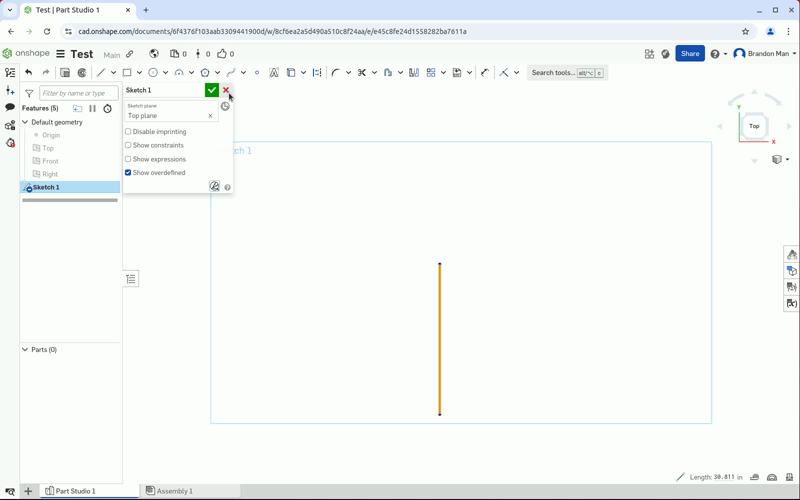
key(shift+h)
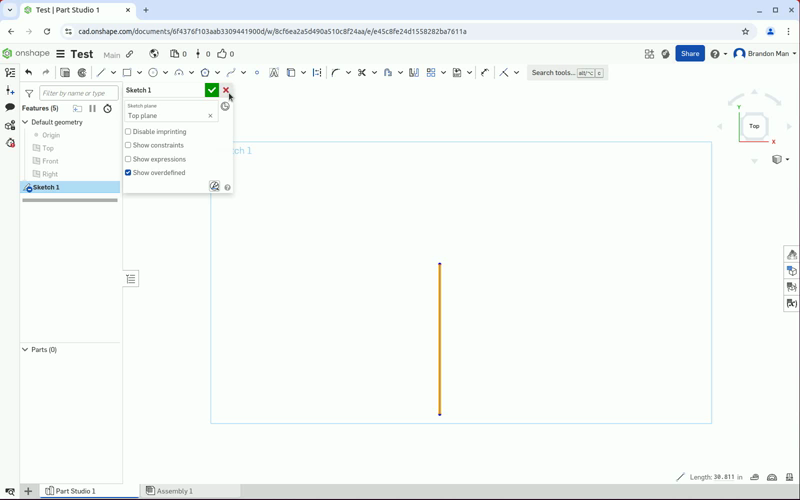
key(shift+s)
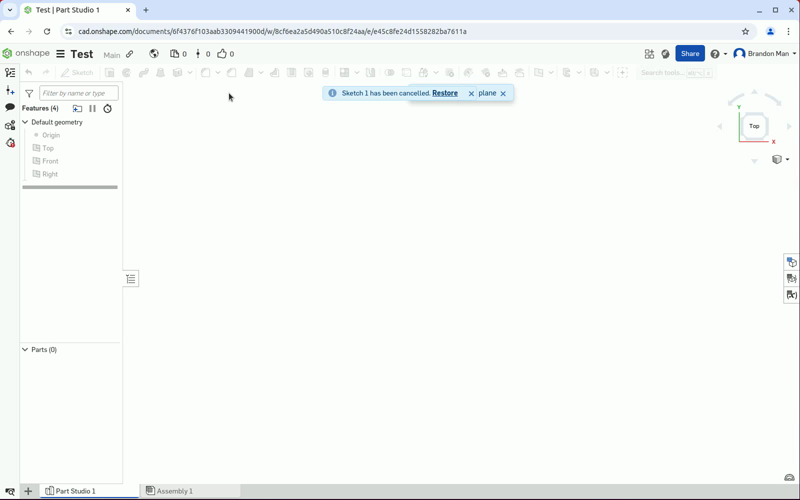
mouse_move(73, 150)
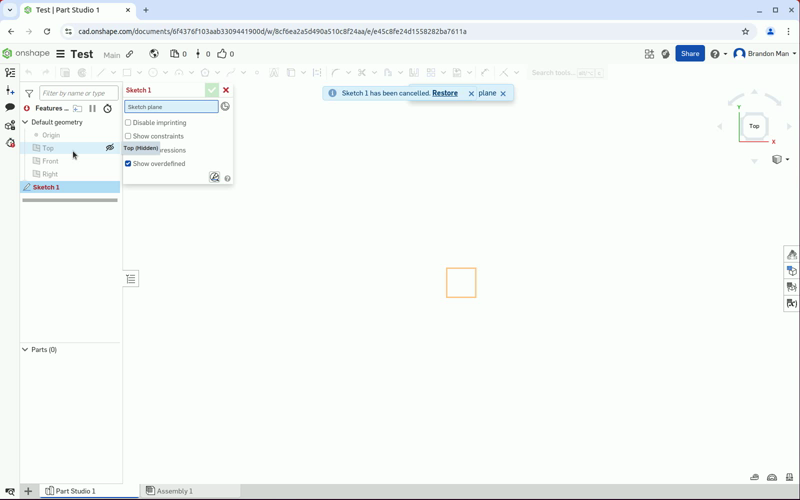
click(73, 150)
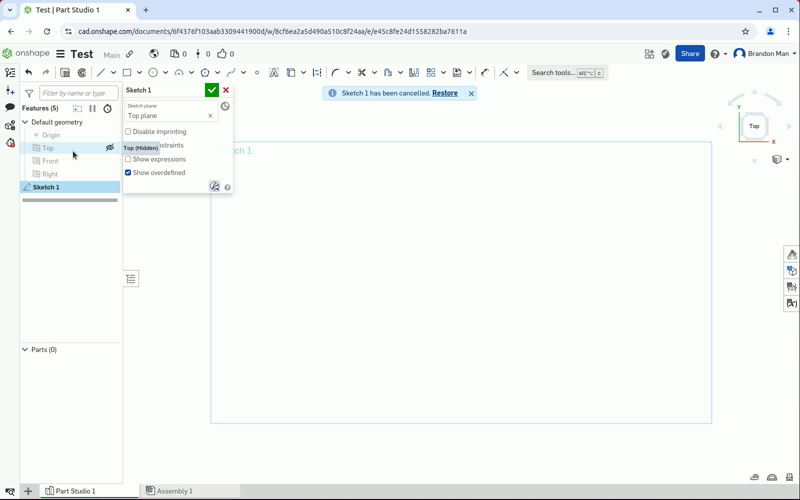
mouse_move(73, 352)
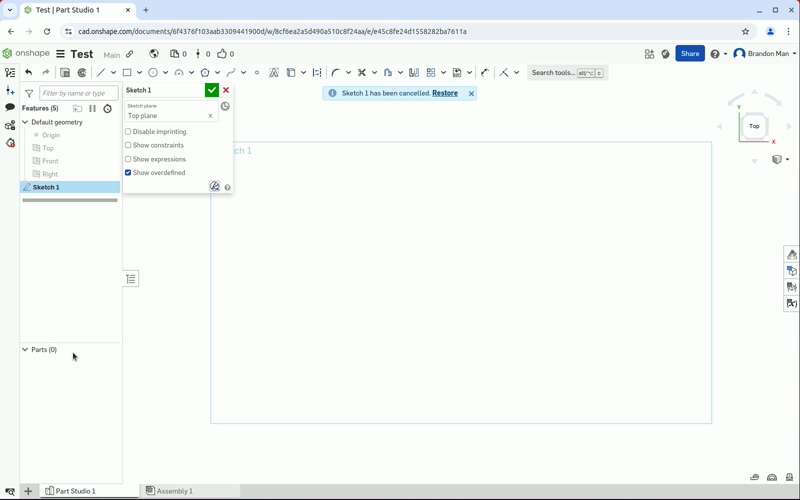
key(y)
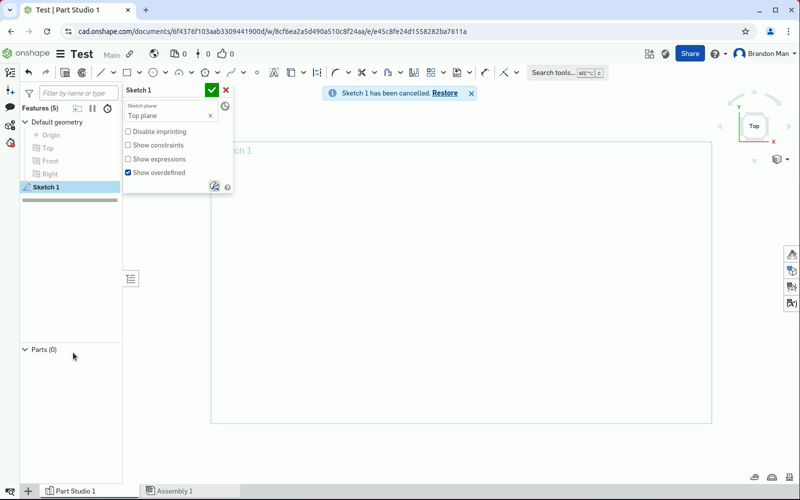
key(a)
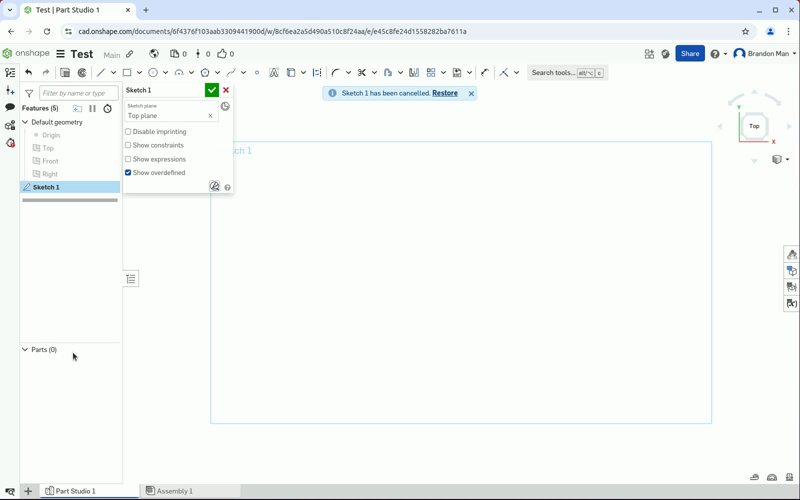
key_down(shift)
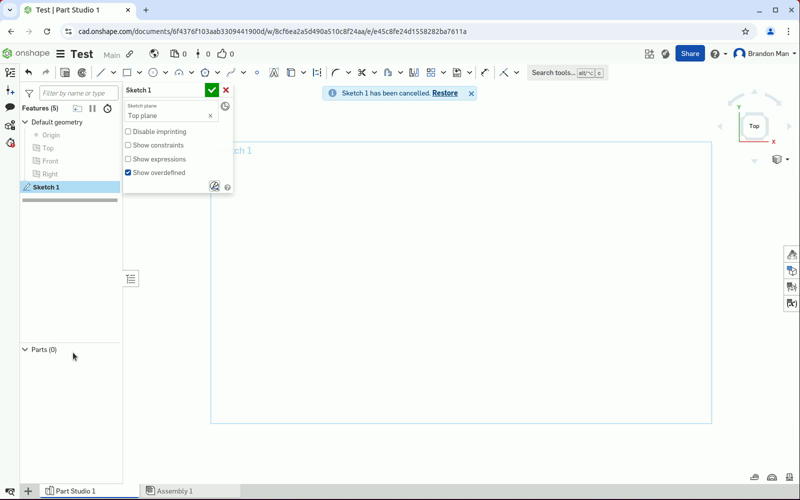
mouse_move(348, 305)
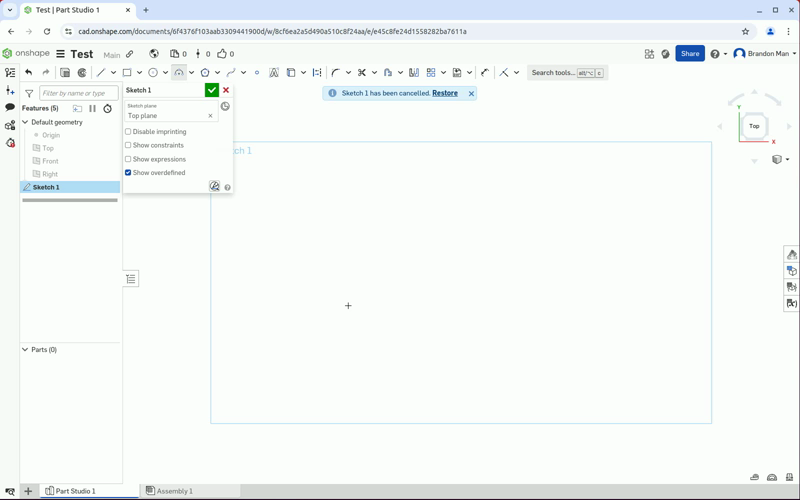
click(348, 305)
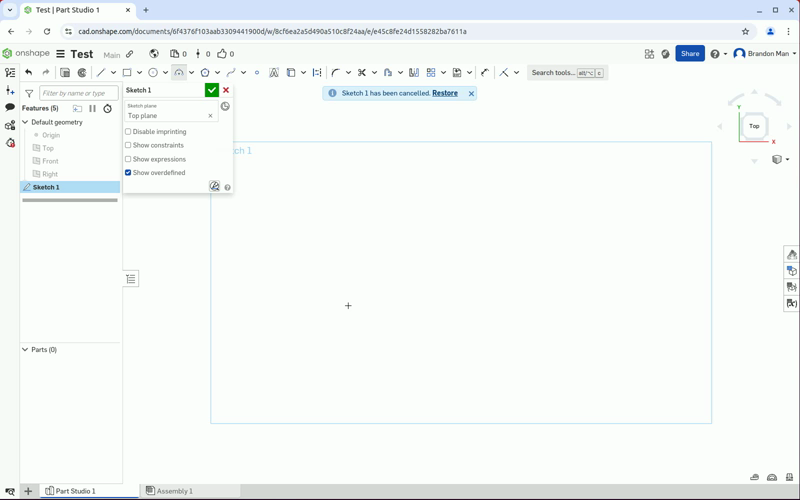
key_up(shift)
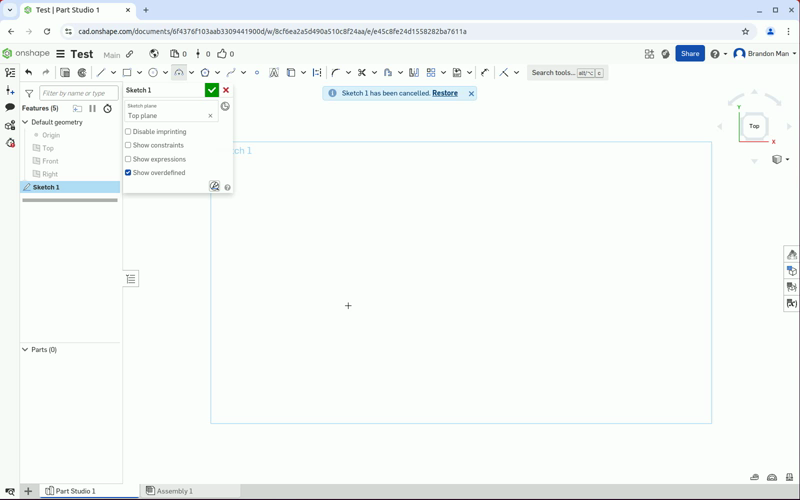
key_down(shift)
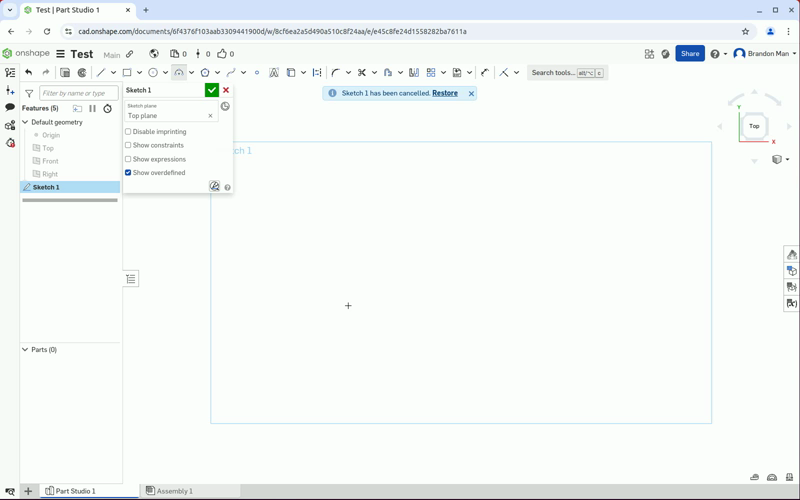
mouse_move(355, 312)
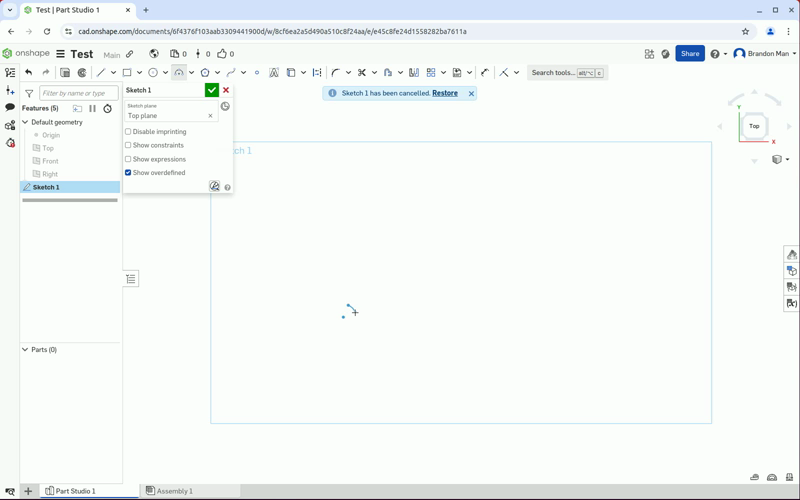
click(355, 312)
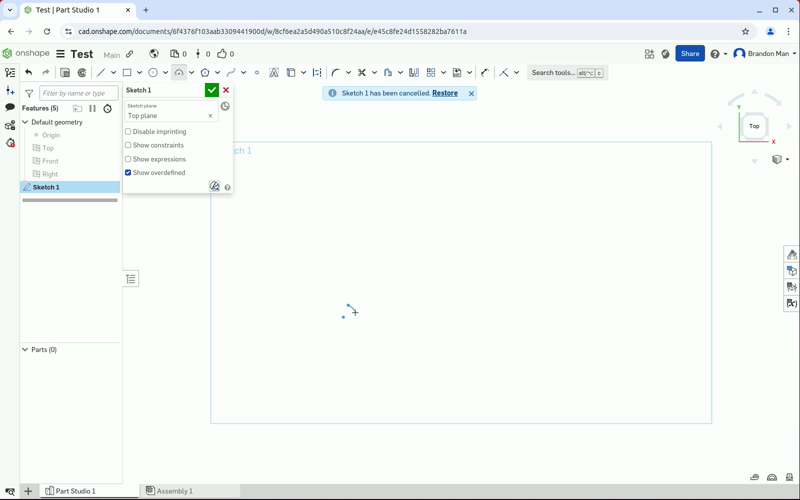
mouse_move(350, 310)
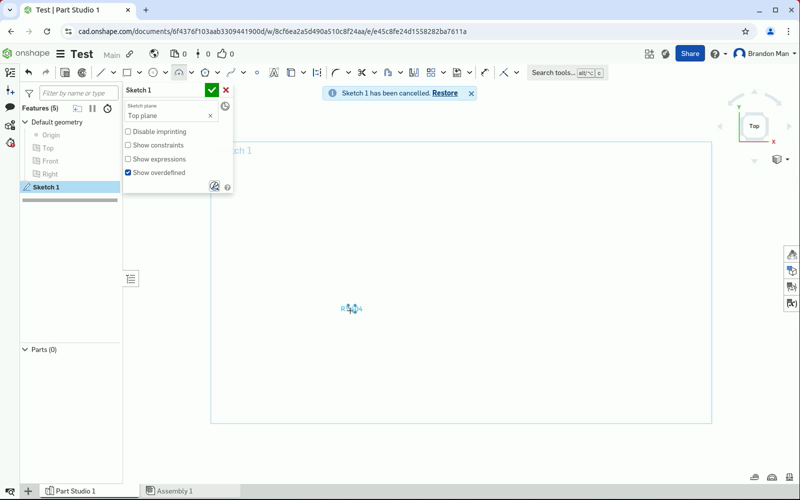
click(350, 310)
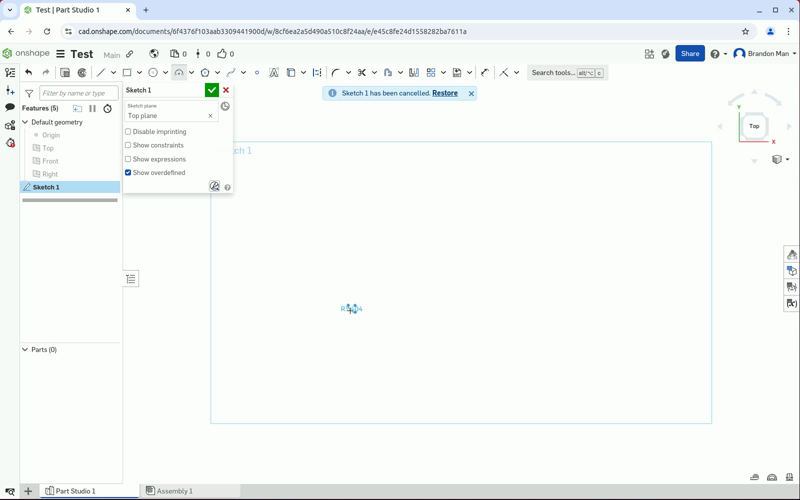
key_up(shift)
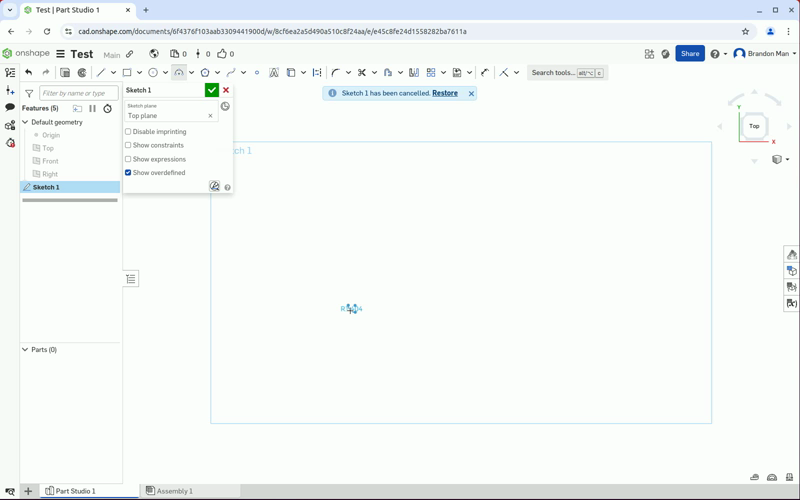
key(esc)
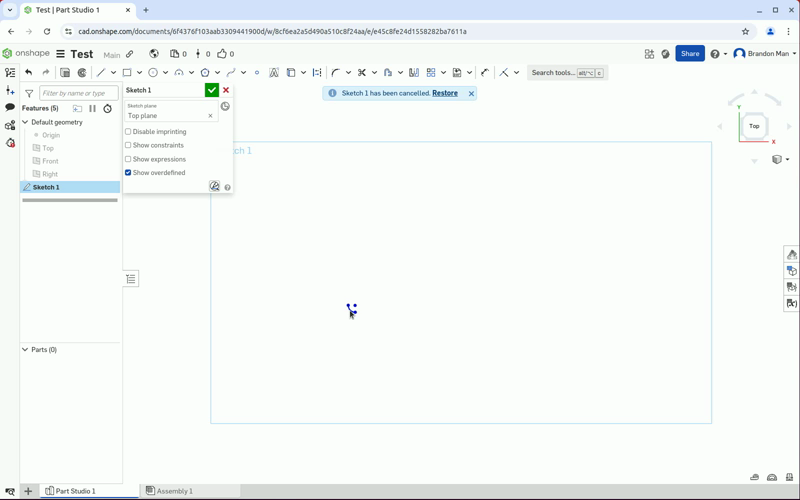
key(l)
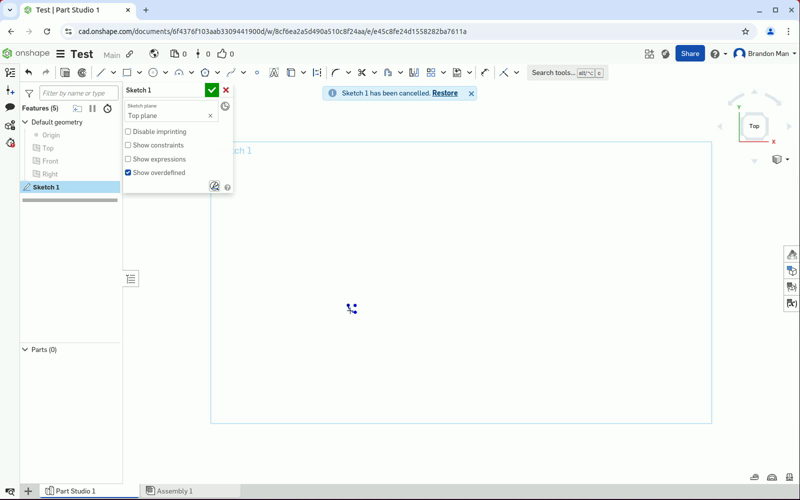
mouse_move(355, 312)
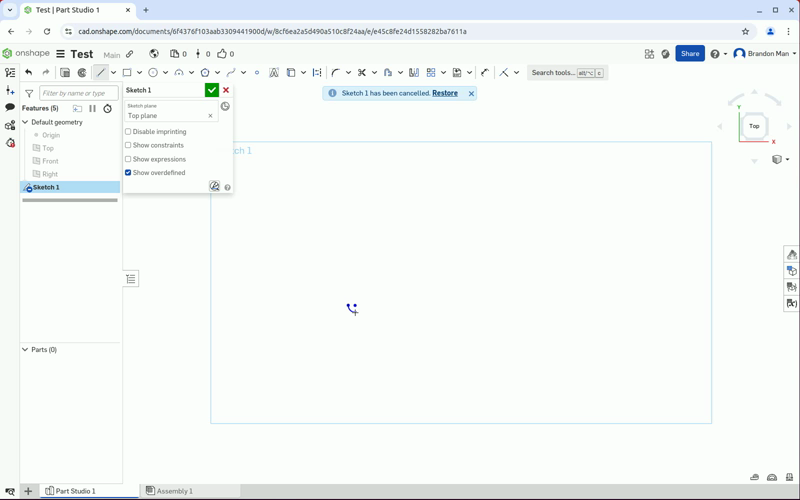
click(355, 312)
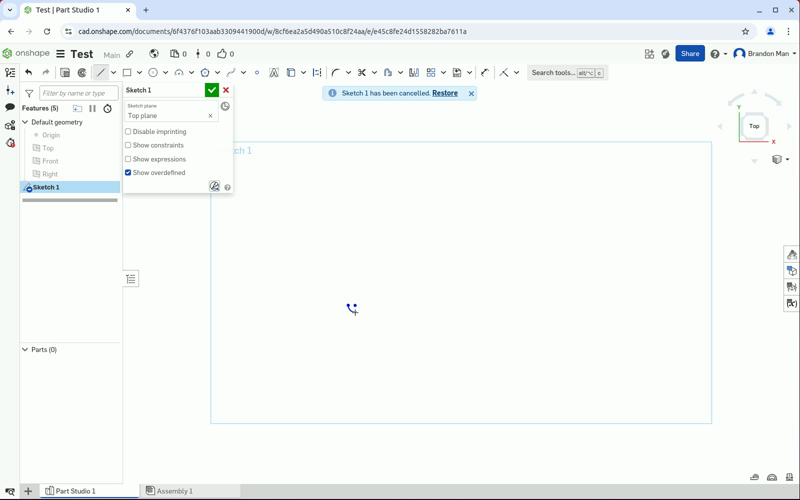
key_down(shift)
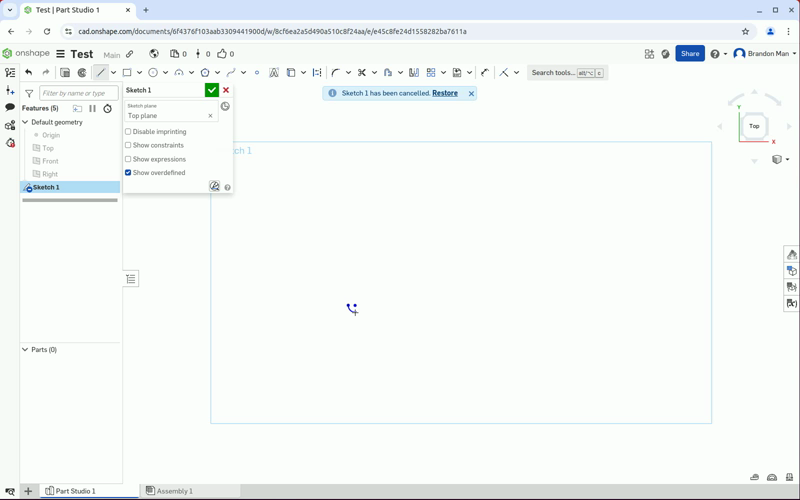
mouse_move(564, 312)
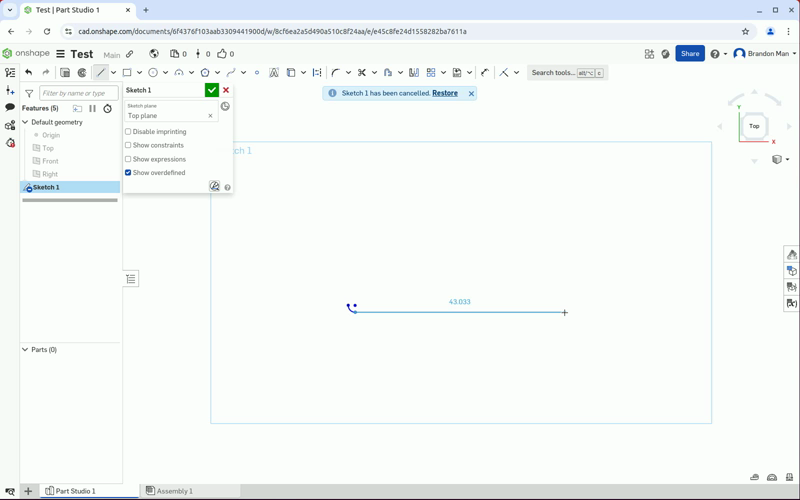
click(564, 312)
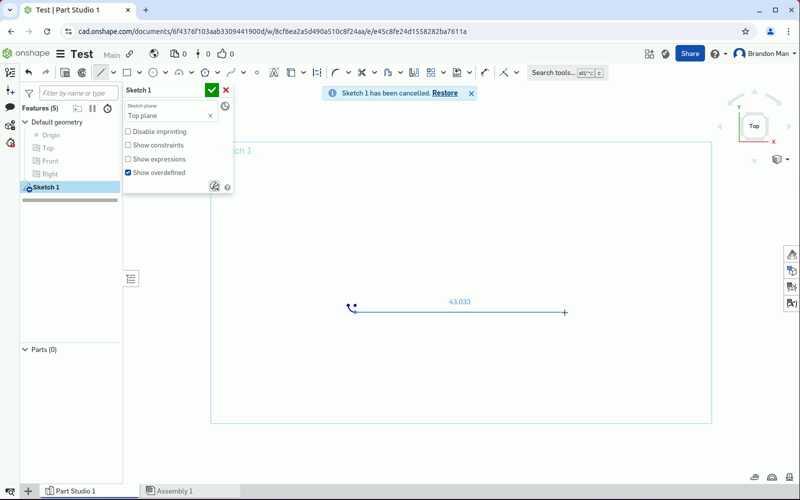
key_up(shift)
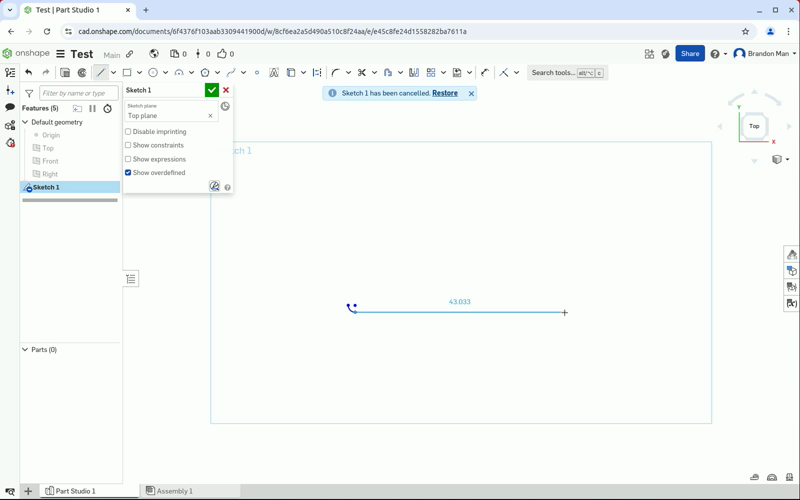
key(esc)
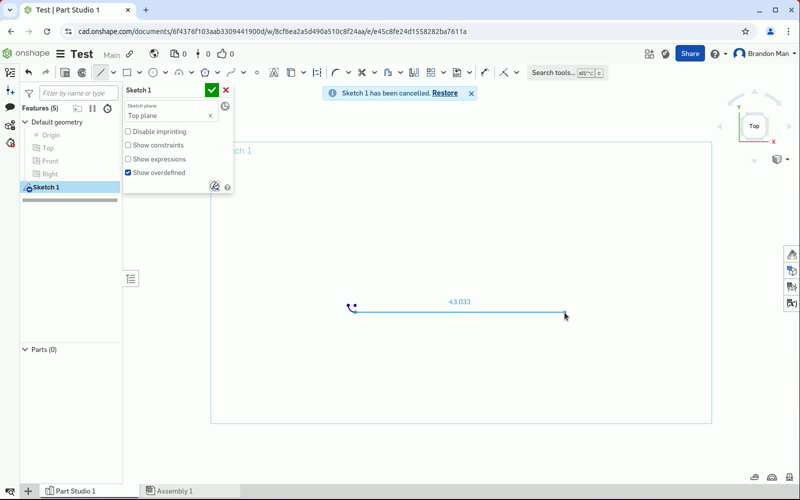
key(a)
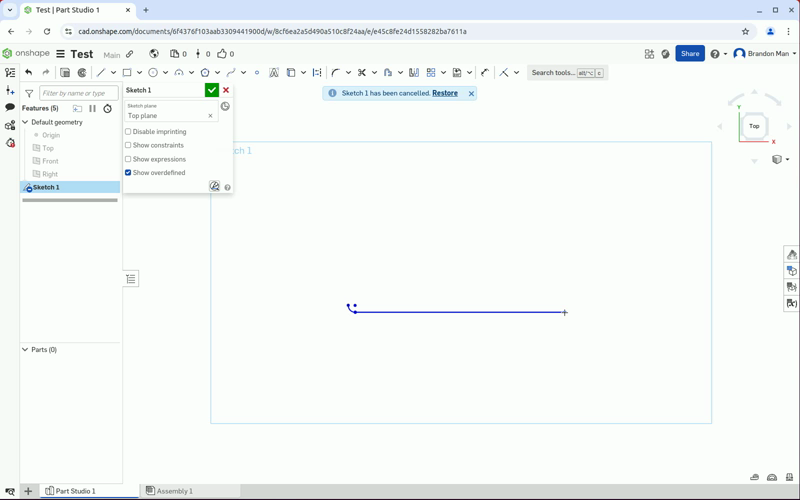
mouse_move(564, 312)
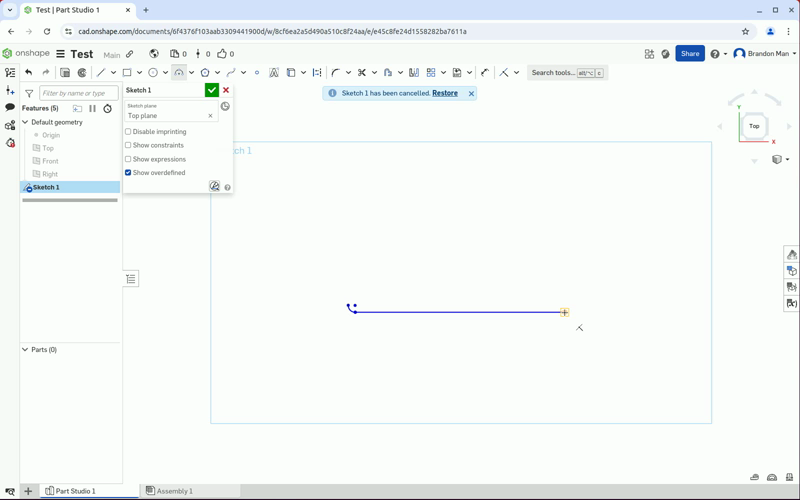
click(564, 312)
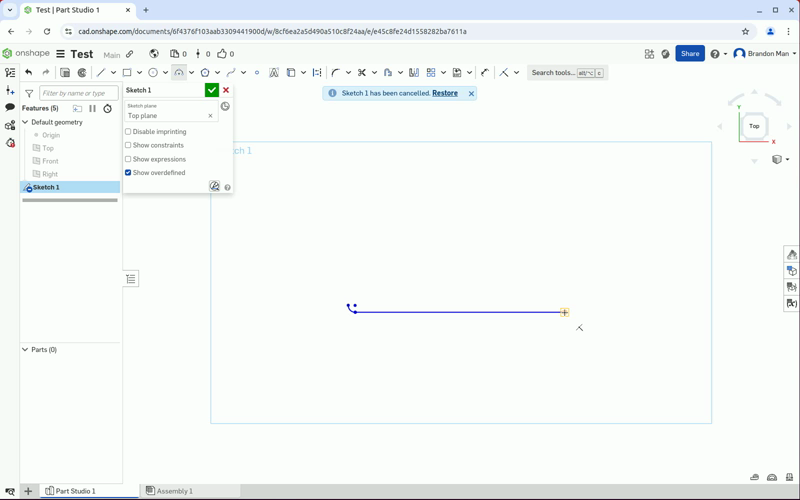
key_down(shift)
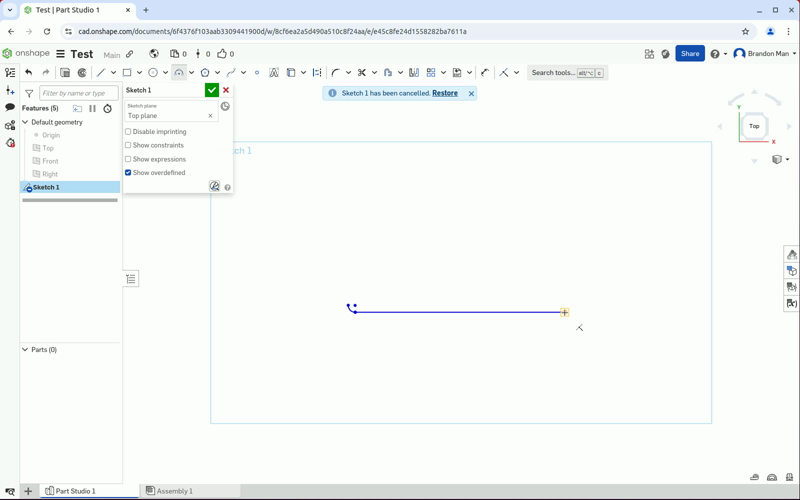
mouse_move(572, 305)
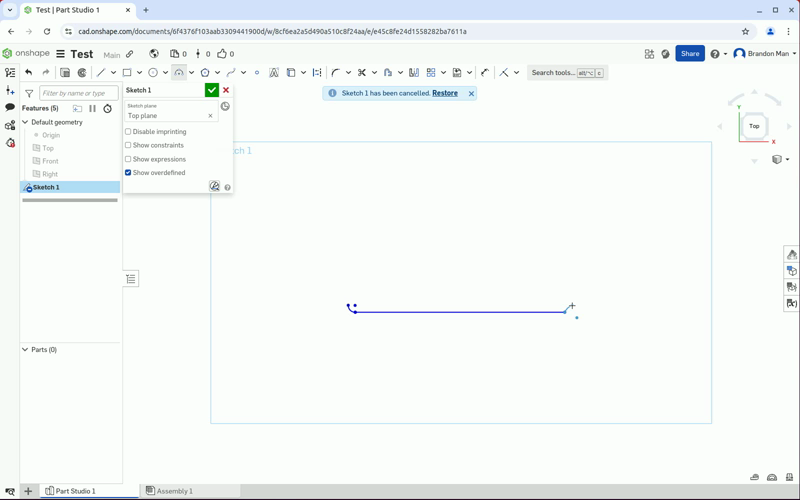
click(572, 305)
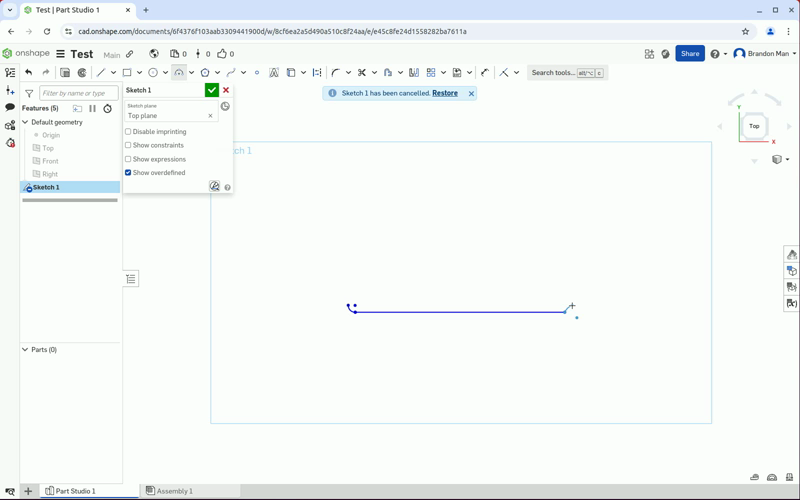
mouse_move(570, 310)
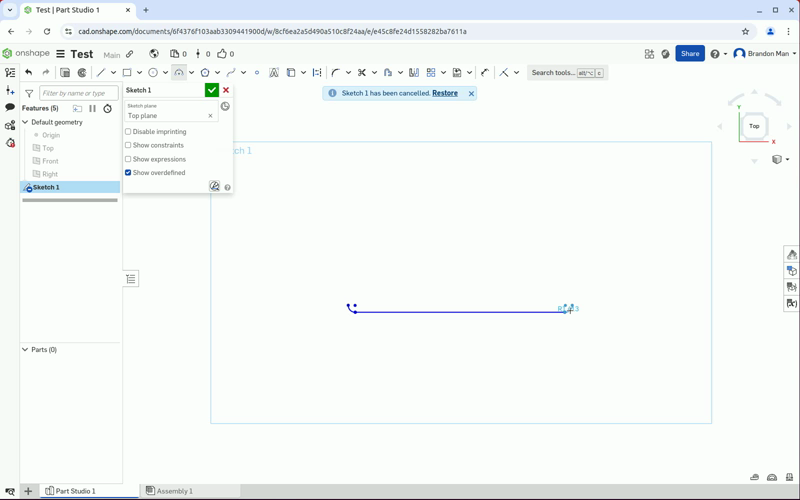
click(570, 310)
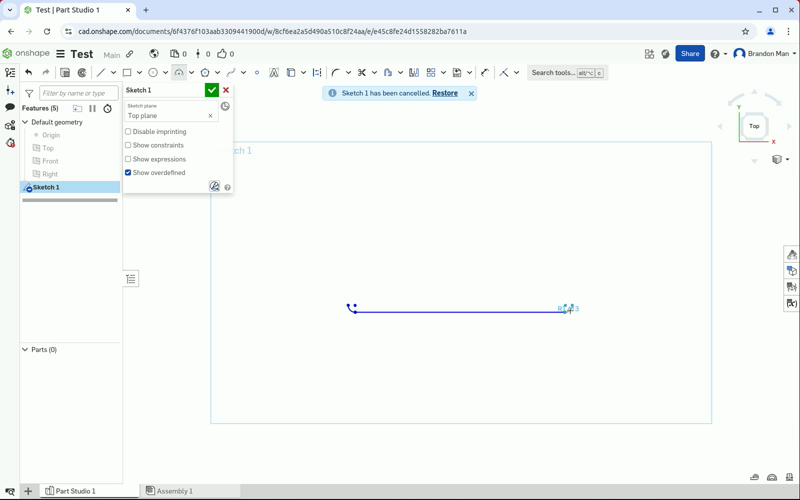
key_up(shift)
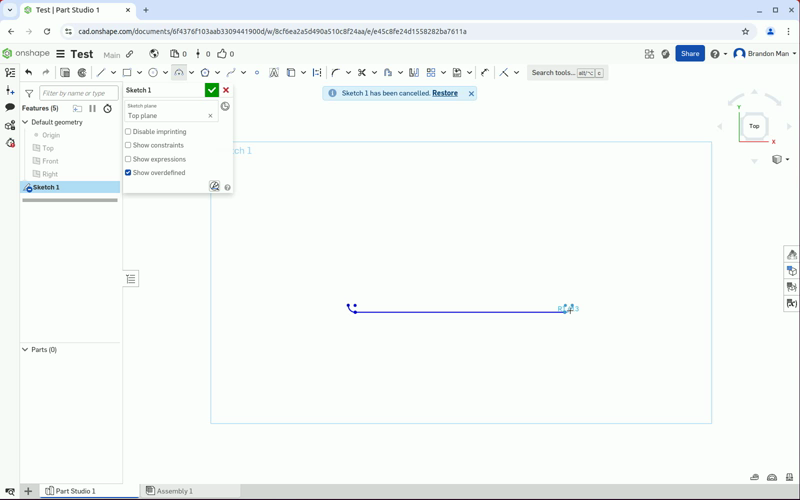
key(esc)
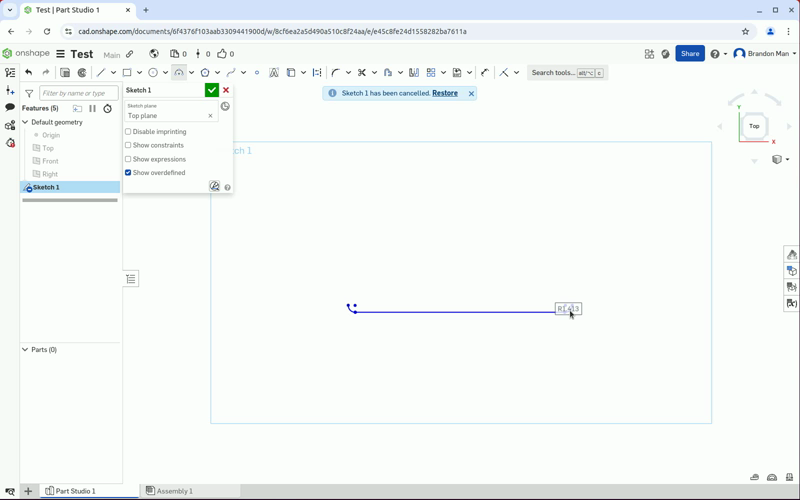
key(l)
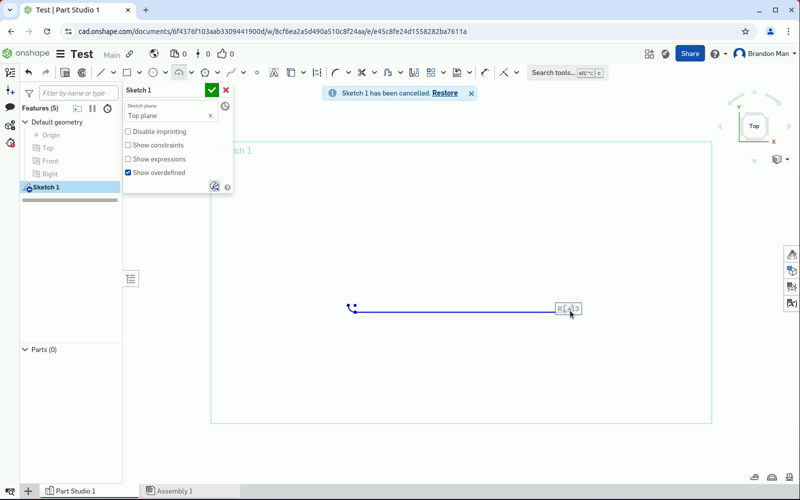
mouse_move(572, 305)
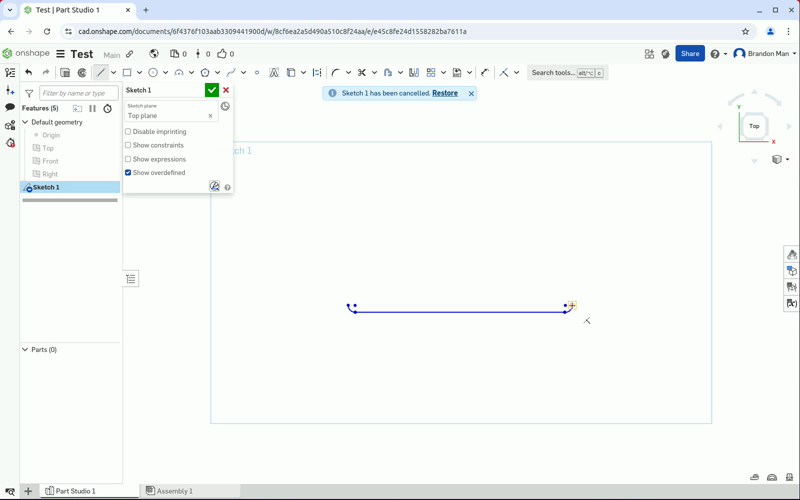
click(572, 305)
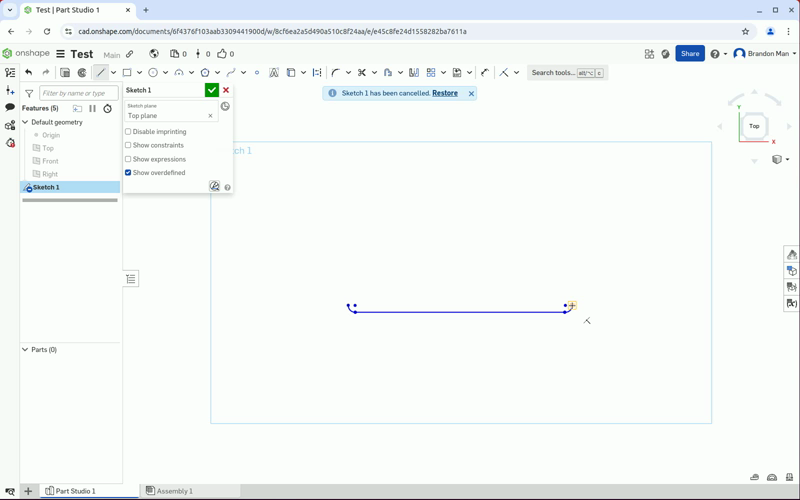
key_down(shift)
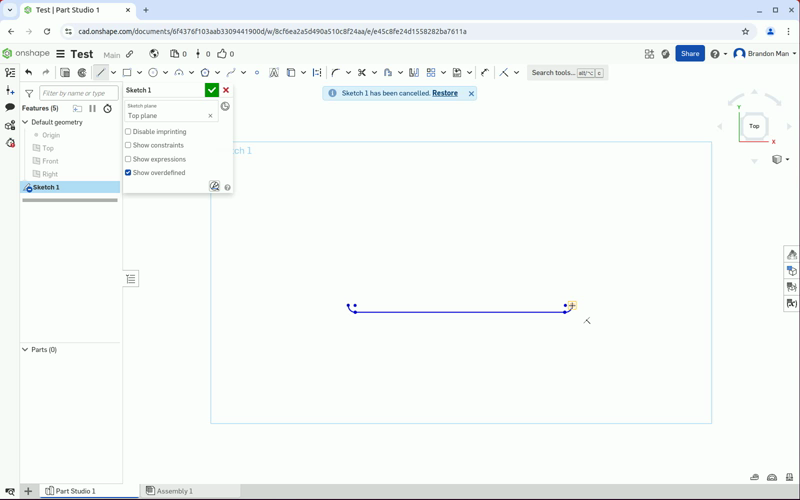
mouse_move(589, 305)
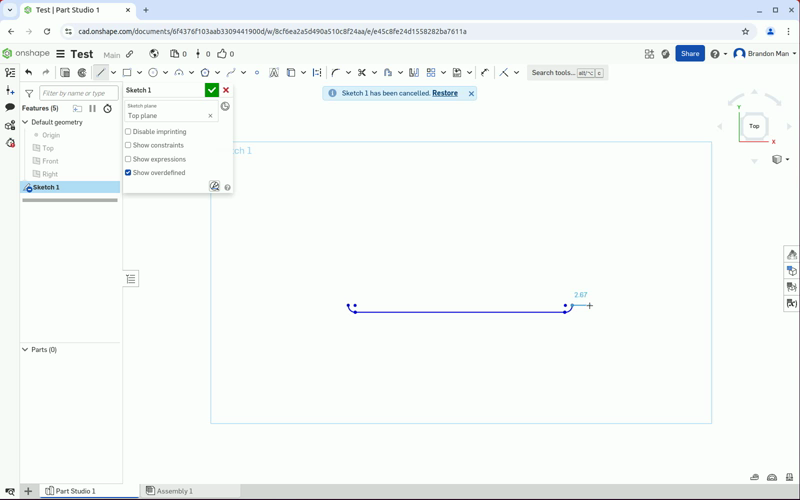
mouse_move(572, 260)
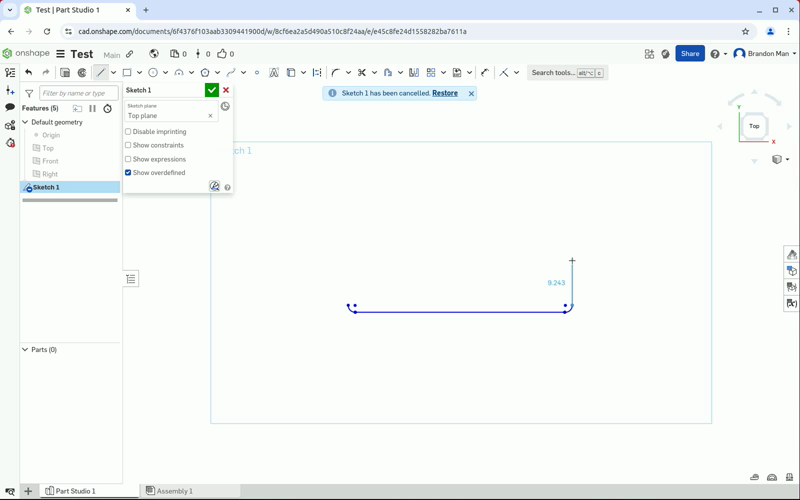
click(572, 260)
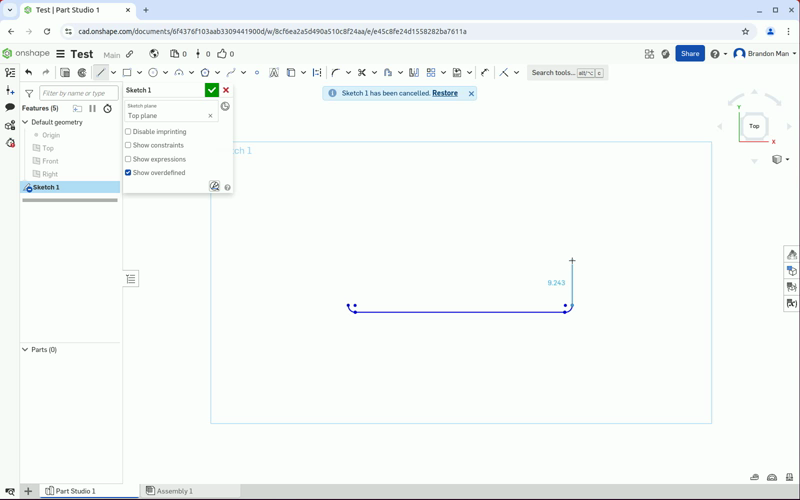
key_up(shift)
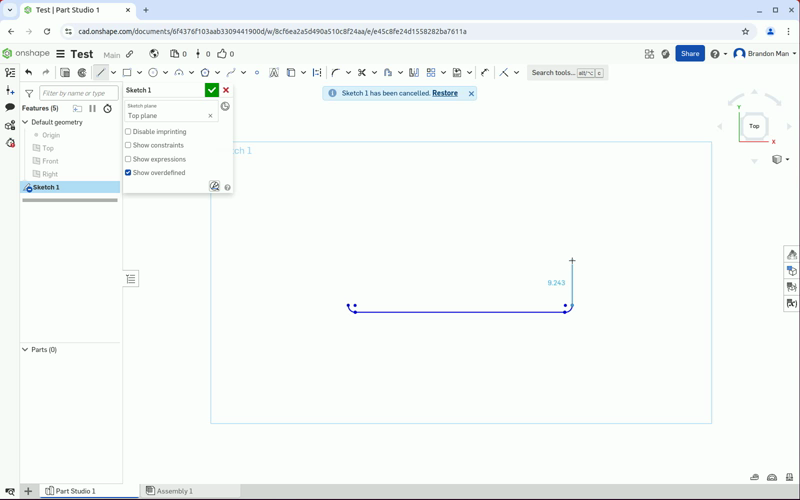
key(esc)
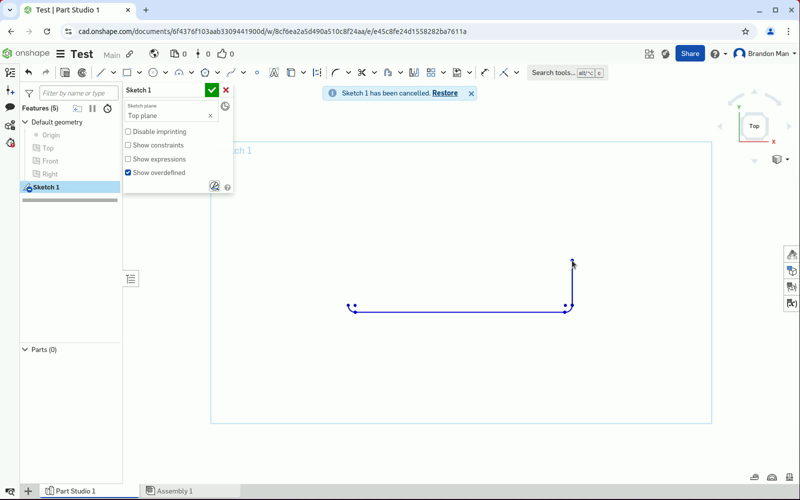
key(a)
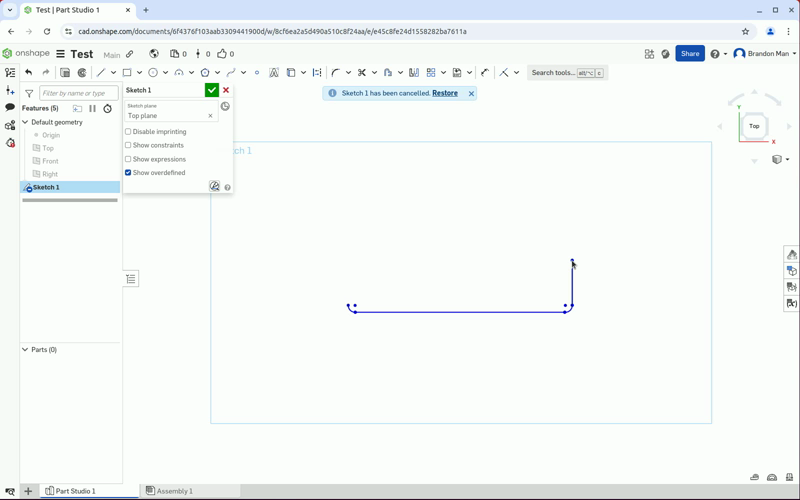
mouse_move(572, 260)
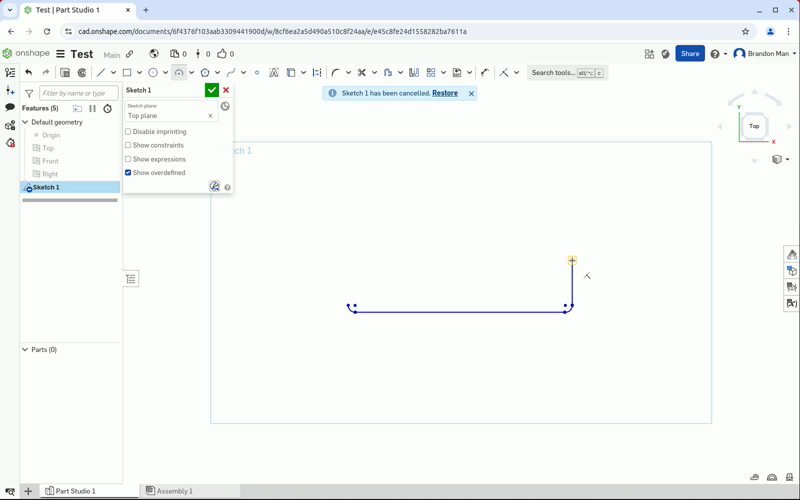
click(572, 260)
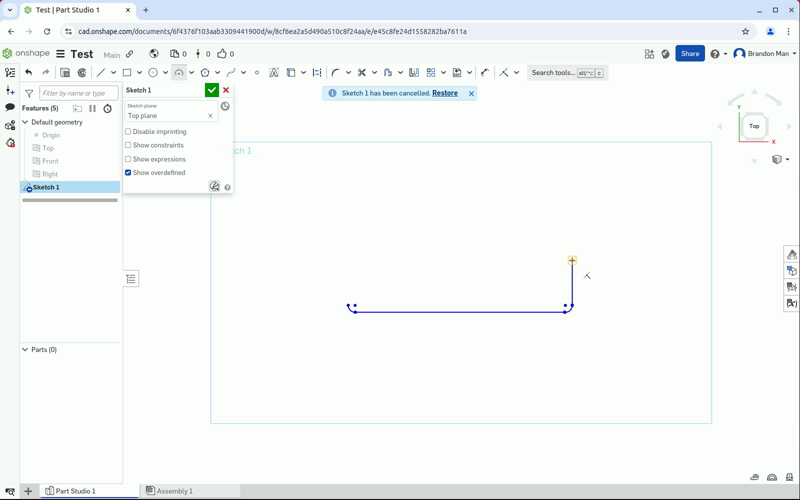
key_down(shift)
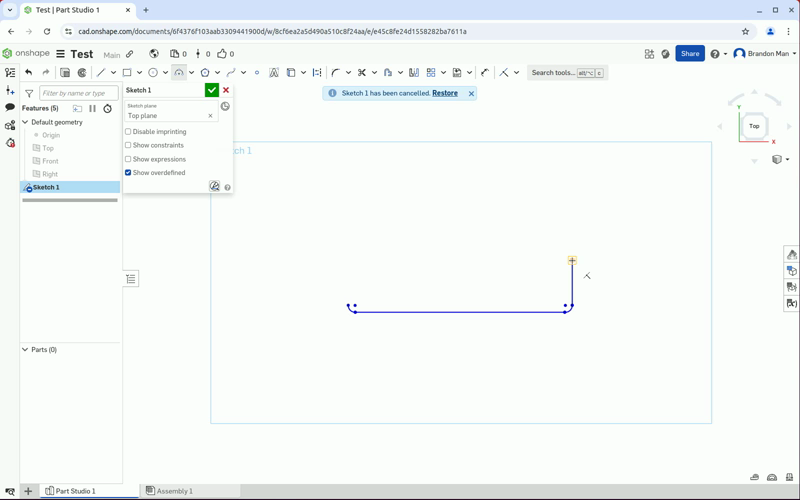
mouse_move(564, 253)
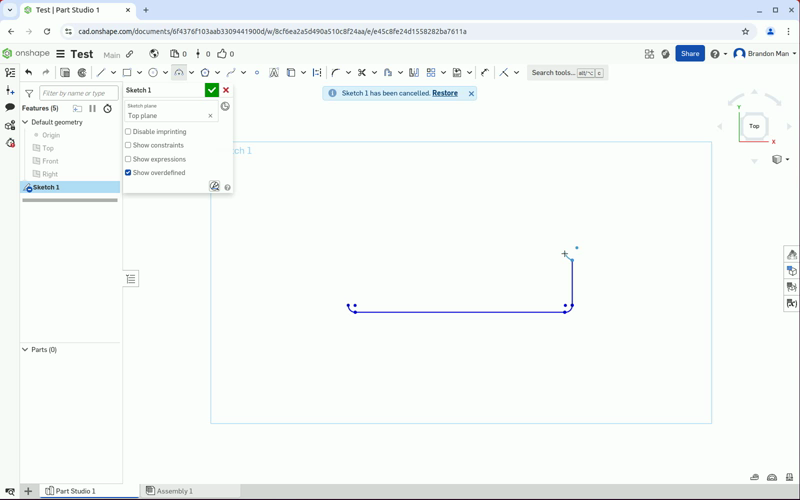
click(564, 253)
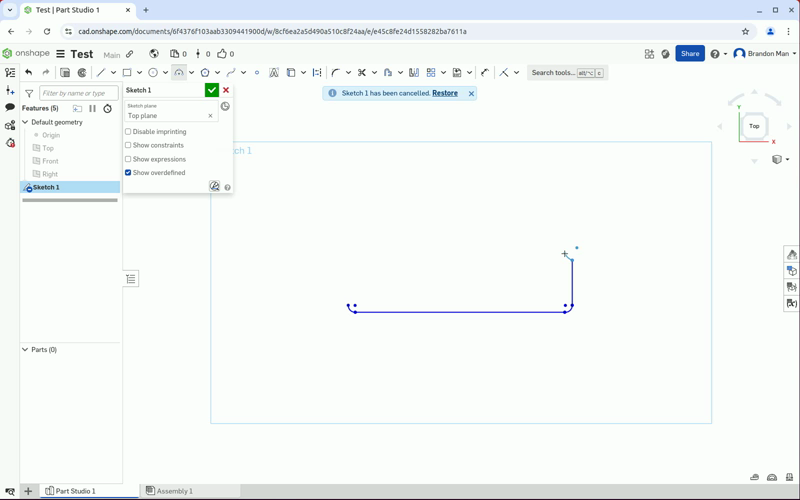
mouse_move(570, 255)
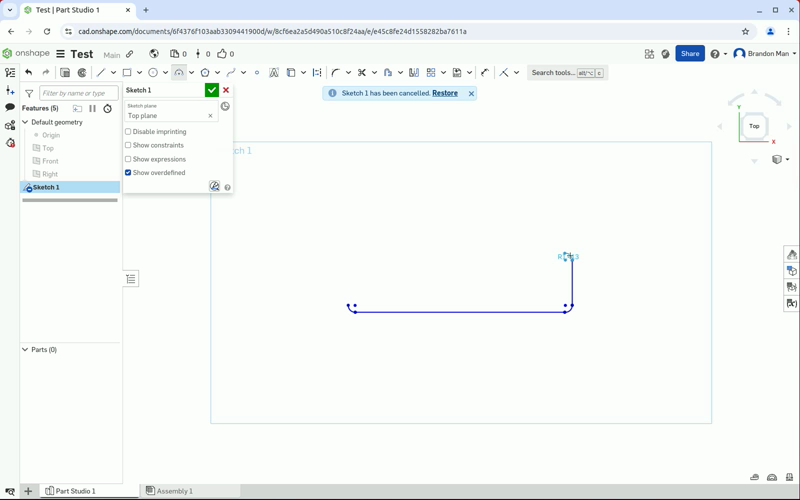
click(570, 255)
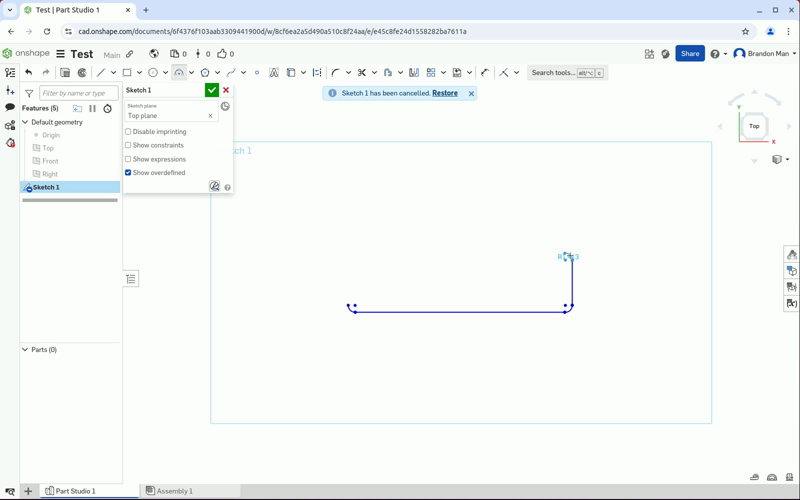
key_up(shift)
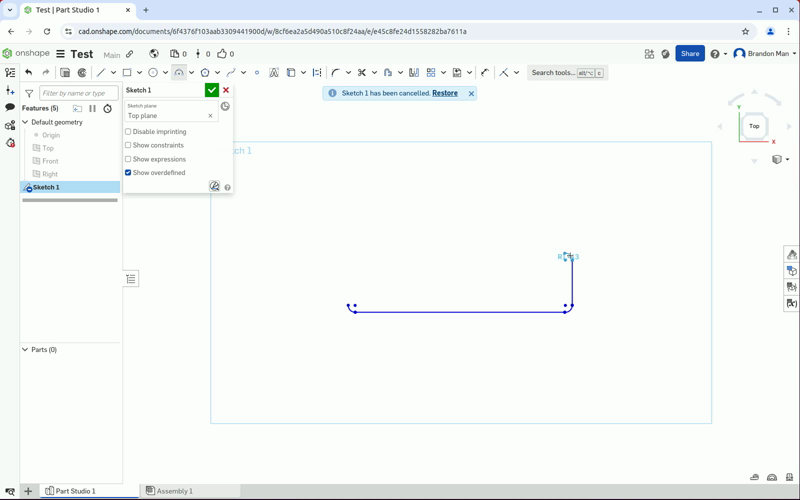
key(esc)
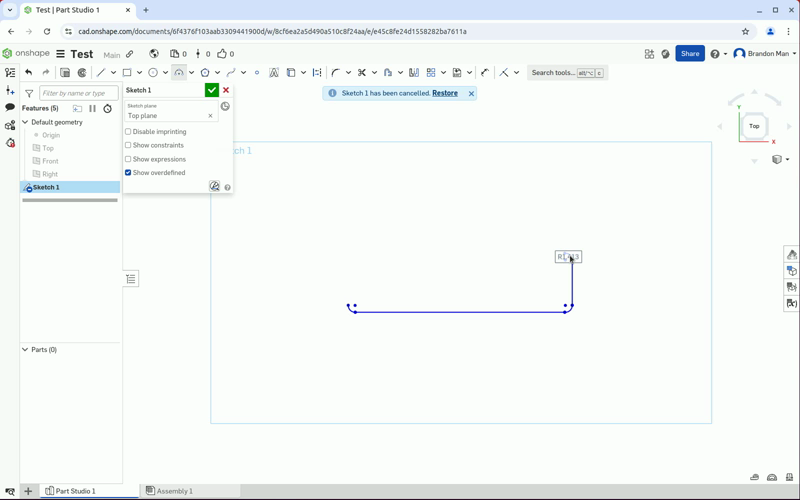
key(l)
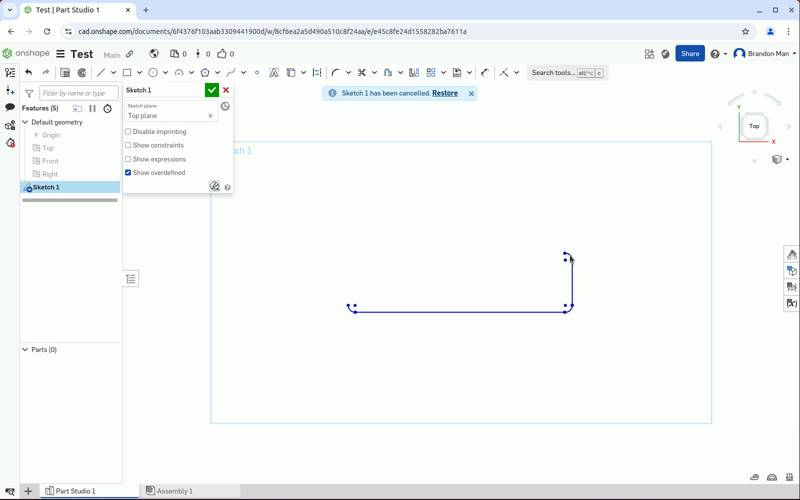
mouse_move(564, 253)
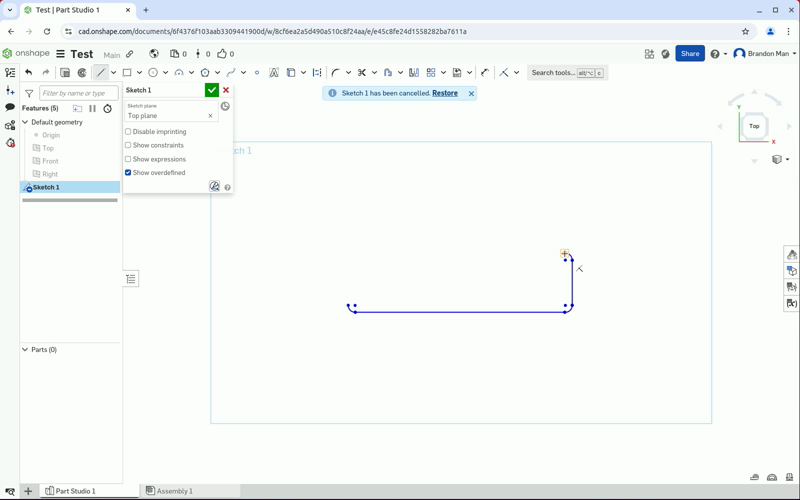
click(564, 253)
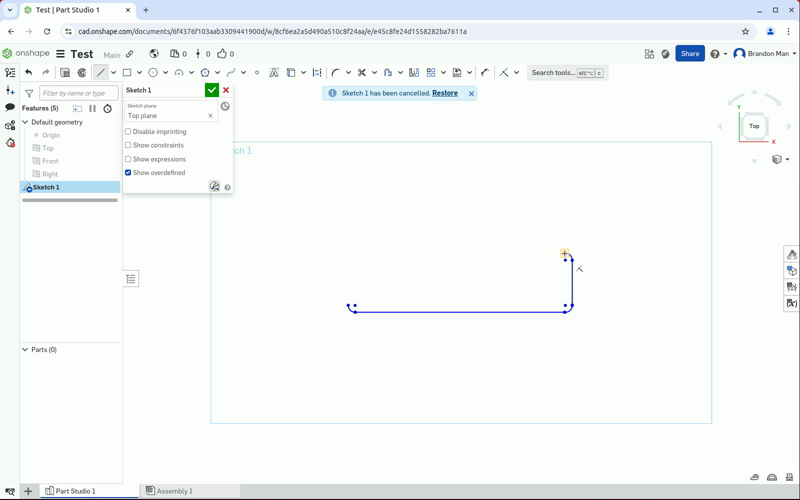
key_down(shift)
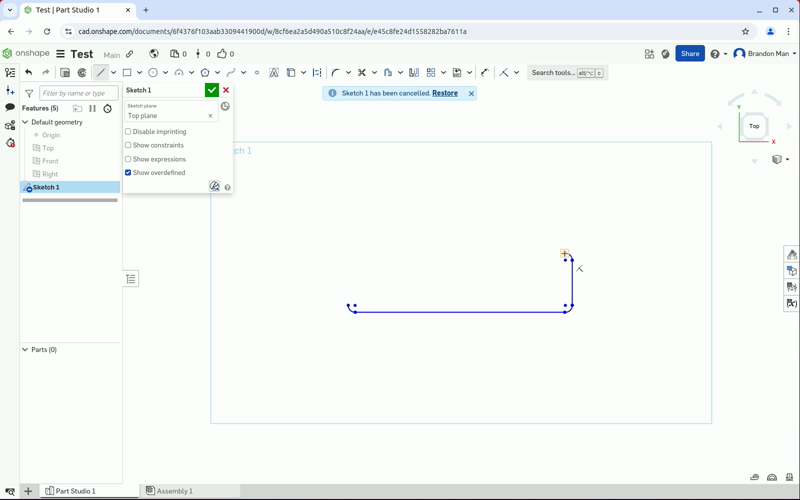
mouse_move(355, 253)
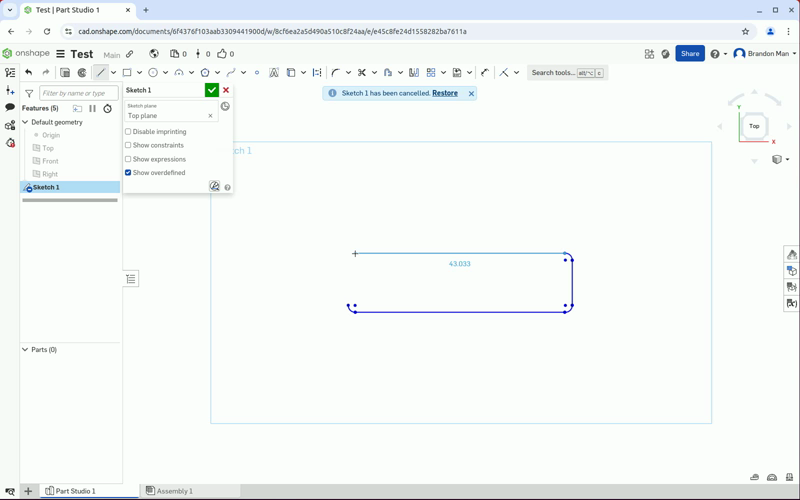
click(355, 253)
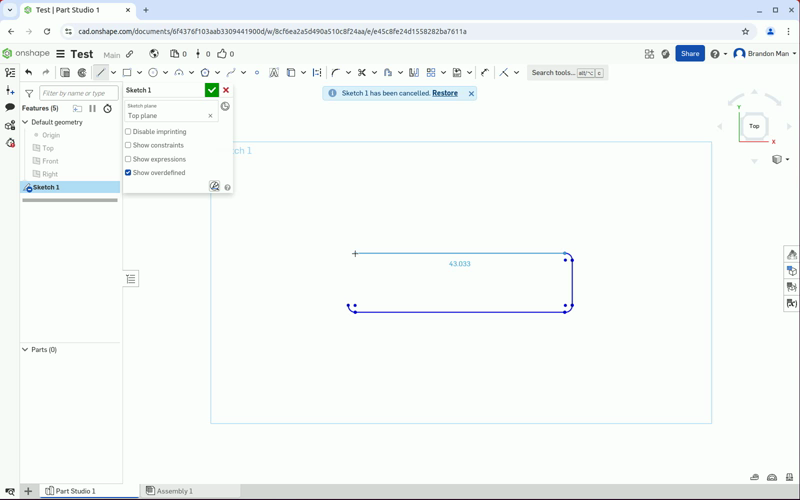
key_up(shift)
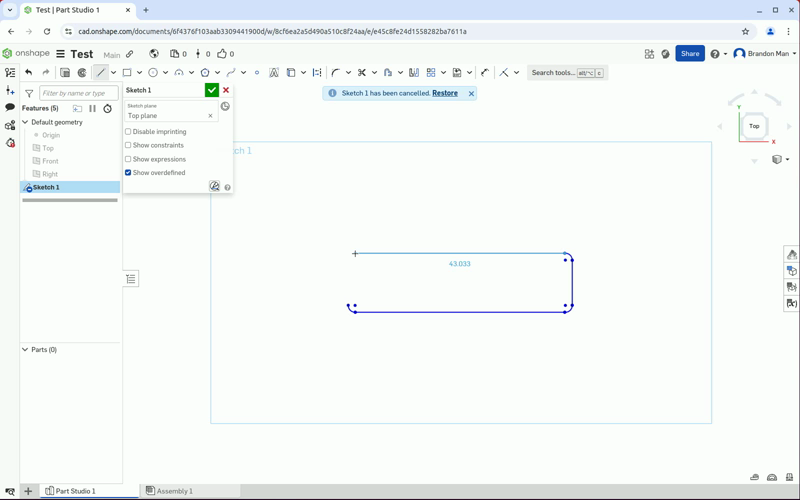
key(esc)
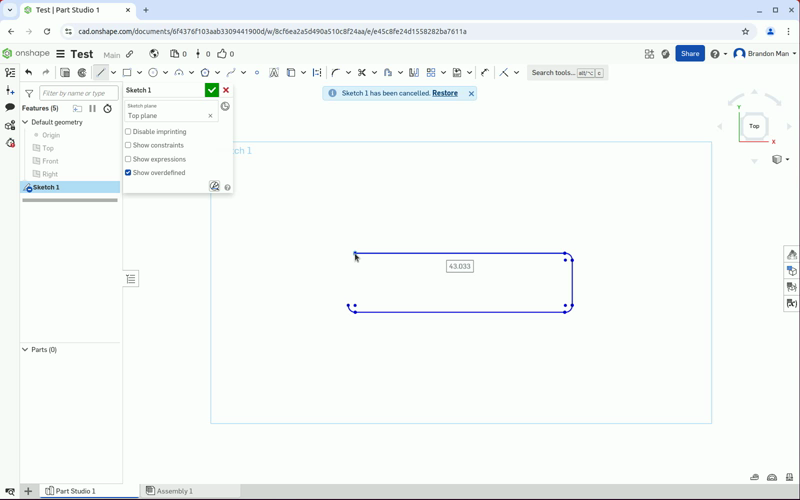
key(a)
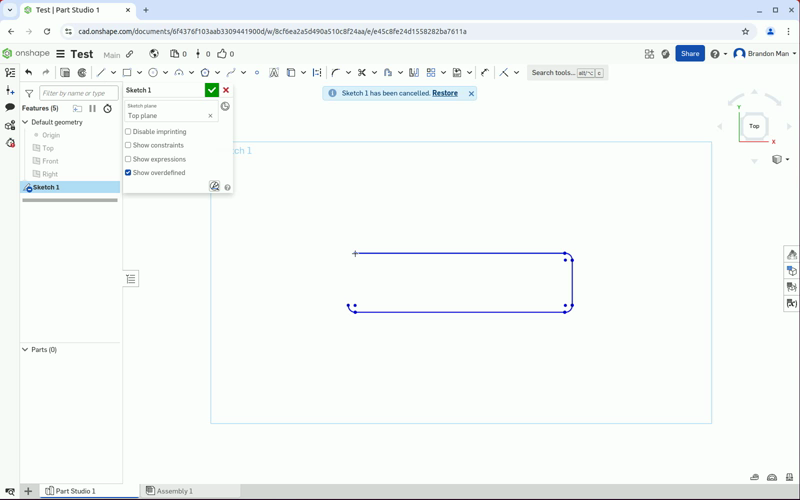
mouse_move(355, 253)
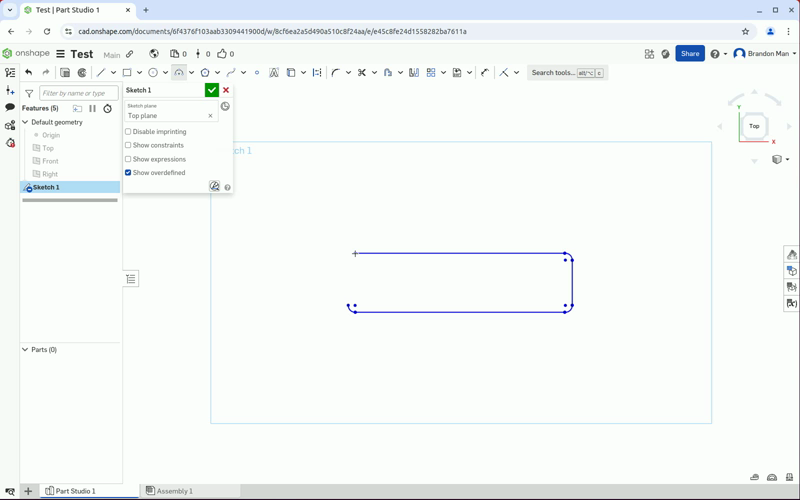
click(355, 253)
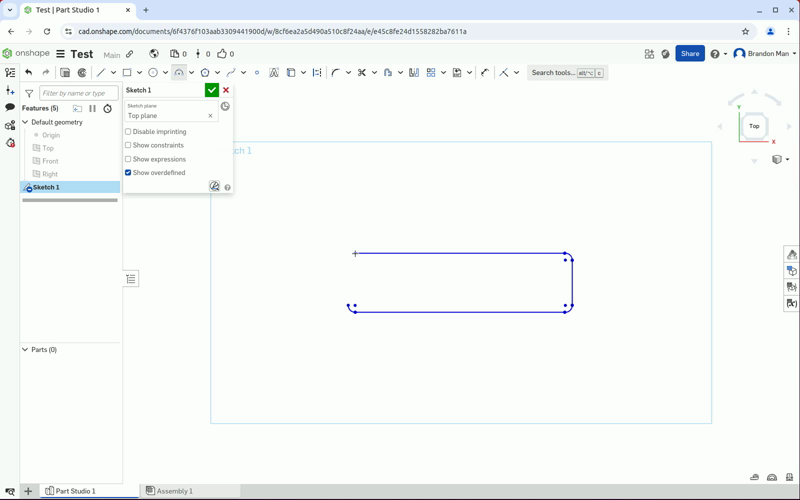
key_down(shift)
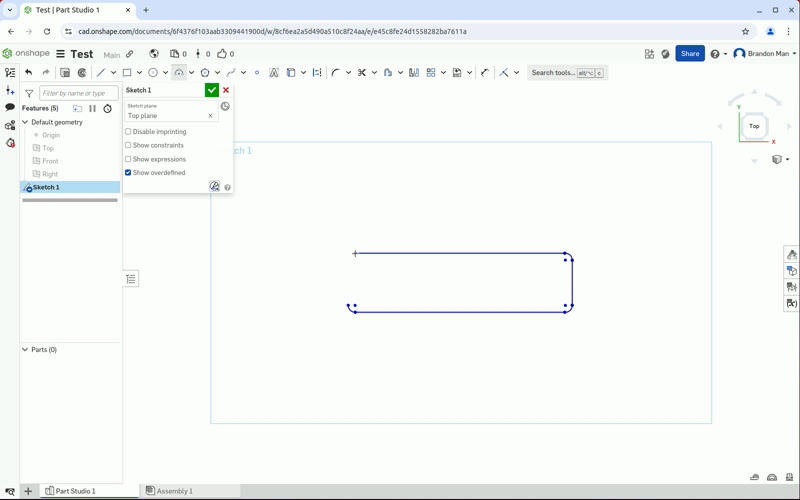
mouse_move(348, 260)
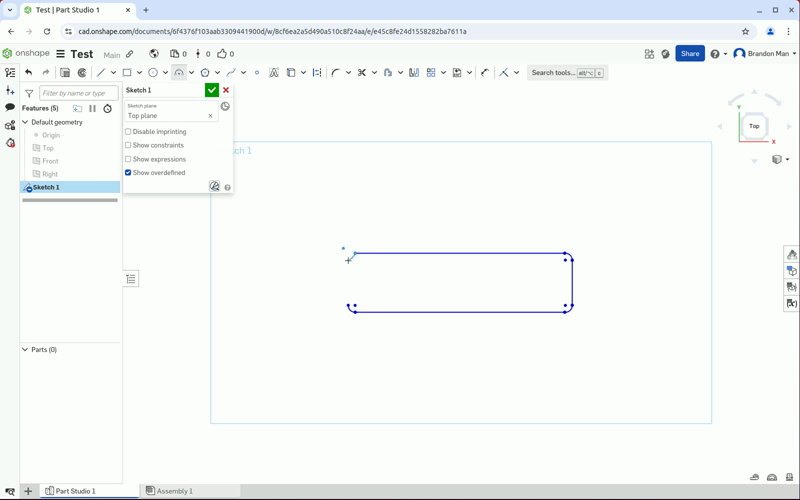
click(348, 260)
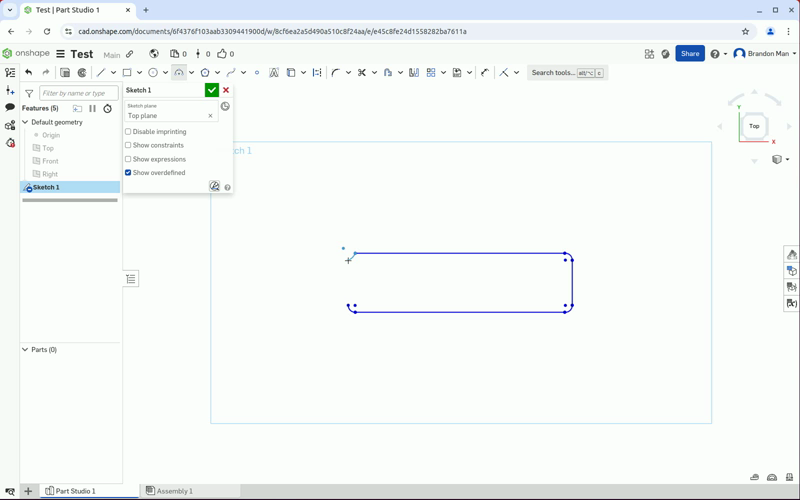
mouse_move(350, 255)
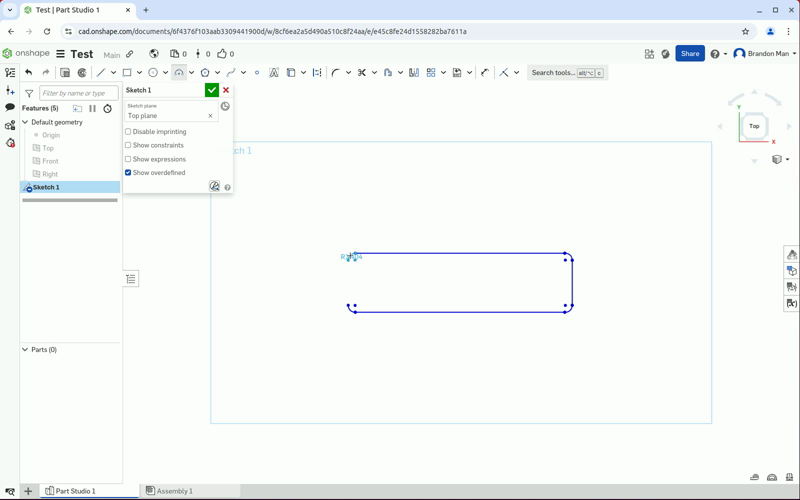
click(350, 255)
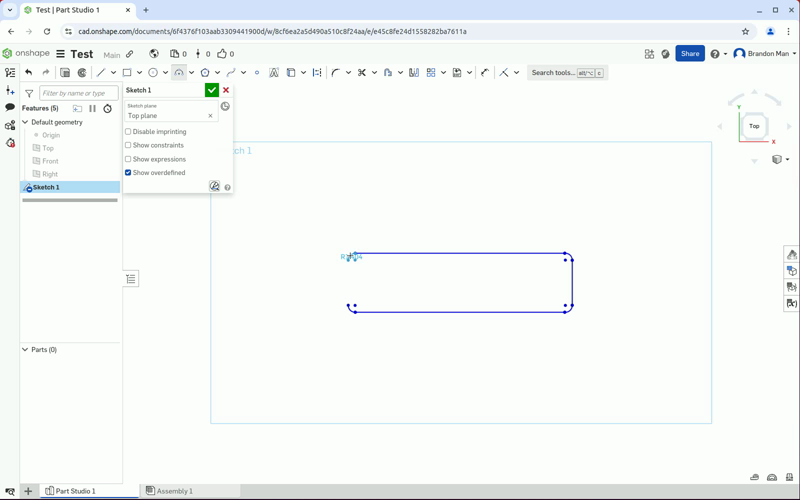
key_up(shift)
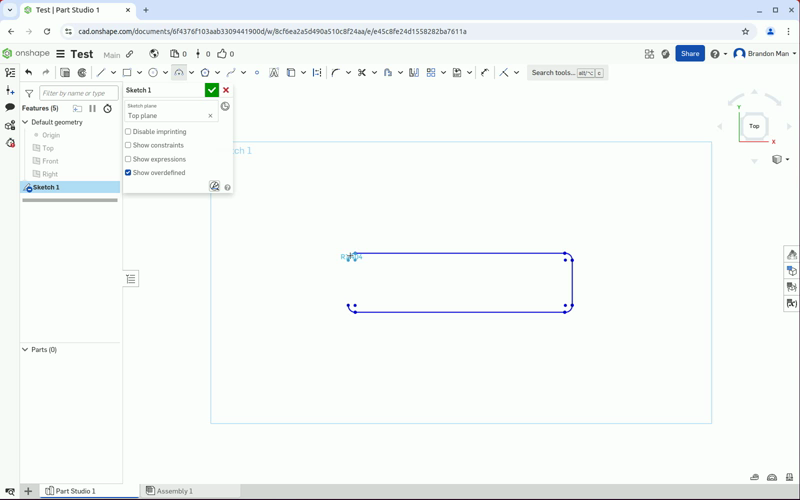
key(esc)
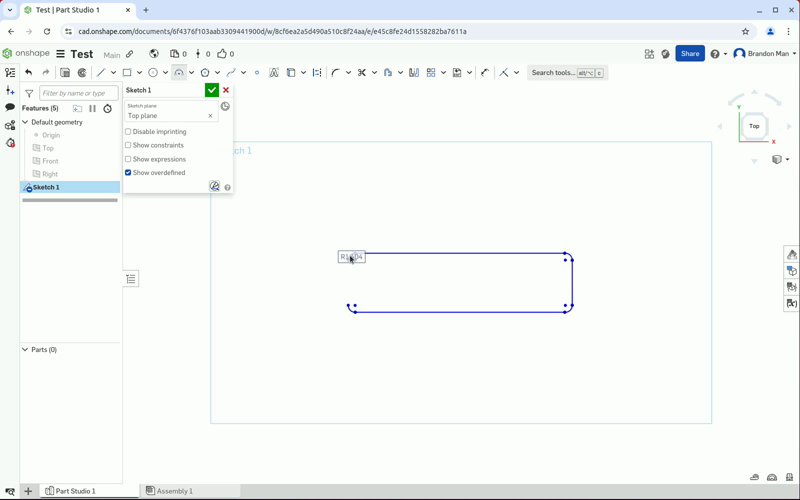
key(l)
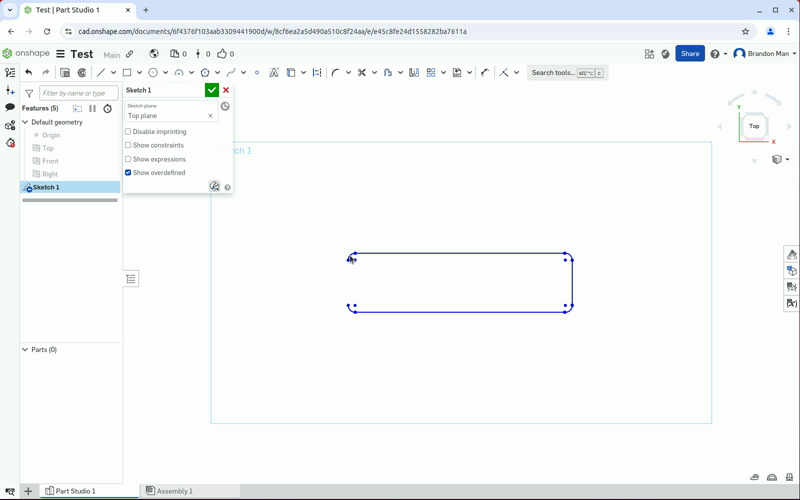
mouse_move(348, 260)
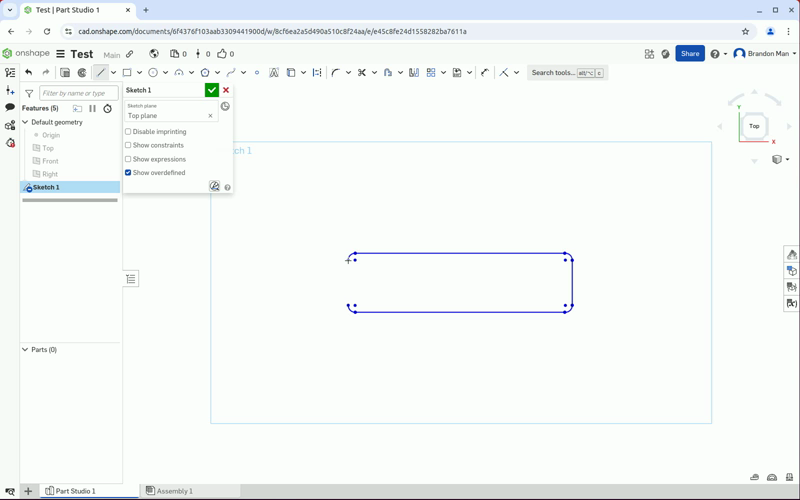
click(348, 260)
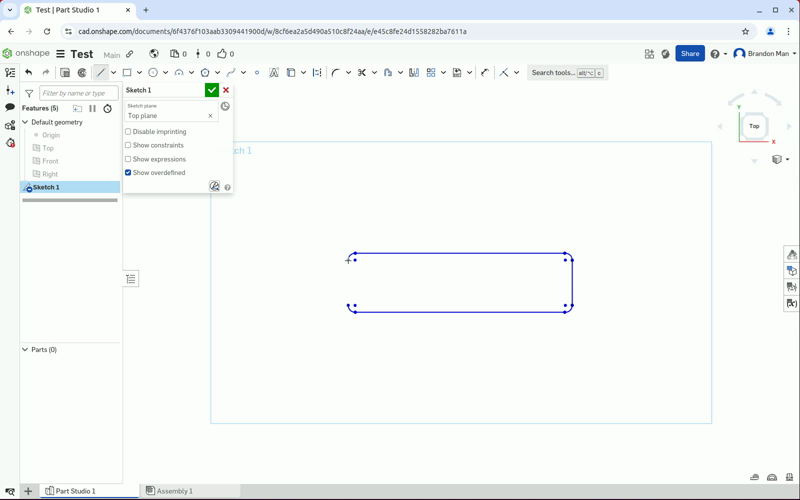
mouse_move(378, 260)
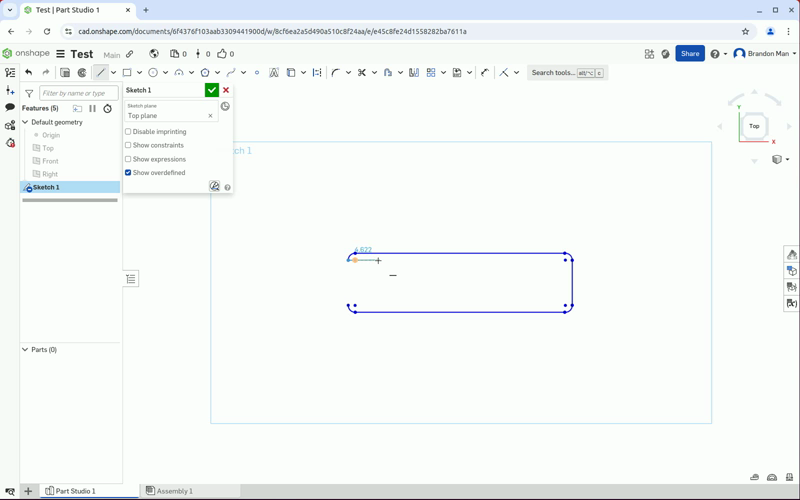
key_down(shift)
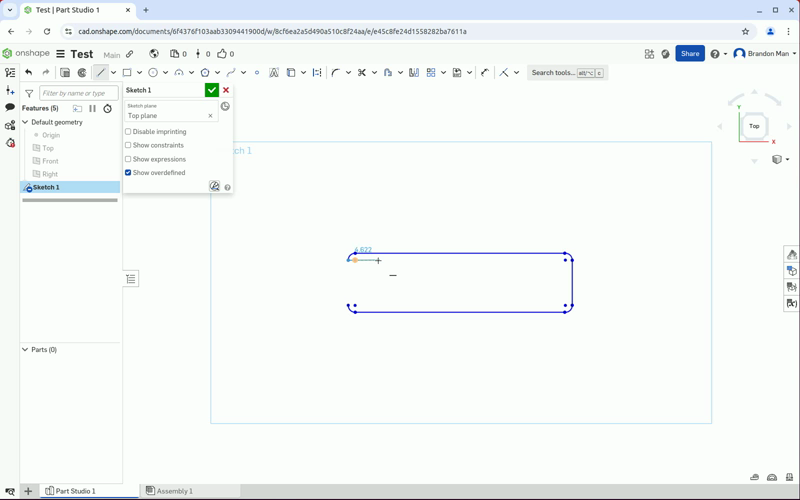
mouse_move(348, 305)
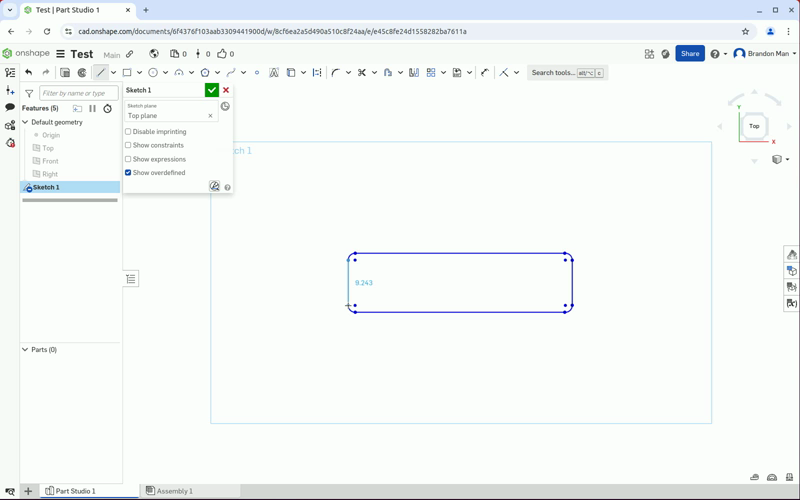
key_up(shift)
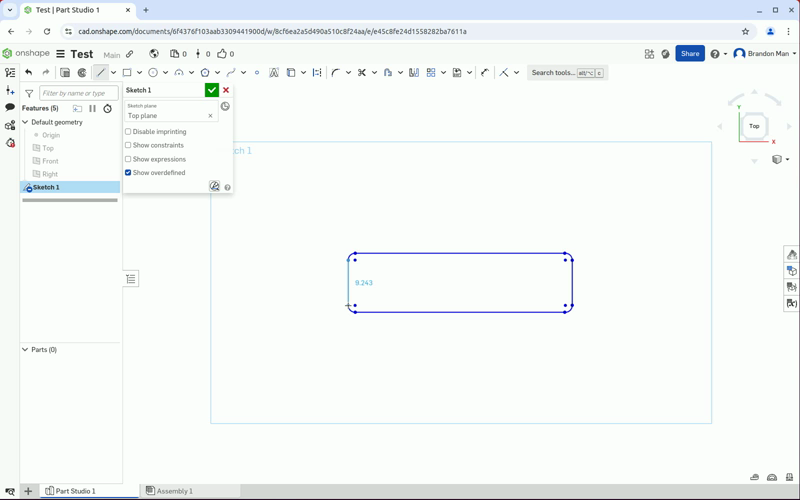
click(348, 305)
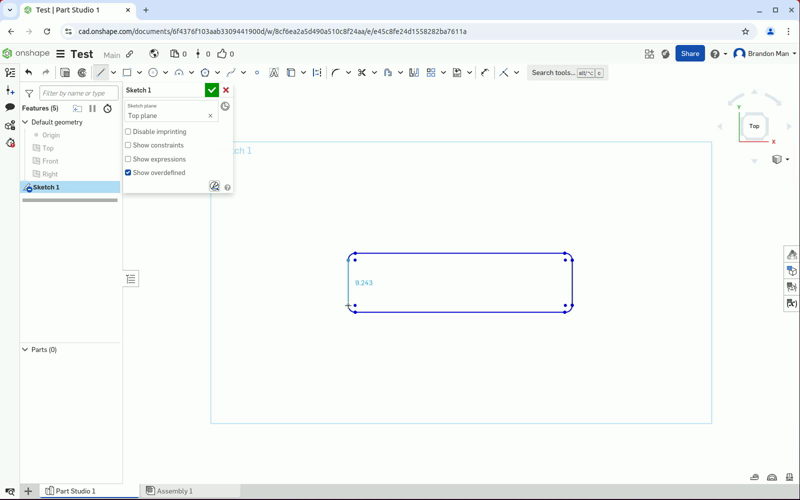
key(esc)
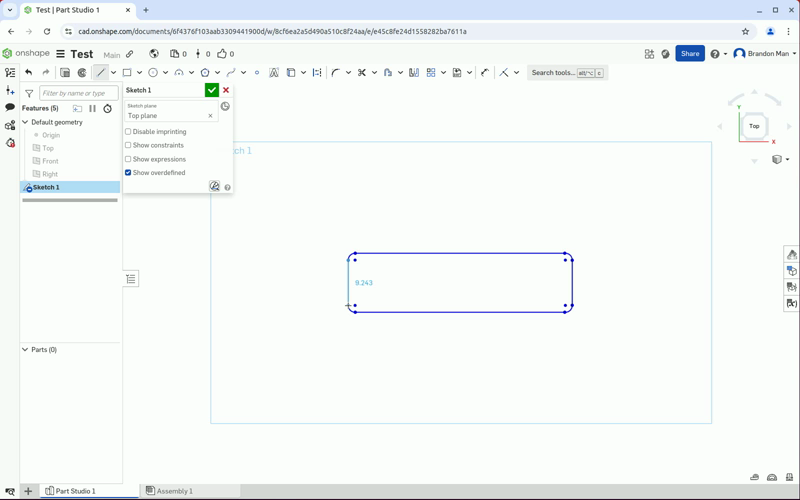
key(a)
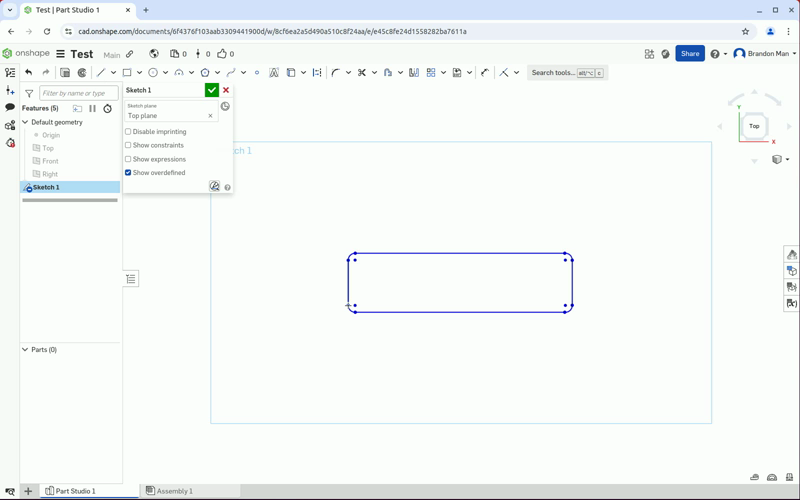
key_down(shift)
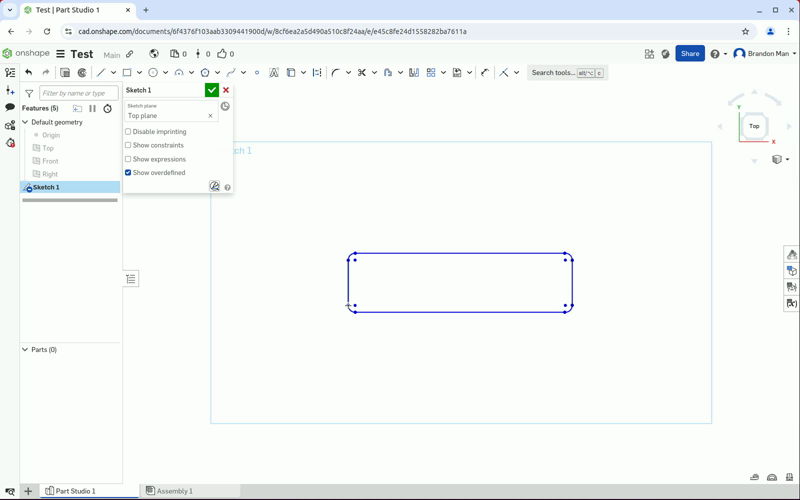
mouse_move(353, 302)
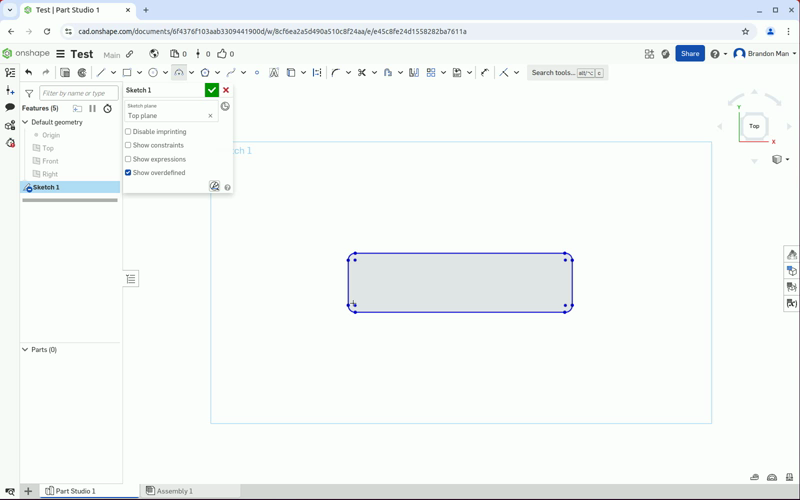
scroll(6)
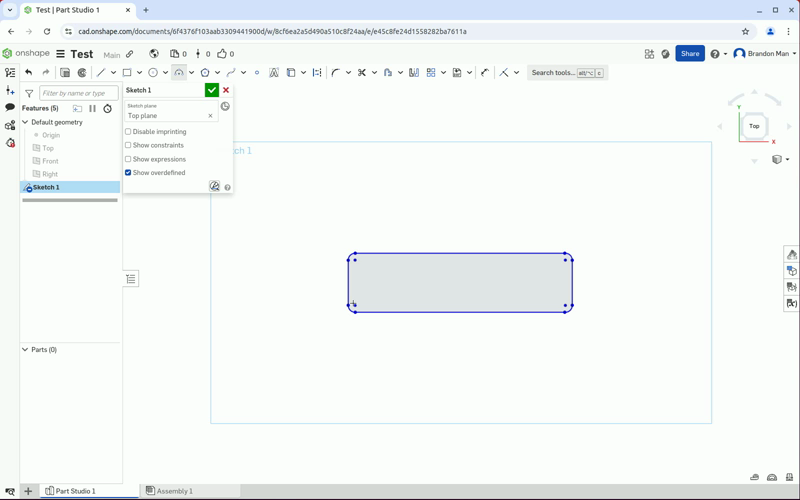
scroll(6)
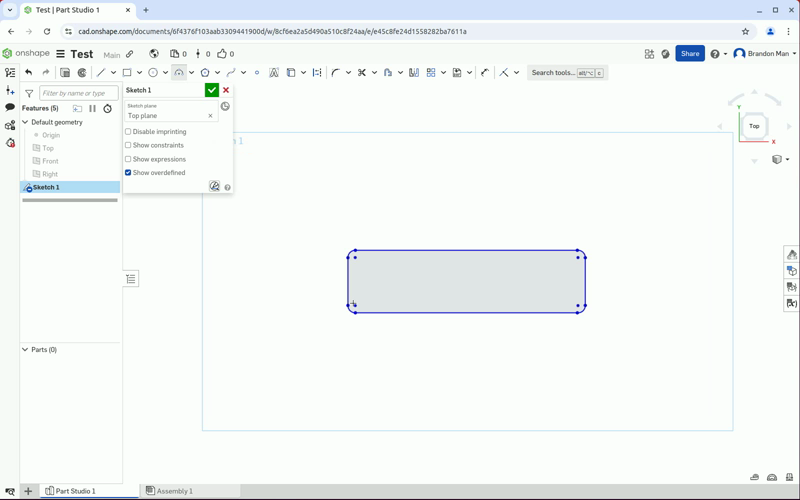
scroll(6)
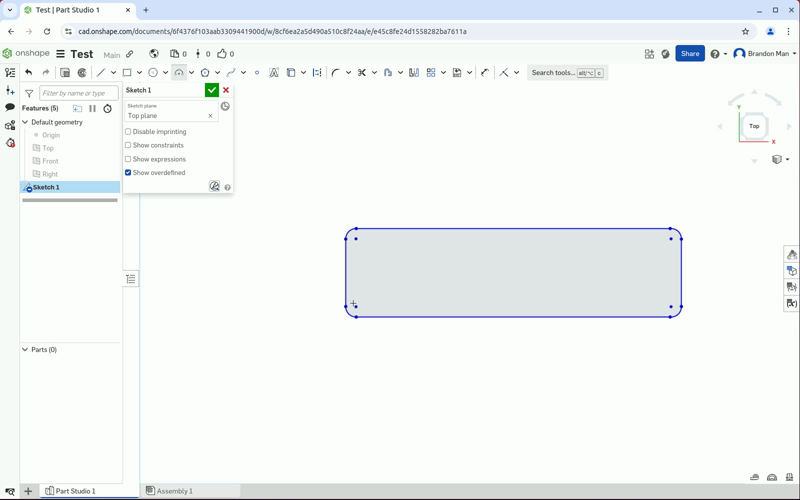
scroll(6)
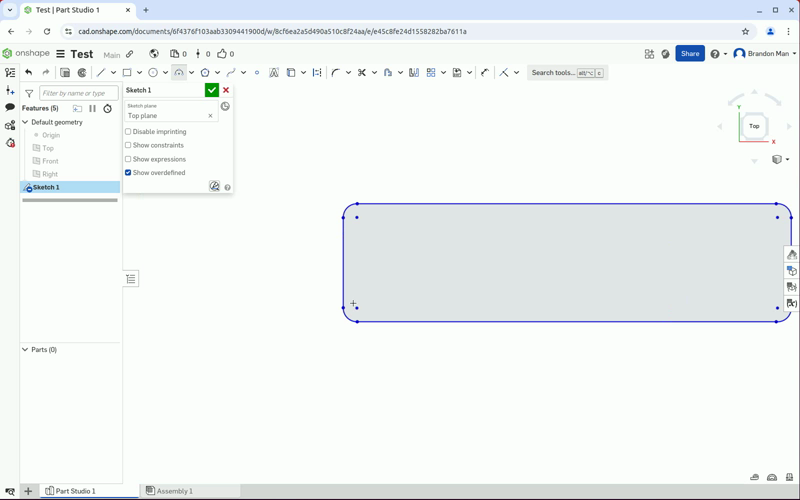
scroll(6)
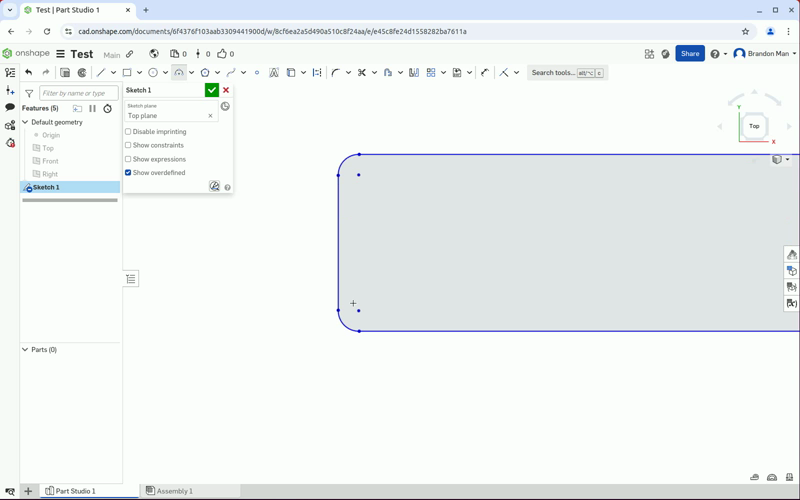
scroll(6)
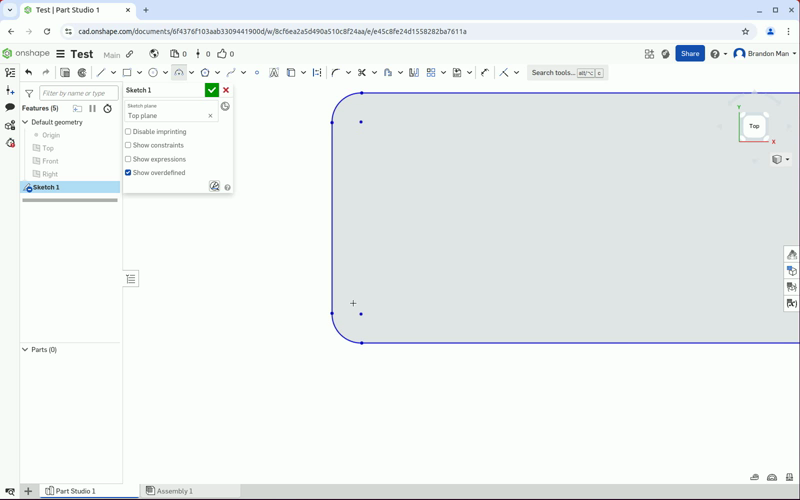
scroll(6)
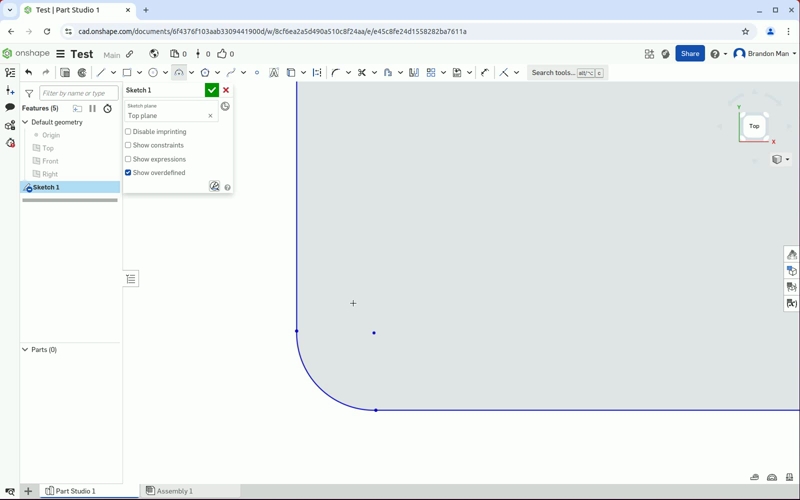
click(353, 302)
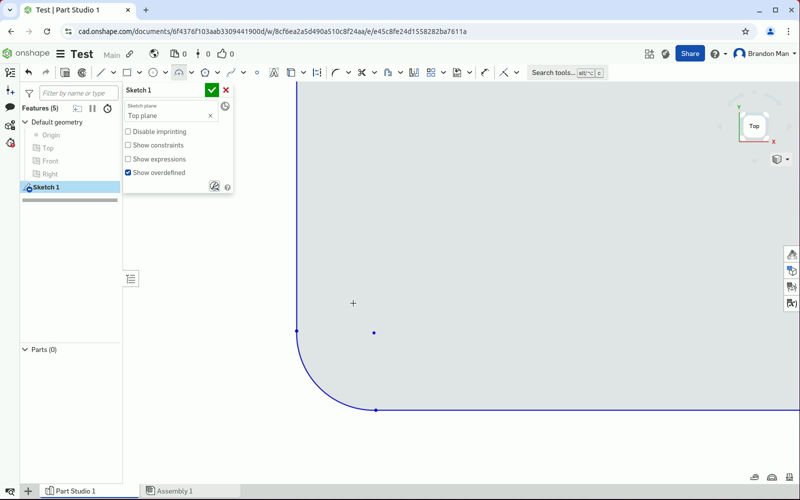
scroll(-6)
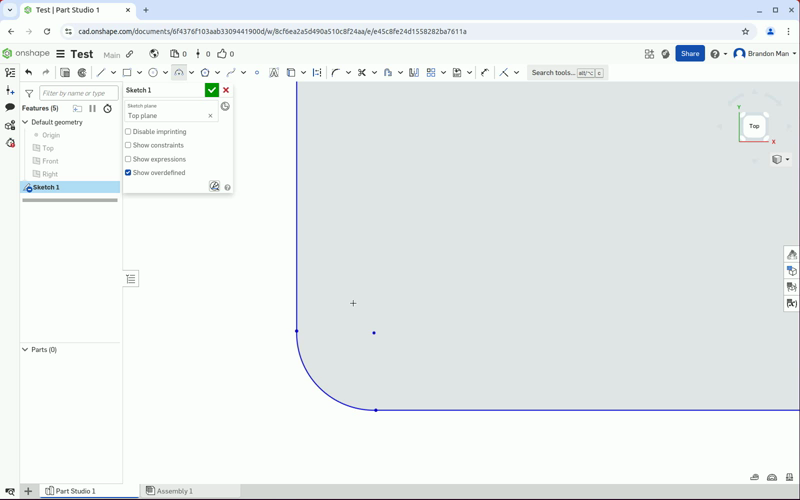
scroll(-6)
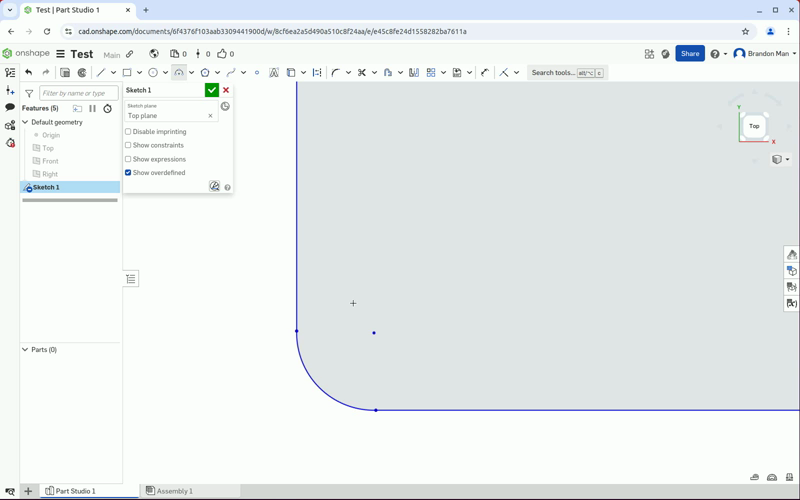
scroll(-6)
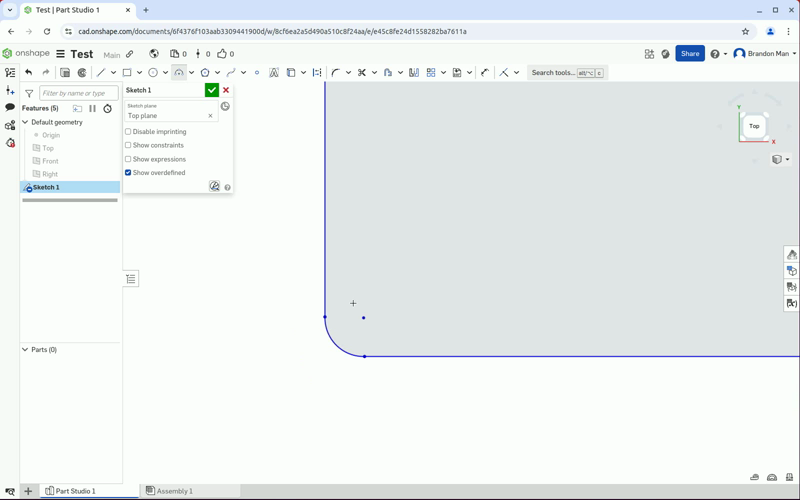
scroll(-6)
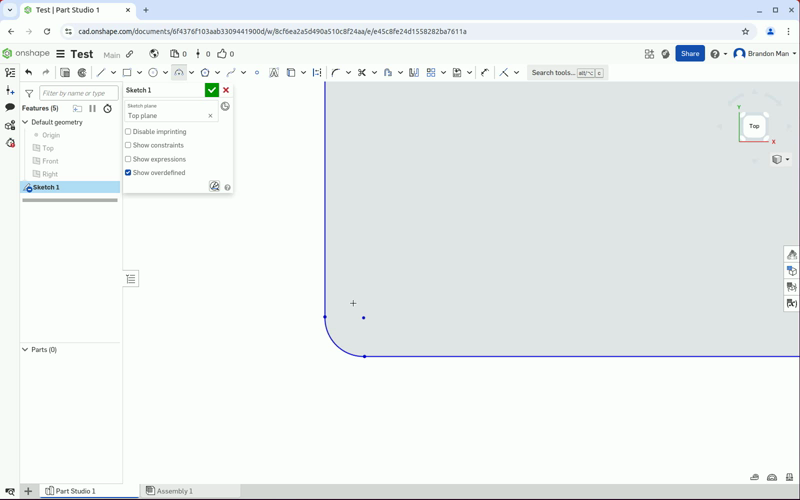
scroll(-6)
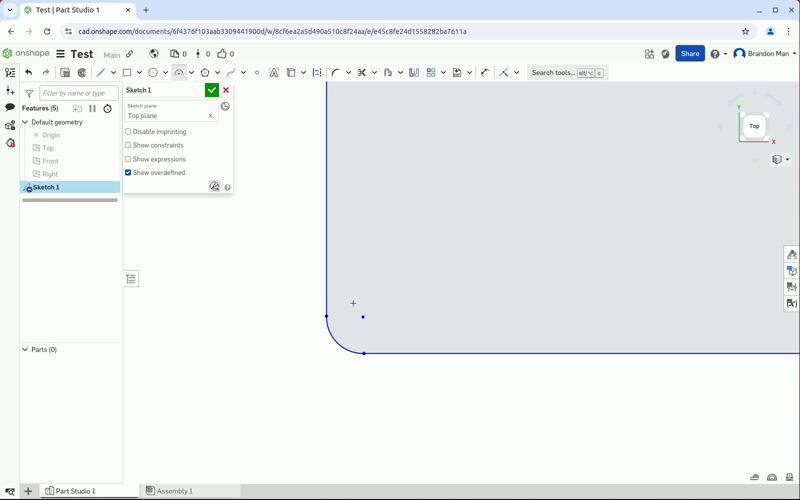
scroll(-6)
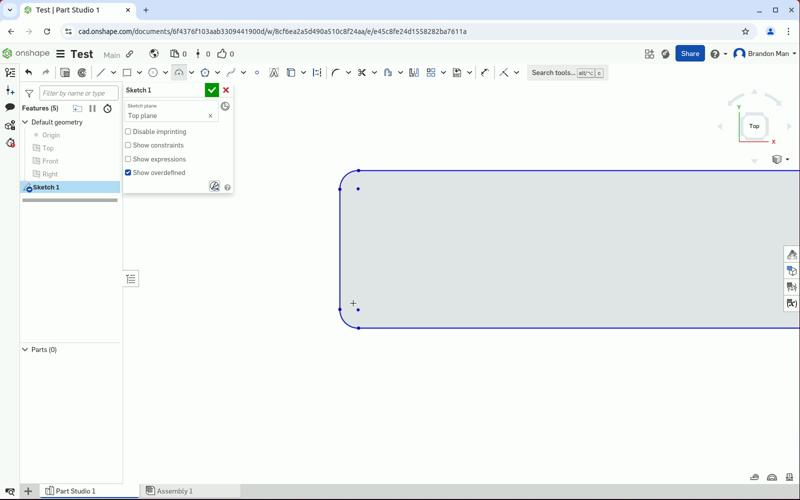
scroll(-6)
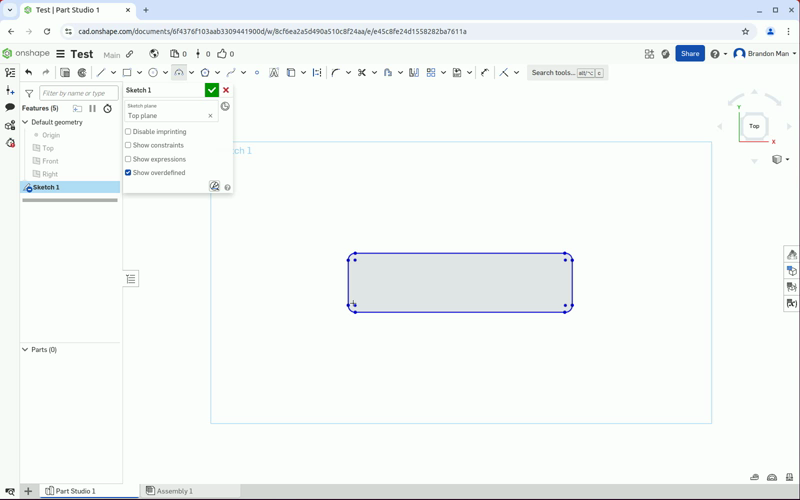
key_up(shift)
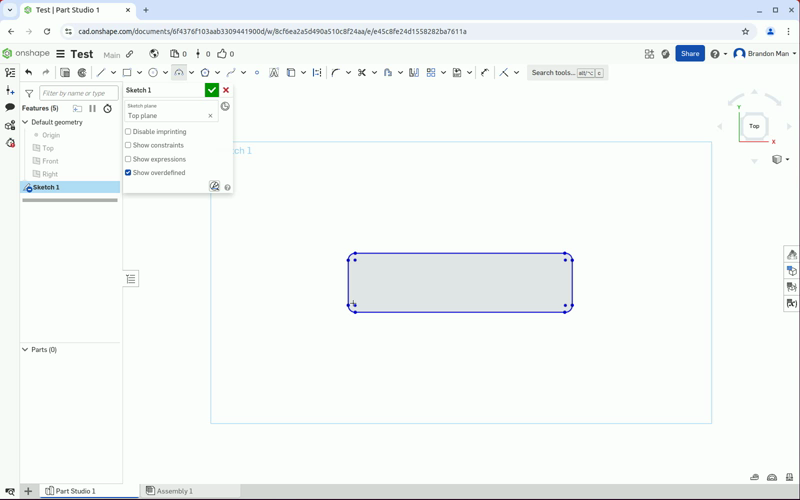
key_down(shift)
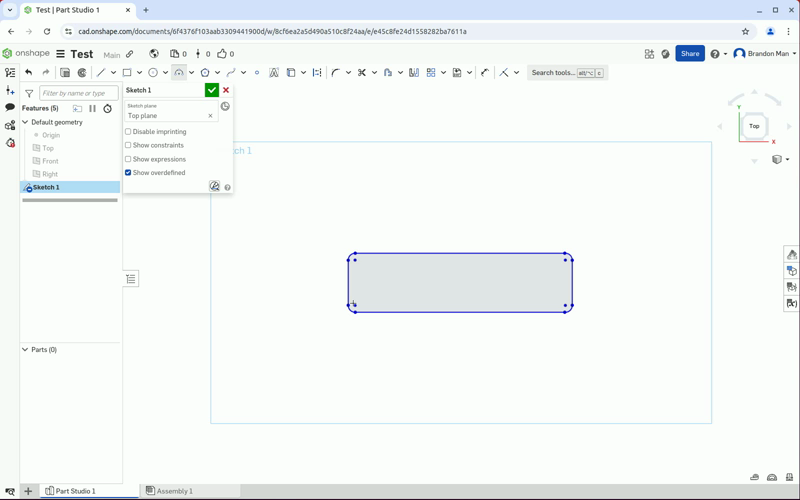
mouse_move(357, 307)
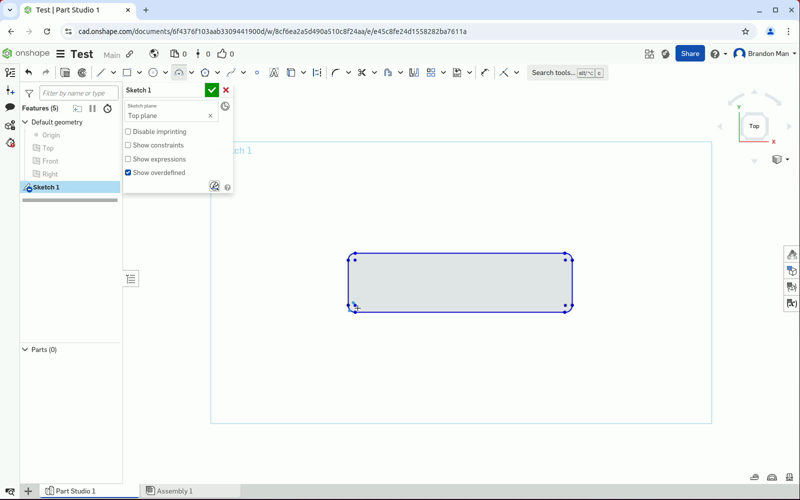
scroll(6)
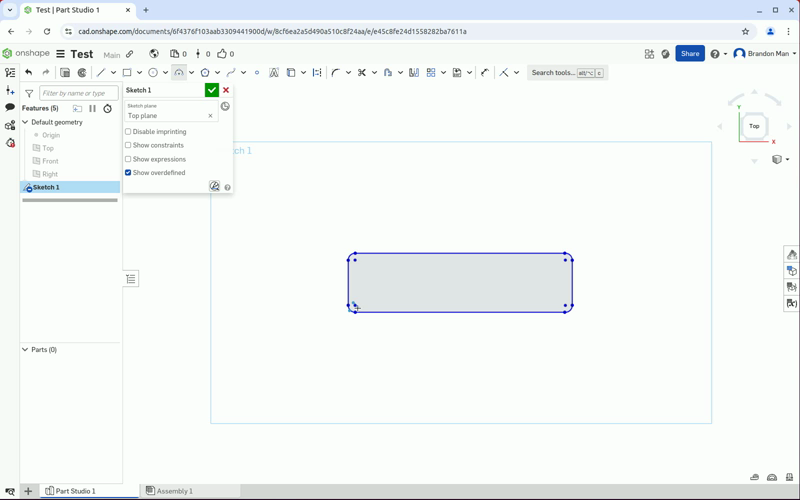
scroll(6)
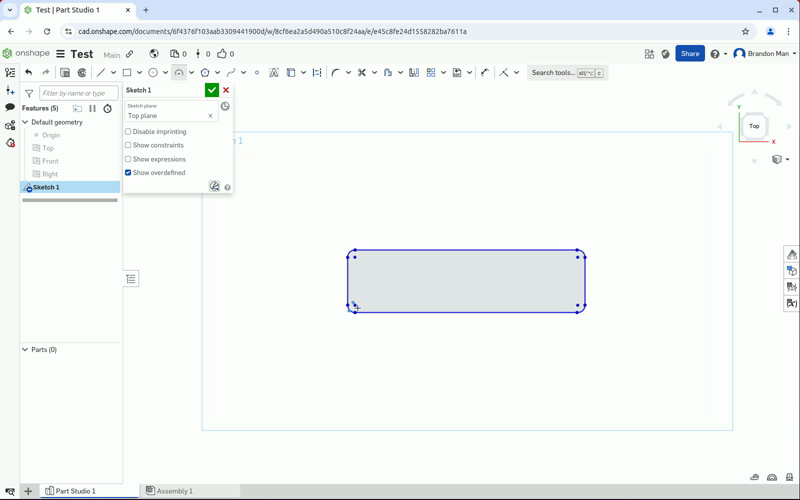
scroll(6)
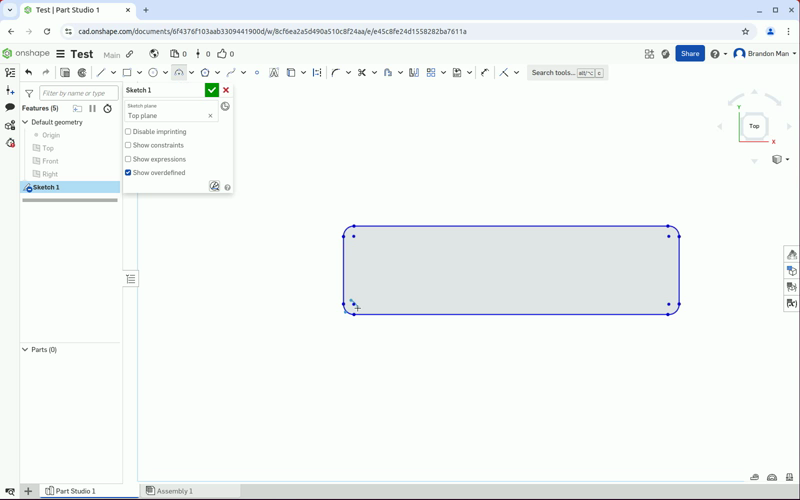
scroll(6)
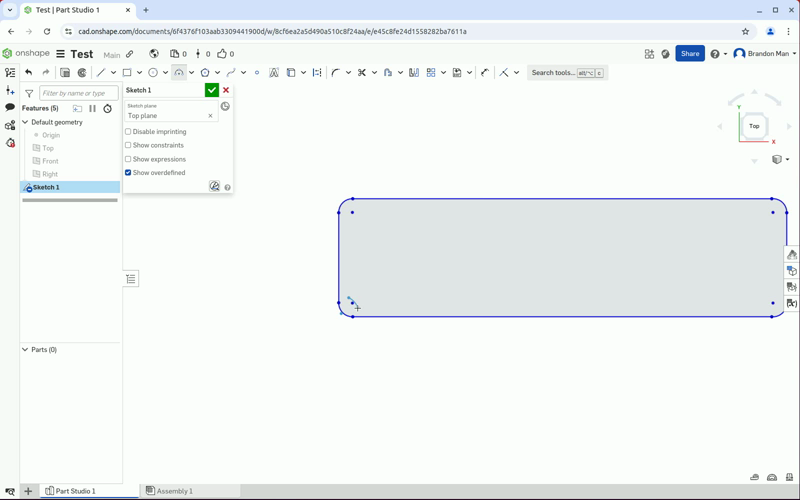
scroll(6)
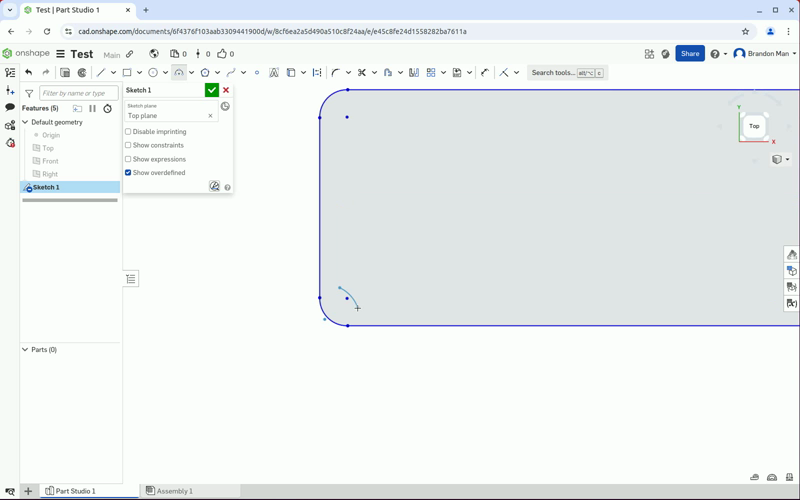
scroll(6)
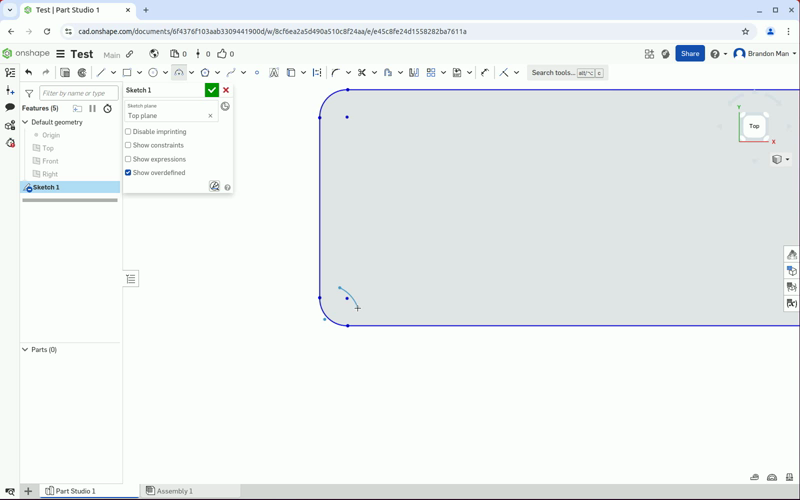
scroll(6)
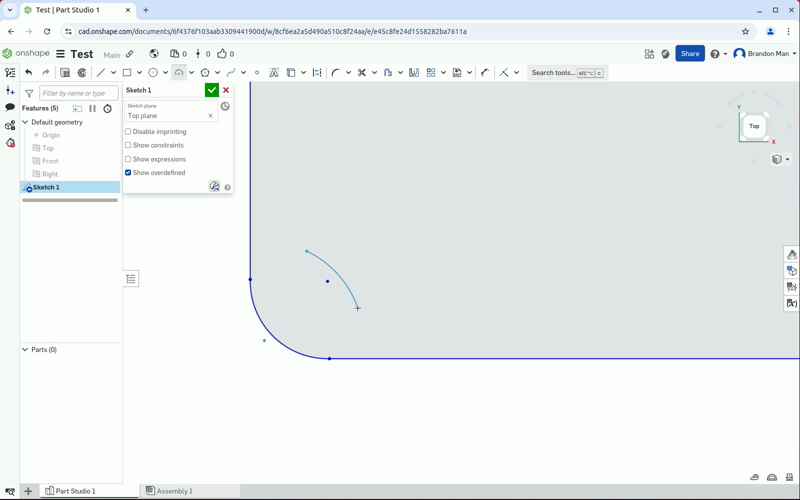
click(357, 307)
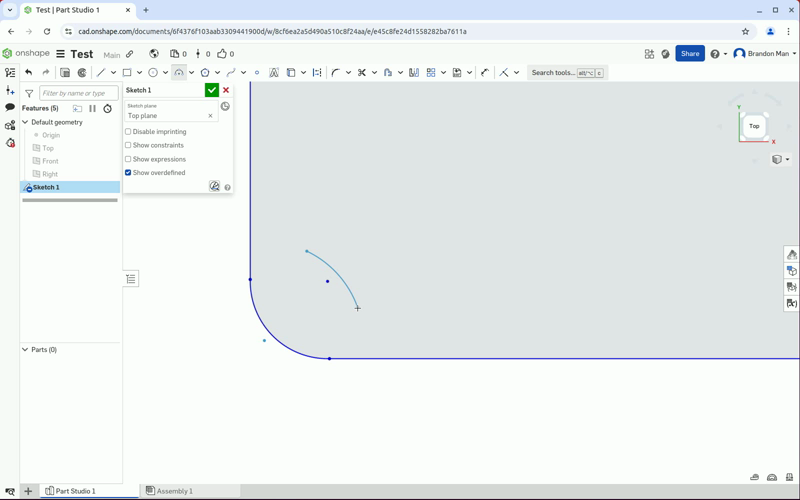
scroll(-6)
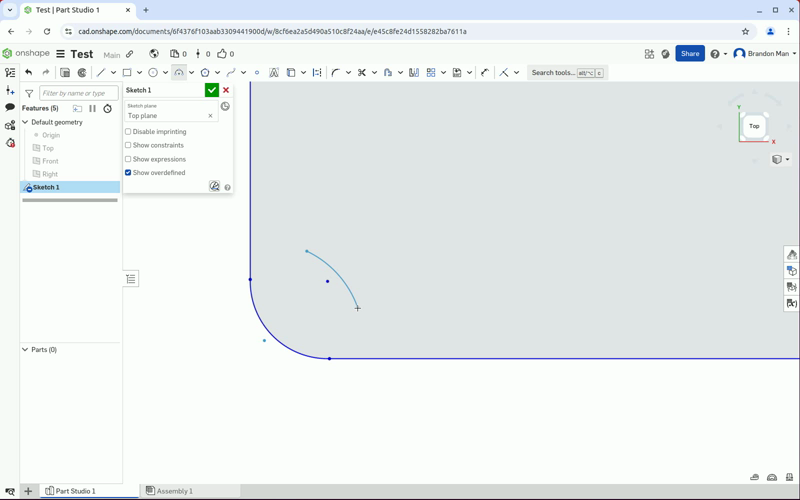
scroll(-6)
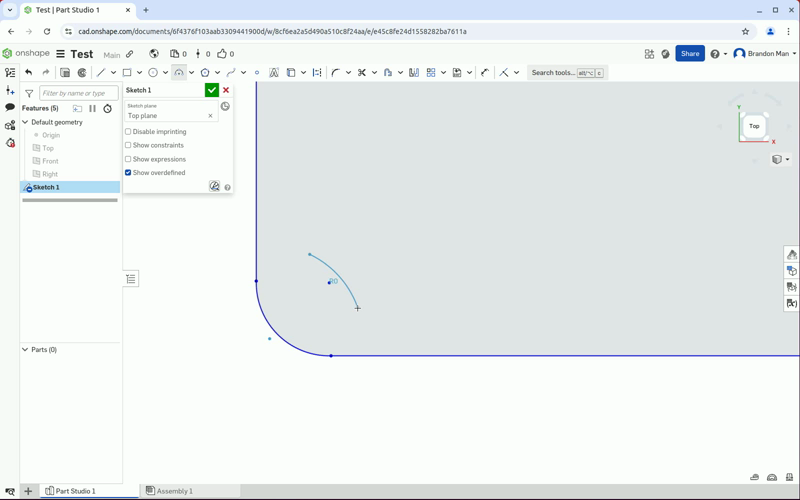
scroll(-6)
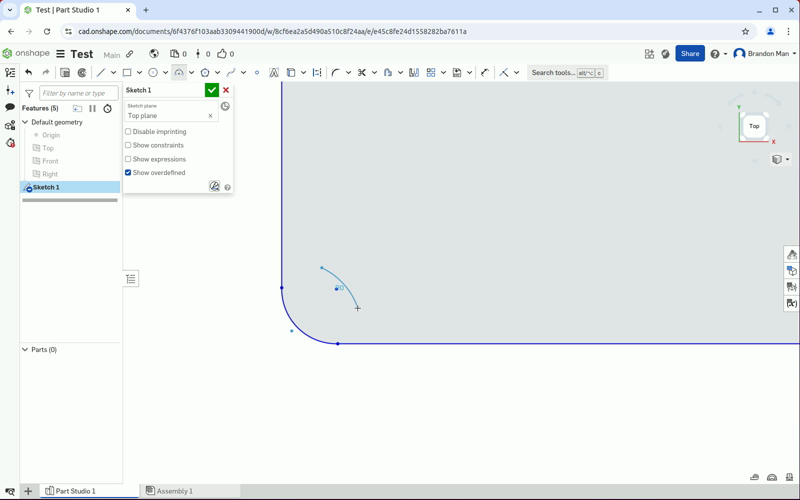
scroll(-6)
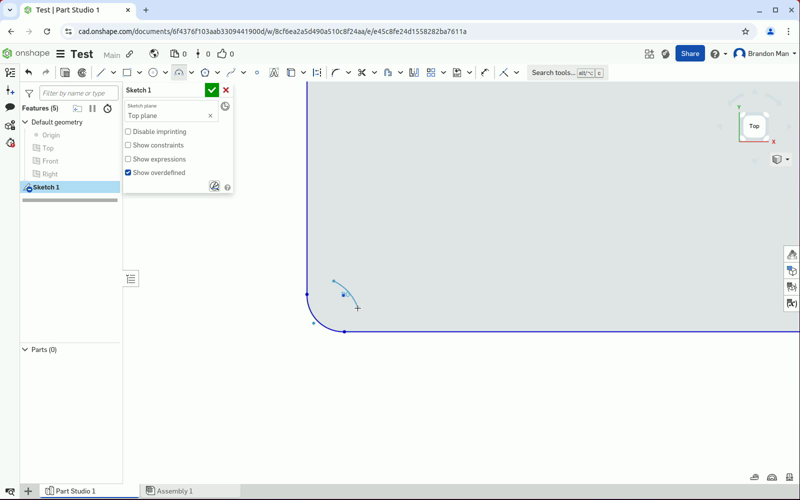
scroll(-6)
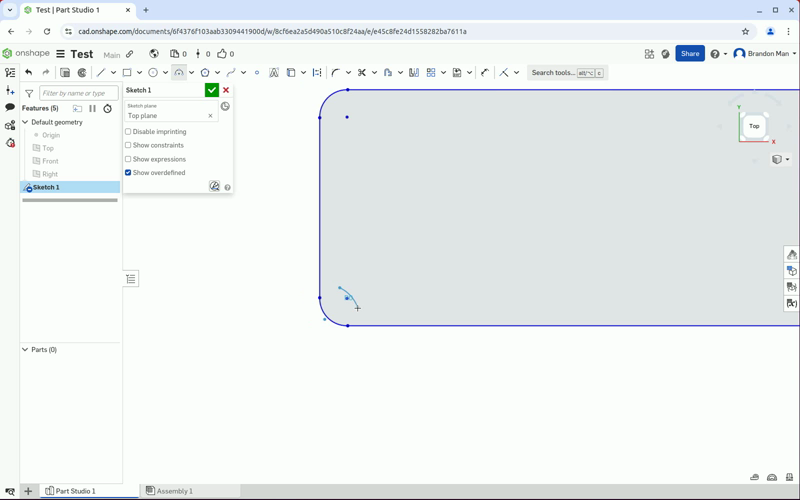
scroll(-6)
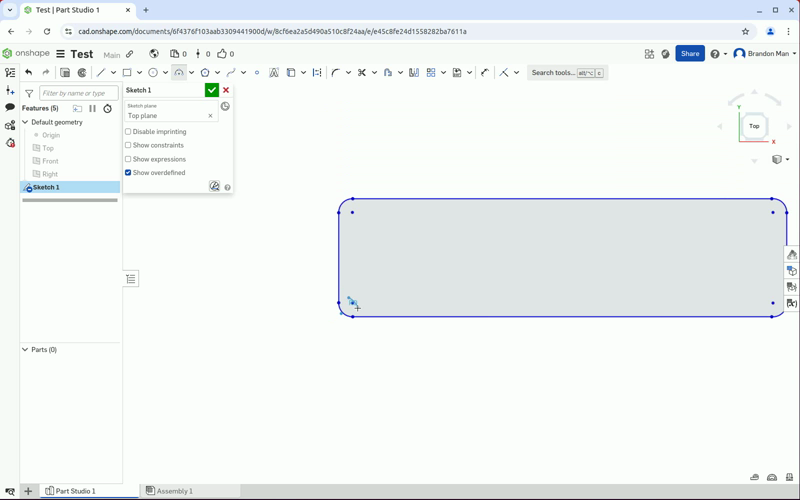
scroll(-6)
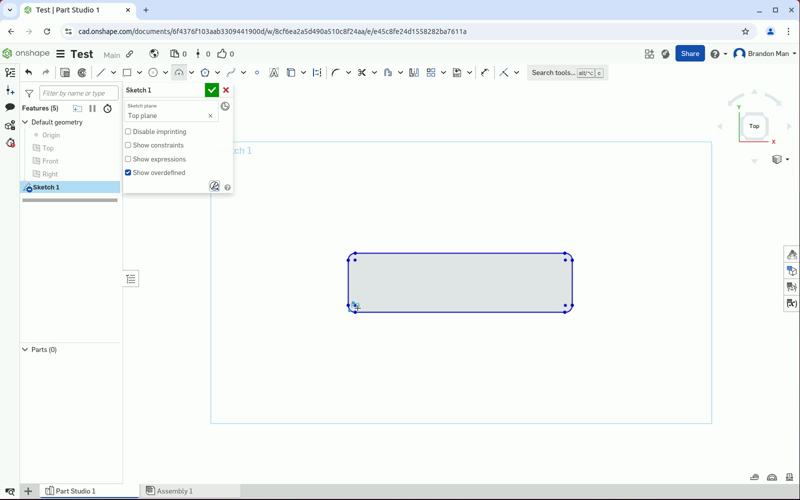
mouse_move(354, 306)
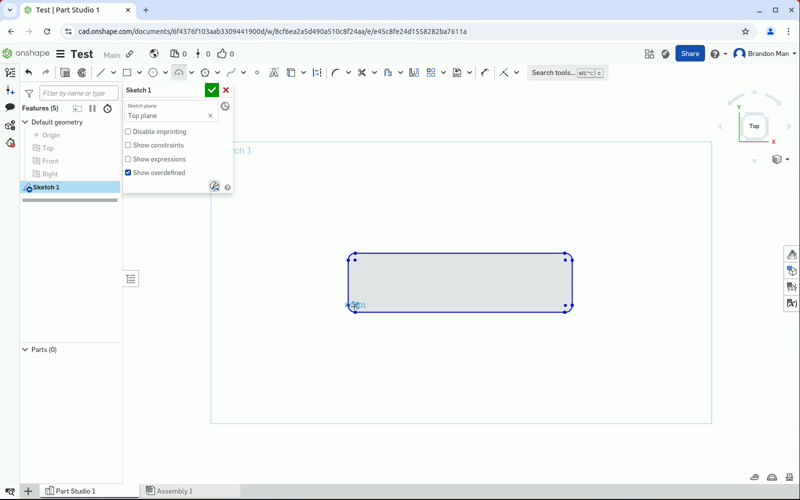
scroll(6)
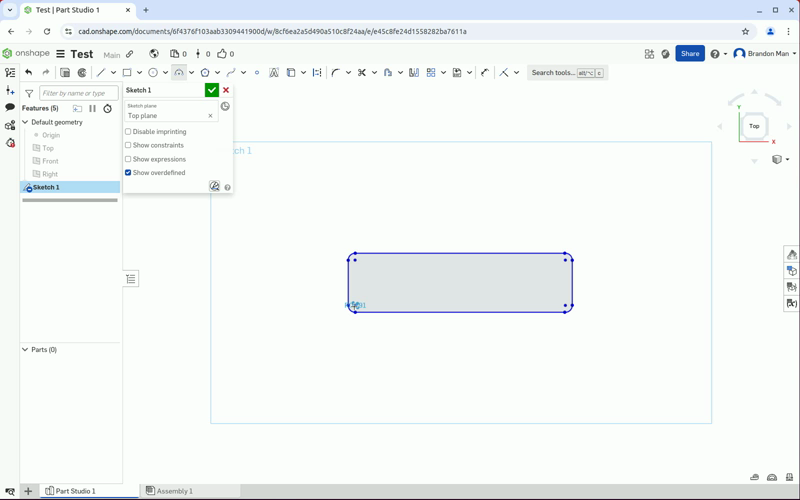
scroll(6)
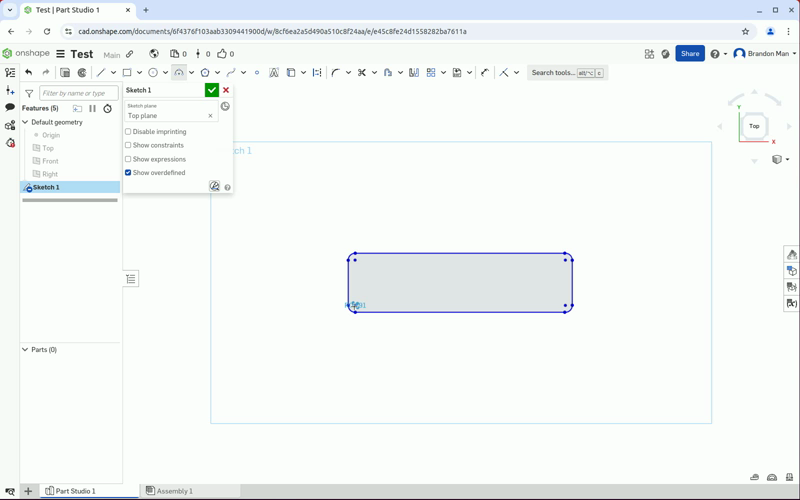
scroll(6)
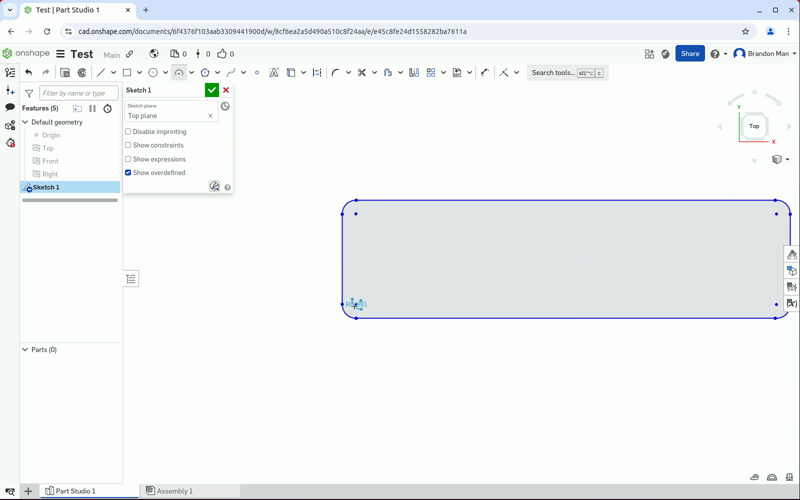
scroll(6)
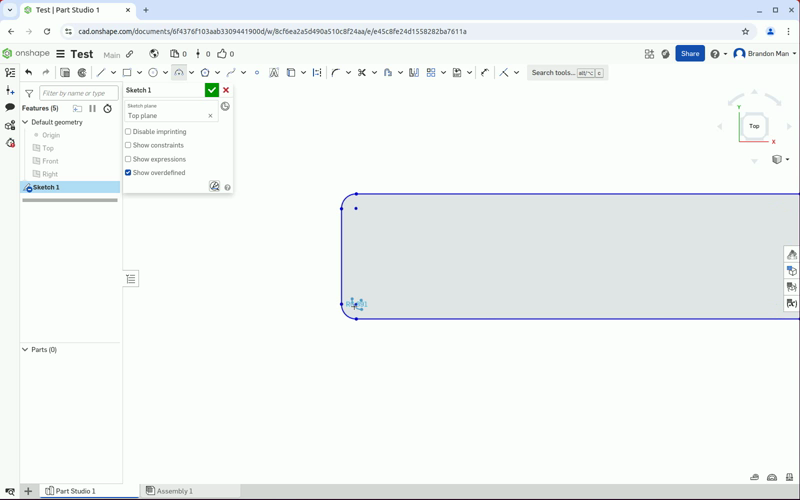
scroll(6)
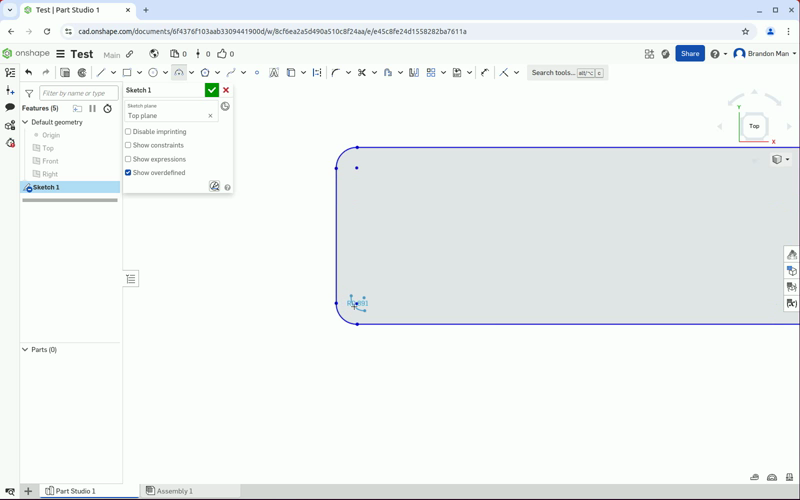
scroll(6)
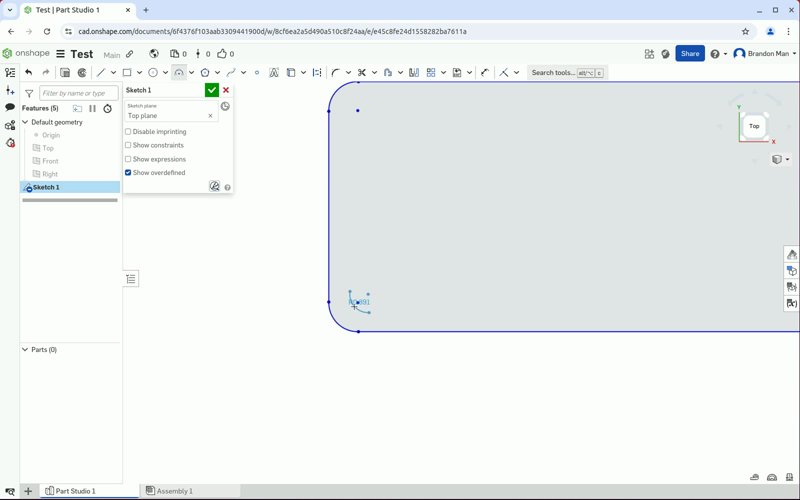
scroll(6)
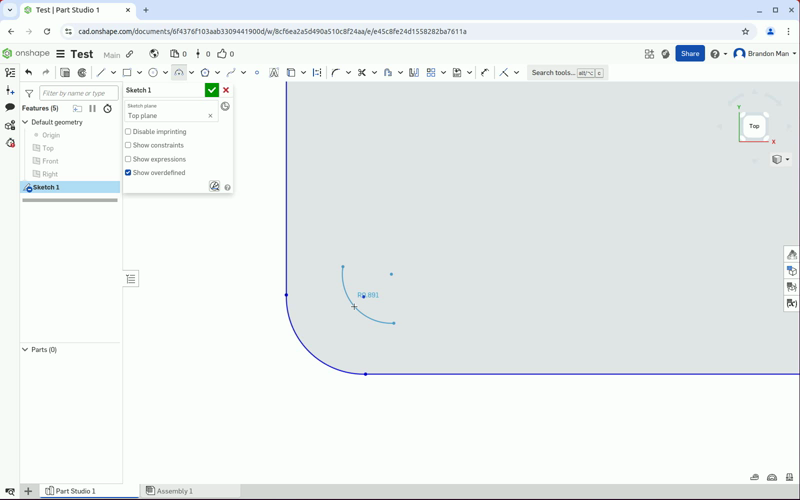
click(354, 306)
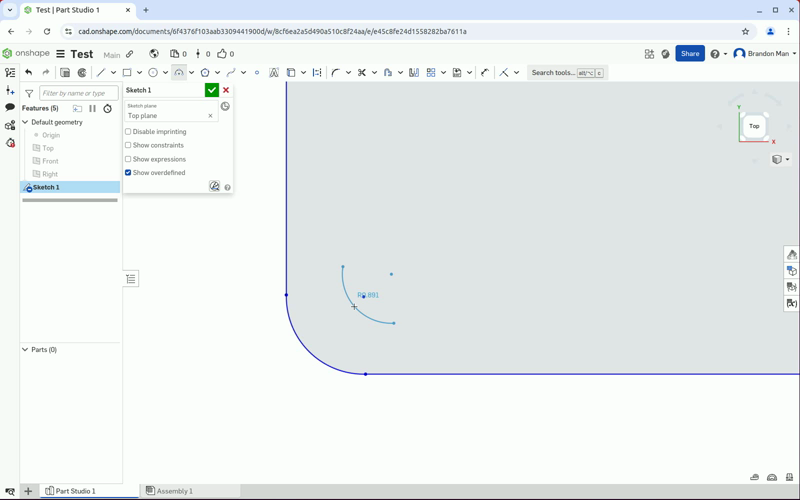
scroll(-6)
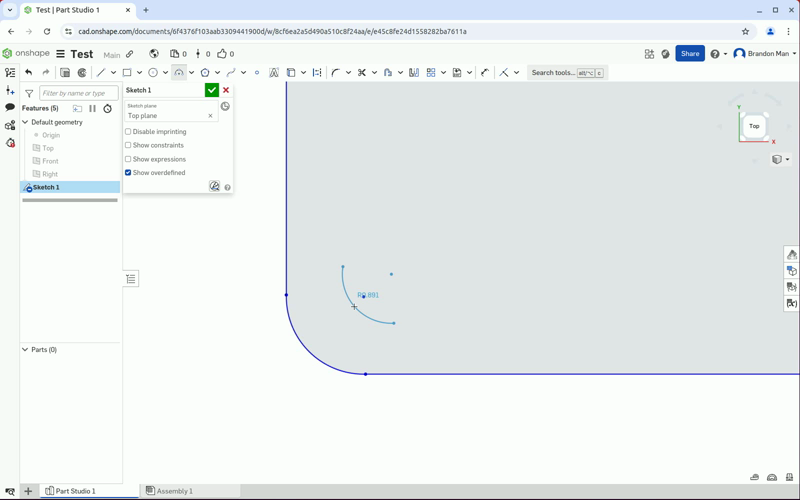
scroll(-6)
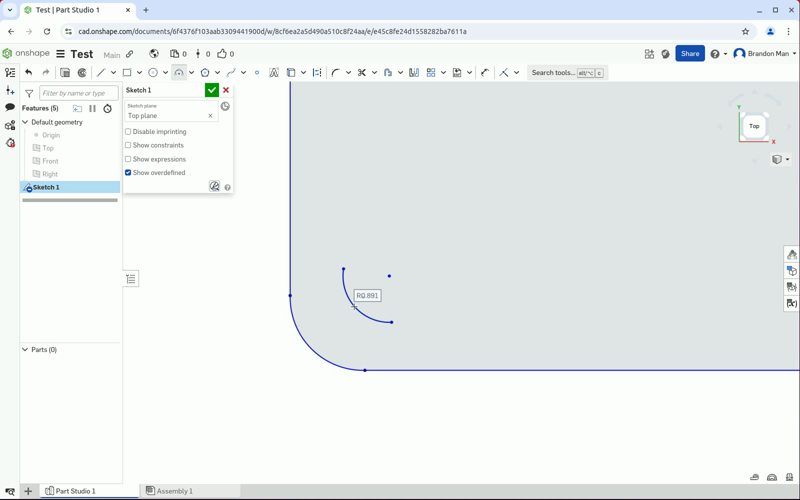
scroll(-6)
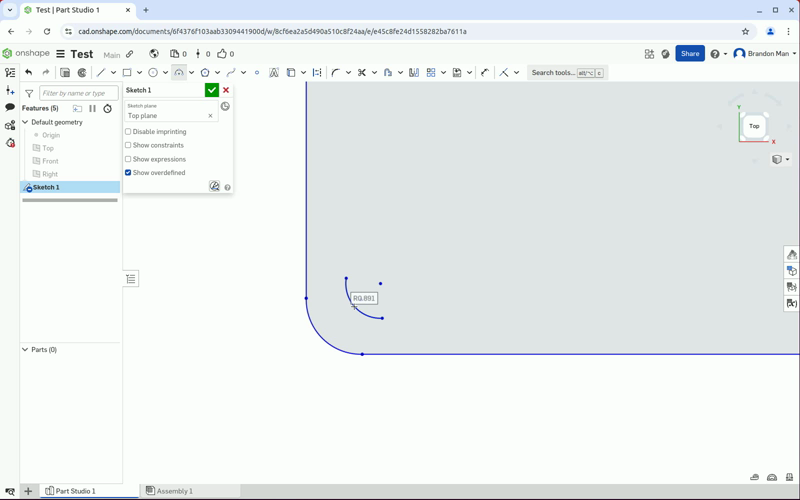
scroll(-6)
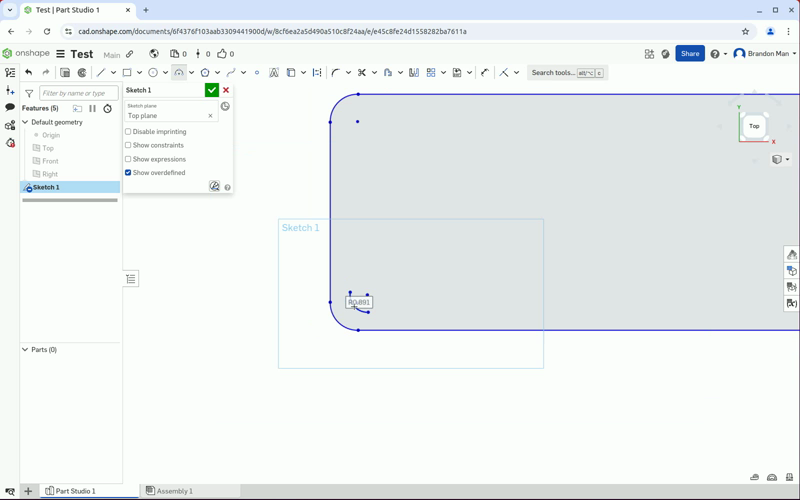
scroll(-6)
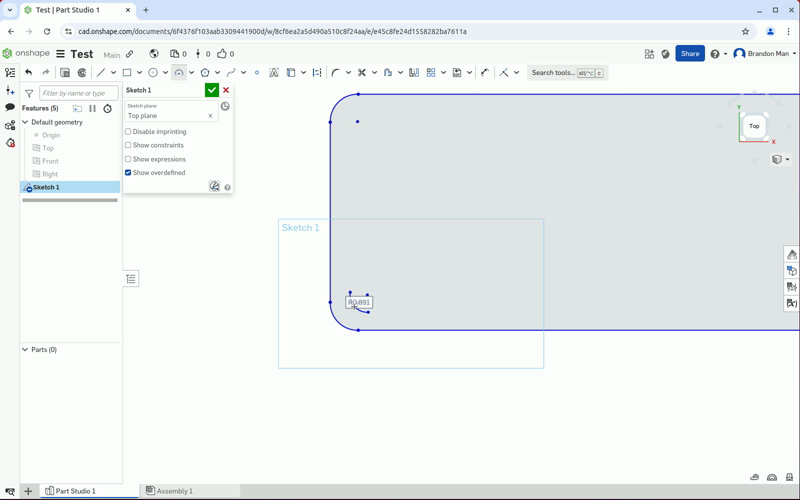
scroll(-6)
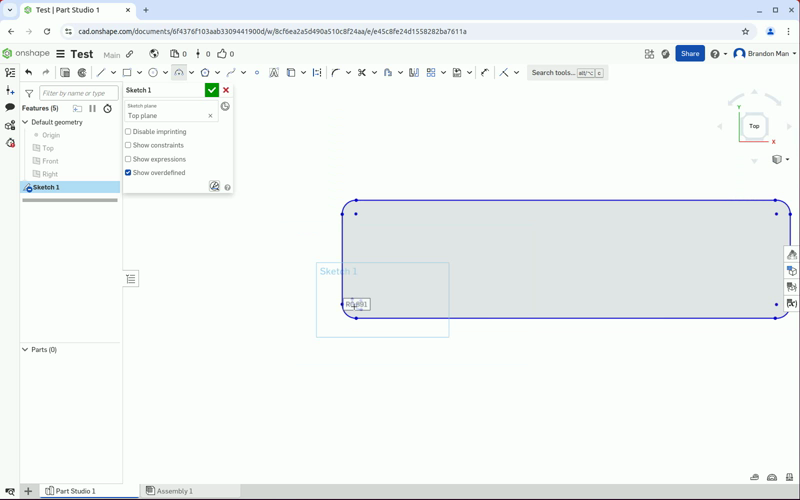
scroll(-6)
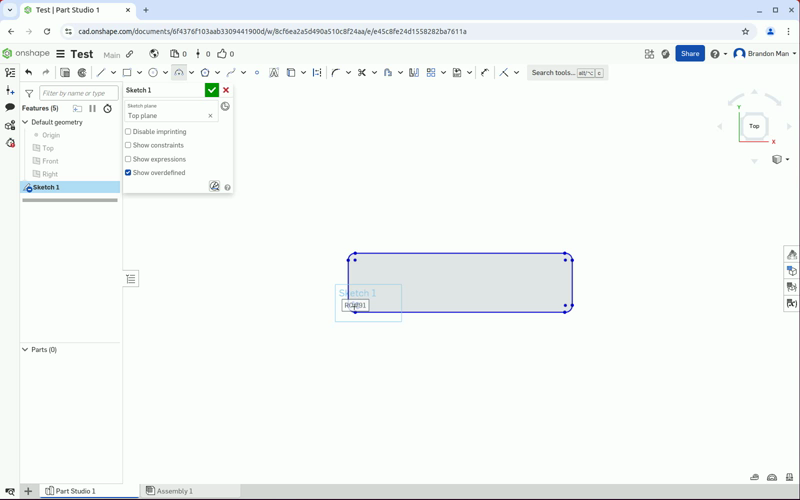
key_up(shift)
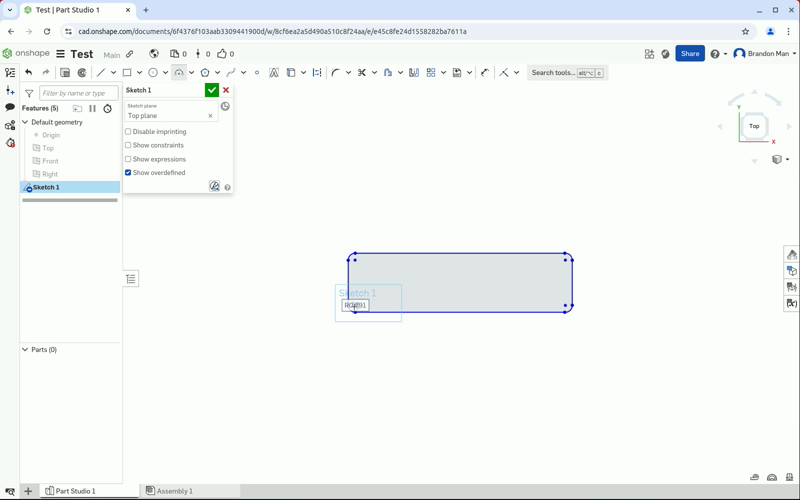
key(esc)
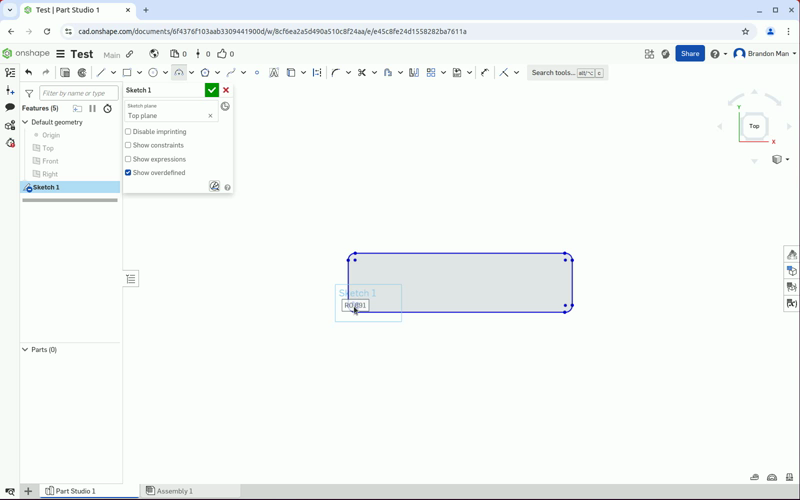
key(l)
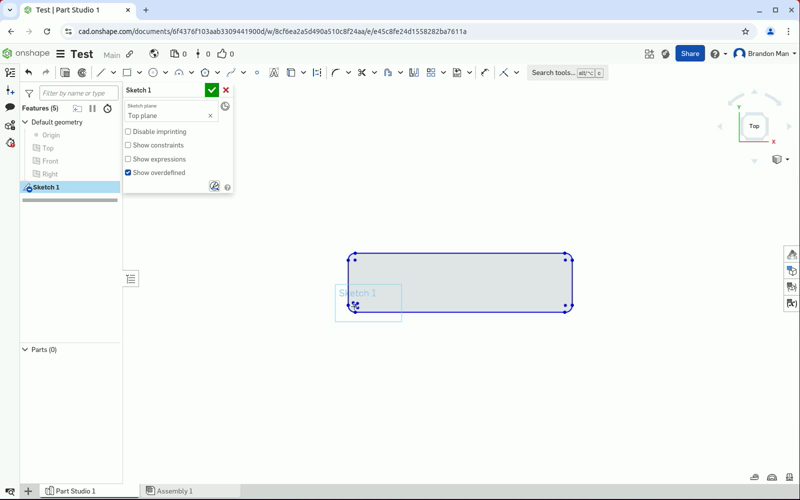
mouse_move(357, 307)
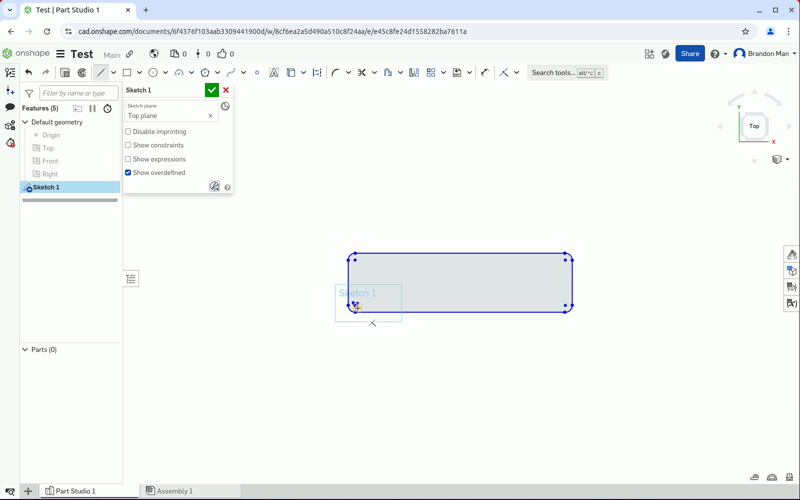
scroll(6)
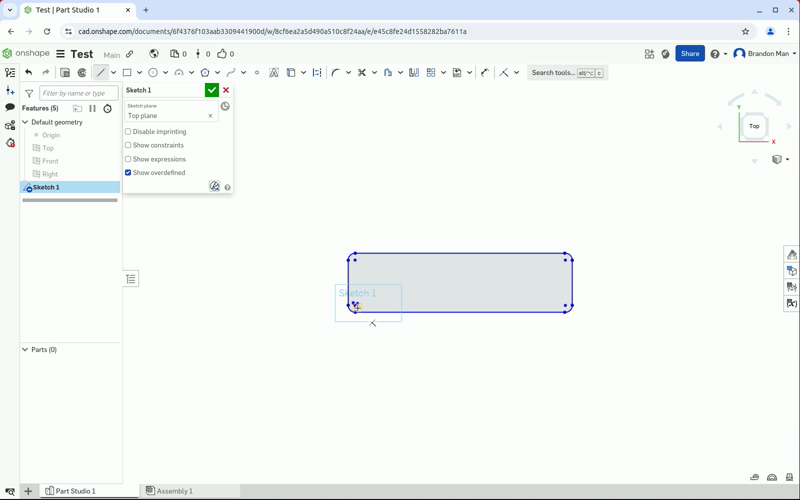
scroll(6)
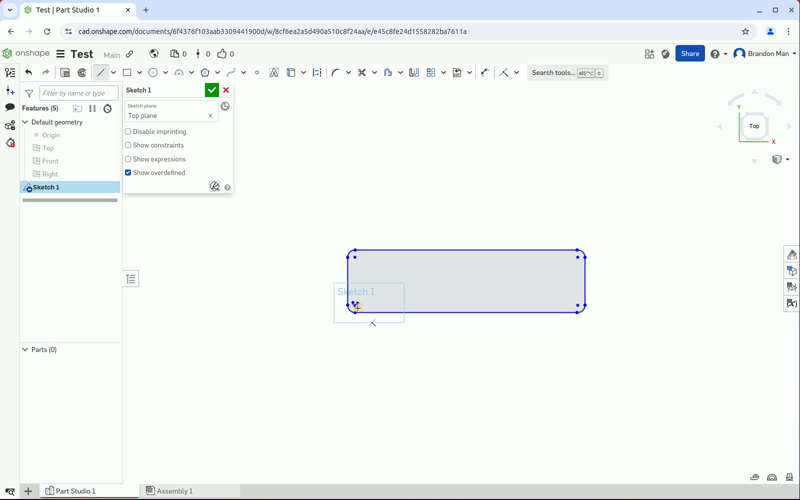
scroll(6)
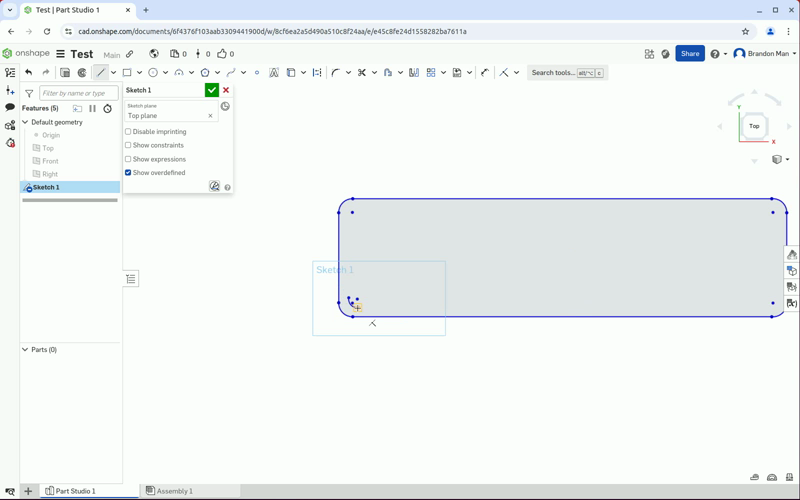
scroll(6)
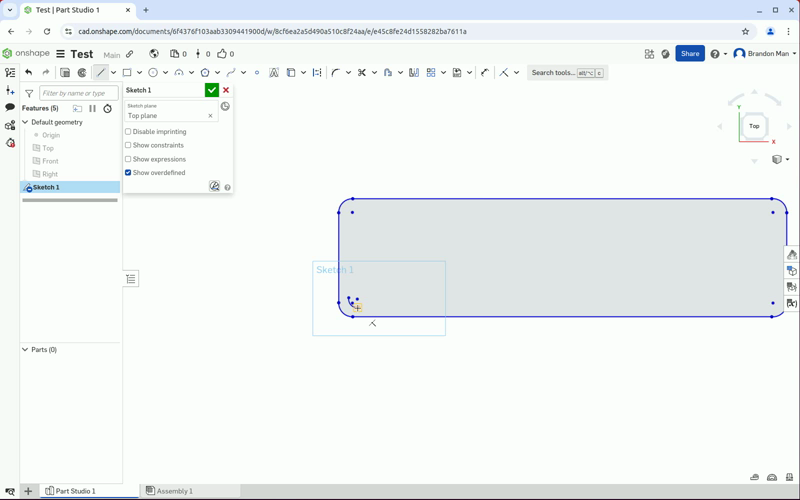
scroll(6)
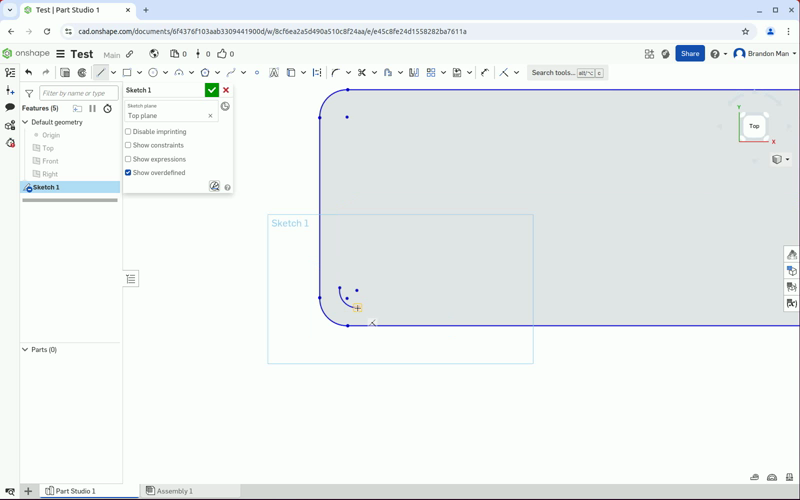
scroll(6)
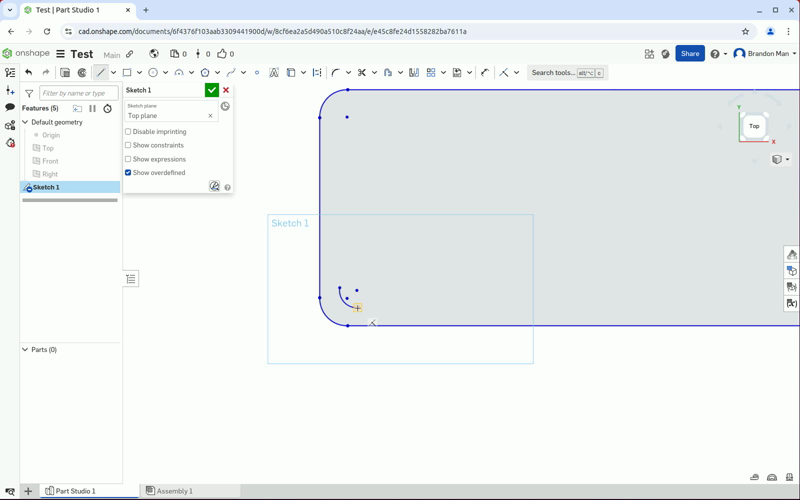
scroll(6)
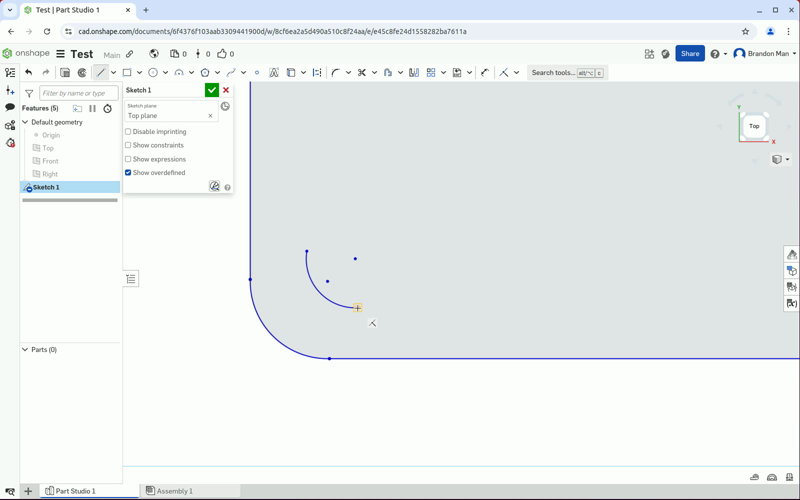
click(357, 307)
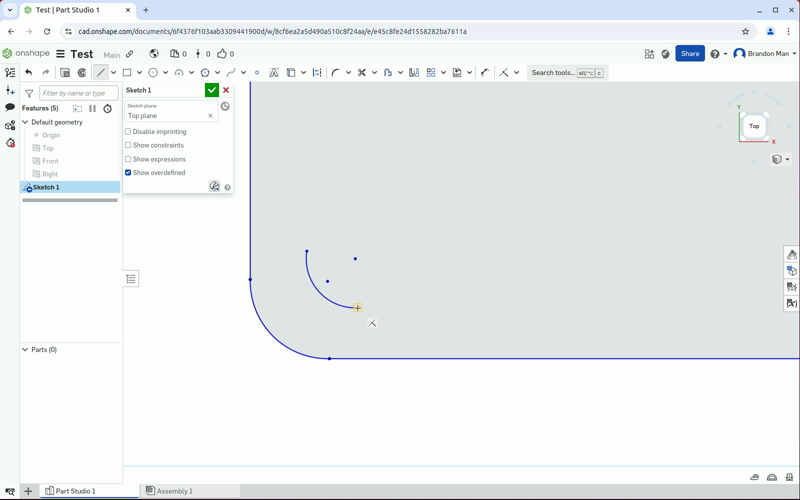
scroll(-6)
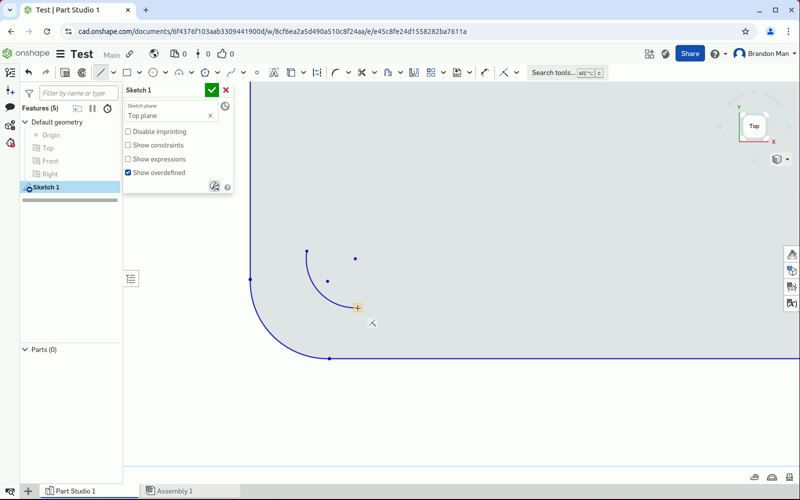
scroll(-6)
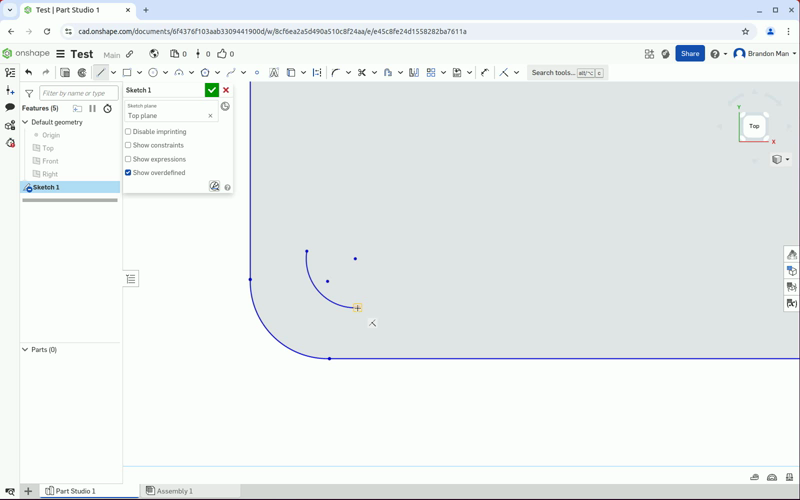
scroll(-6)
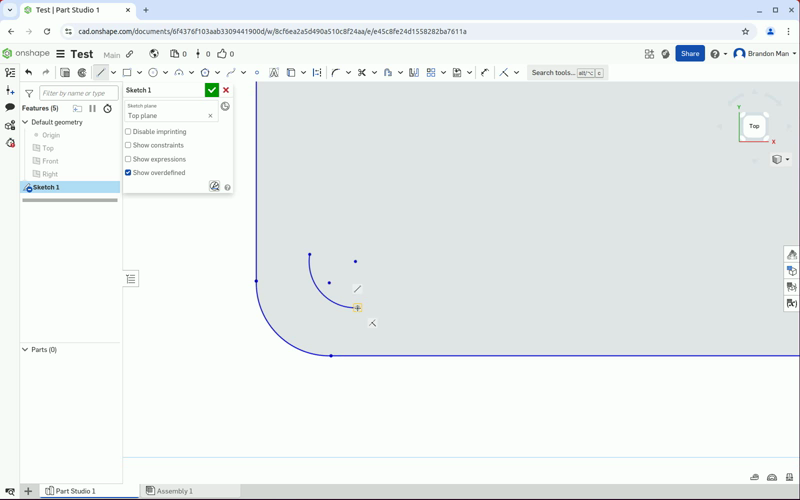
scroll(-6)
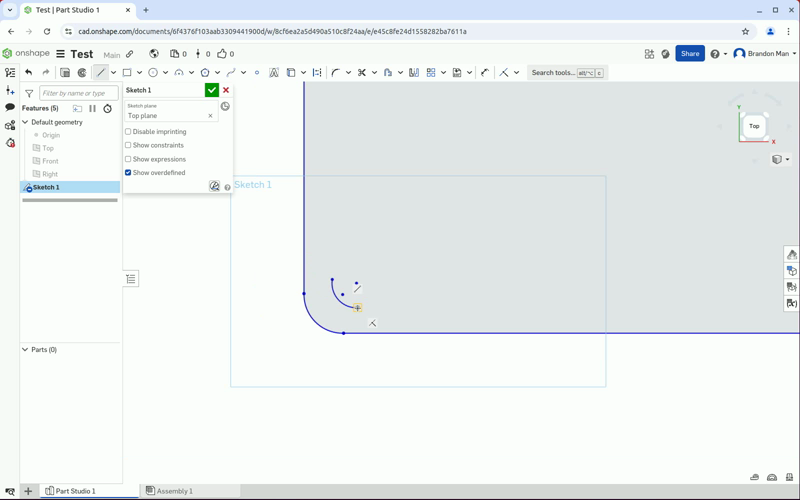
scroll(-6)
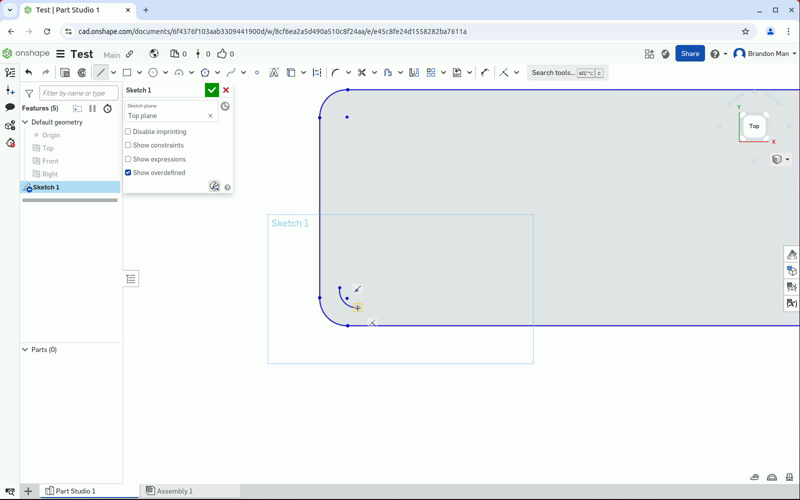
scroll(-6)
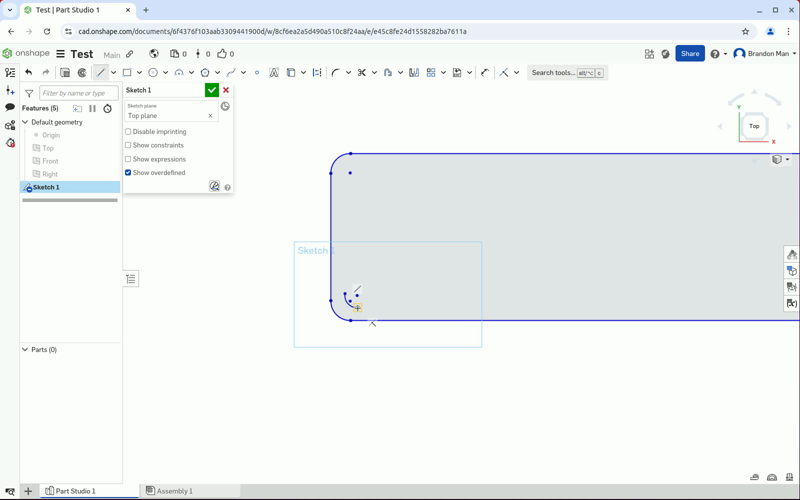
scroll(-6)
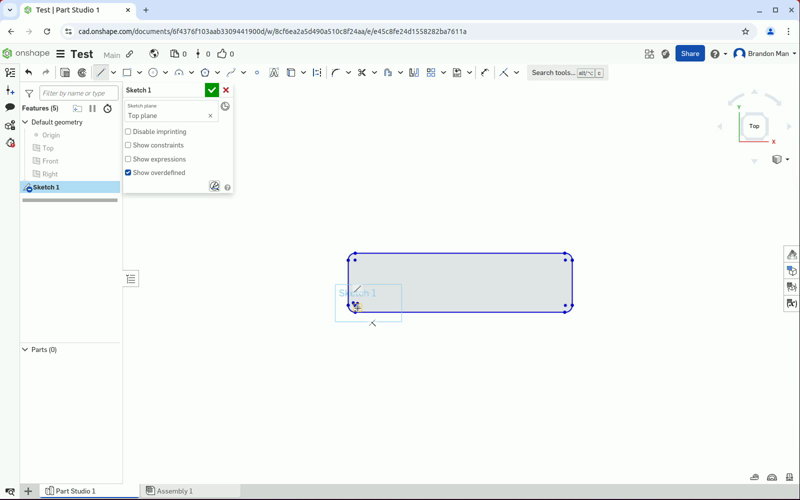
key_down(shift)
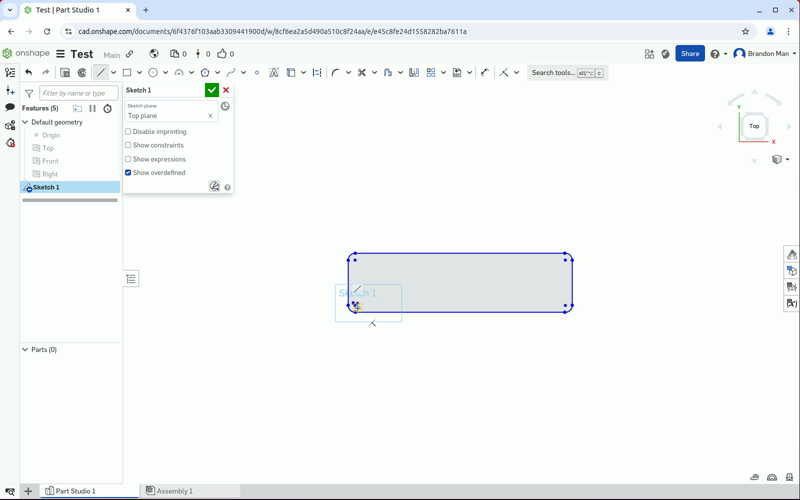
mouse_move(562, 307)
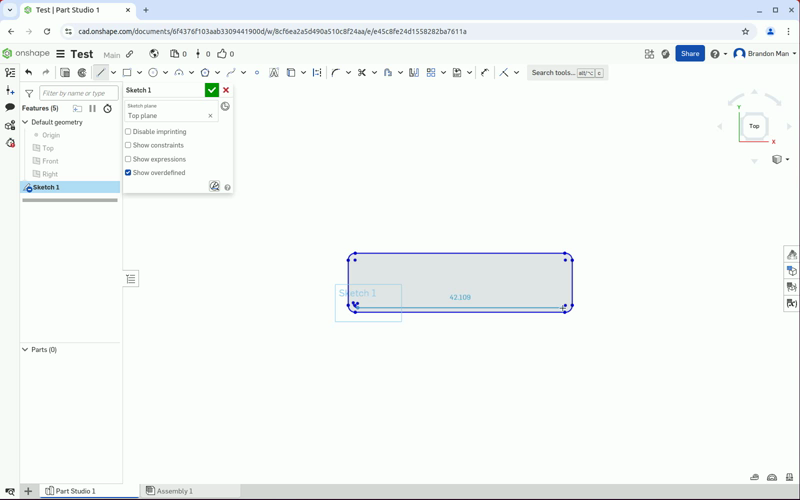
scroll(6)
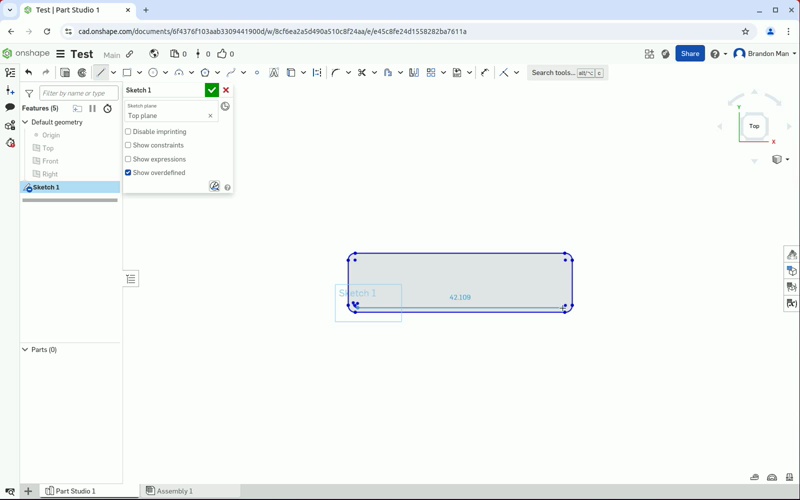
scroll(6)
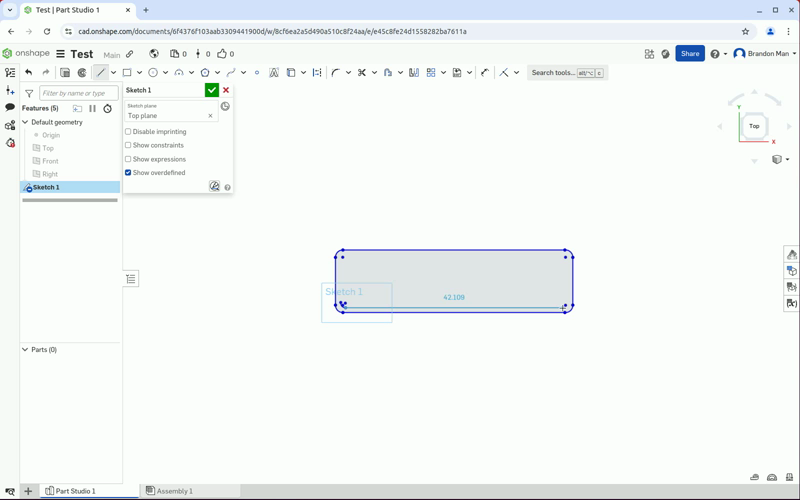
scroll(6)
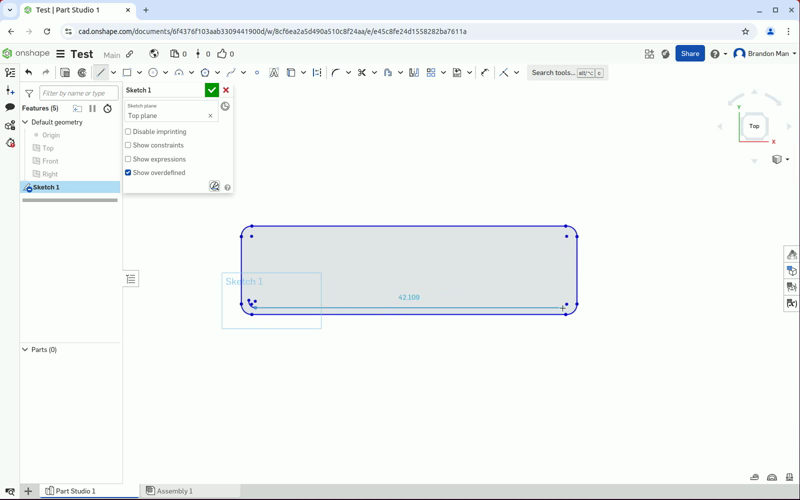
scroll(6)
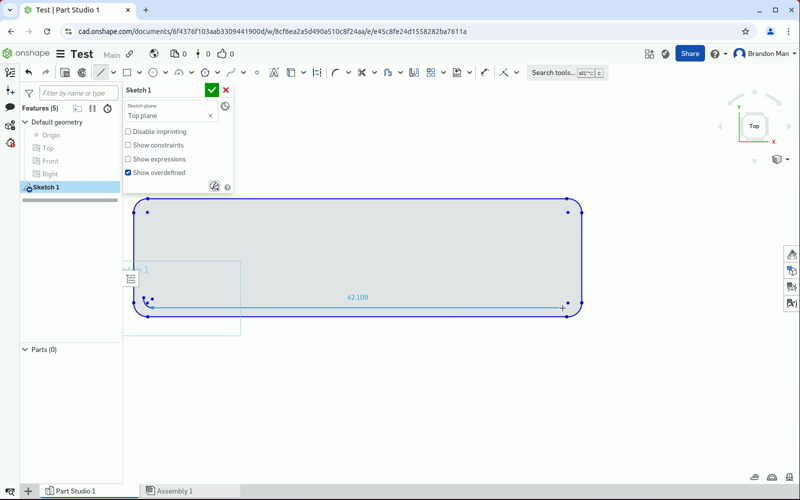
scroll(6)
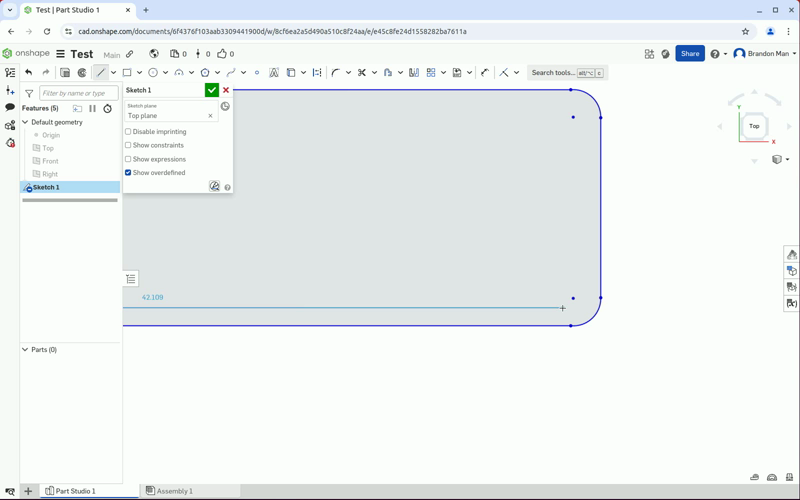
scroll(6)
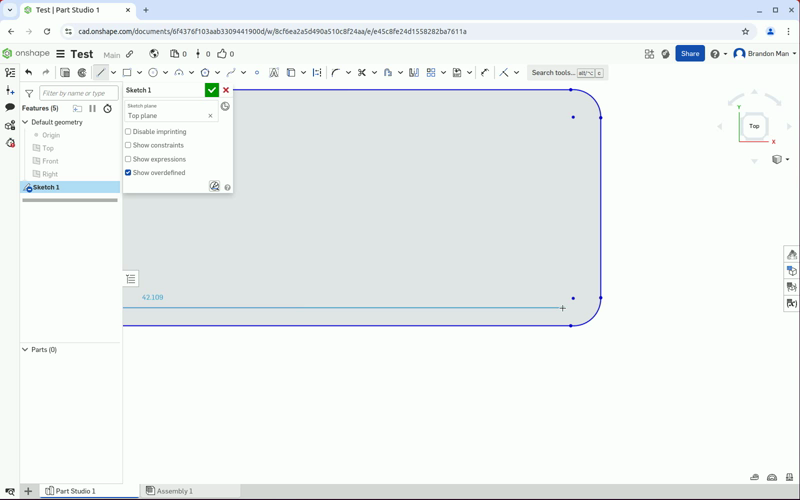
scroll(6)
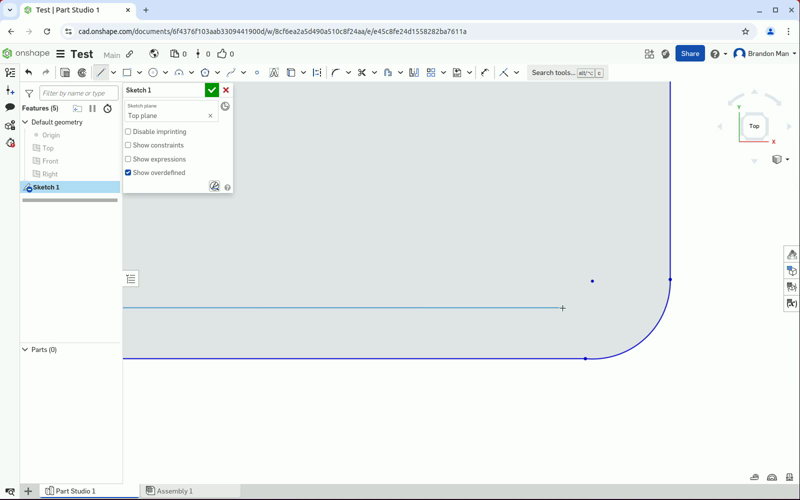
click(562, 307)
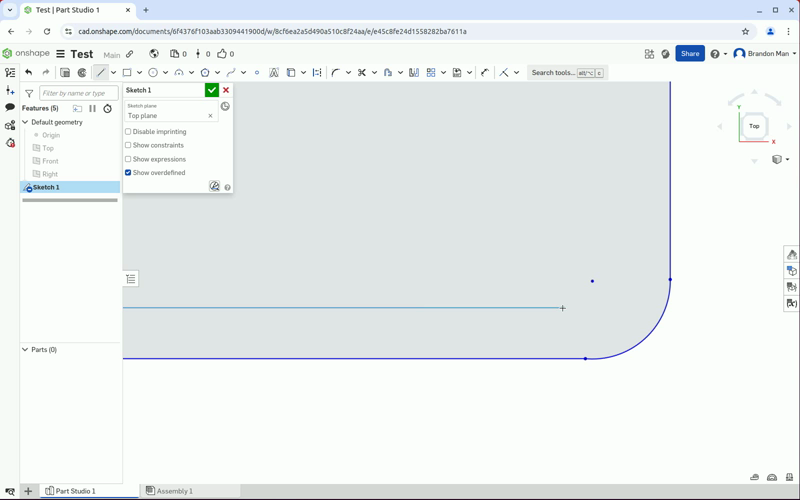
scroll(-6)
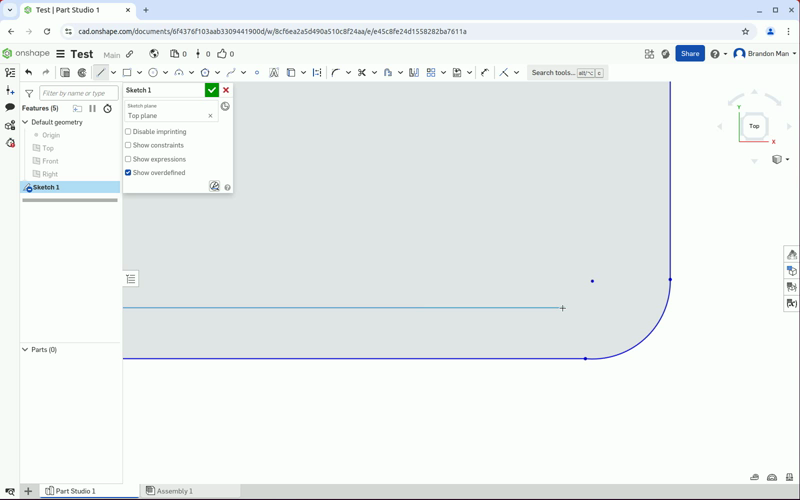
scroll(-6)
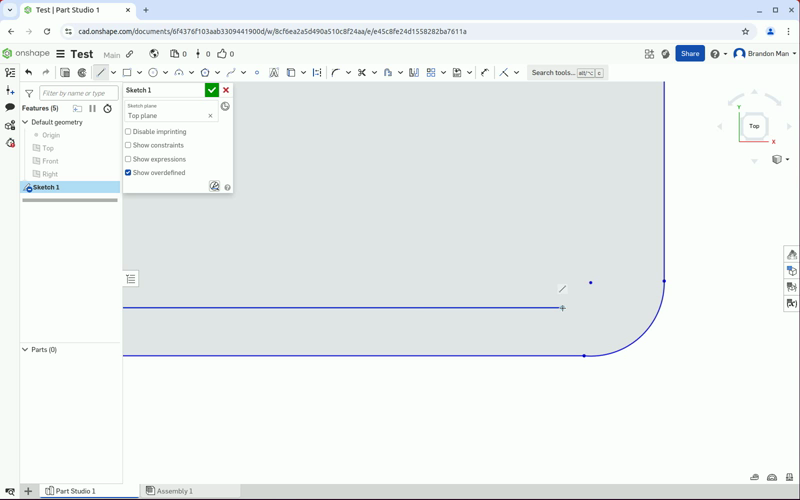
scroll(-6)
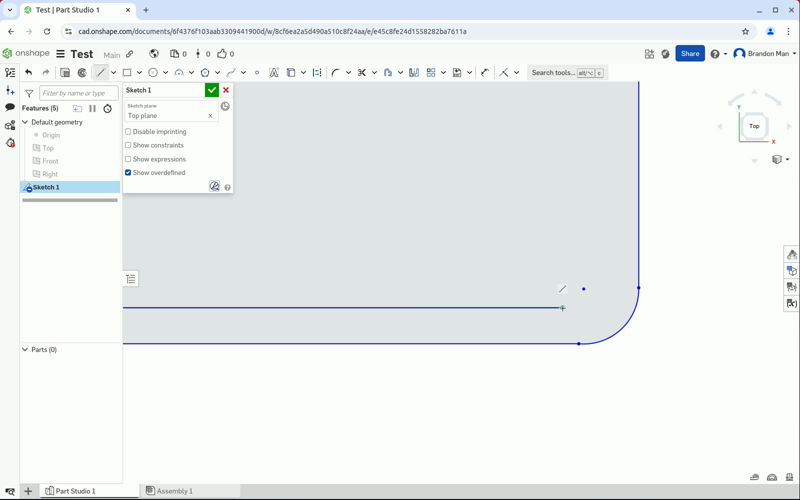
scroll(-6)
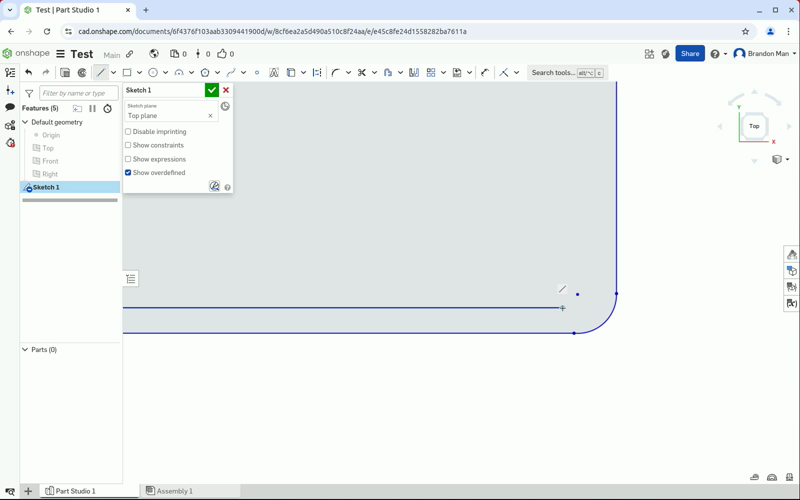
scroll(-6)
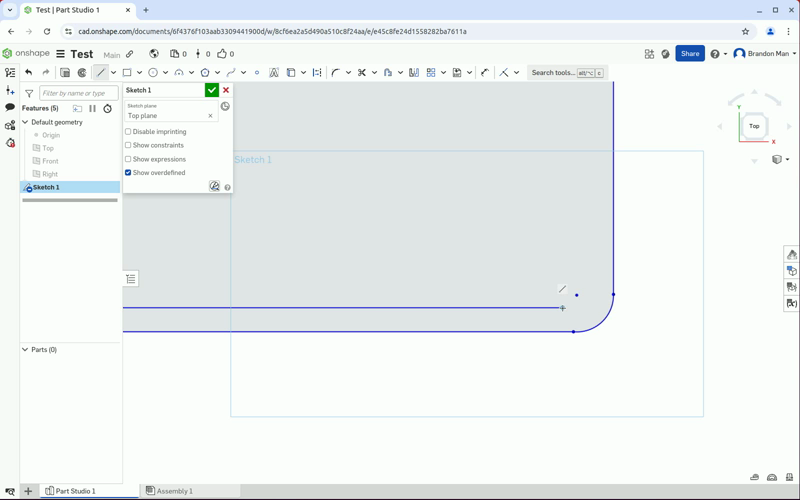
scroll(-6)
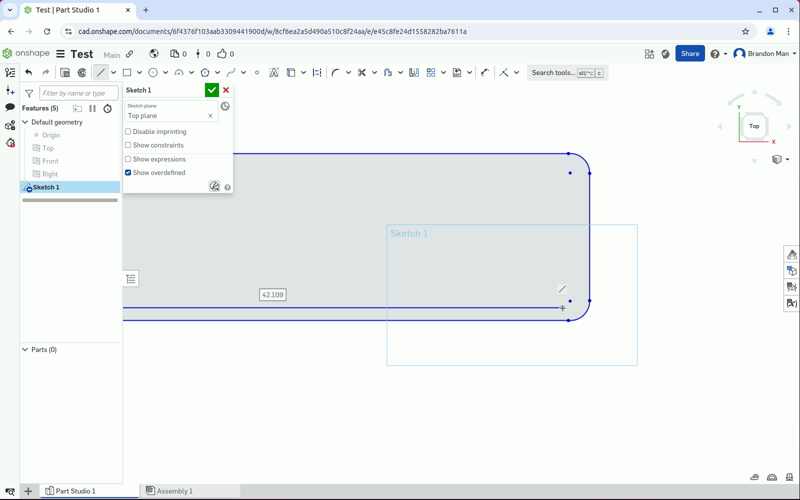
scroll(-6)
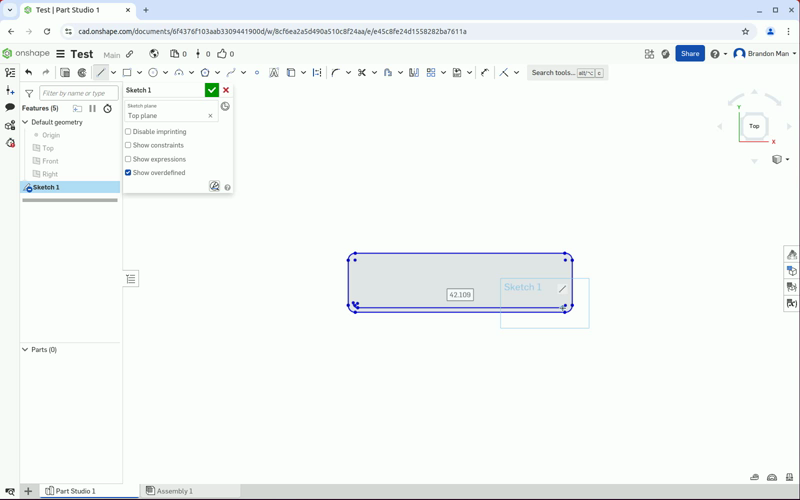
key_up(shift)
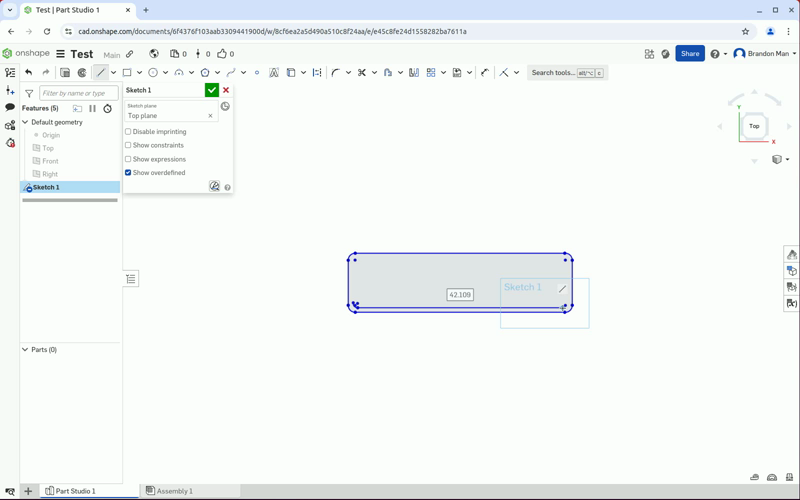
key(esc)
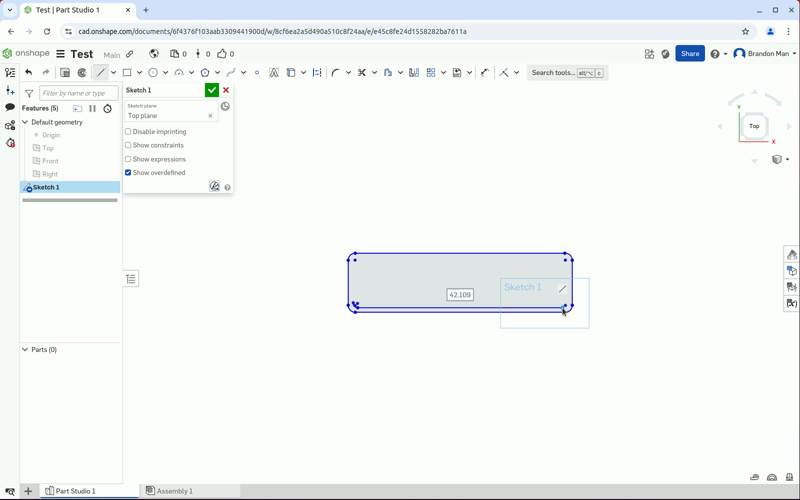
key(a)
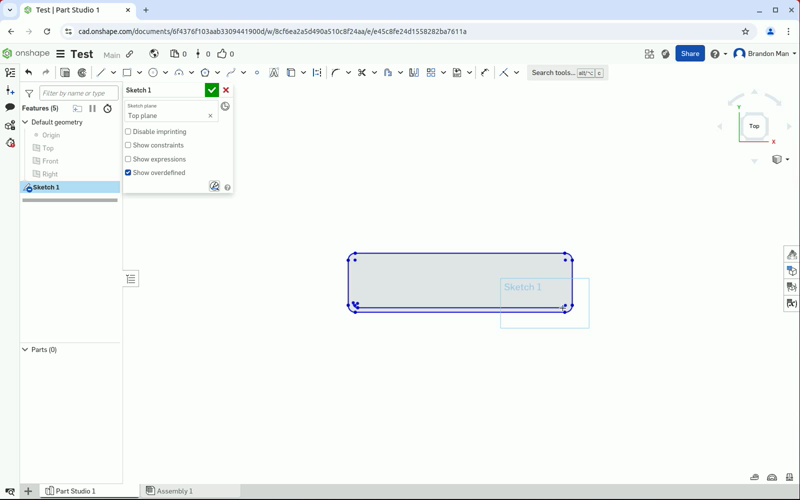
mouse_move(562, 307)
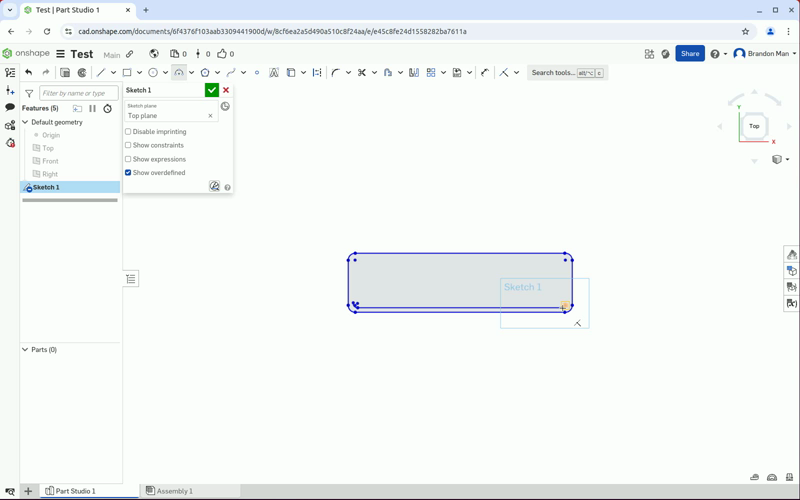
scroll(6)
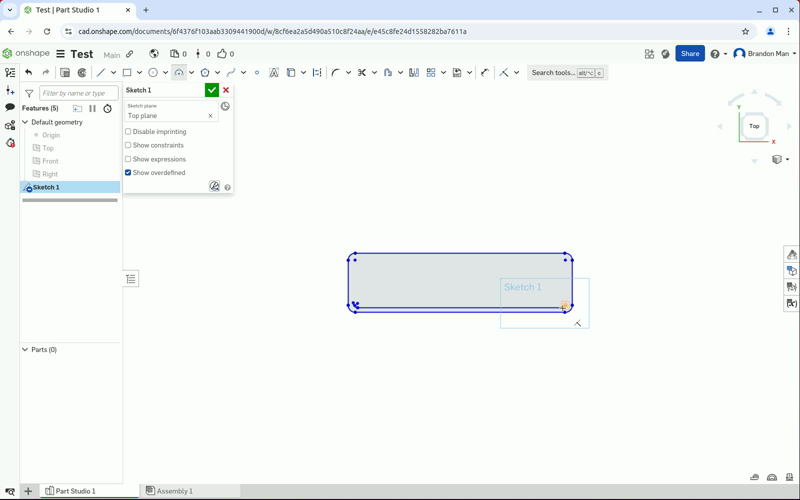
scroll(6)
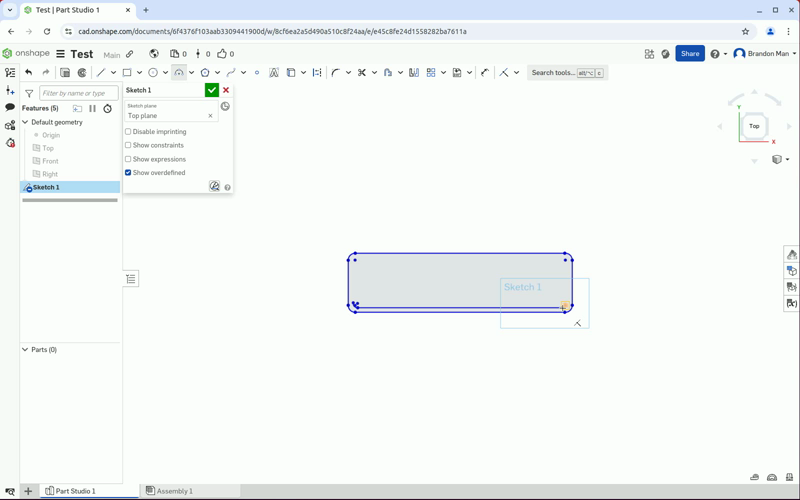
scroll(6)
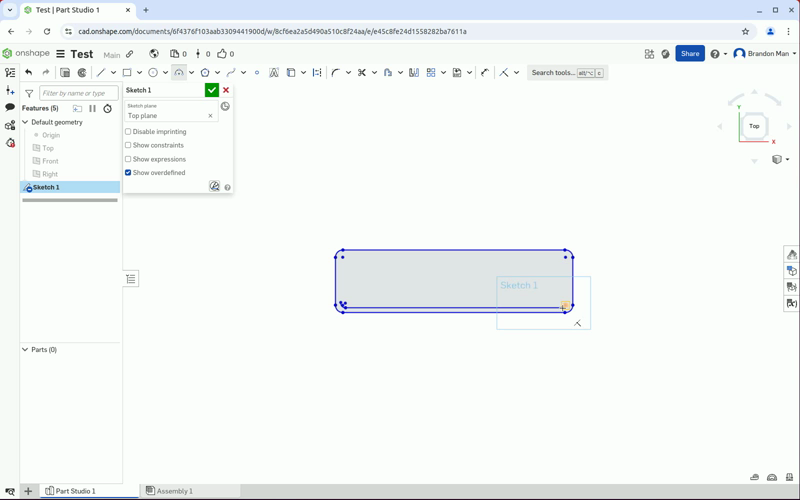
scroll(6)
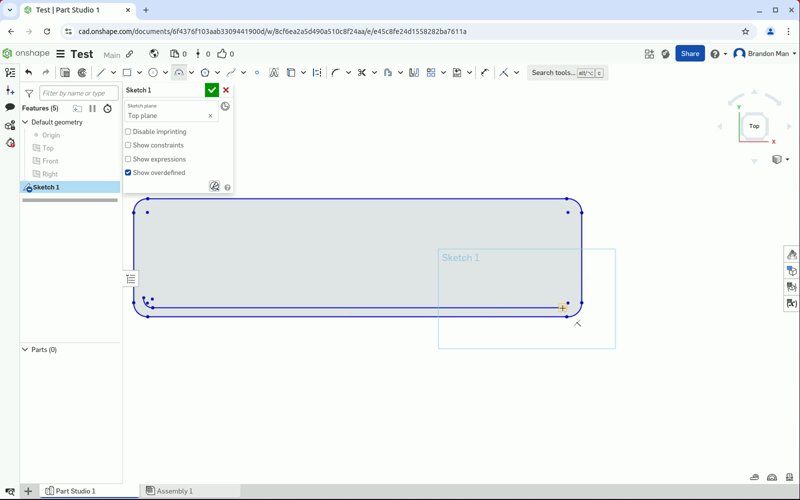
scroll(6)
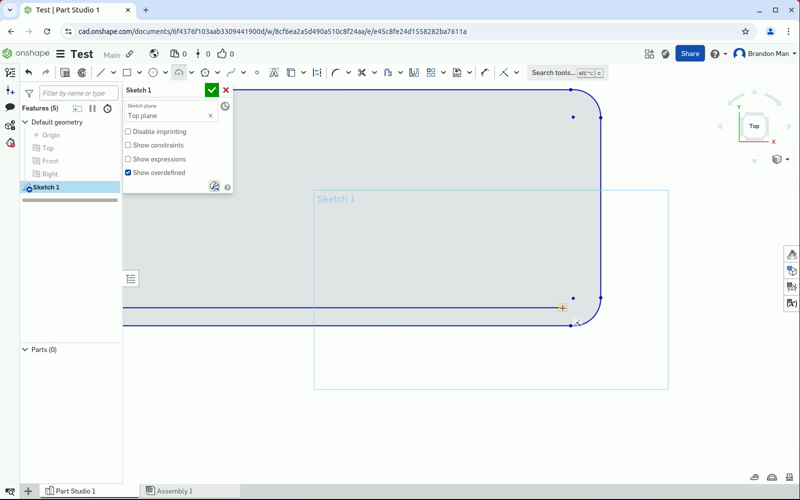
scroll(6)
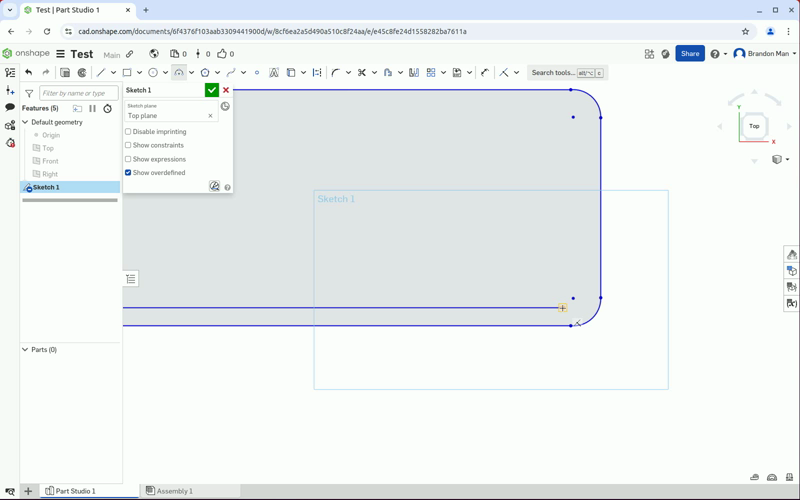
scroll(6)
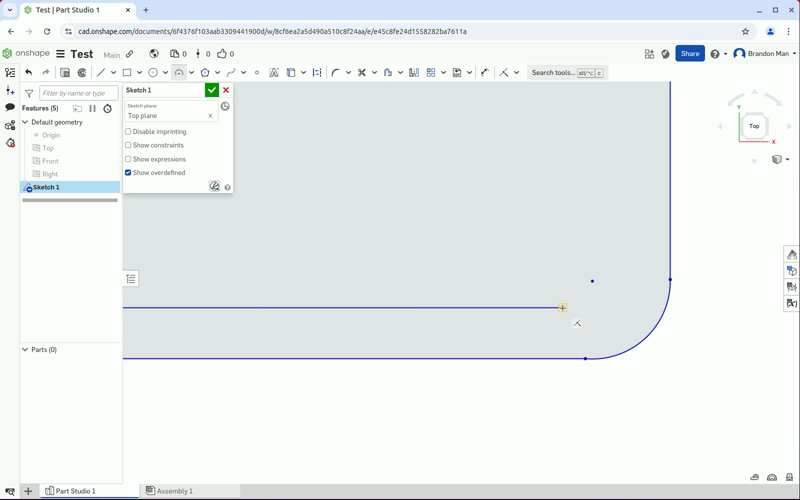
click(562, 307)
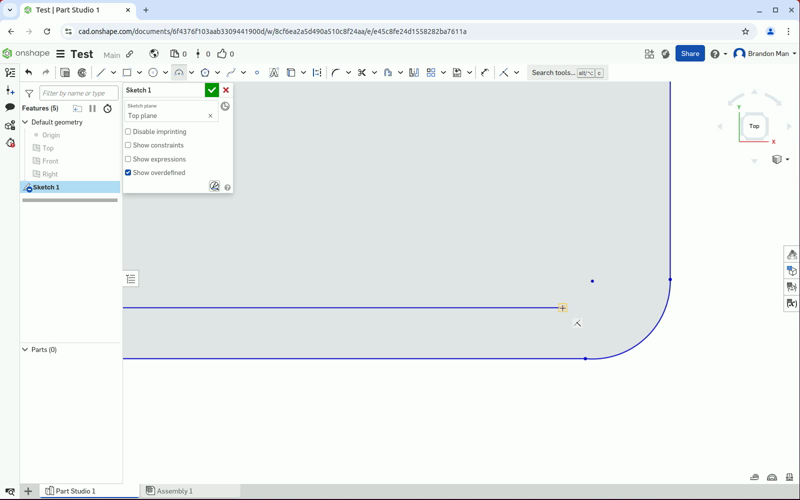
scroll(-6)
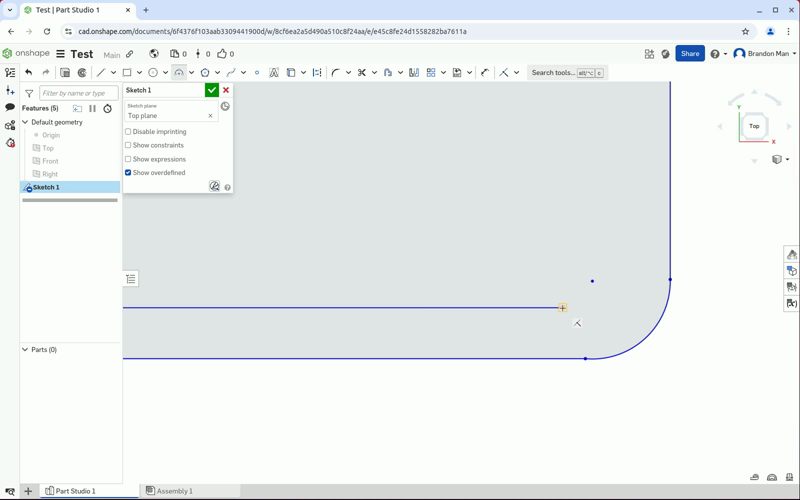
scroll(-6)
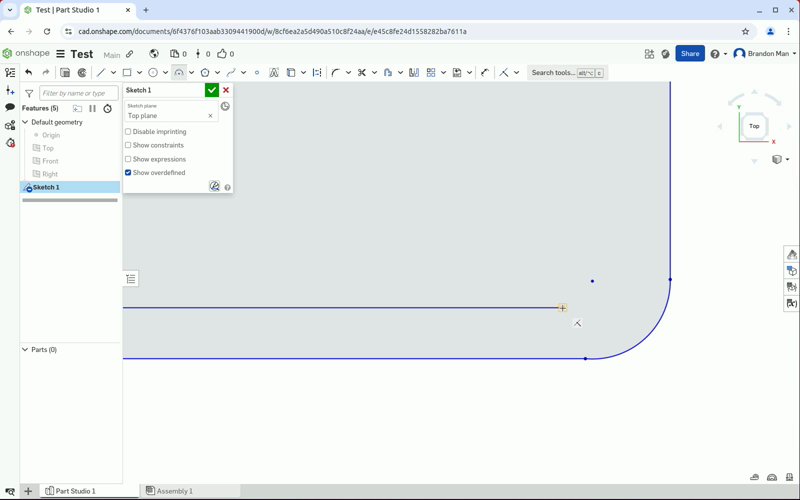
scroll(-6)
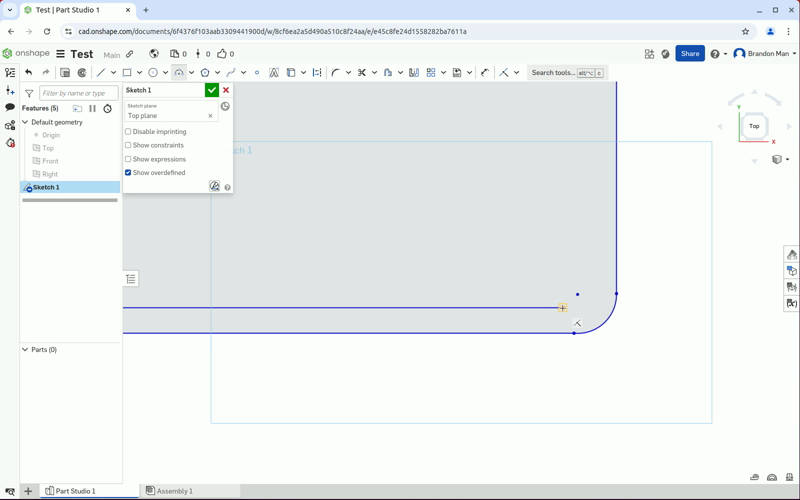
scroll(-6)
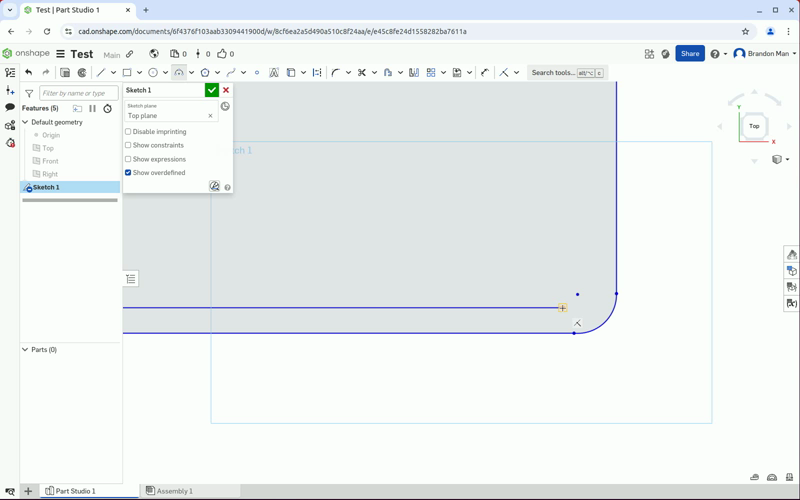
scroll(-6)
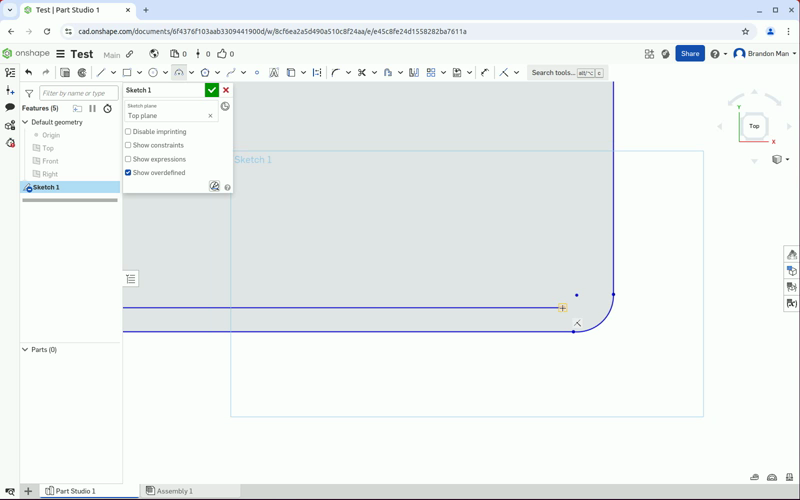
scroll(-6)
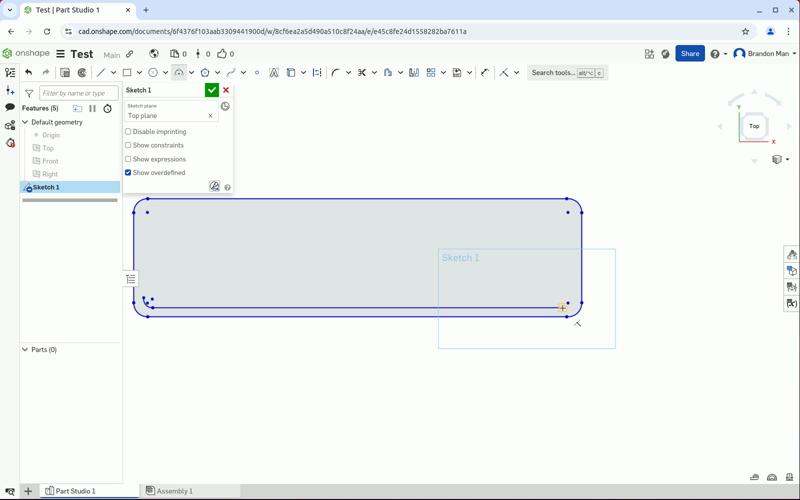
scroll(-6)
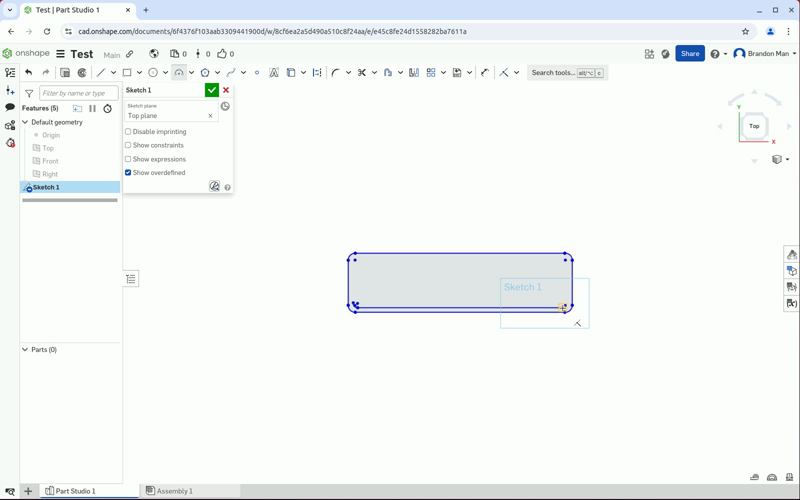
key_down(shift)
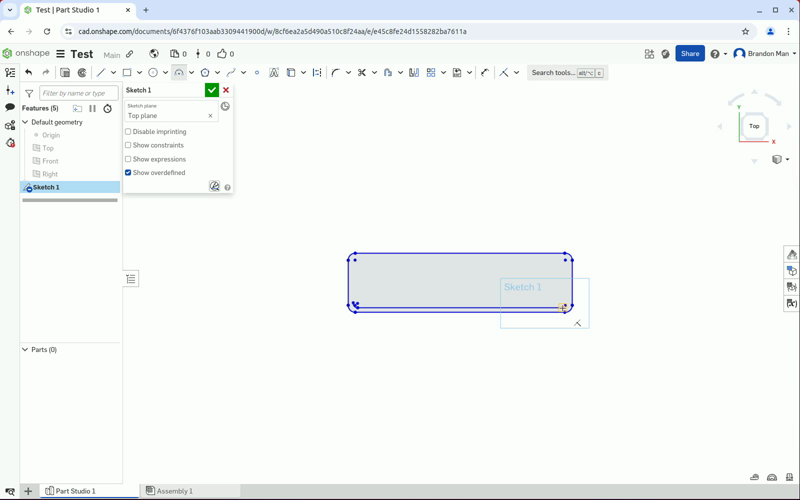
mouse_move(567, 302)
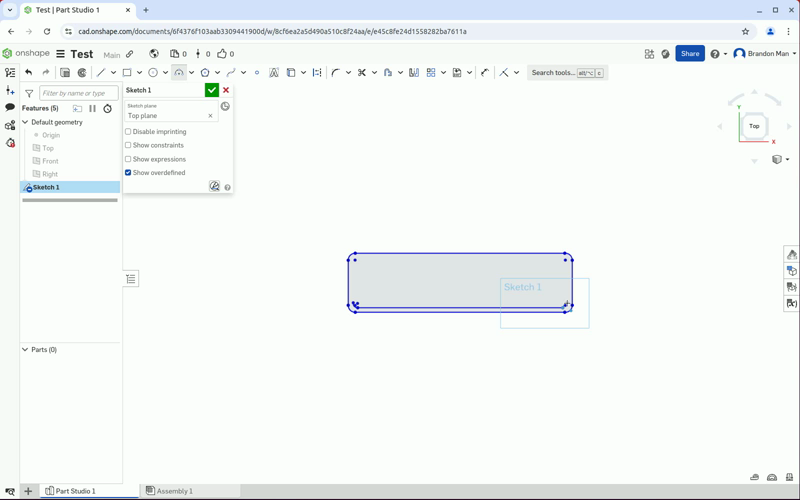
scroll(6)
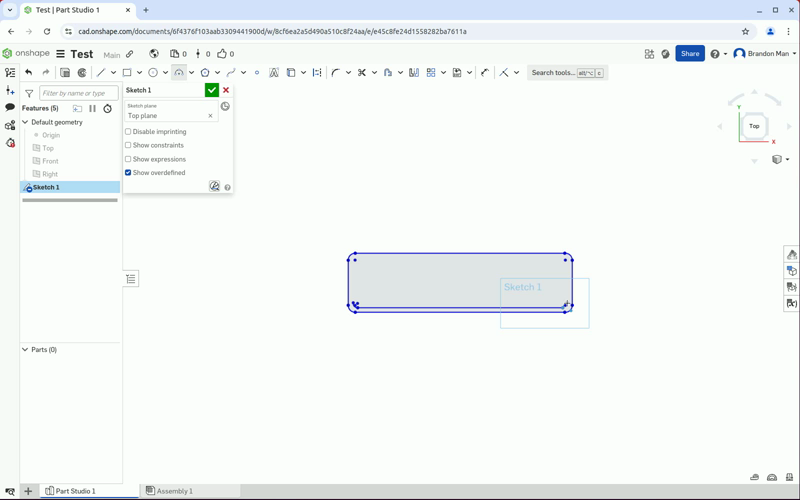
scroll(6)
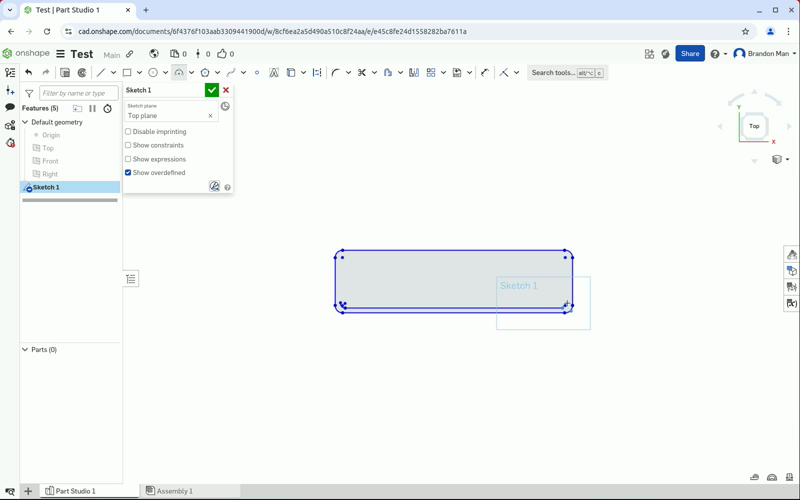
scroll(6)
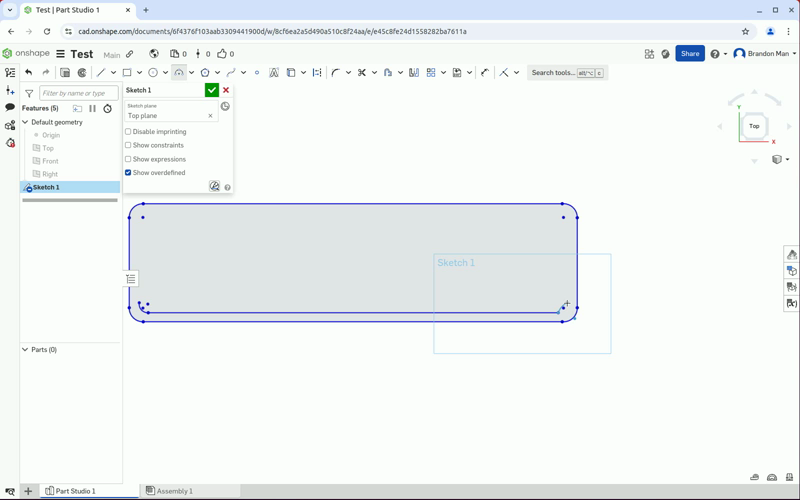
scroll(6)
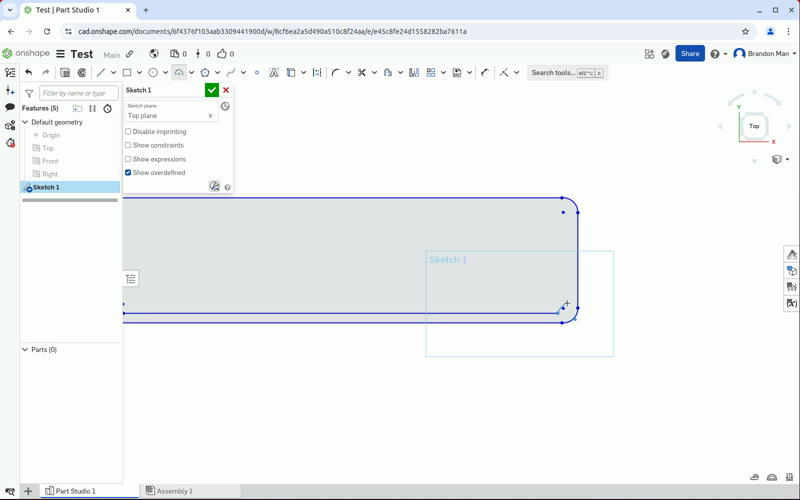
scroll(6)
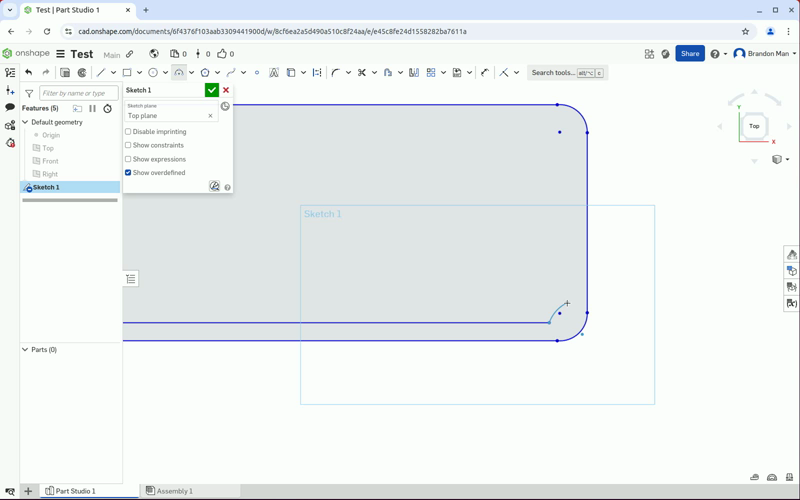
scroll(6)
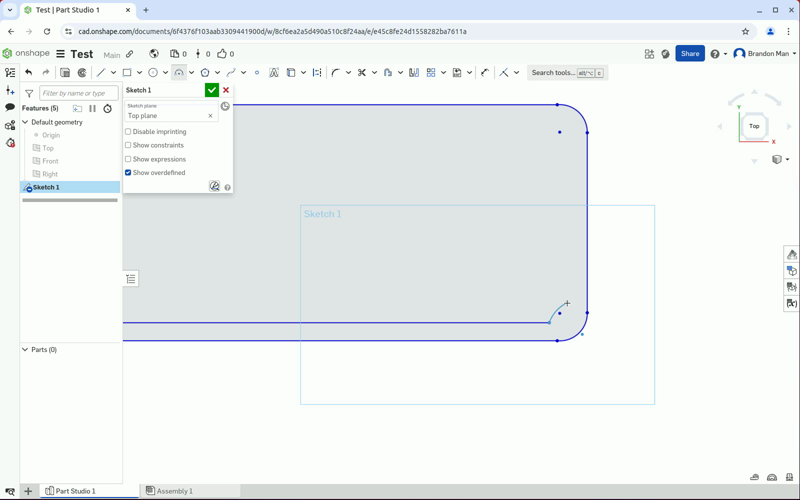
scroll(6)
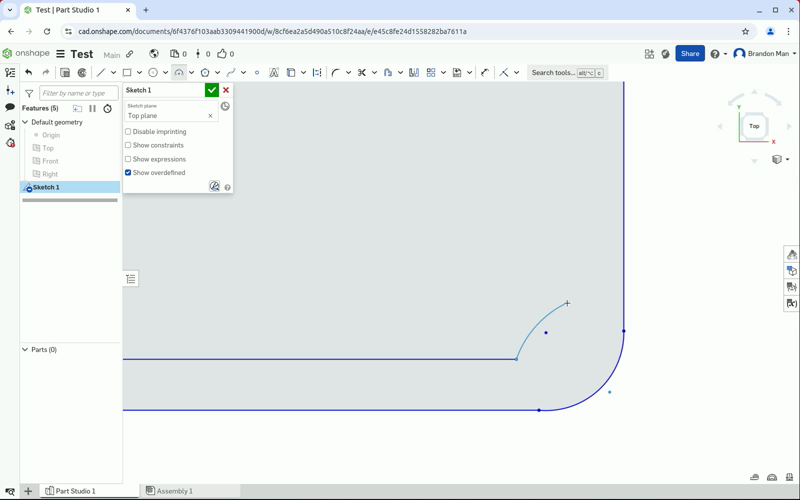
click(567, 302)
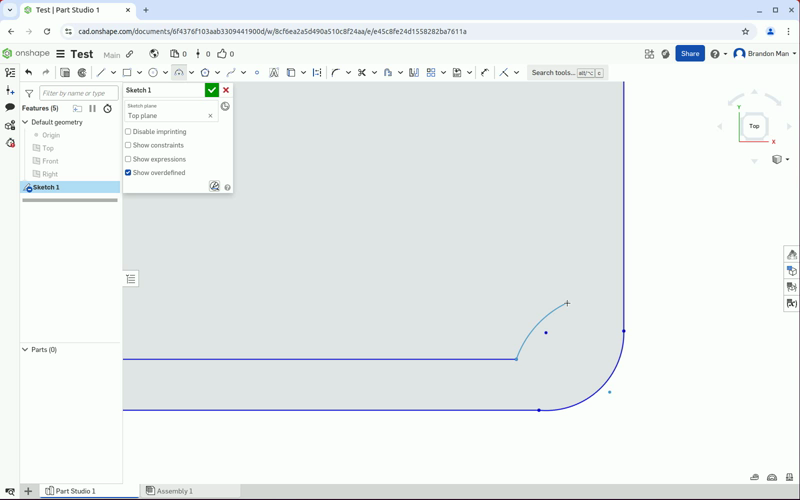
scroll(-6)
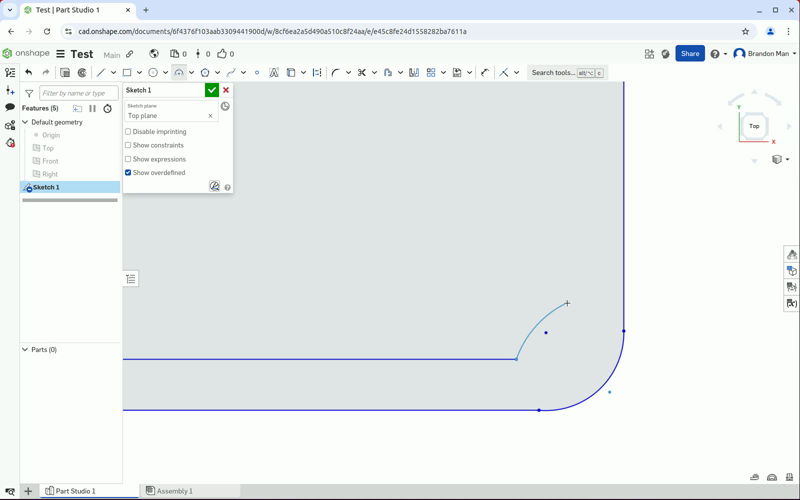
scroll(-6)
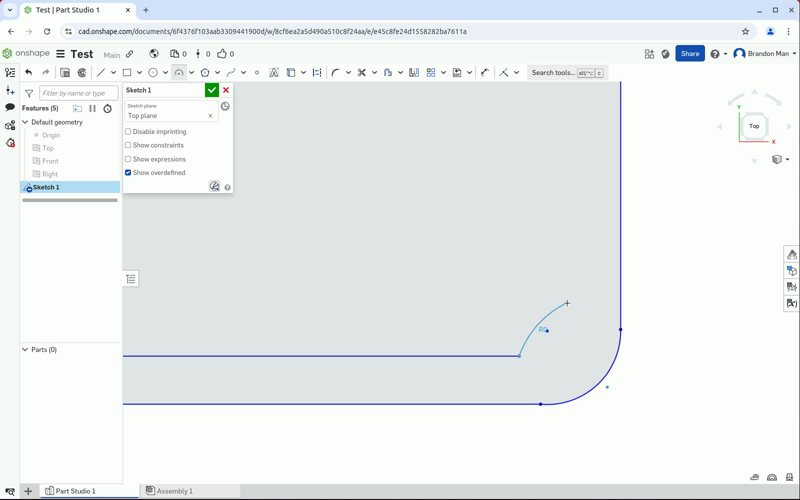
scroll(-6)
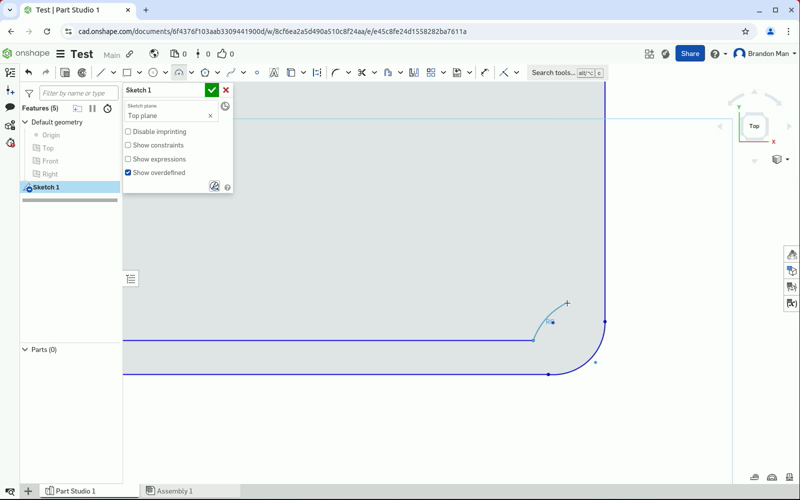
scroll(-6)
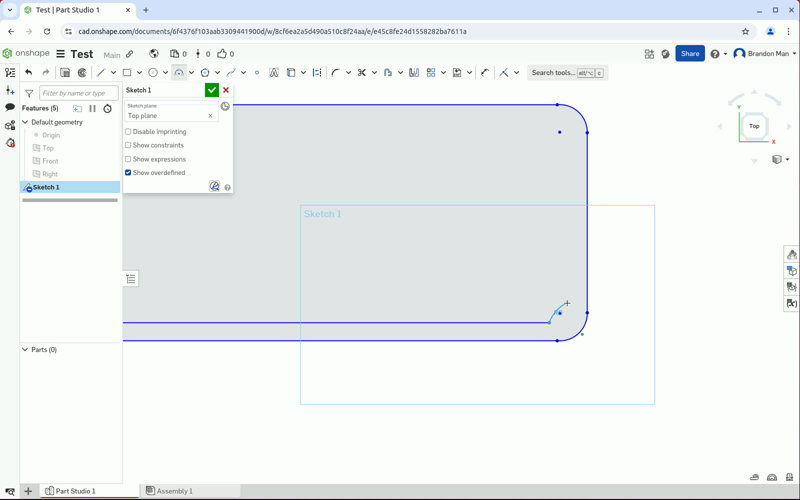
scroll(-6)
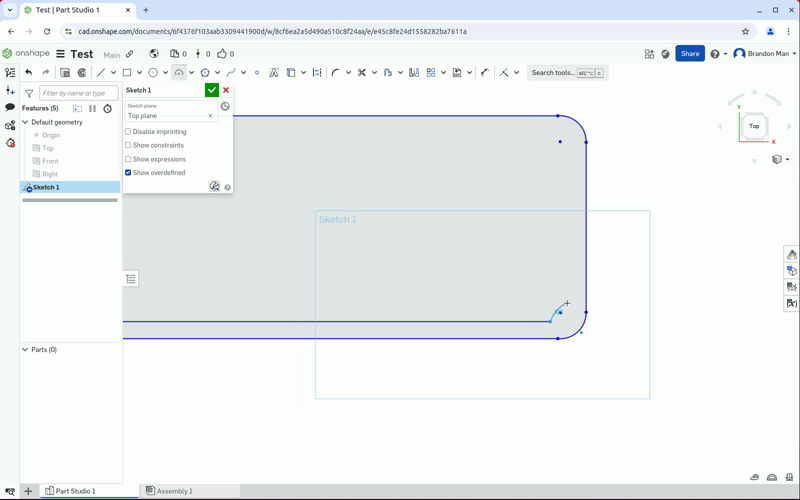
scroll(-6)
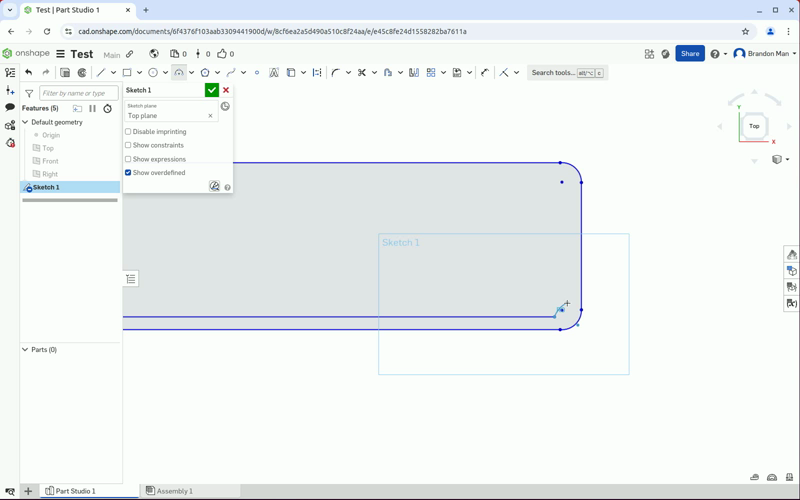
scroll(-6)
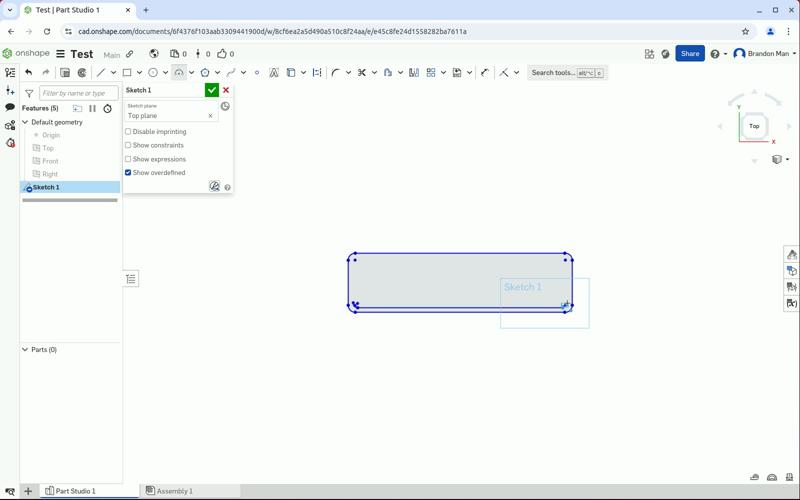
mouse_move(566, 306)
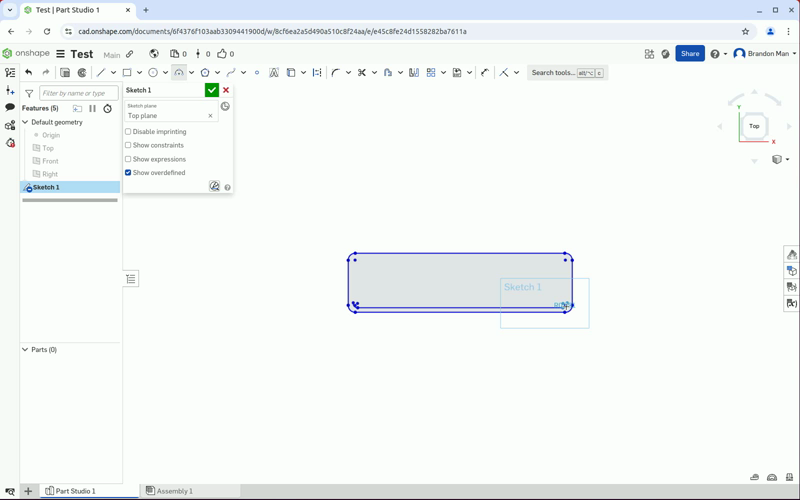
scroll(6)
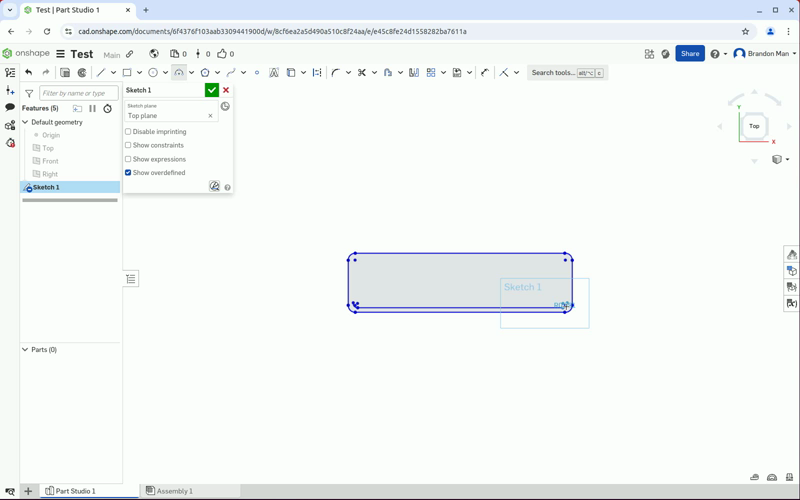
scroll(6)
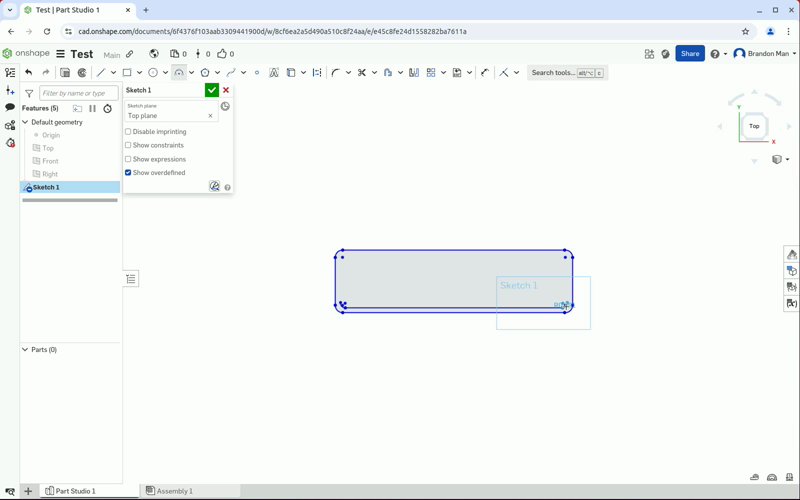
scroll(6)
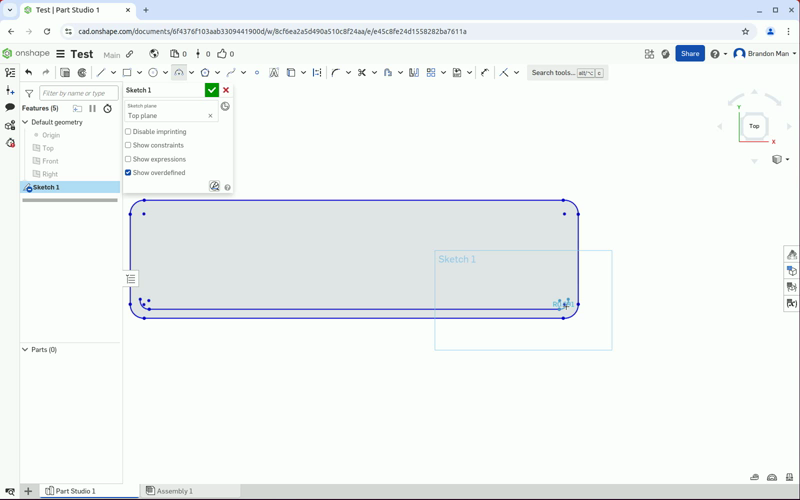
scroll(6)
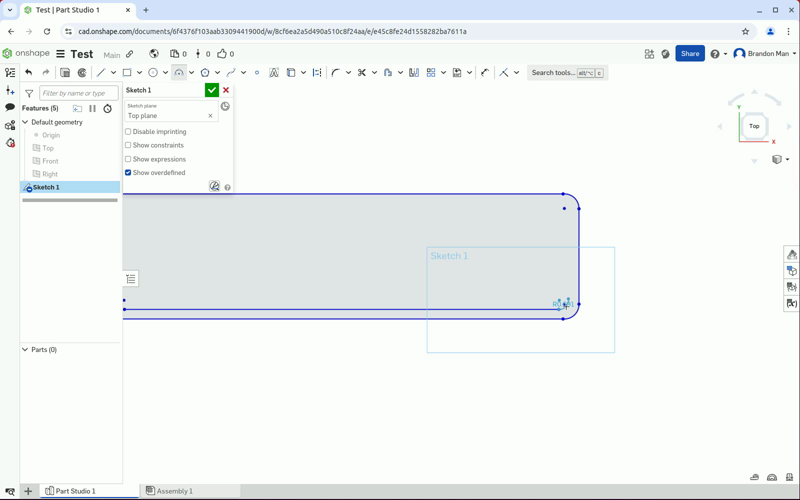
scroll(6)
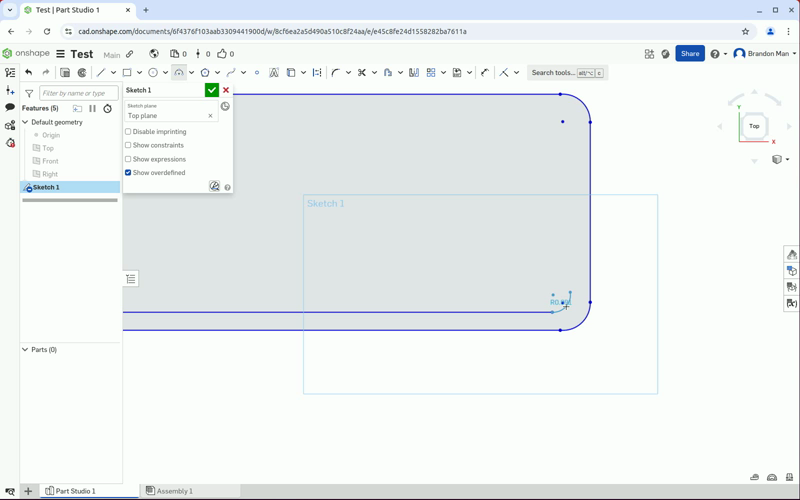
scroll(6)
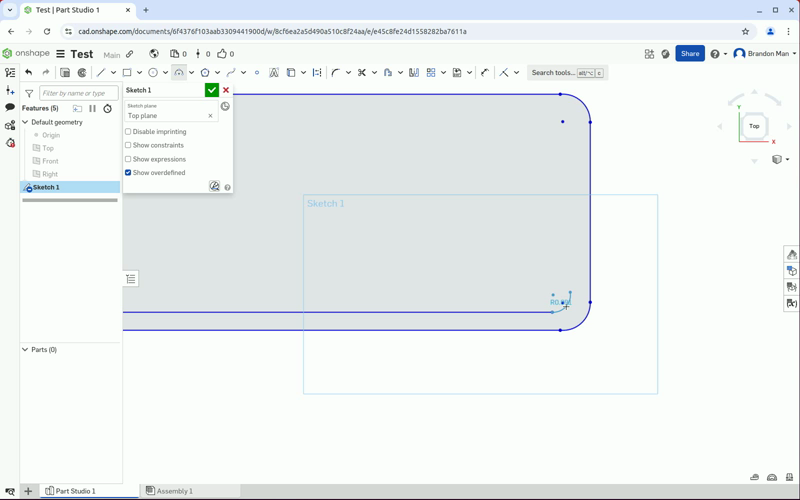
scroll(6)
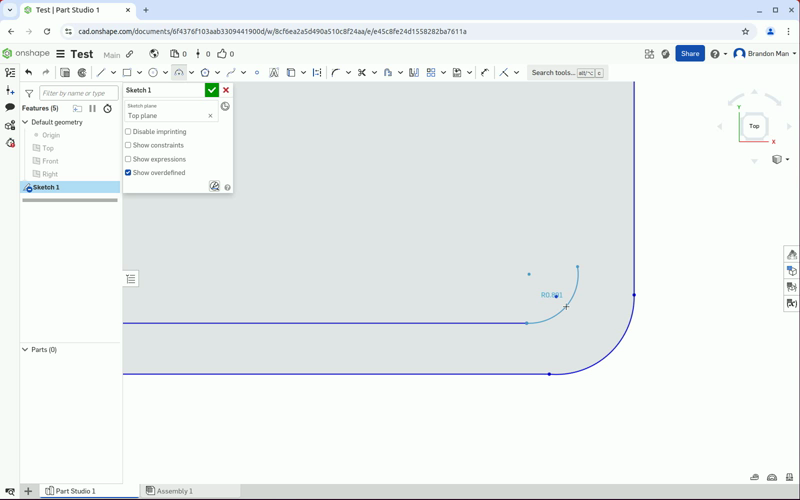
click(566, 306)
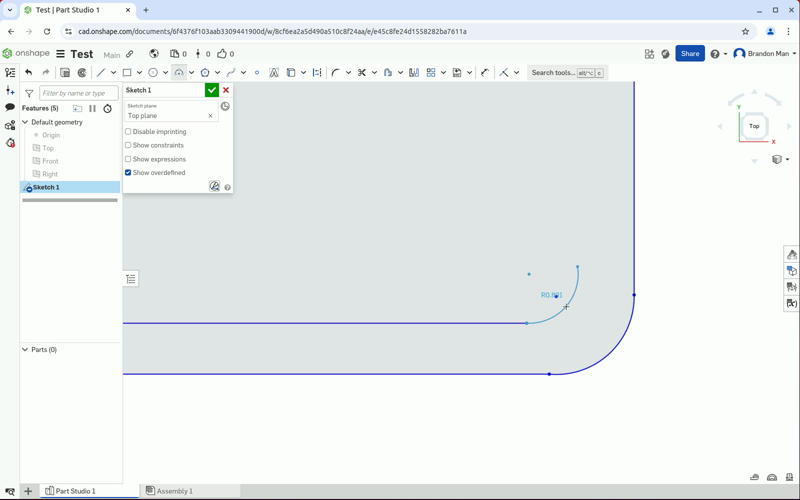
scroll(-6)
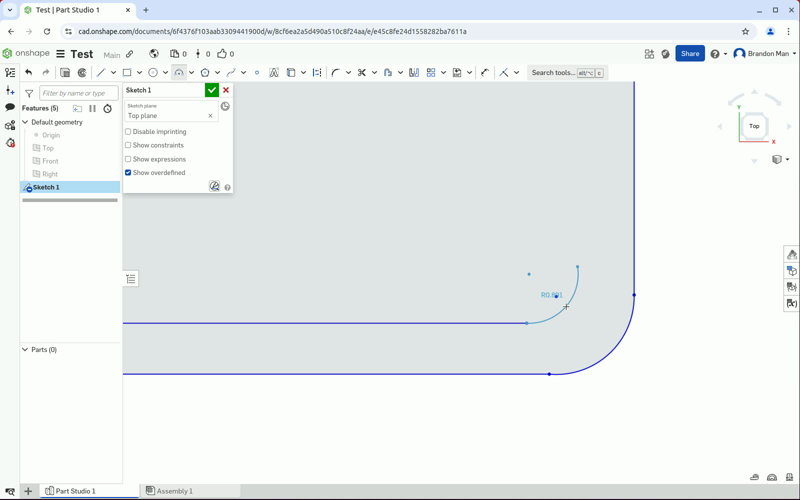
scroll(-6)
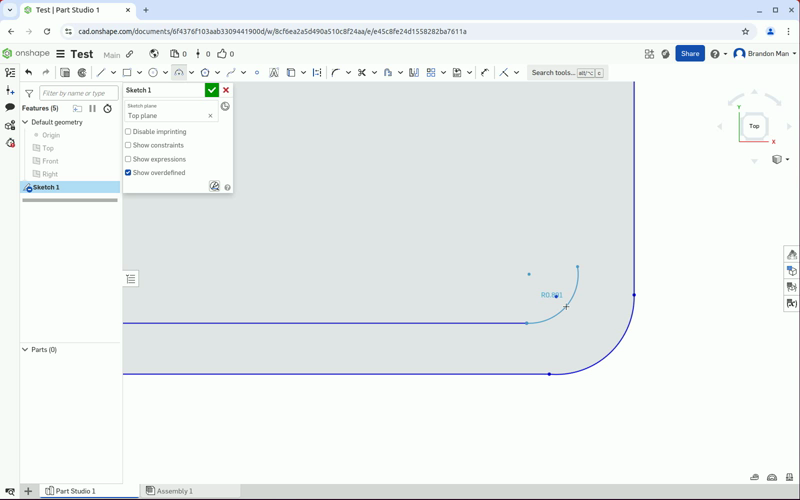
scroll(-6)
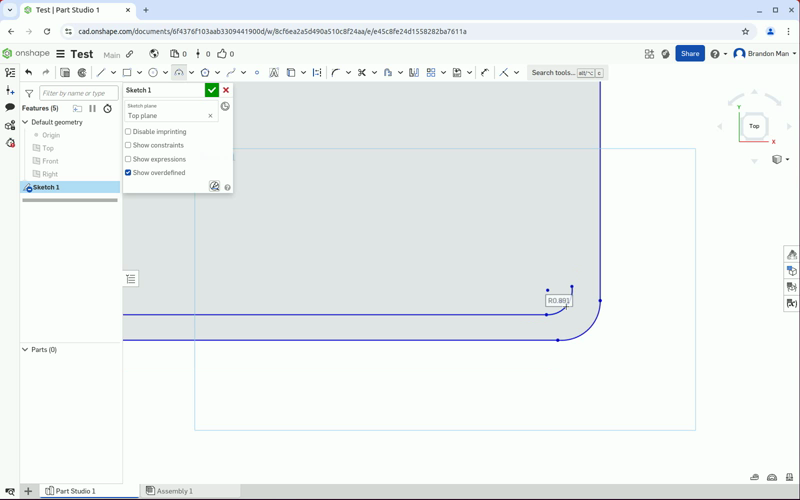
scroll(-6)
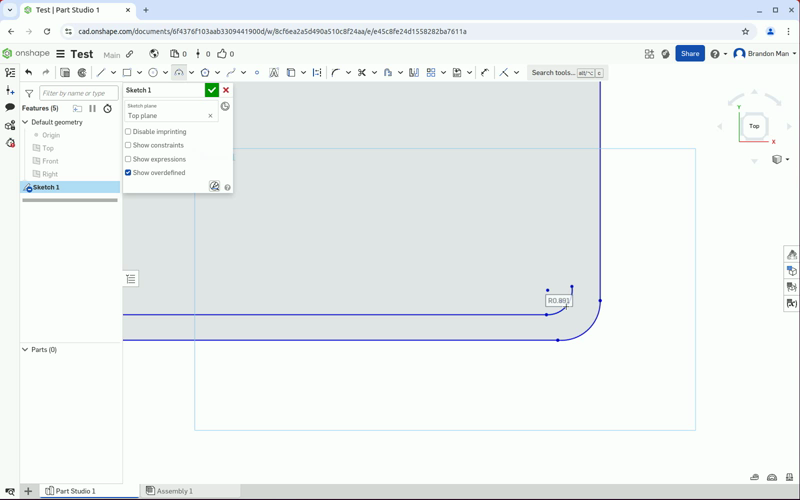
scroll(-6)
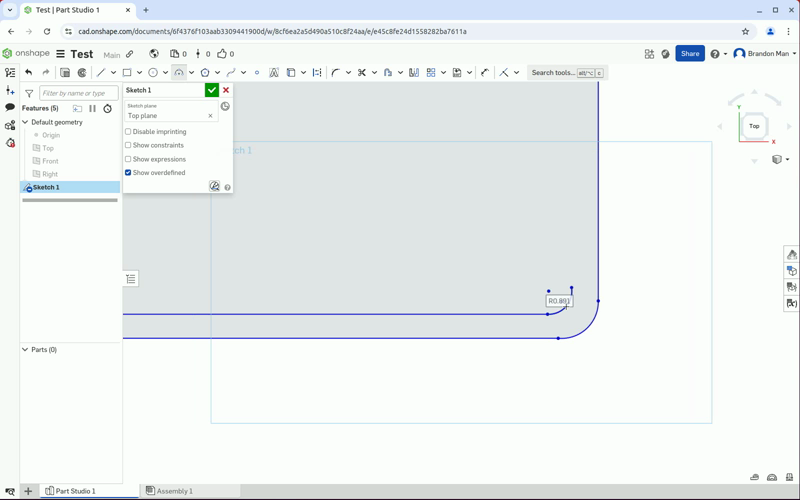
scroll(-6)
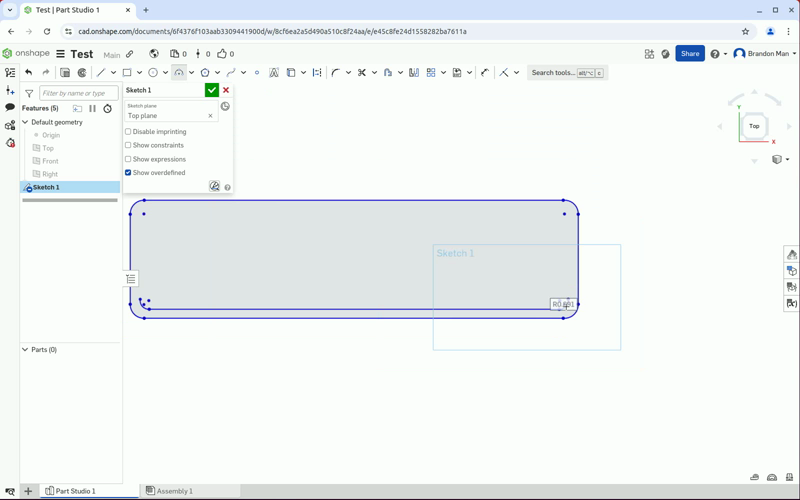
scroll(-6)
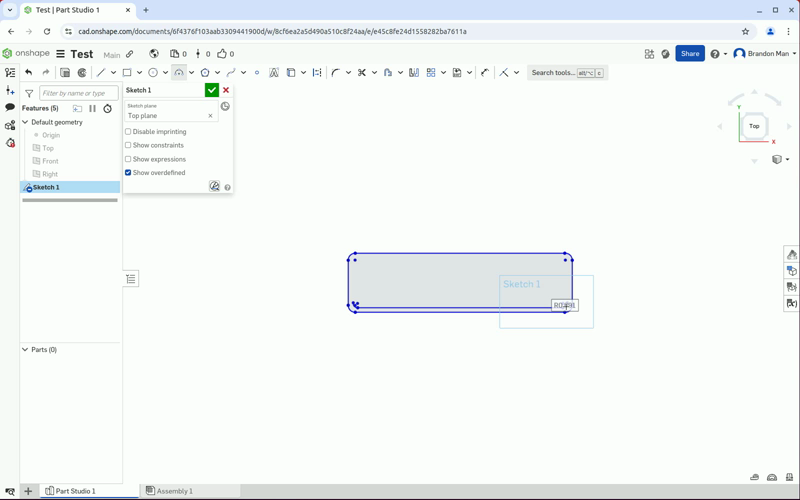
key_up(shift)
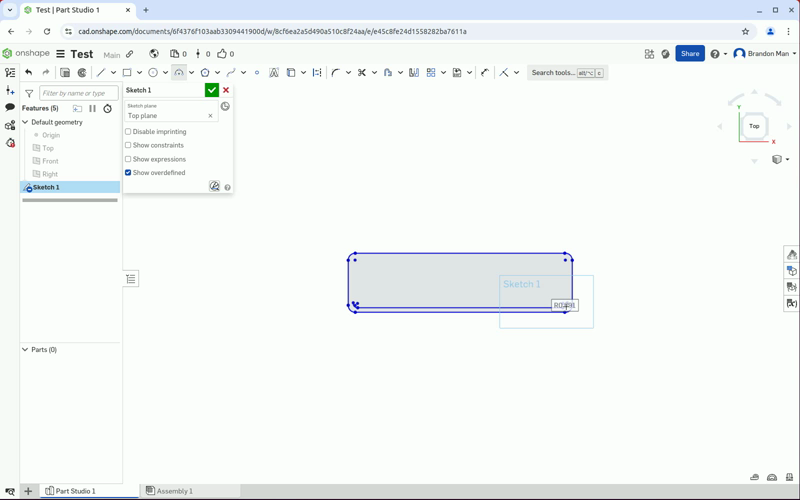
key(esc)
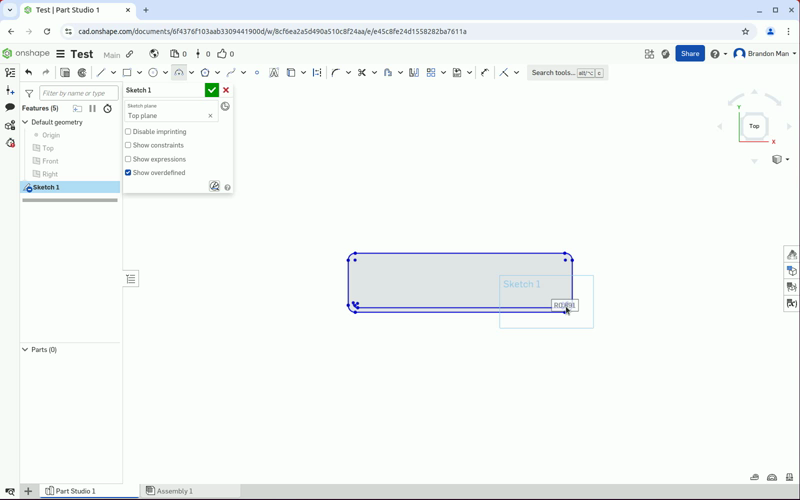
key(l)
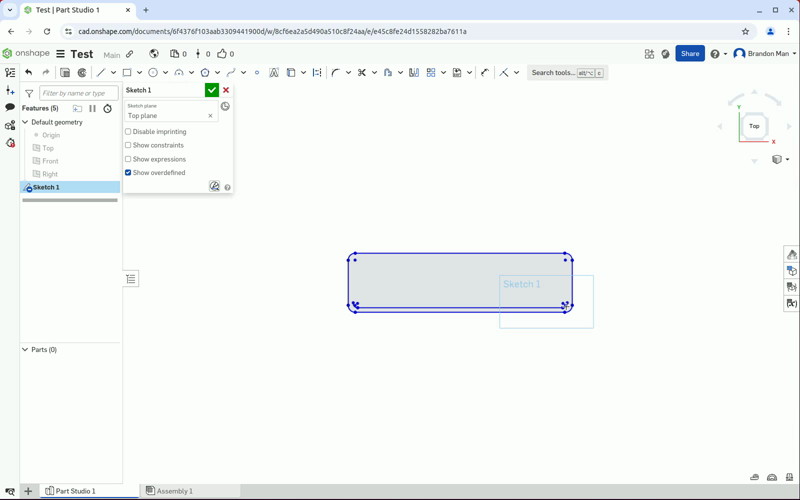
mouse_move(567, 302)
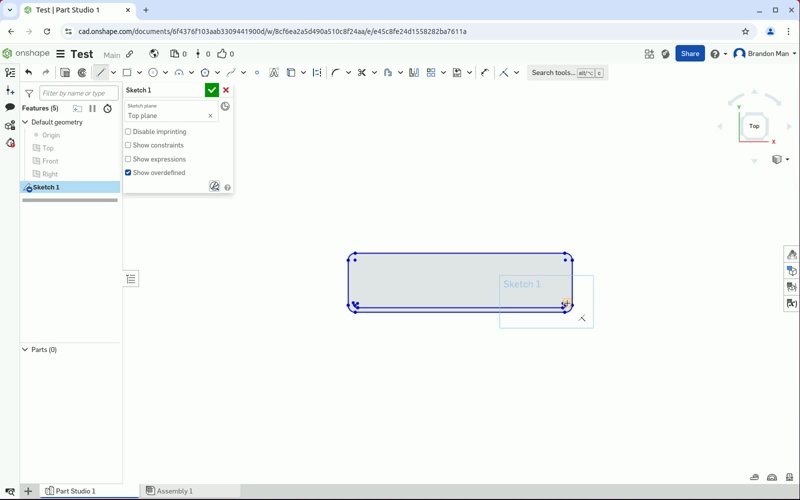
scroll(6)
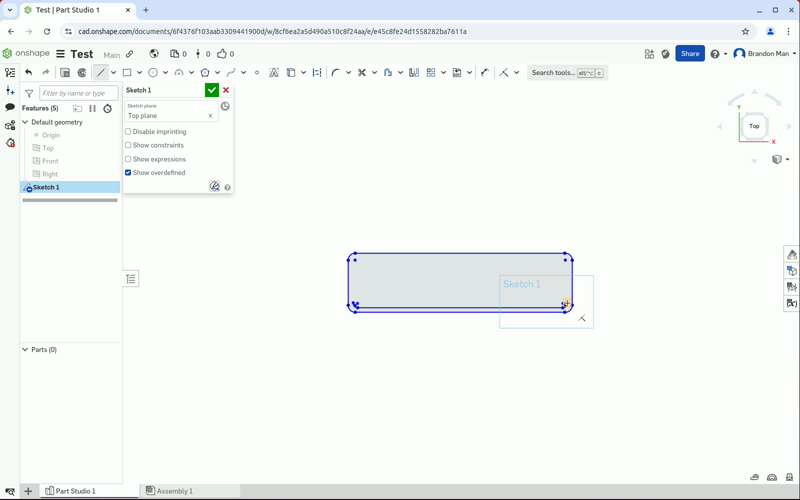
scroll(6)
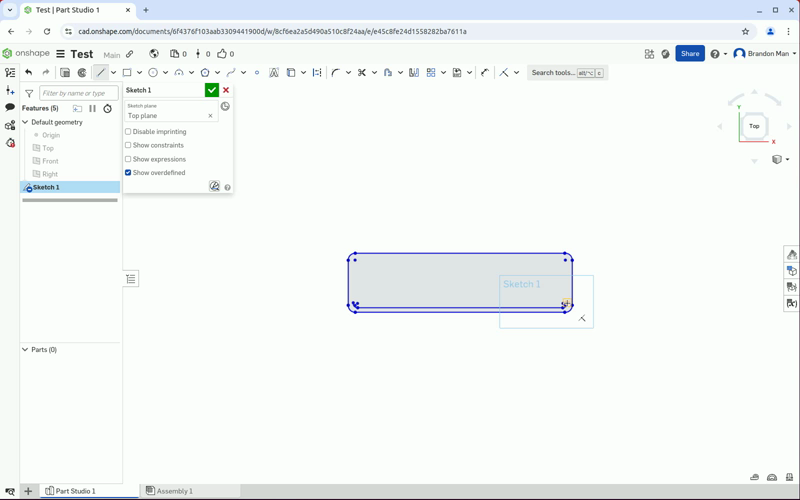
scroll(6)
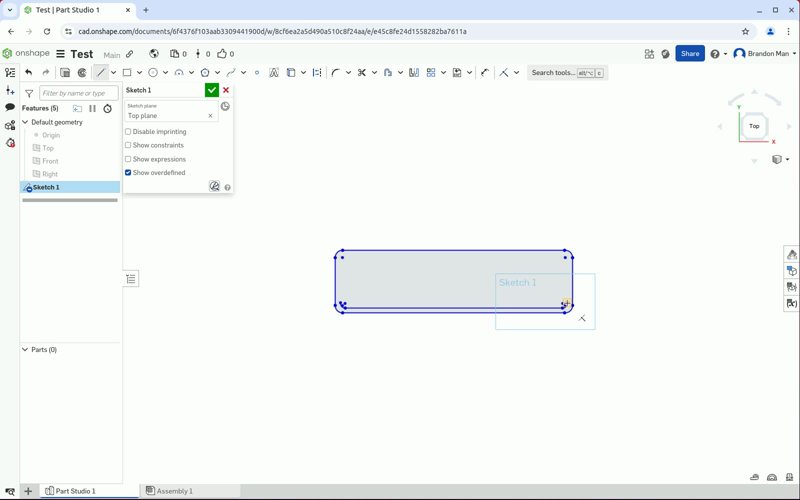
scroll(6)
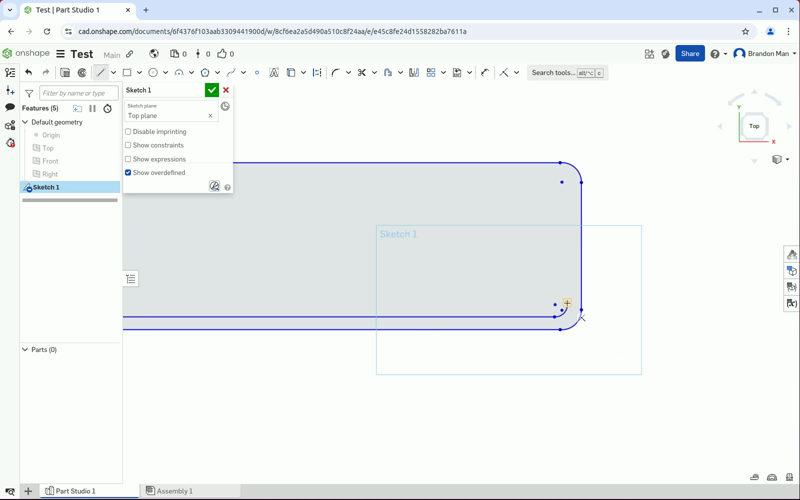
scroll(6)
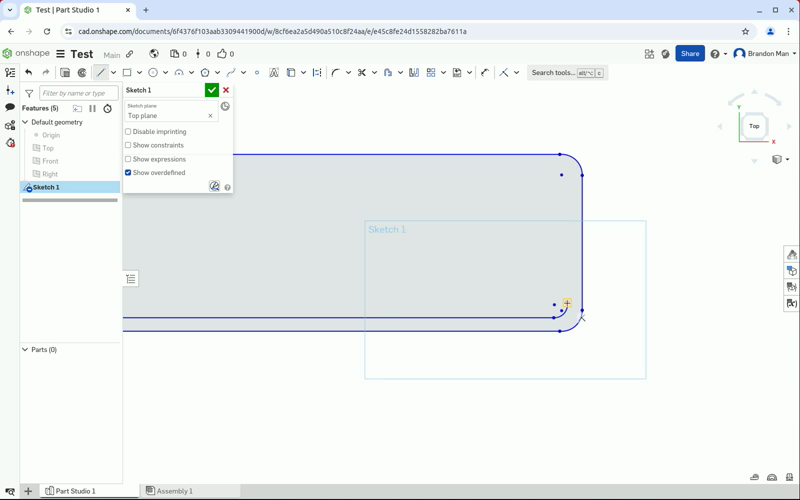
scroll(6)
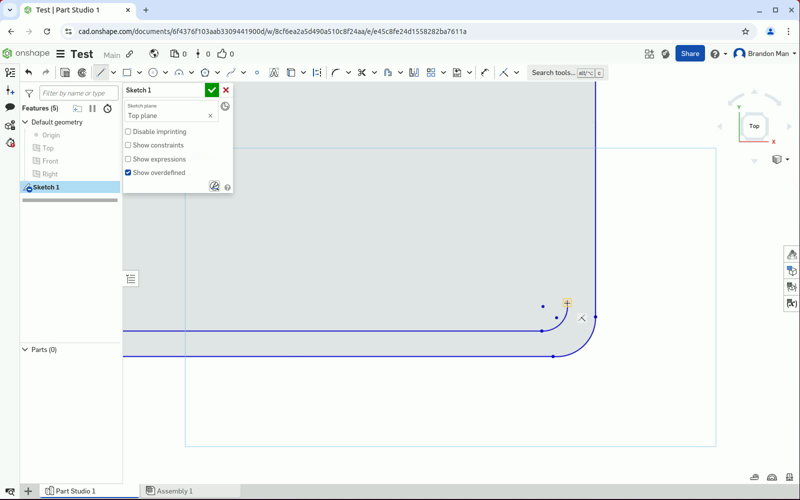
scroll(6)
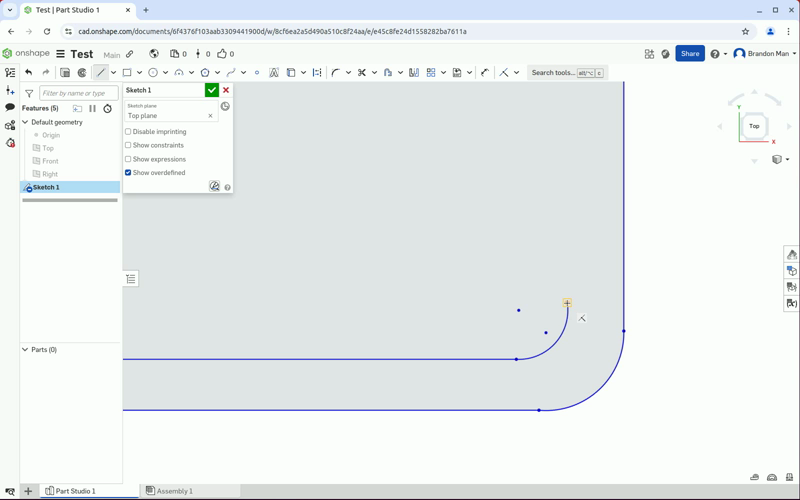
click(567, 302)
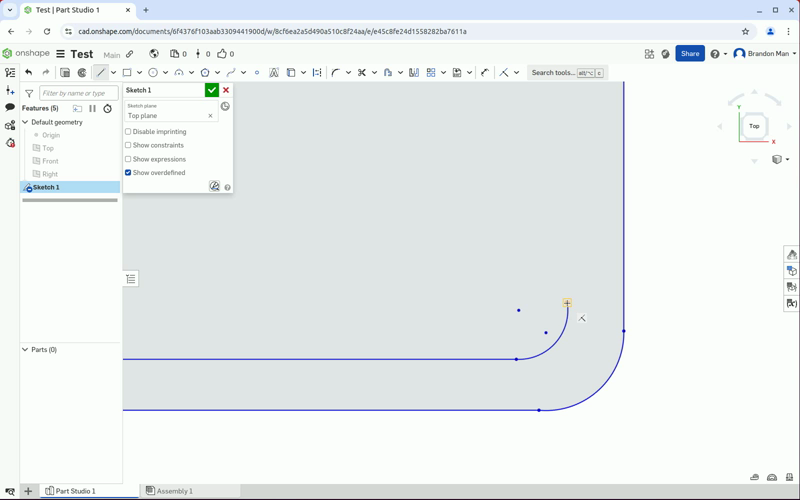
scroll(-6)
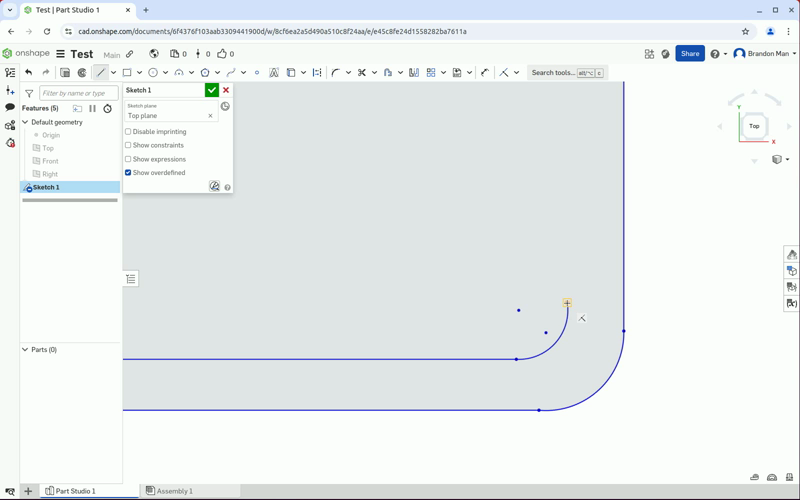
scroll(-6)
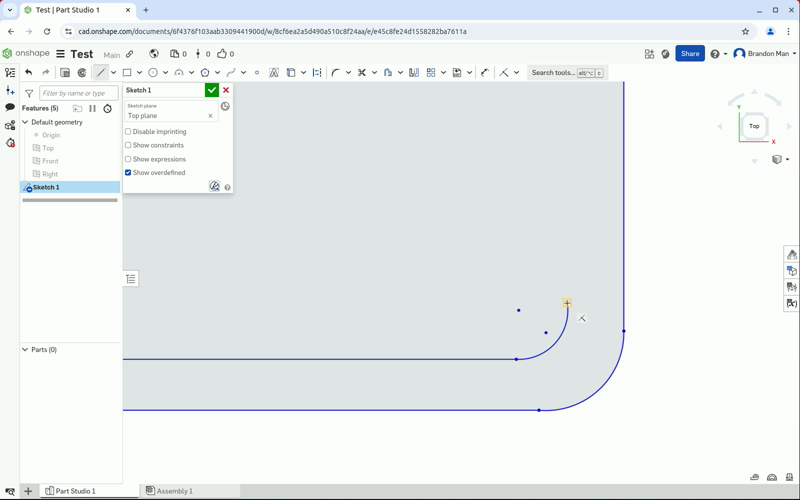
scroll(-6)
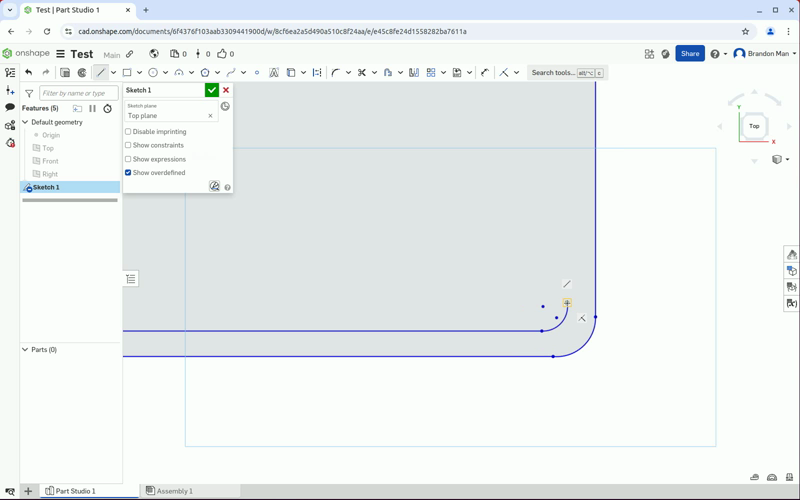
scroll(-6)
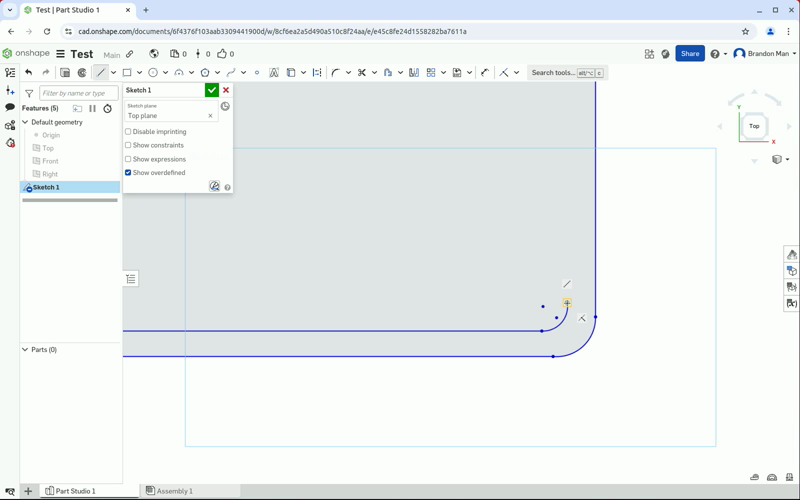
scroll(-6)
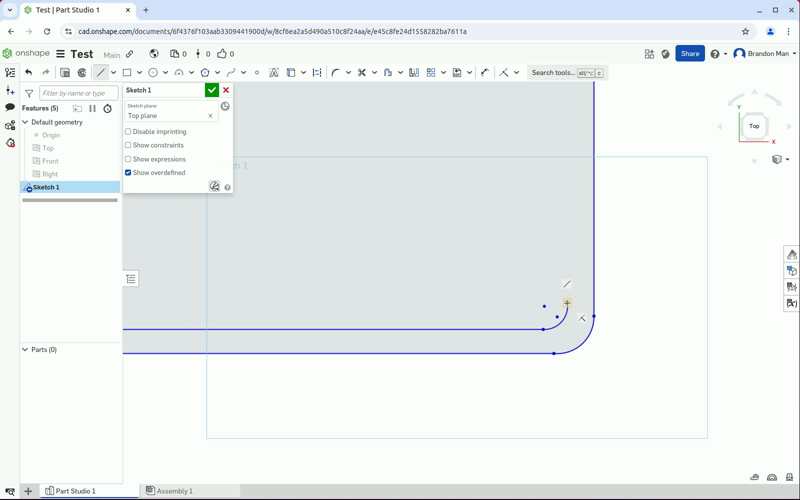
scroll(-6)
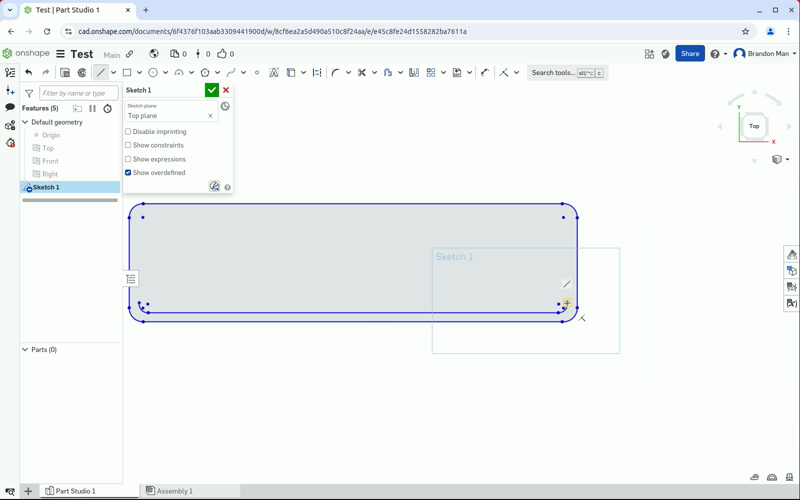
scroll(-6)
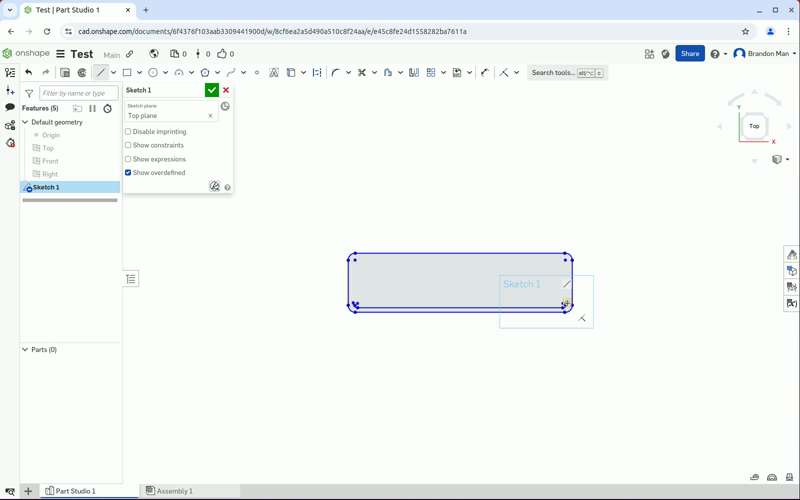
key_down(shift)
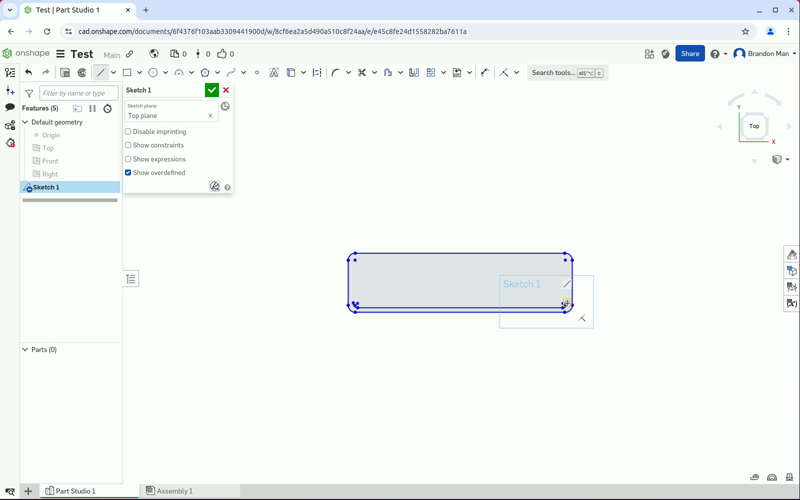
mouse_move(589, 302)
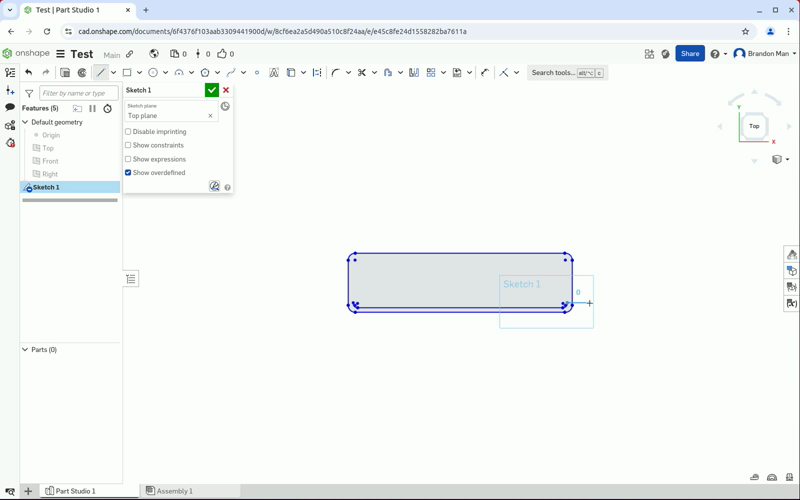
mouse_move(567, 262)
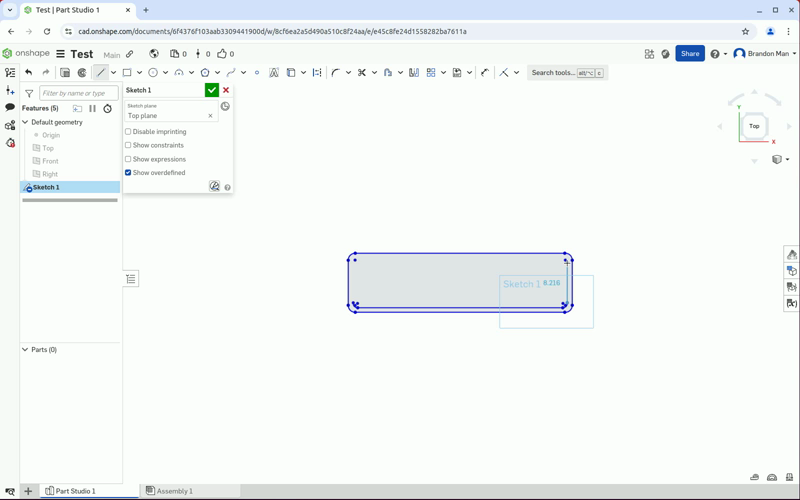
scroll(6)
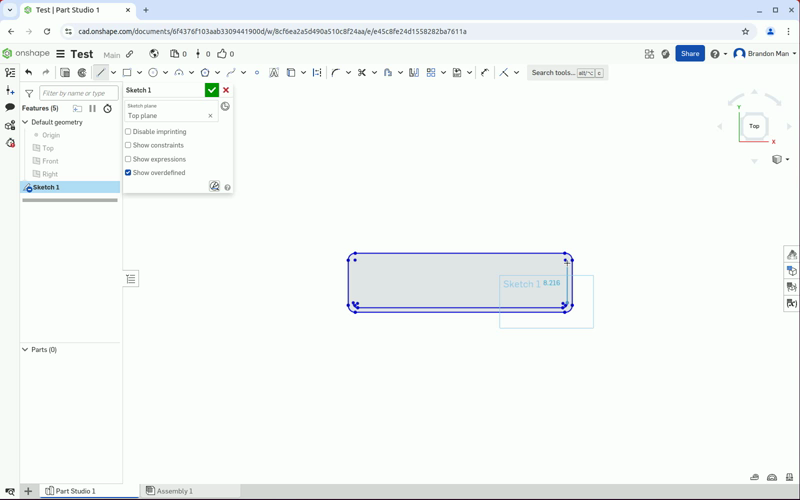
scroll(6)
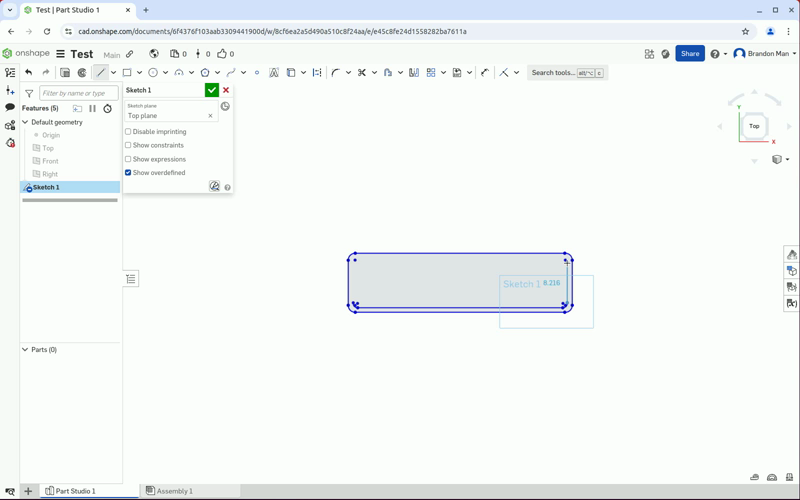
scroll(6)
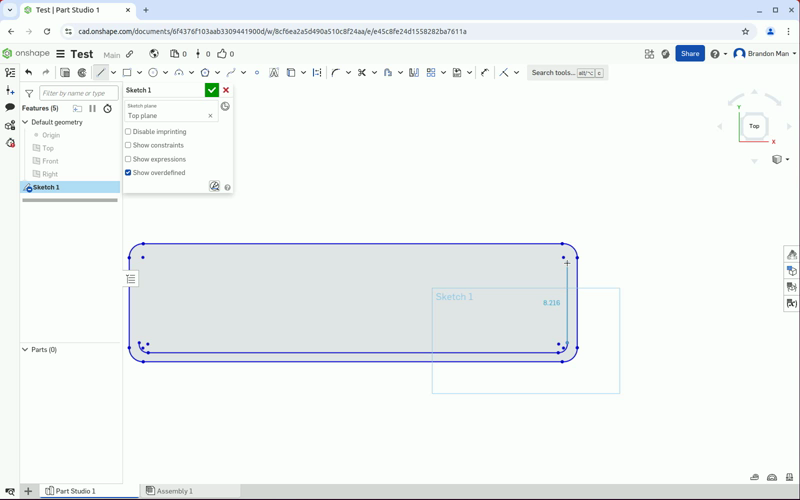
scroll(6)
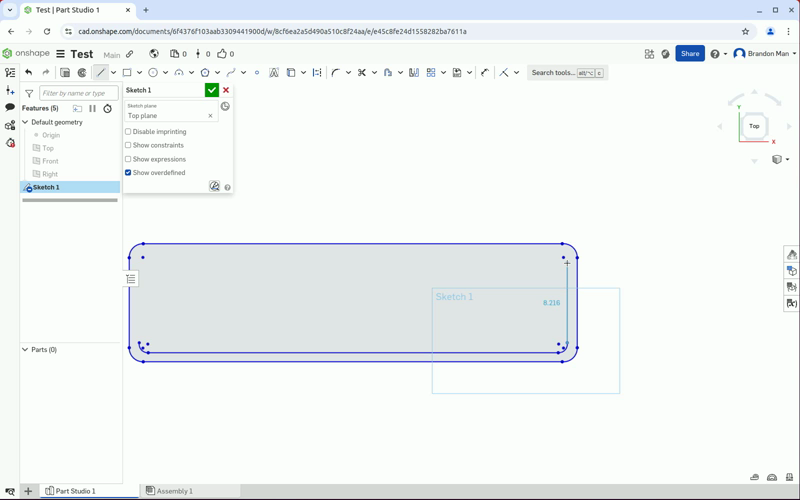
scroll(6)
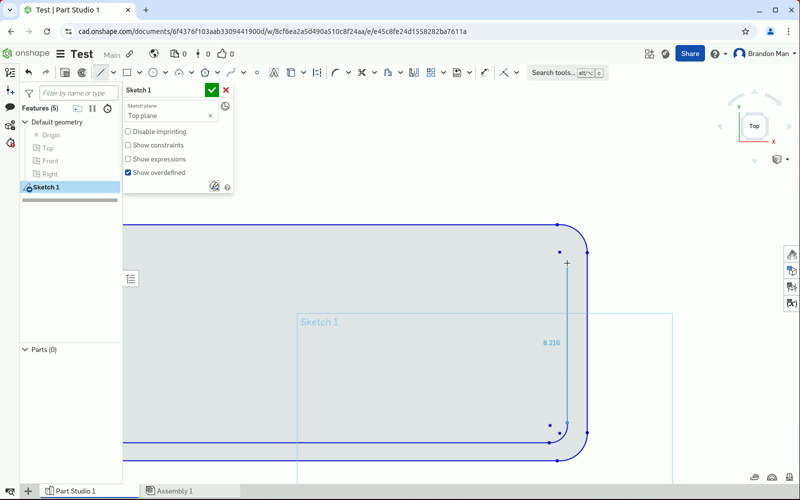
scroll(6)
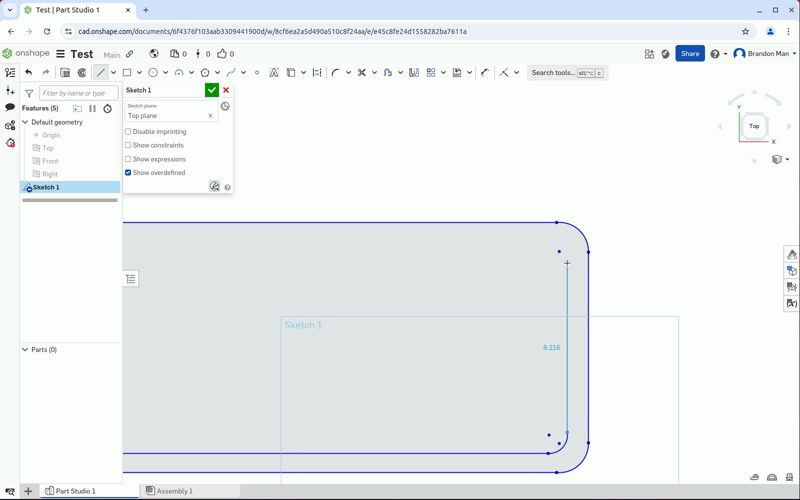
scroll(6)
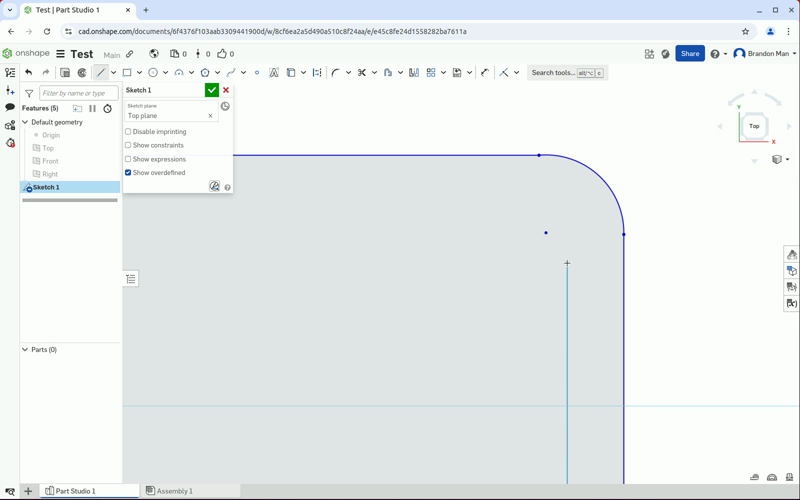
click(567, 262)
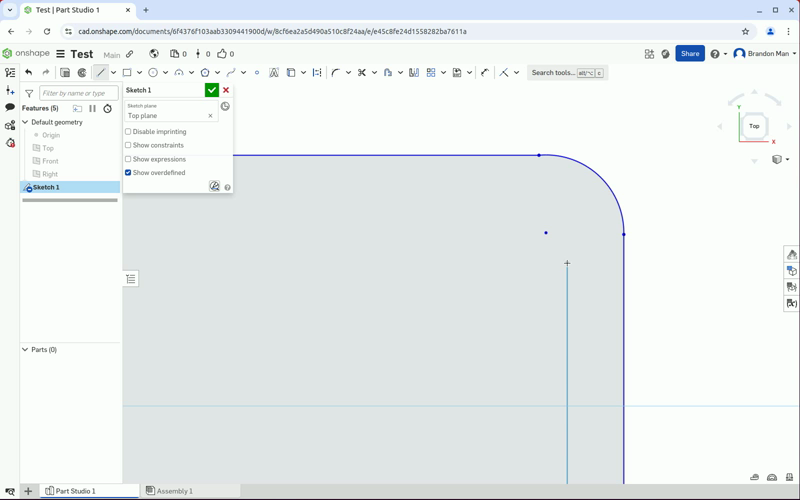
scroll(-6)
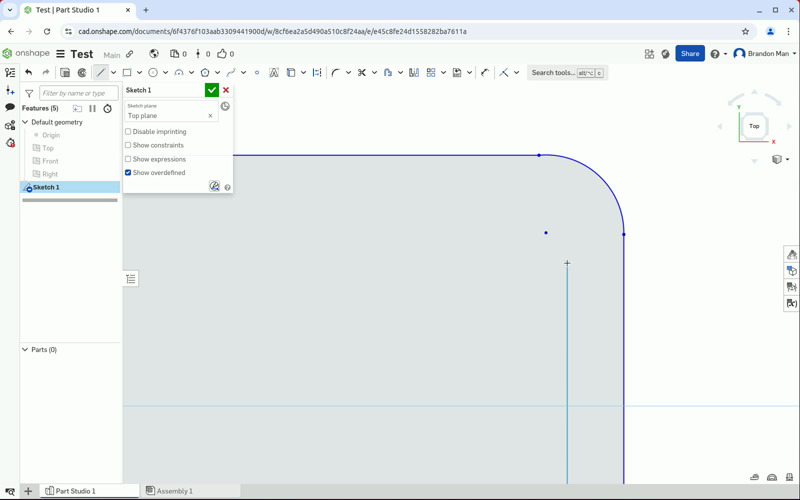
scroll(-6)
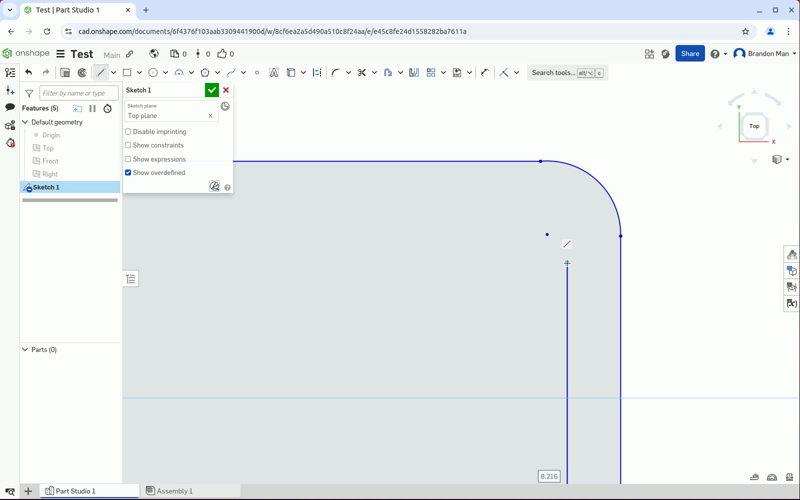
scroll(-6)
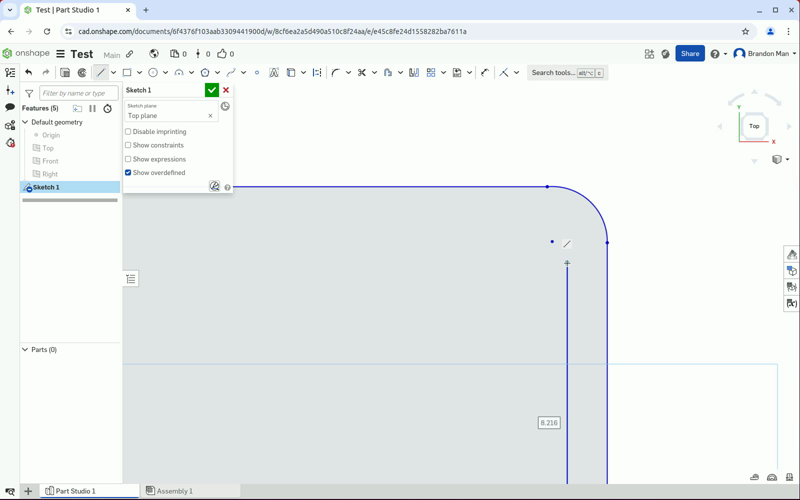
scroll(-6)
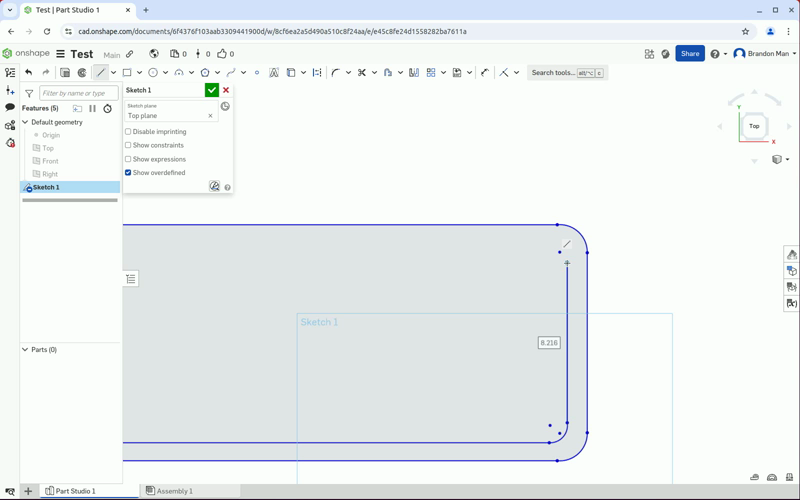
scroll(-6)
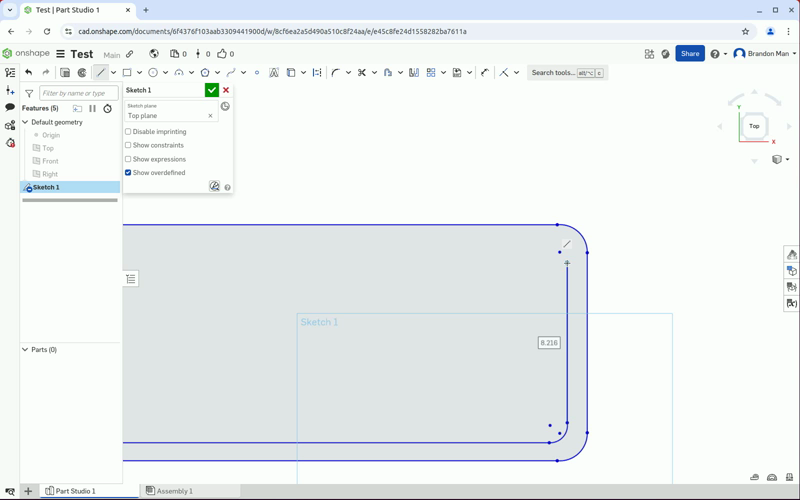
scroll(-6)
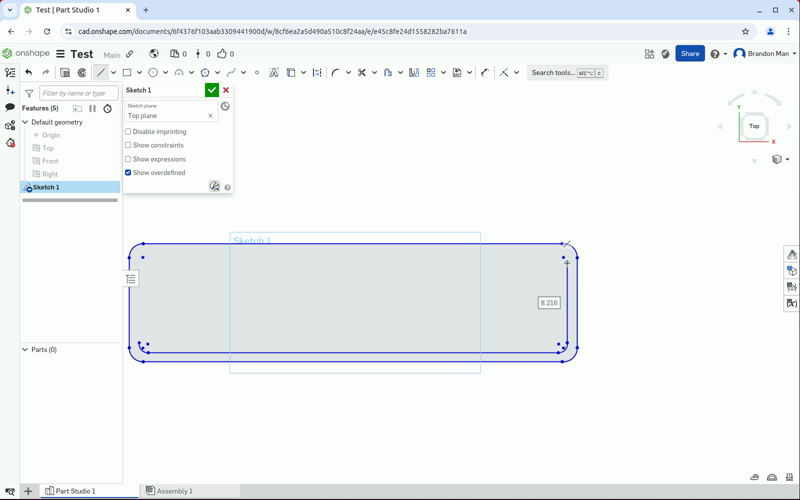
scroll(-6)
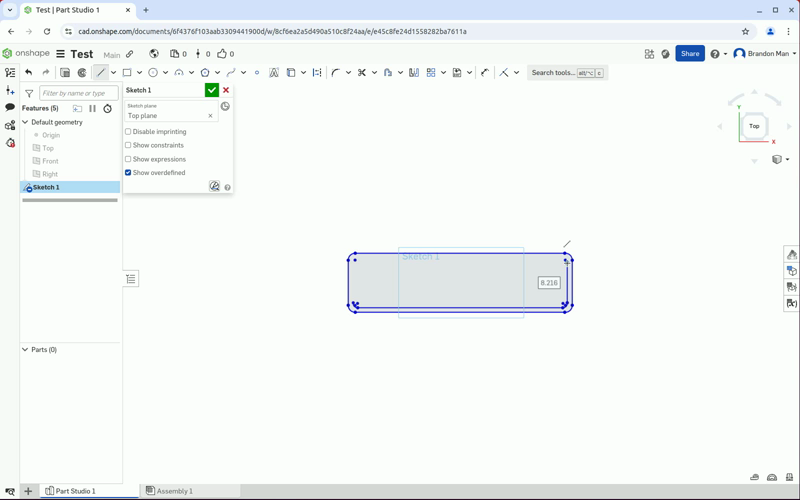
key_up(shift)
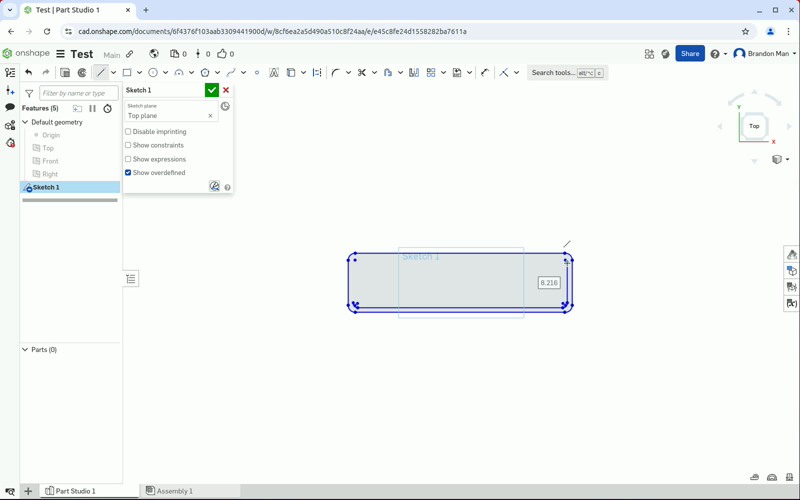
key(esc)
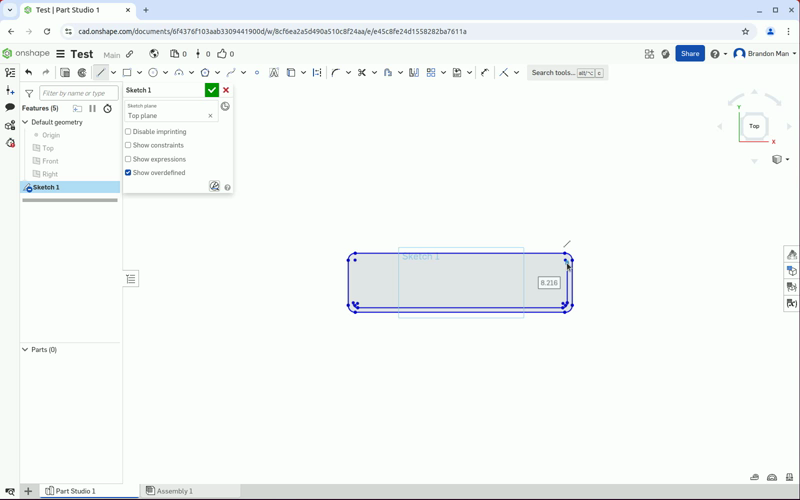
key(a)
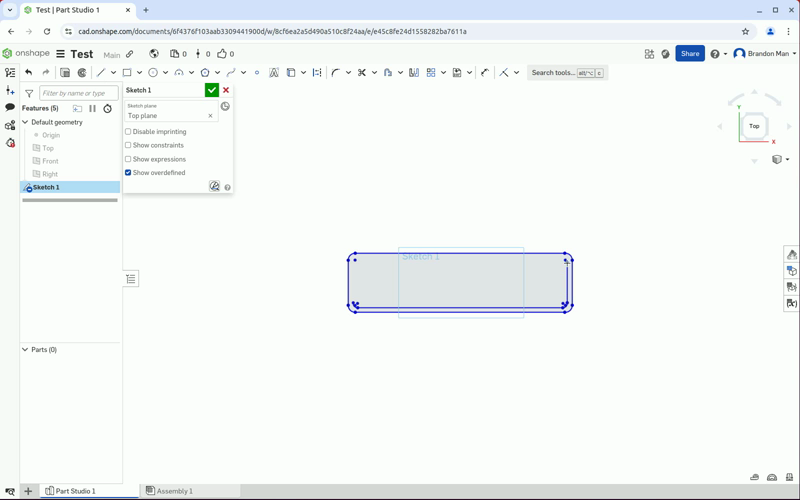
mouse_move(567, 262)
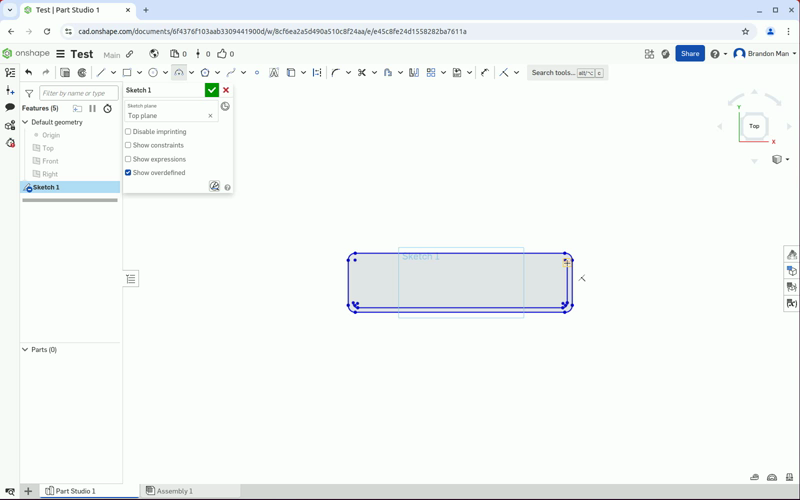
scroll(6)
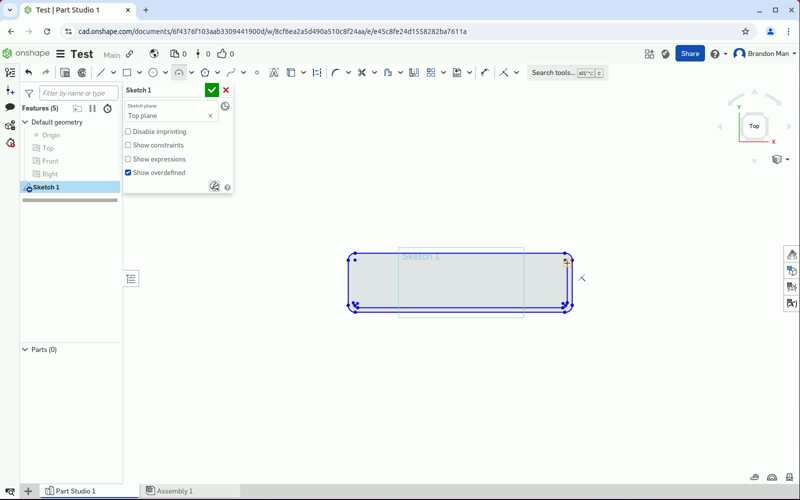
scroll(6)
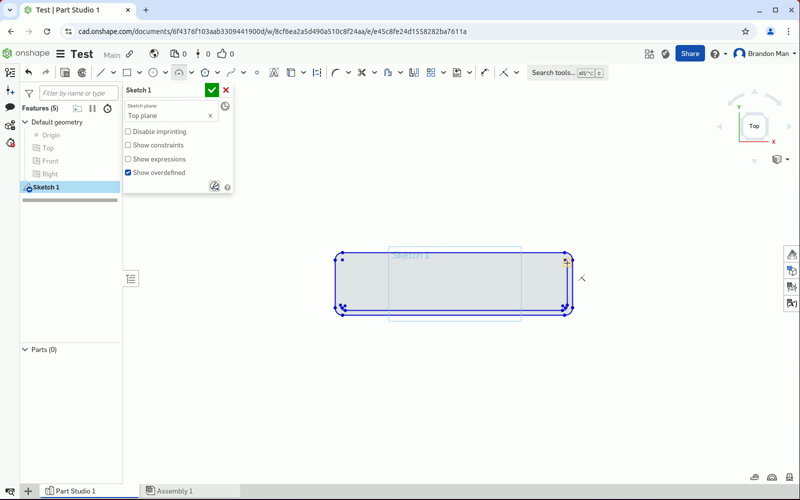
scroll(6)
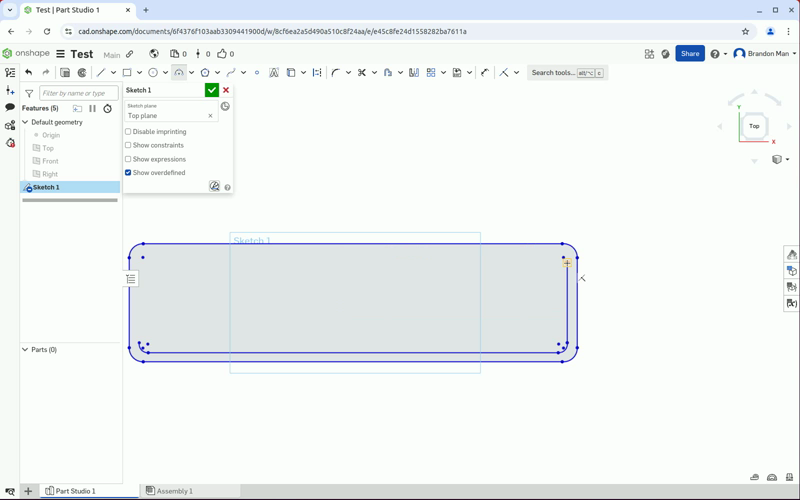
scroll(6)
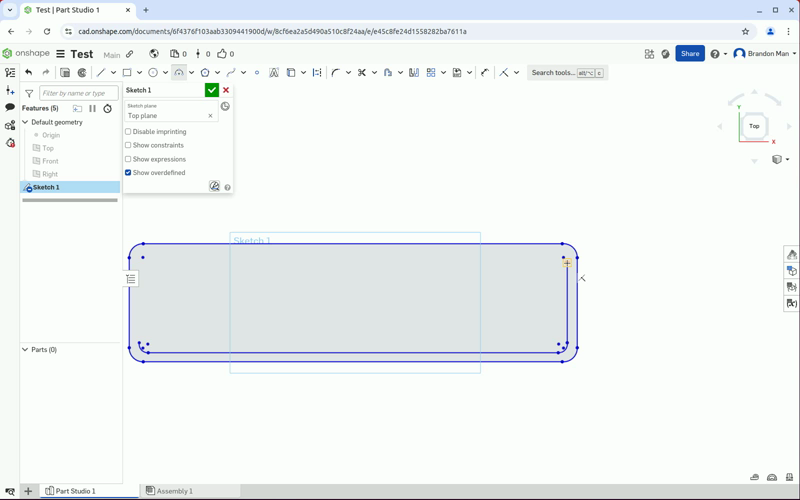
scroll(6)
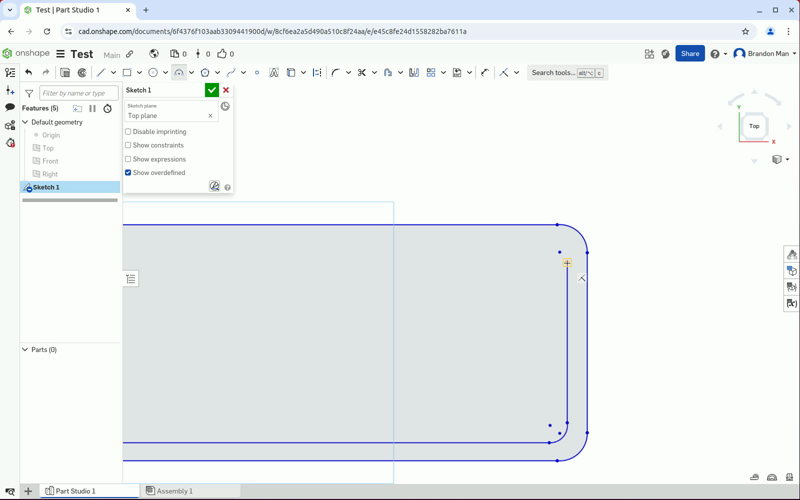
scroll(6)
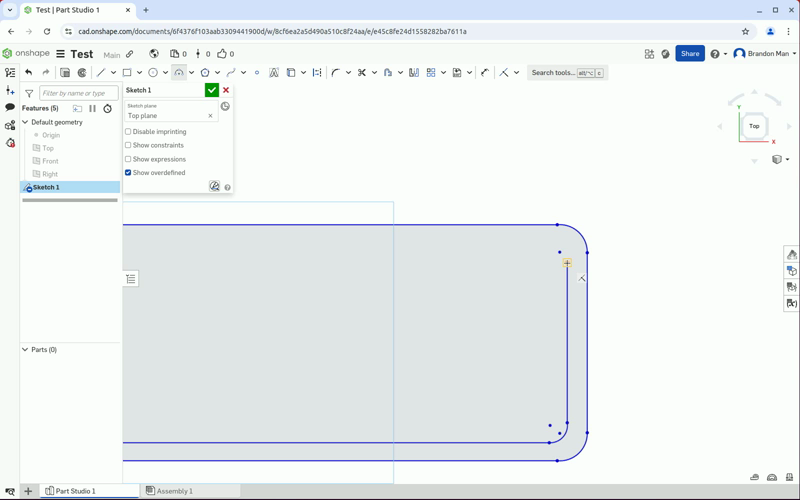
scroll(6)
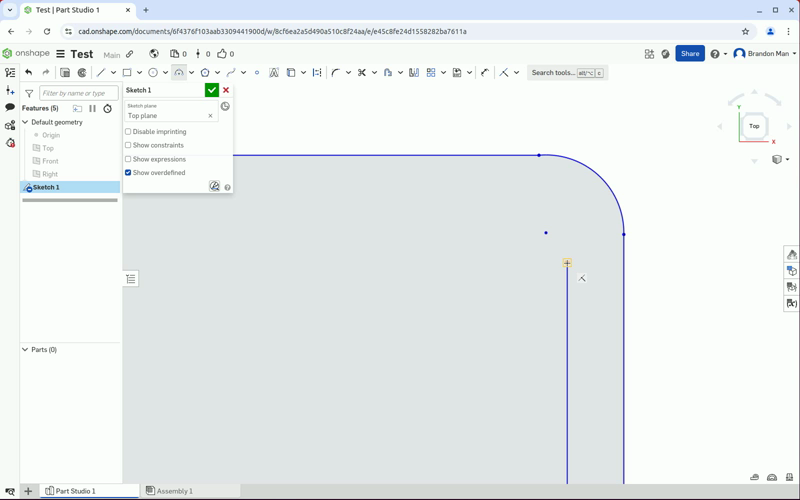
click(567, 262)
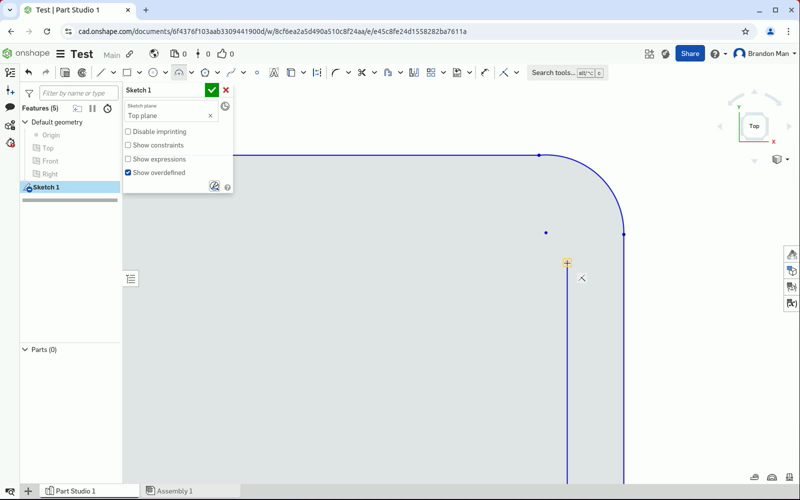
scroll(-6)
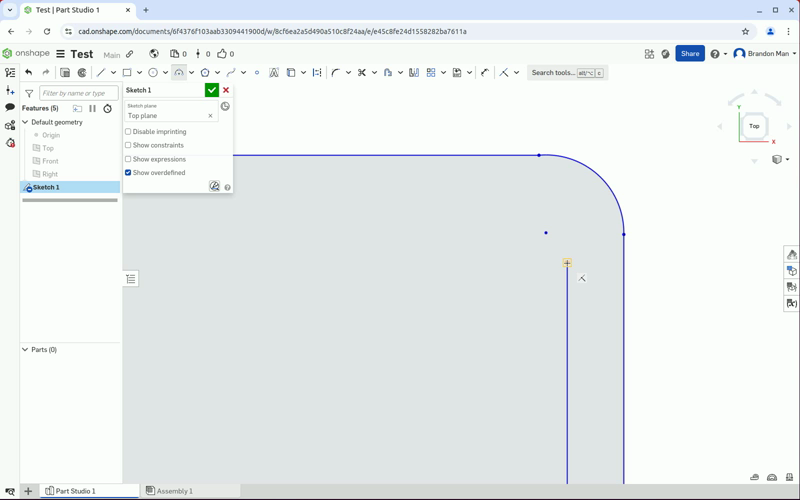
scroll(-6)
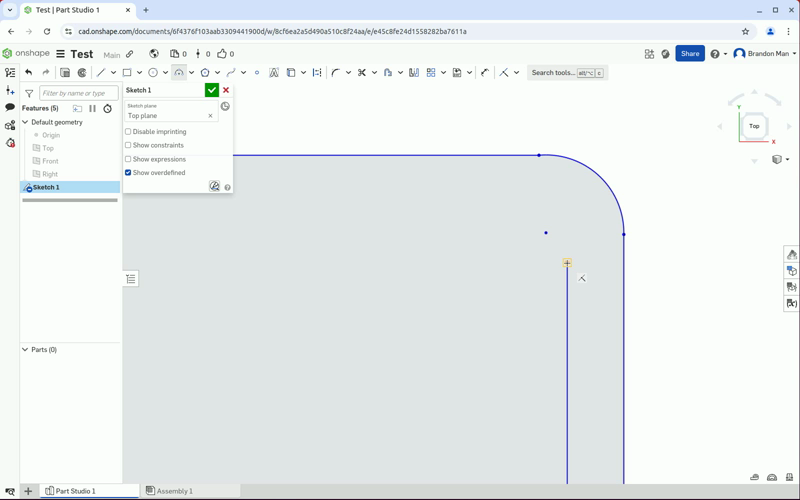
scroll(-6)
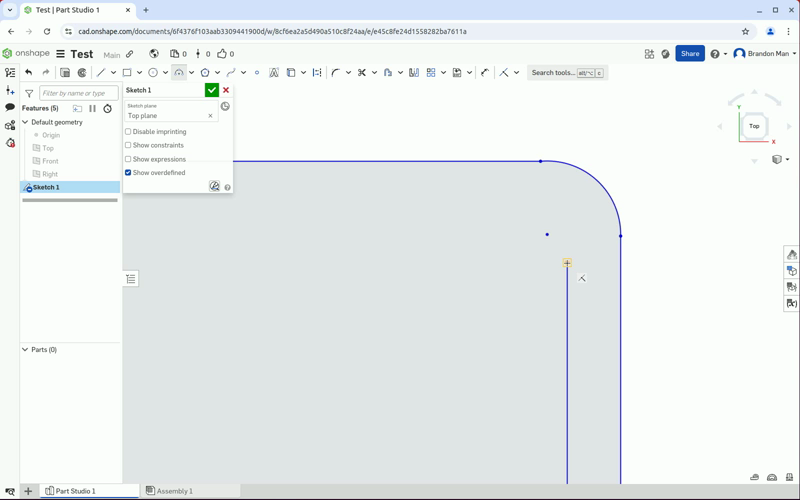
scroll(-6)
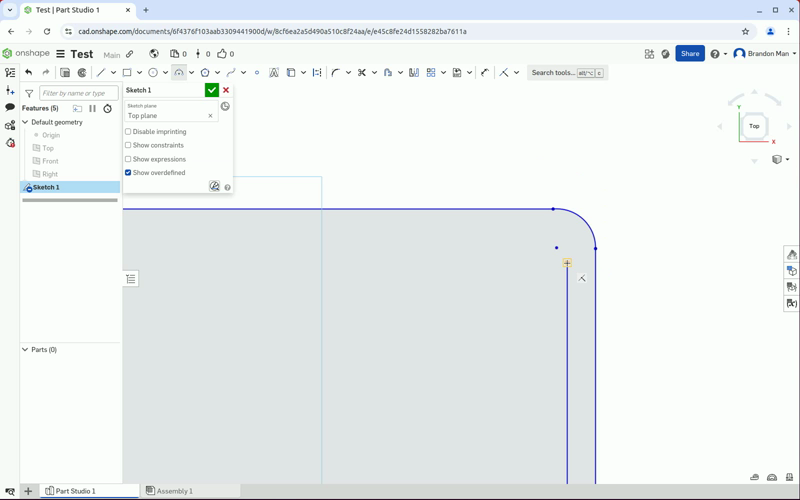
scroll(-6)
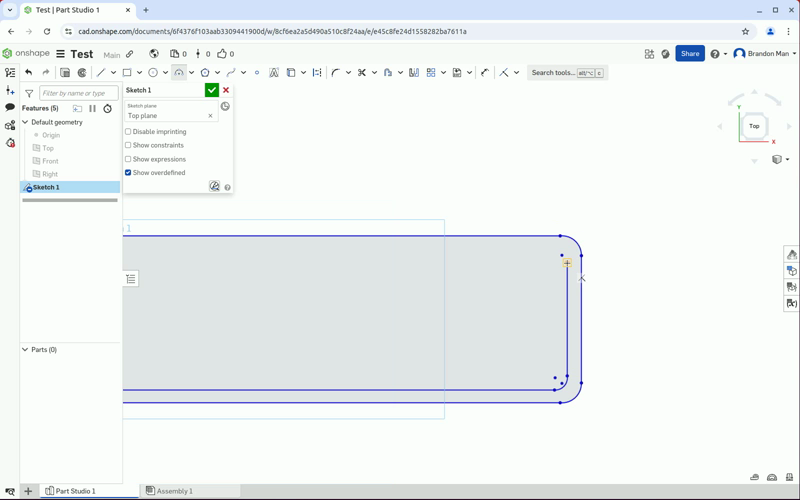
scroll(-6)
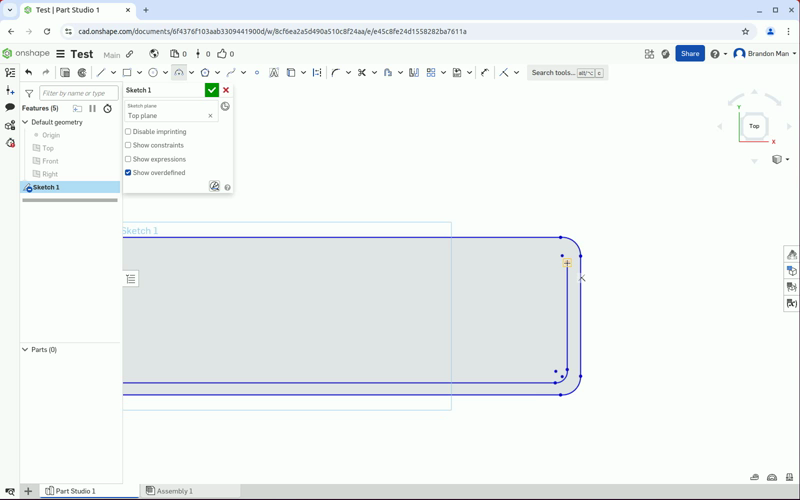
scroll(-6)
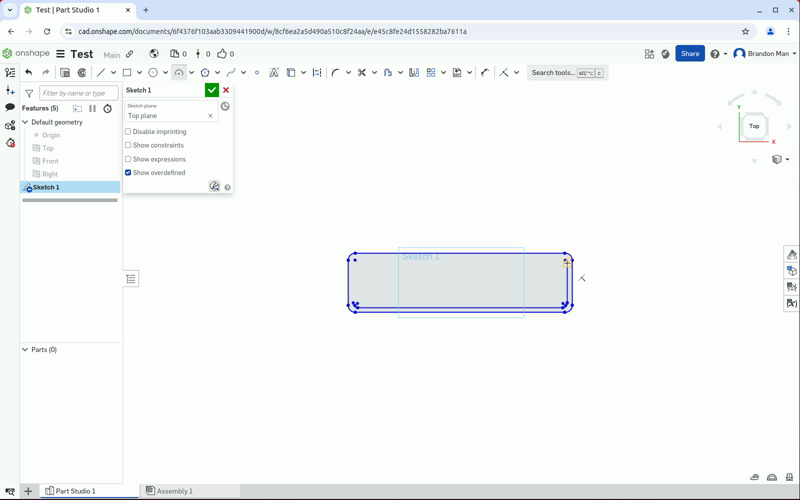
key_down(shift)
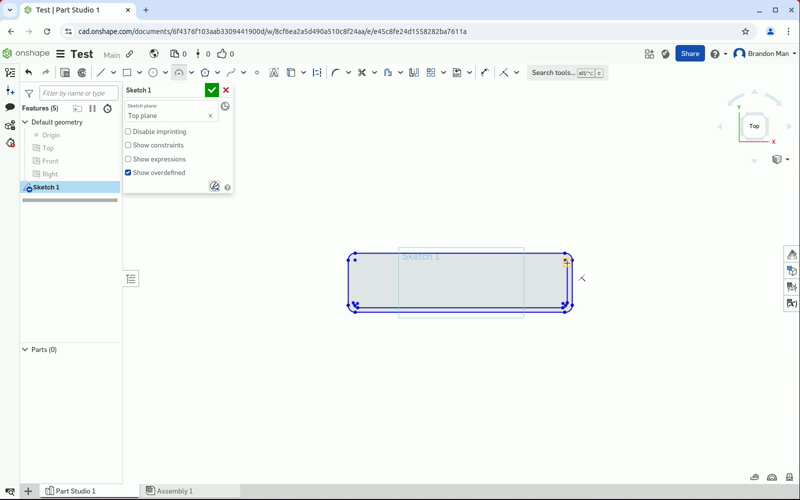
mouse_move(562, 258)
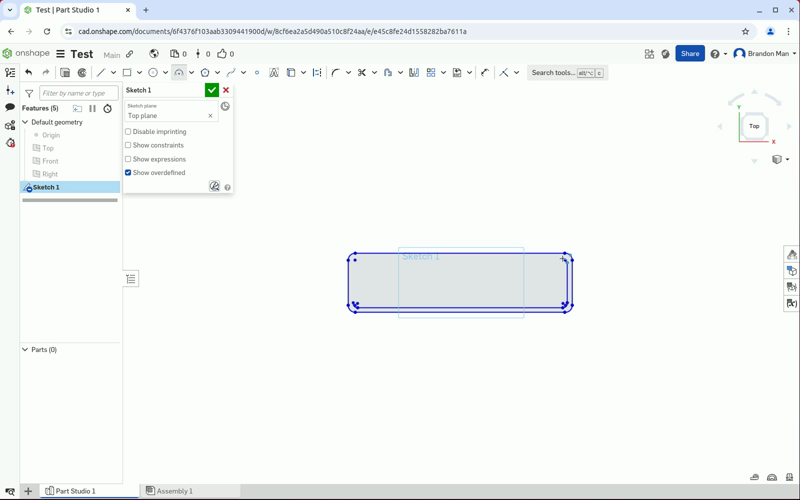
scroll(6)
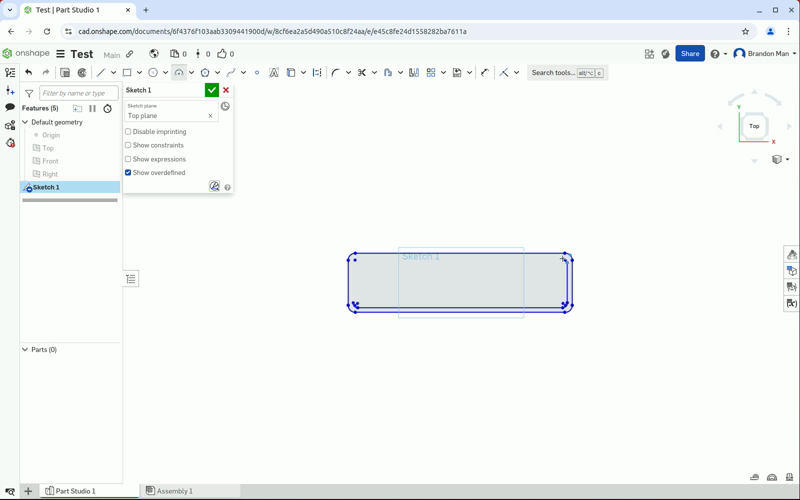
scroll(6)
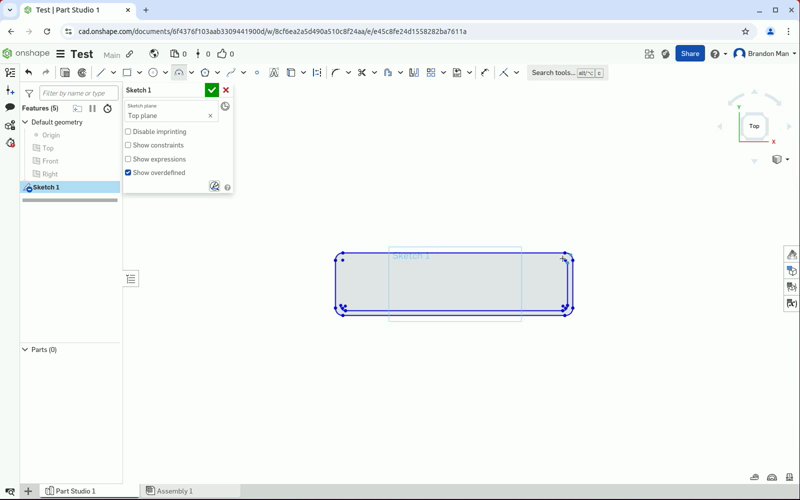
scroll(6)
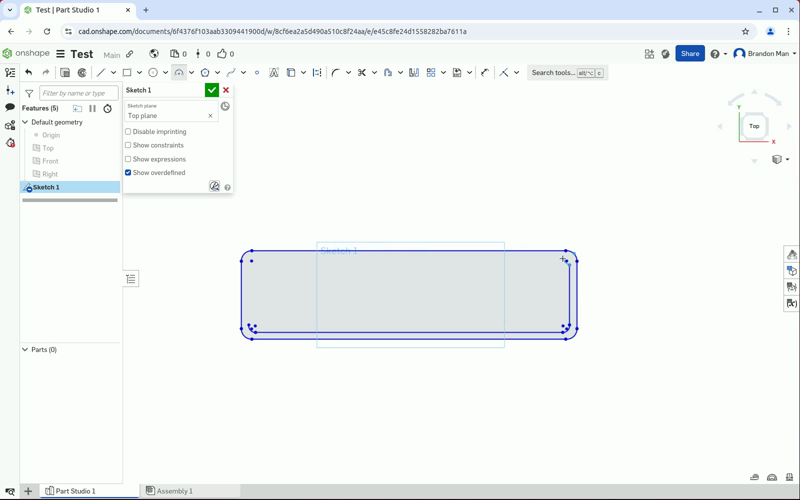
scroll(6)
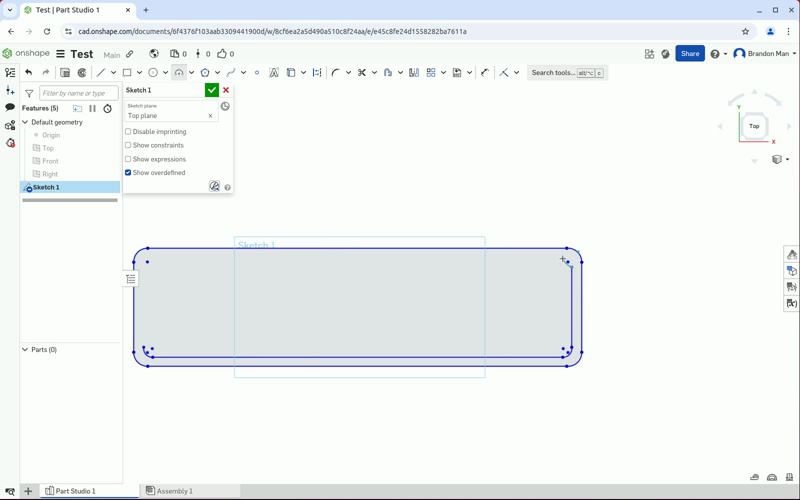
scroll(6)
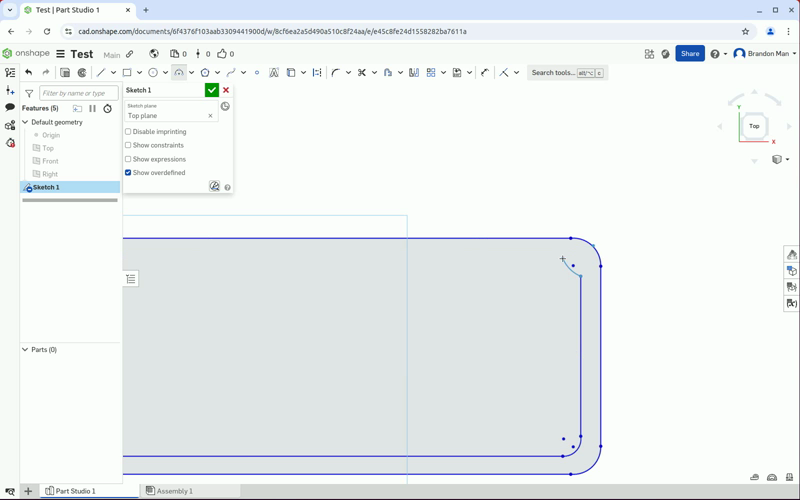
scroll(6)
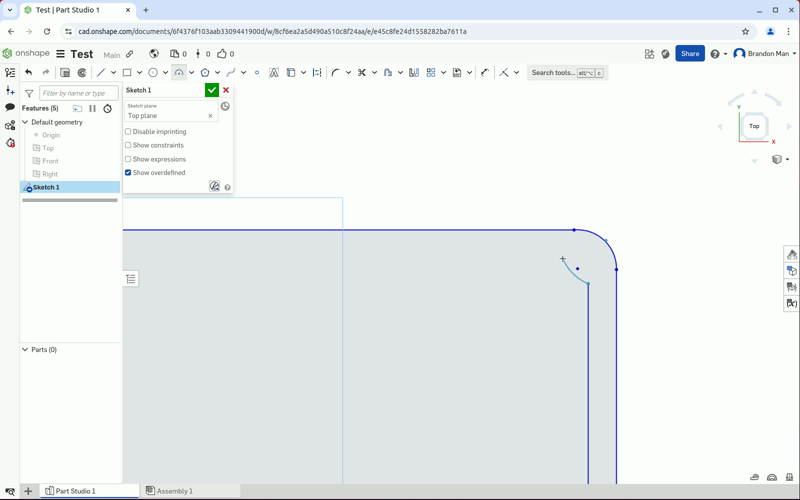
scroll(6)
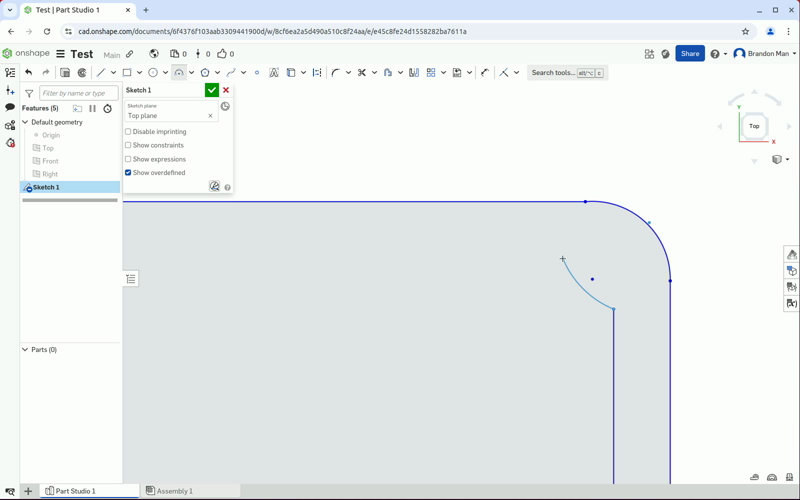
click(562, 258)
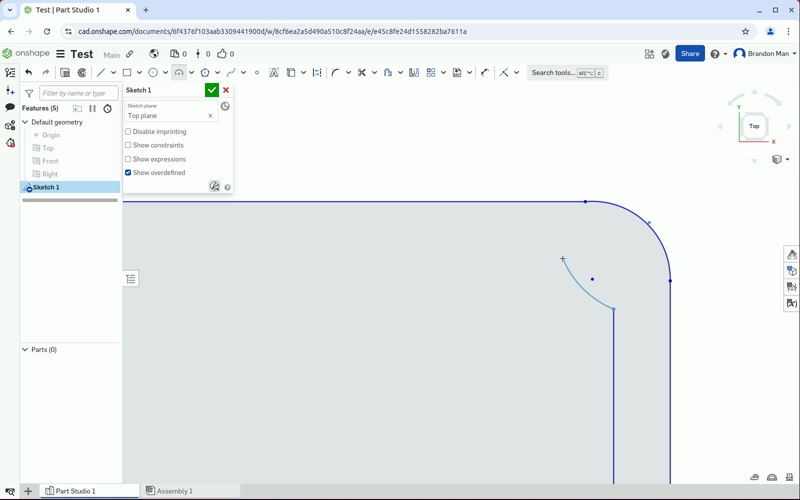
scroll(-6)
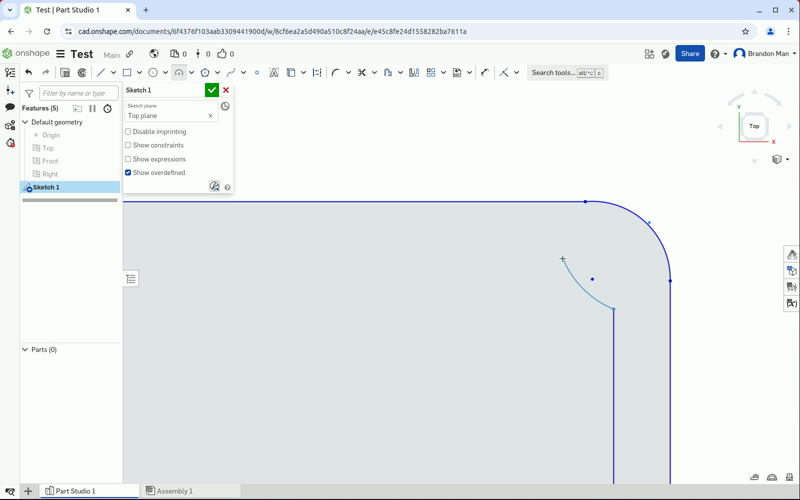
scroll(-6)
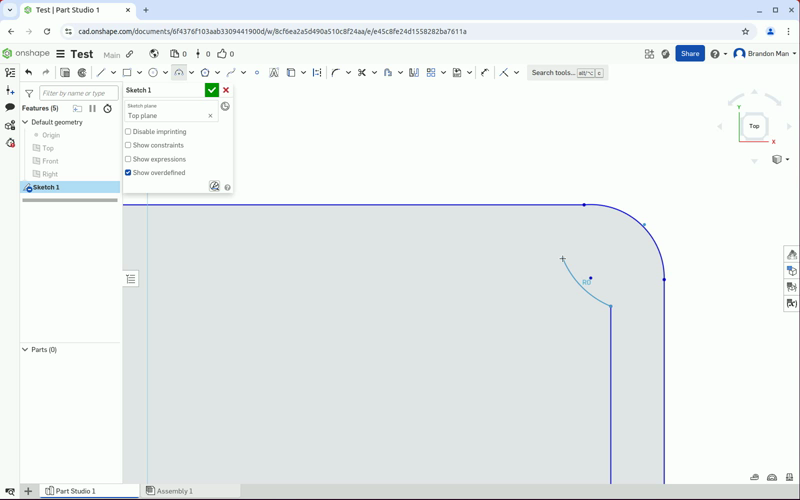
scroll(-6)
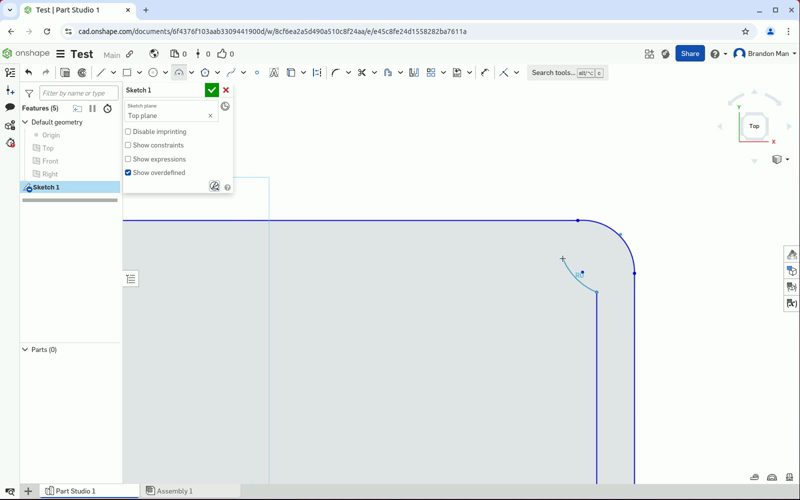
scroll(-6)
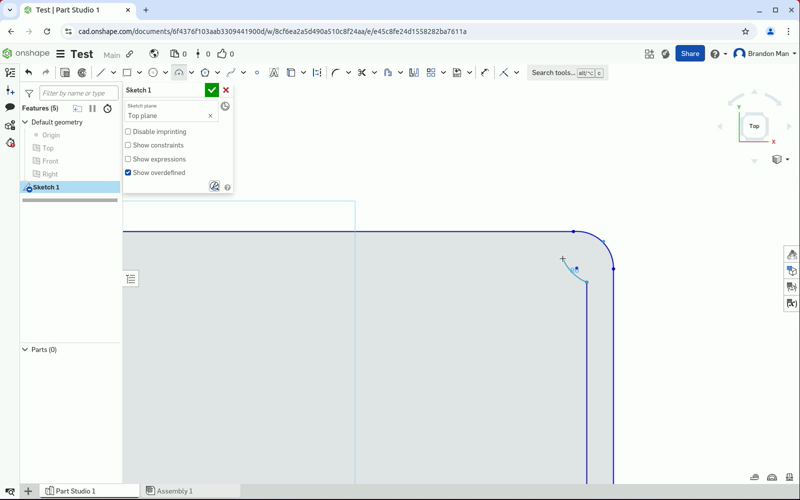
scroll(-6)
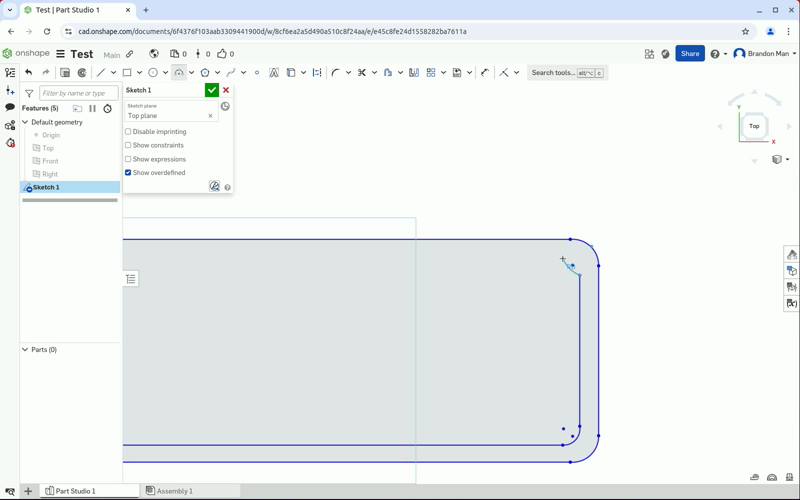
scroll(-6)
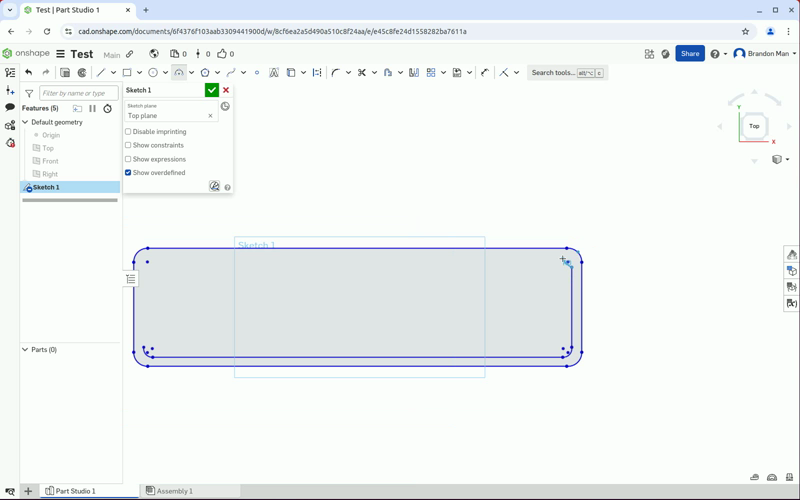
scroll(-6)
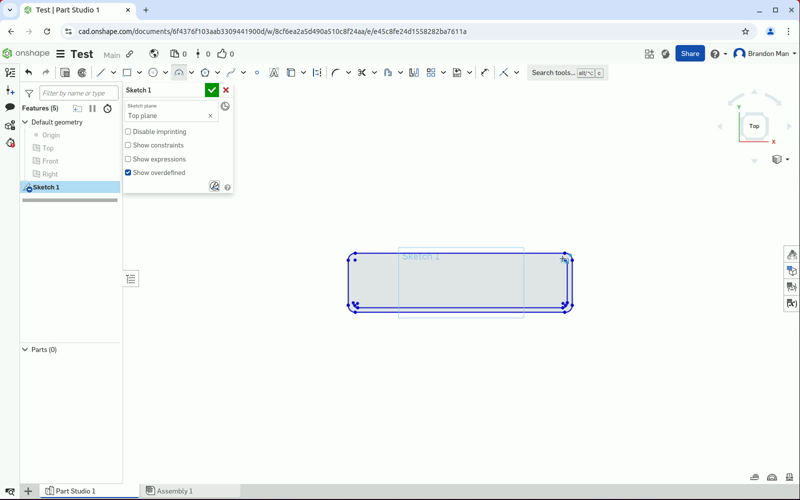
mouse_move(566, 259)
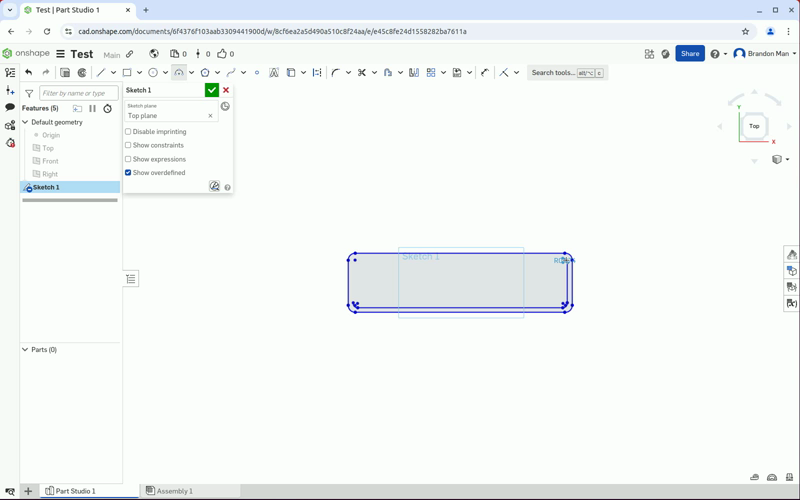
scroll(6)
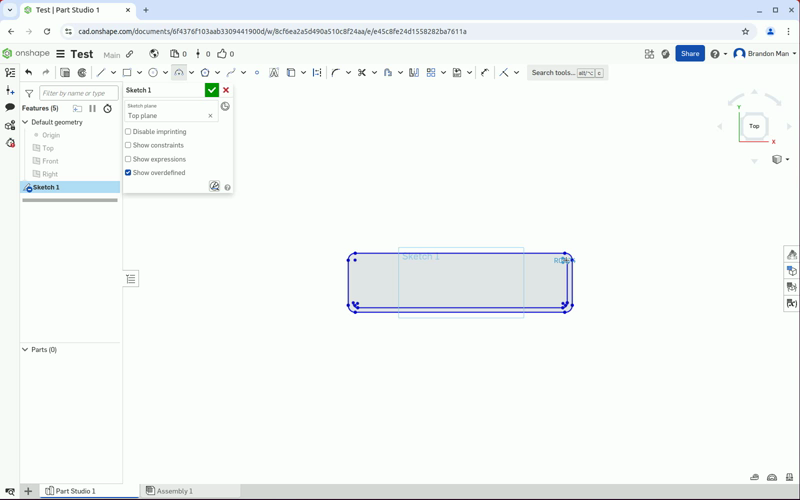
scroll(6)
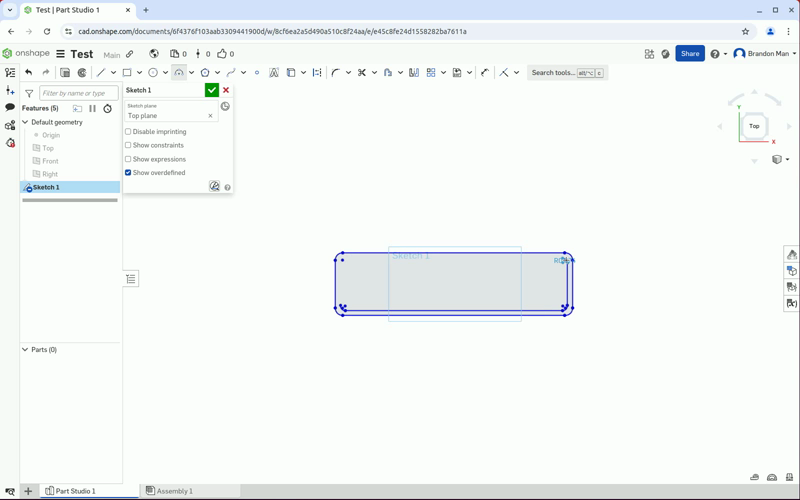
scroll(6)
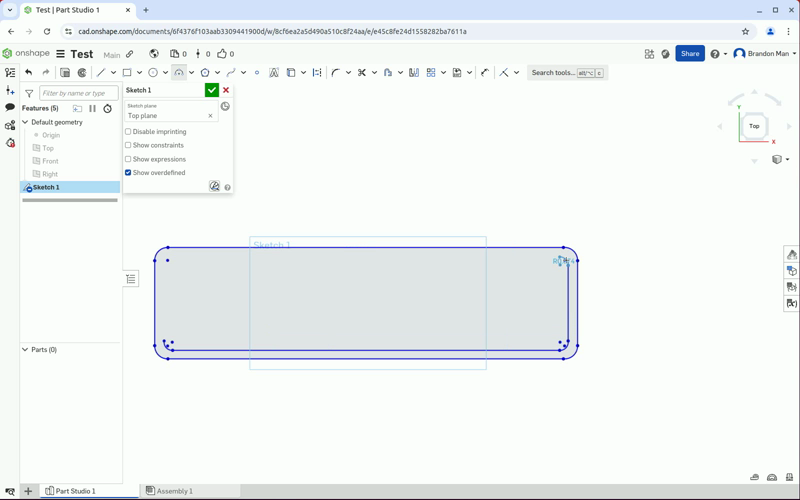
scroll(6)
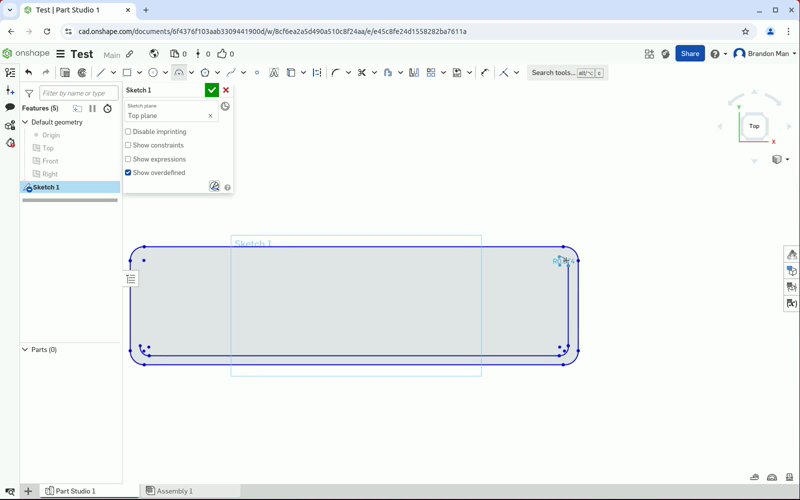
scroll(6)
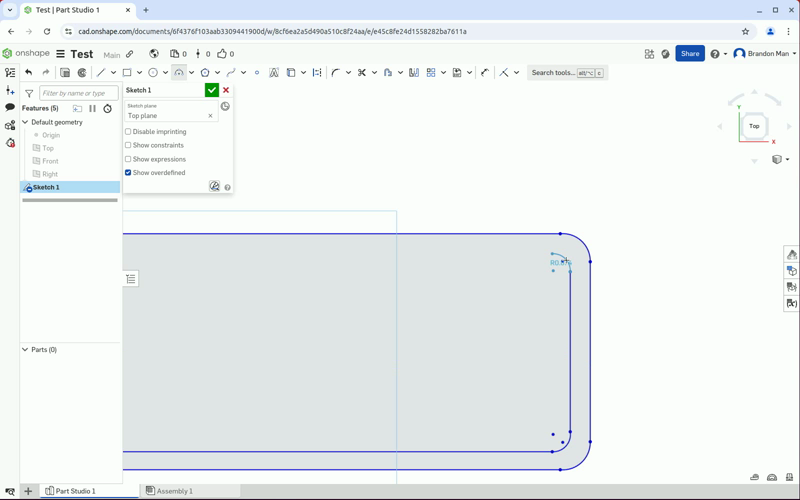
scroll(6)
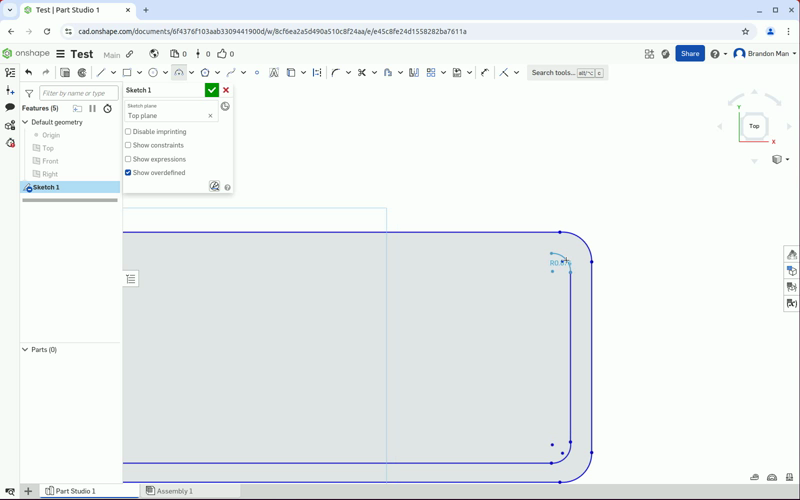
scroll(6)
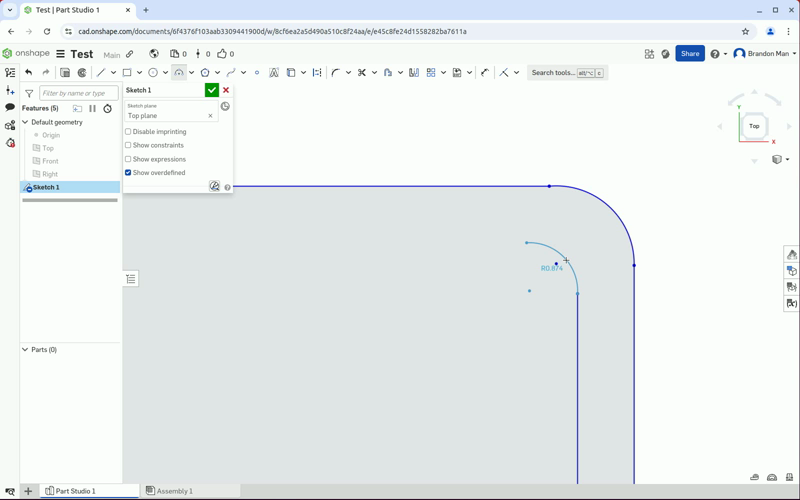
click(566, 259)
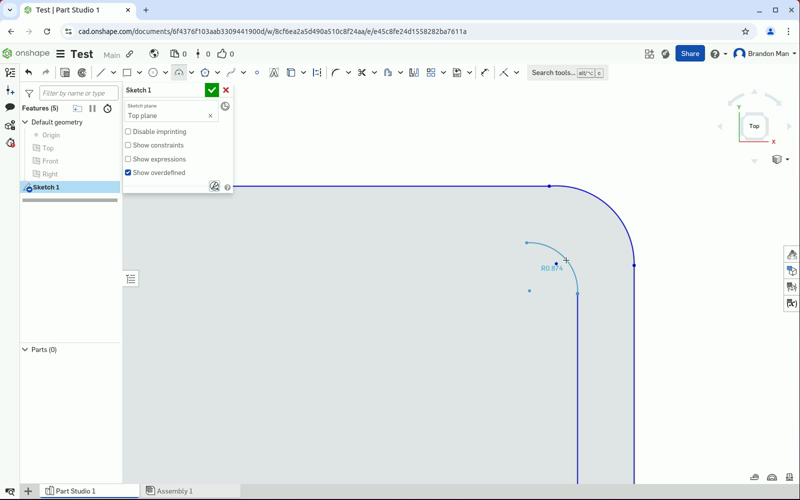
scroll(-6)
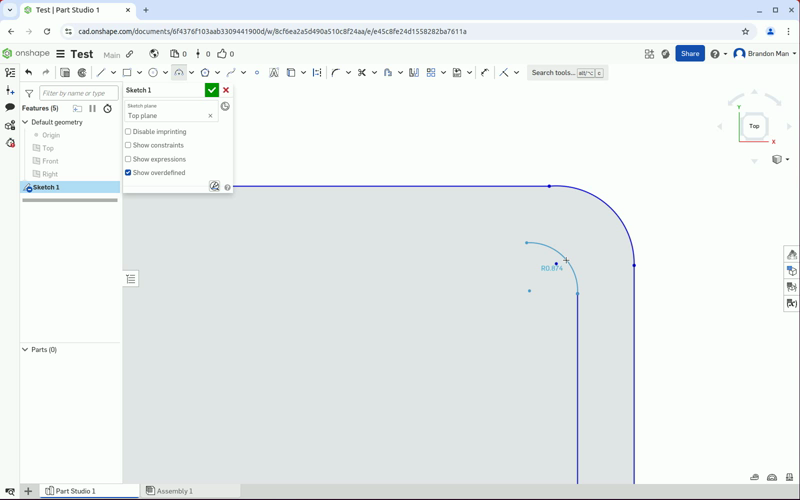
scroll(-6)
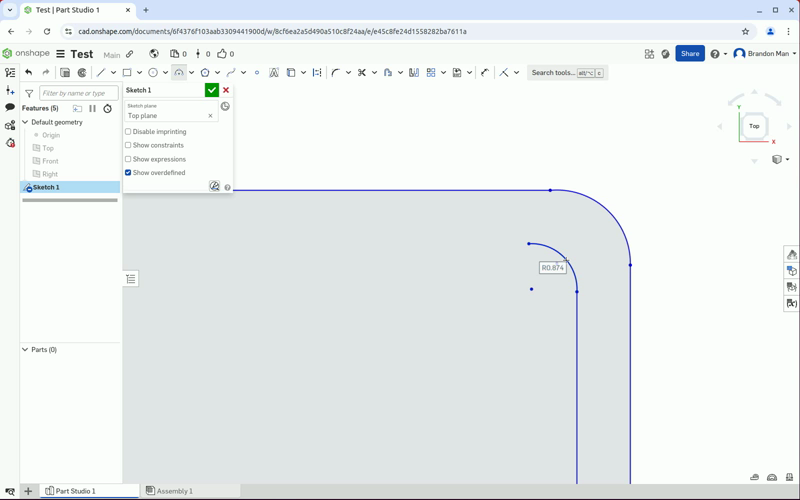
scroll(-6)
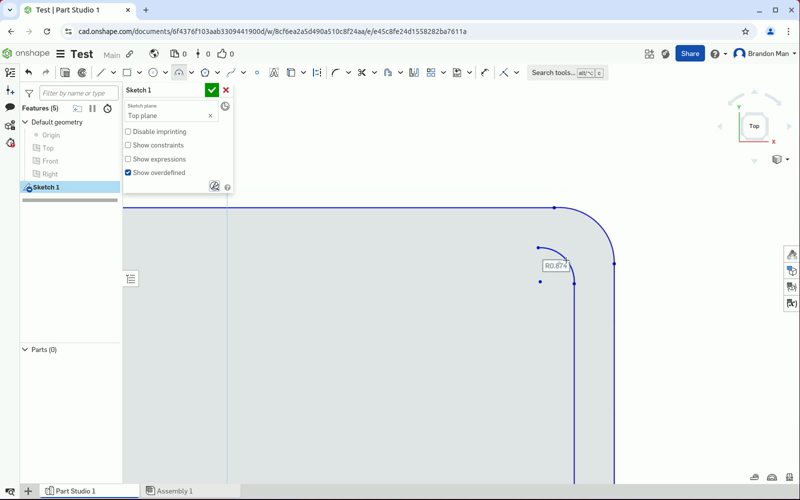
scroll(-6)
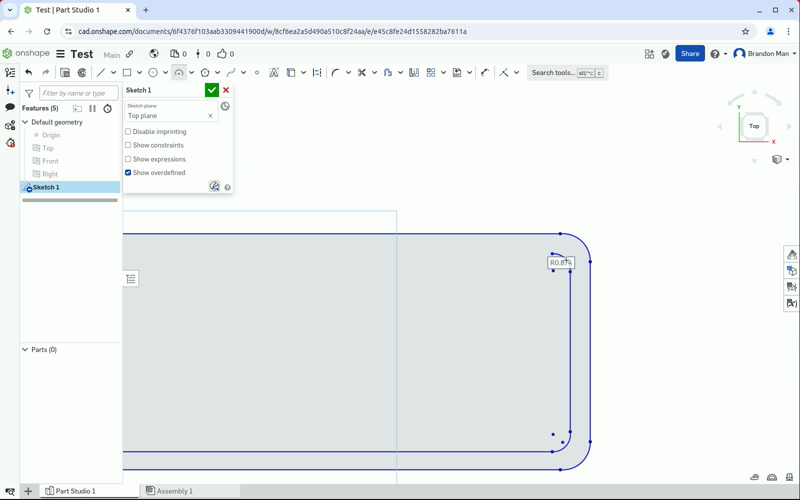
scroll(-6)
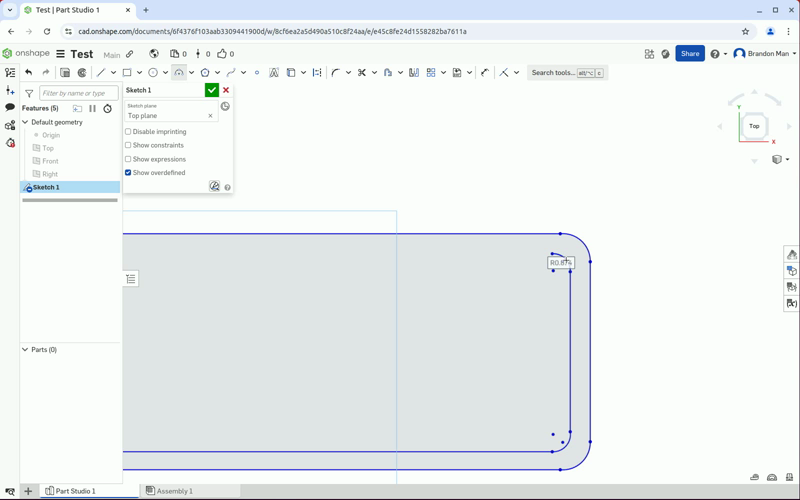
scroll(-6)
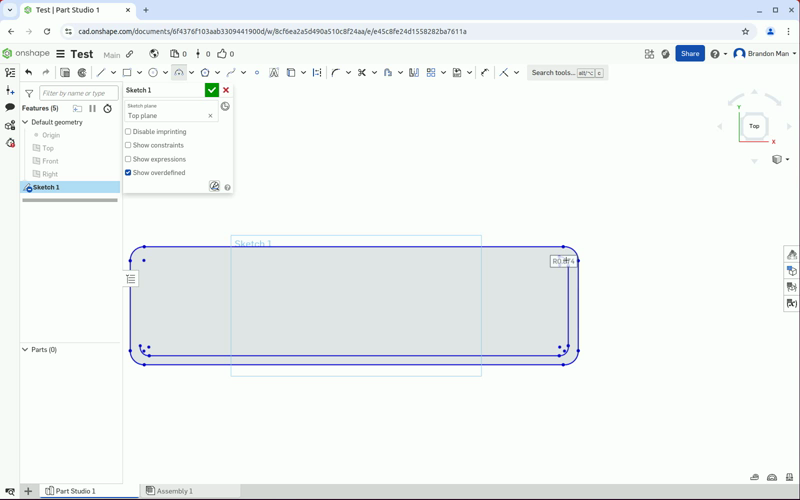
scroll(-6)
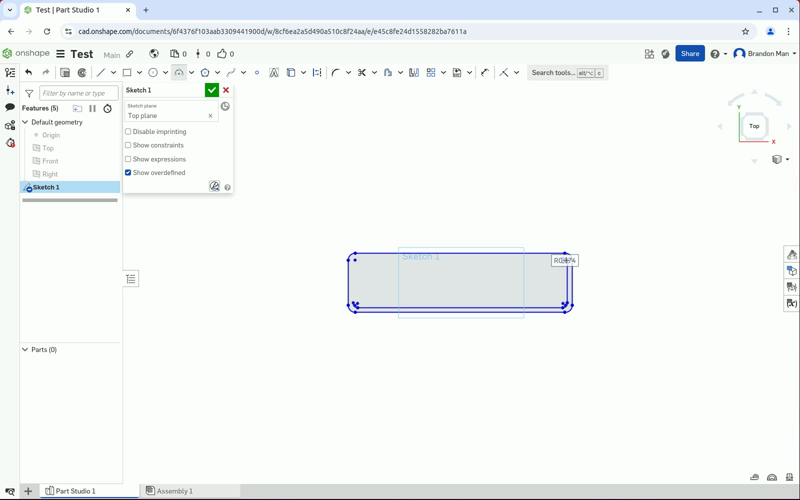
key_up(shift)
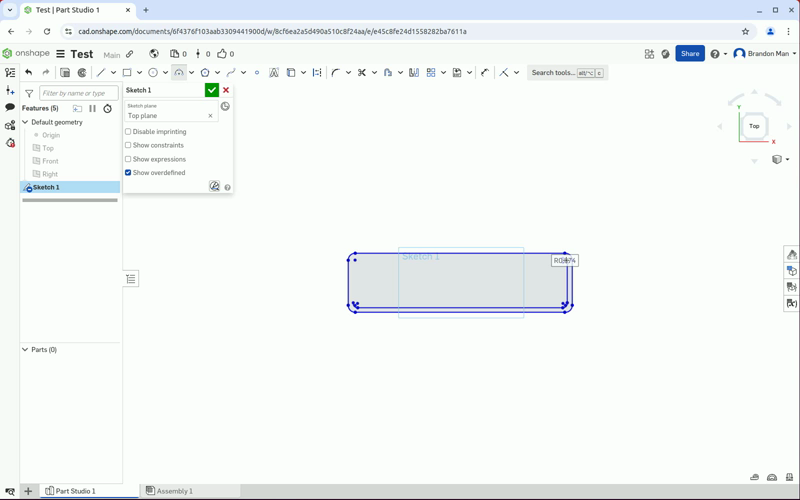
key(esc)
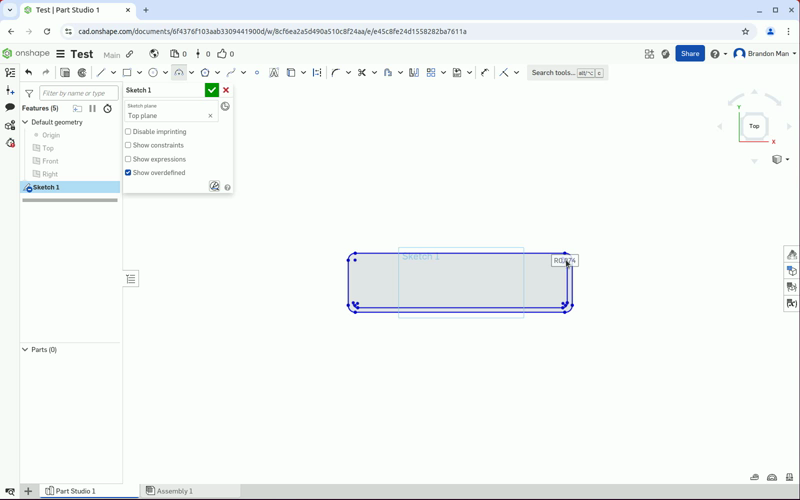
key(l)
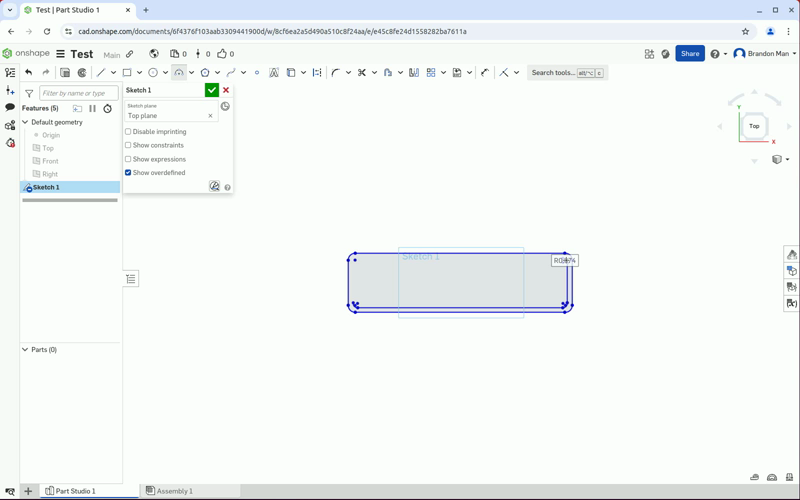
mouse_move(562, 258)
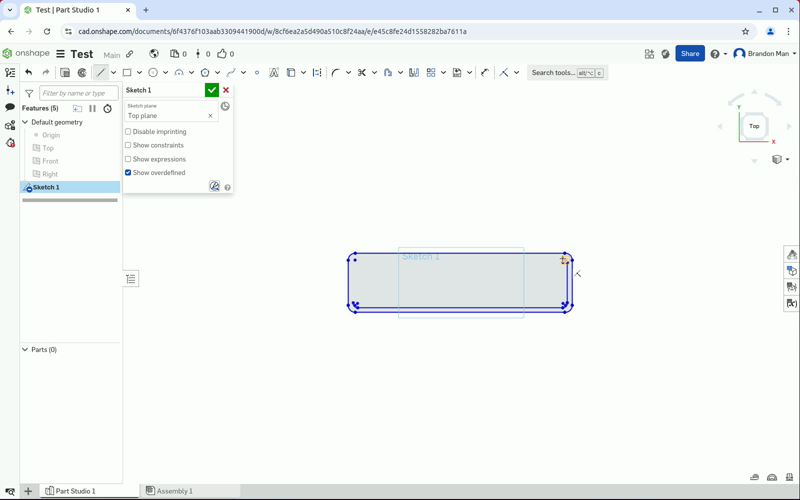
scroll(6)
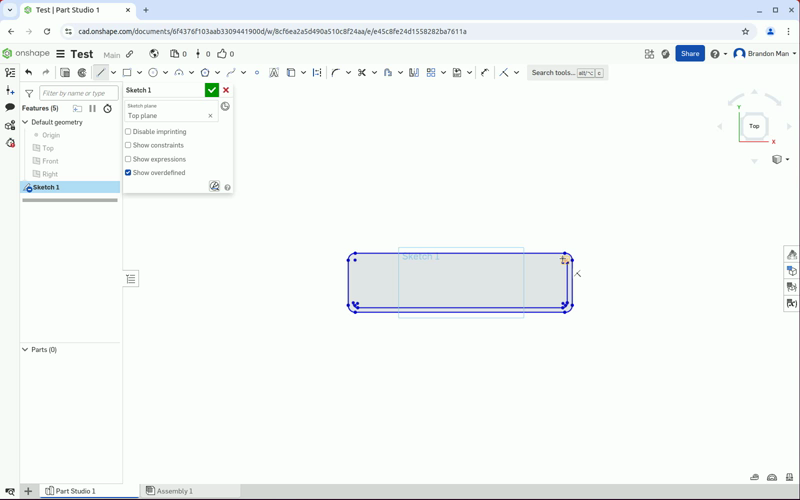
scroll(6)
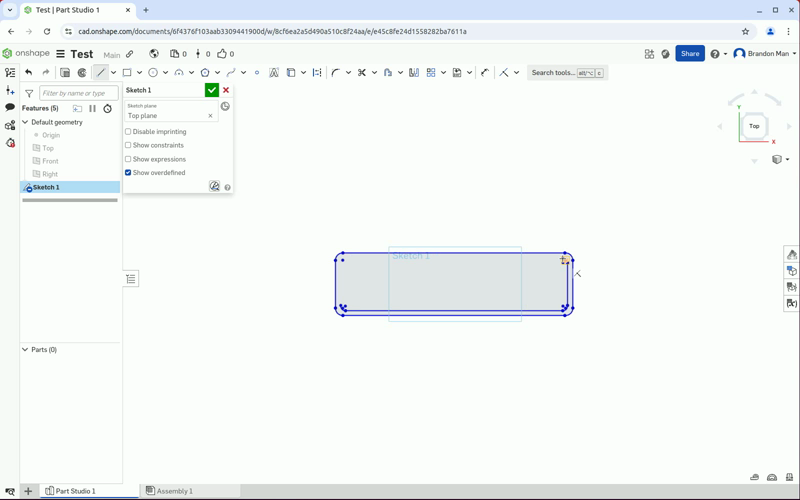
scroll(6)
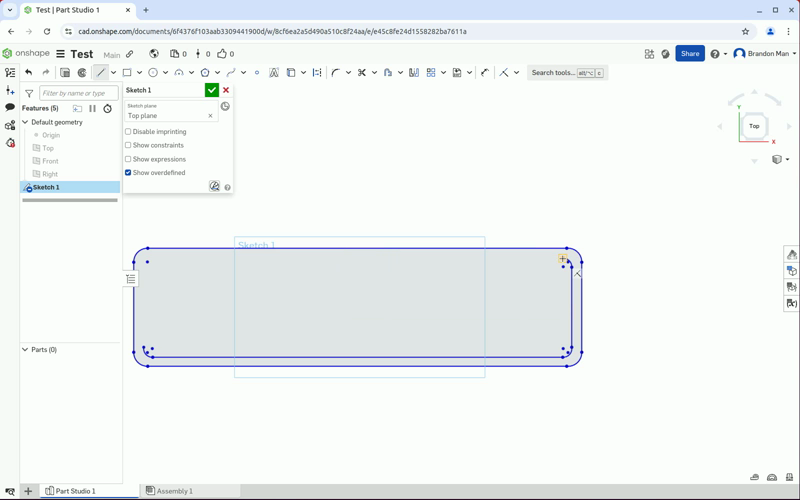
scroll(6)
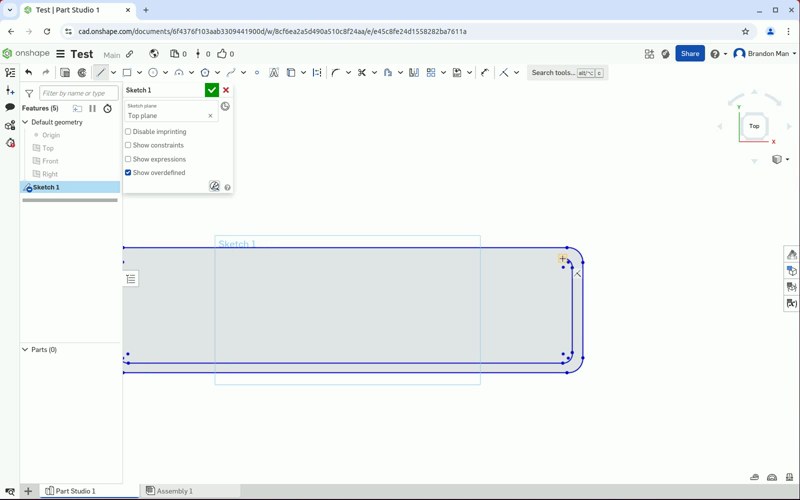
scroll(6)
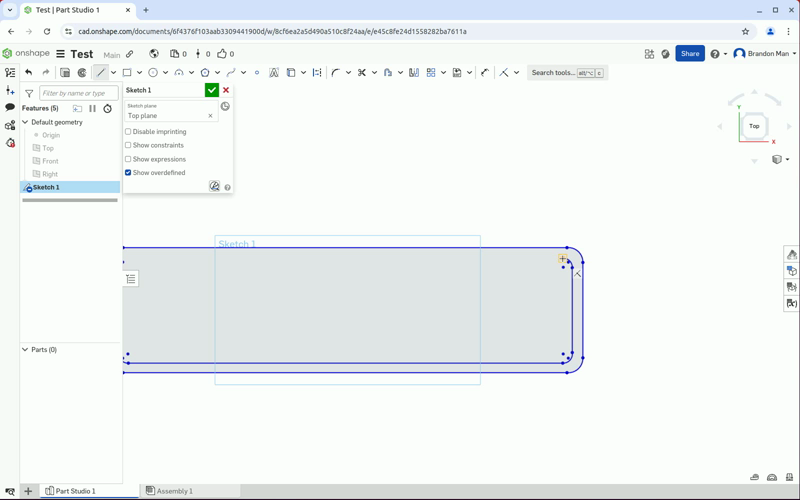
scroll(6)
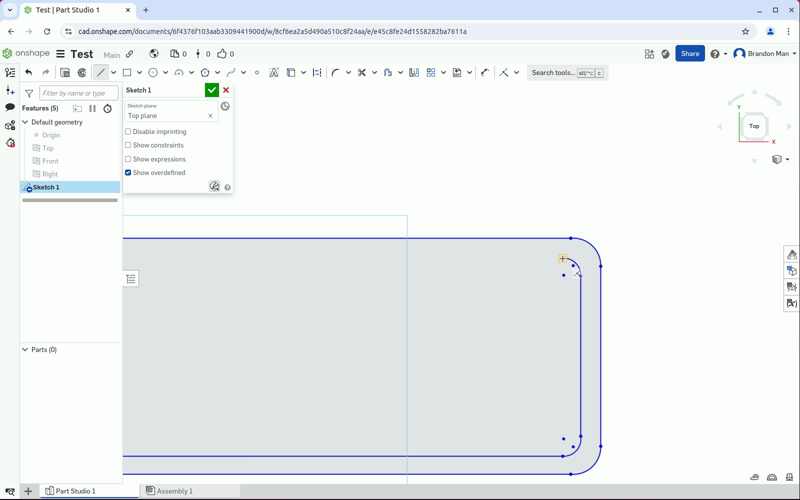
scroll(6)
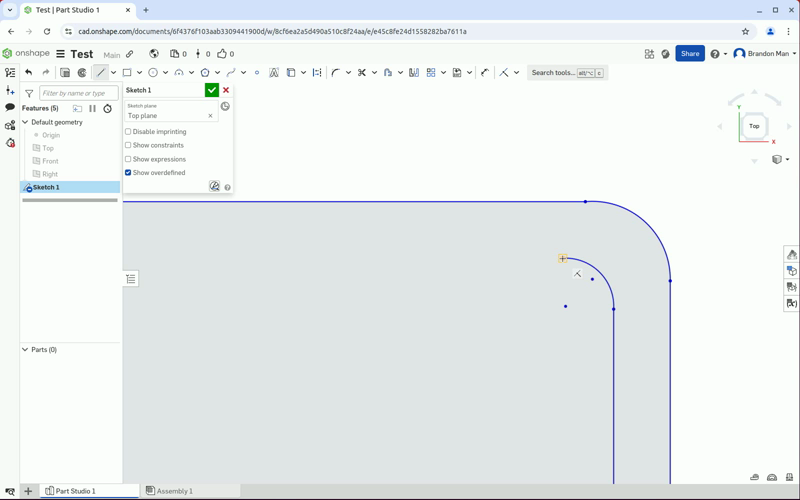
click(562, 258)
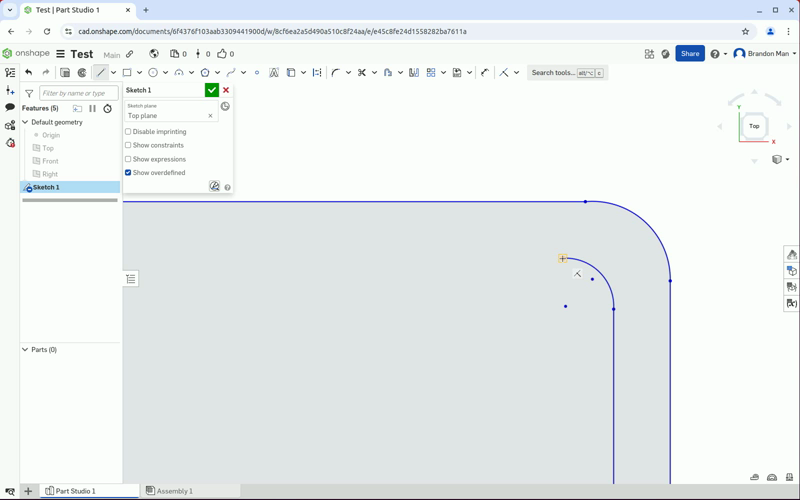
scroll(-6)
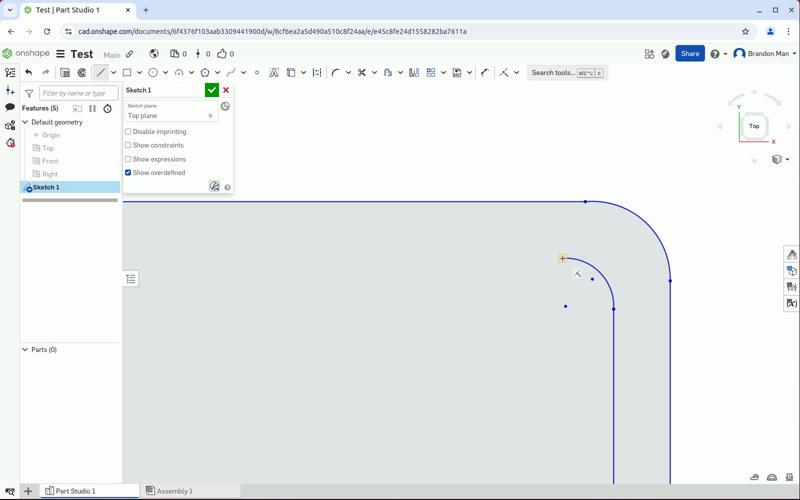
scroll(-6)
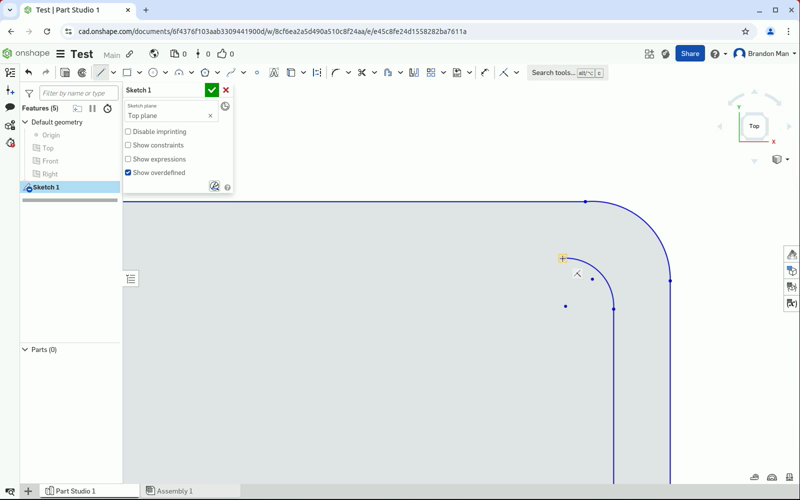
scroll(-6)
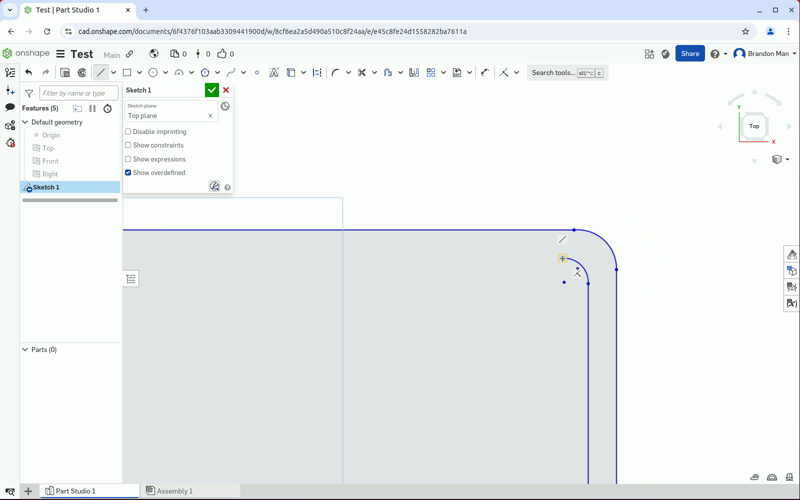
scroll(-6)
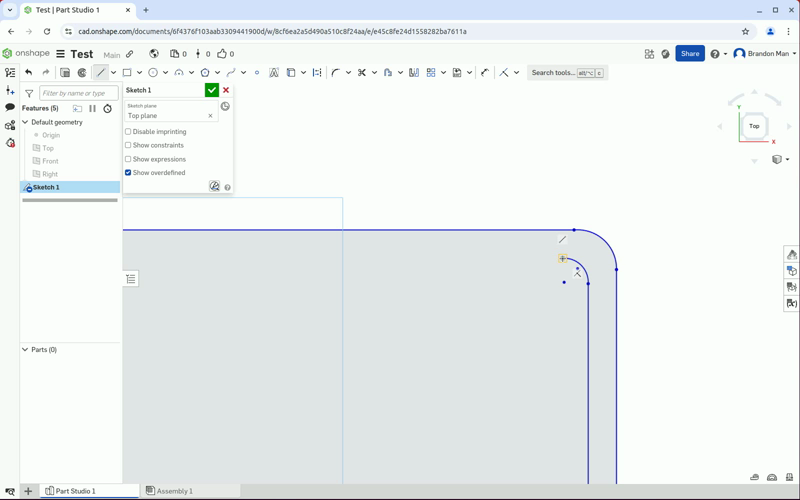
scroll(-6)
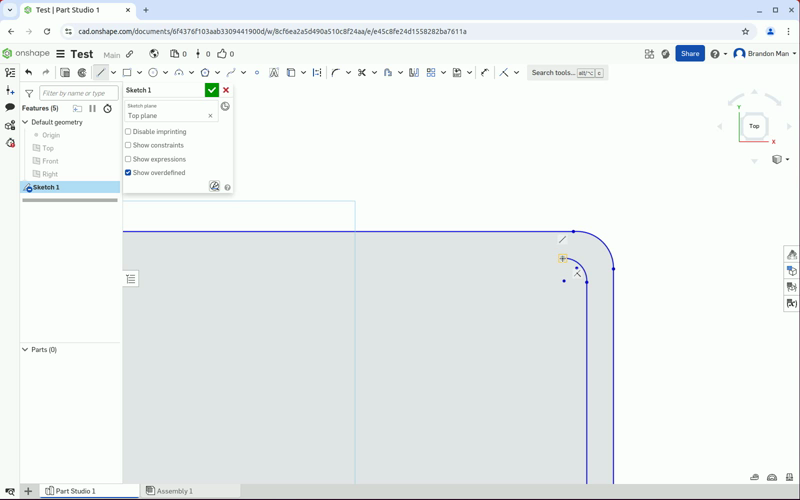
scroll(-6)
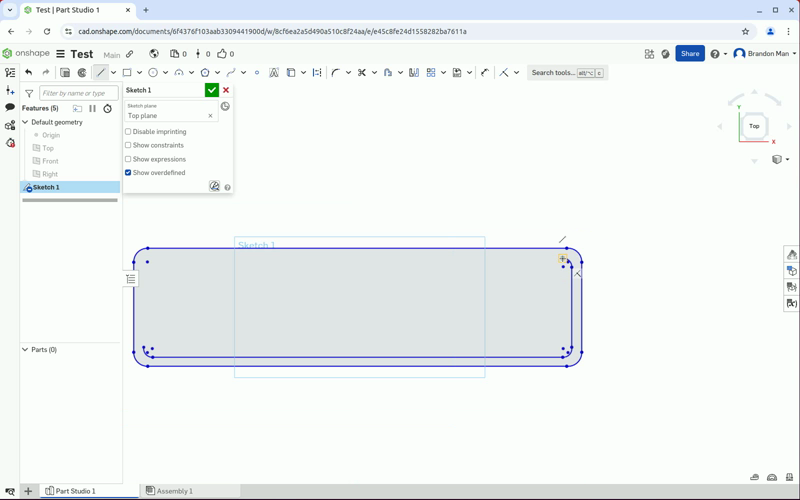
scroll(-6)
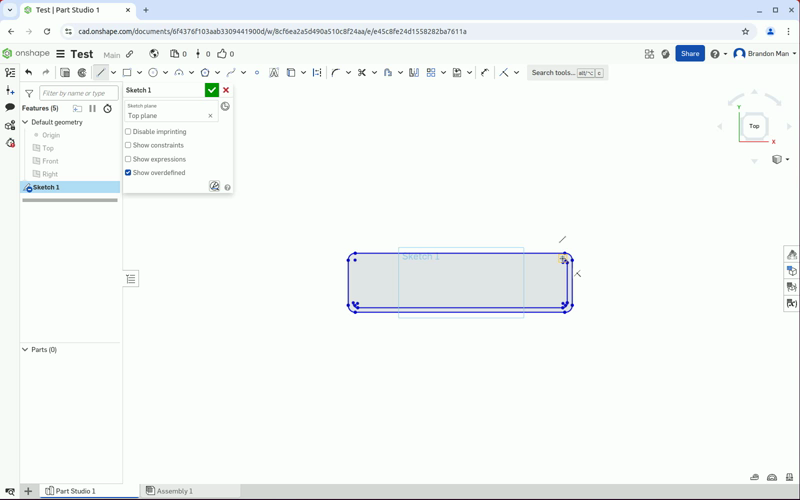
key_down(shift)
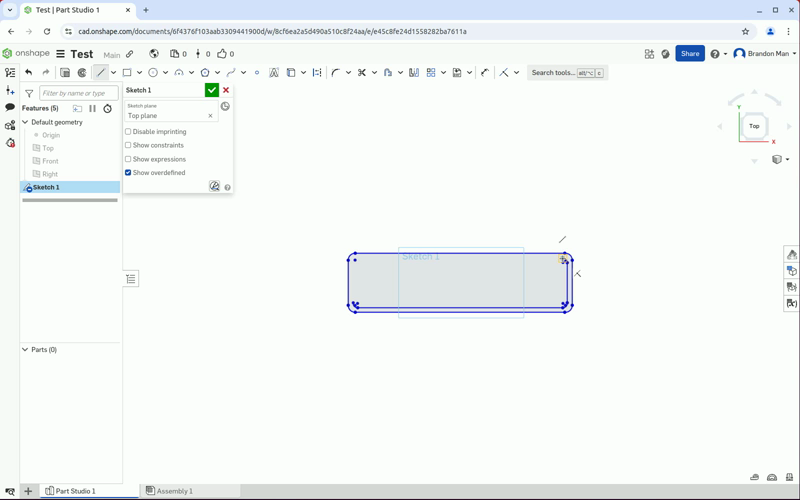
mouse_move(357, 258)
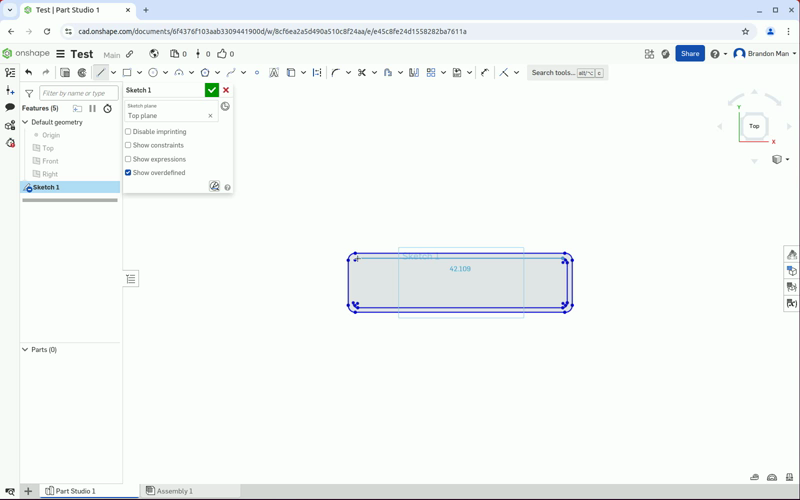
scroll(6)
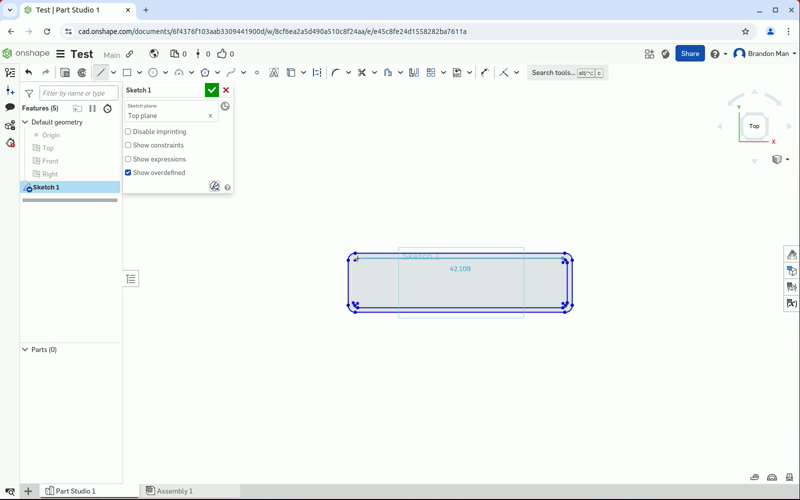
scroll(6)
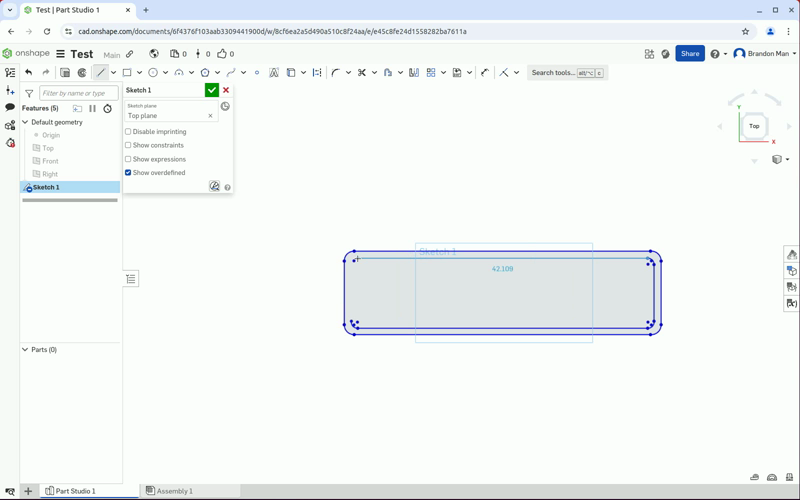
scroll(6)
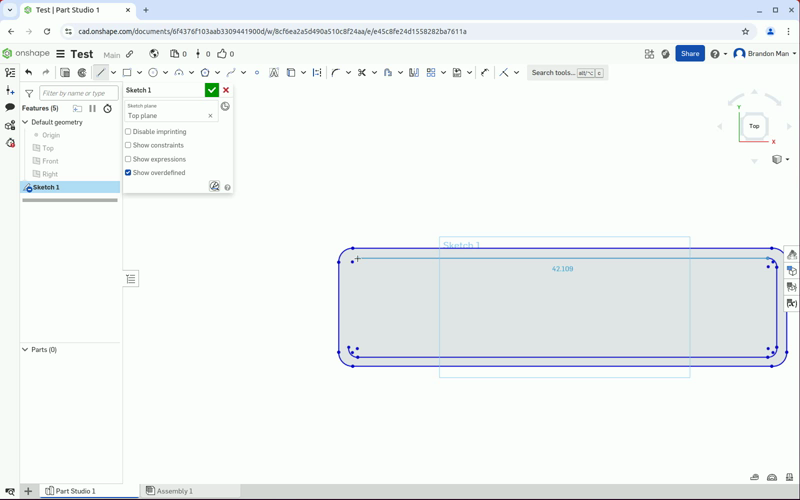
scroll(6)
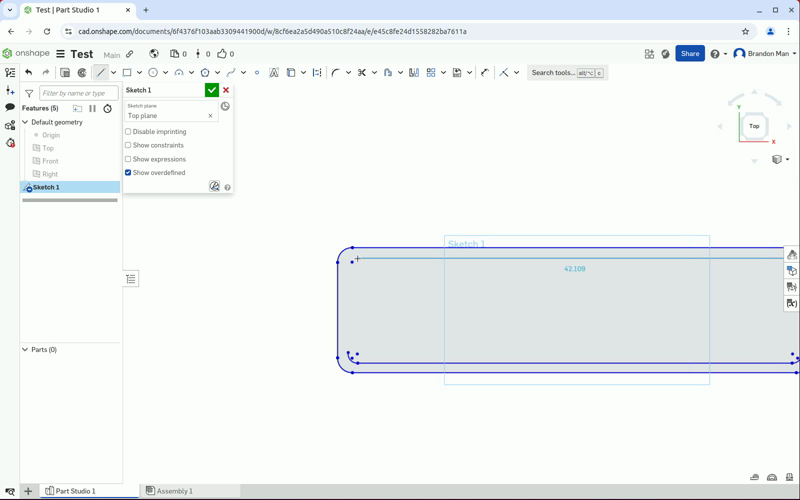
scroll(6)
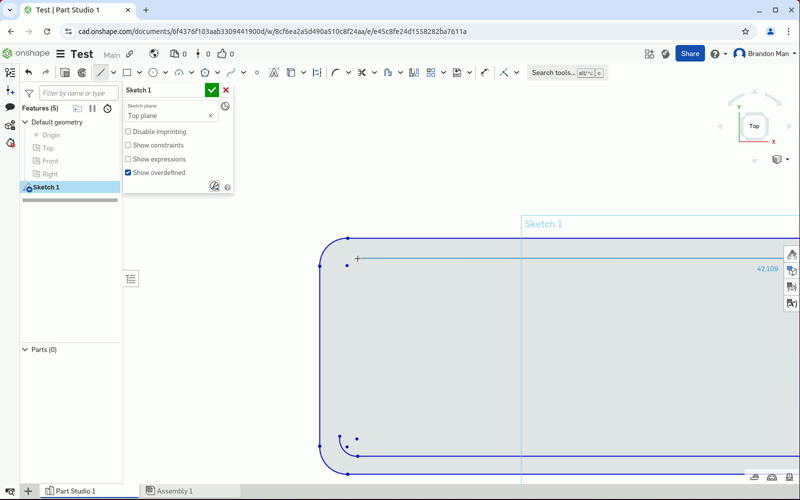
scroll(6)
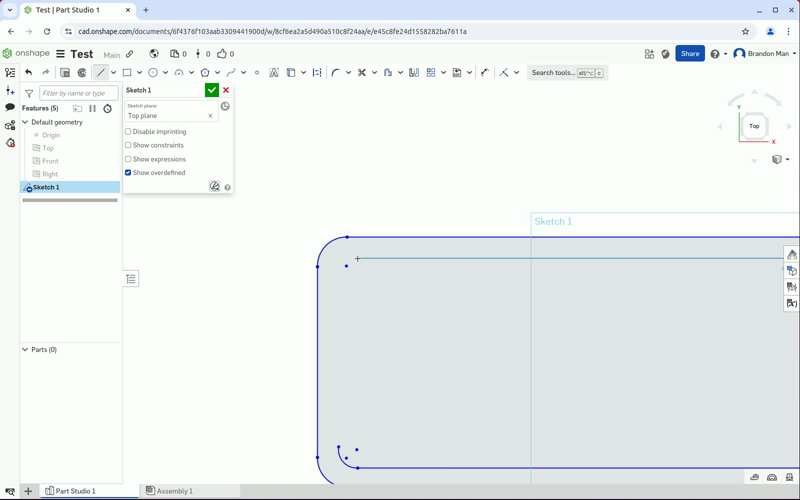
scroll(6)
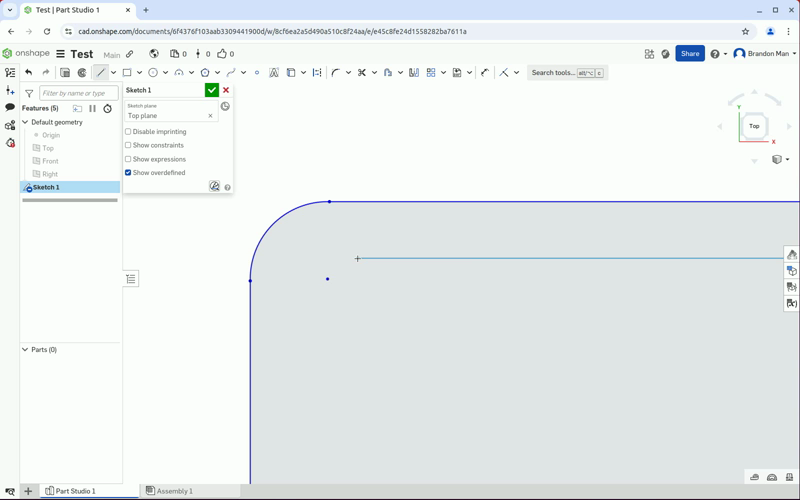
click(357, 258)
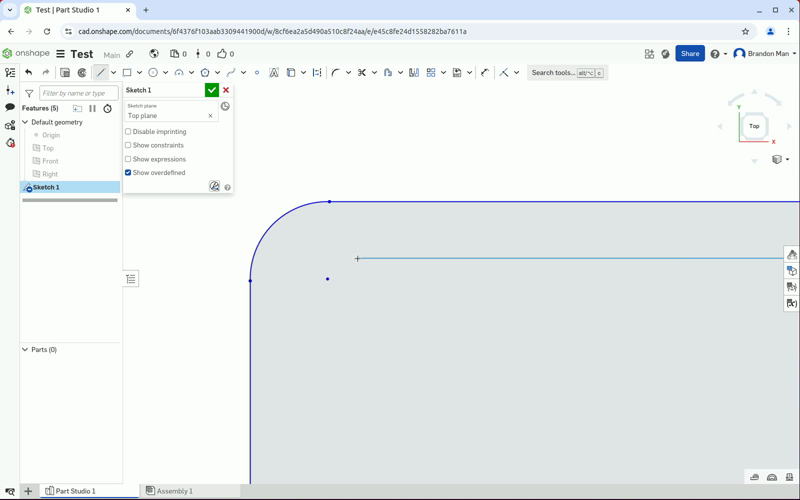
scroll(-6)
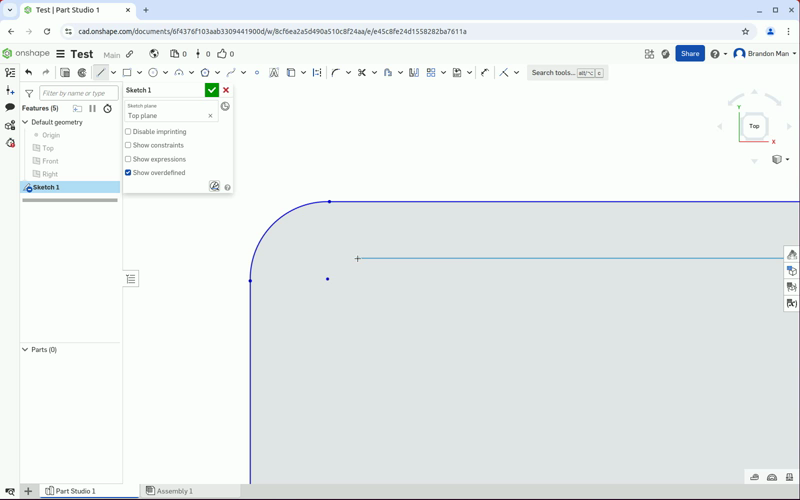
scroll(-6)
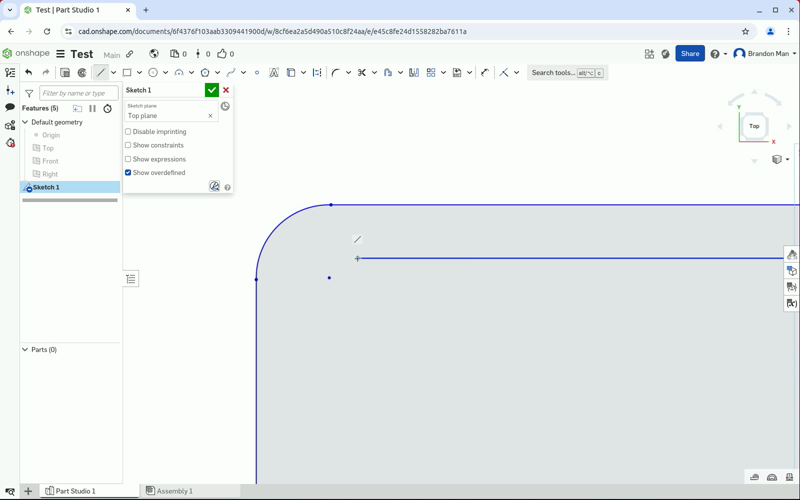
scroll(-6)
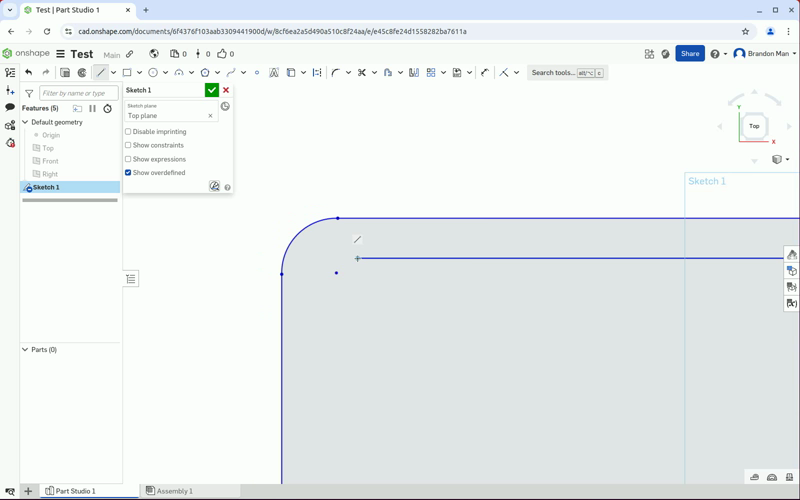
scroll(-6)
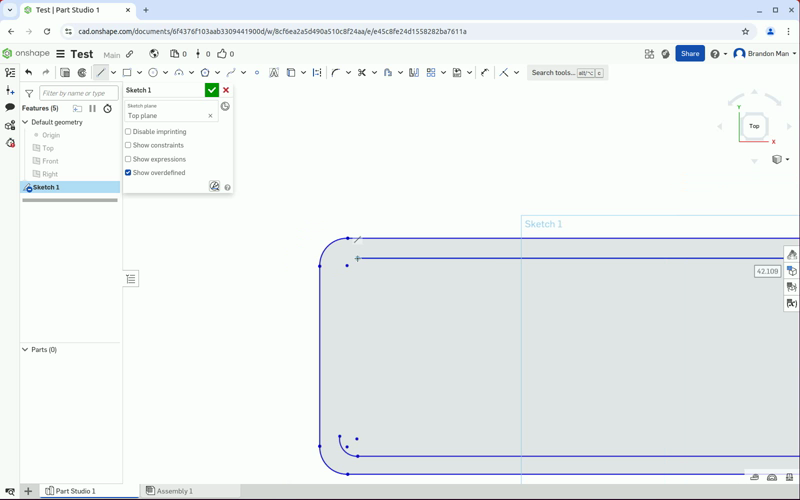
scroll(-6)
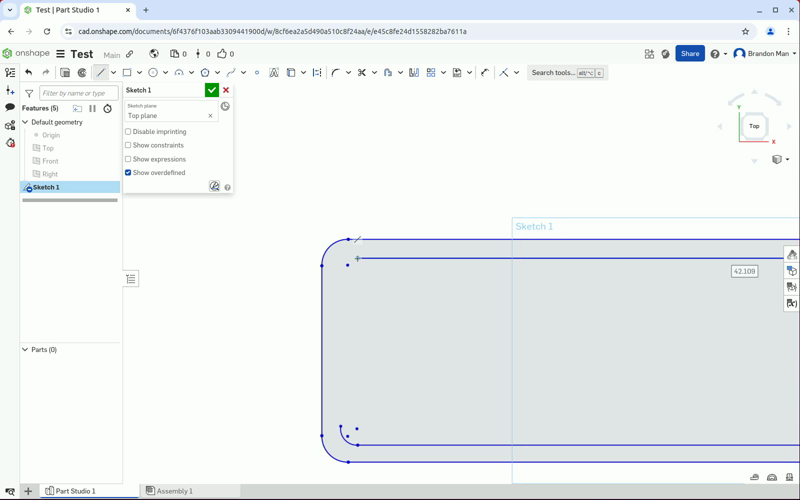
scroll(-6)
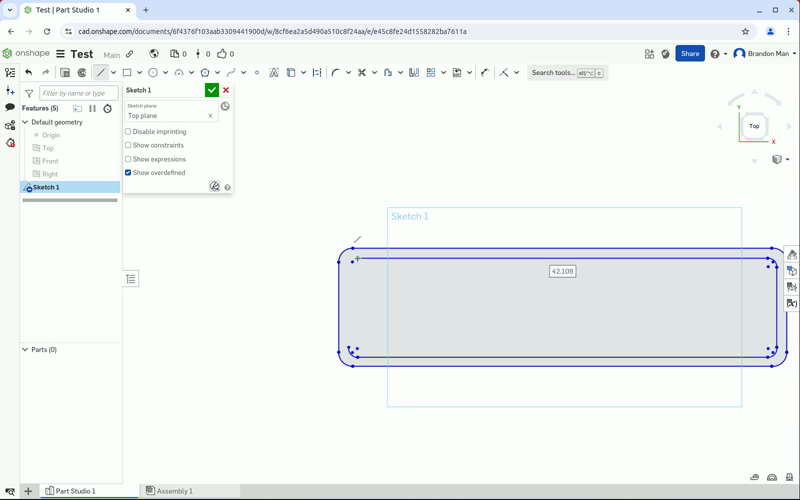
scroll(-6)
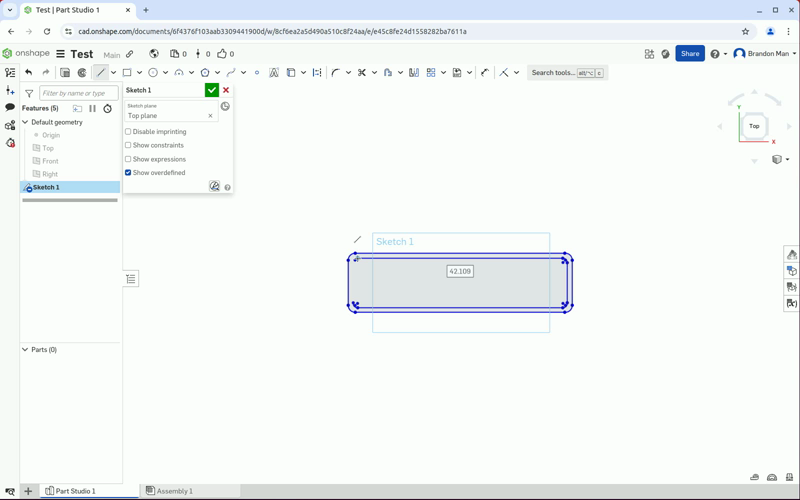
key_up(shift)
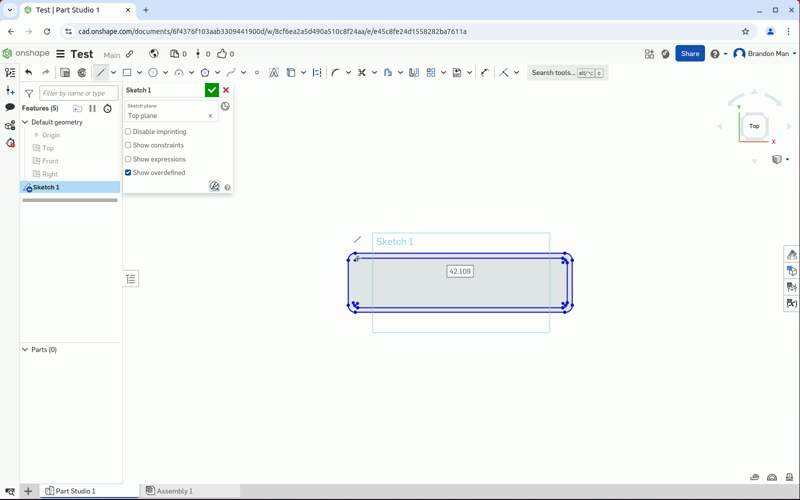
key(esc)
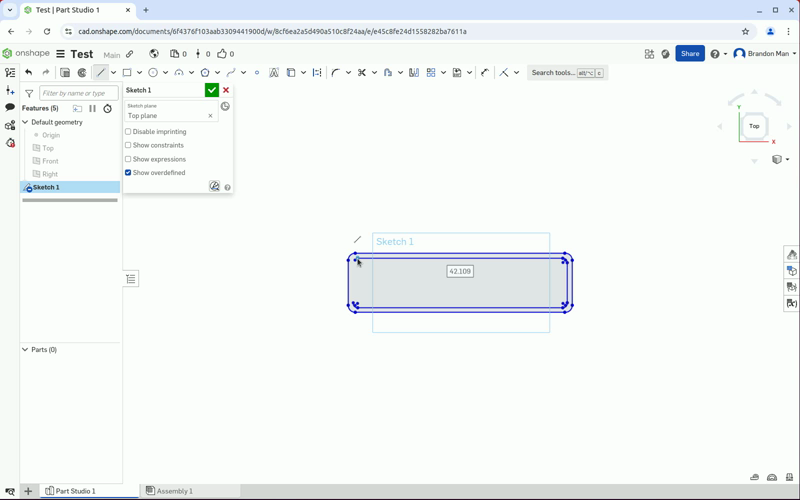
key(a)
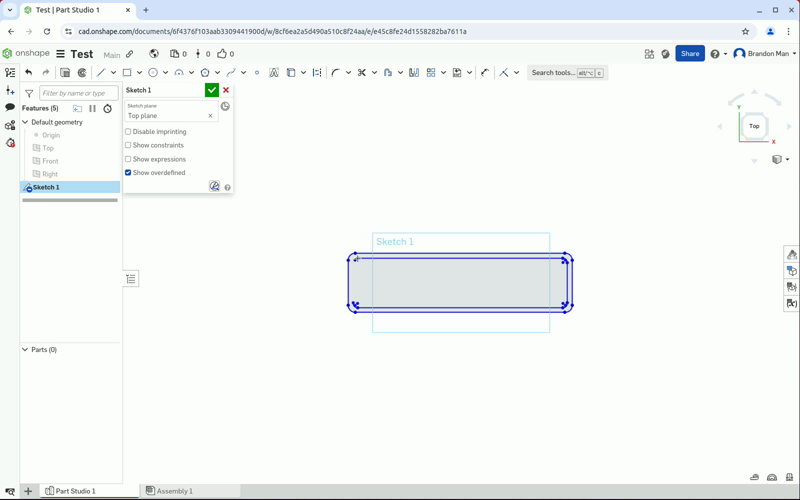
mouse_move(357, 258)
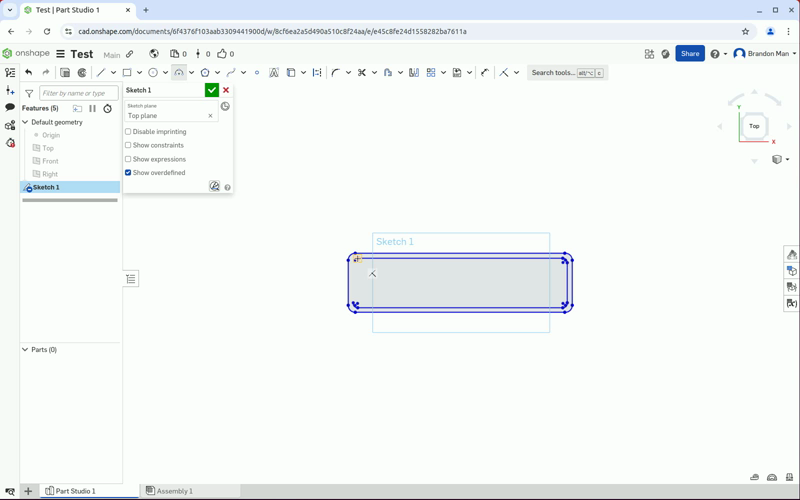
scroll(6)
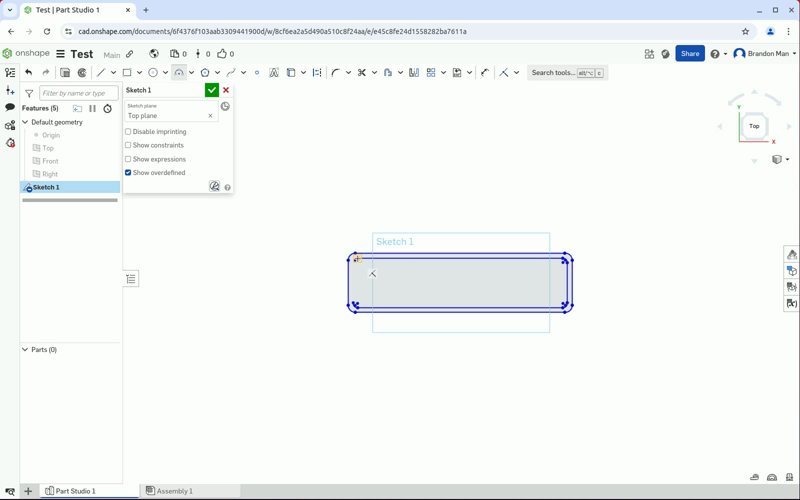
scroll(6)
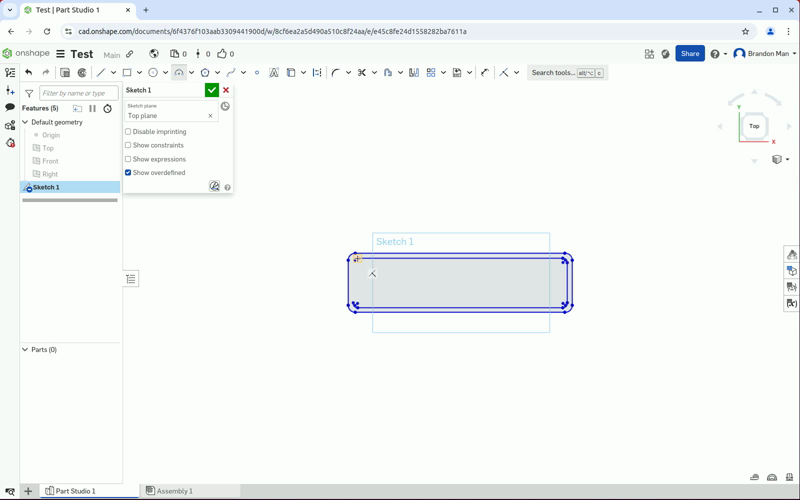
scroll(6)
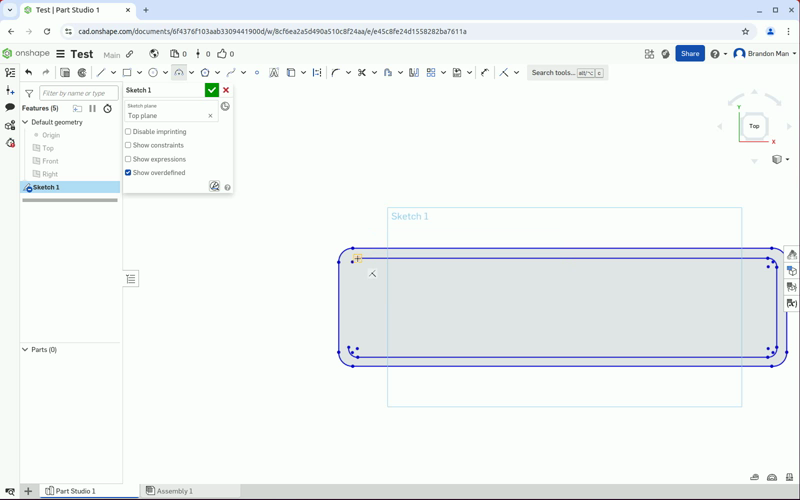
scroll(6)
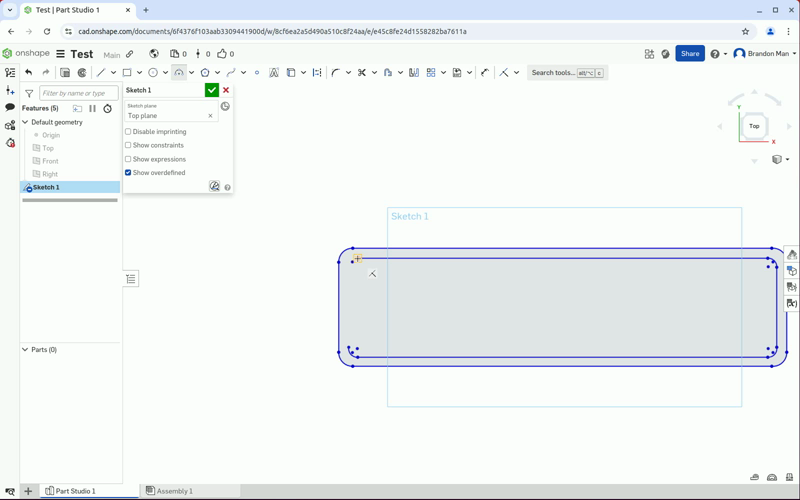
scroll(6)
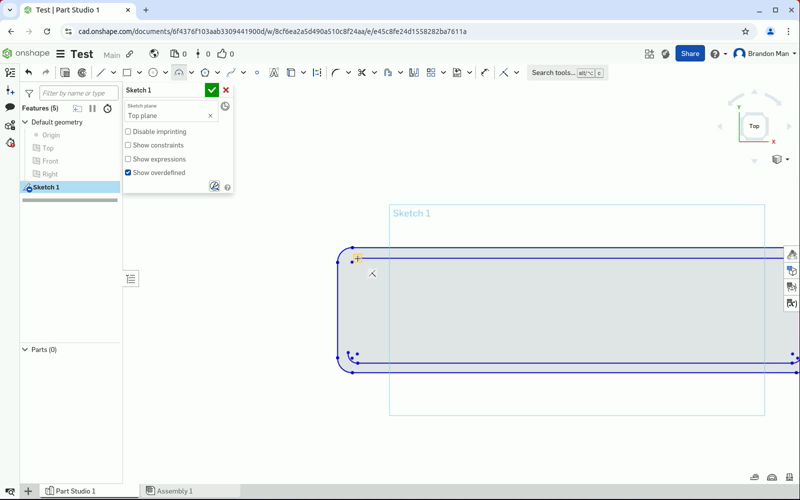
scroll(6)
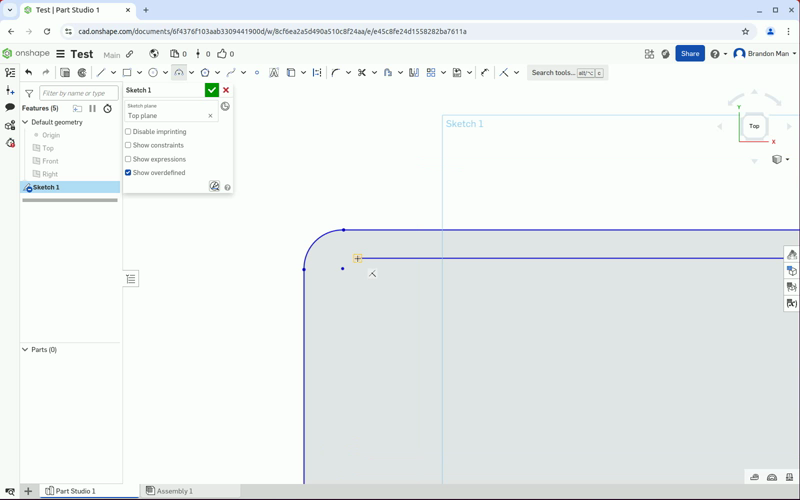
scroll(6)
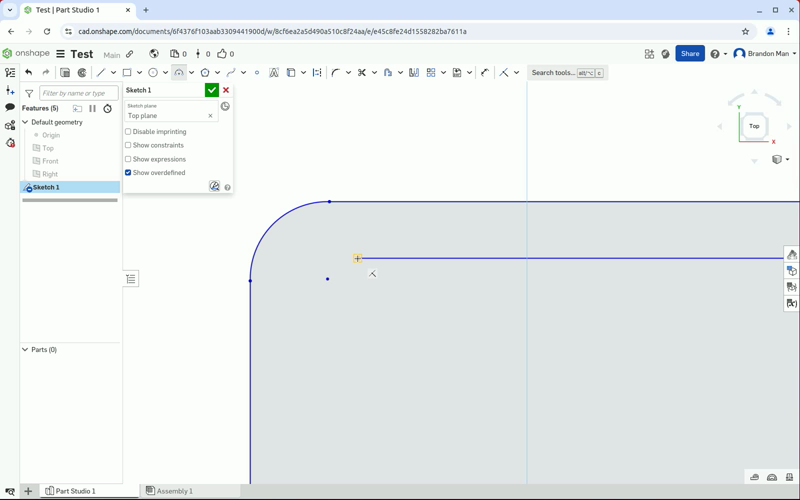
click(357, 258)
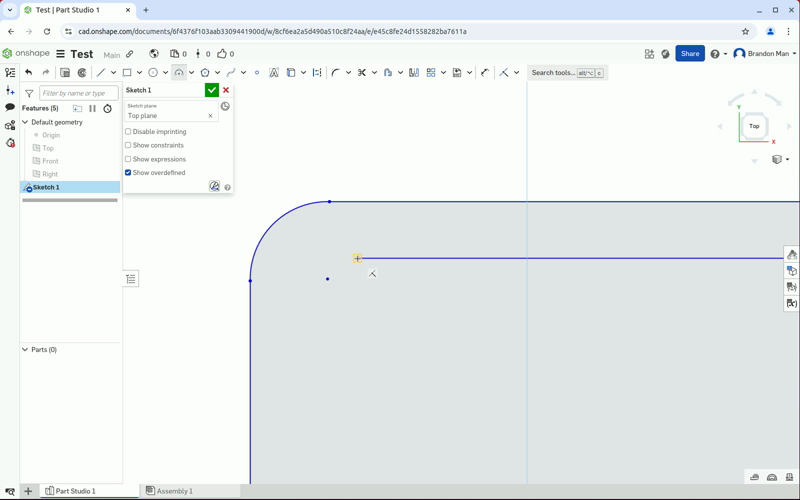
scroll(-6)
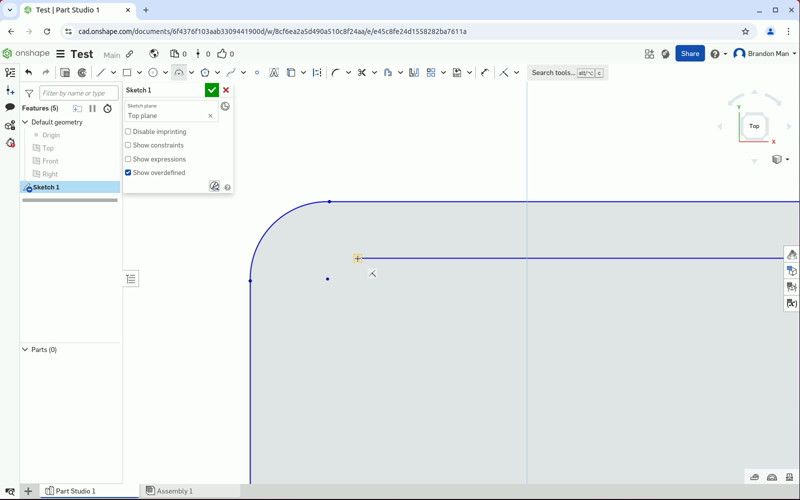
scroll(-6)
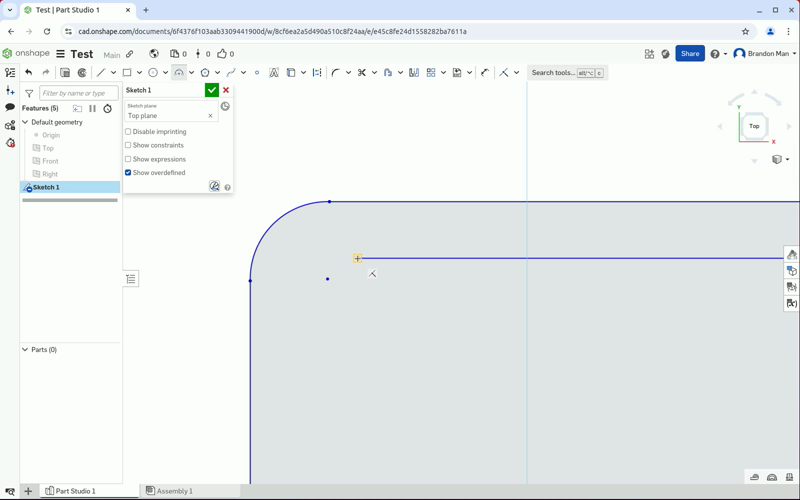
scroll(-6)
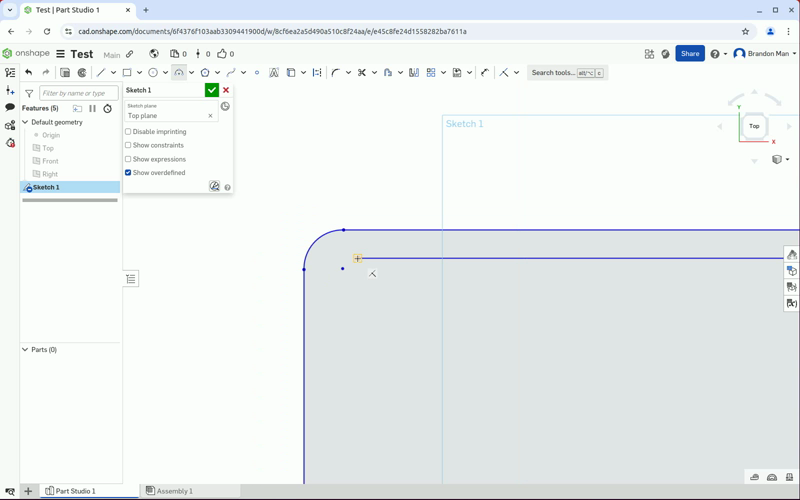
scroll(-6)
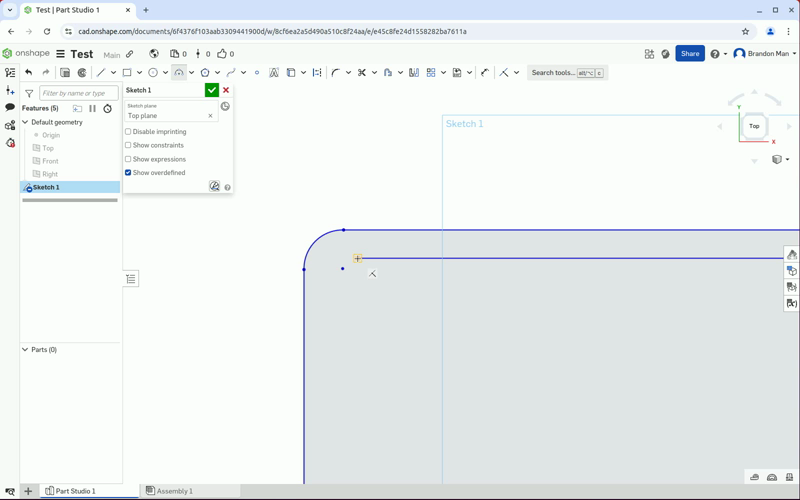
scroll(-6)
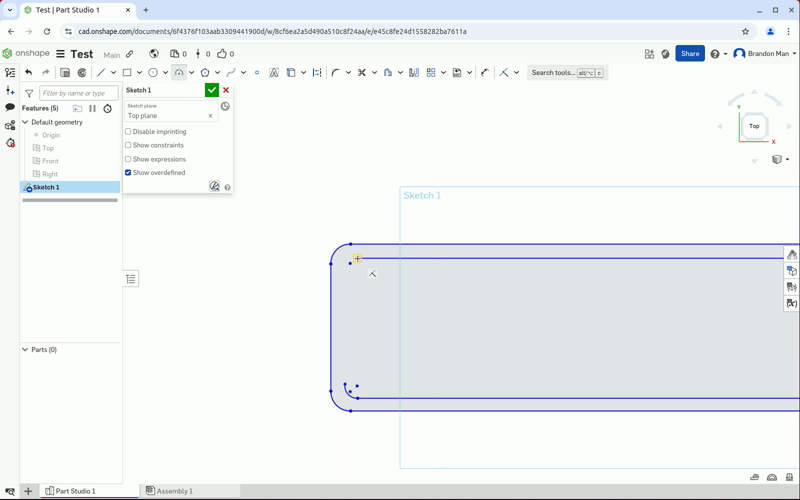
scroll(-6)
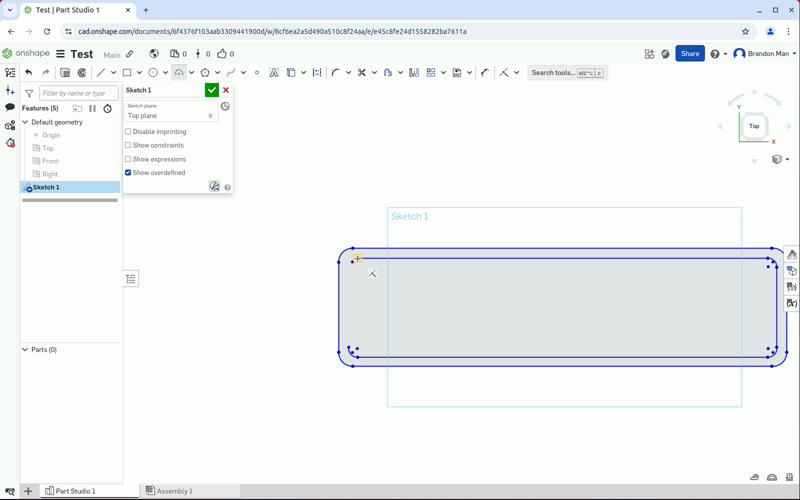
scroll(-6)
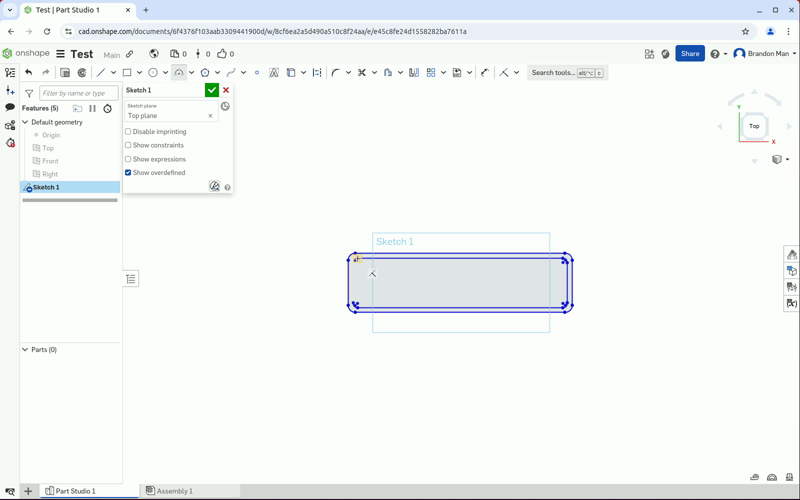
key_down(shift)
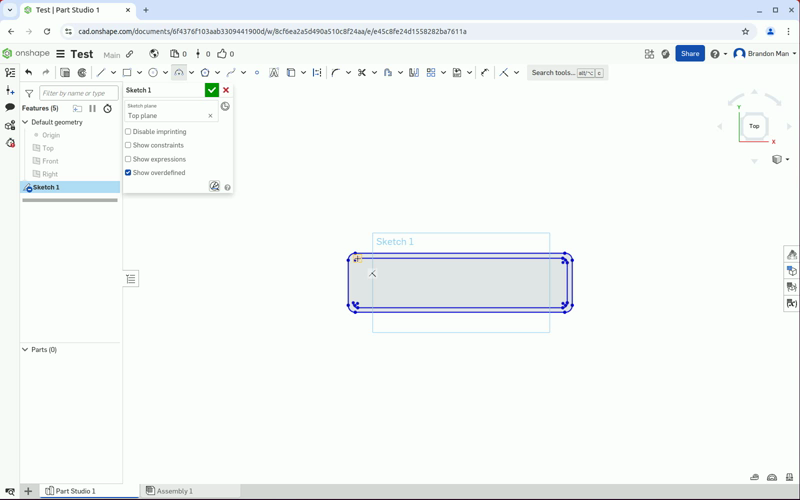
mouse_move(353, 262)
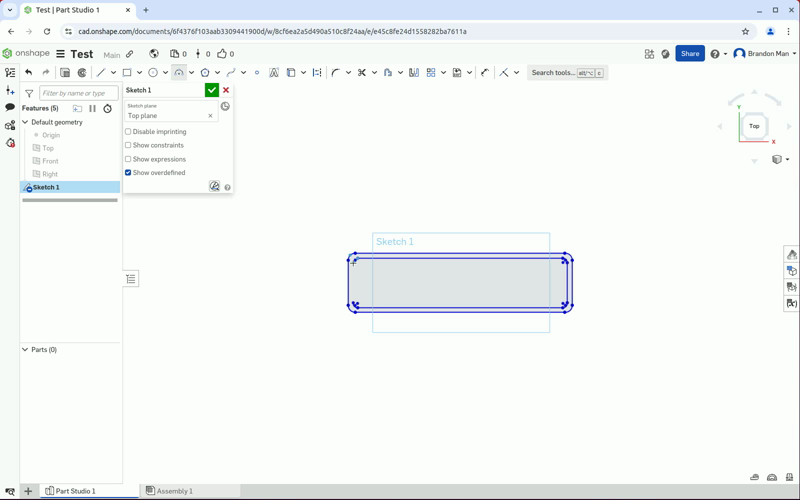
scroll(6)
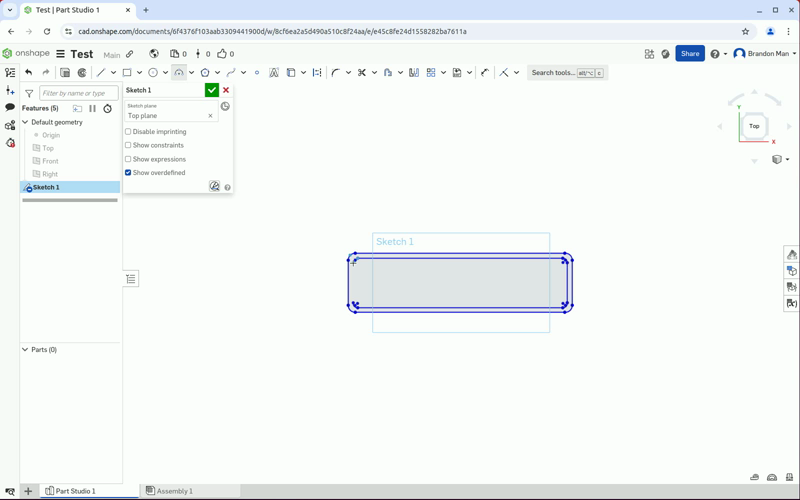
scroll(6)
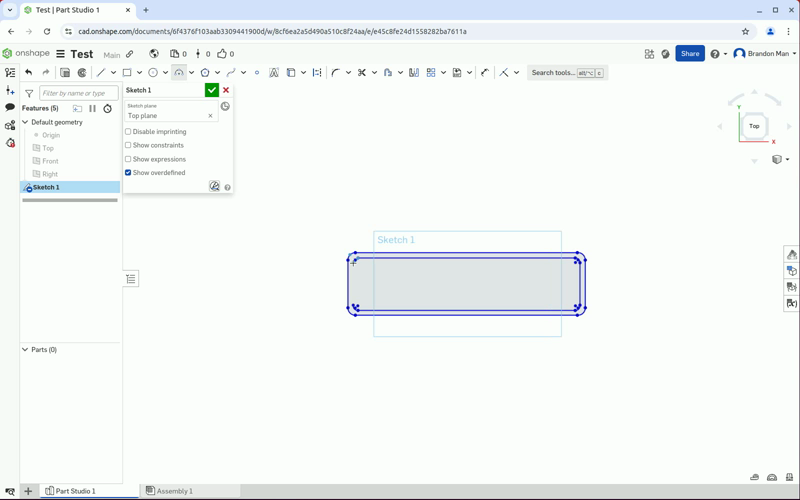
scroll(6)
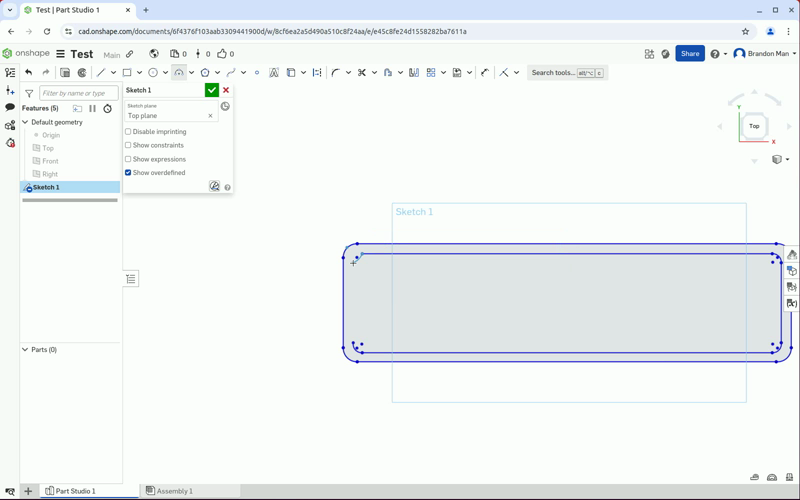
scroll(6)
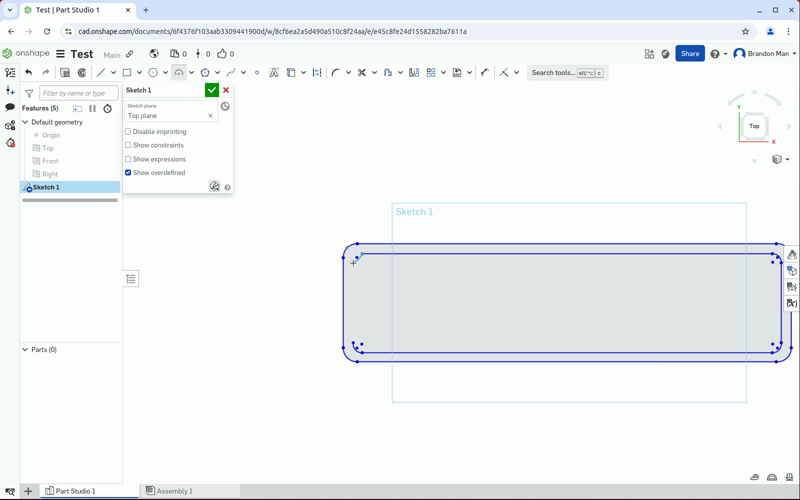
scroll(6)
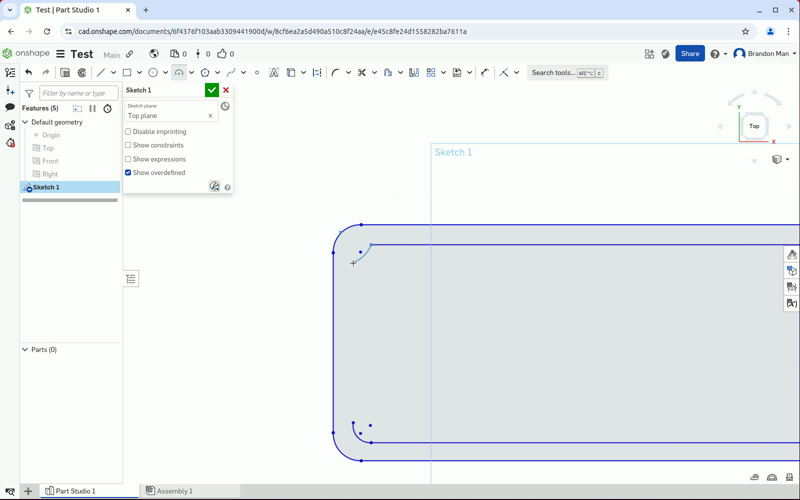
scroll(6)
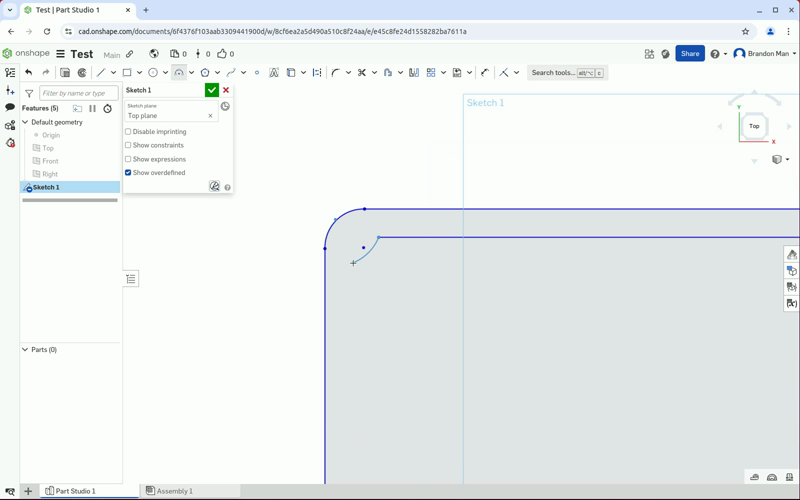
scroll(6)
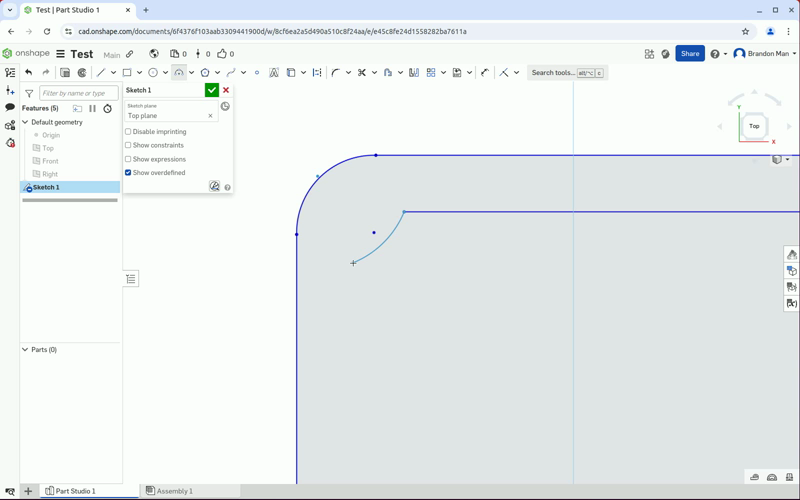
click(353, 262)
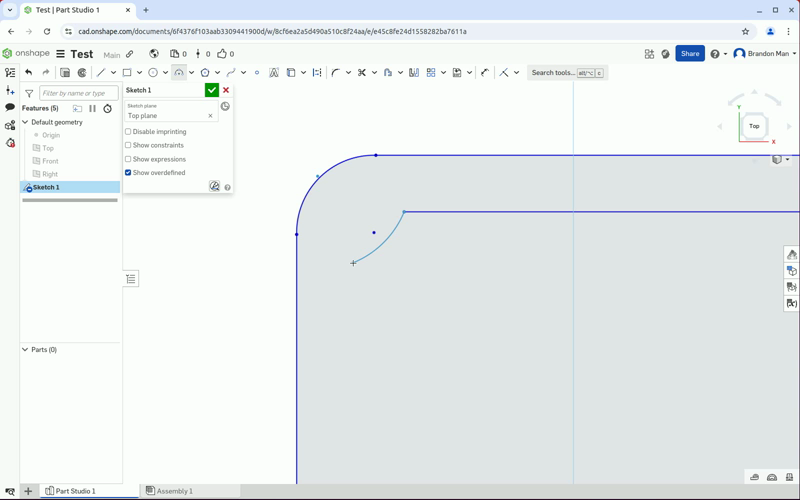
scroll(-6)
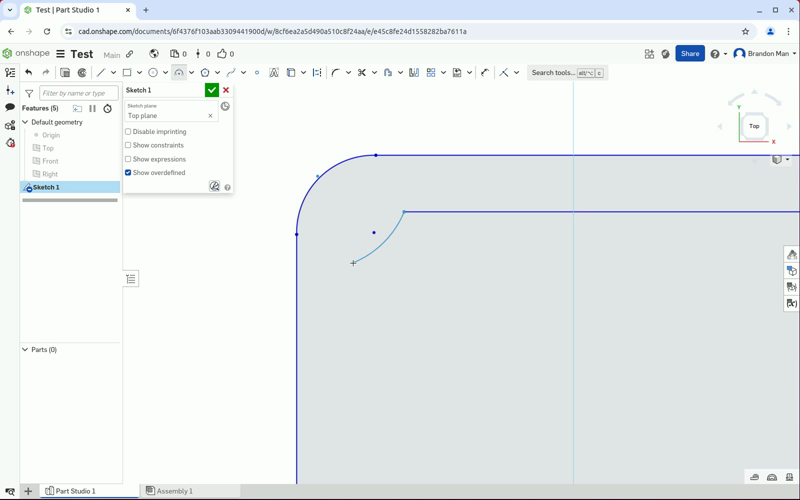
scroll(-6)
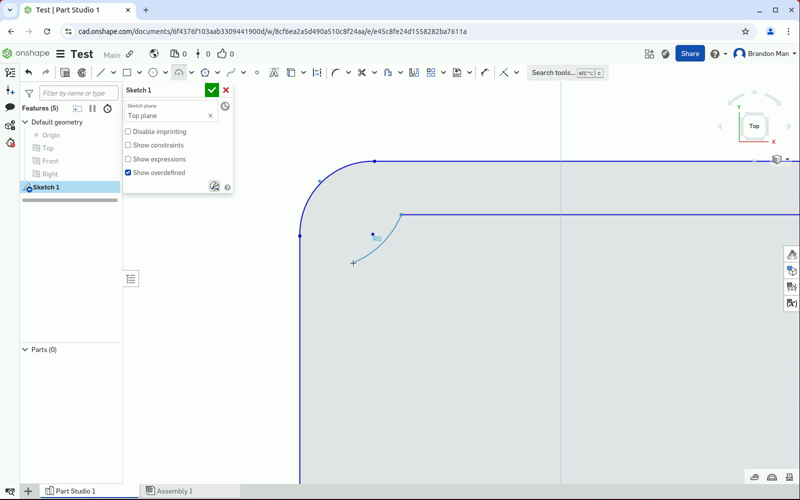
scroll(-6)
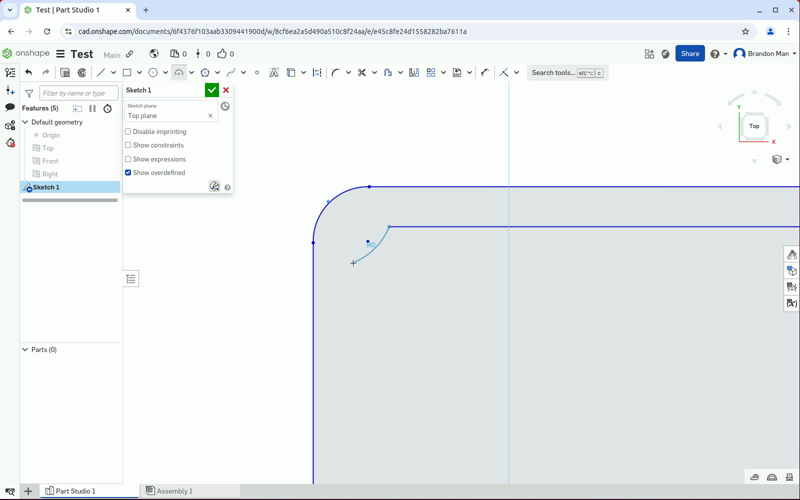
scroll(-6)
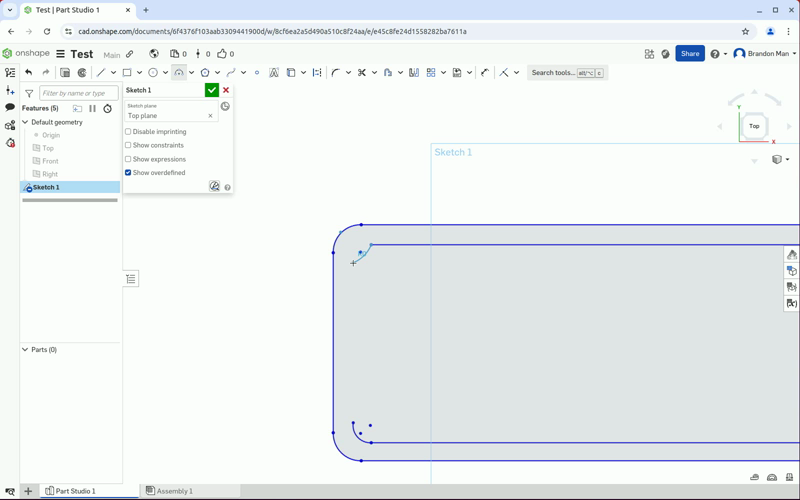
scroll(-6)
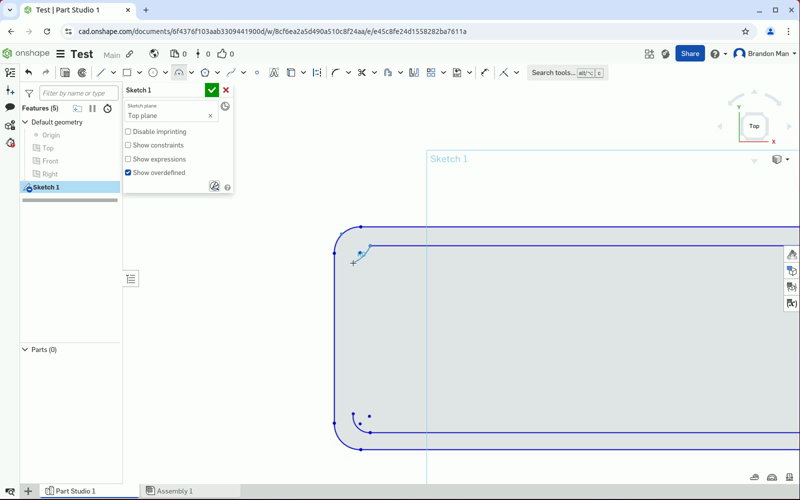
scroll(-6)
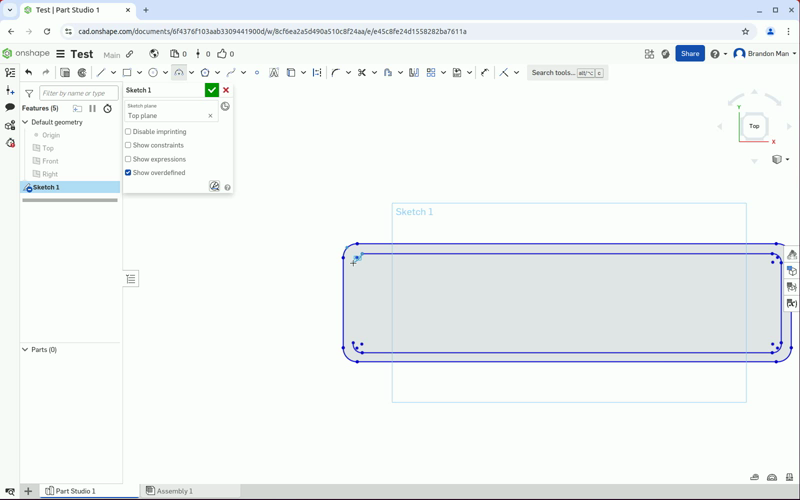
scroll(-6)
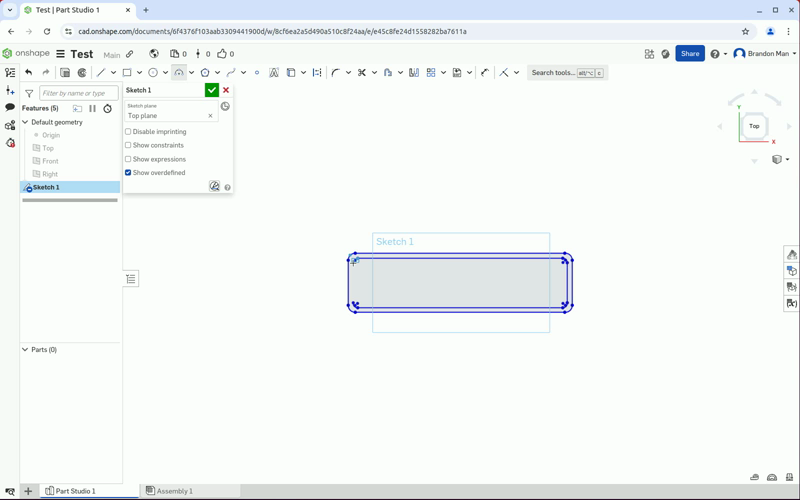
mouse_move(354, 259)
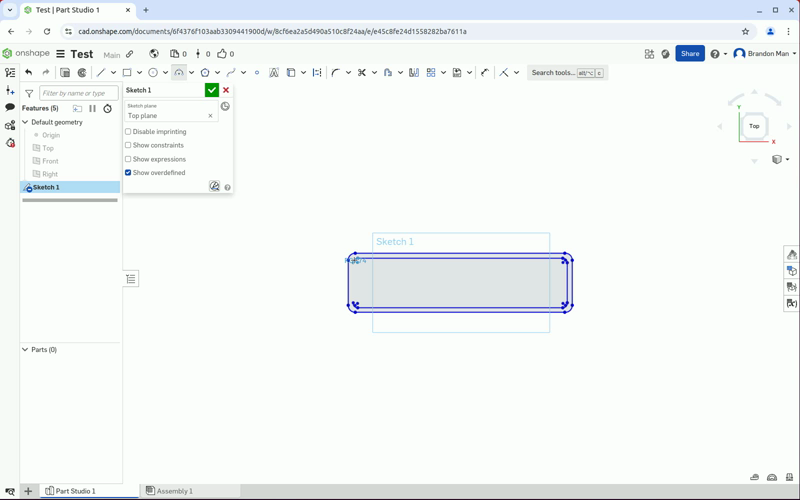
scroll(6)
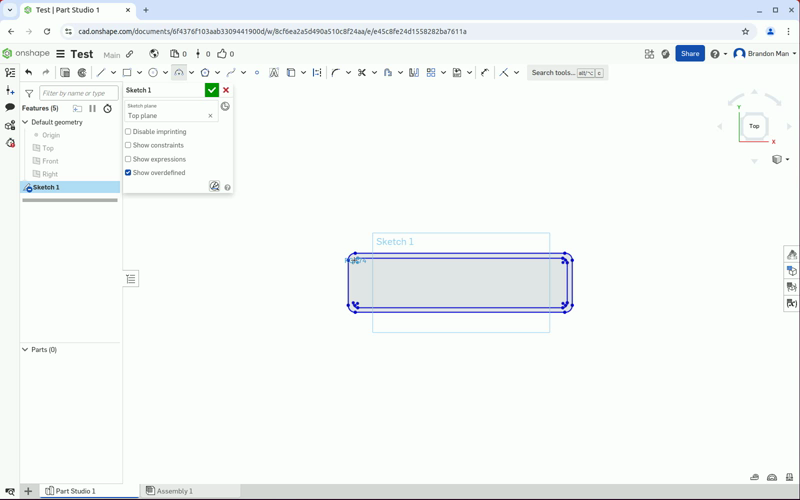
scroll(6)
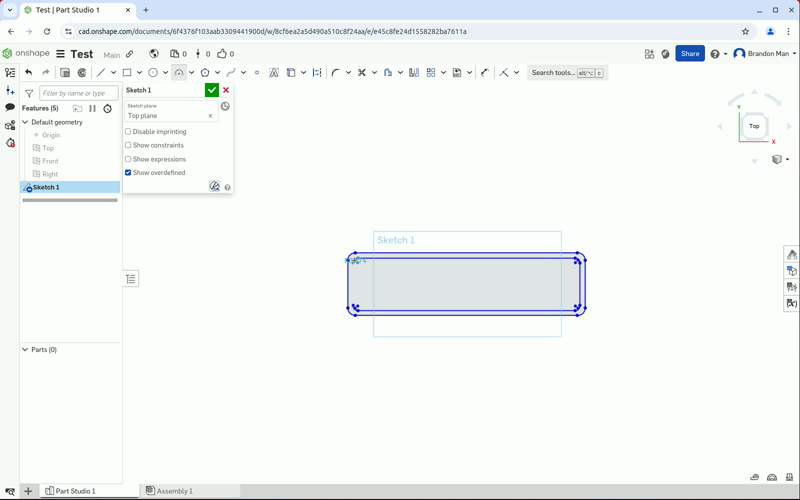
scroll(6)
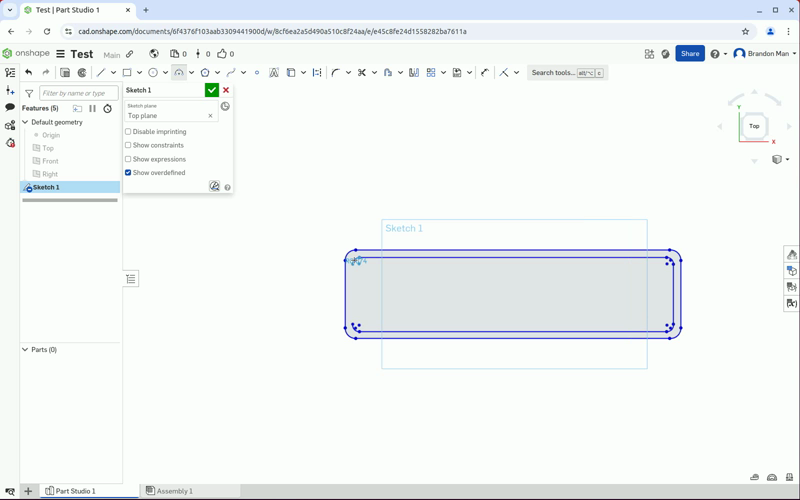
scroll(6)
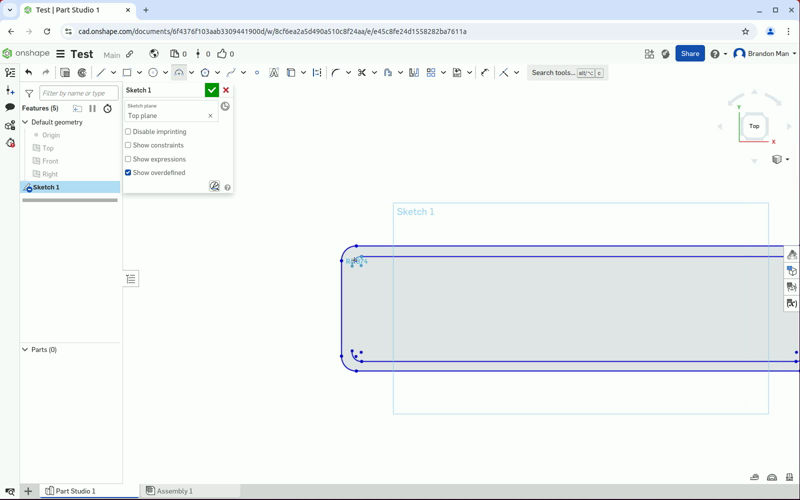
scroll(6)
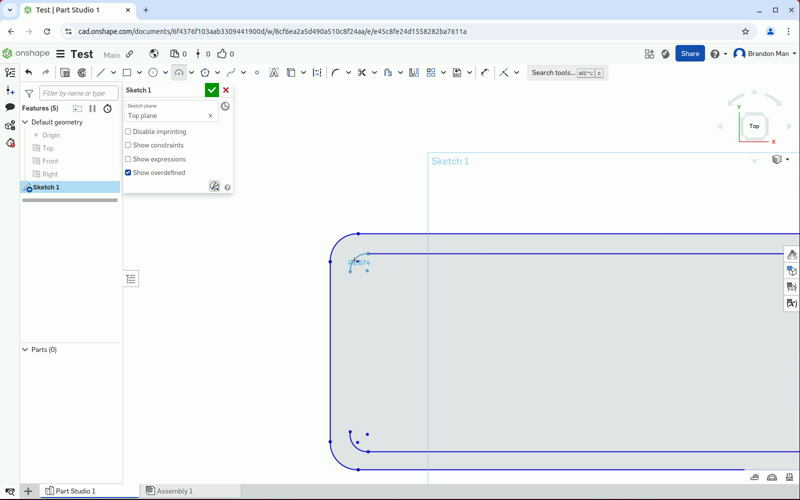
scroll(6)
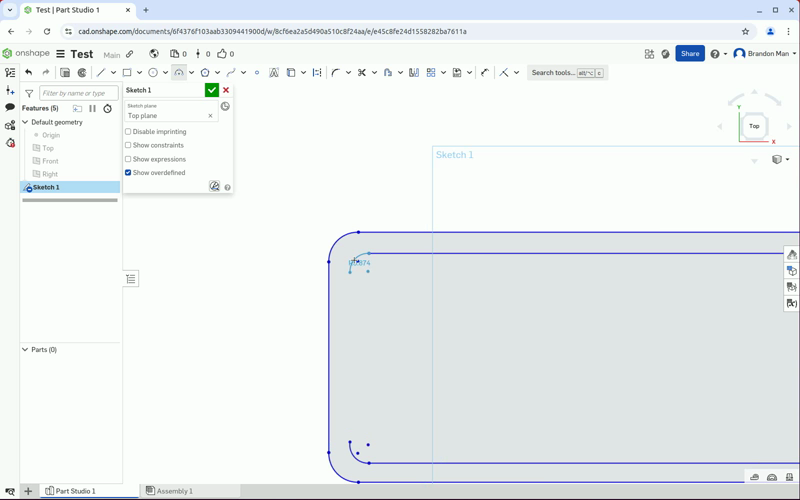
scroll(6)
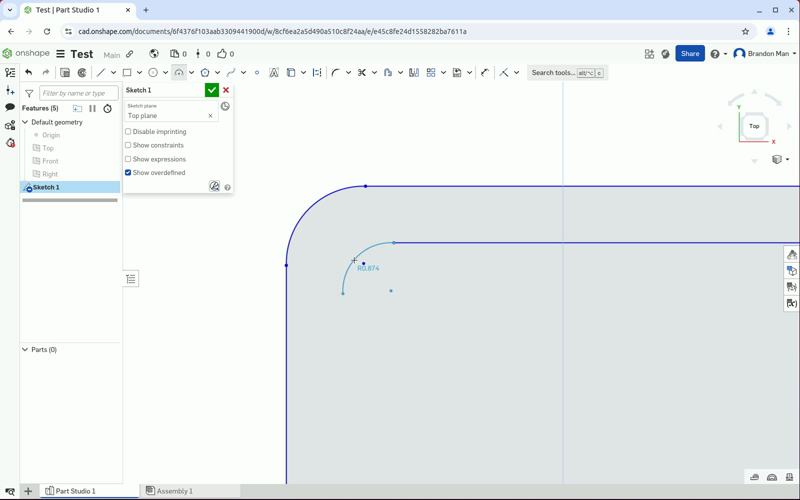
click(354, 259)
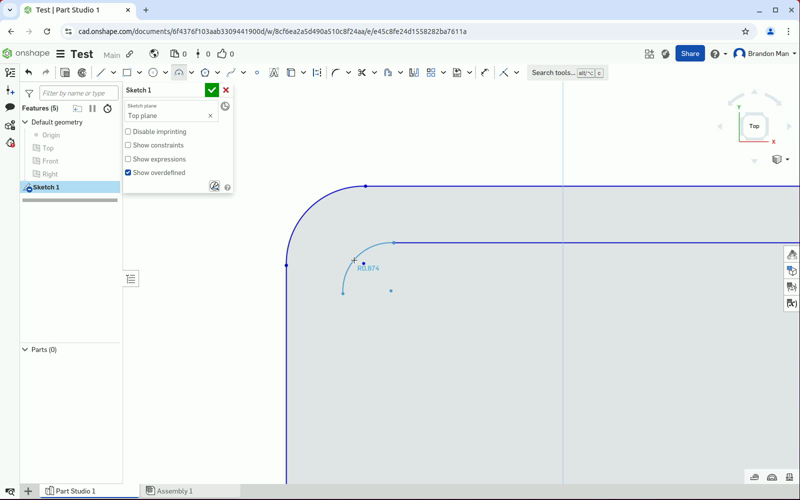
scroll(-6)
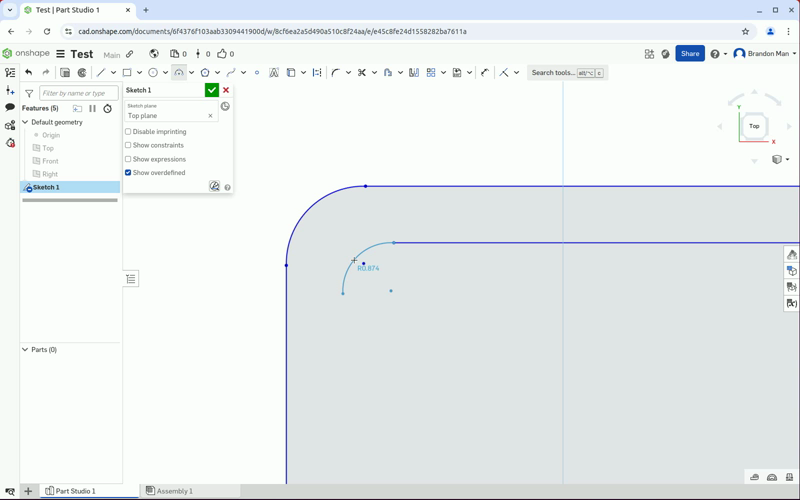
scroll(-6)
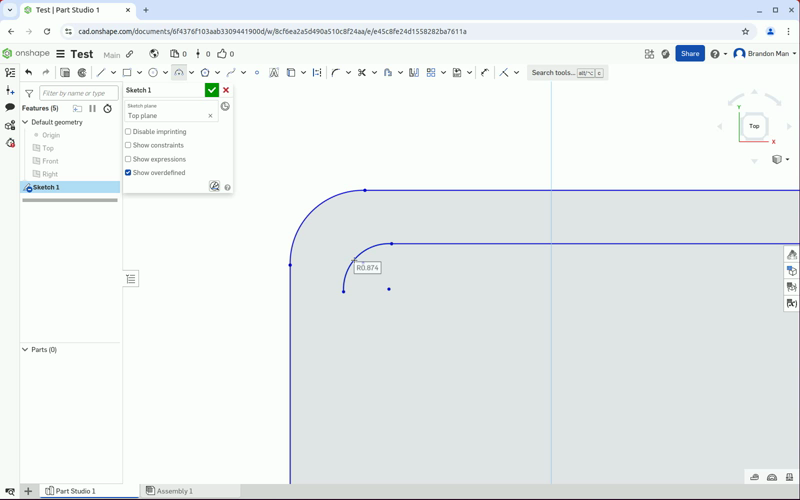
scroll(-6)
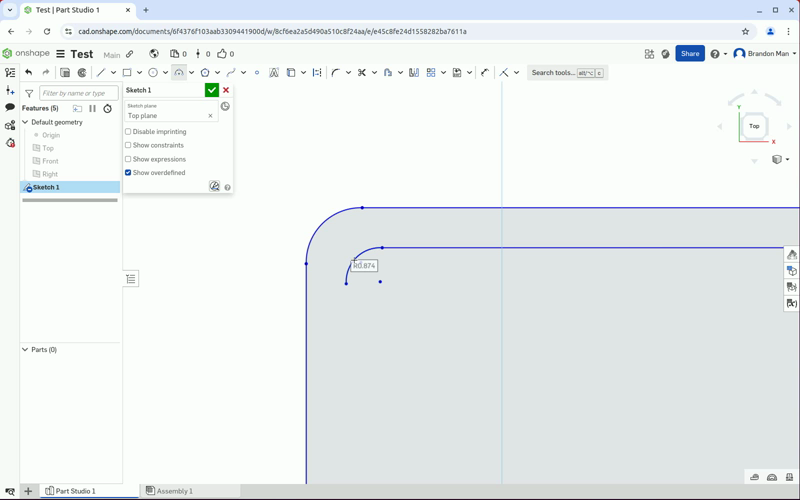
scroll(-6)
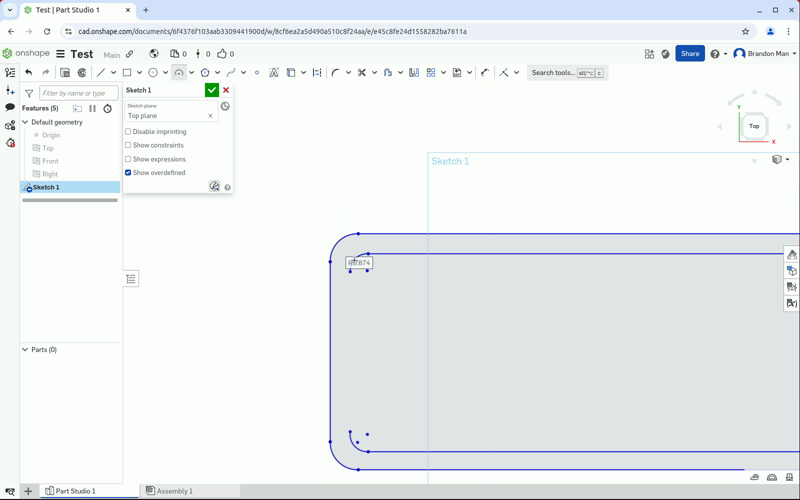
scroll(-6)
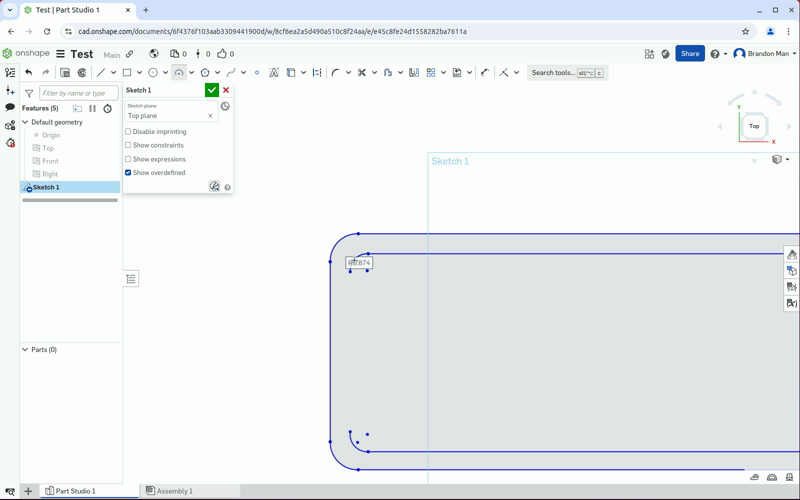
scroll(-6)
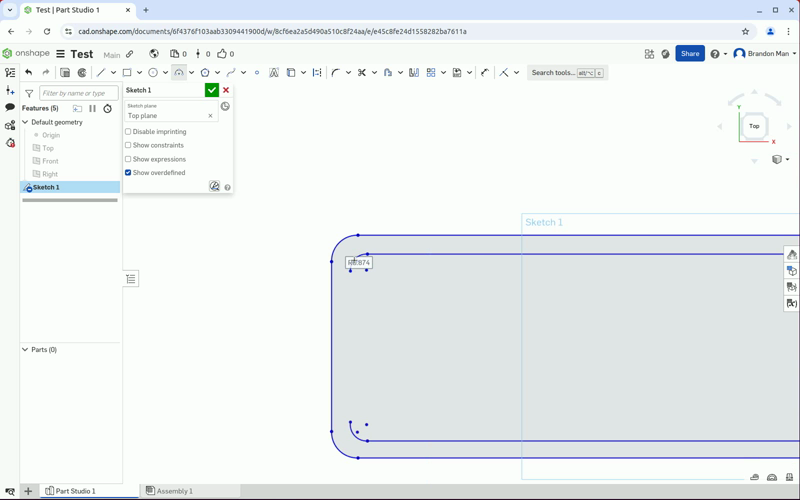
scroll(-6)
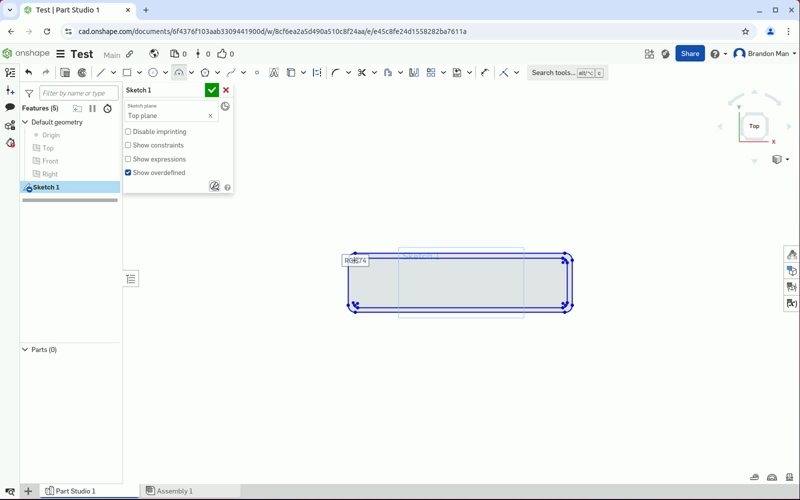
key_up(shift)
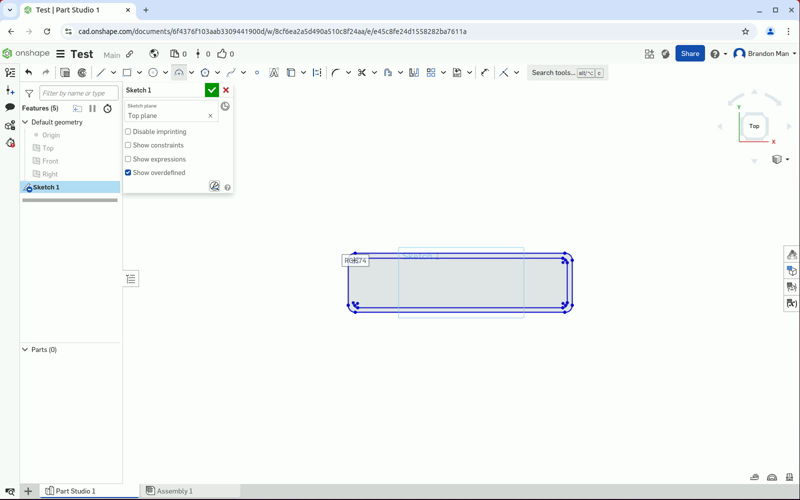
key(esc)
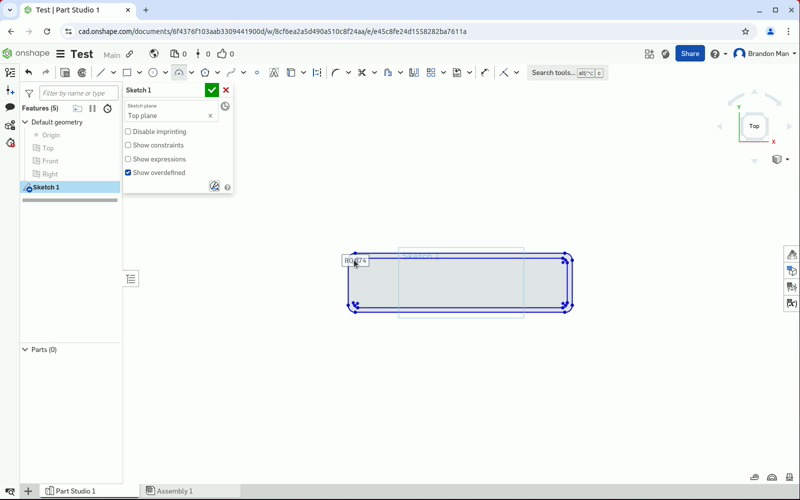
key(l)
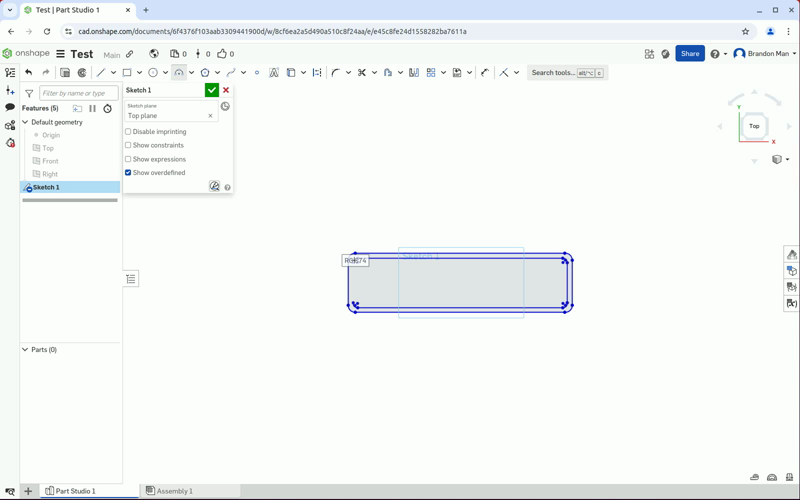
mouse_move(353, 262)
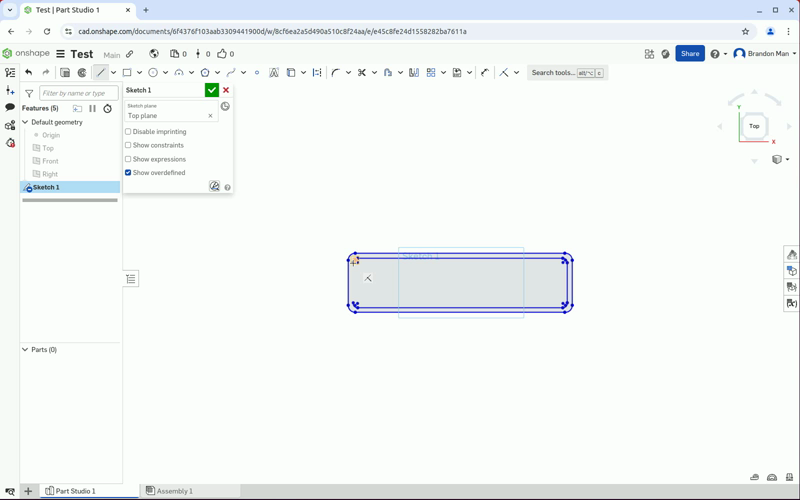
scroll(6)
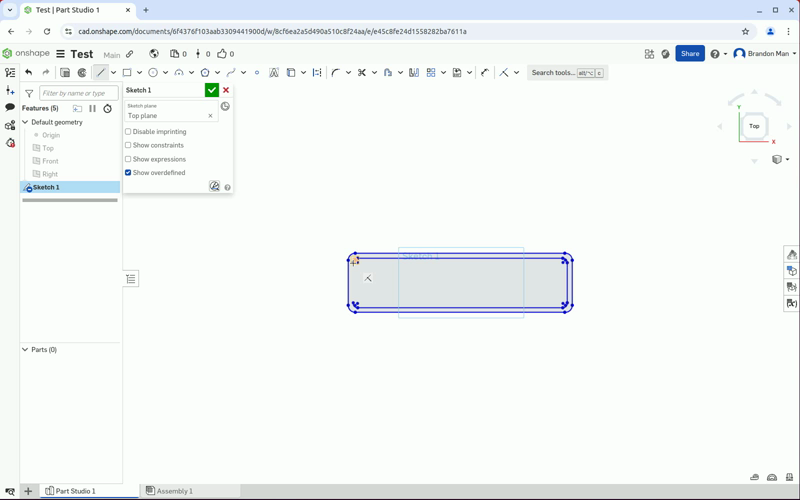
scroll(6)
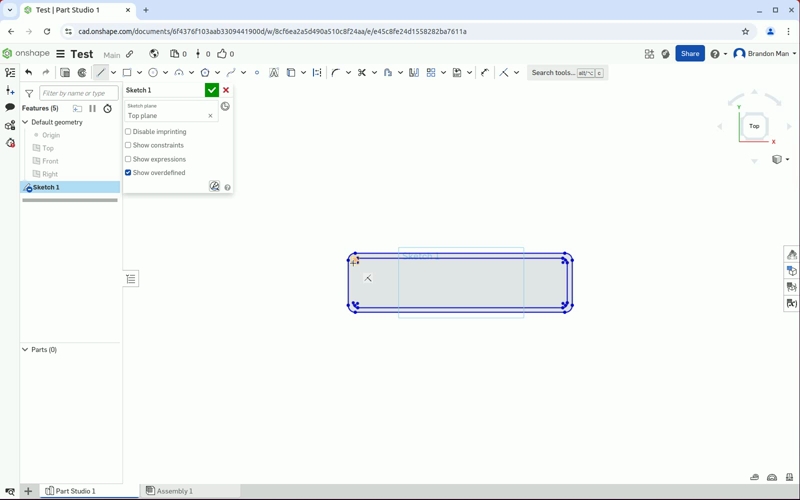
scroll(6)
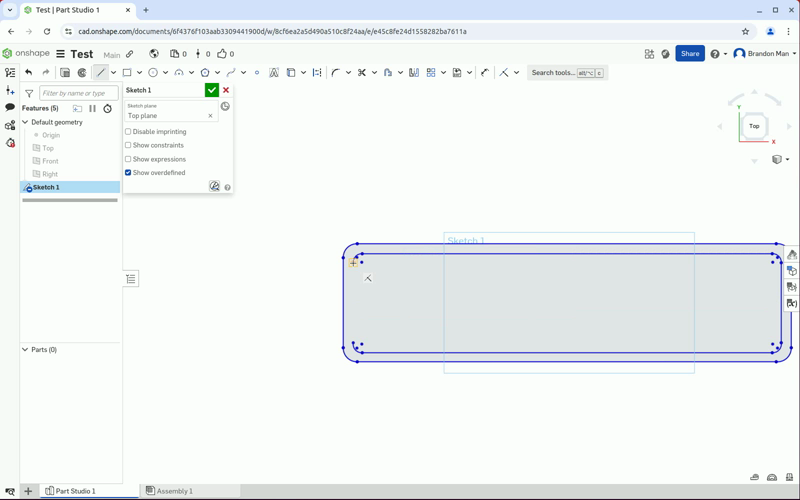
scroll(6)
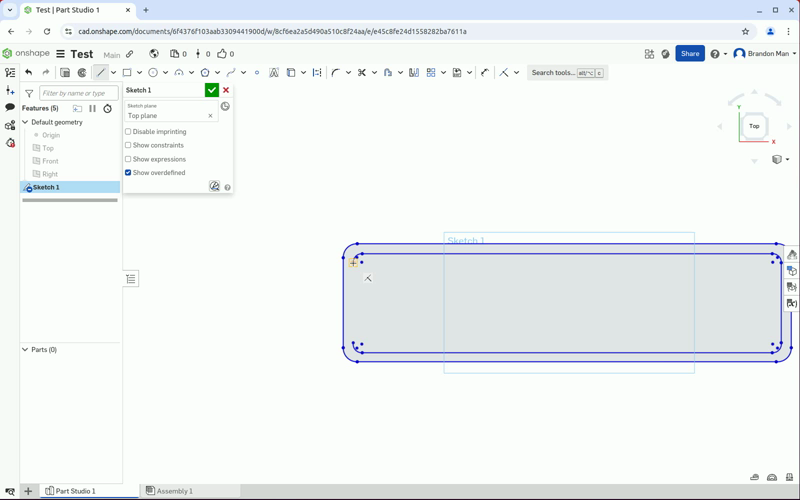
scroll(6)
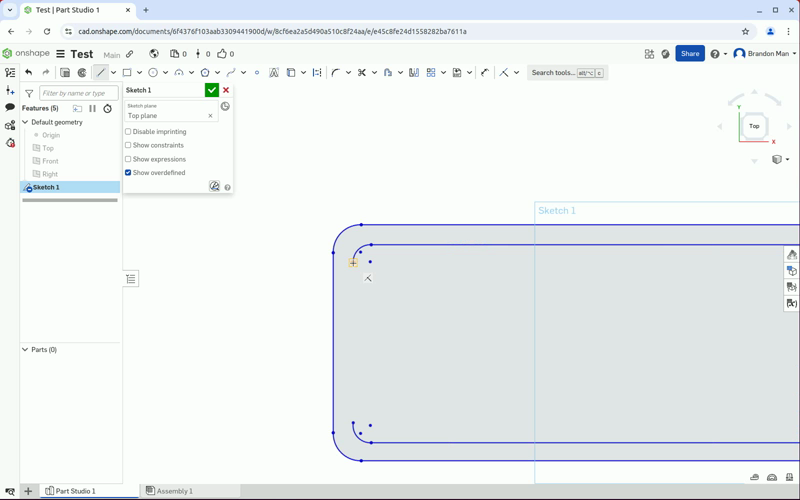
scroll(6)
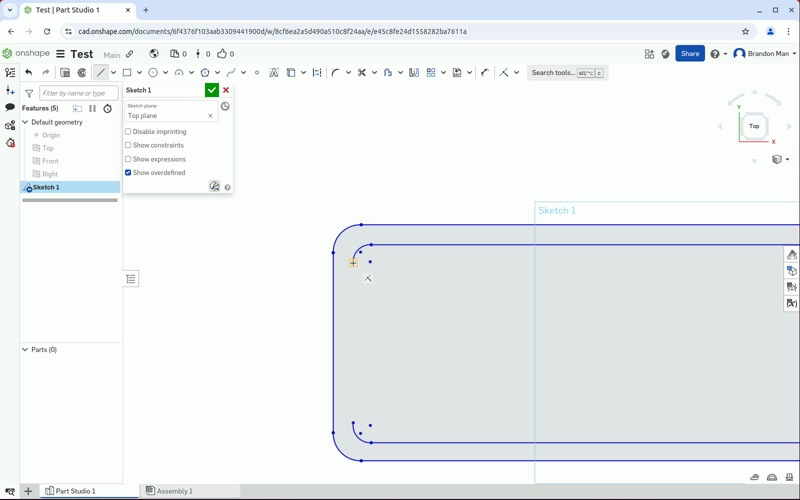
scroll(6)
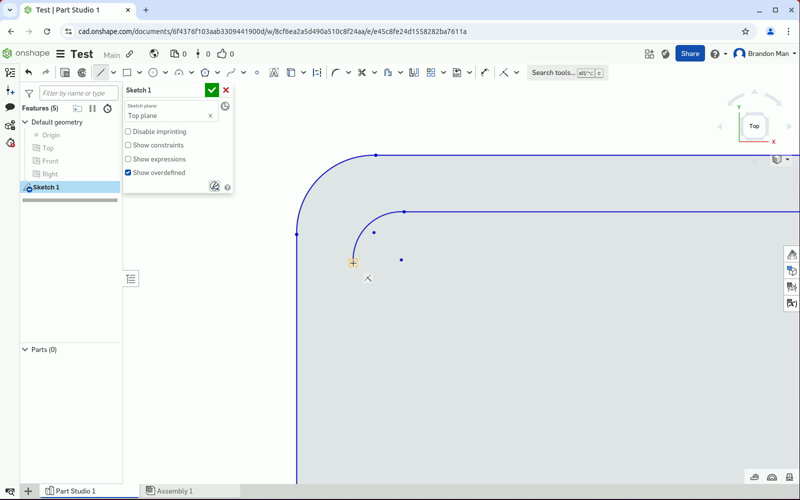
click(353, 262)
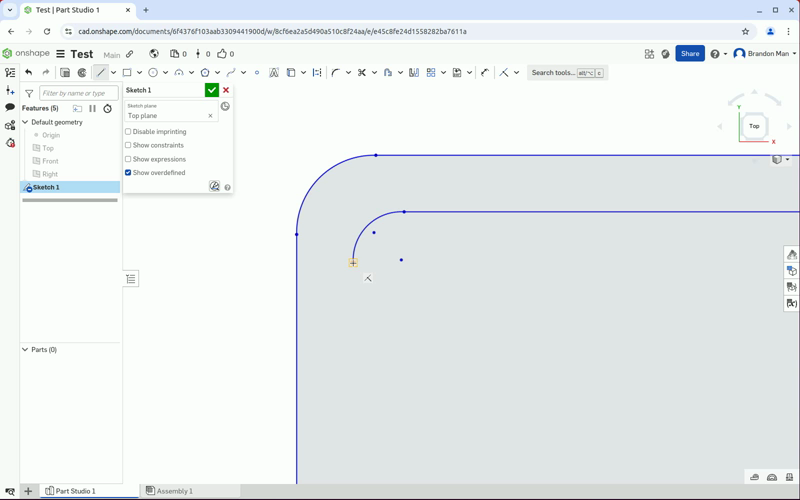
scroll(-6)
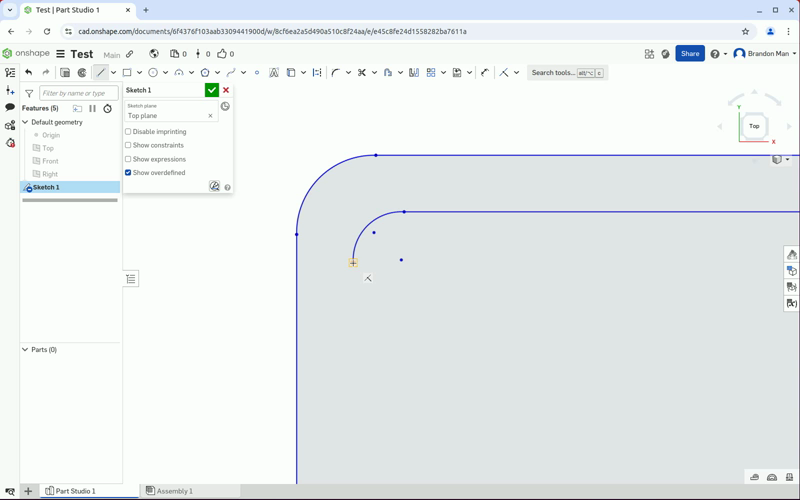
scroll(-6)
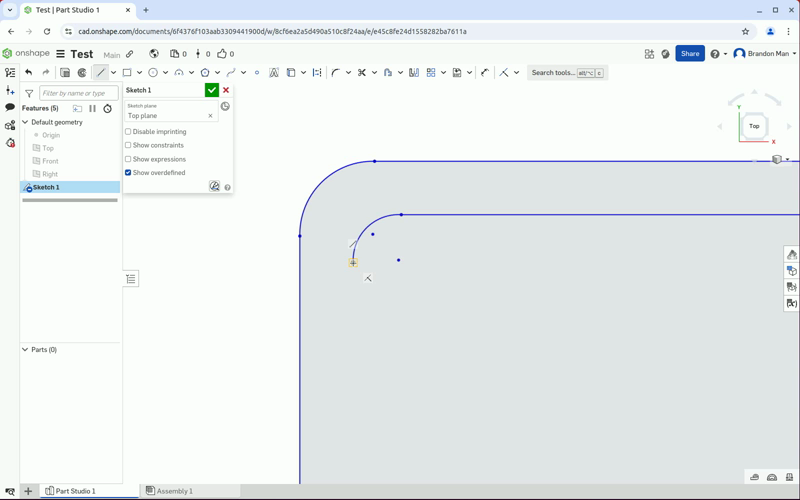
scroll(-6)
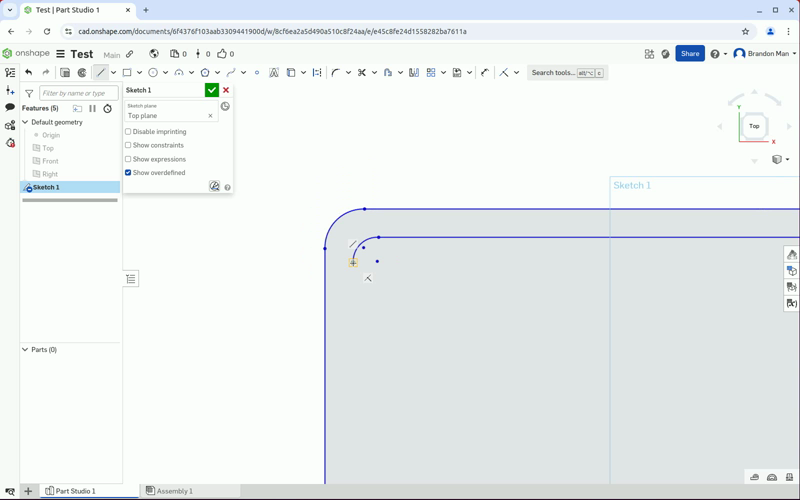
scroll(-6)
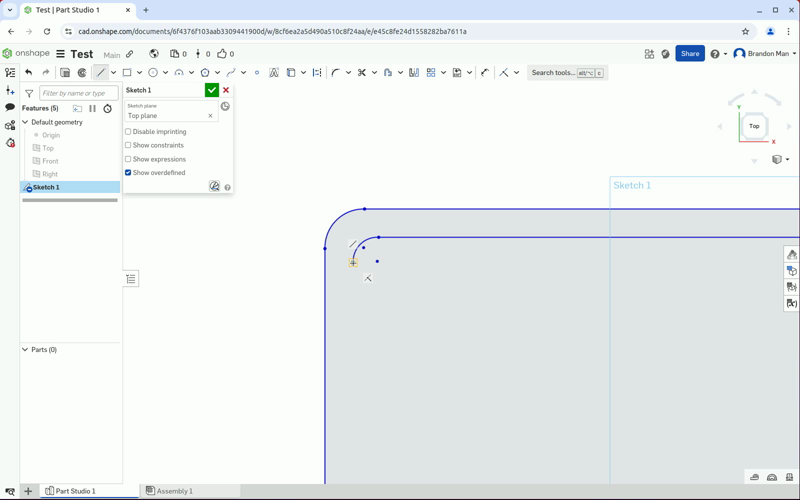
scroll(-6)
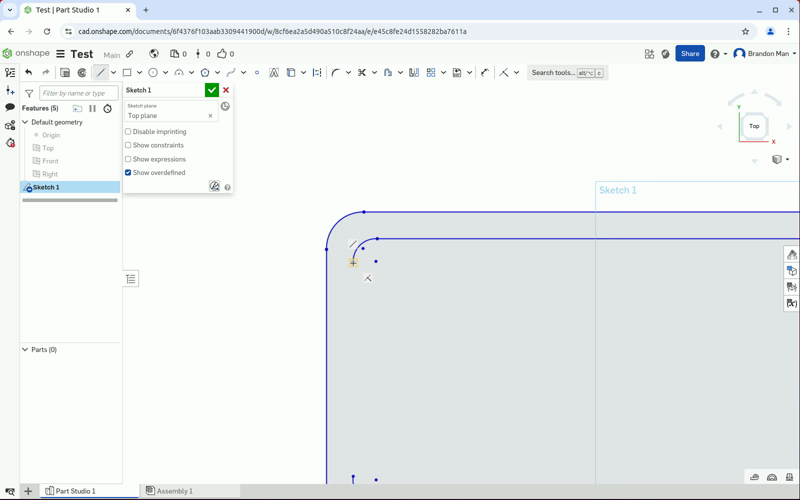
scroll(-6)
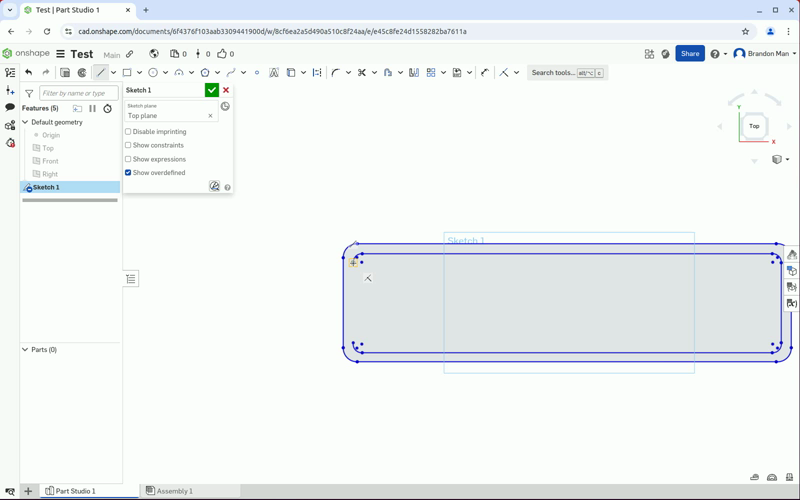
scroll(-6)
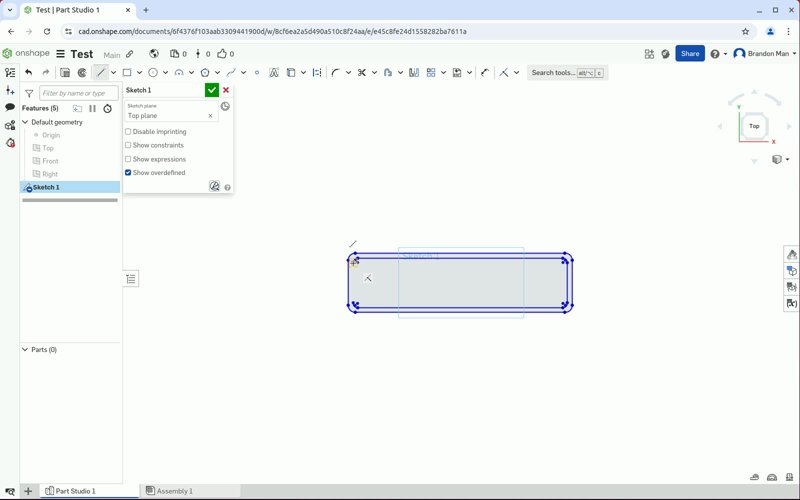
mouse_move(383, 262)
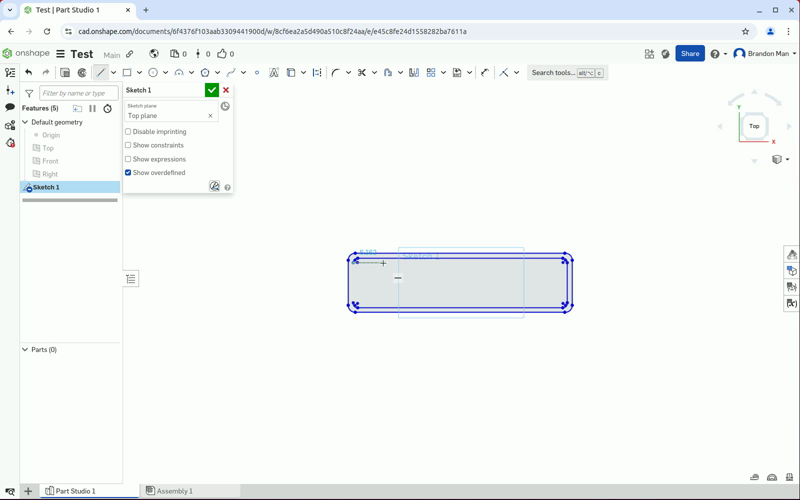
key_down(shift)
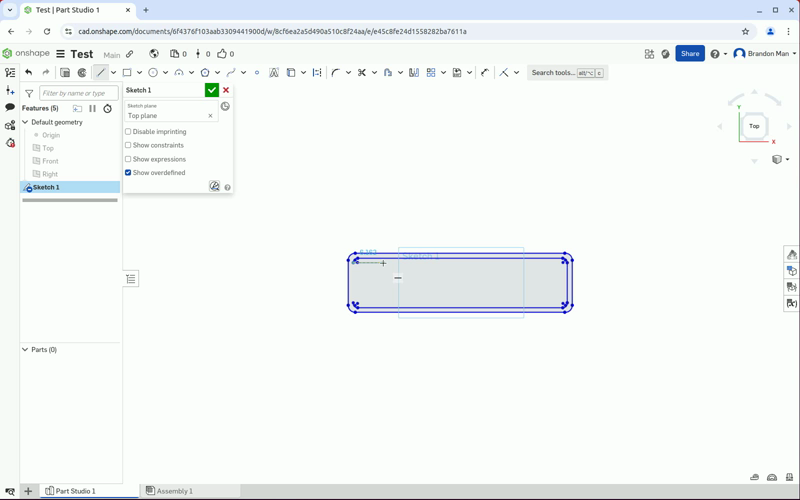
mouse_move(353, 302)
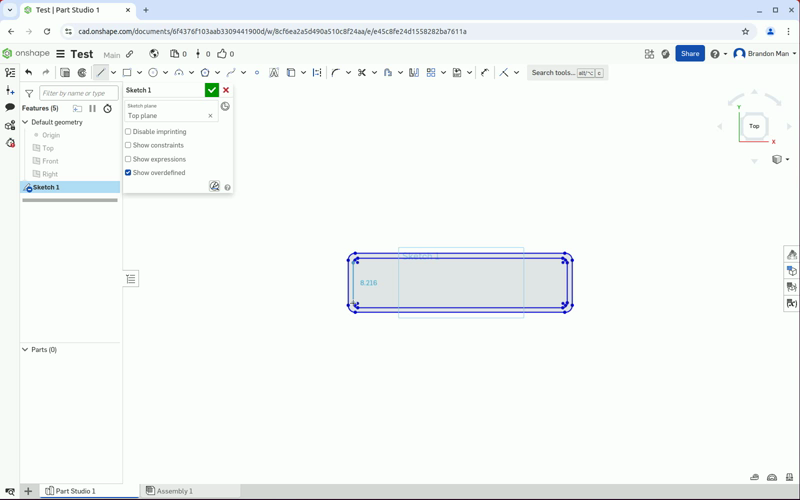
scroll(6)
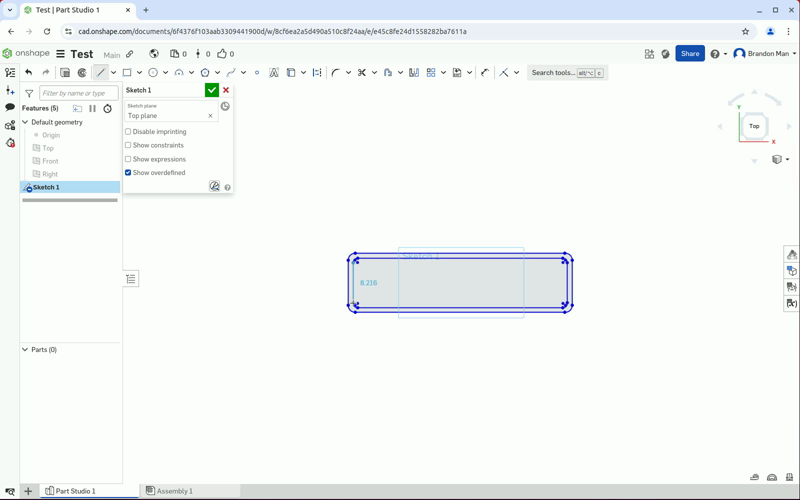
scroll(6)
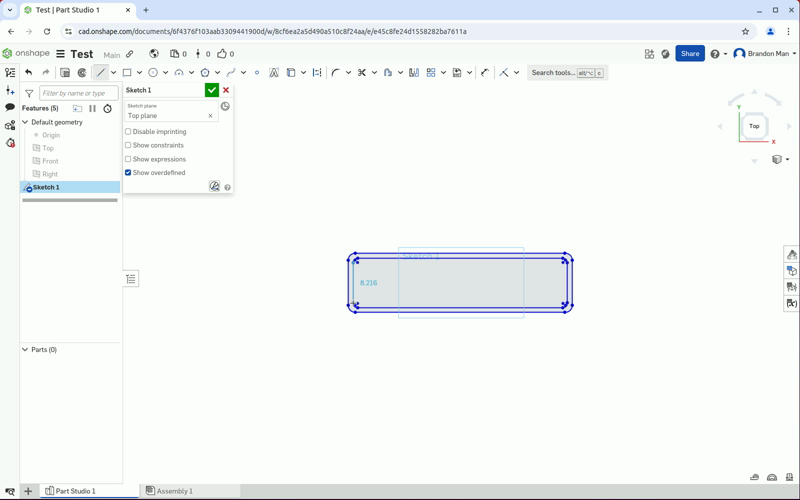
scroll(6)
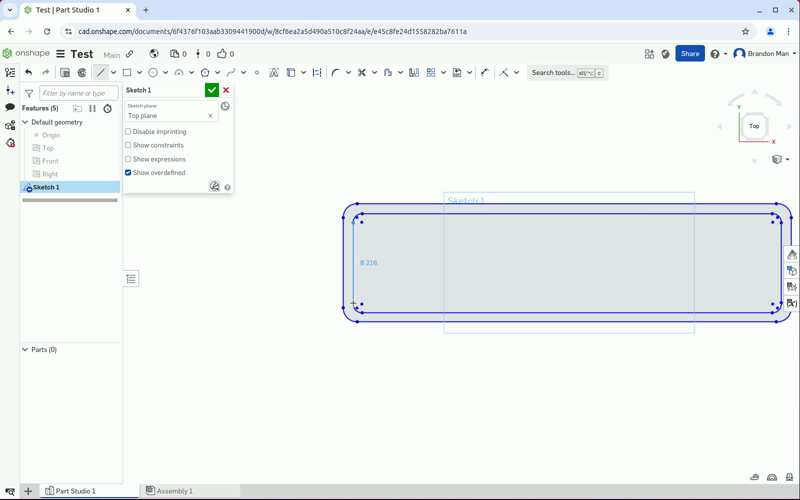
scroll(6)
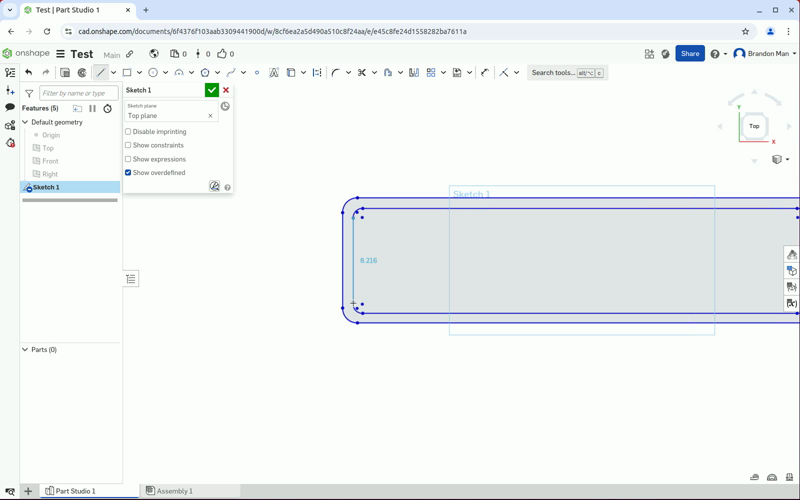
scroll(6)
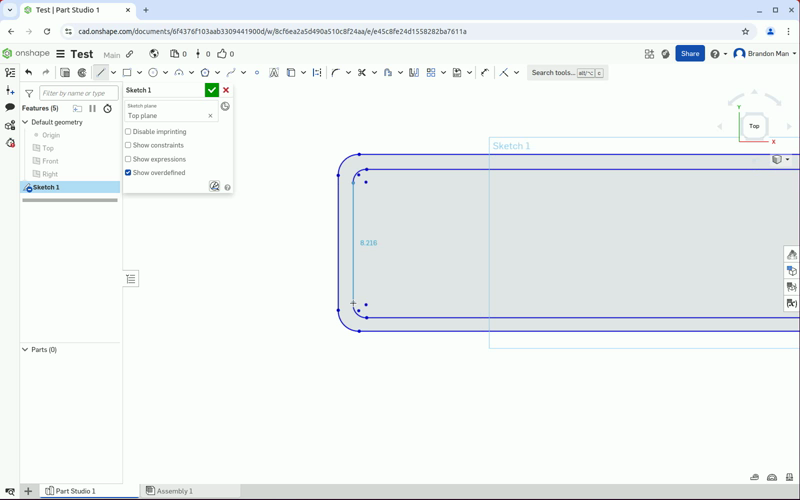
scroll(6)
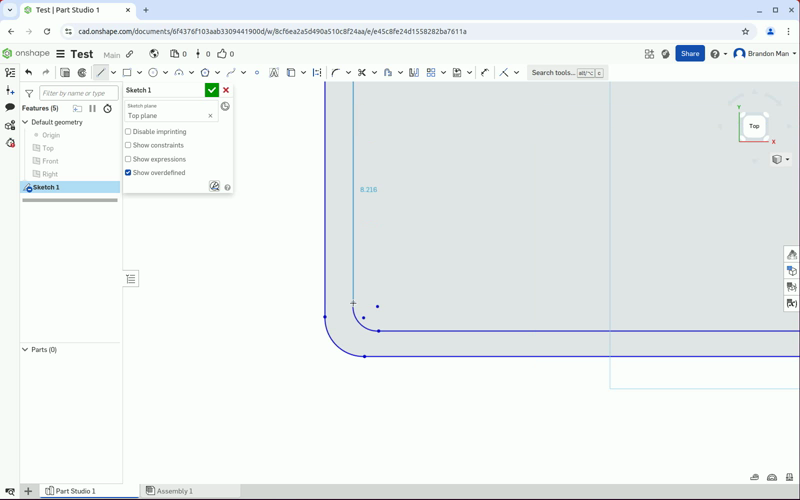
scroll(6)
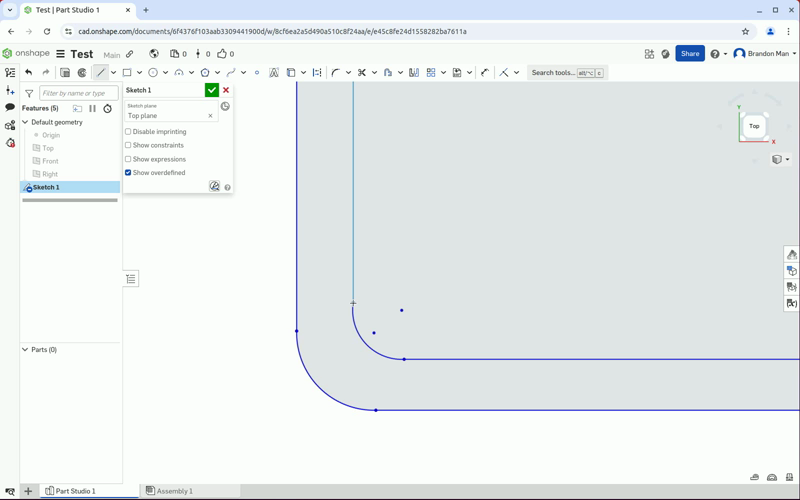
key_up(shift)
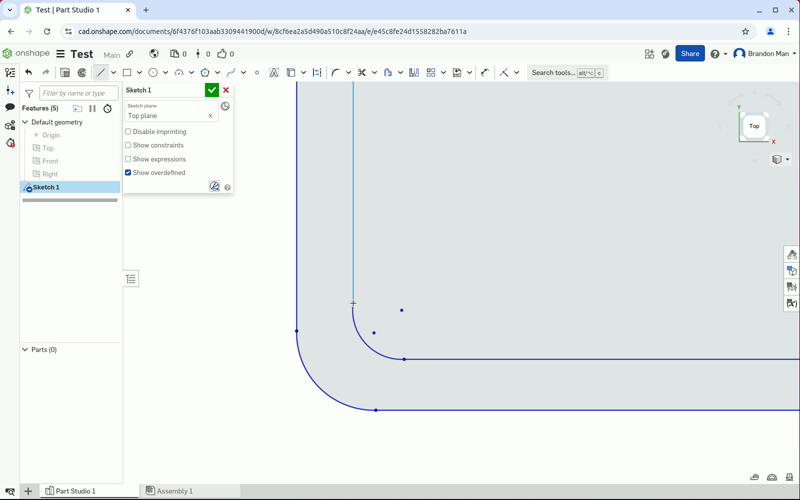
click(353, 302)
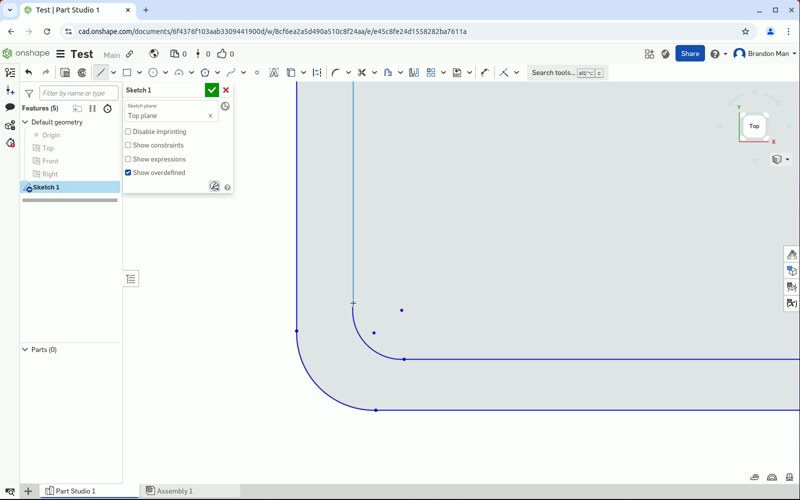
scroll(-6)
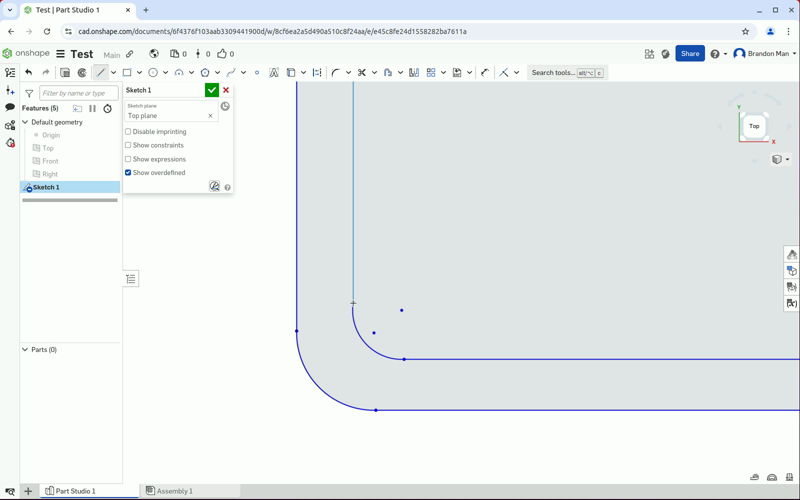
scroll(-6)
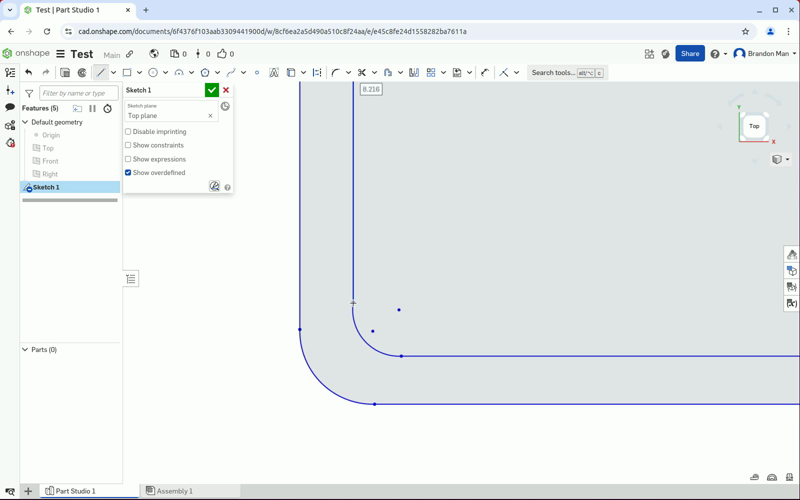
scroll(-6)
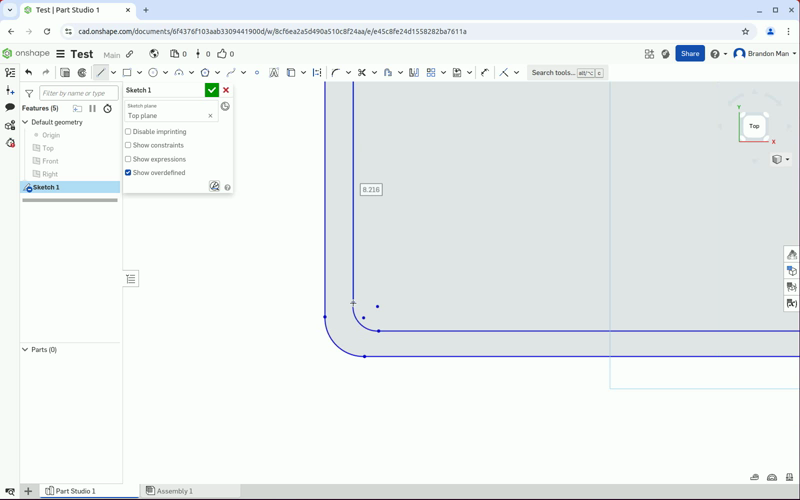
scroll(-6)
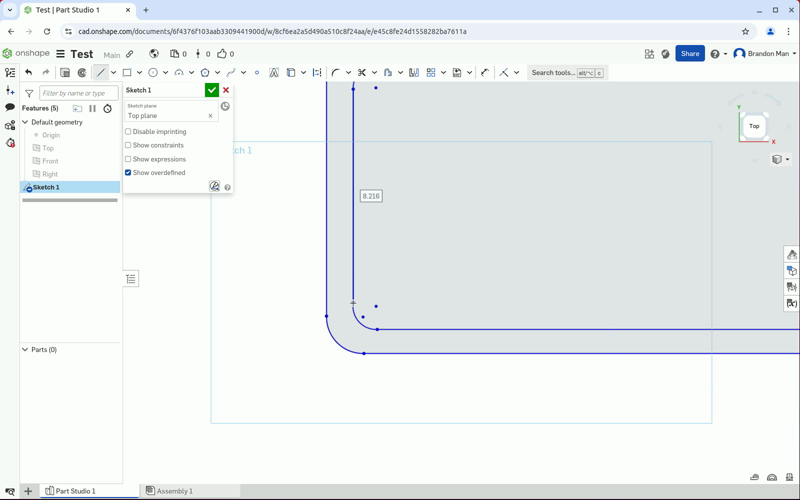
scroll(-6)
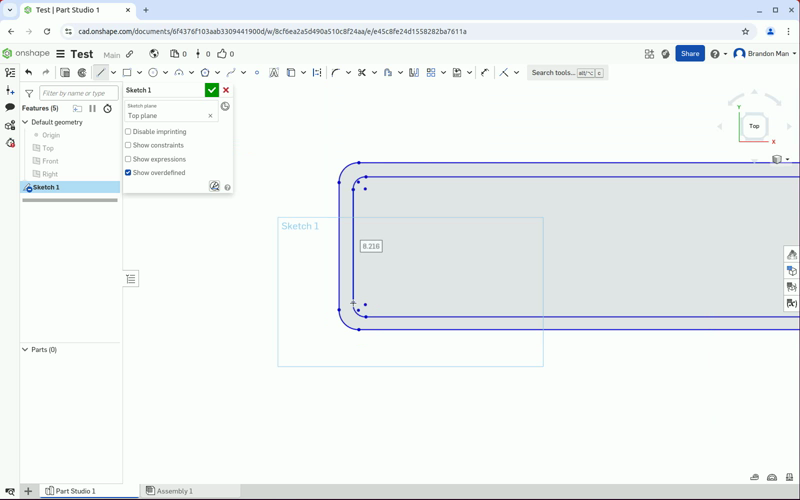
scroll(-6)
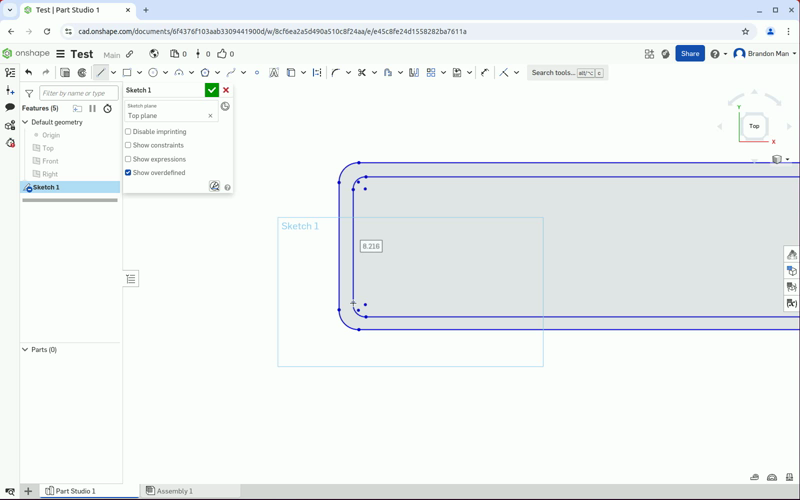
scroll(-6)
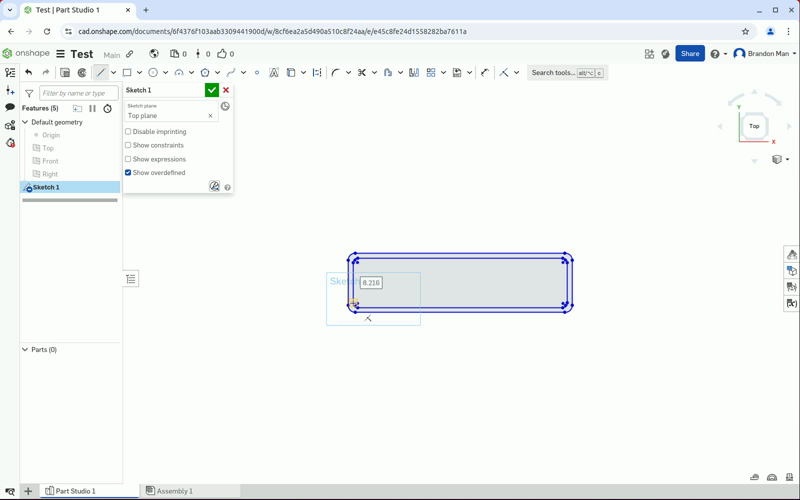
key(esc)
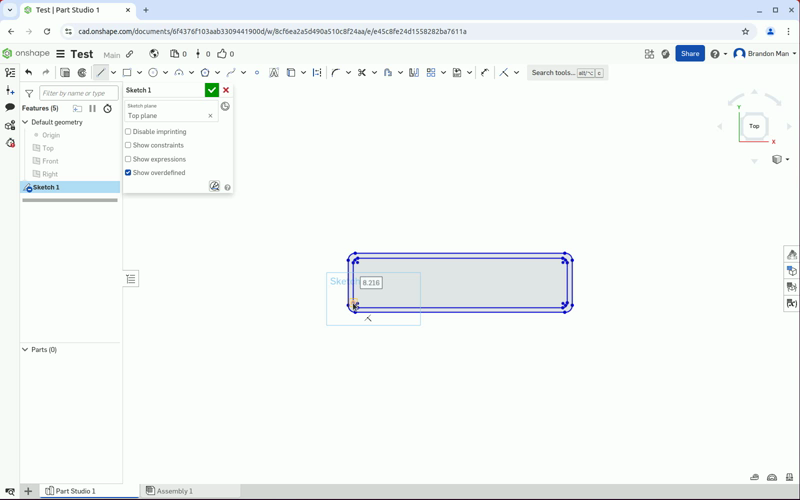
mouse_move(365, 309)
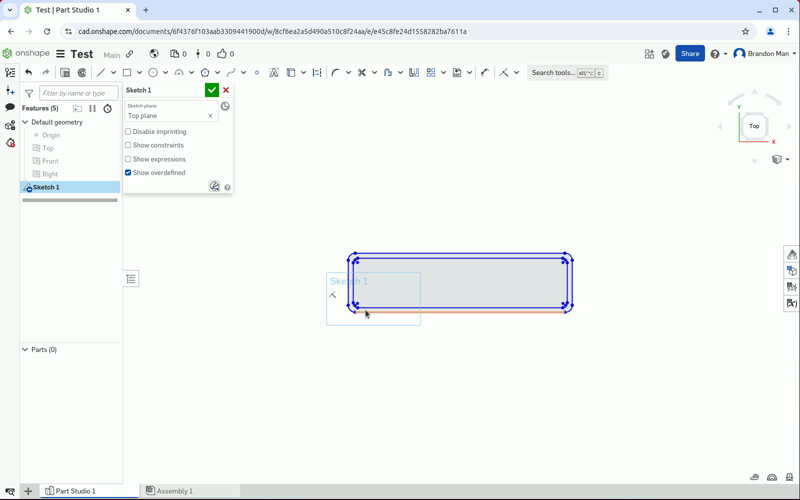
click(365, 309)
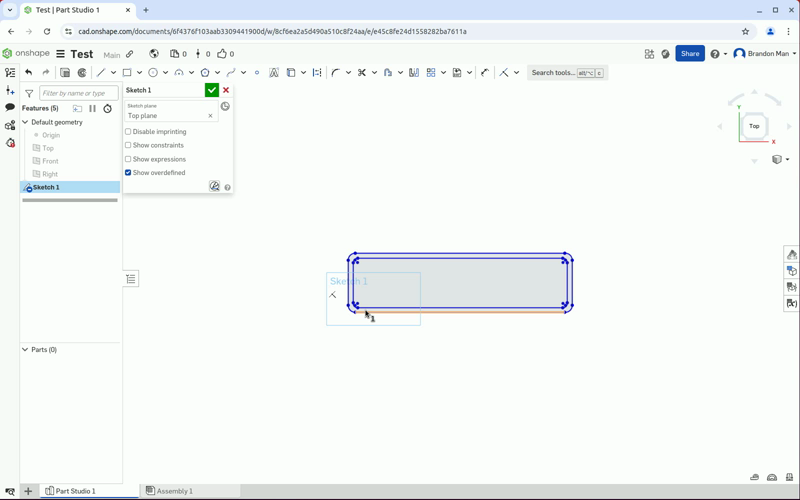
mouse_move(73, 352)
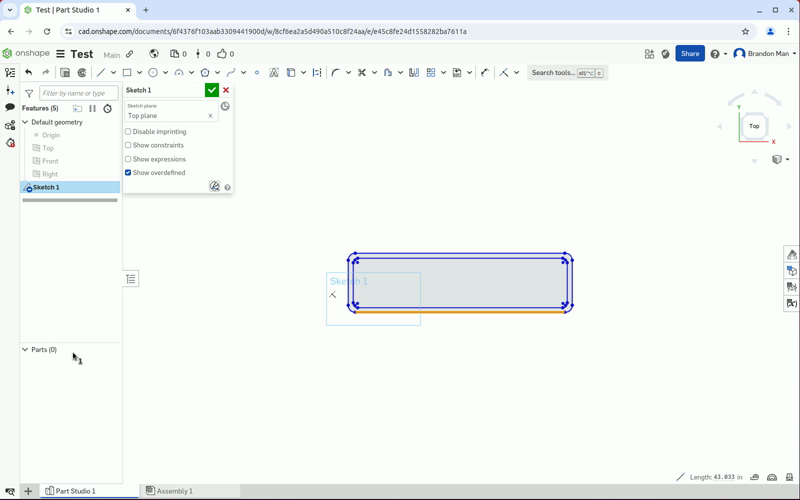
key(shift+y)
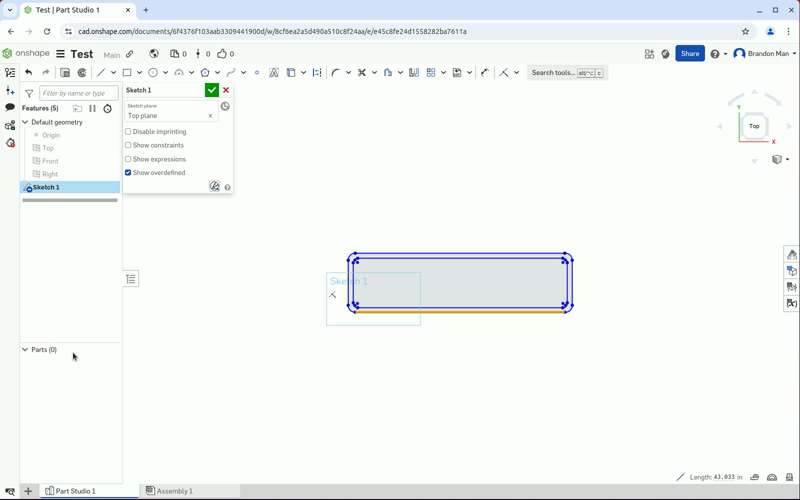
key(shift+e)
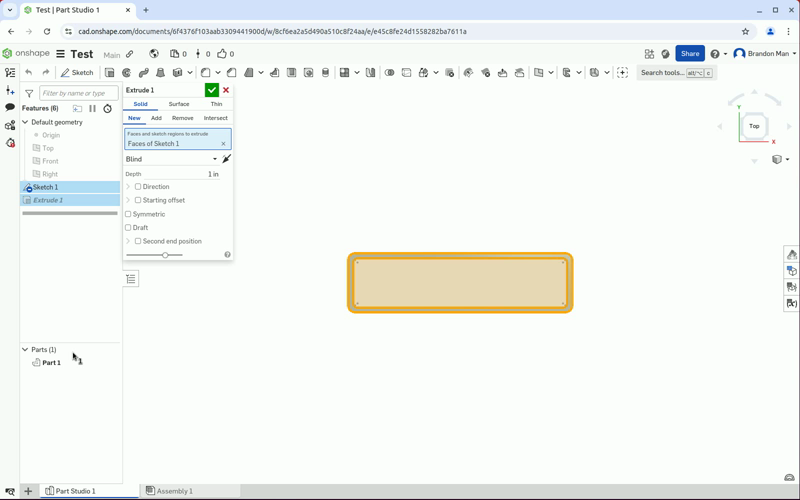
mouse_move(143, 106)
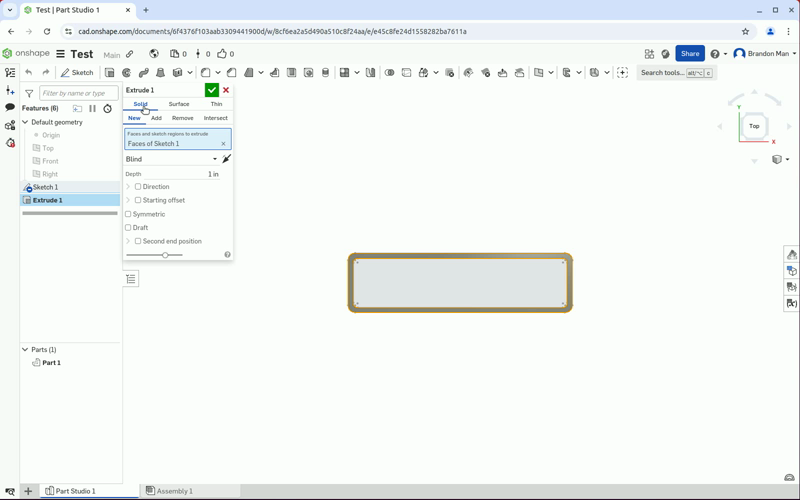
click(143, 106)
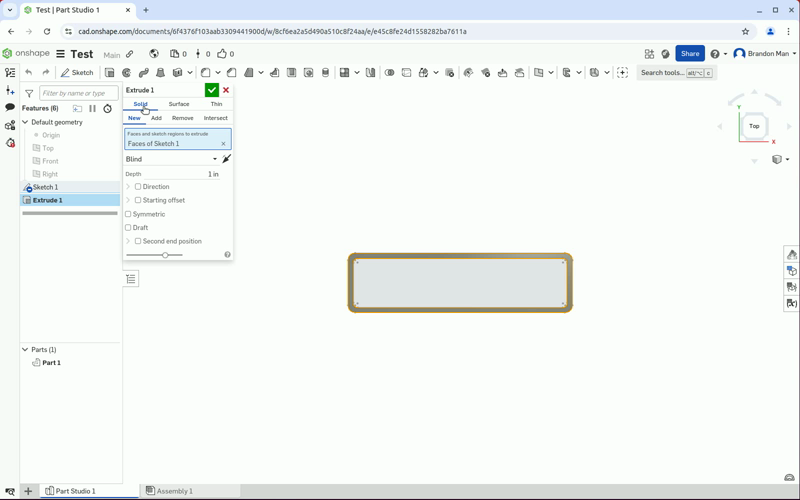
mouse_move(137, 120)
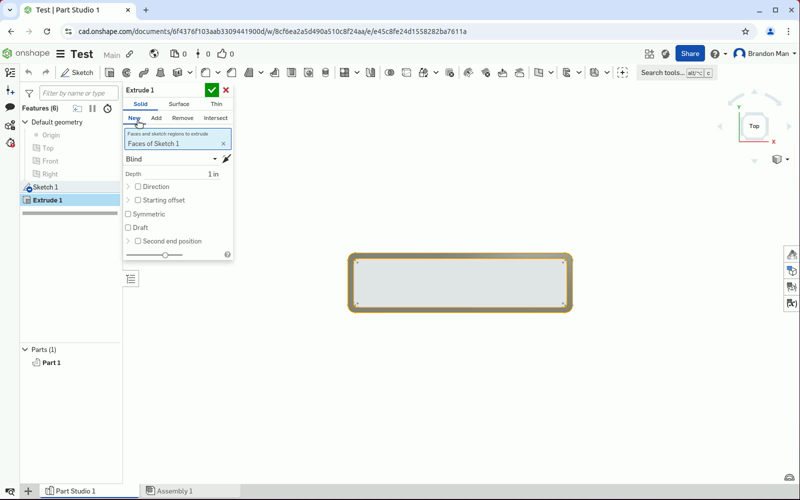
click(137, 120)
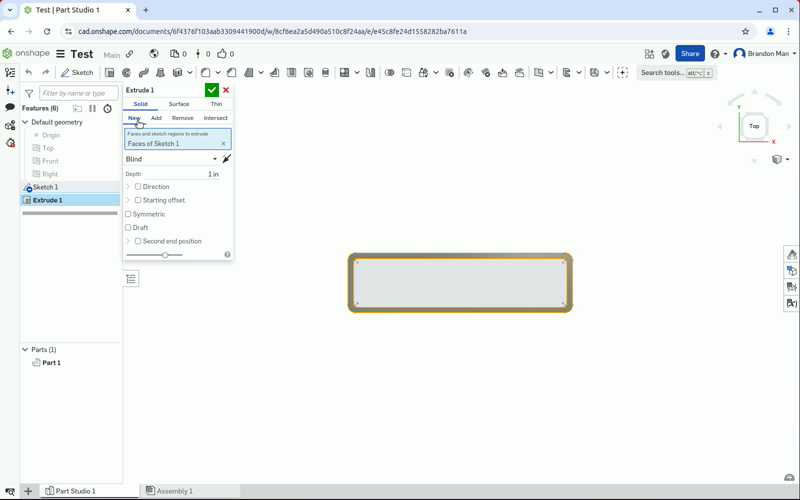
key(tab, 4)
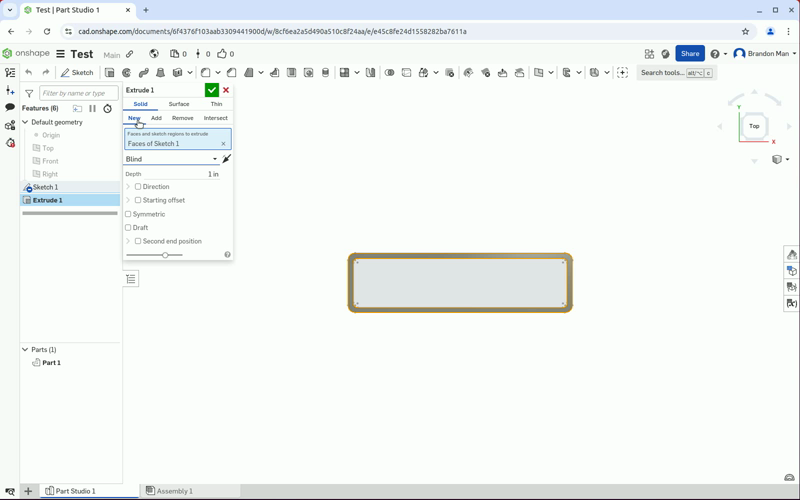
text(1.926)
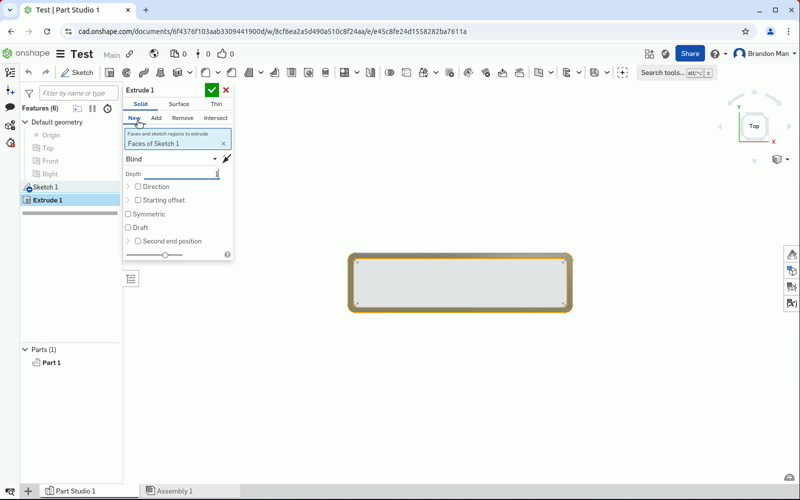
key(enter)
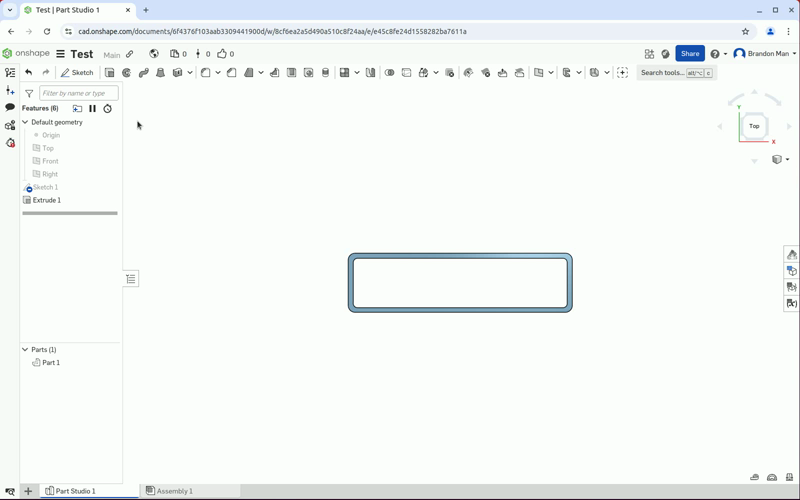
key(shift+h)
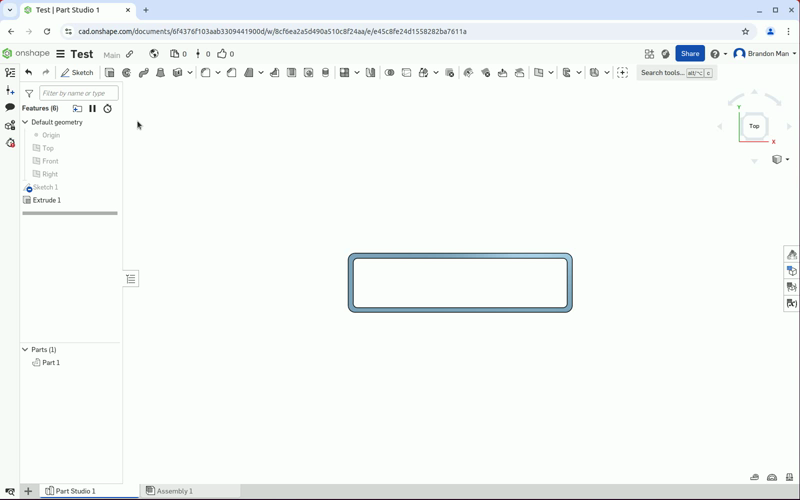
key(shift+h)
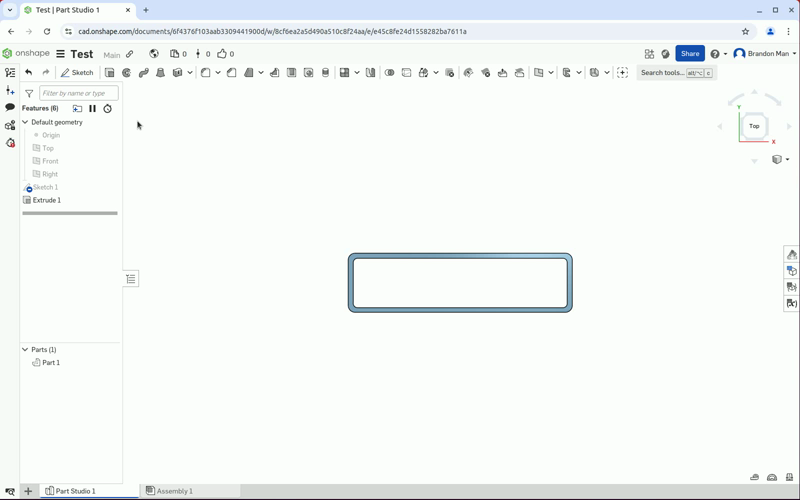
mouse_move(73, 189)
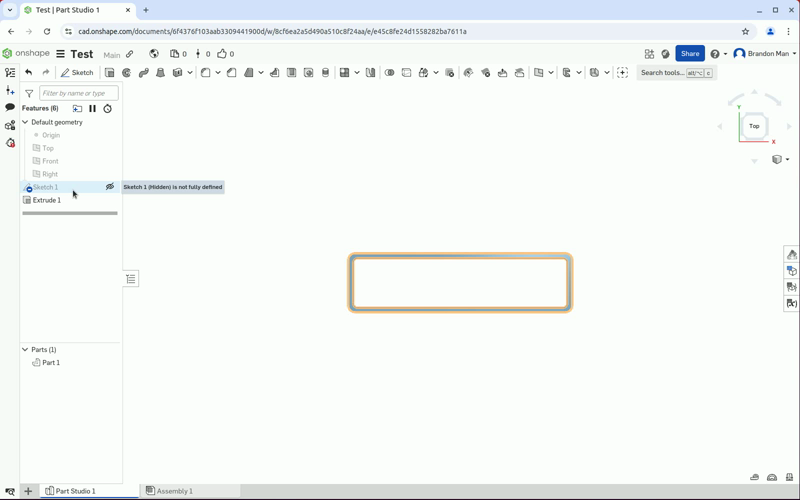
click(73, 189)
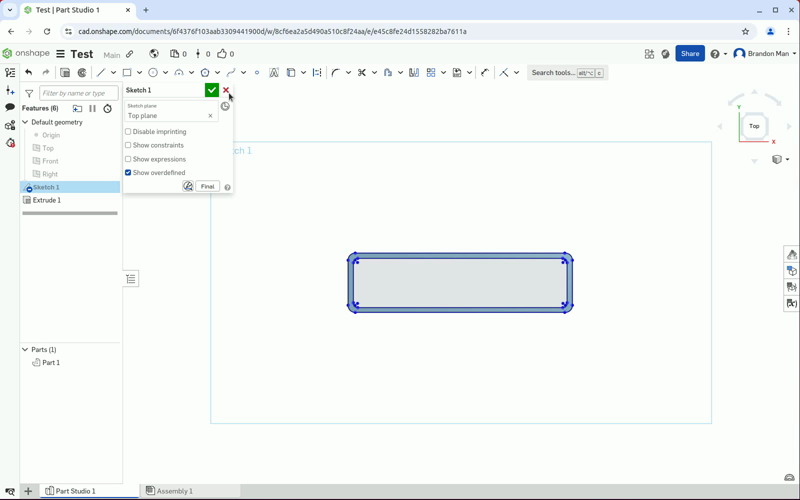
mouse_move(229, 92)
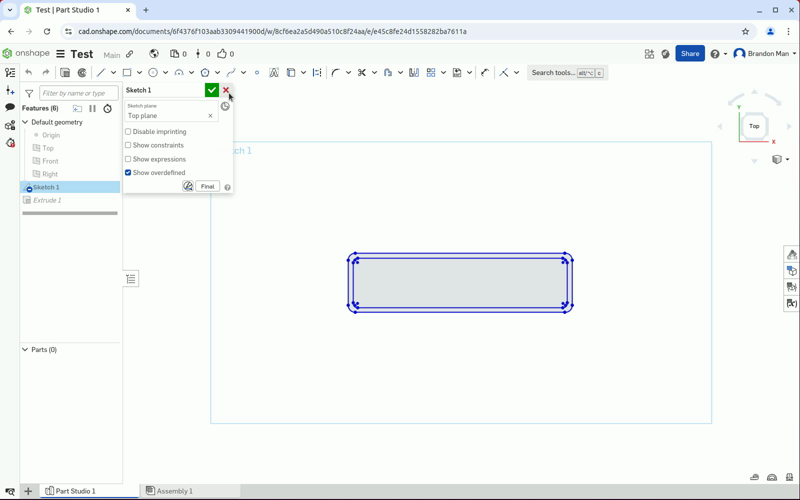
click(229, 92)
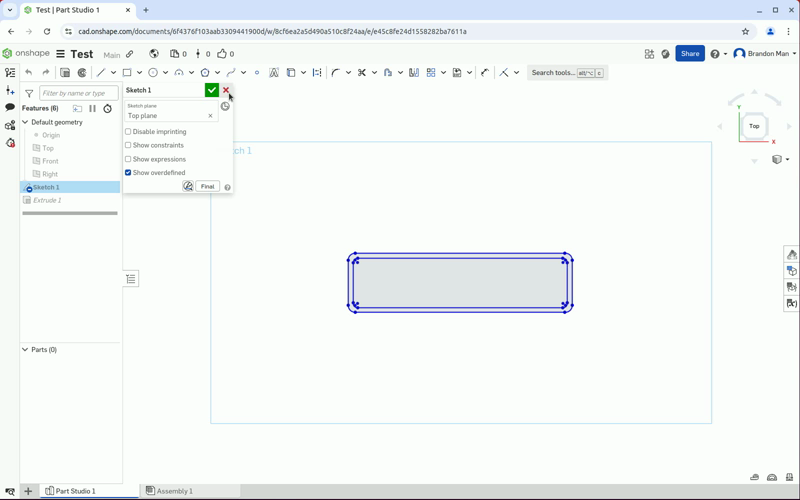
key(shift+s)
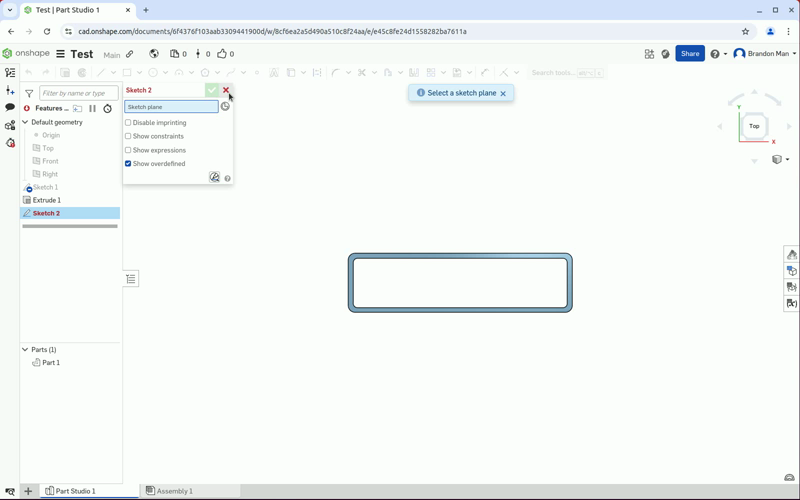
mouse_move(73, 150)
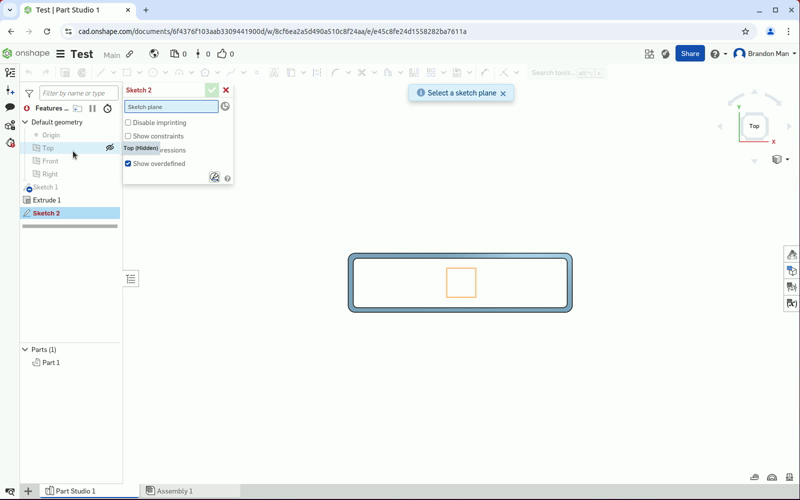
click(73, 150)
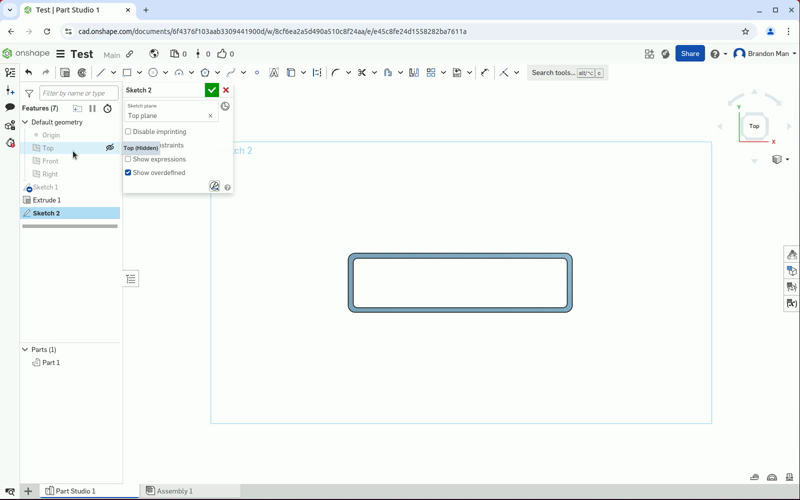
mouse_move(73, 352)
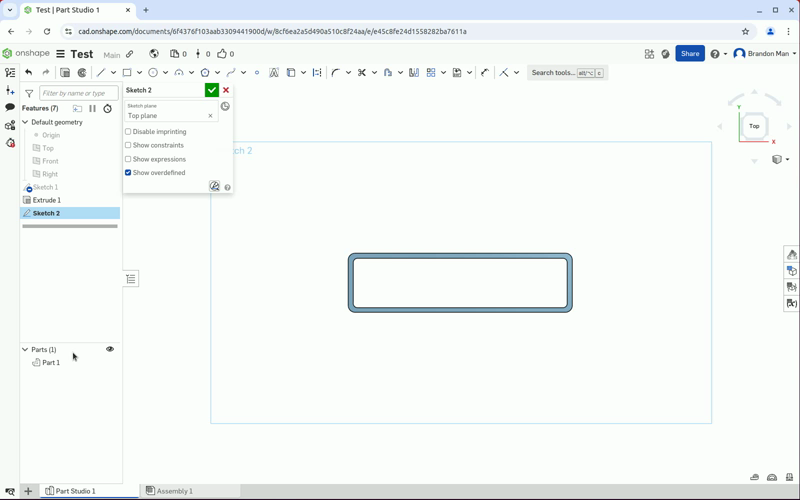
key(y)
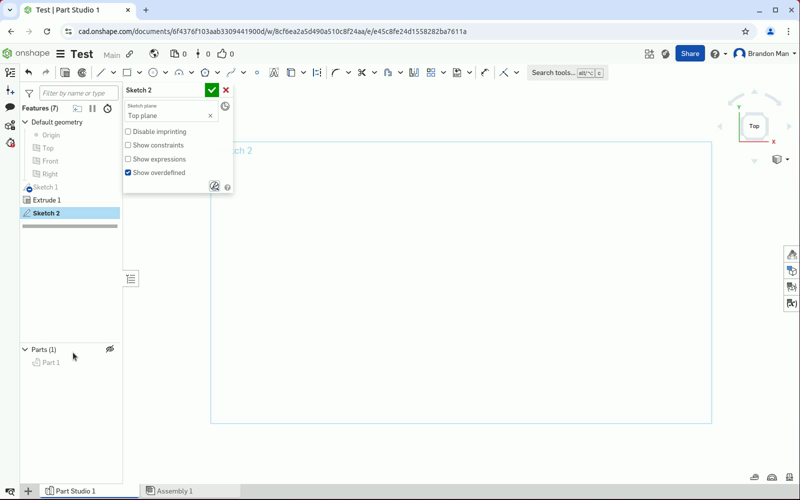
key(a)
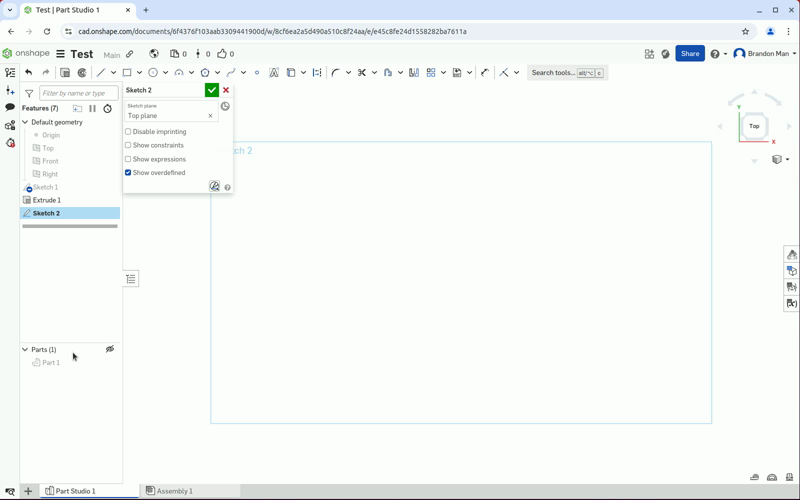
key_down(shift)
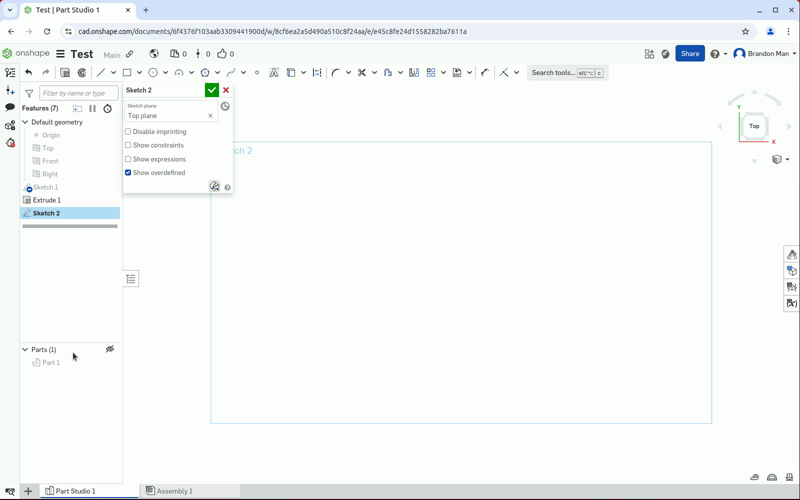
mouse_move(352, 304)
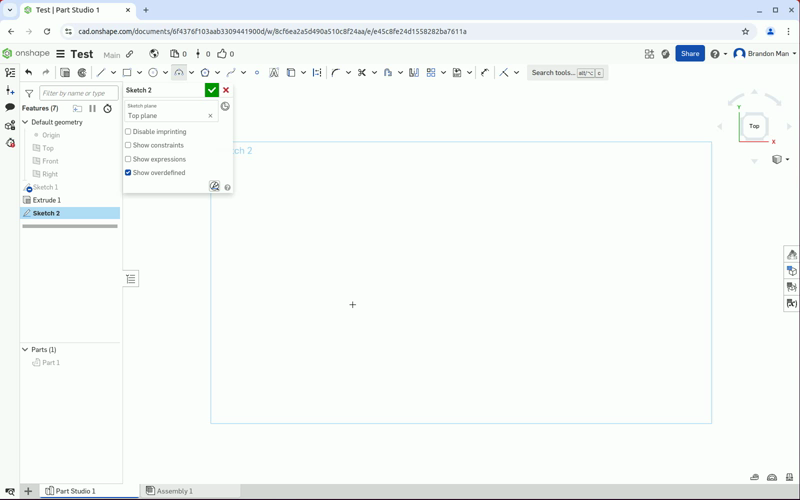
click(352, 304)
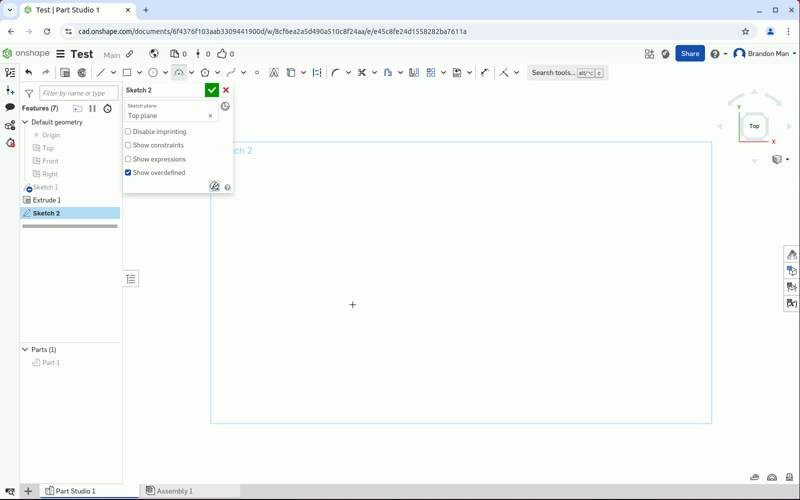
key_up(shift)
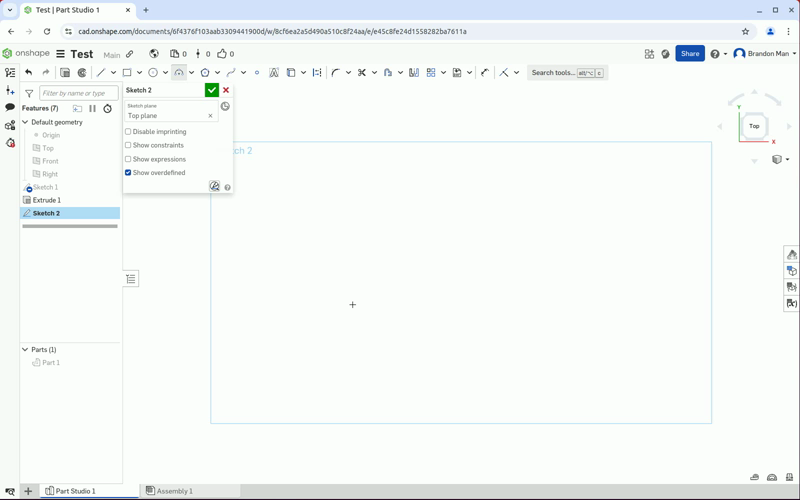
key_down(shift)
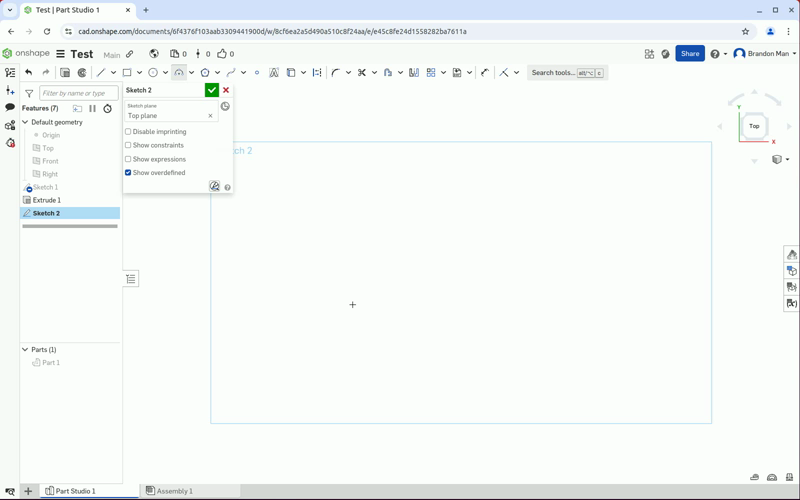
mouse_move(357, 308)
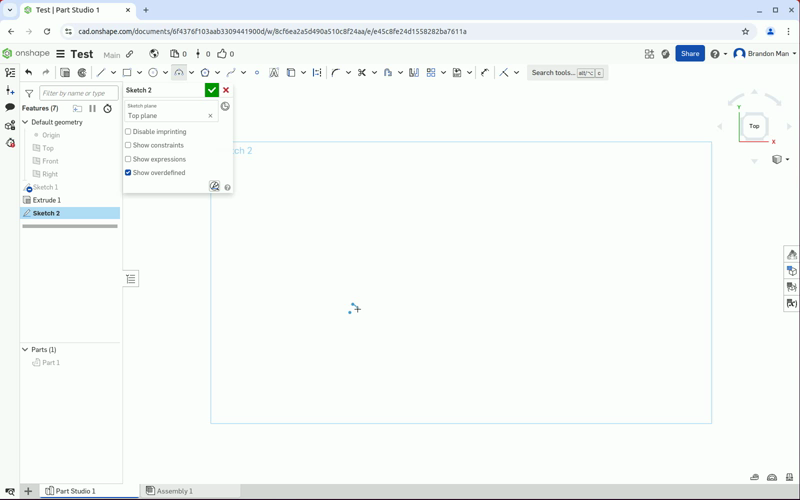
scroll(6)
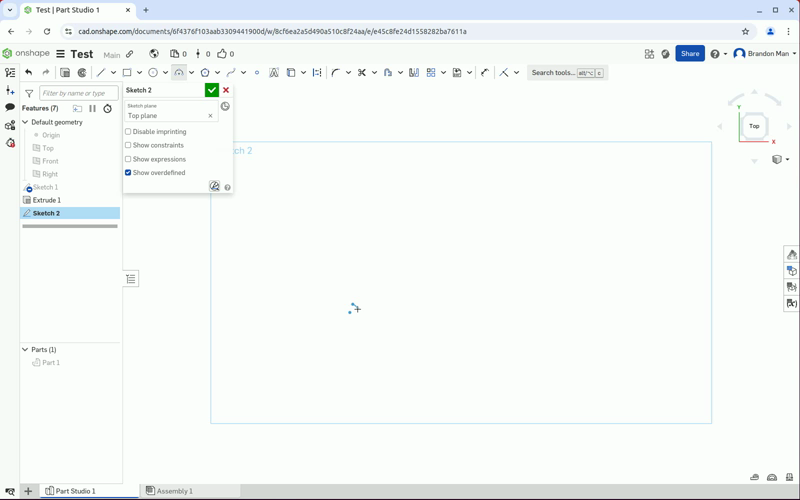
scroll(6)
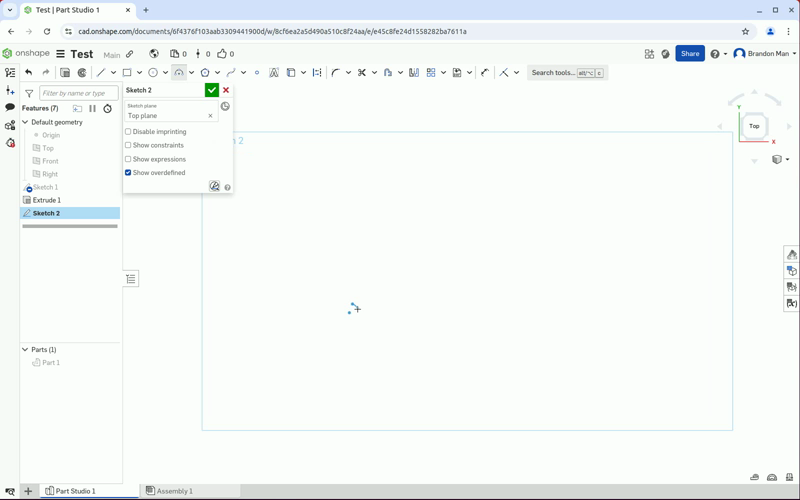
scroll(6)
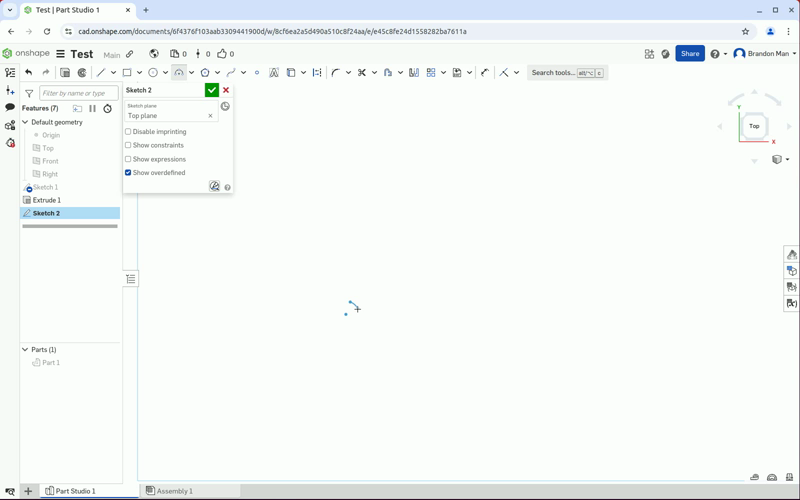
scroll(6)
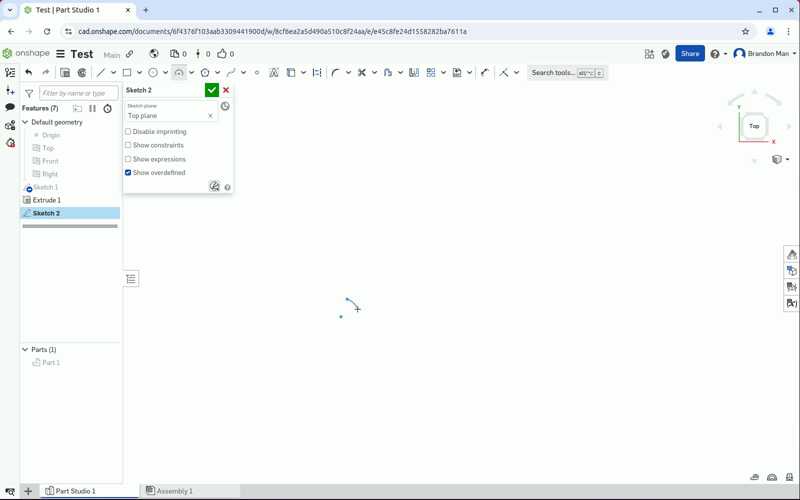
scroll(6)
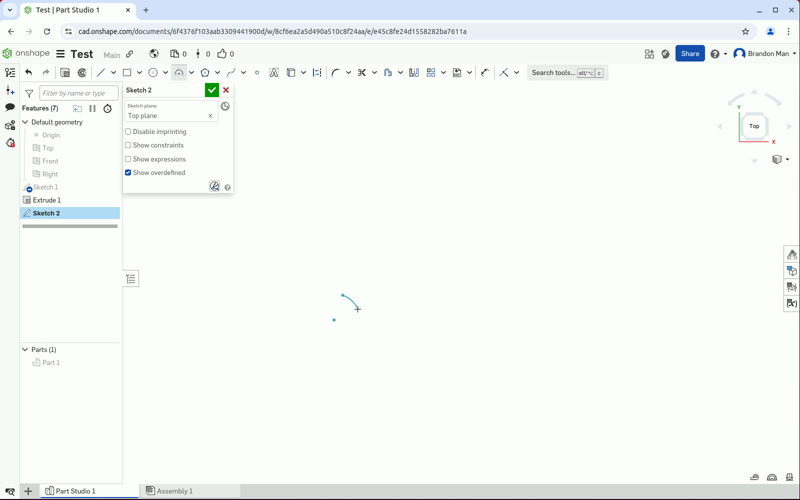
scroll(6)
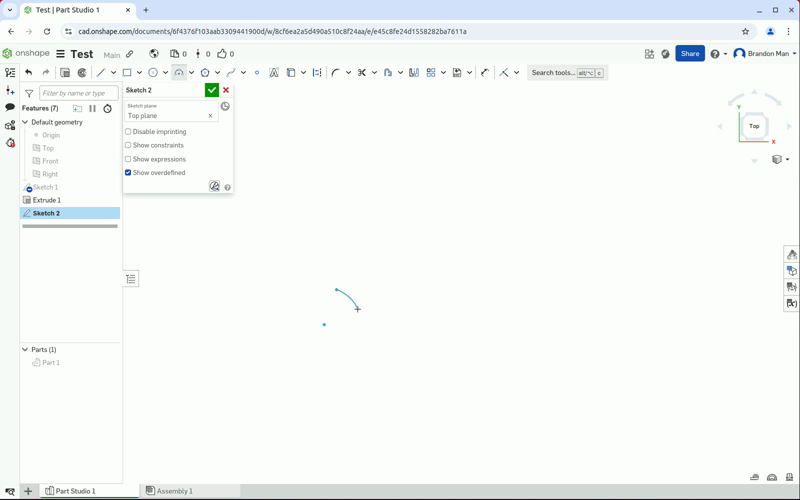
scroll(6)
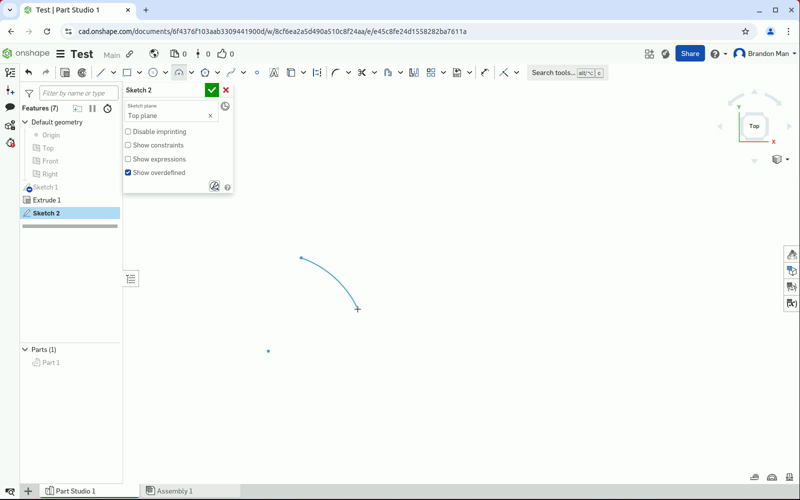
click(357, 308)
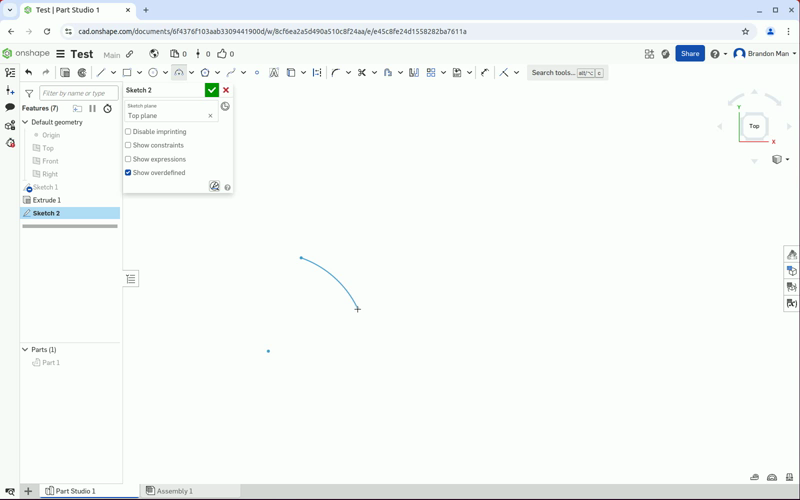
scroll(-6)
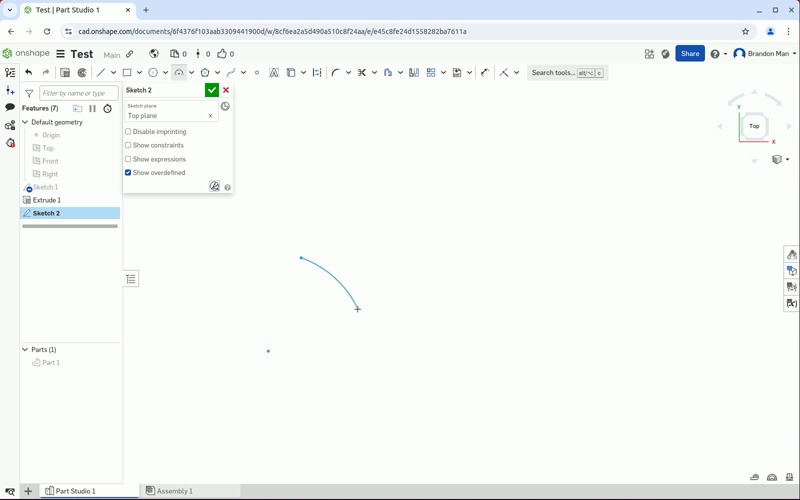
scroll(-6)
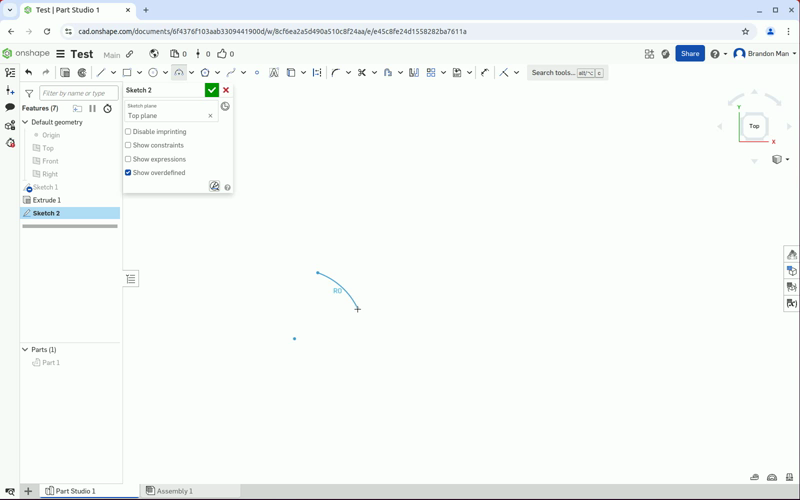
scroll(-6)
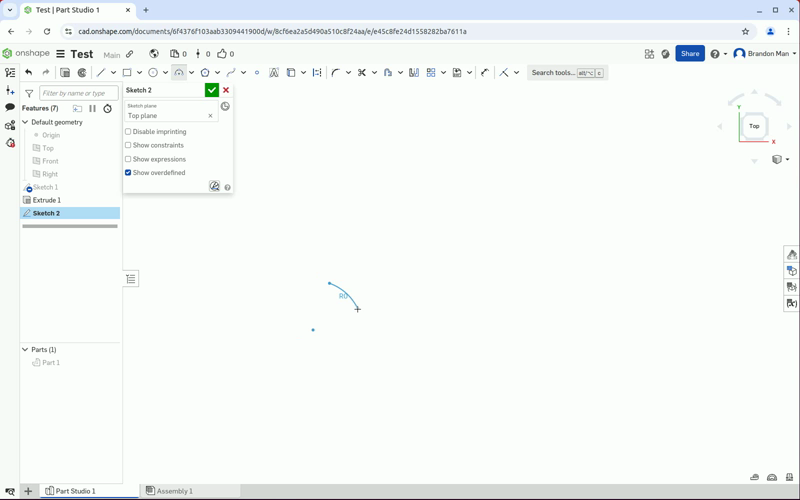
scroll(-6)
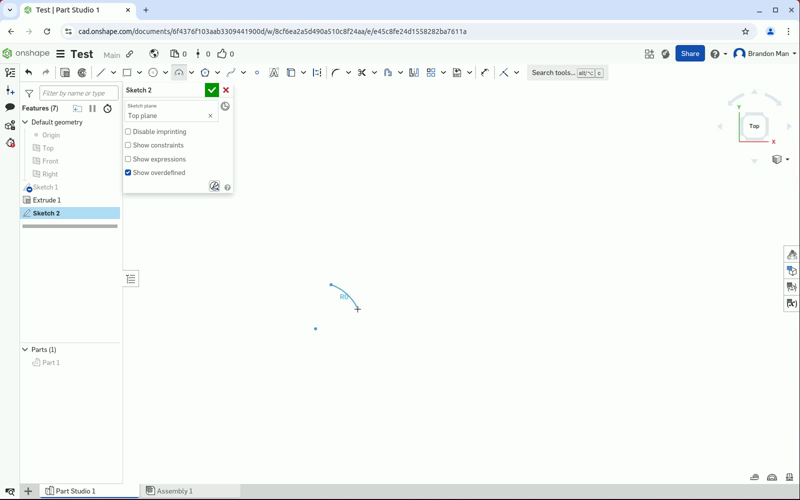
scroll(-6)
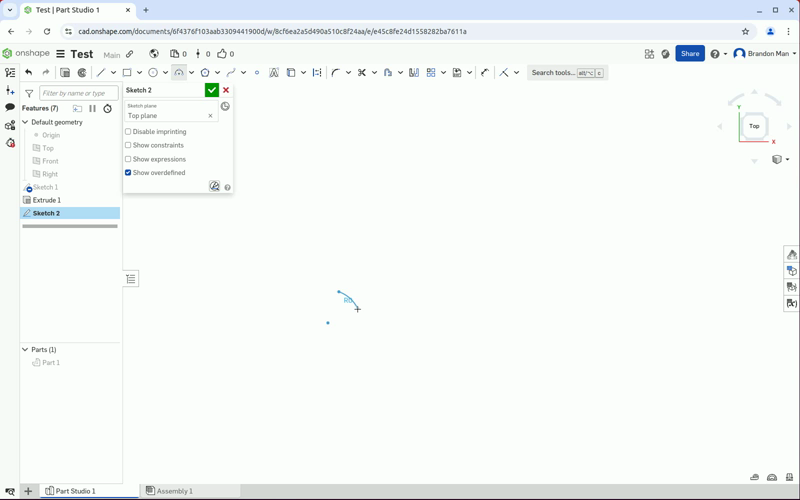
scroll(-6)
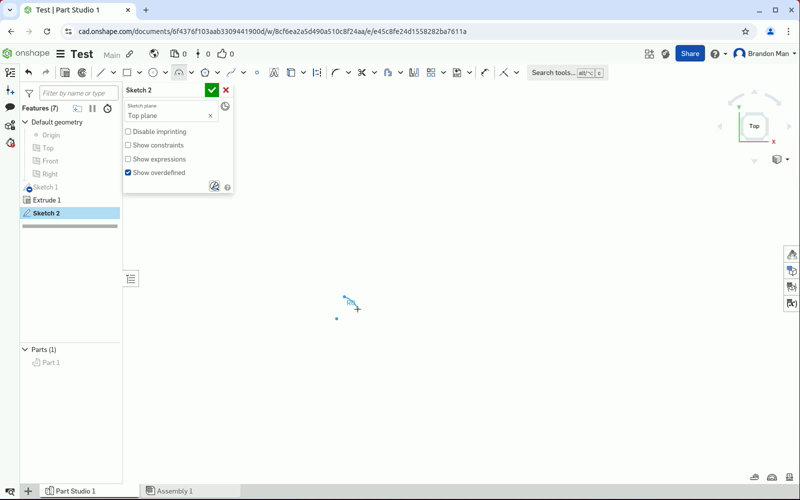
scroll(-6)
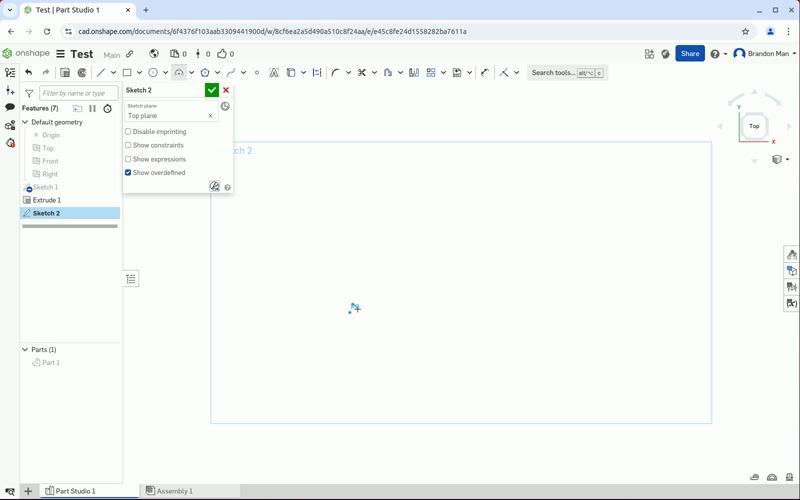
mouse_move(354, 307)
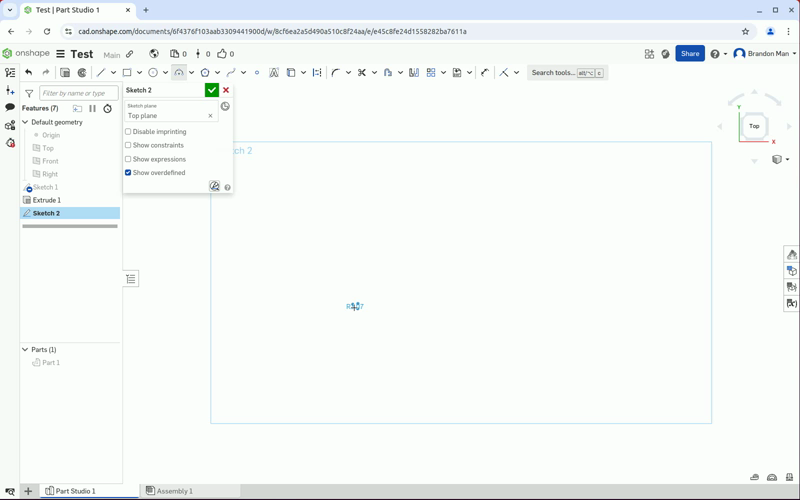
scroll(6)
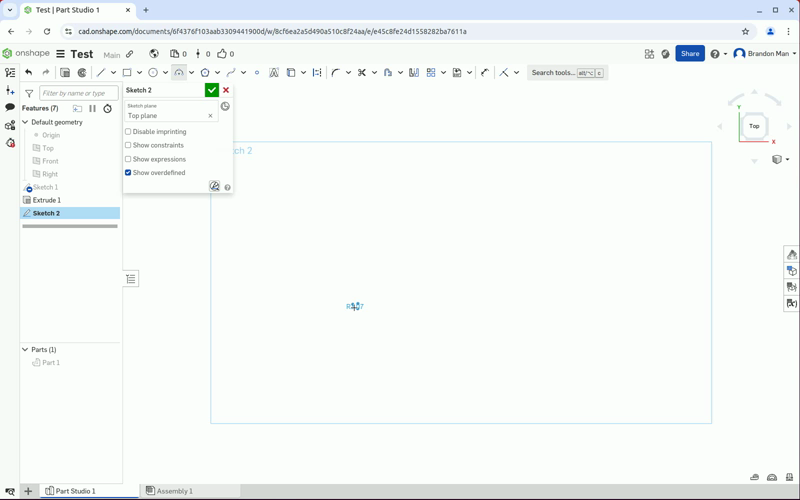
scroll(6)
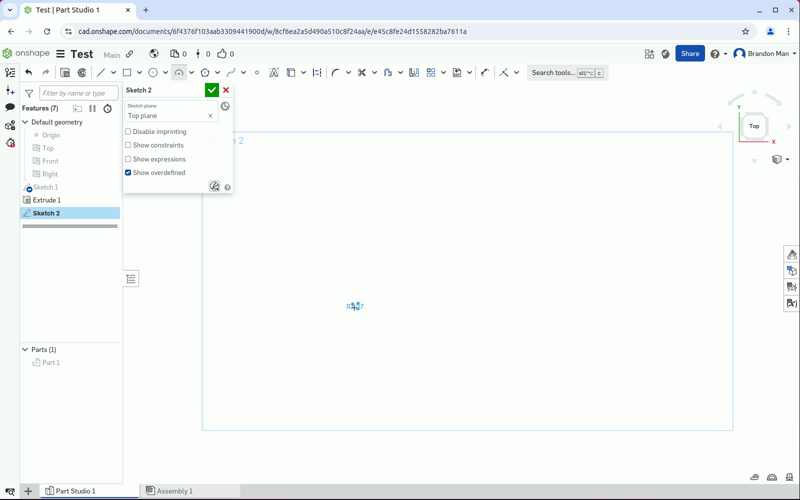
scroll(6)
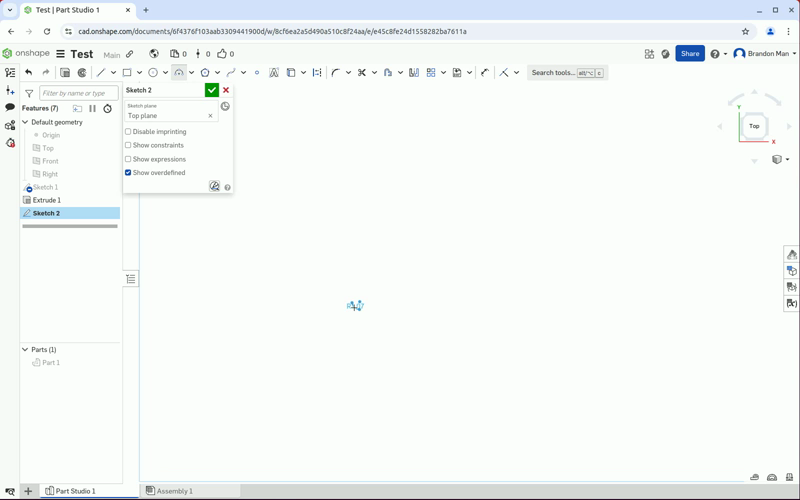
scroll(6)
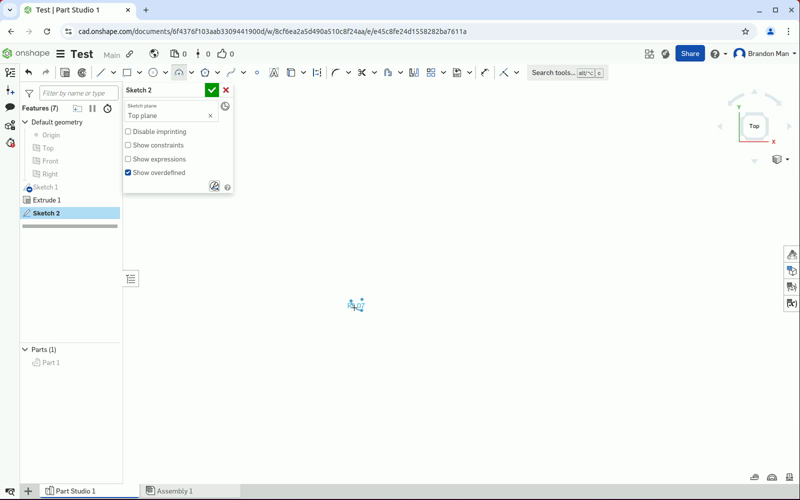
scroll(6)
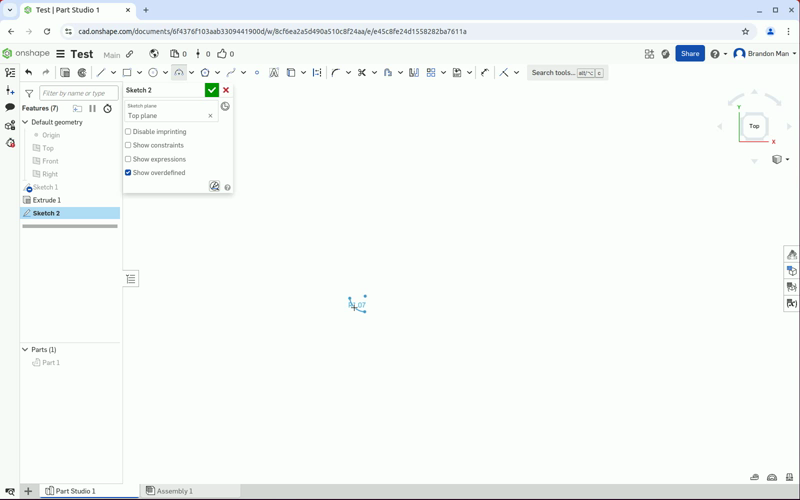
scroll(6)
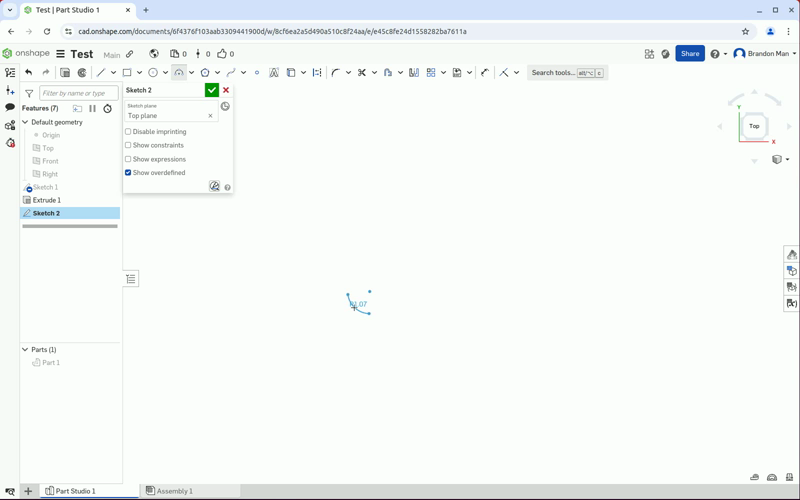
scroll(6)
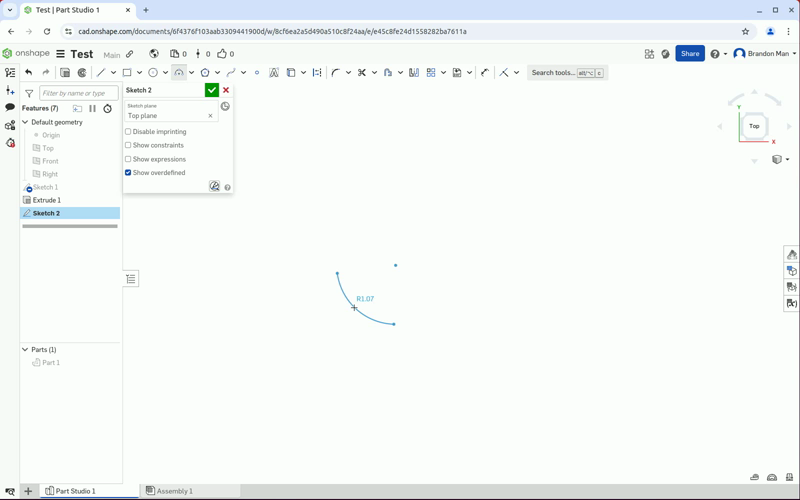
click(354, 307)
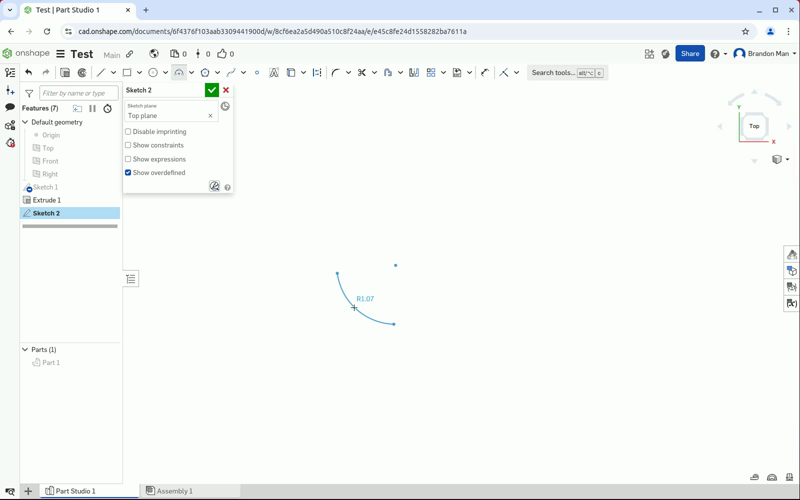
scroll(-6)
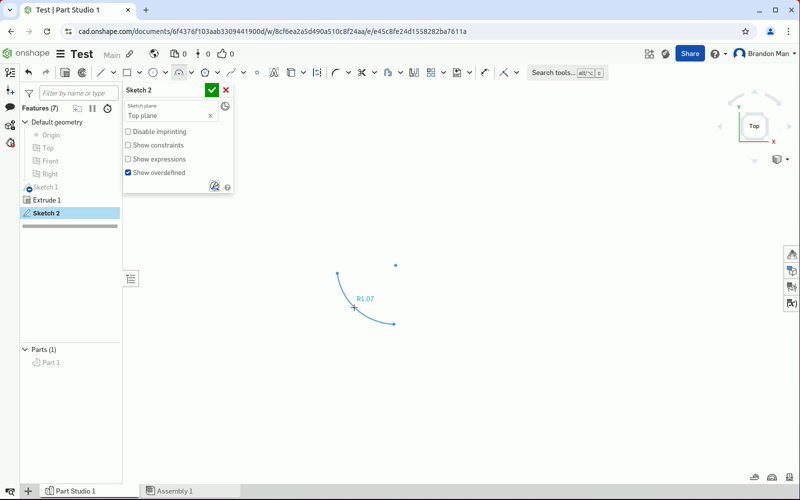
scroll(-6)
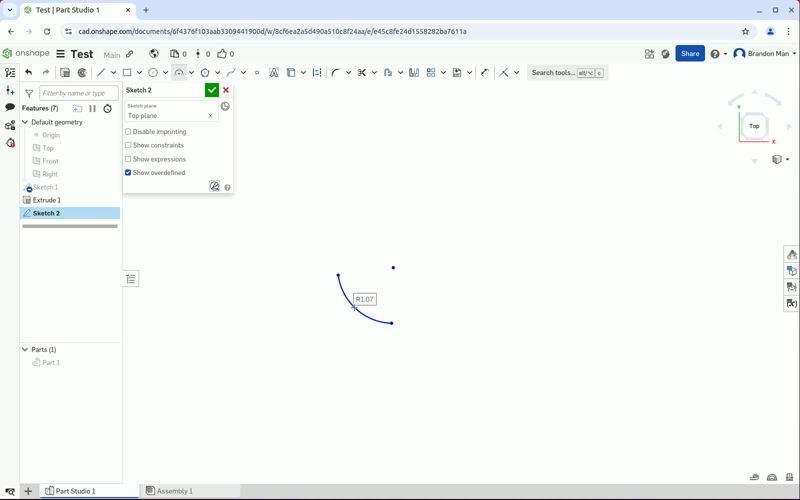
scroll(-6)
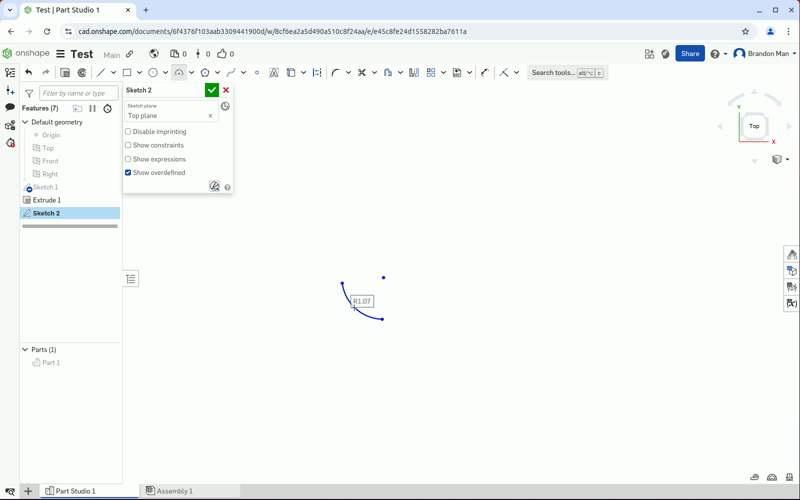
scroll(-6)
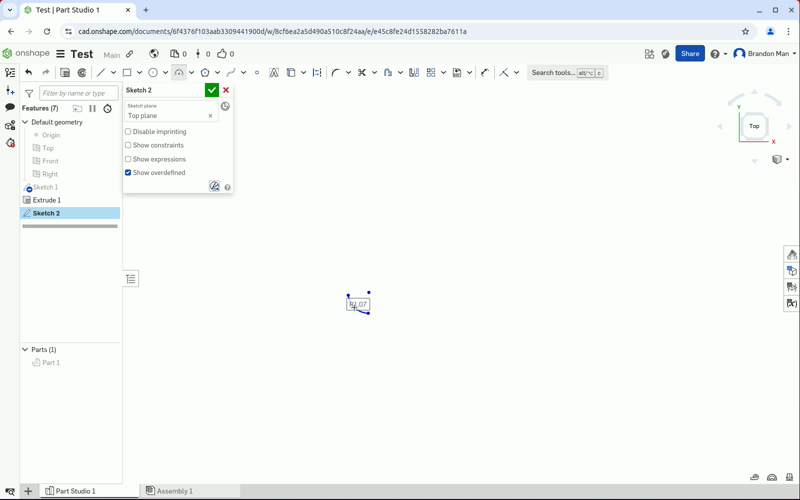
scroll(-6)
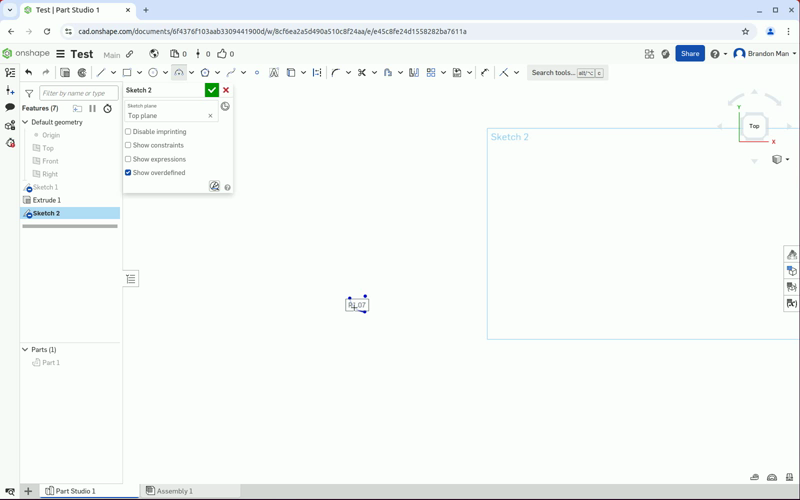
scroll(-6)
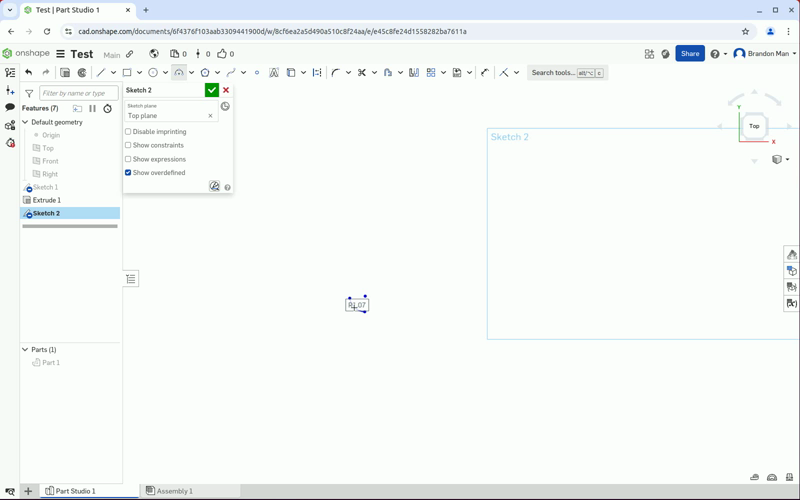
scroll(-6)
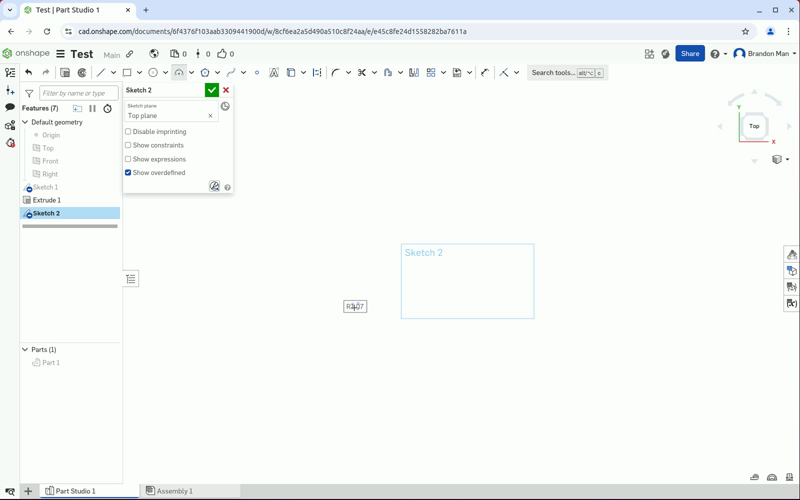
key_up(shift)
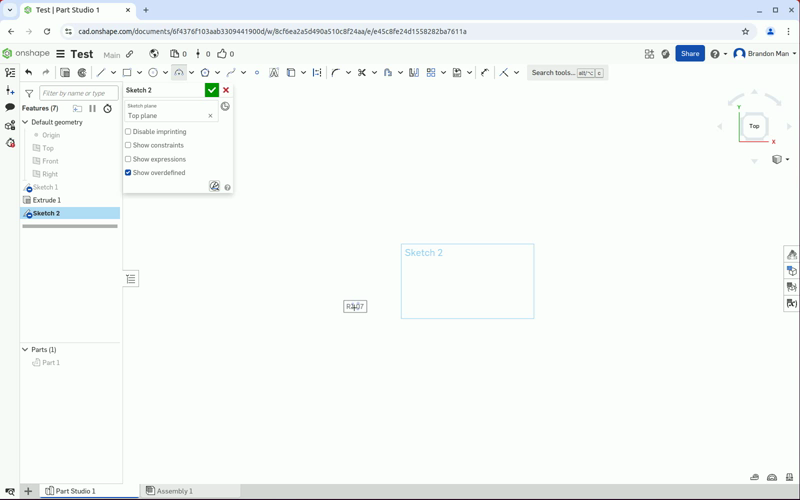
key(esc)
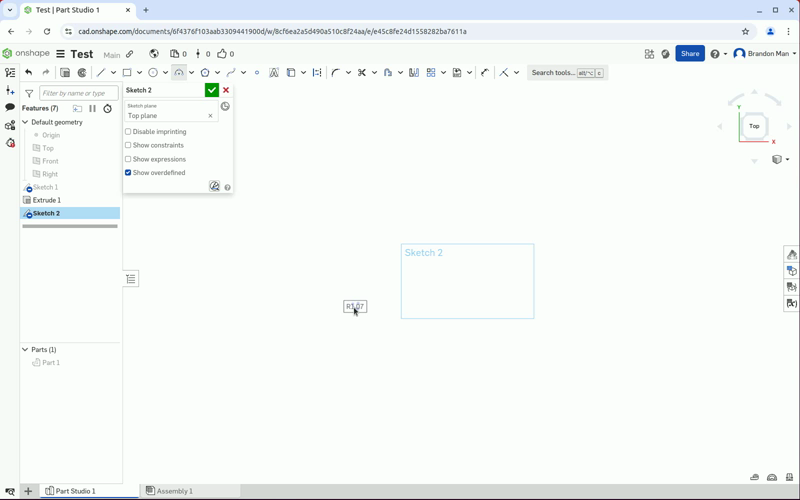
key(l)
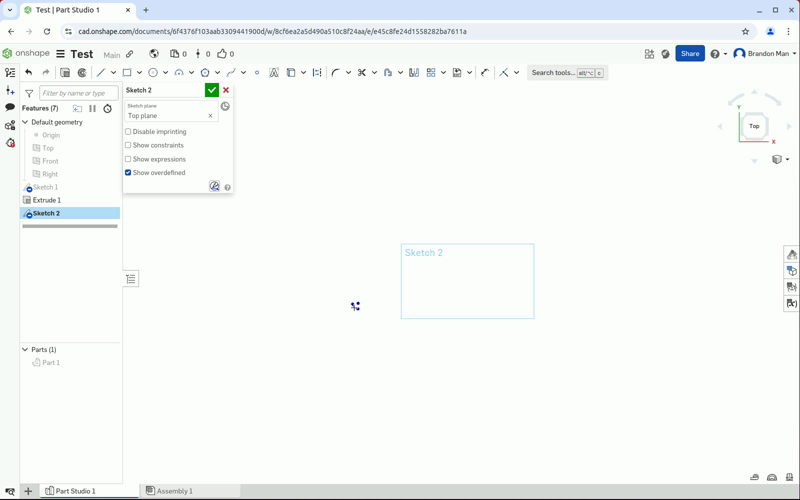
mouse_move(357, 308)
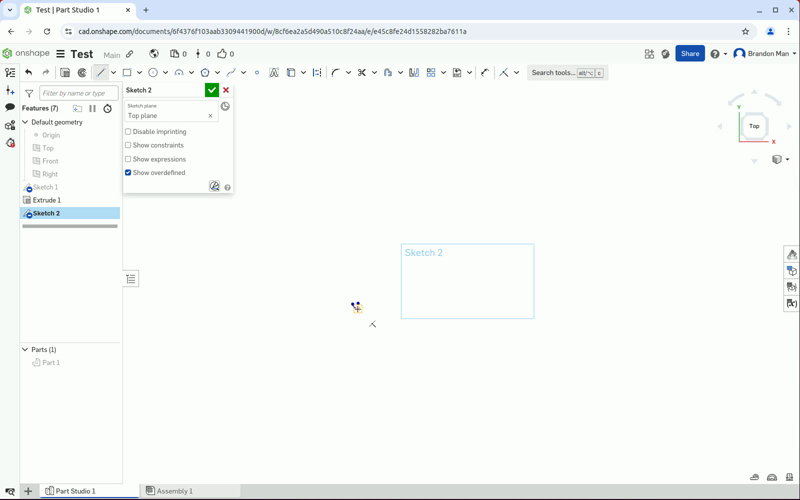
scroll(6)
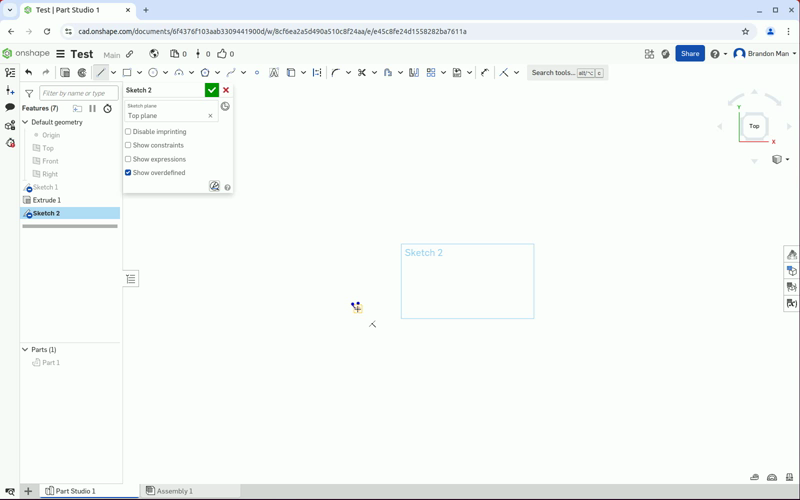
scroll(6)
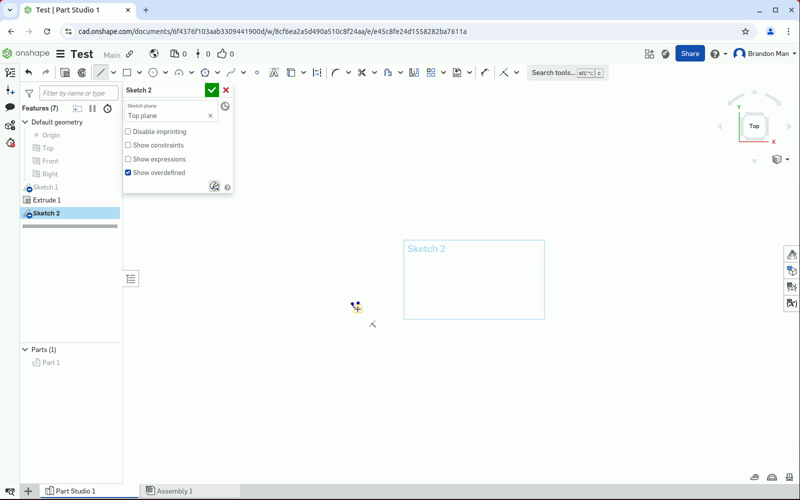
scroll(6)
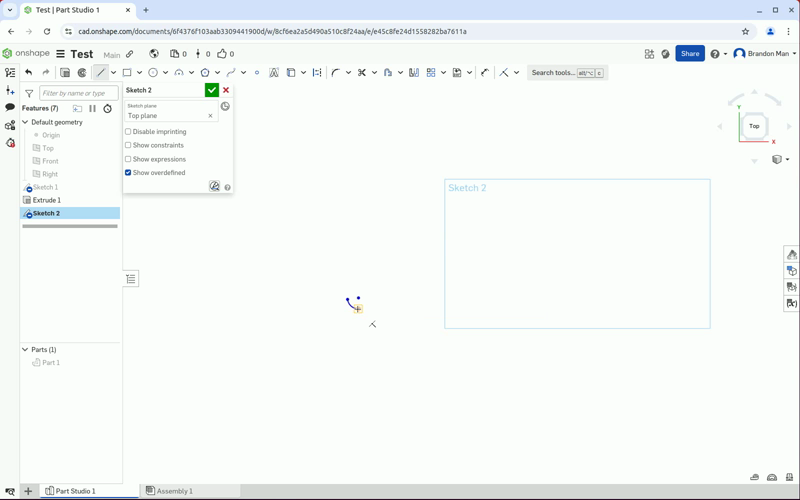
scroll(6)
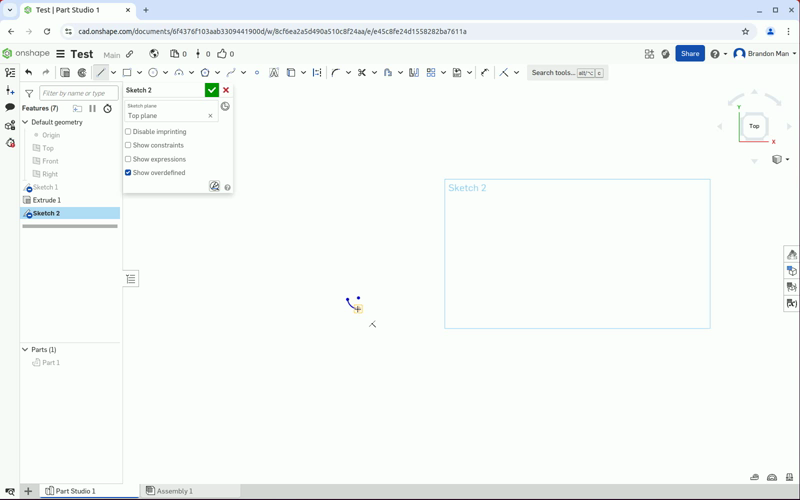
scroll(6)
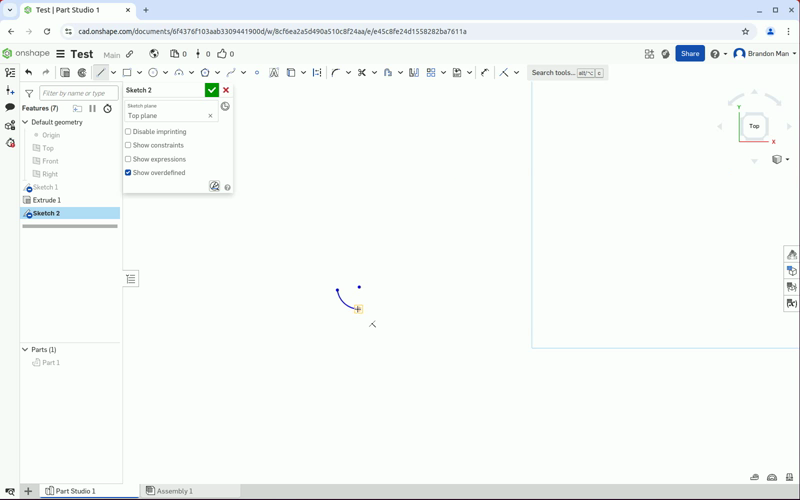
scroll(6)
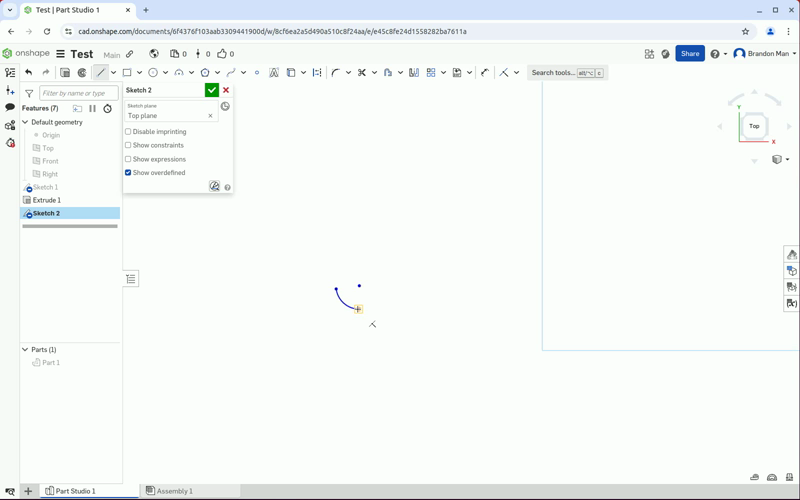
scroll(6)
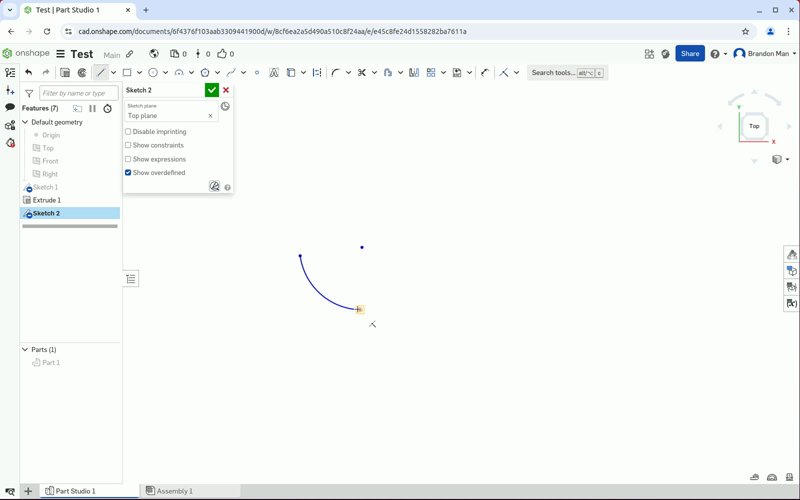
click(357, 308)
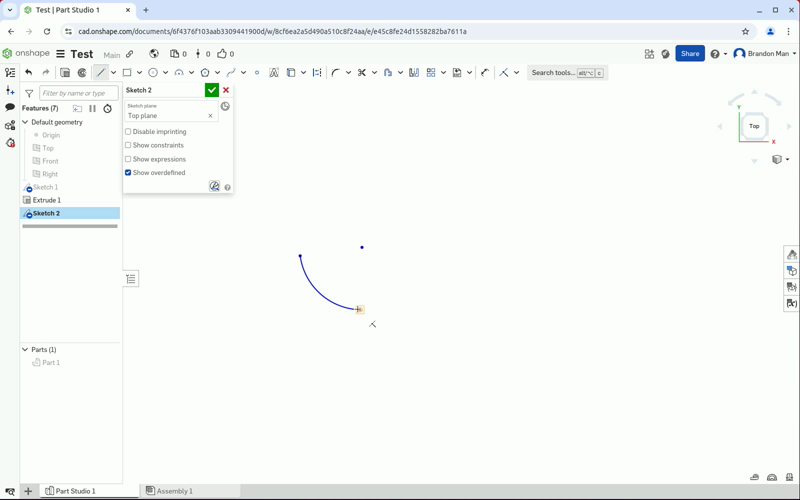
scroll(-6)
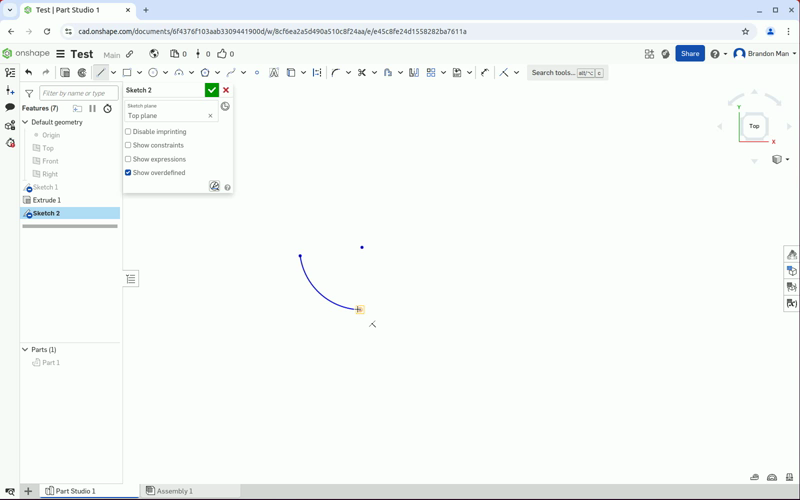
scroll(-6)
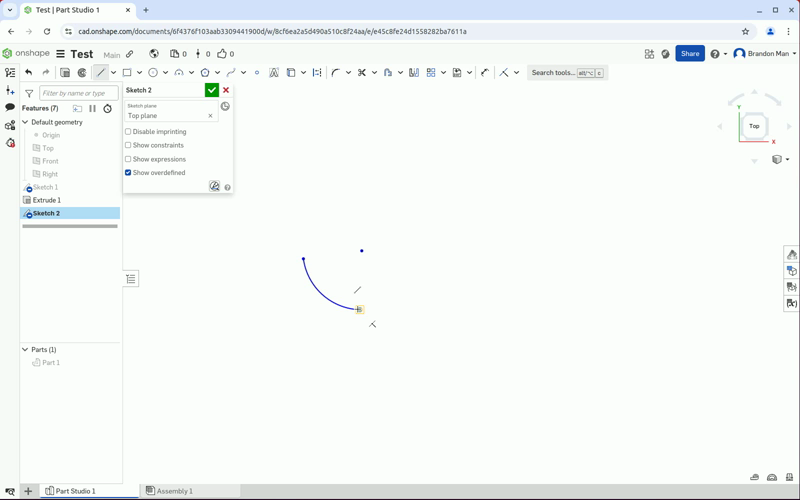
scroll(-6)
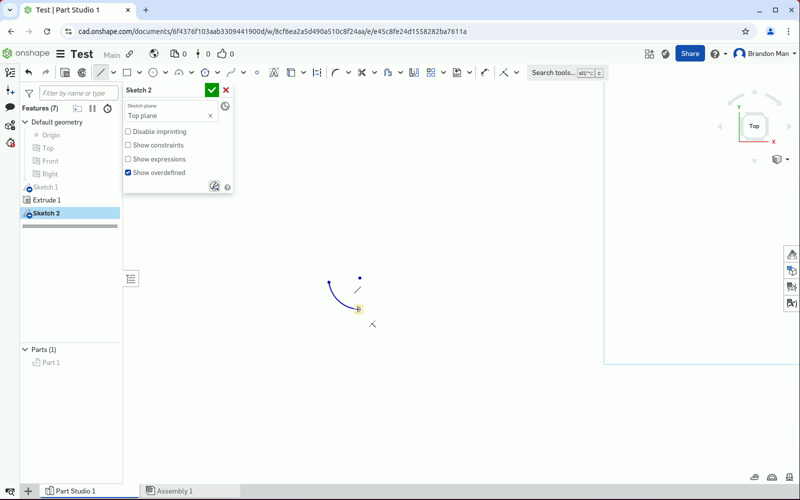
scroll(-6)
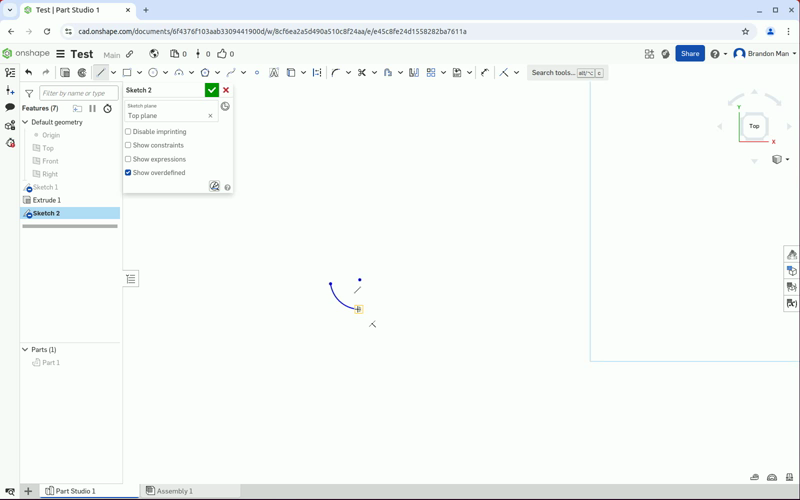
scroll(-6)
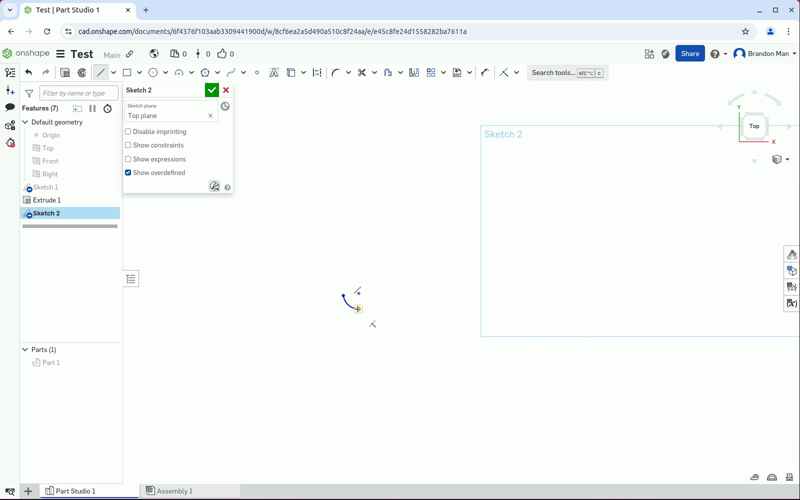
scroll(-6)
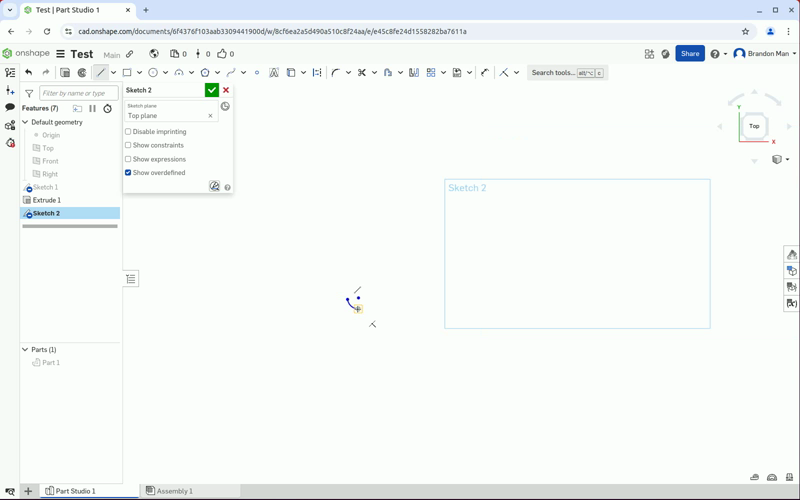
scroll(-6)
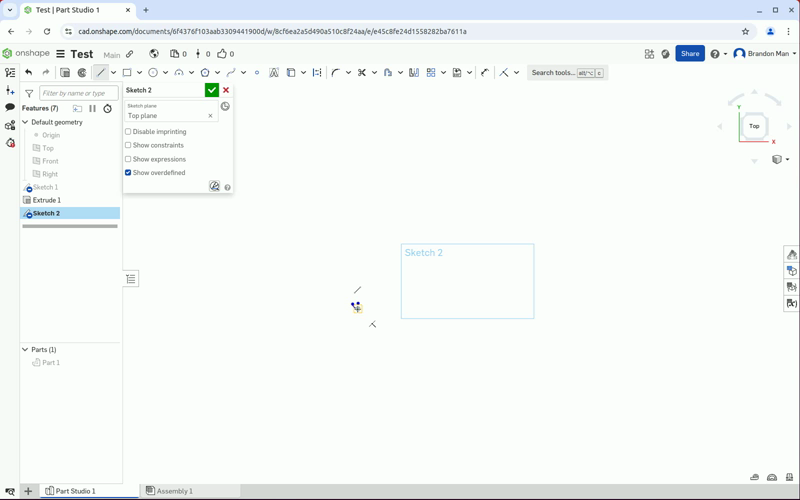
key_down(shift)
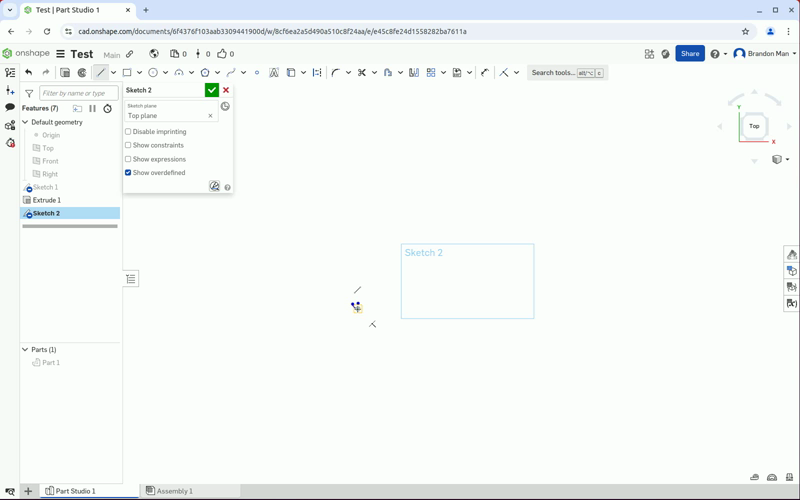
mouse_move(563, 308)
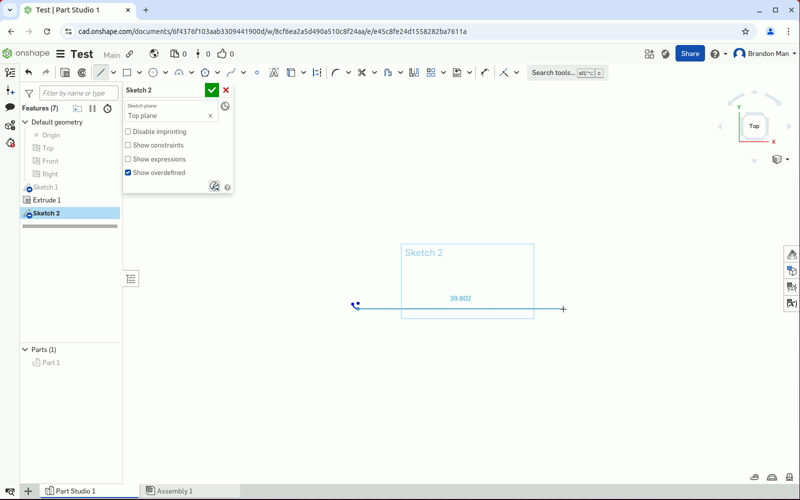
click(563, 308)
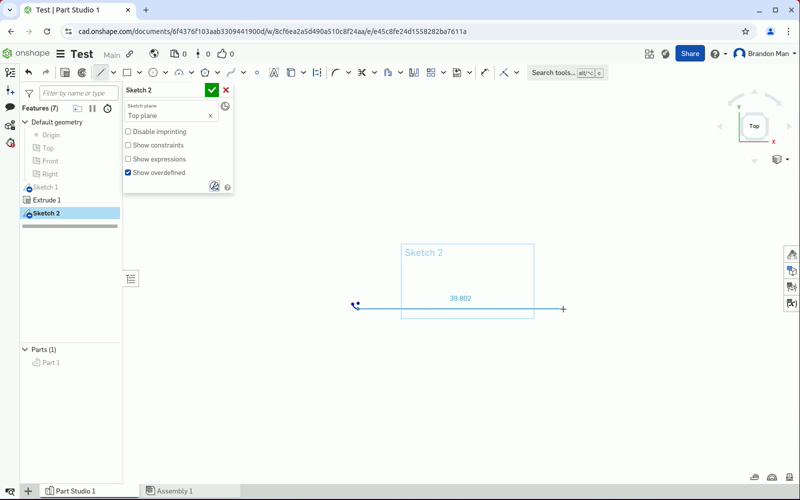
key_up(shift)
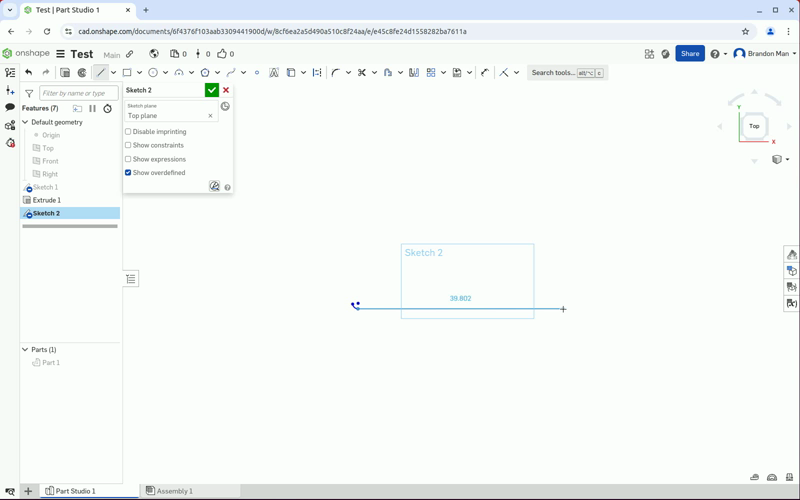
key(esc)
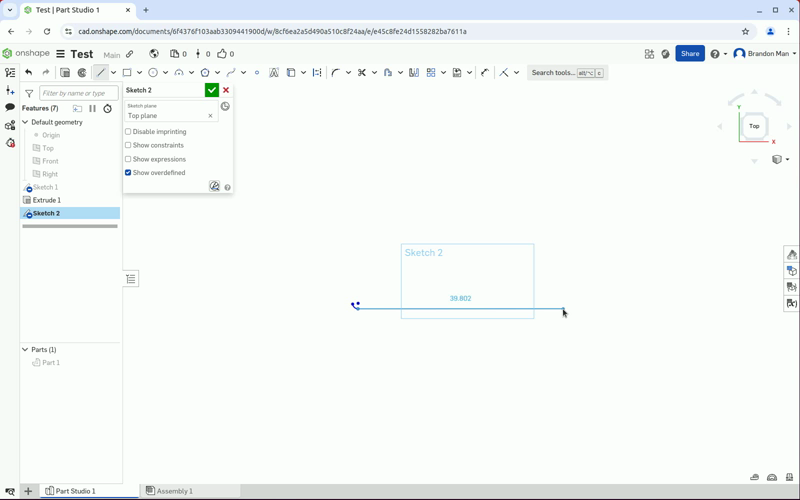
key(a)
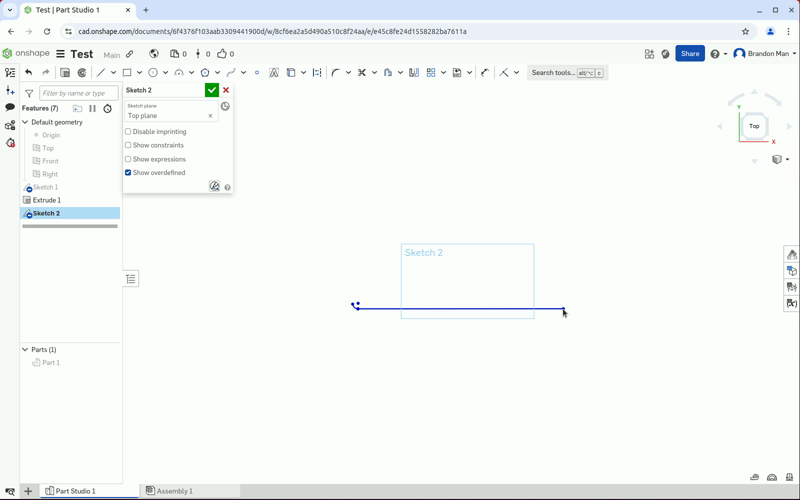
mouse_move(563, 308)
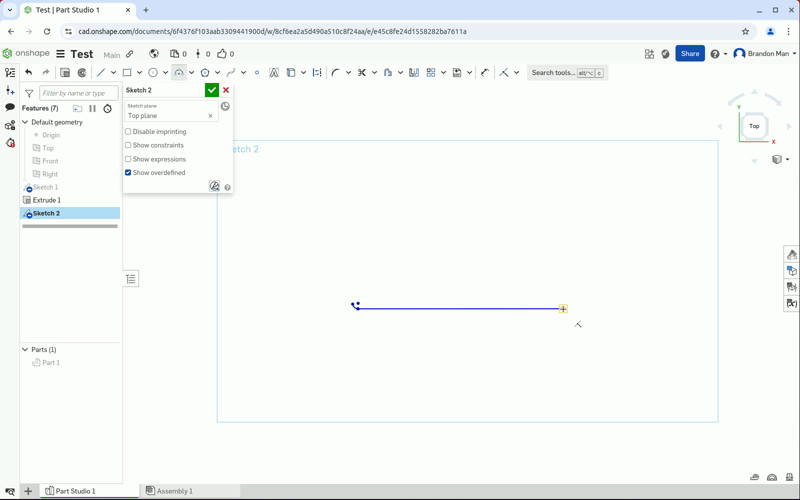
click(563, 308)
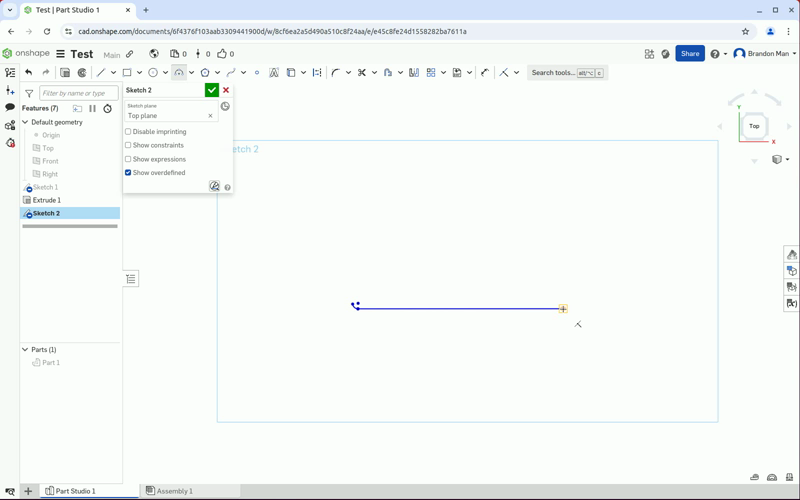
key_down(shift)
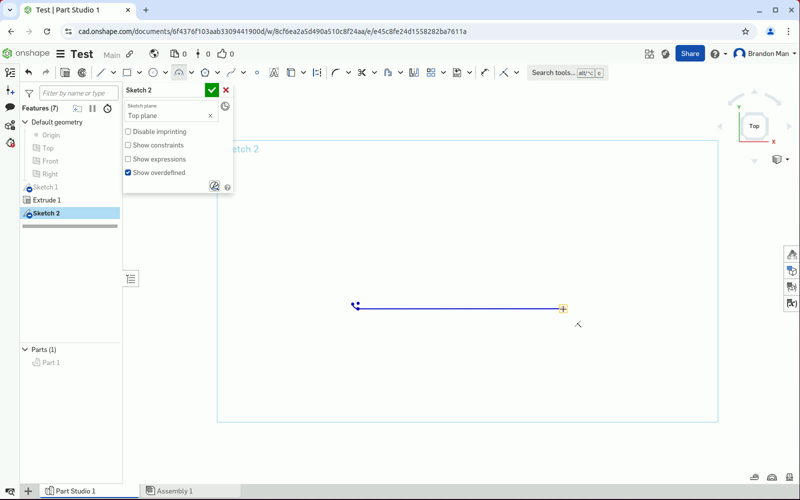
mouse_move(567, 304)
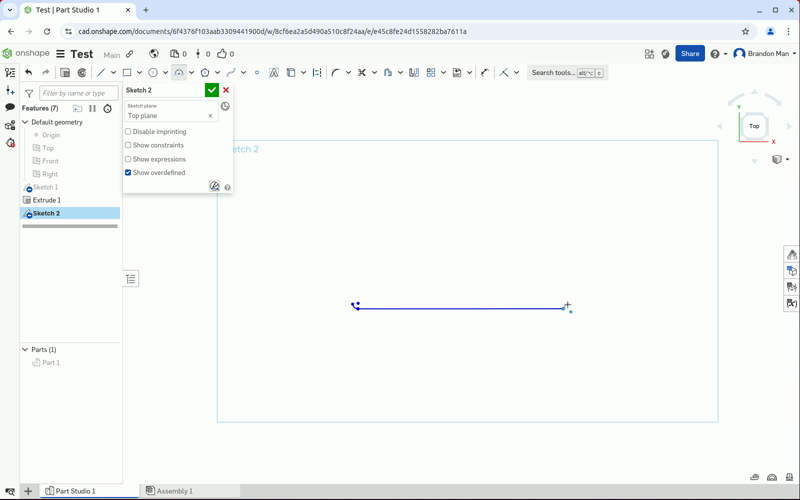
scroll(6)
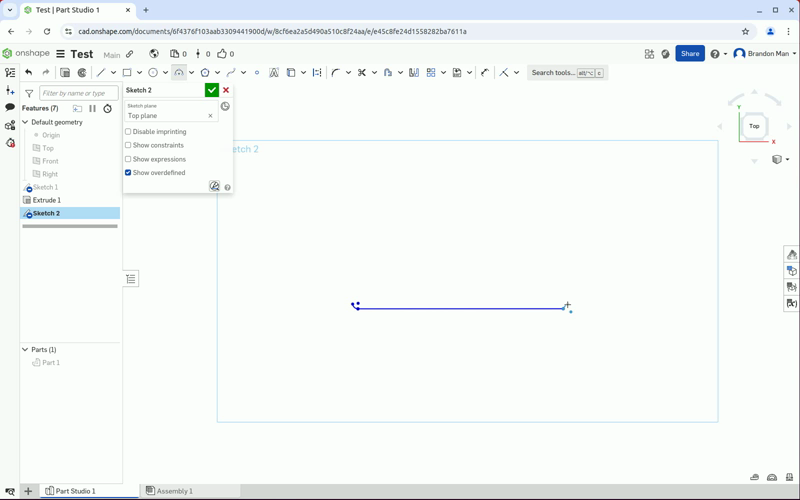
scroll(6)
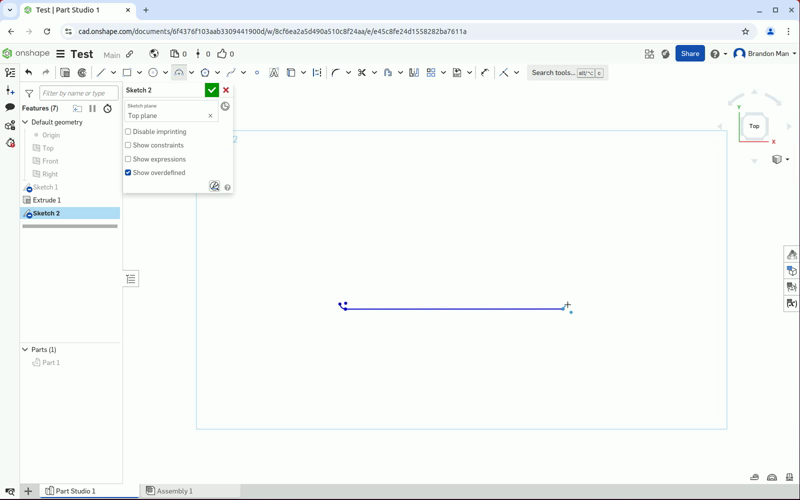
scroll(6)
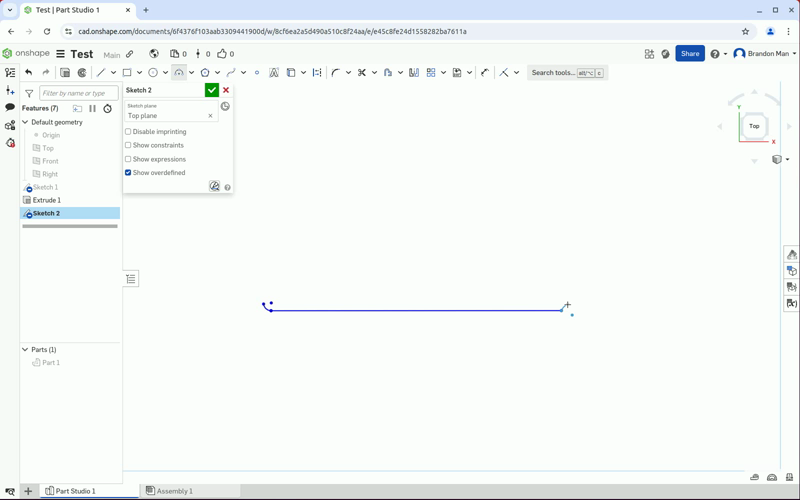
scroll(6)
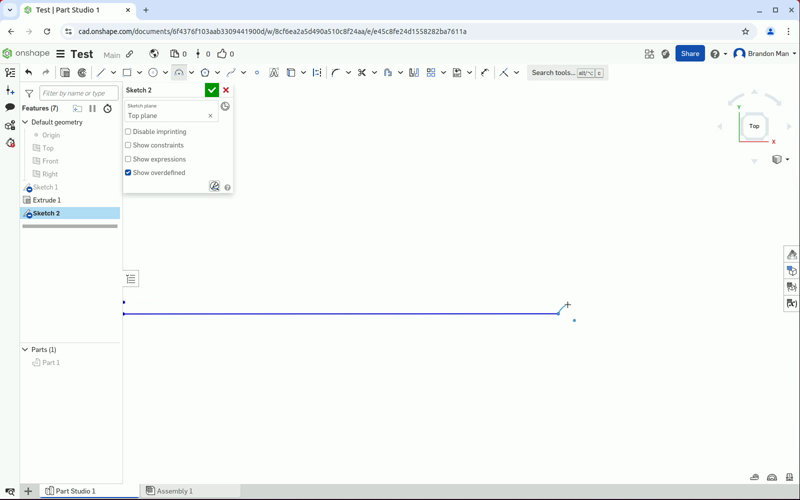
scroll(6)
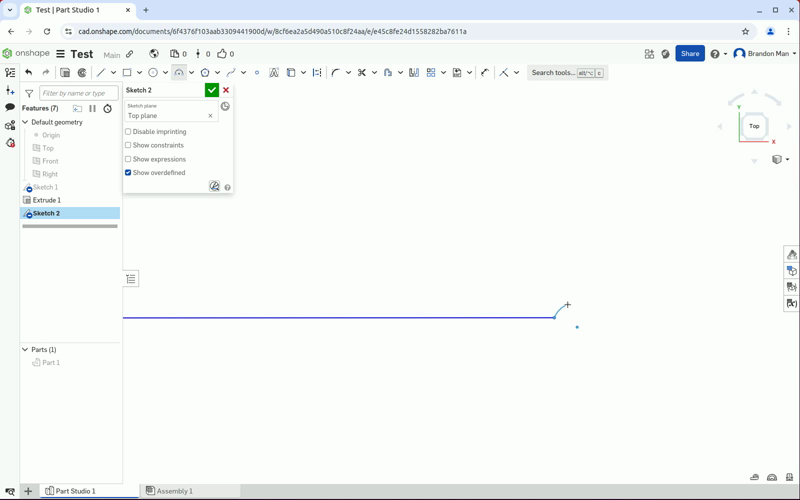
scroll(6)
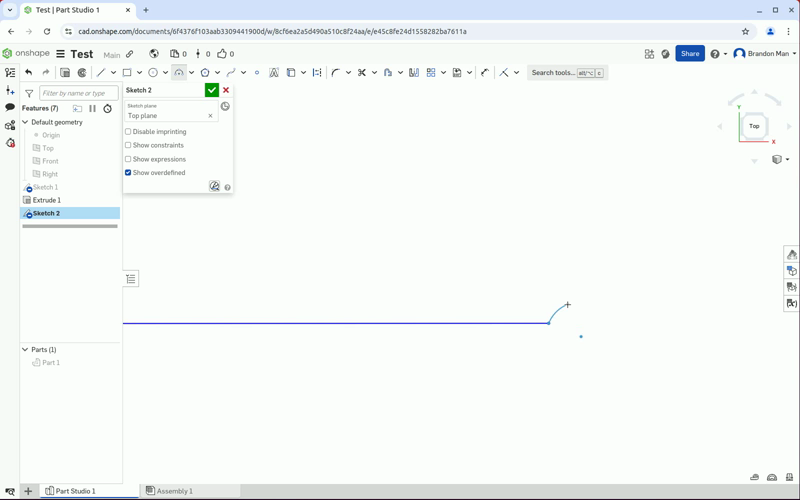
scroll(6)
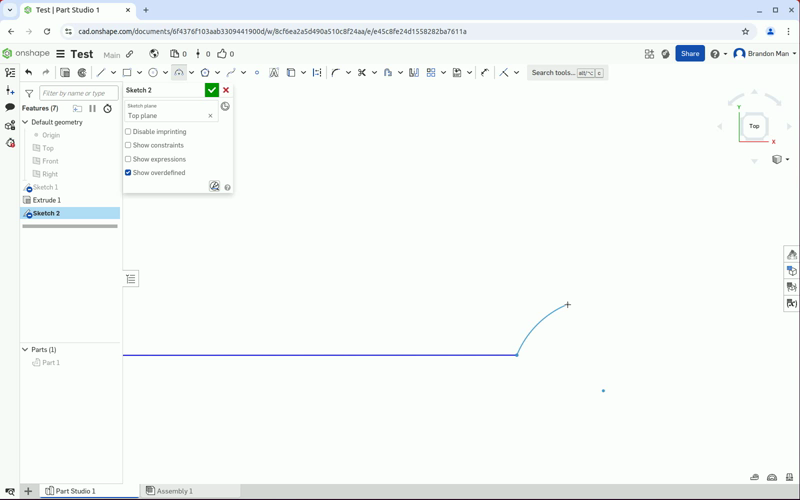
click(567, 304)
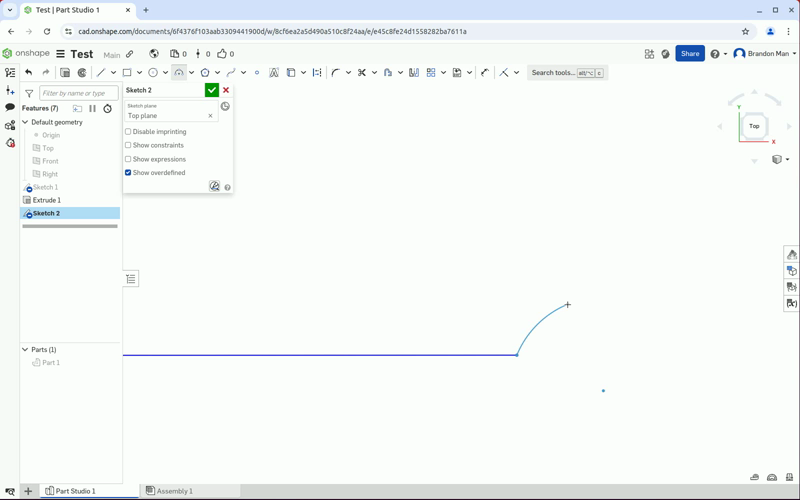
scroll(-6)
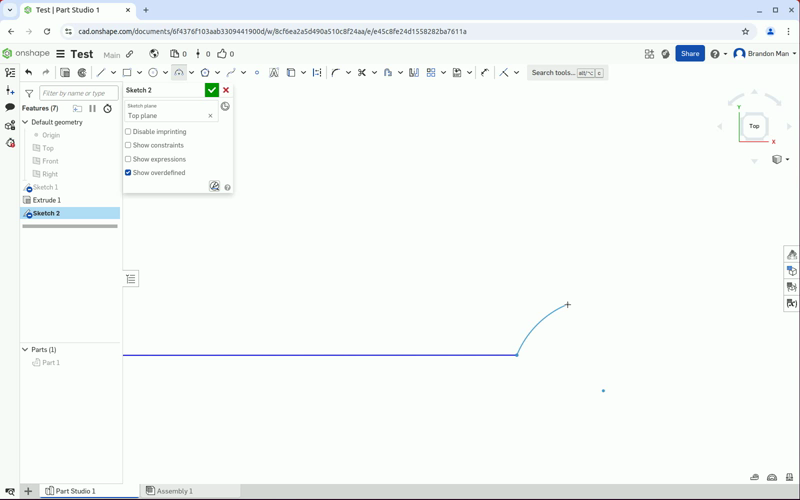
scroll(-6)
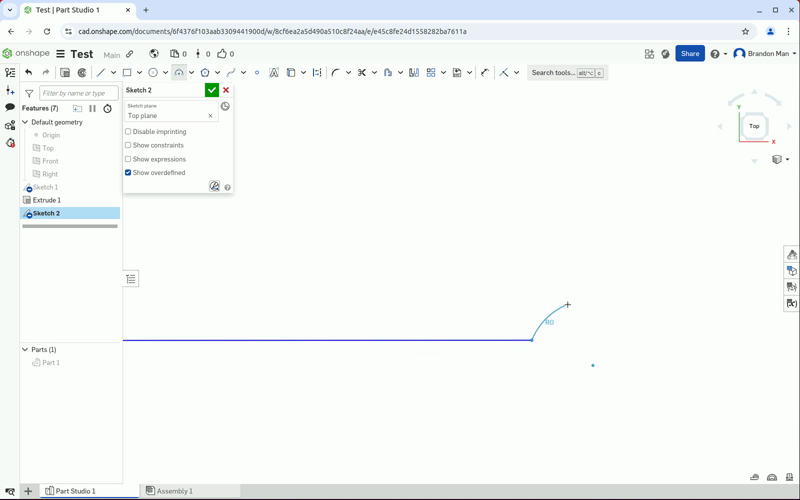
scroll(-6)
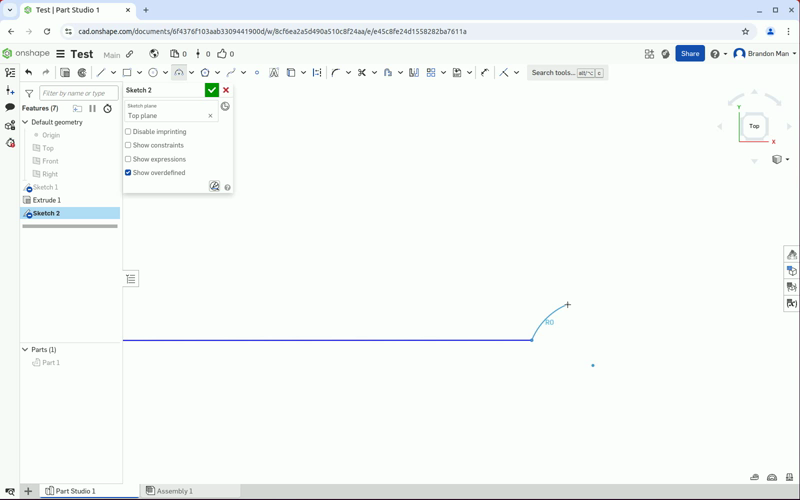
scroll(-6)
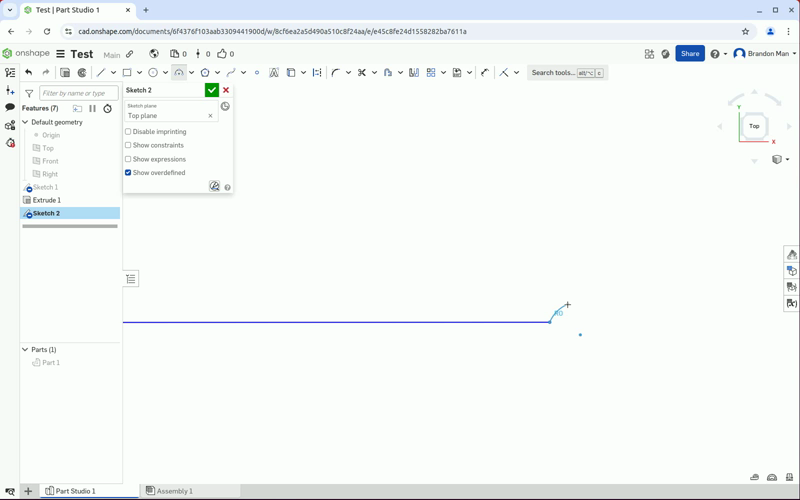
scroll(-6)
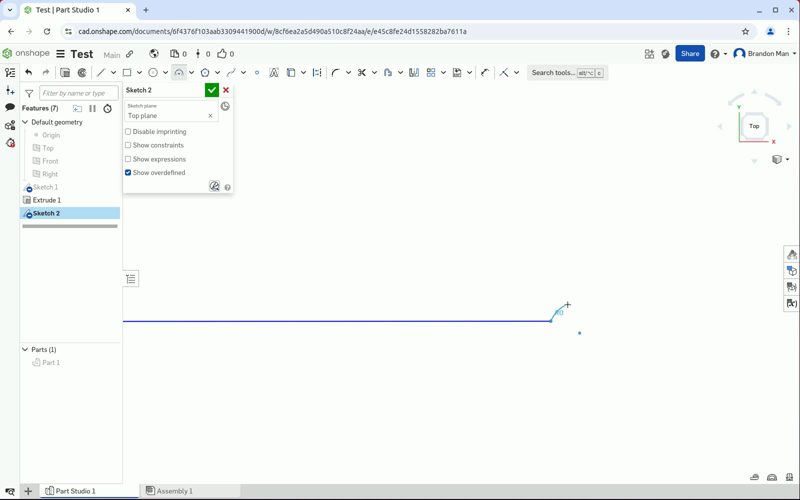
scroll(-6)
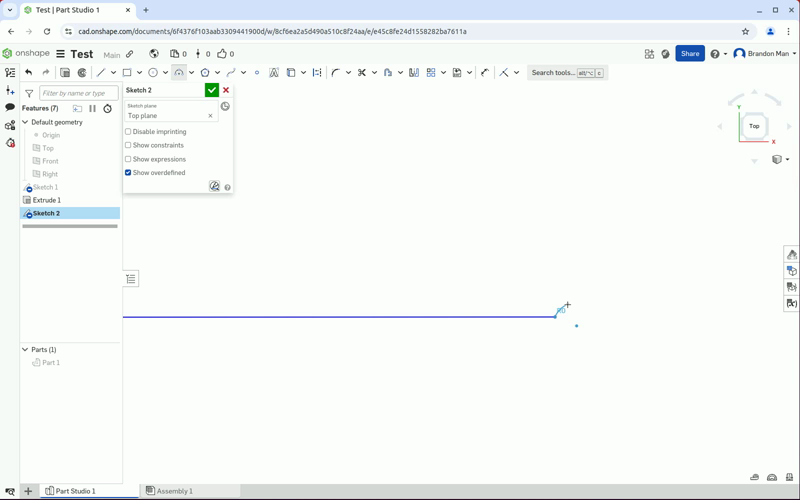
scroll(-6)
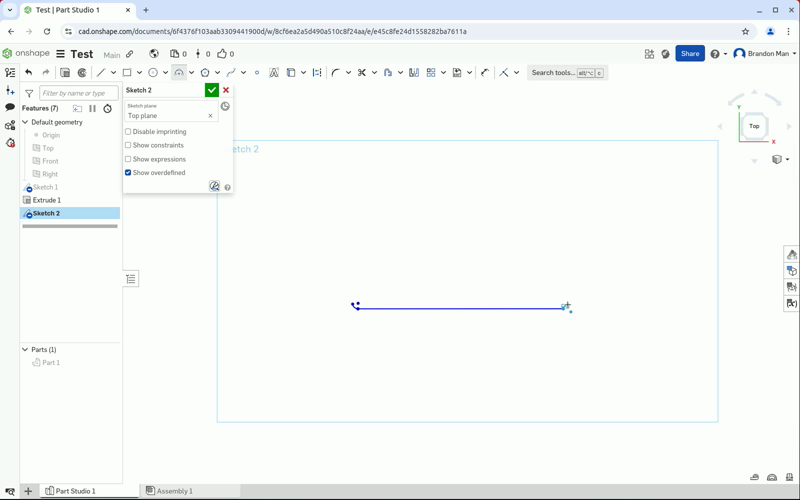
mouse_move(566, 307)
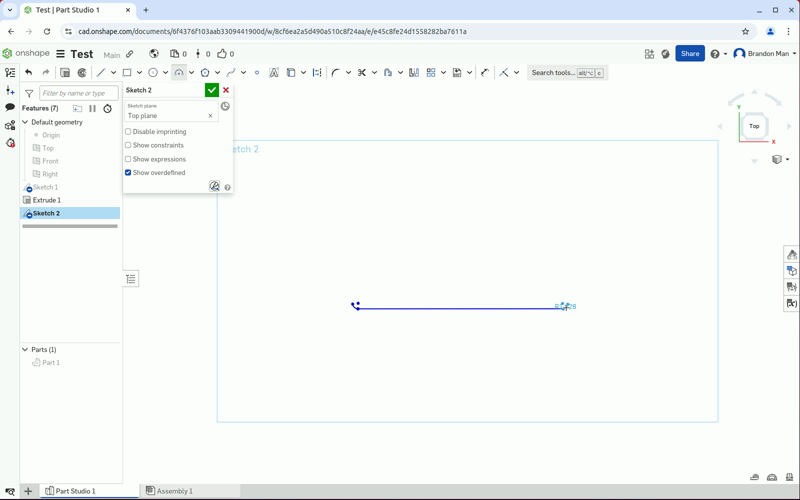
scroll(6)
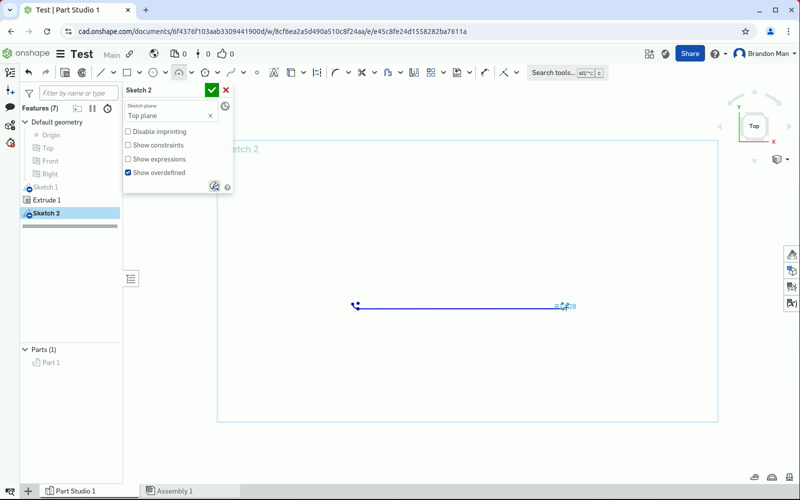
scroll(6)
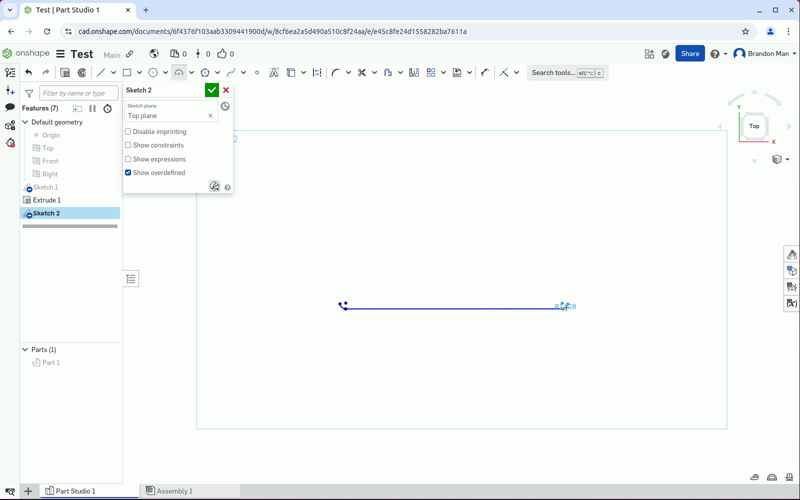
scroll(6)
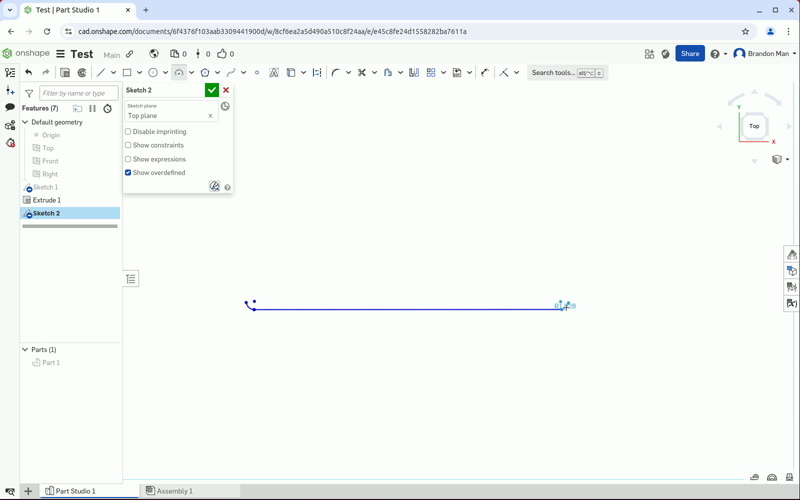
scroll(6)
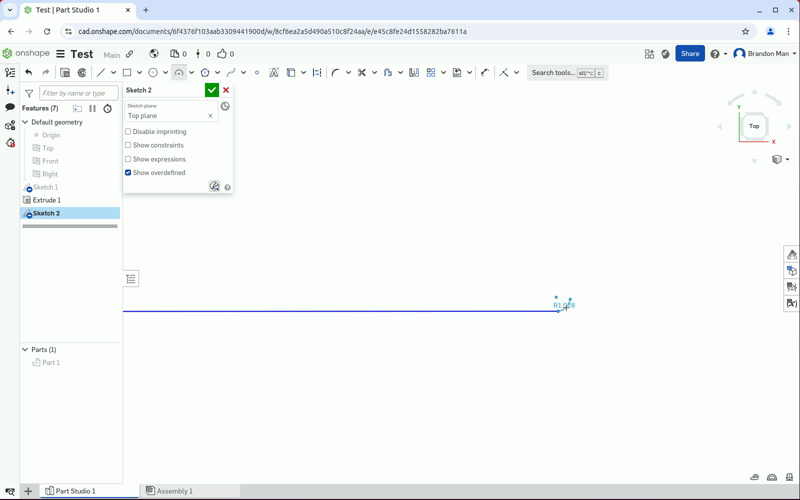
scroll(6)
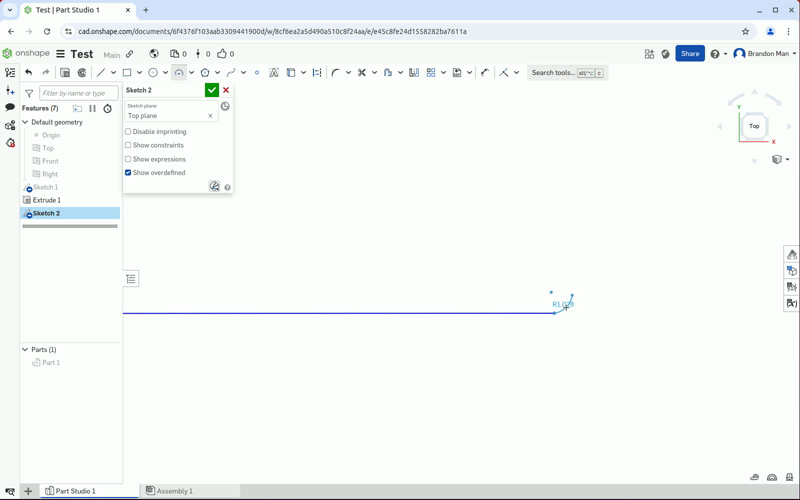
scroll(6)
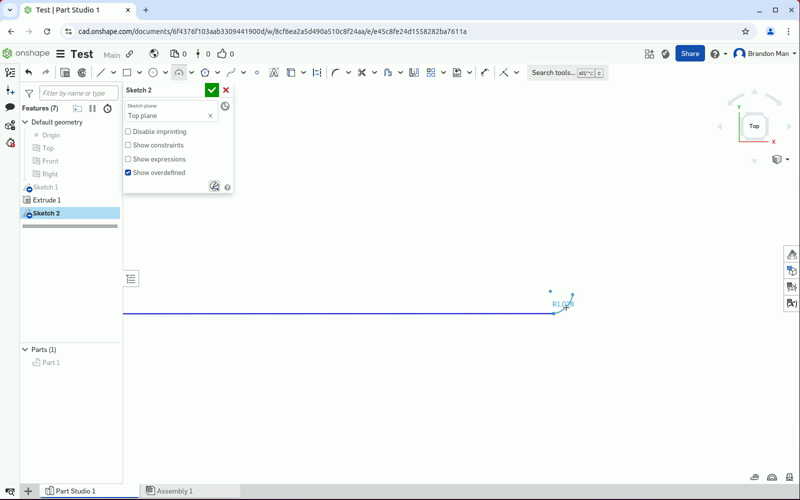
scroll(6)
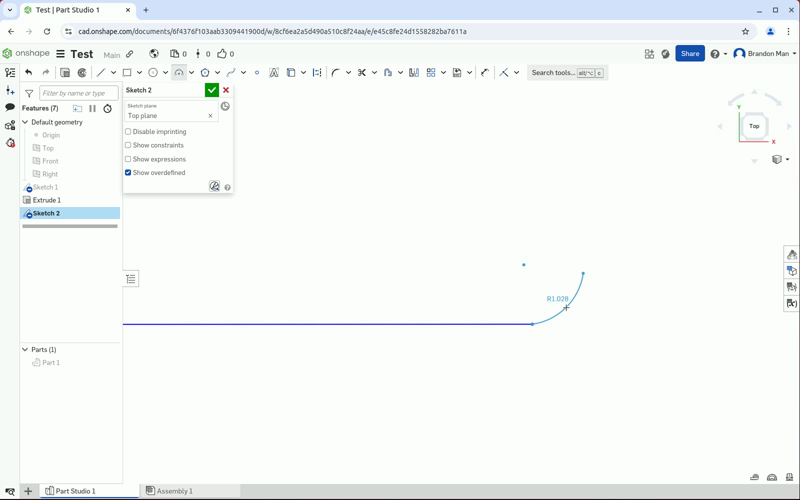
click(566, 307)
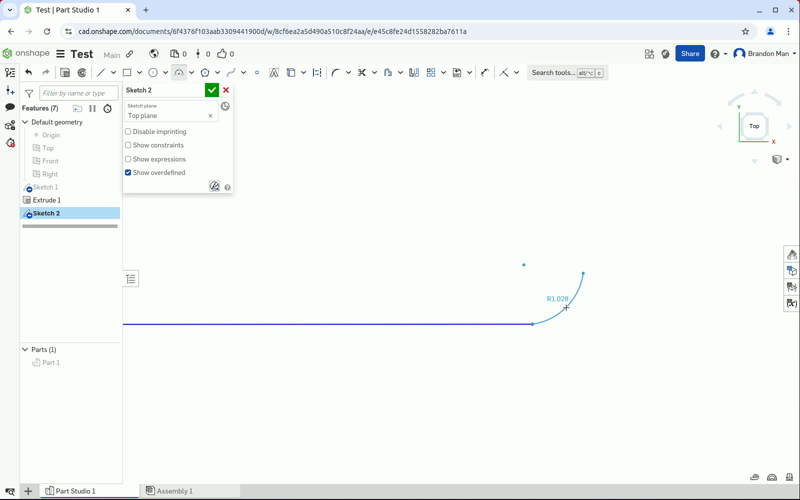
scroll(-6)
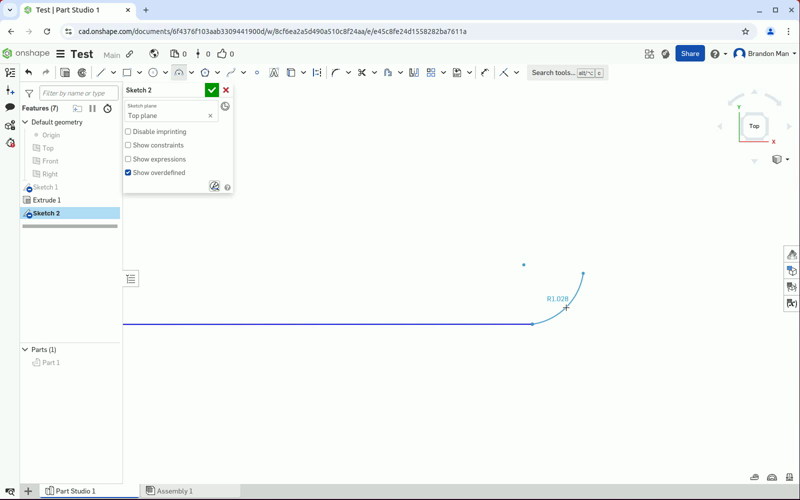
scroll(-6)
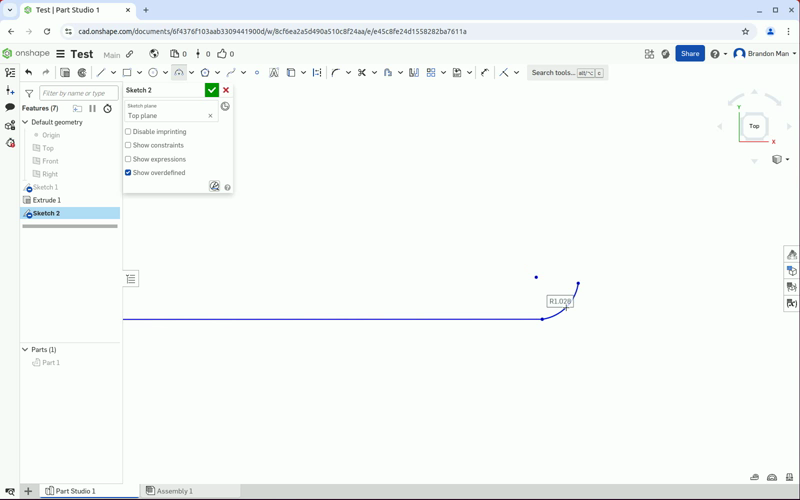
scroll(-6)
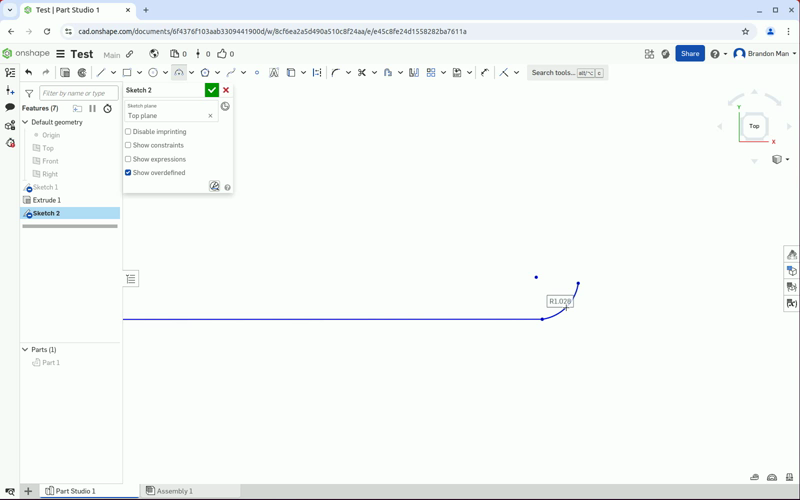
scroll(-6)
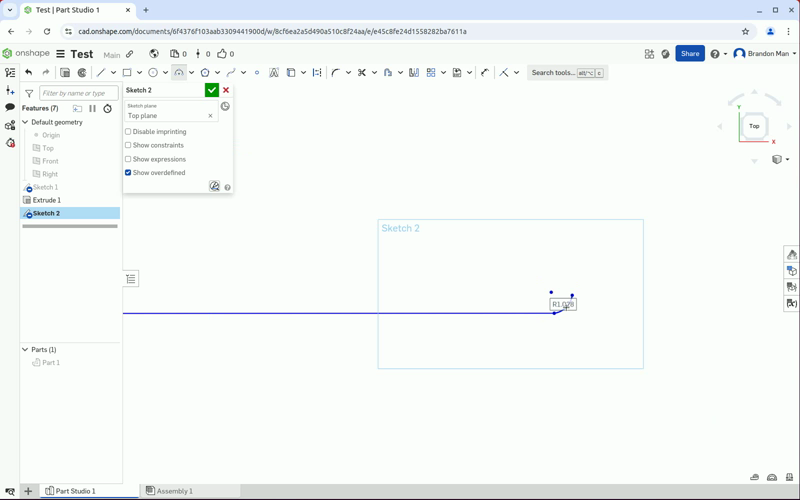
scroll(-6)
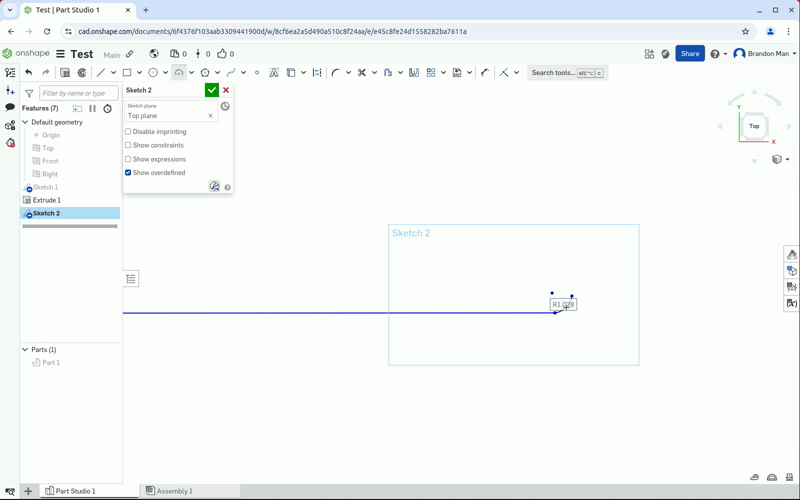
scroll(-6)
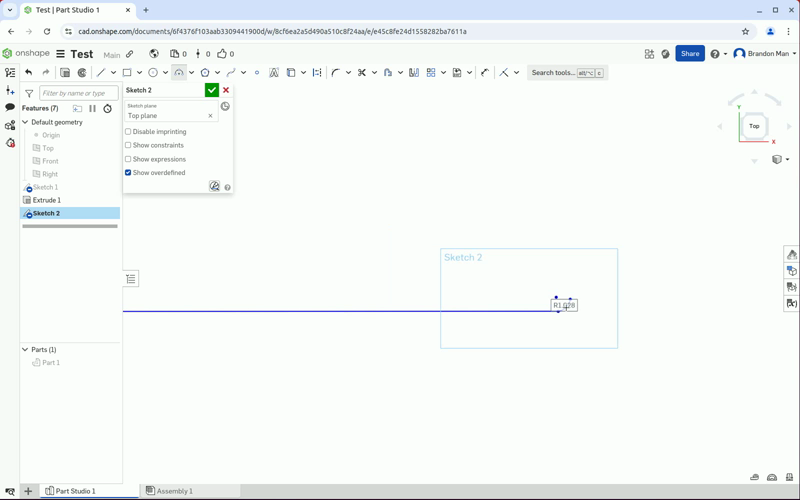
scroll(-6)
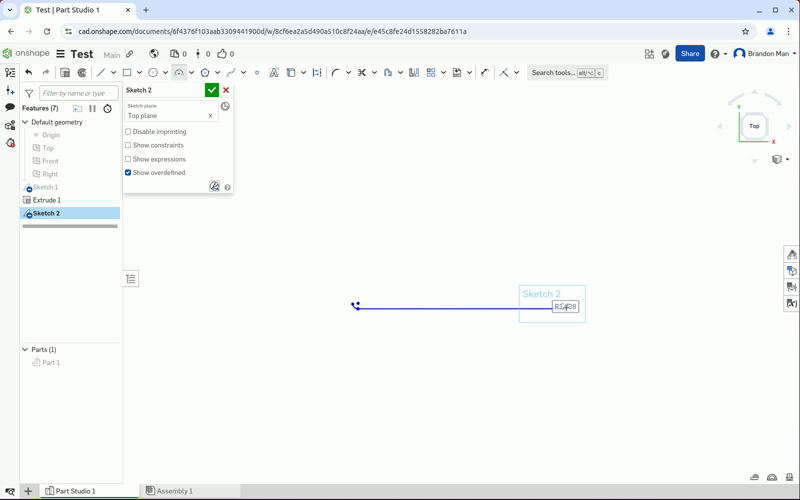
key_up(shift)
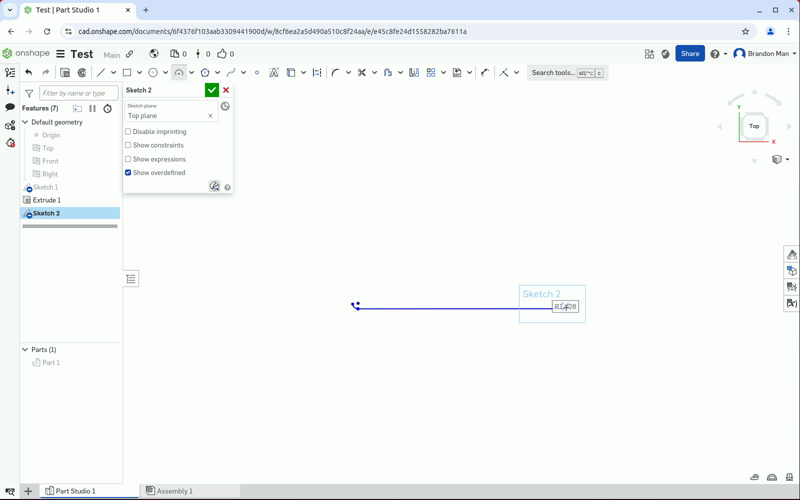
key(esc)
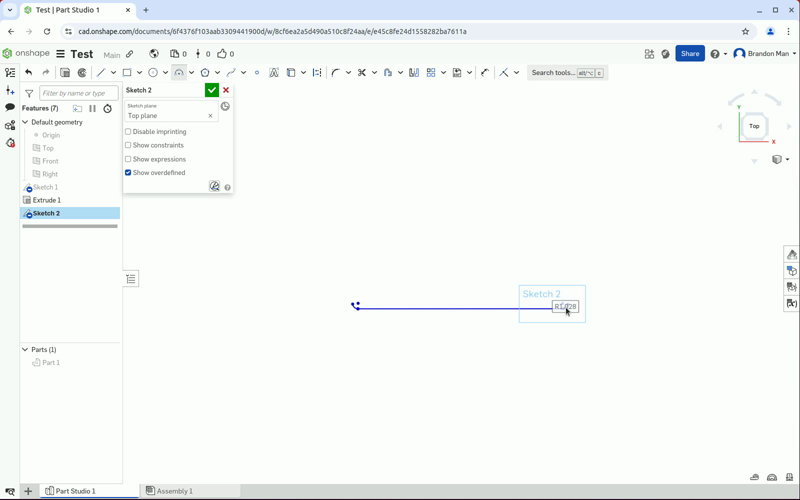
key(l)
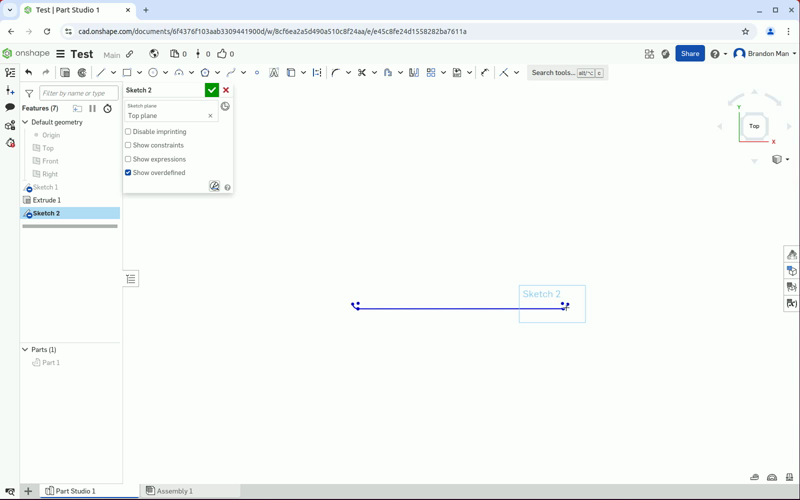
mouse_move(567, 304)
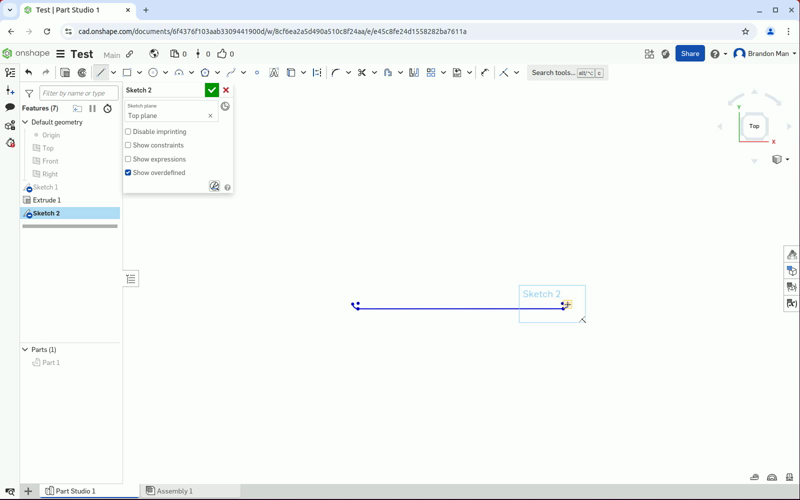
scroll(6)
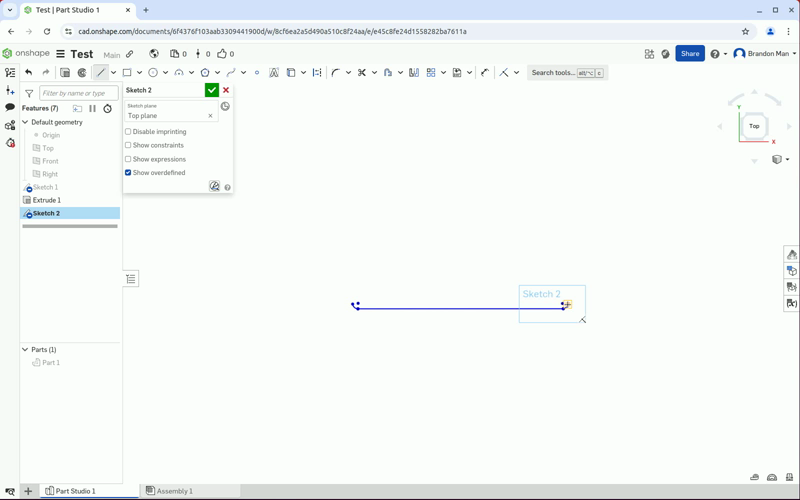
scroll(6)
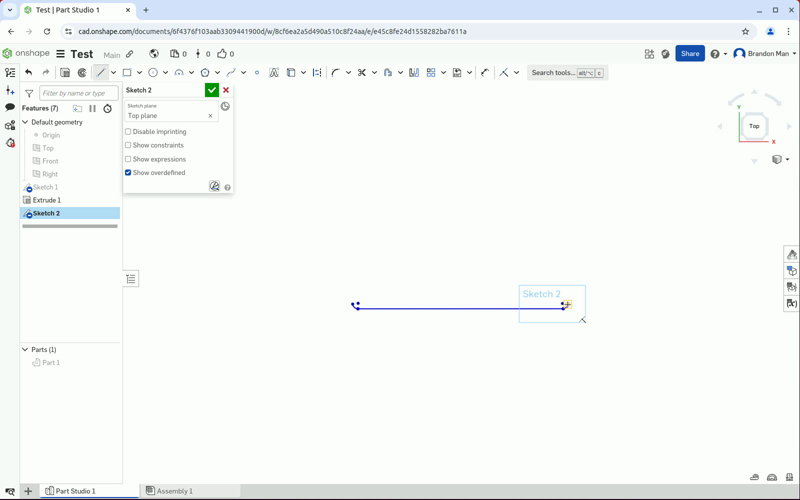
scroll(6)
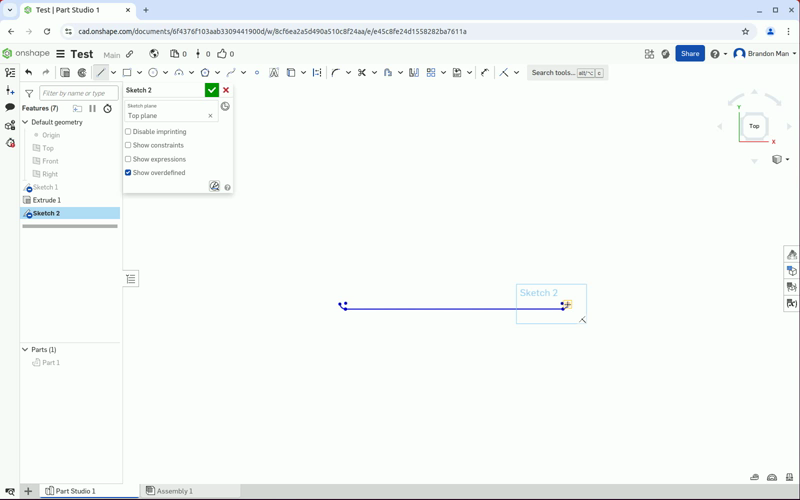
scroll(6)
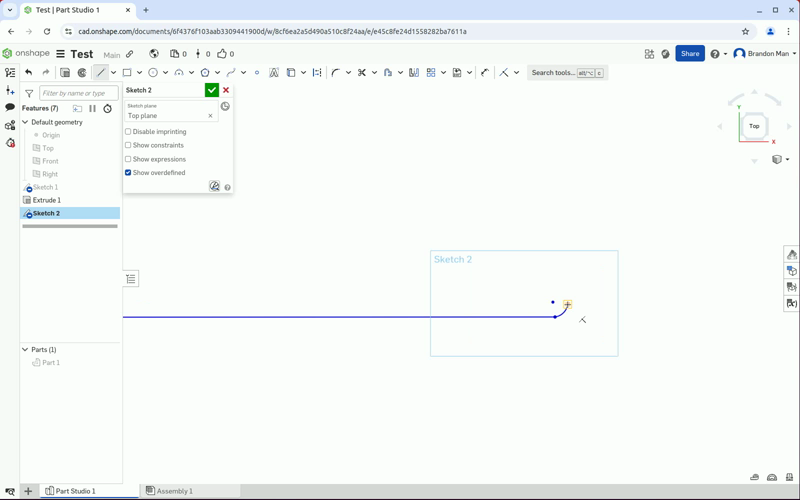
scroll(6)
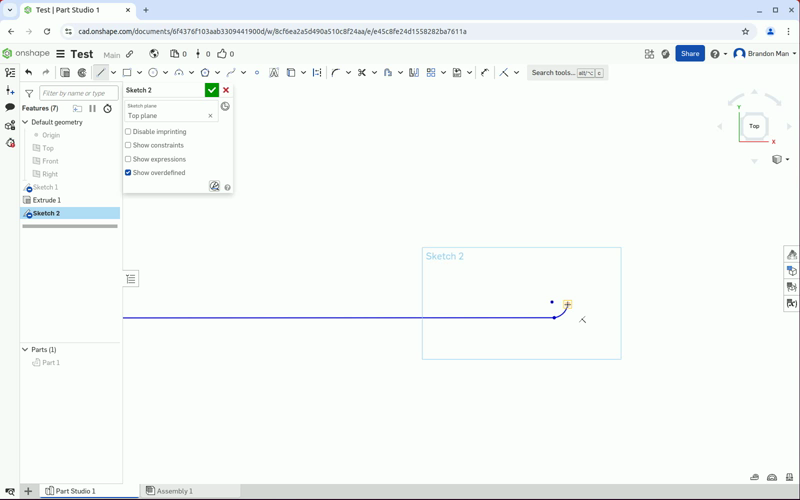
scroll(6)
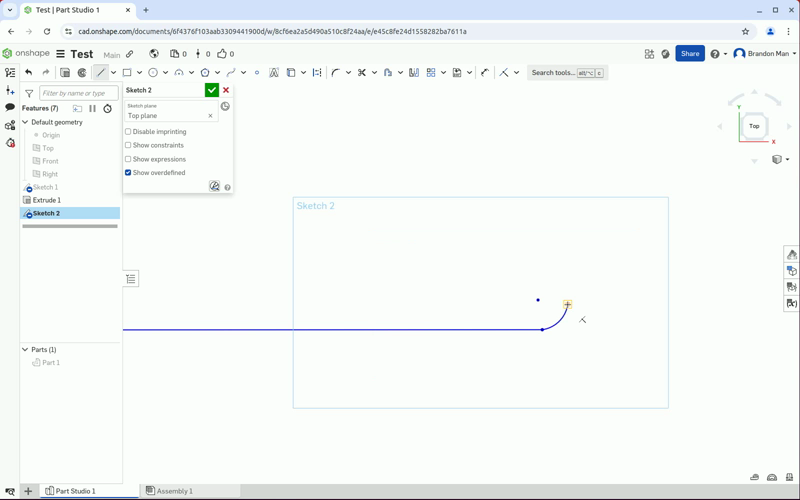
scroll(6)
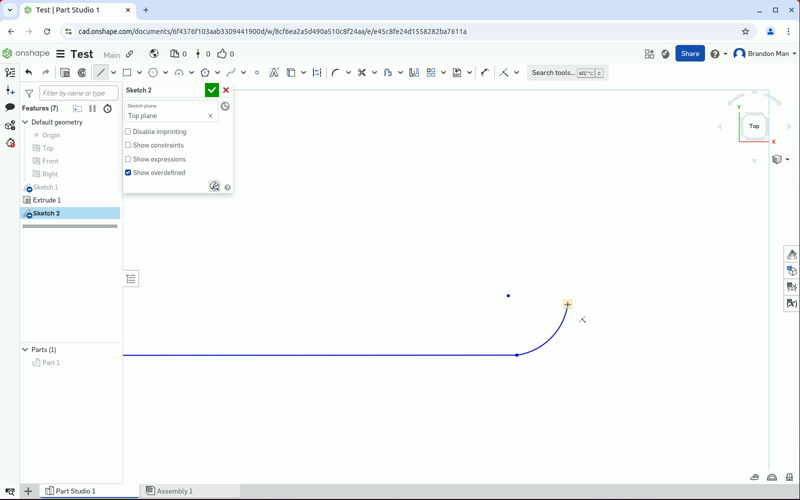
click(567, 304)
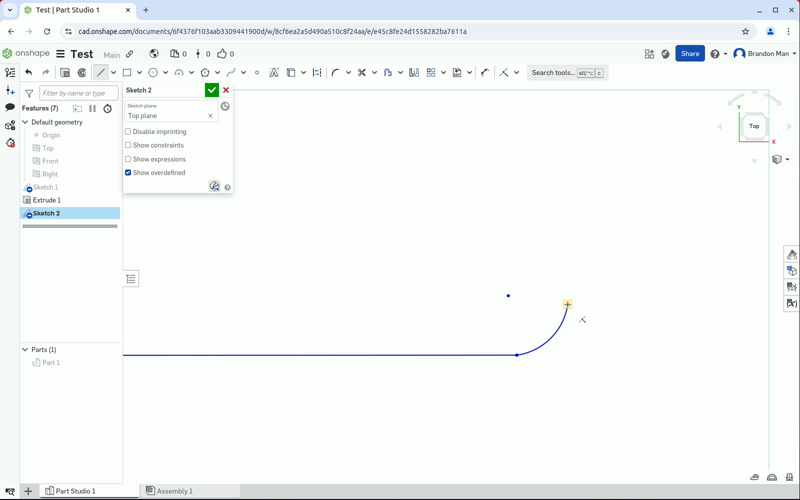
scroll(-6)
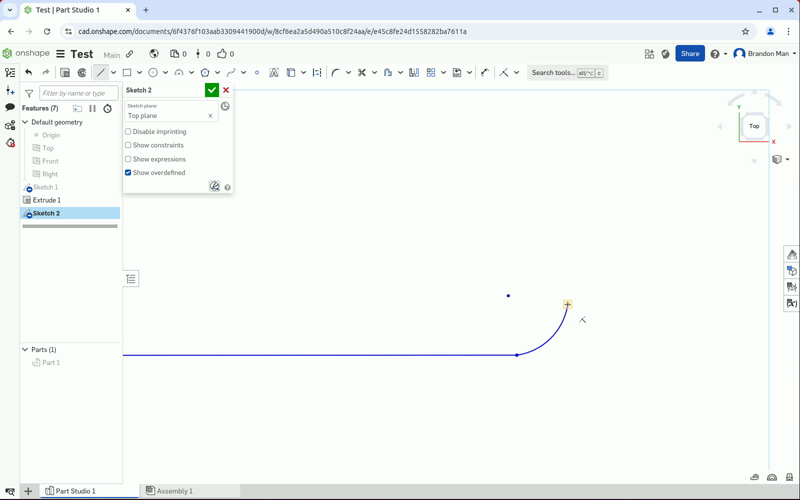
scroll(-6)
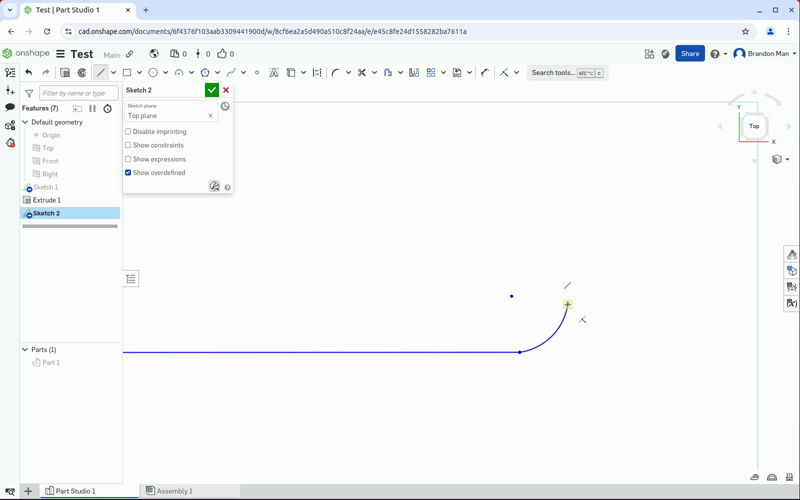
scroll(-6)
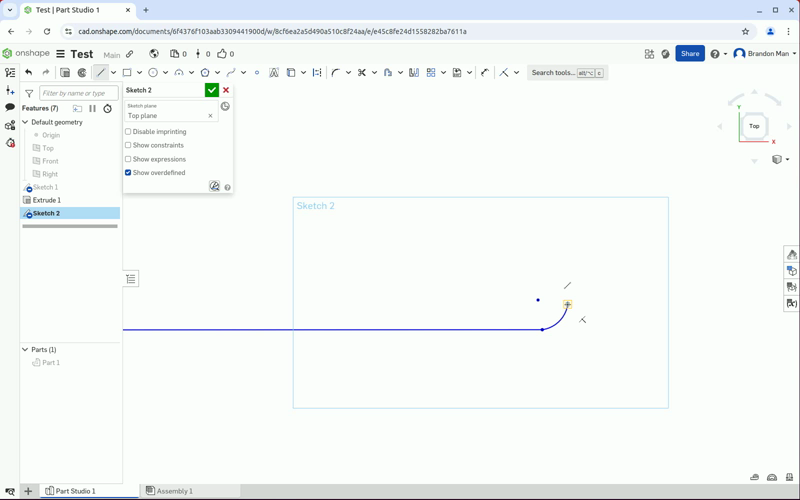
scroll(-6)
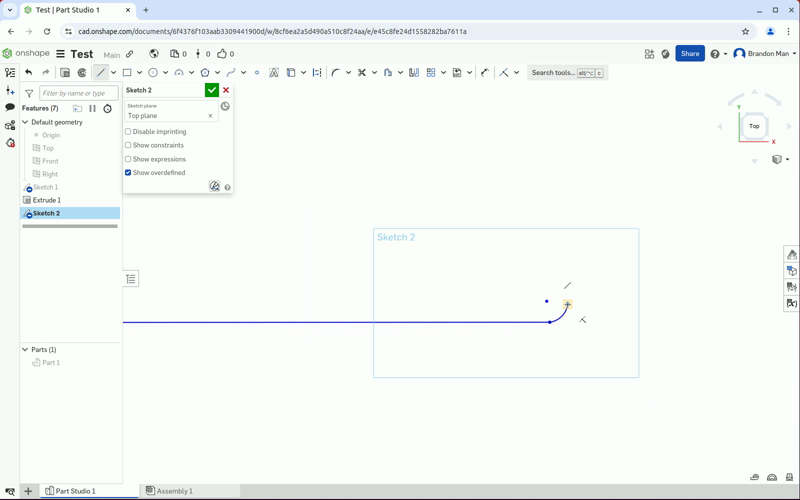
scroll(-6)
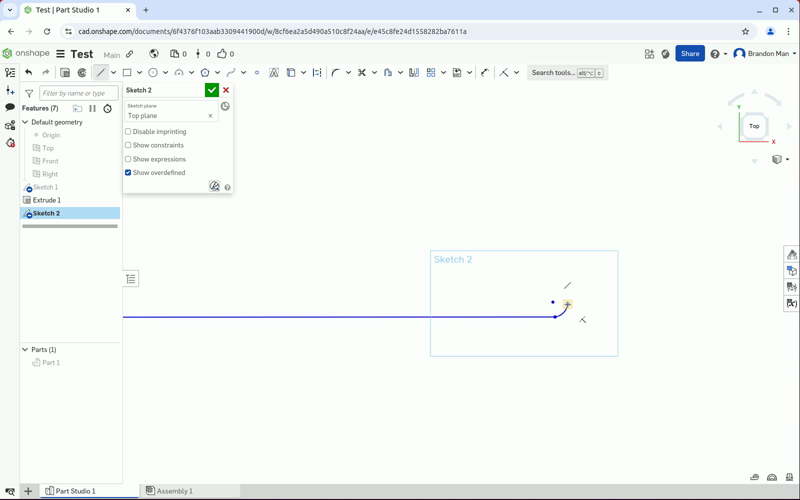
scroll(-6)
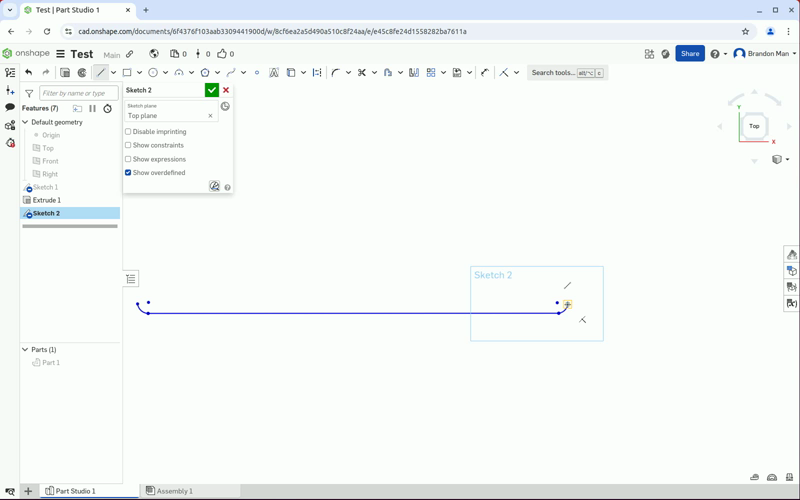
scroll(-6)
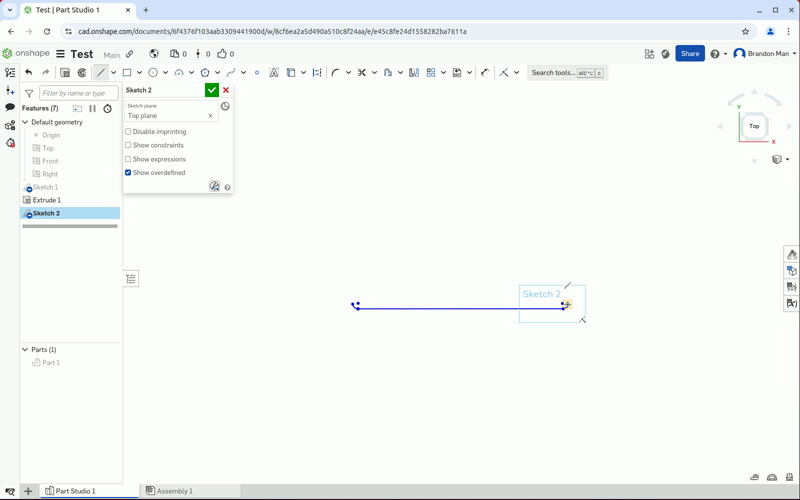
key_down(shift)
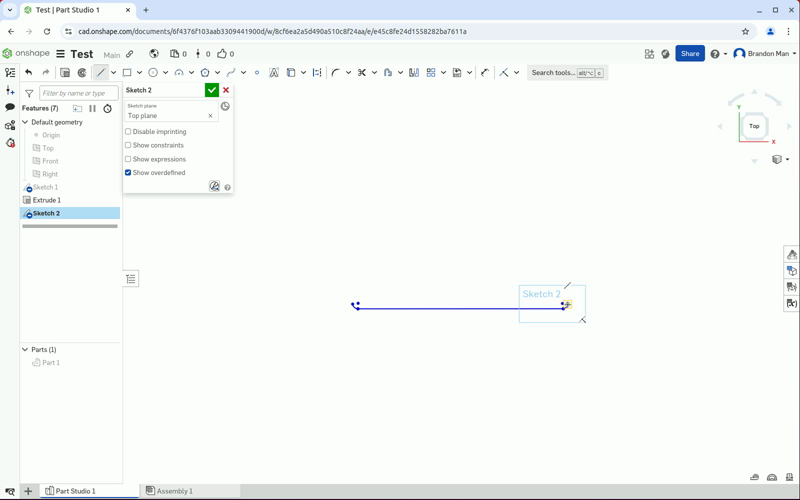
mouse_move(589, 304)
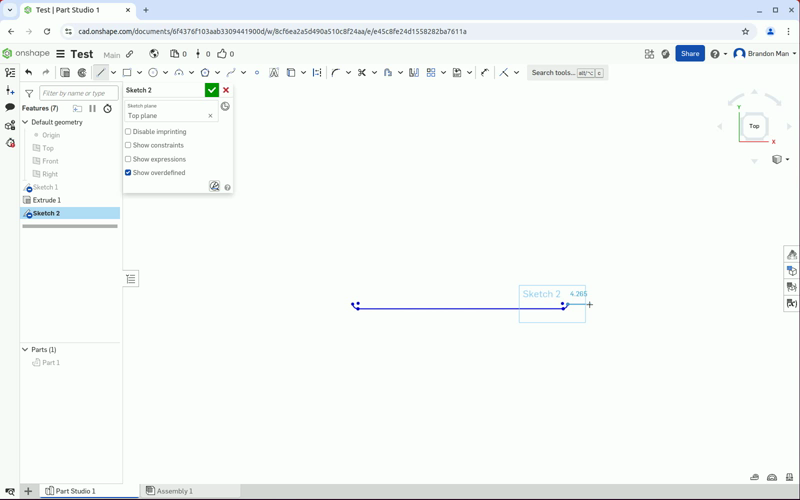
mouse_move(567, 263)
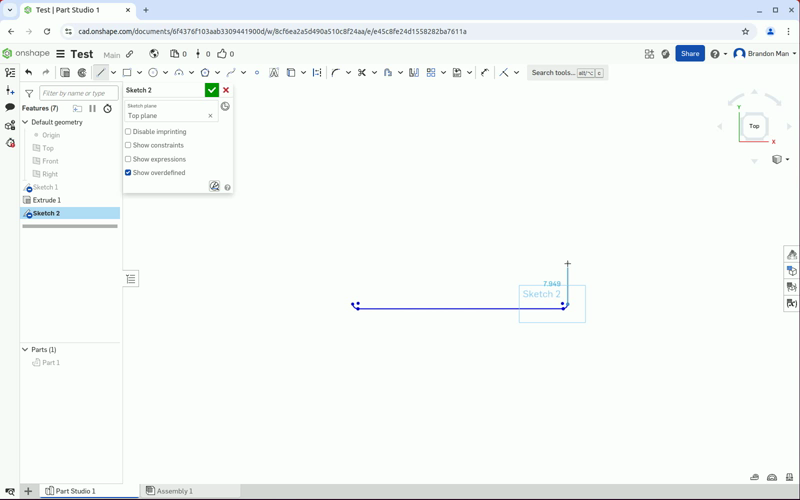
click(567, 263)
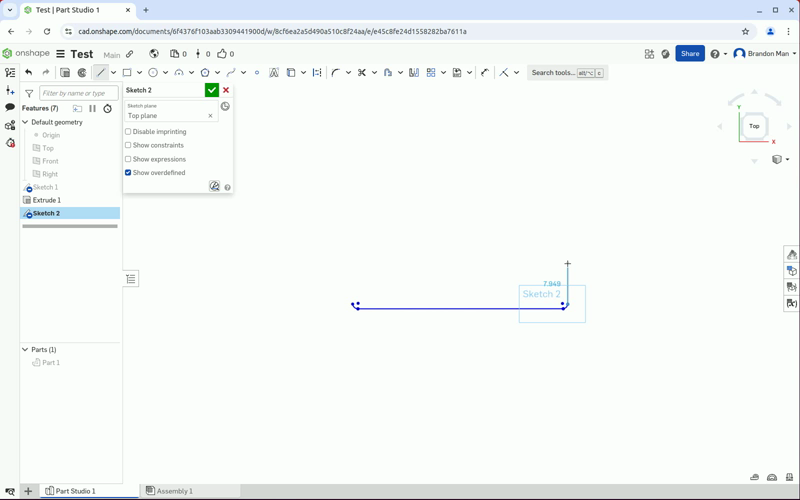
key_up(shift)
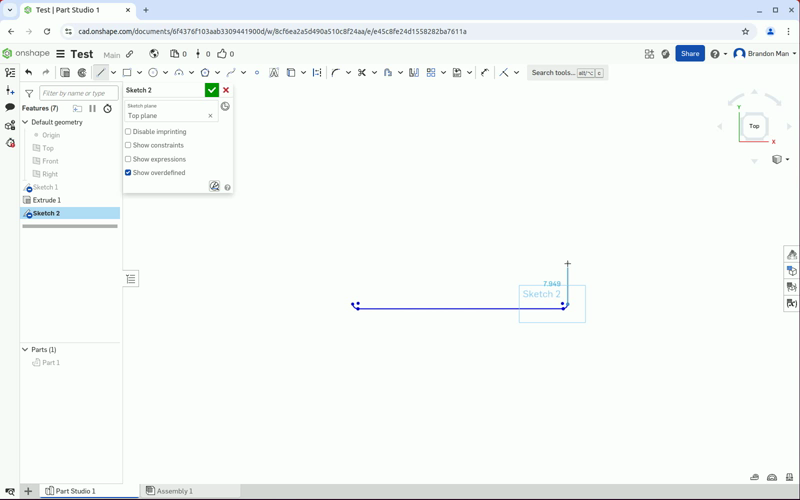
key(esc)
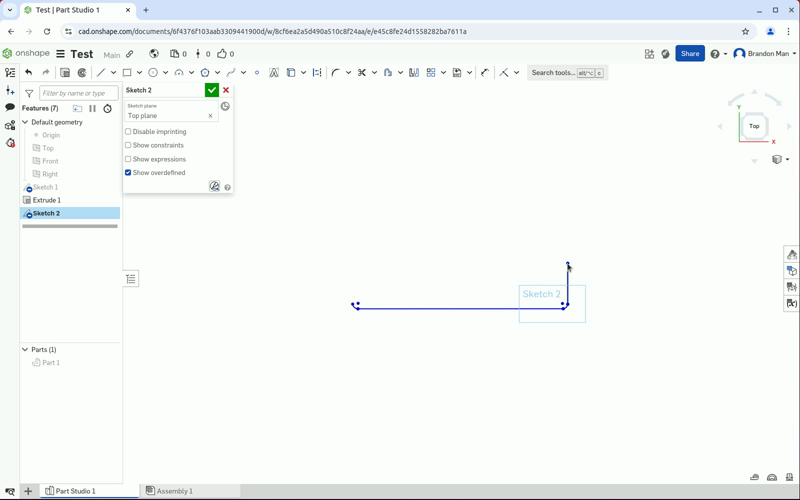
key(a)
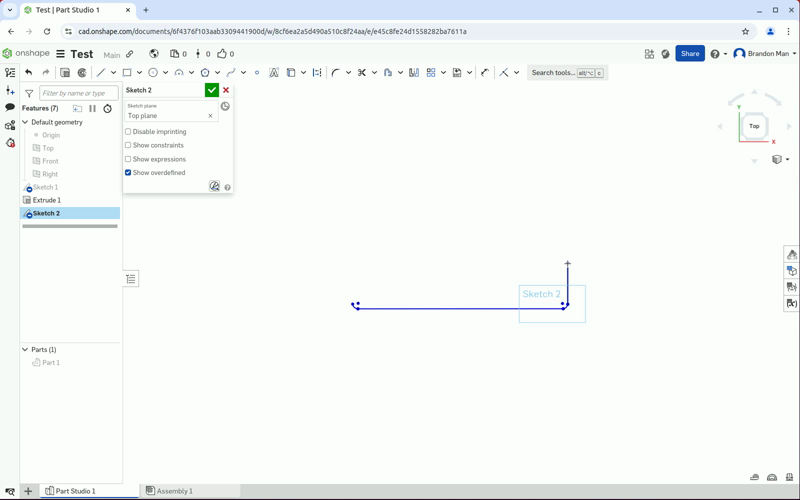
mouse_move(567, 263)
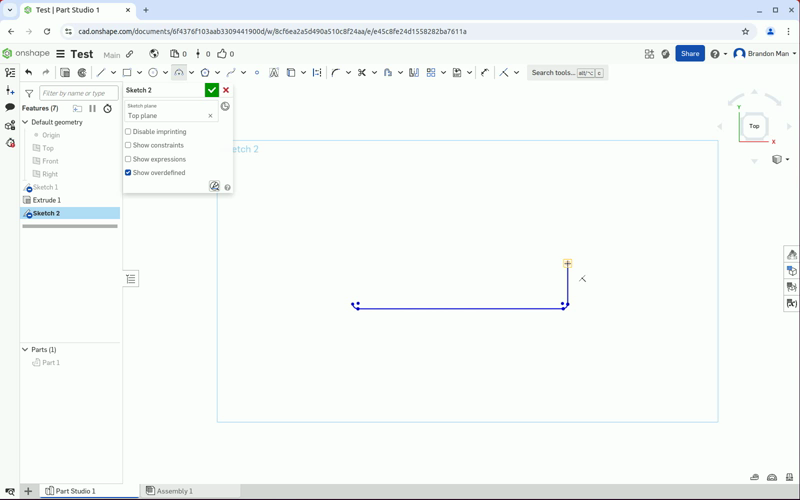
click(567, 263)
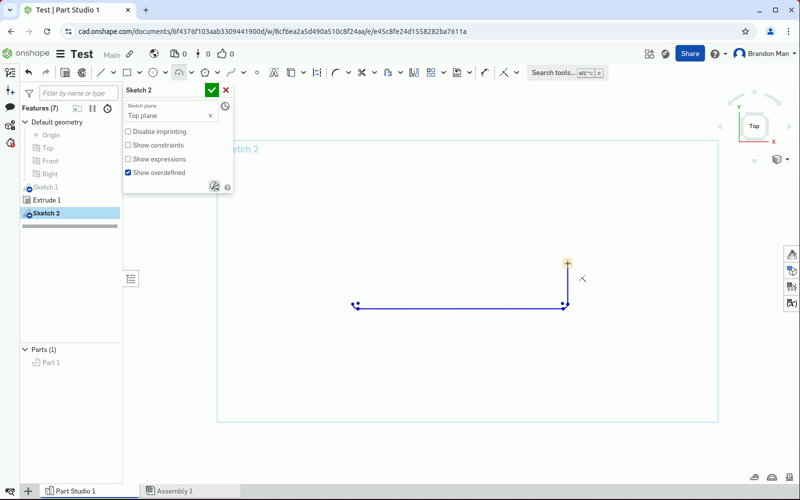
key_down(shift)
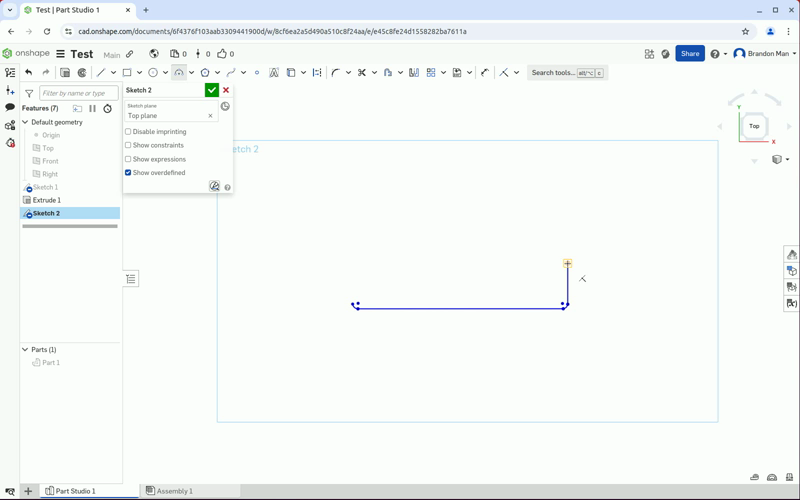
mouse_move(563, 258)
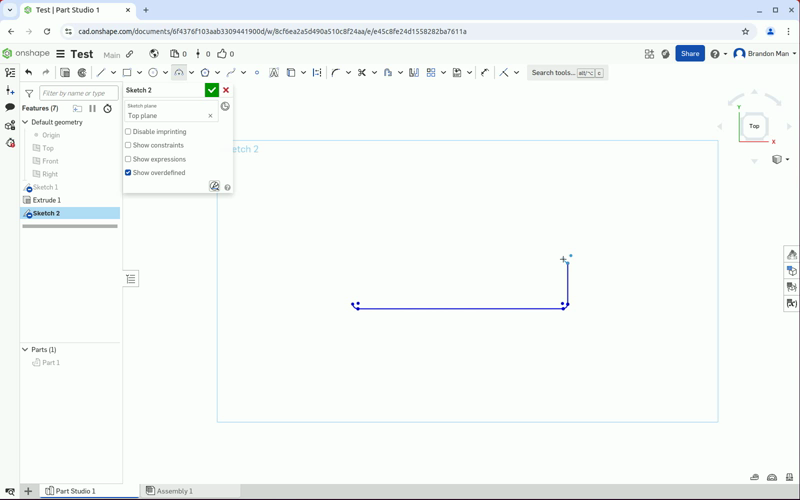
scroll(6)
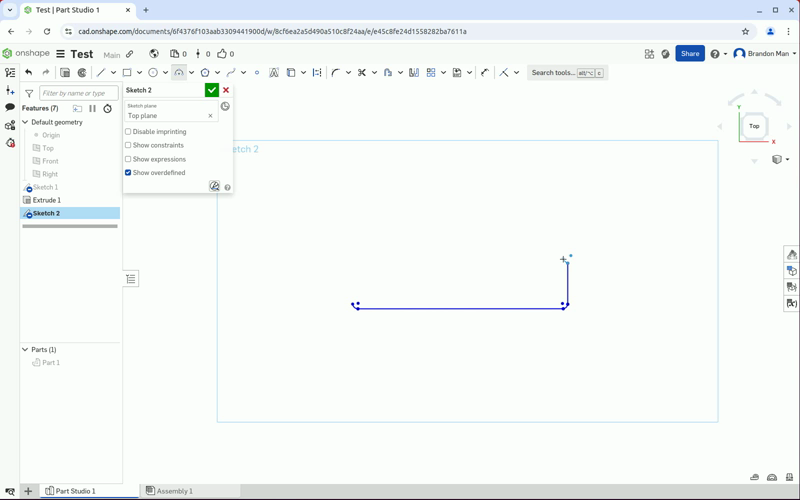
scroll(6)
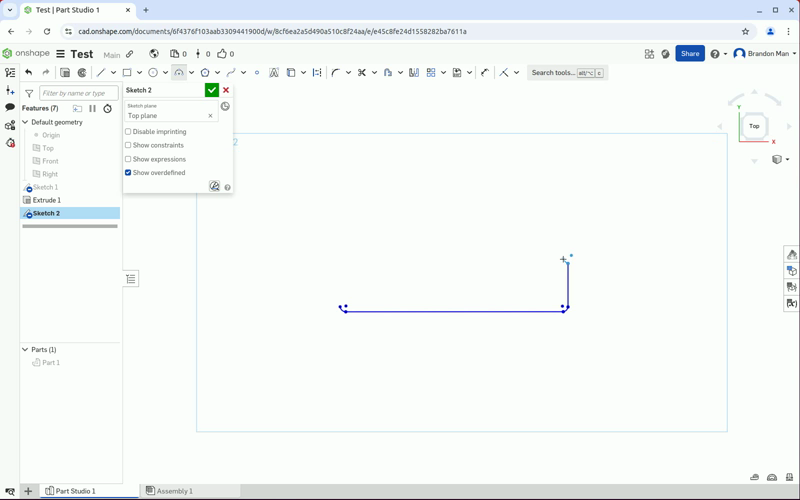
scroll(6)
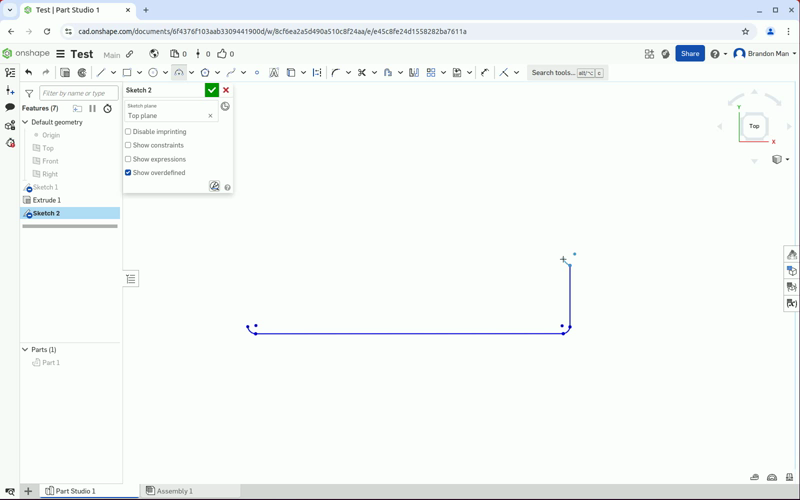
scroll(6)
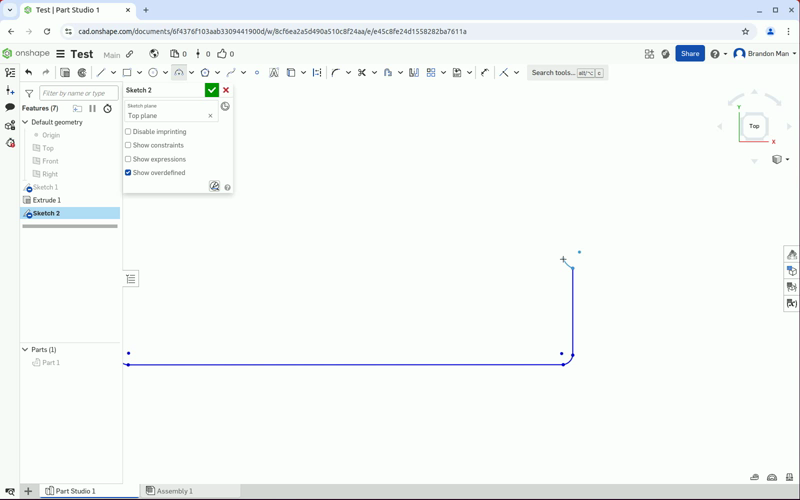
scroll(6)
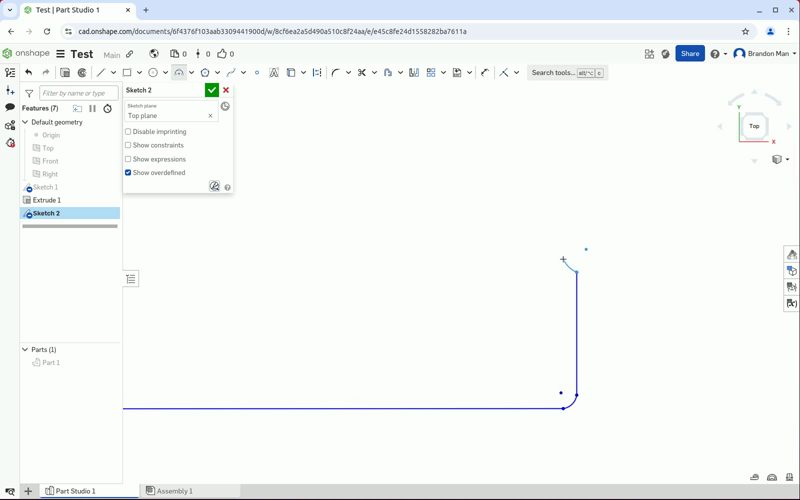
scroll(6)
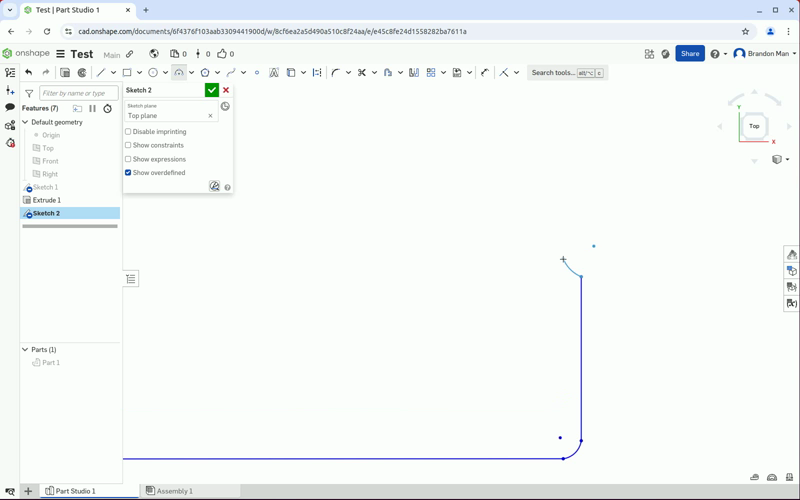
scroll(6)
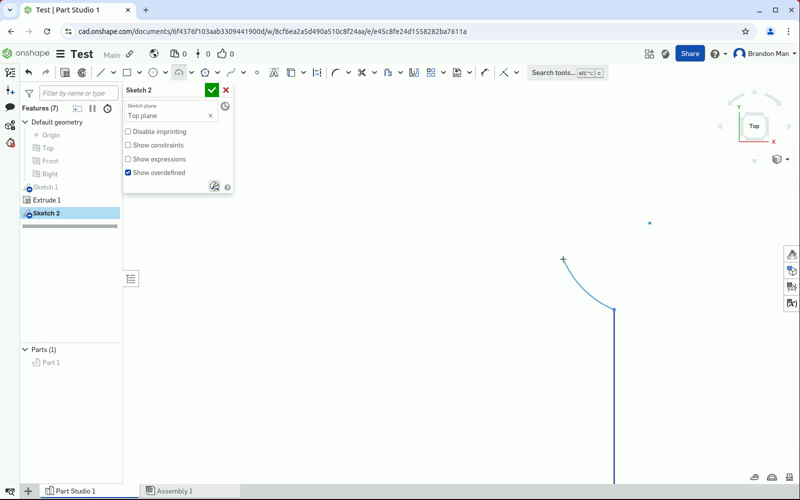
click(563, 258)
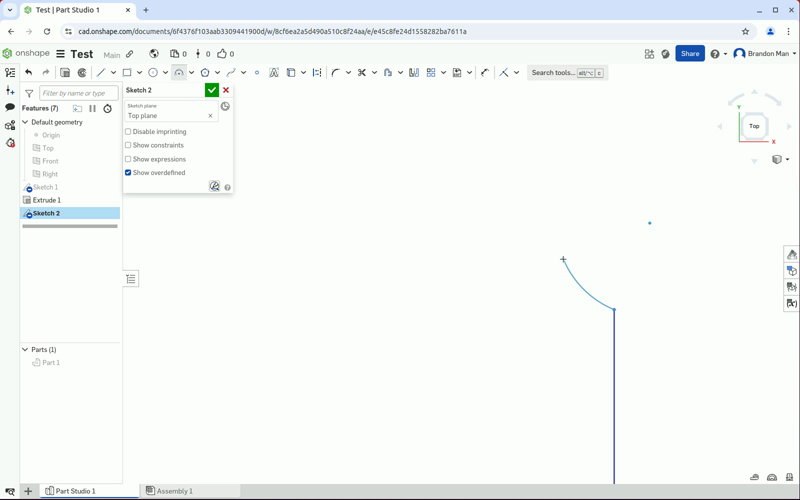
scroll(-6)
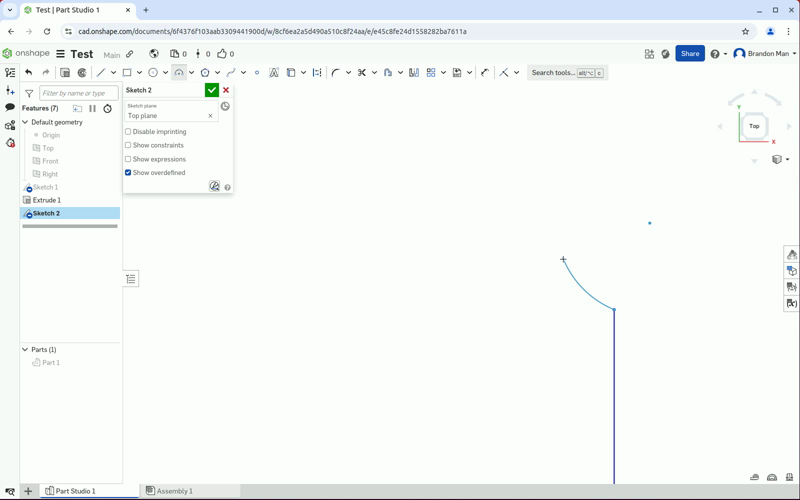
scroll(-6)
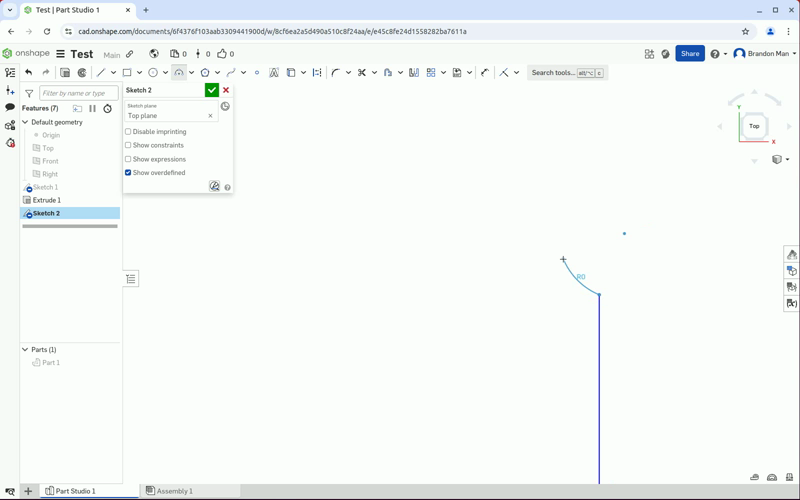
scroll(-6)
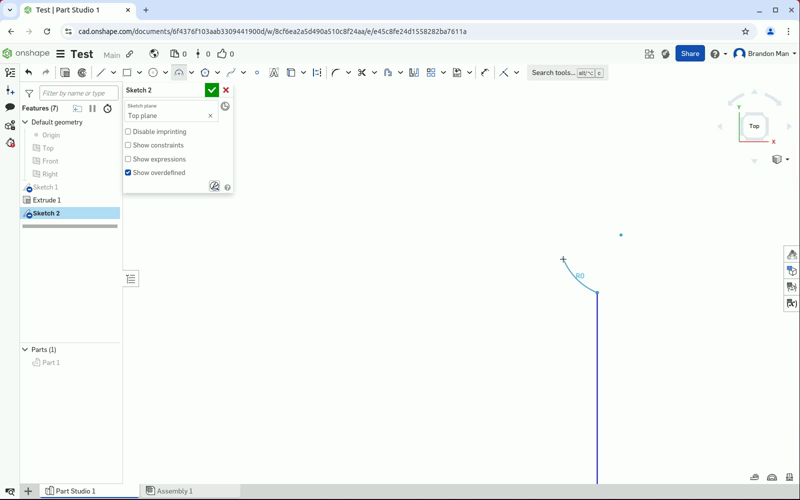
scroll(-6)
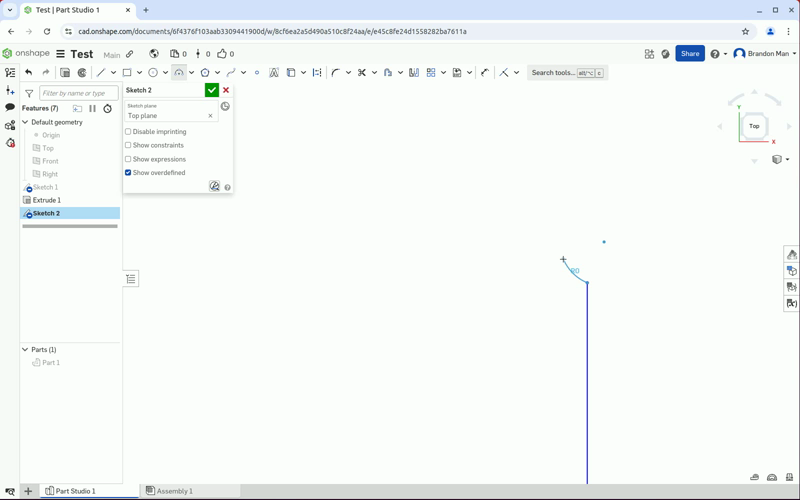
scroll(-6)
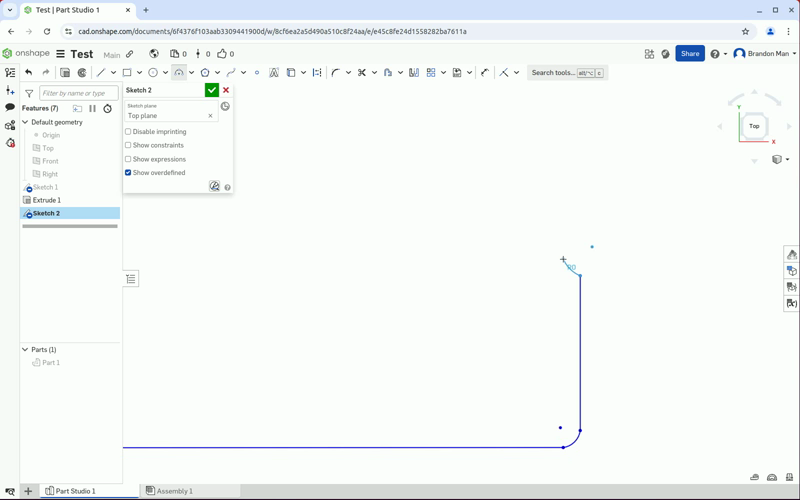
scroll(-6)
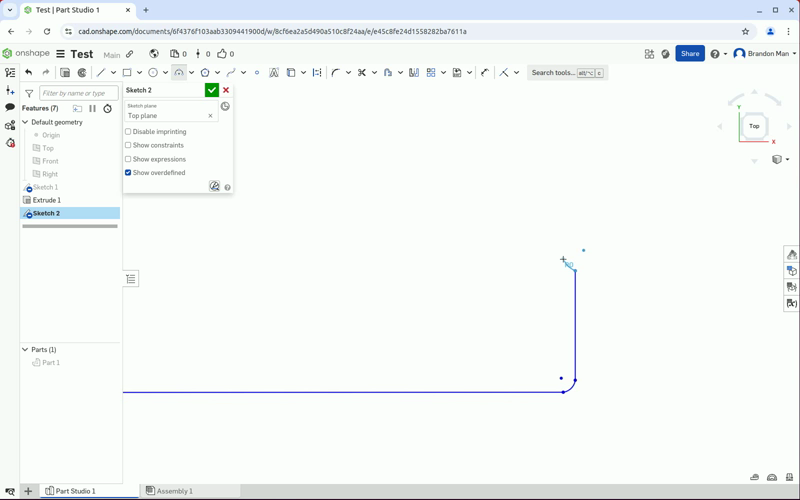
scroll(-6)
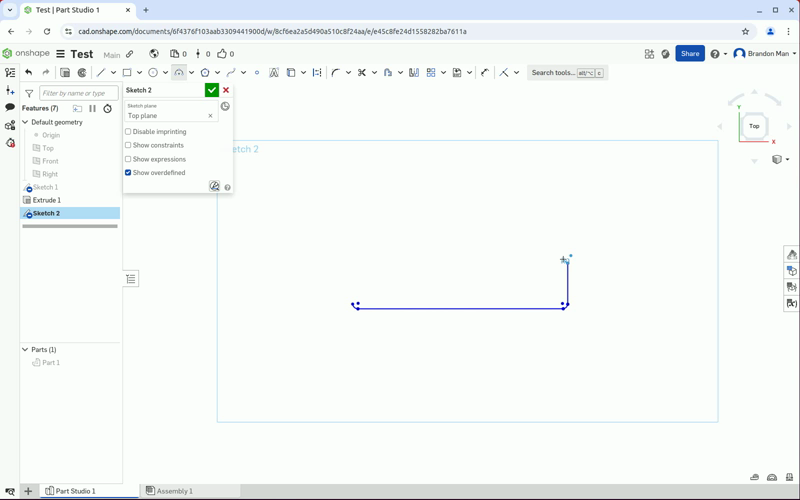
mouse_move(566, 260)
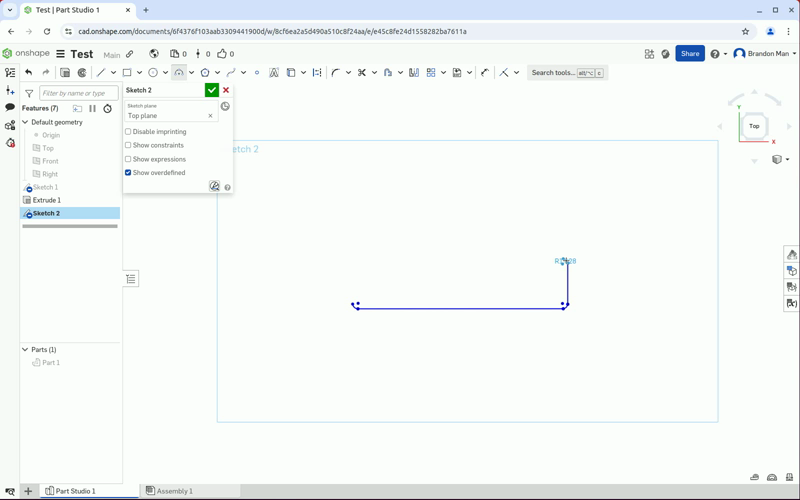
scroll(6)
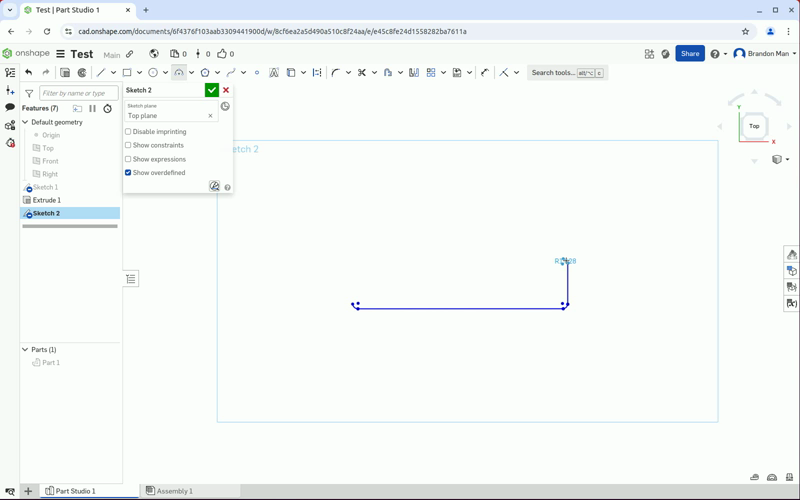
scroll(6)
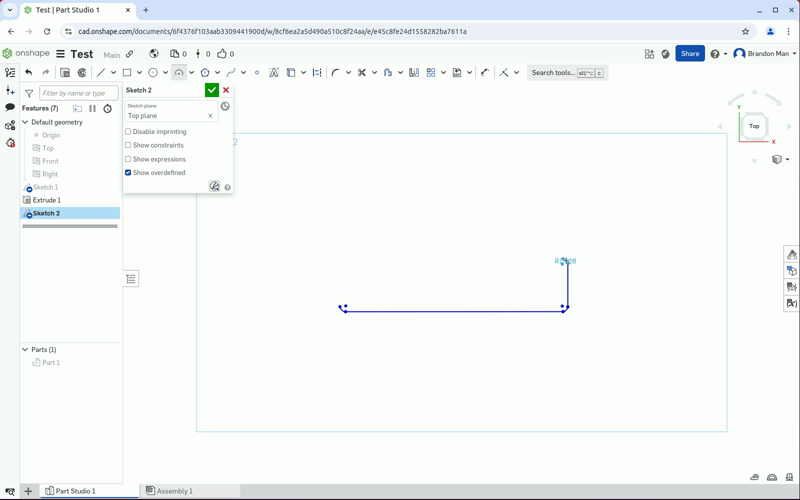
scroll(6)
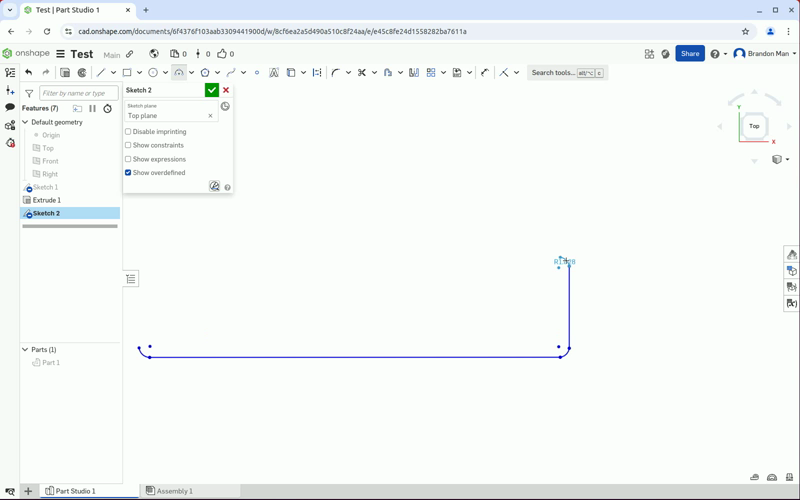
scroll(6)
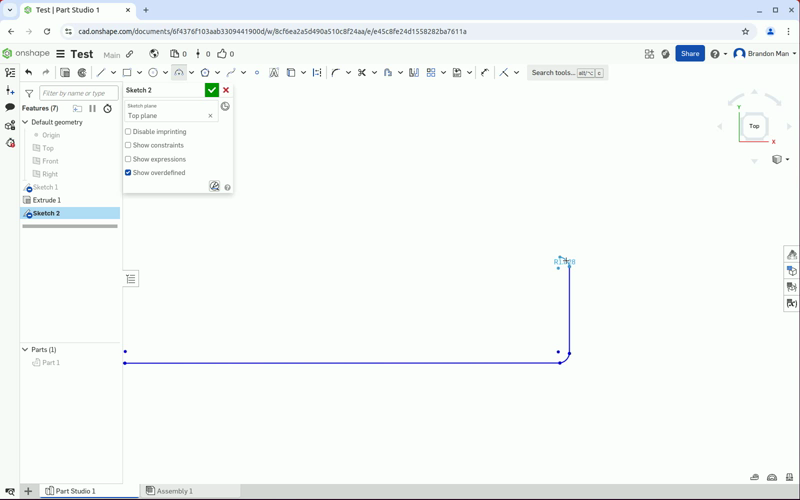
scroll(6)
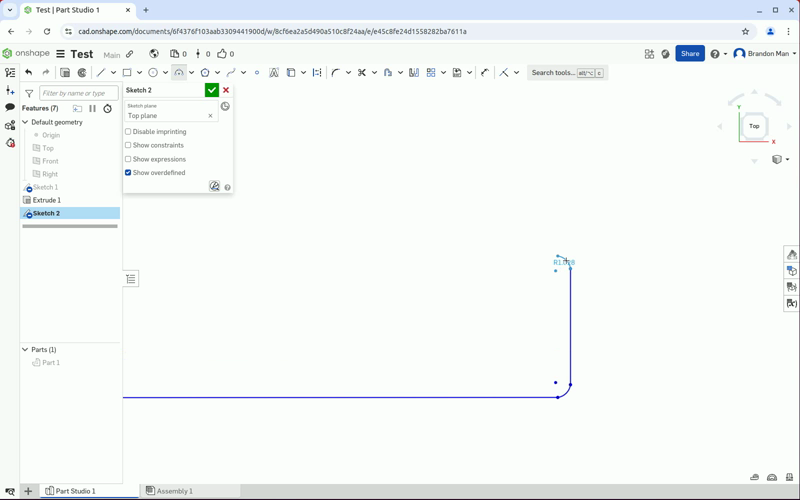
scroll(6)
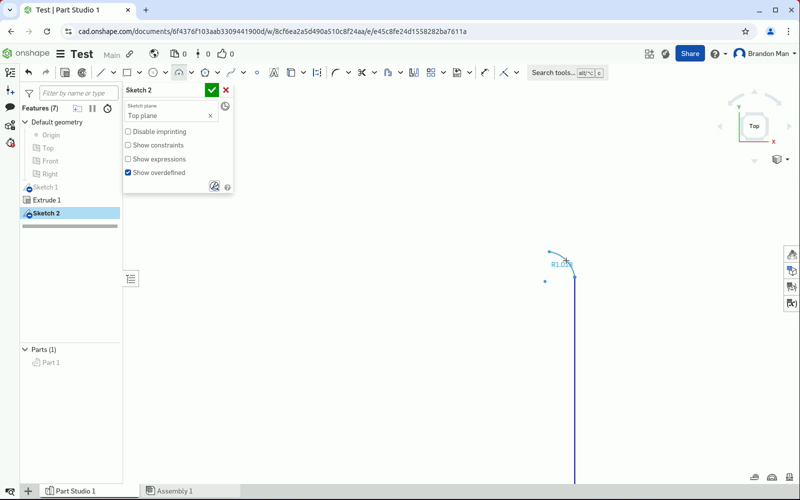
scroll(6)
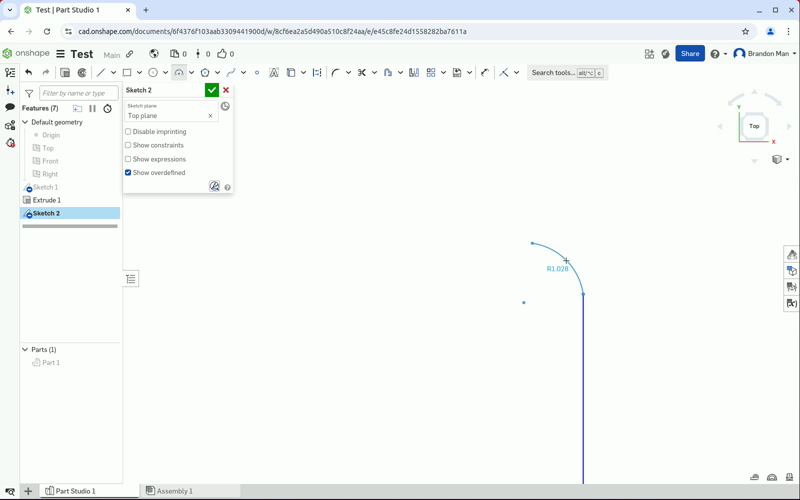
click(566, 260)
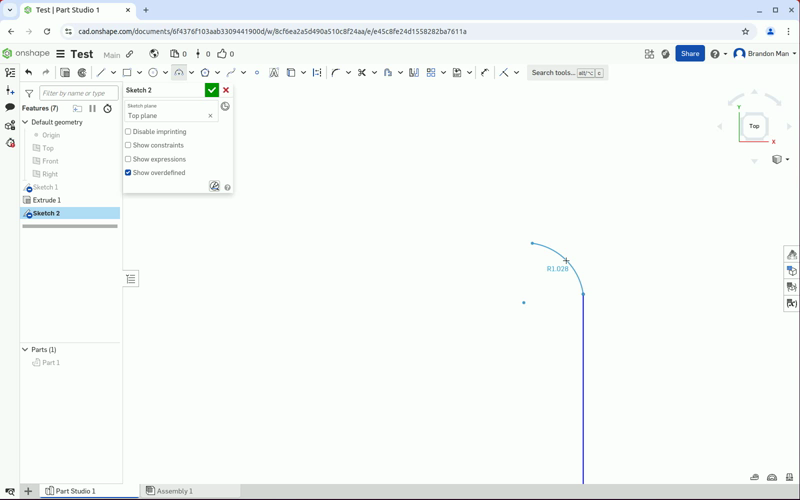
scroll(-6)
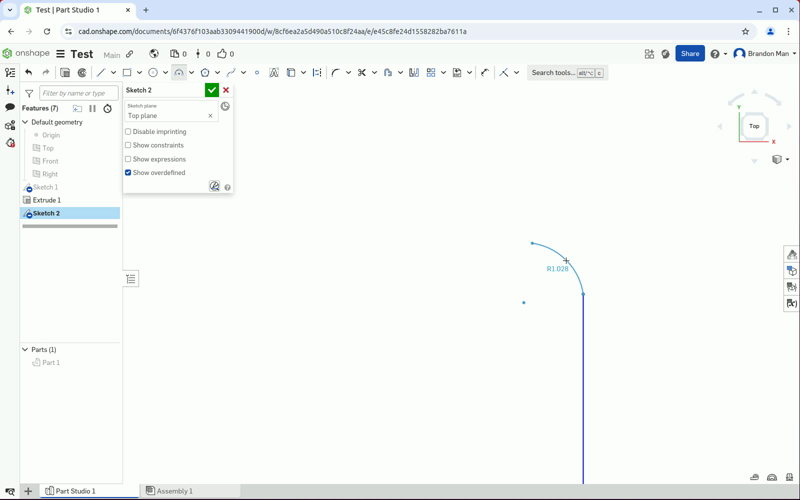
scroll(-6)
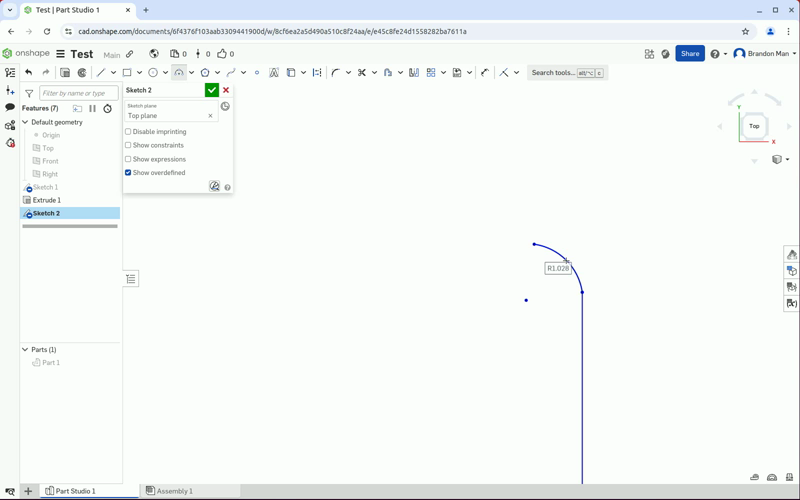
scroll(-6)
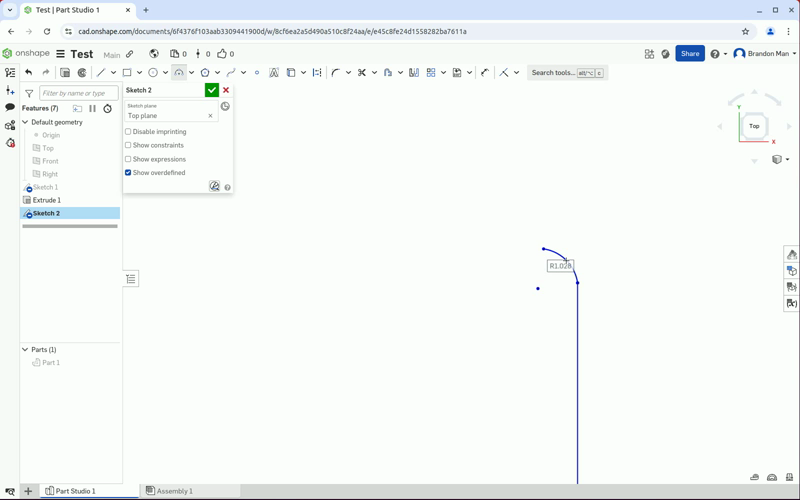
scroll(-6)
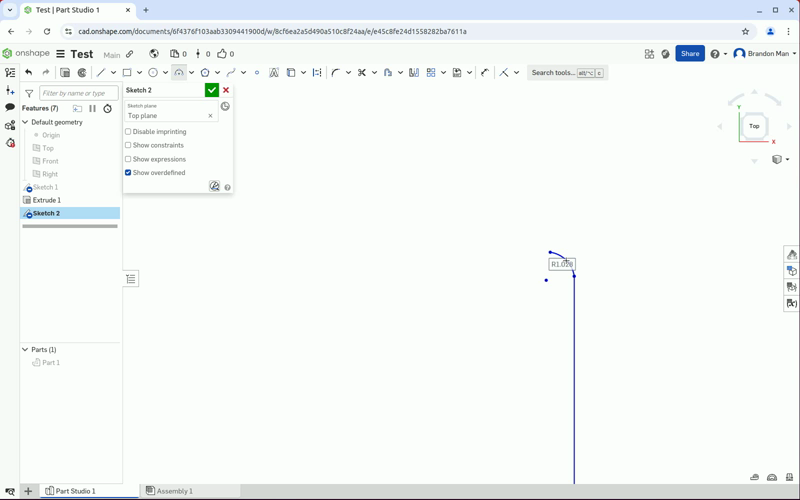
scroll(-6)
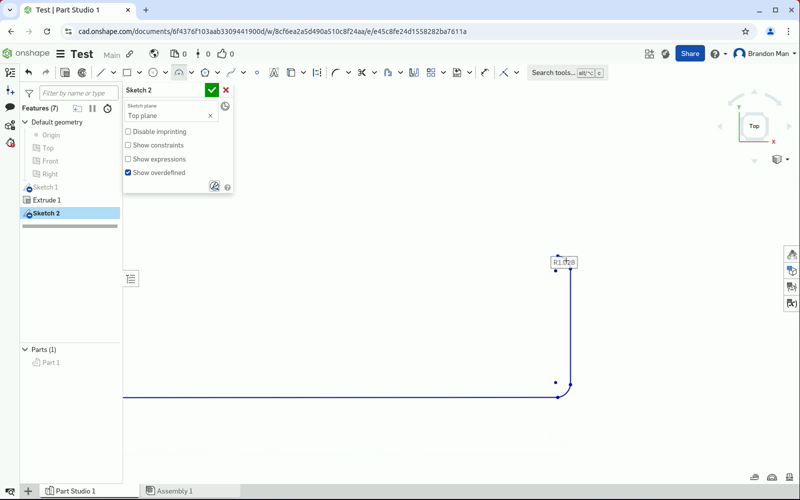
scroll(-6)
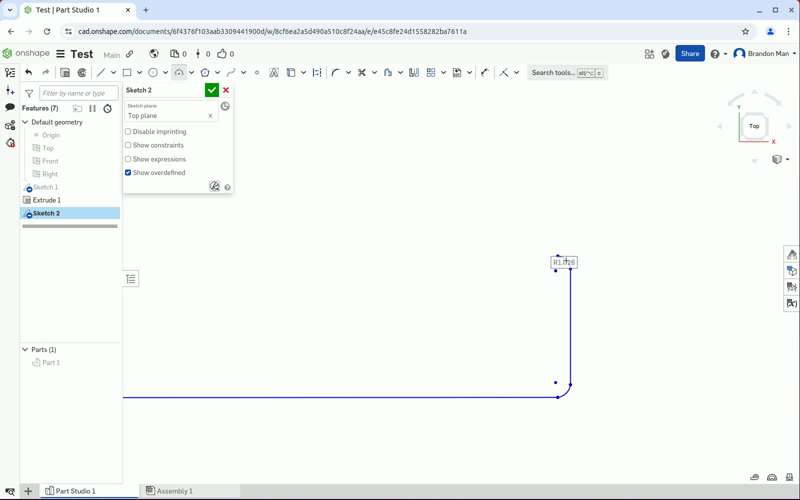
scroll(-6)
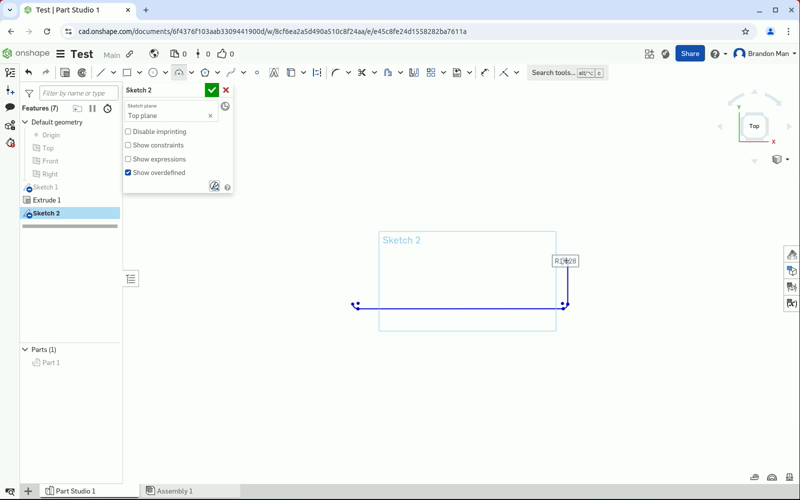
key_up(shift)
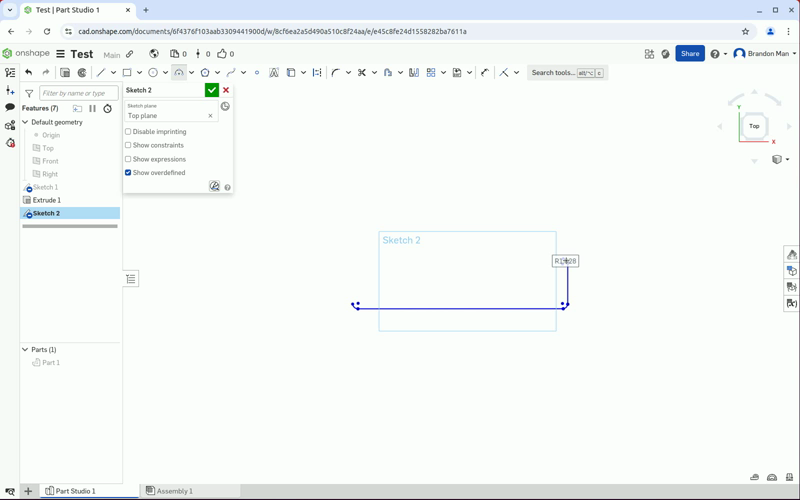
key(esc)
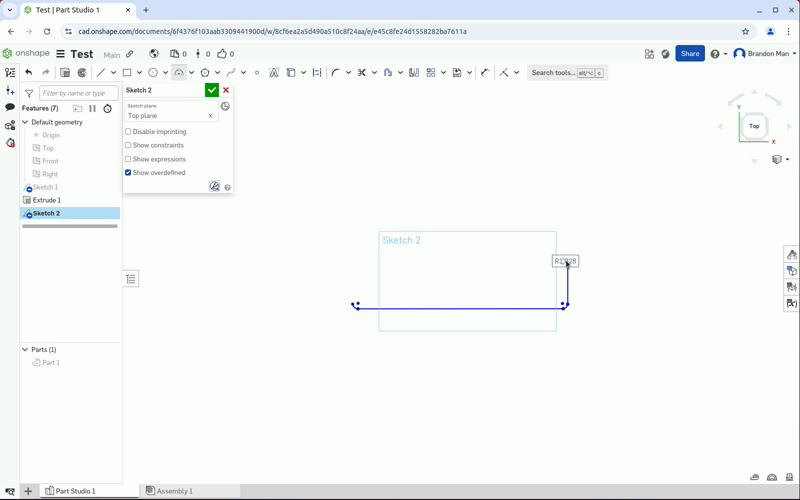
key(l)
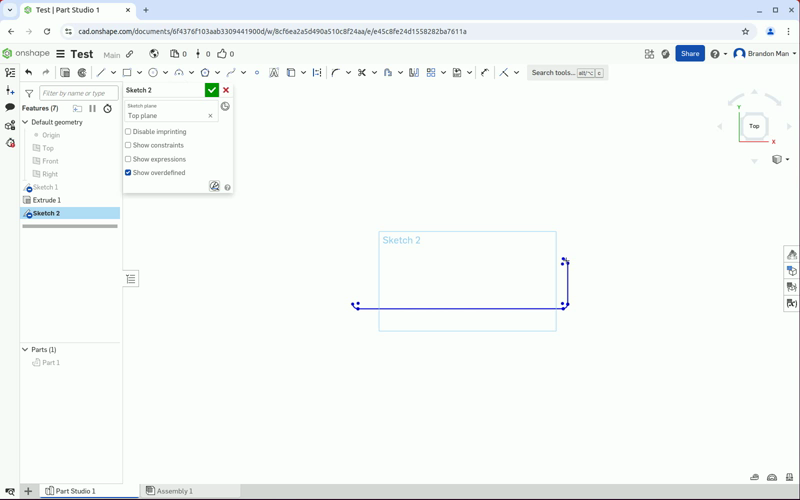
mouse_move(563, 258)
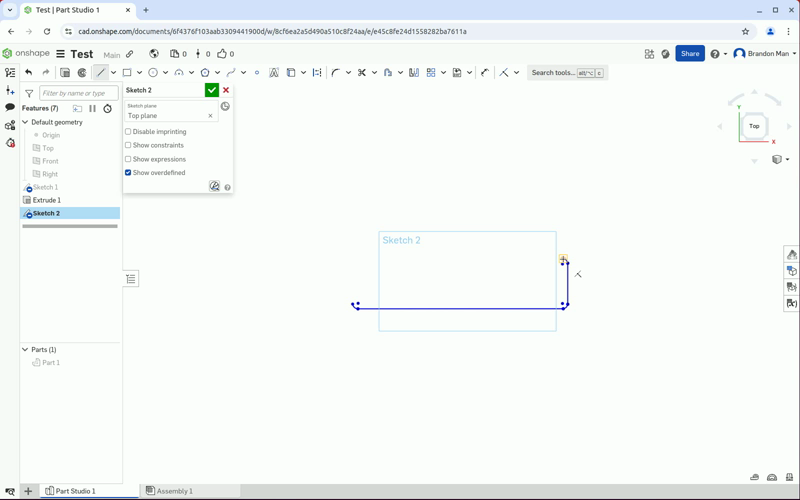
scroll(6)
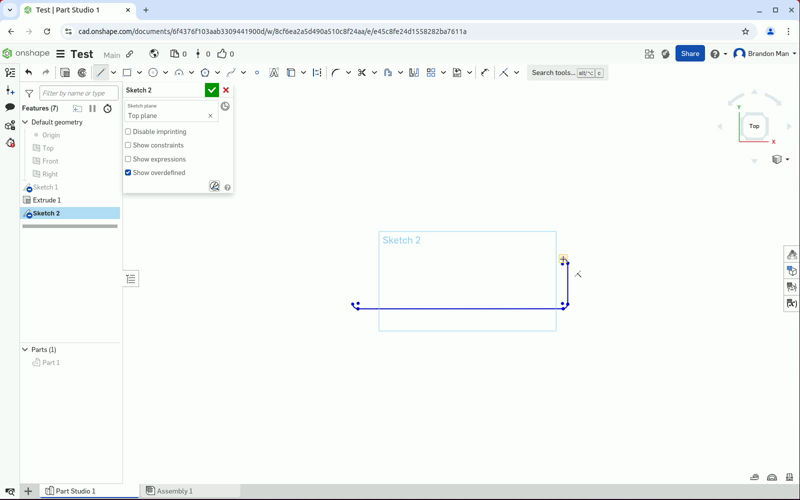
scroll(6)
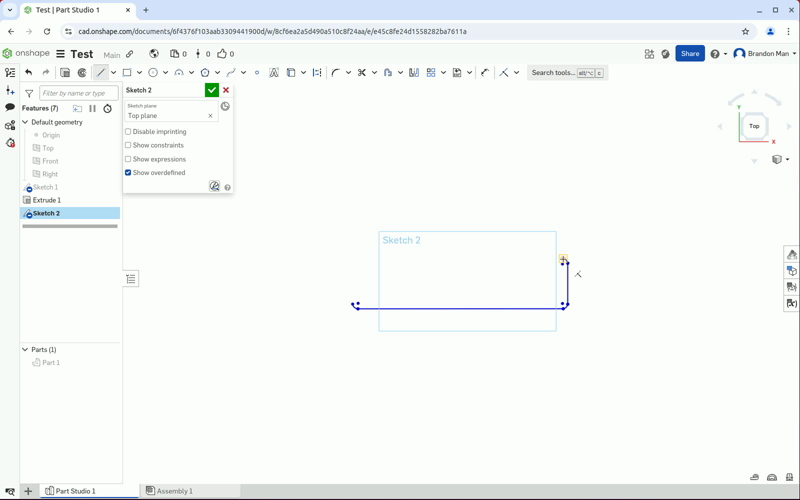
scroll(6)
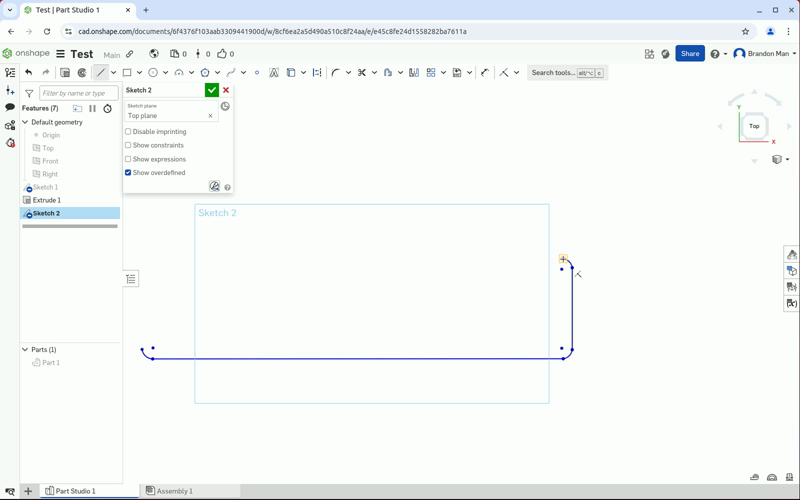
scroll(6)
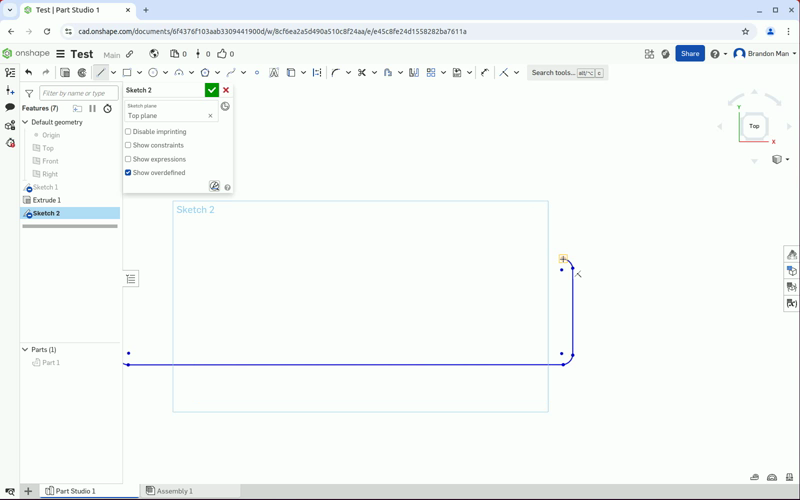
scroll(6)
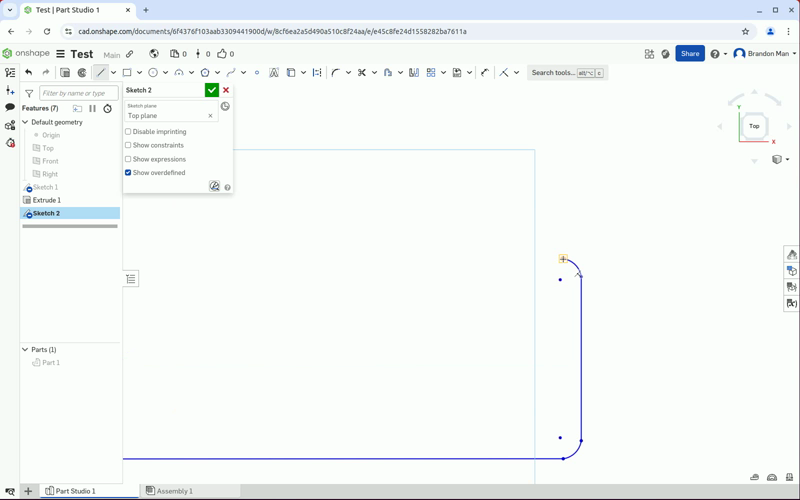
scroll(6)
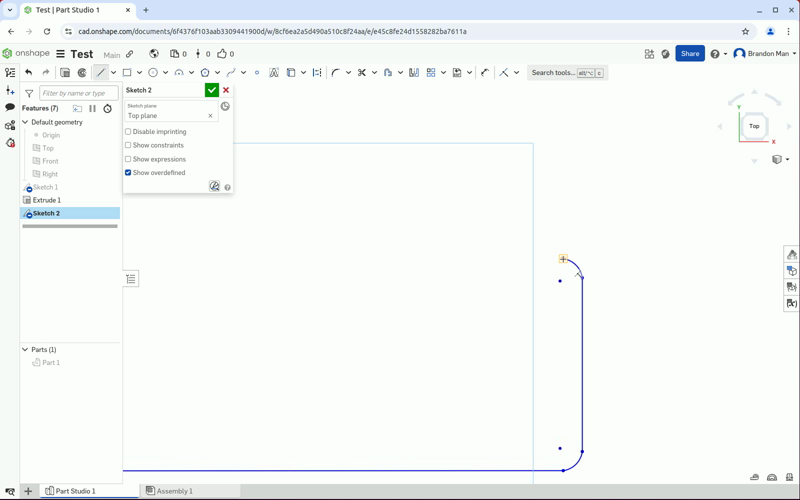
scroll(6)
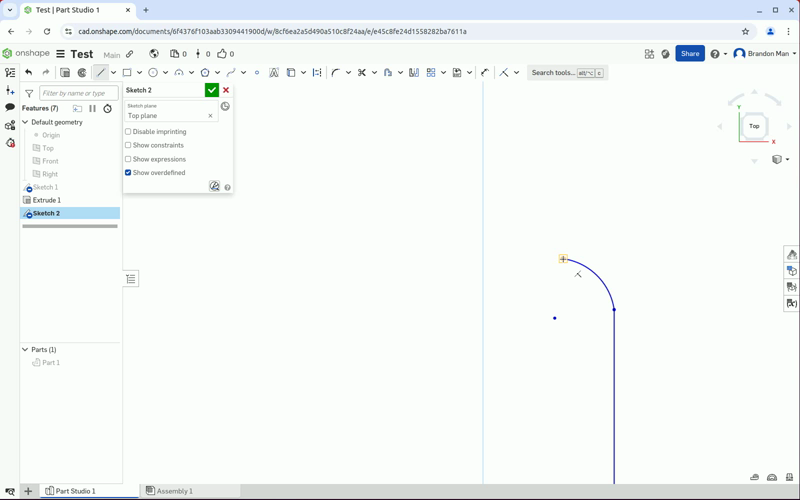
click(563, 258)
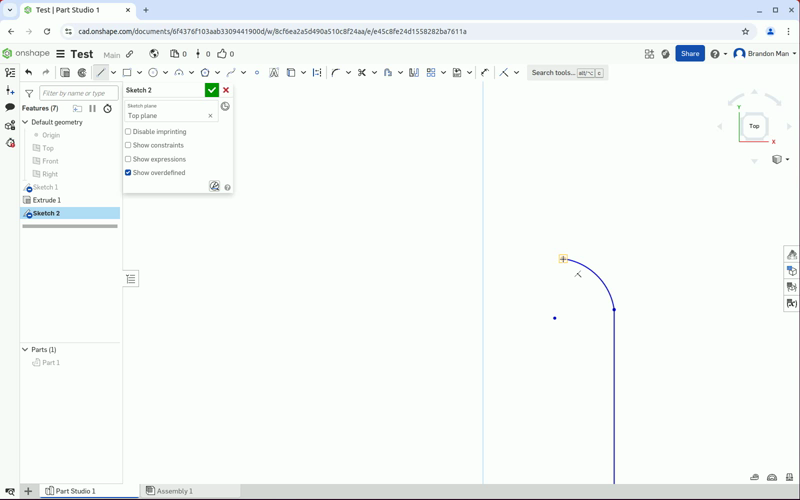
scroll(-6)
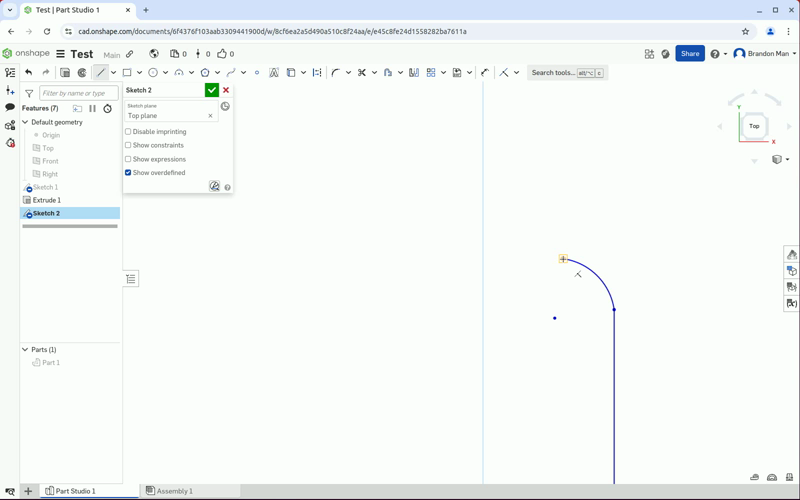
scroll(-6)
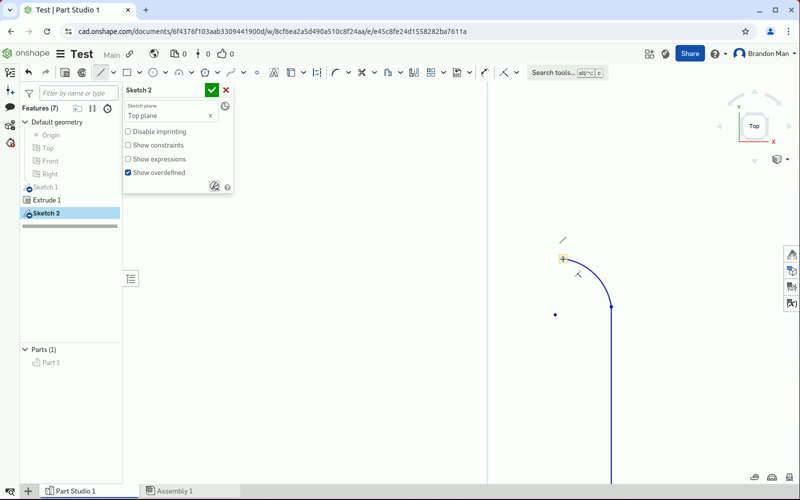
scroll(-6)
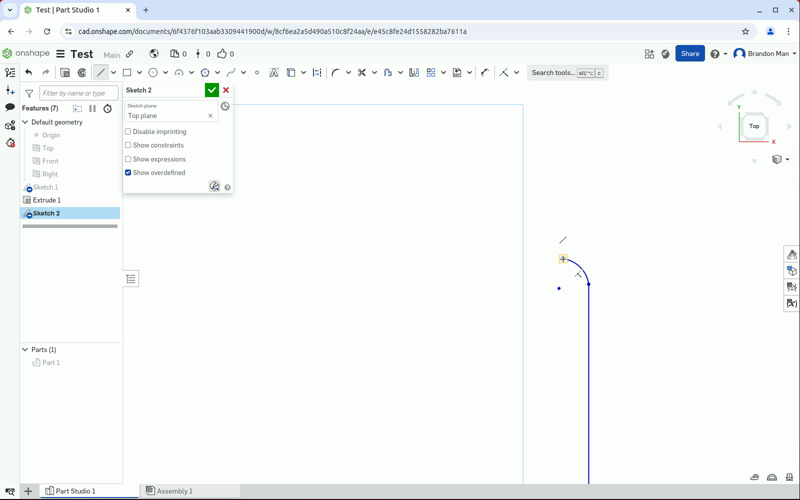
scroll(-6)
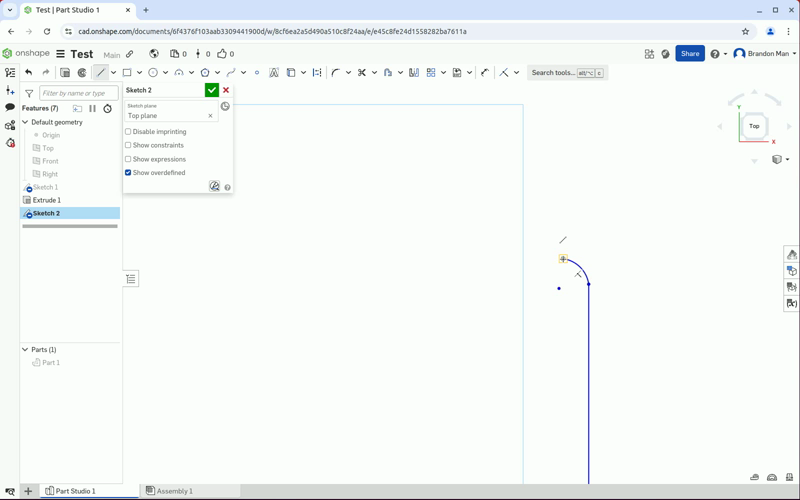
scroll(-6)
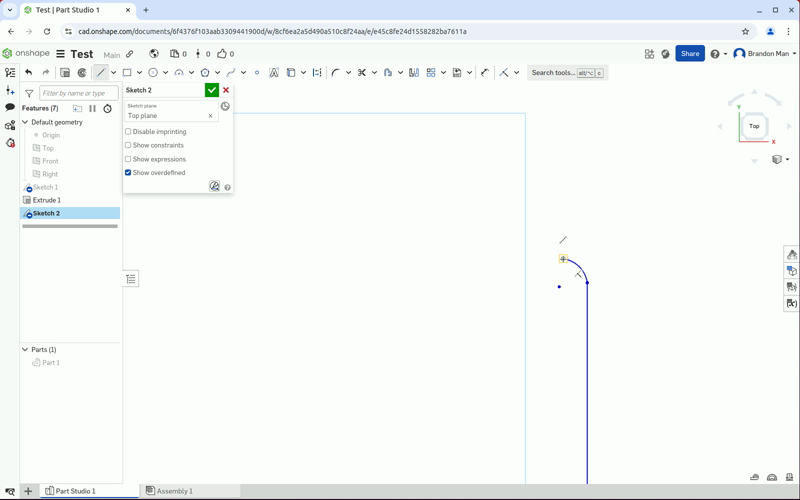
scroll(-6)
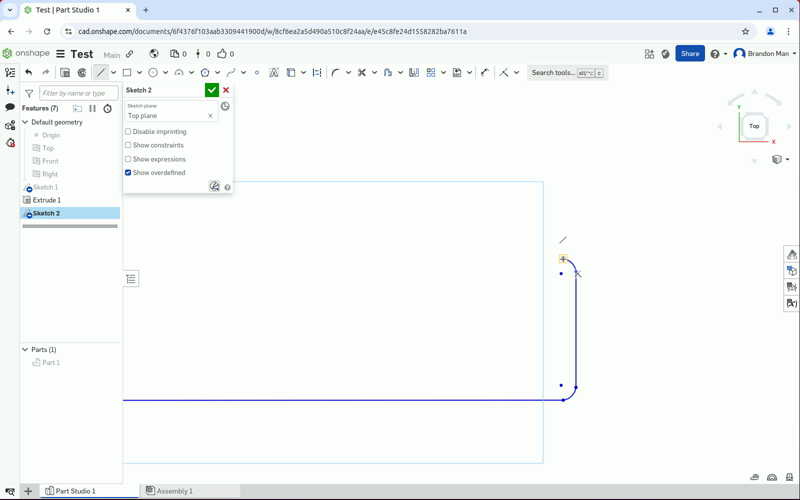
scroll(-6)
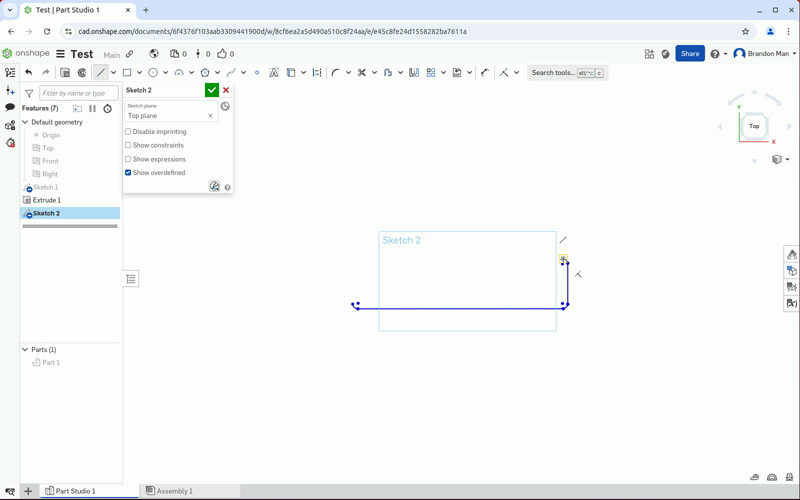
key_down(shift)
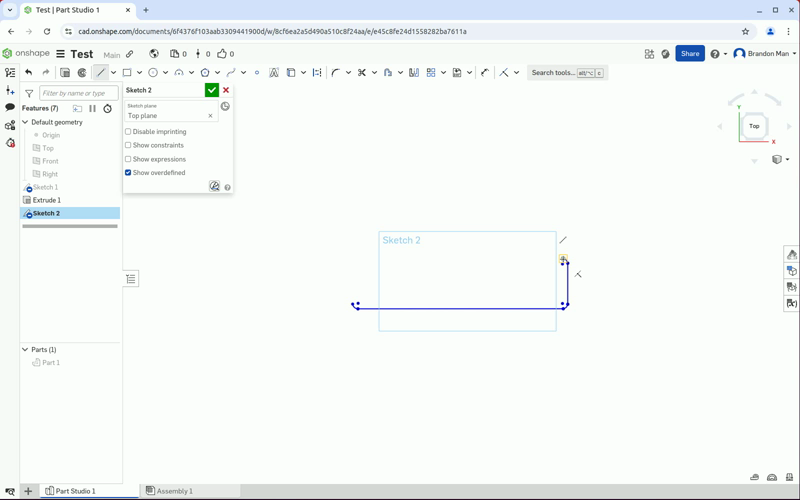
mouse_move(357, 258)
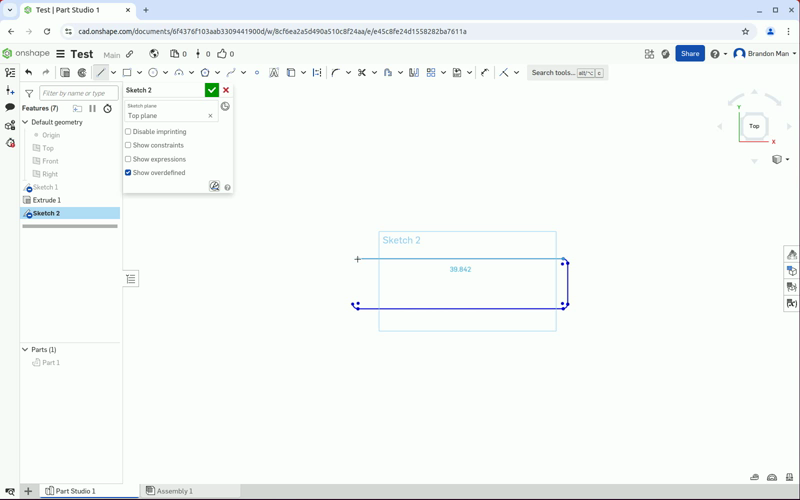
click(357, 258)
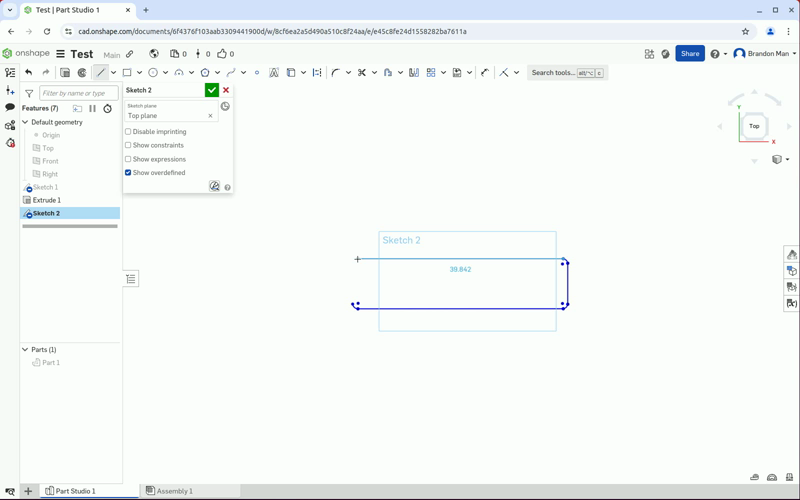
key_up(shift)
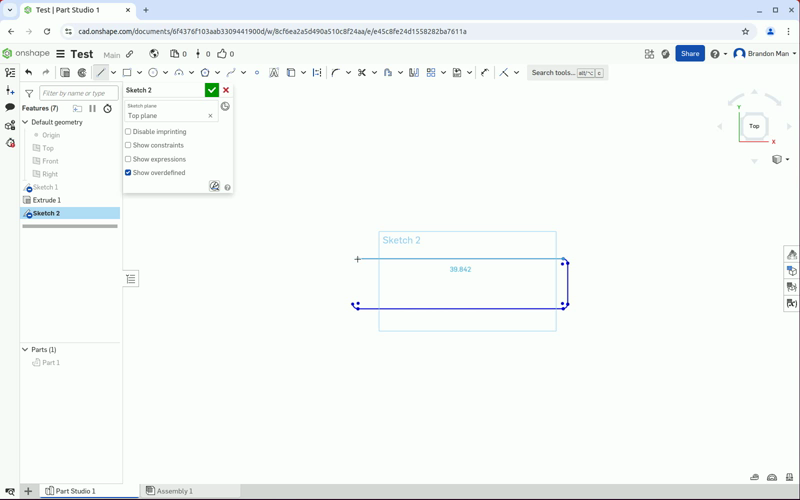
key(esc)
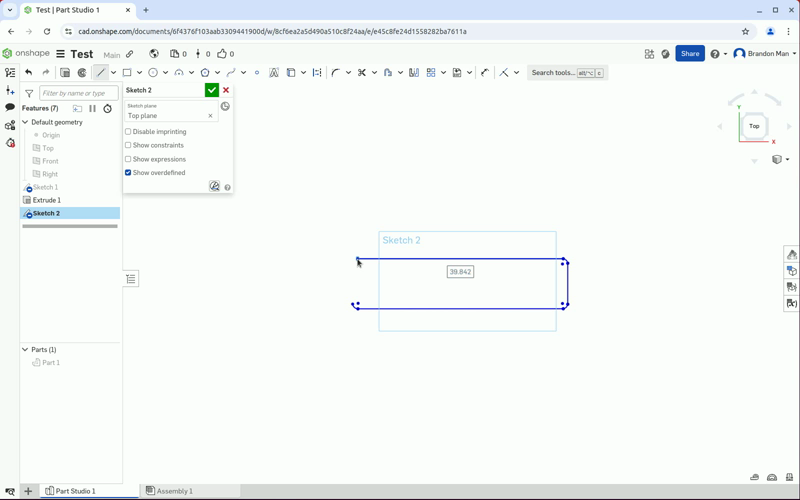
key(a)
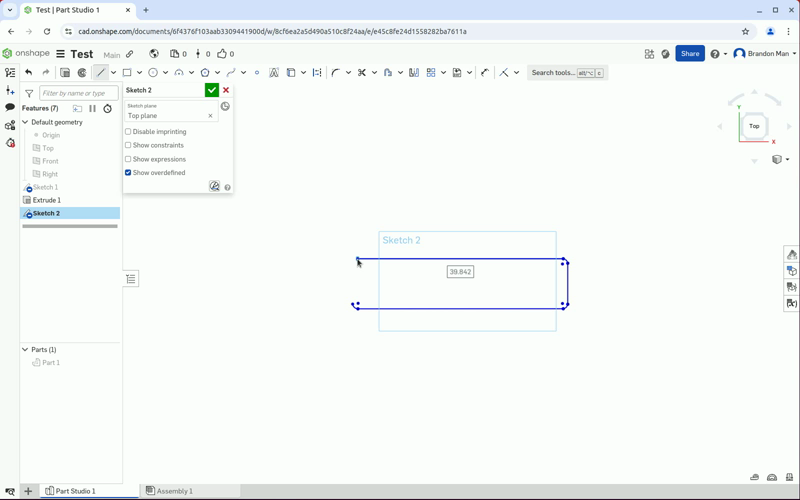
mouse_move(357, 258)
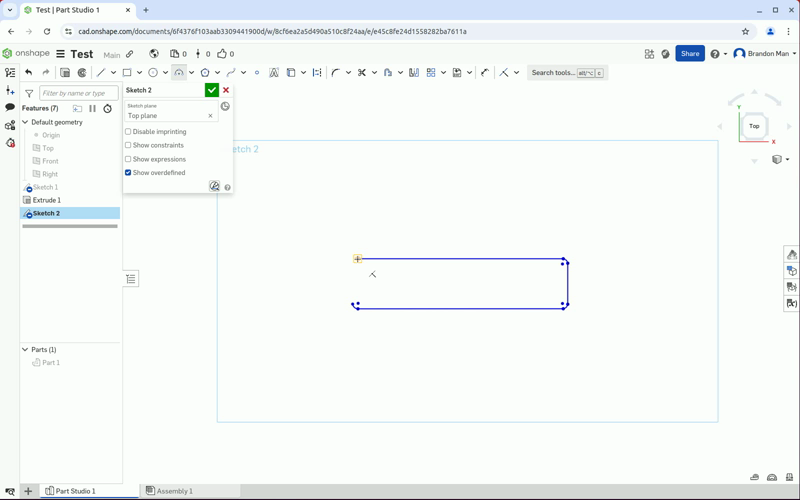
click(357, 258)
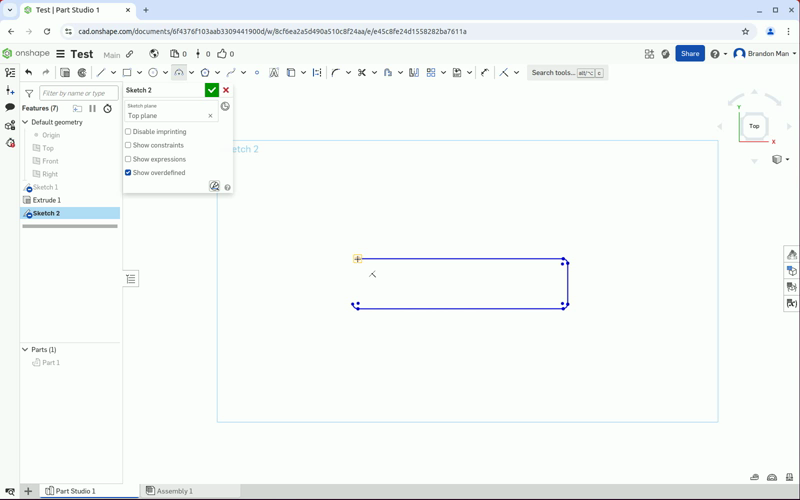
key_down(shift)
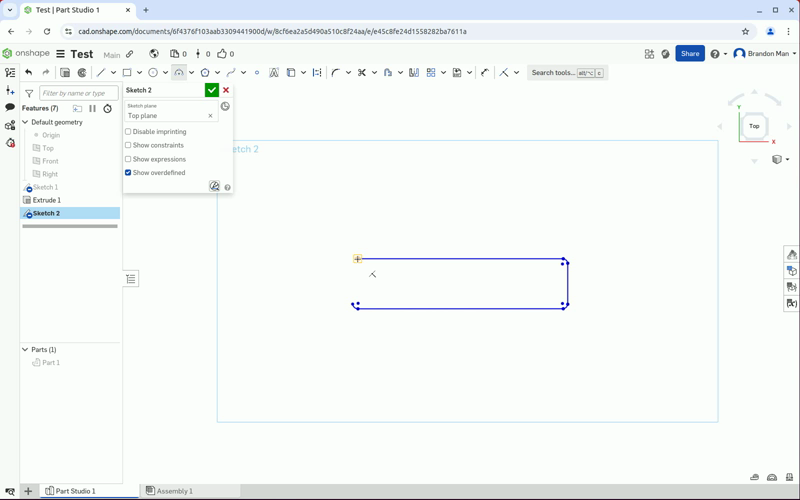
mouse_move(352, 263)
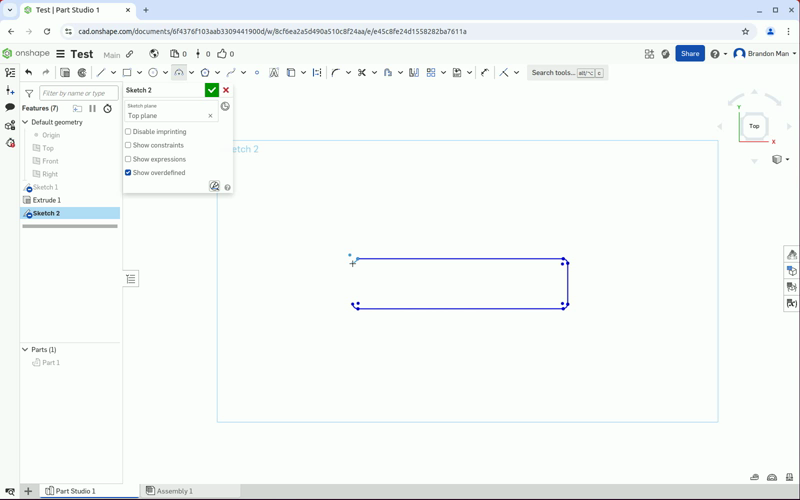
scroll(6)
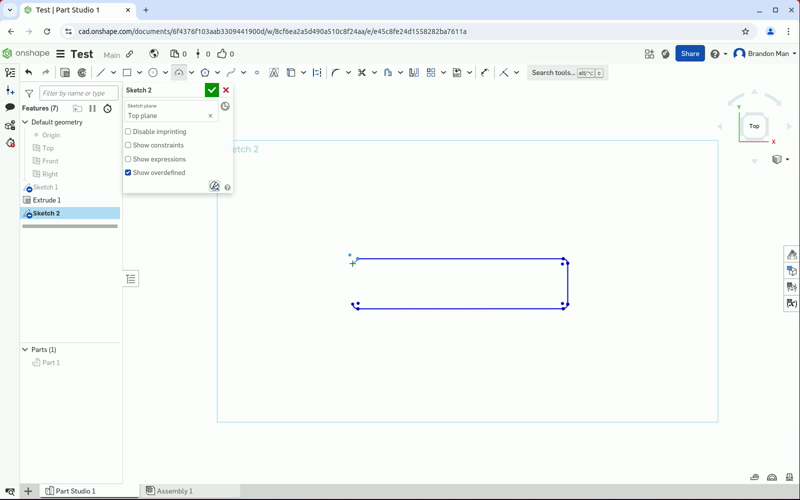
scroll(6)
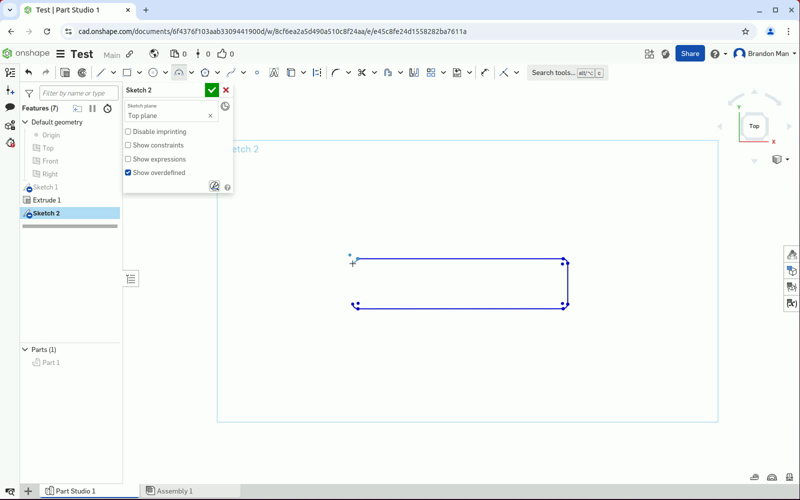
scroll(6)
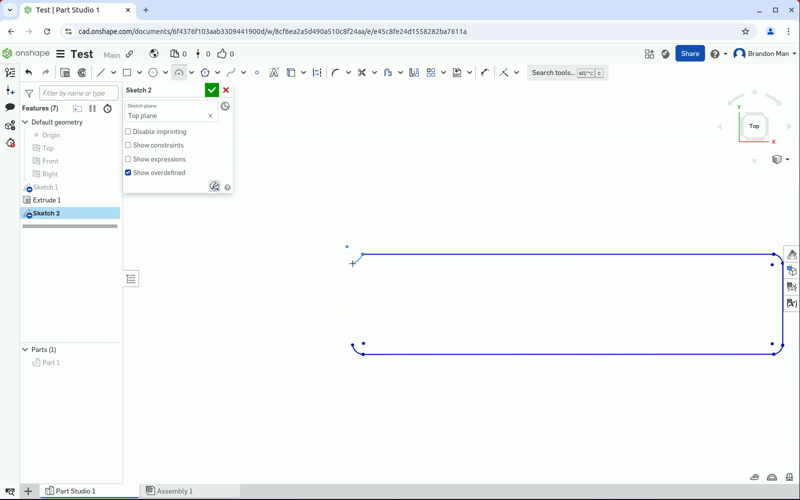
scroll(6)
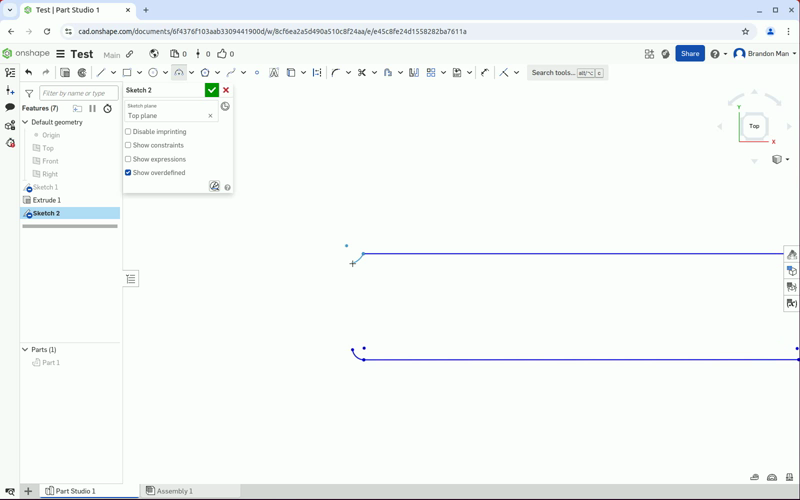
scroll(6)
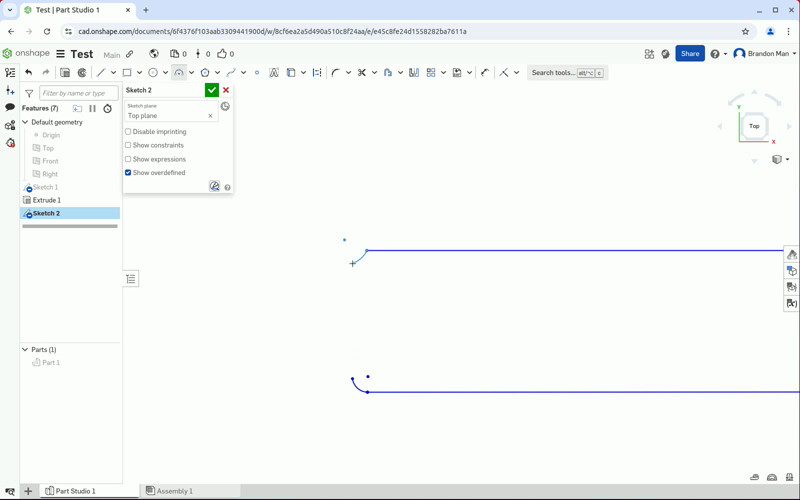
scroll(6)
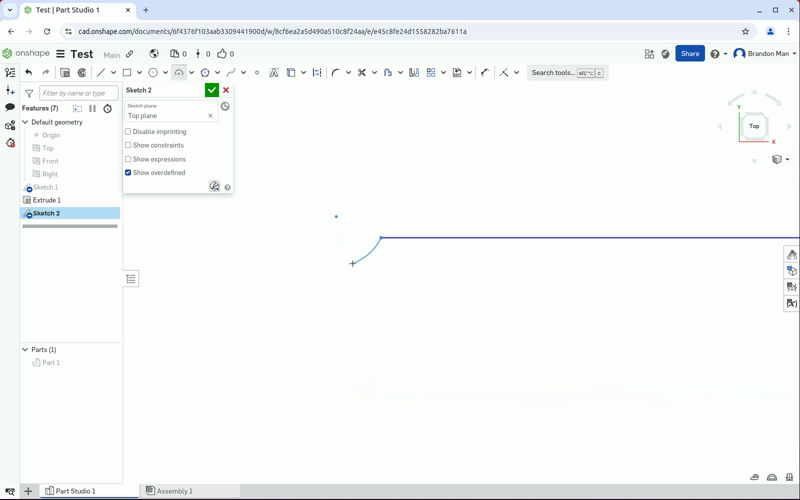
scroll(6)
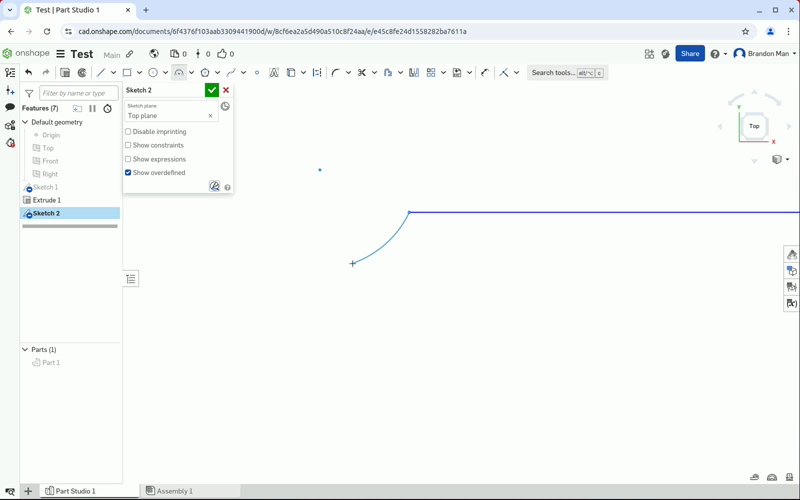
click(352, 263)
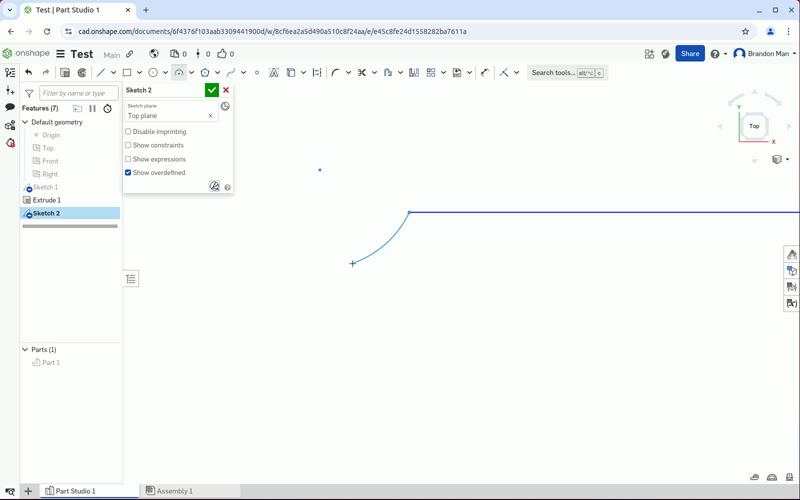
scroll(-6)
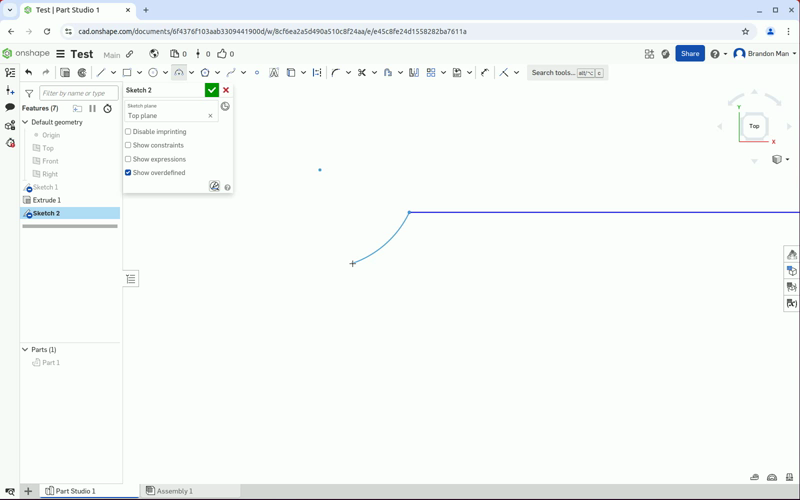
scroll(-6)
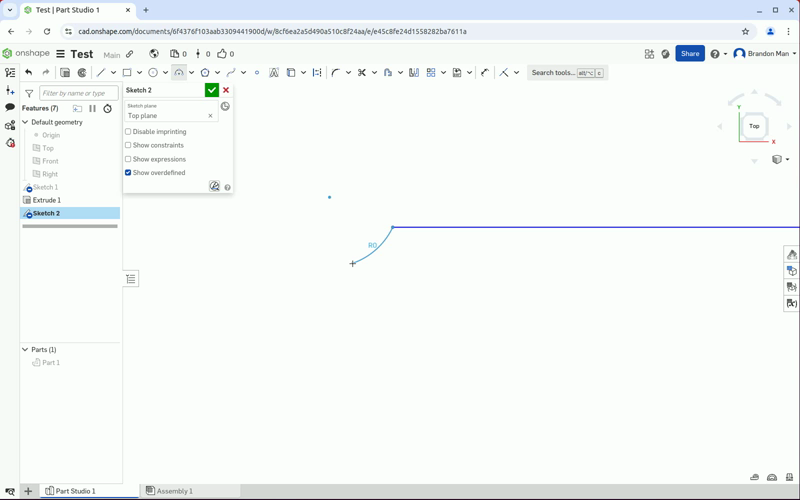
scroll(-6)
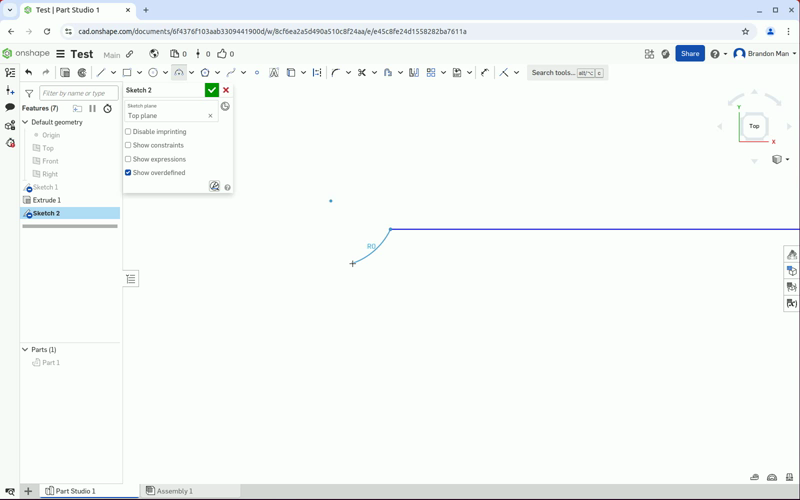
scroll(-6)
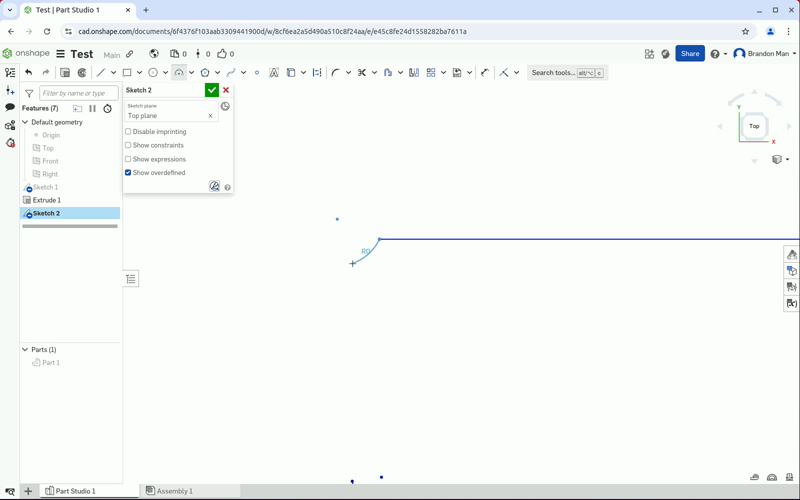
scroll(-6)
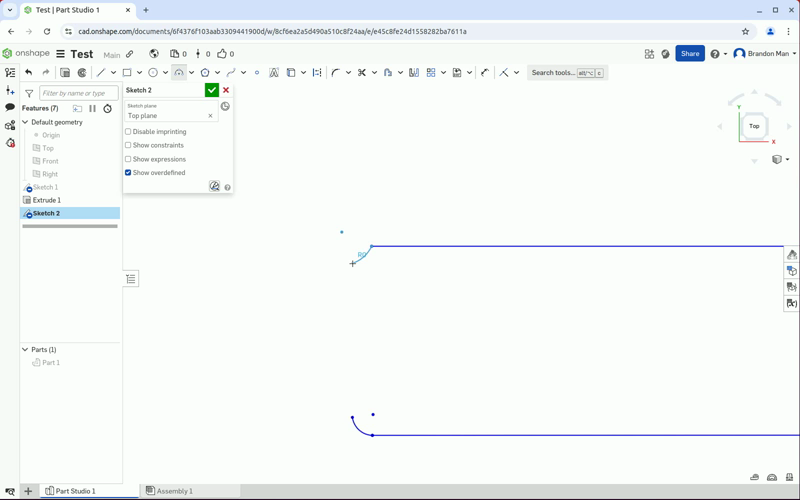
scroll(-6)
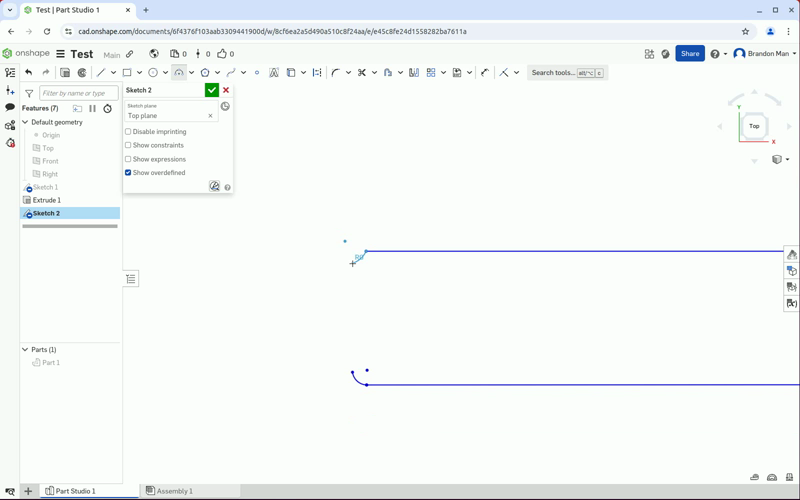
scroll(-6)
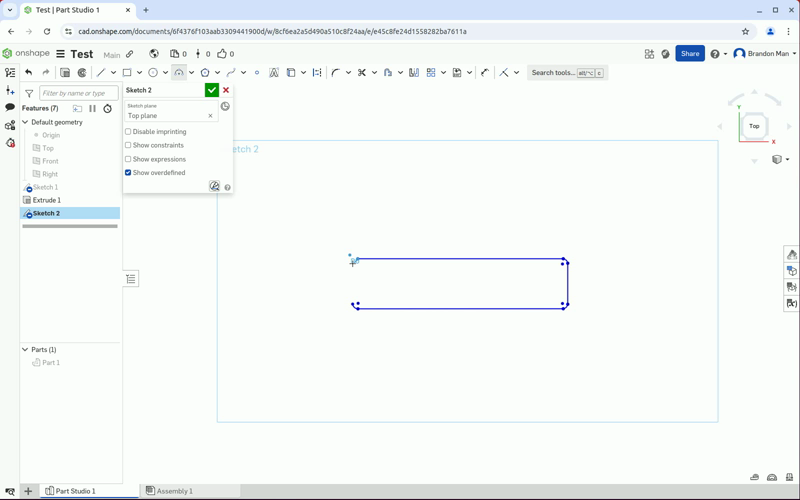
mouse_move(354, 260)
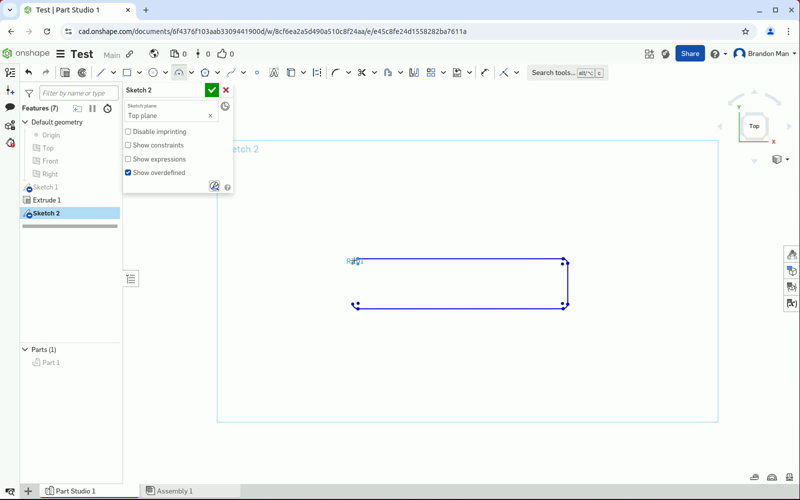
scroll(6)
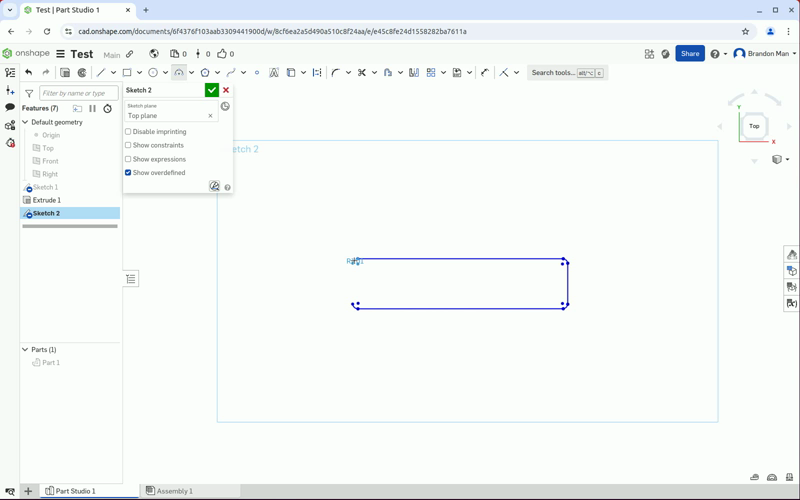
scroll(6)
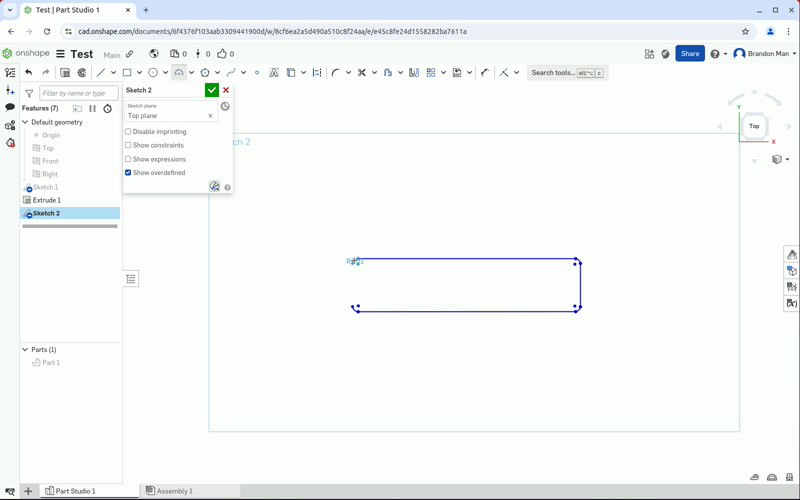
scroll(6)
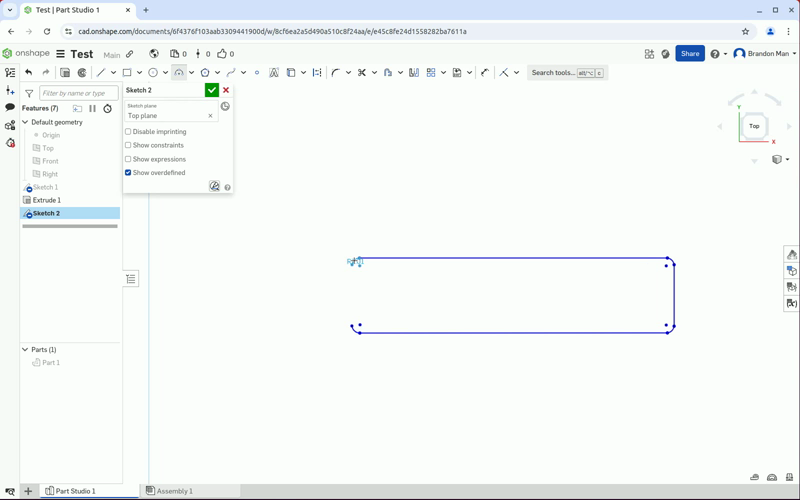
scroll(6)
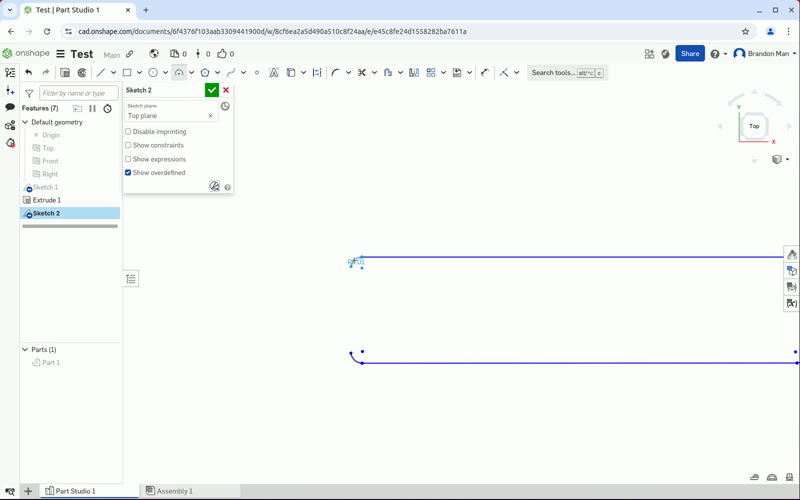
scroll(6)
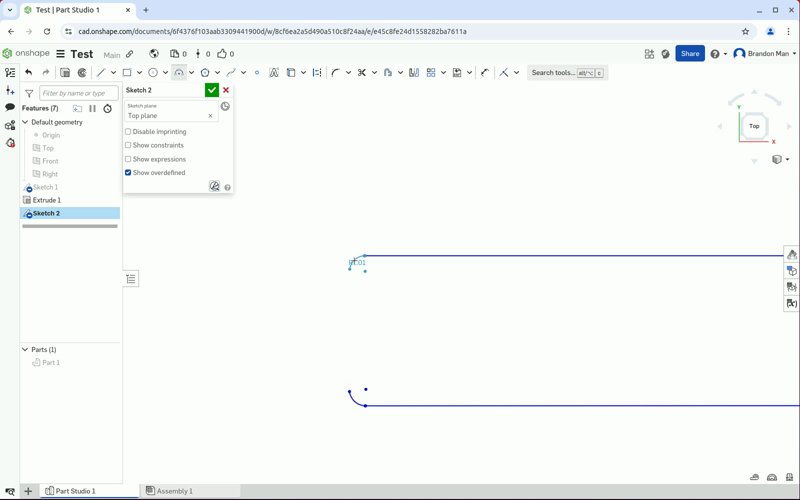
scroll(6)
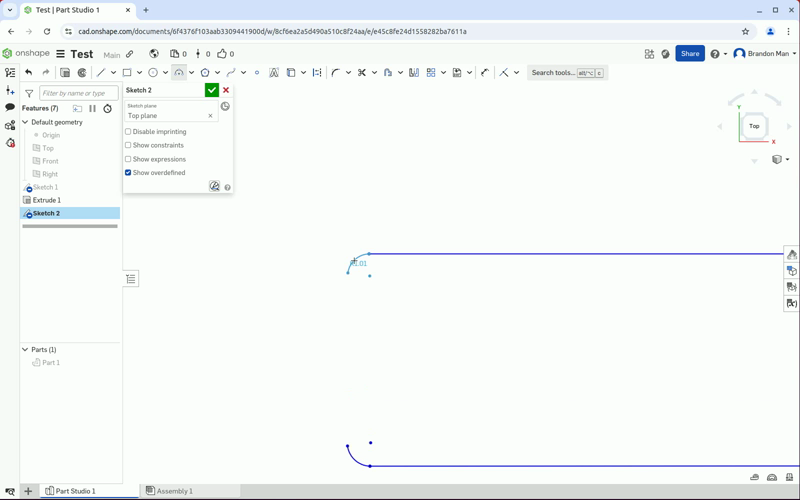
scroll(6)
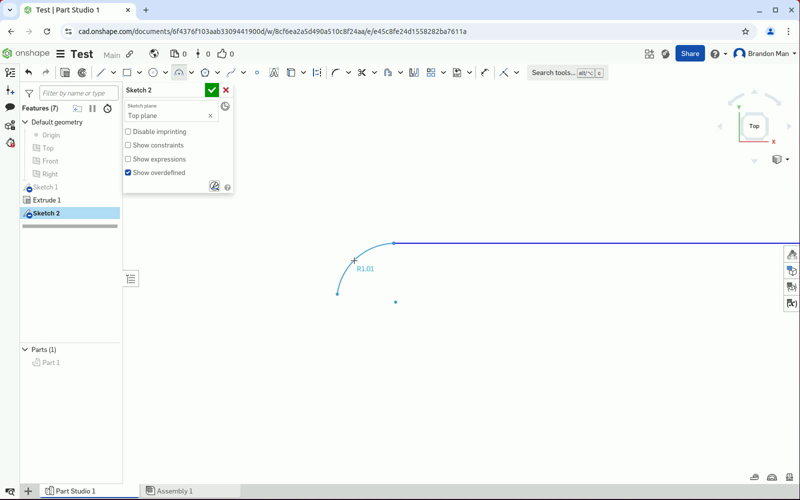
click(354, 260)
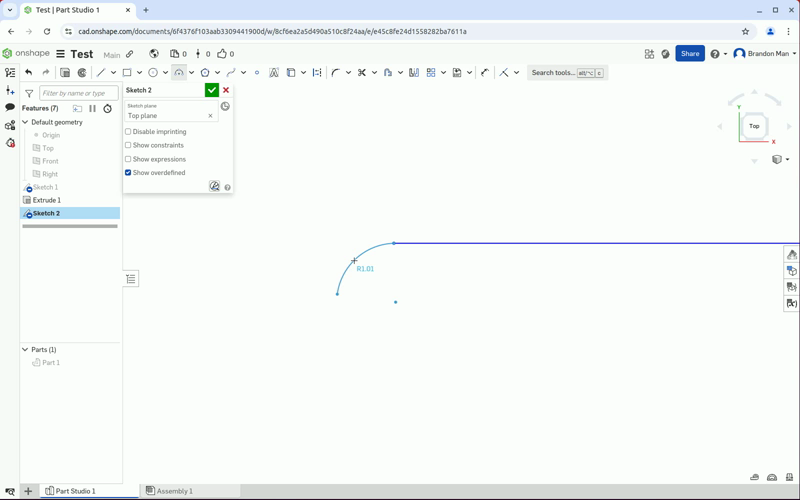
scroll(-6)
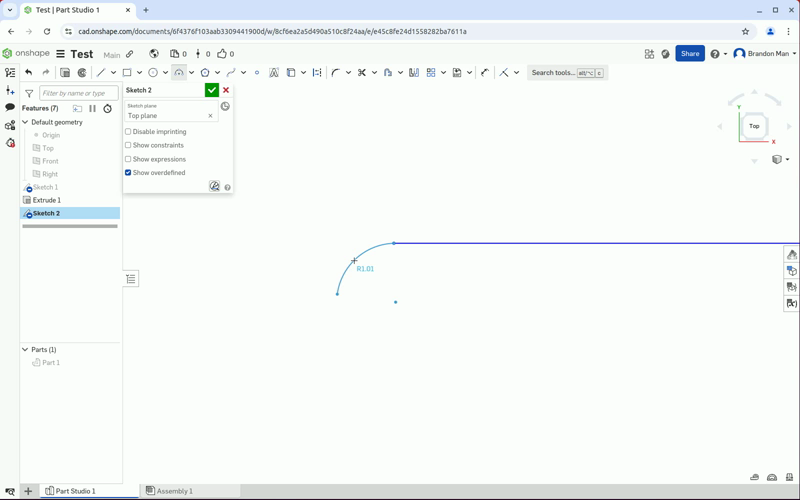
scroll(-6)
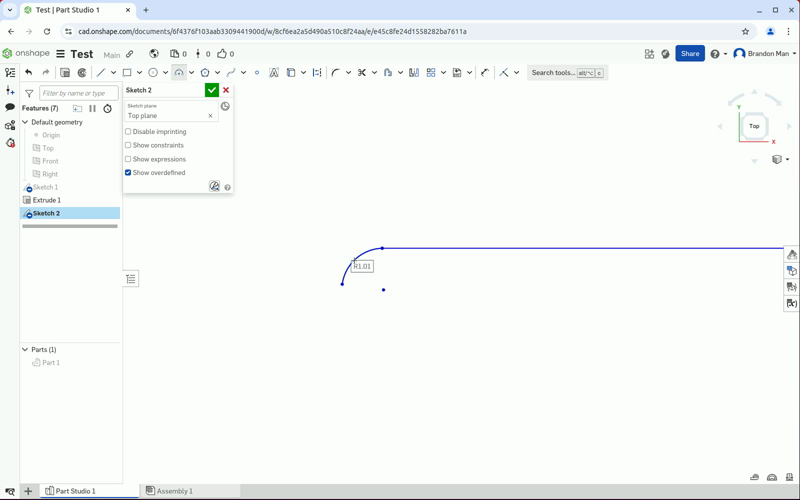
scroll(-6)
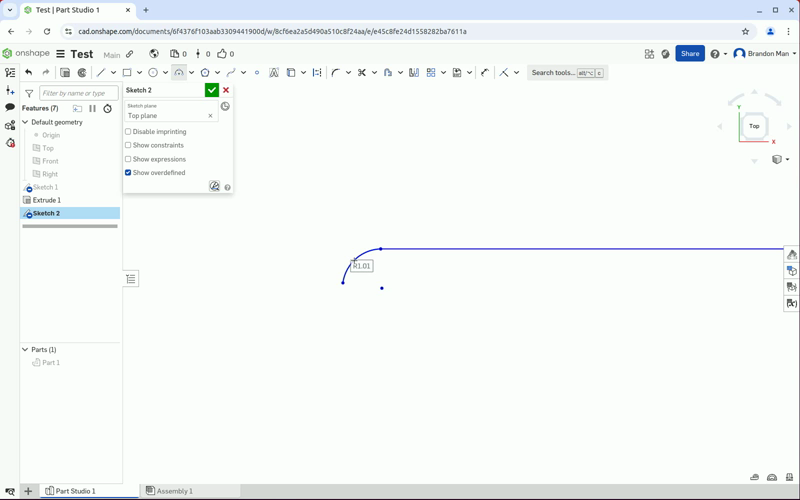
scroll(-6)
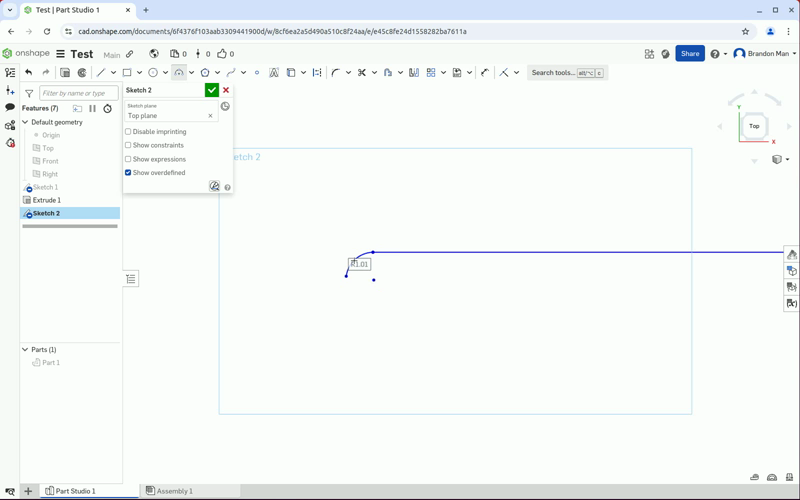
scroll(-6)
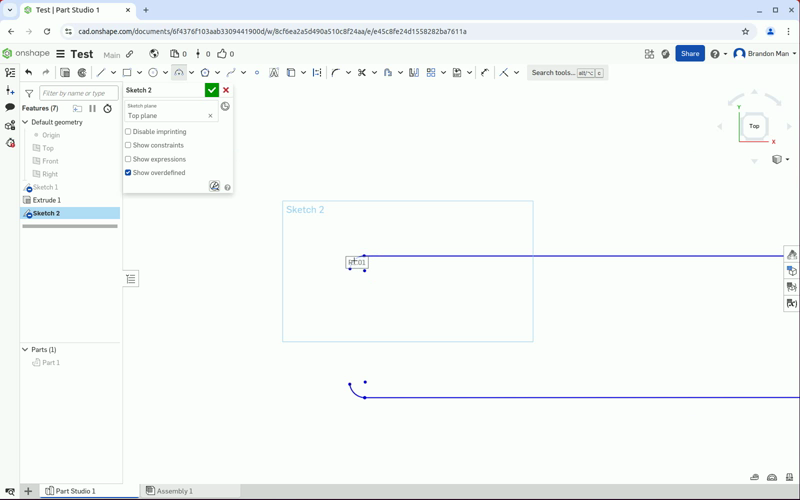
scroll(-6)
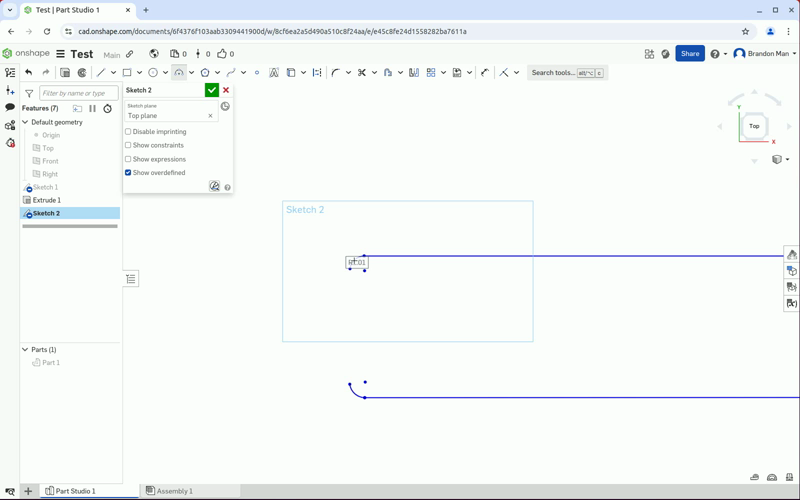
scroll(-6)
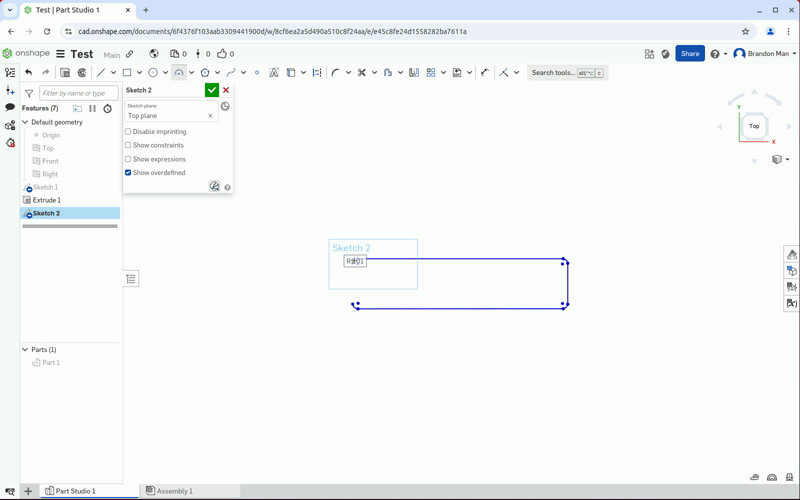
key_up(shift)
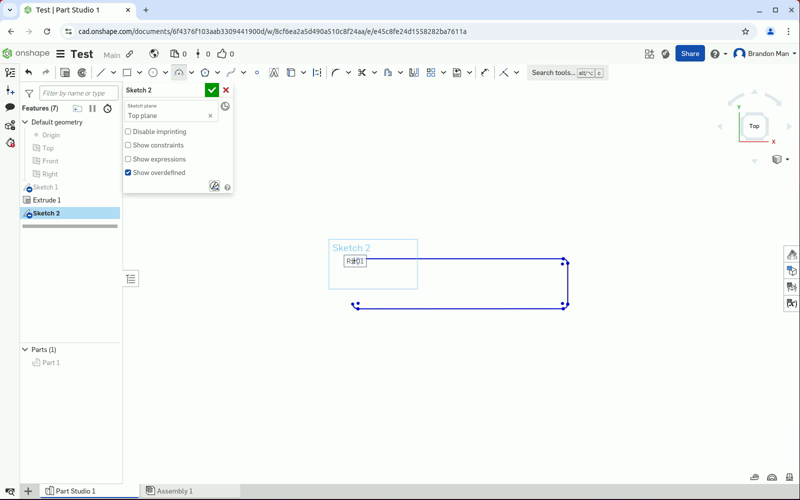
key(esc)
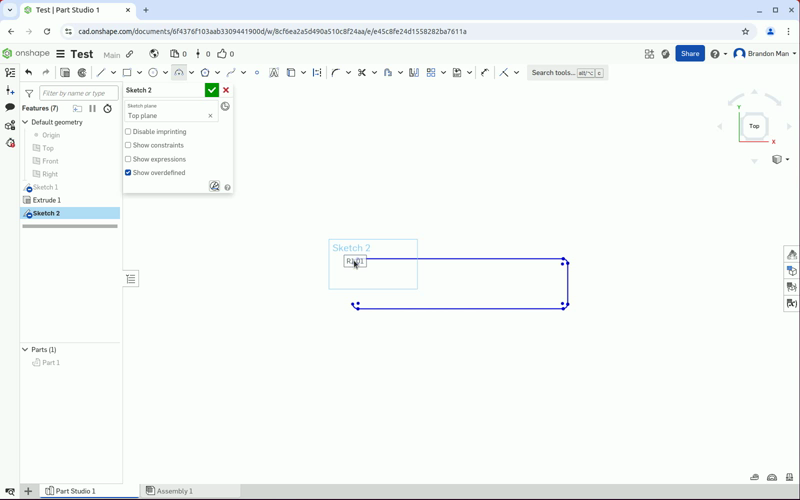
key(l)
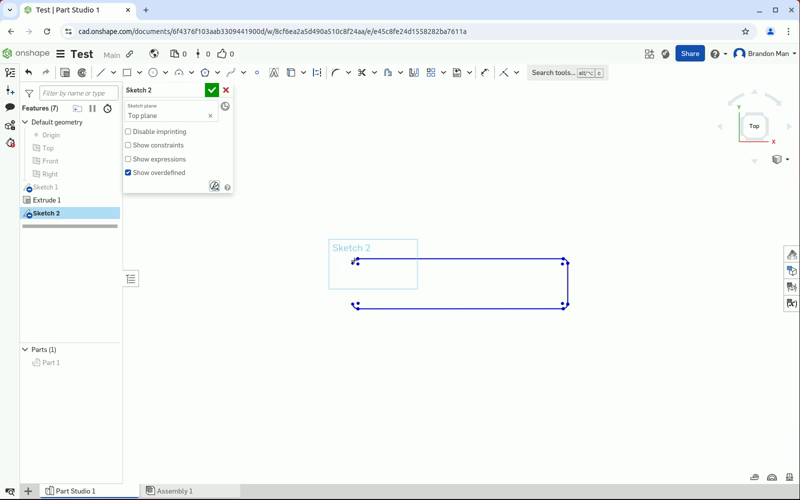
mouse_move(352, 263)
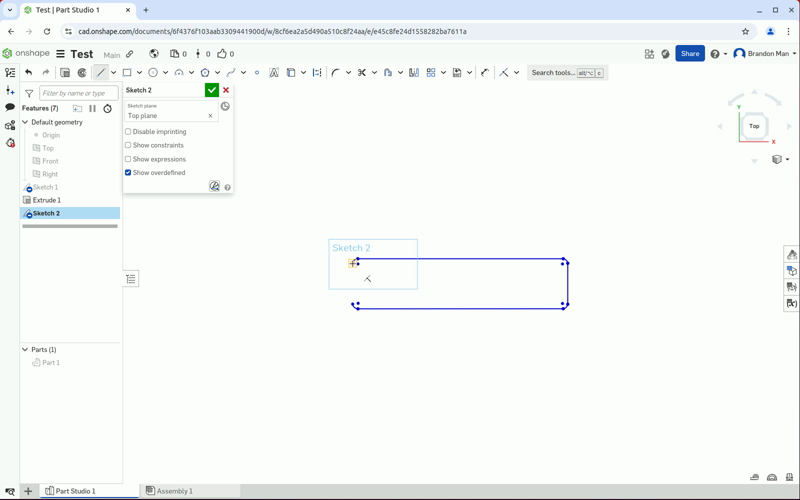
scroll(6)
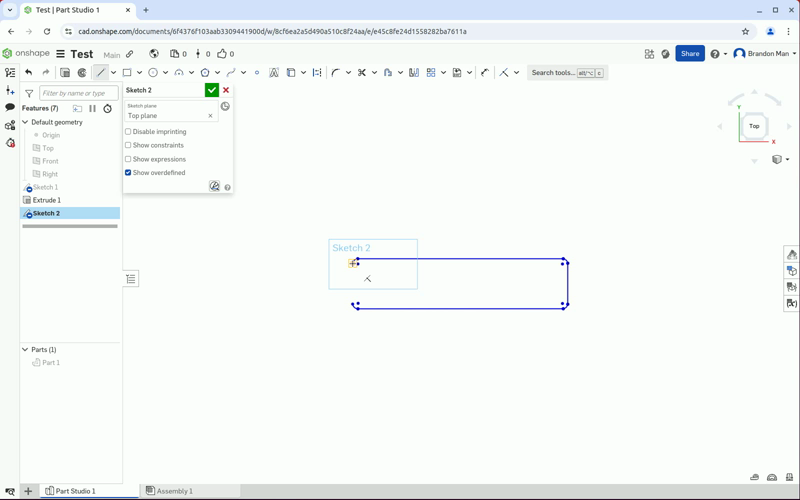
scroll(6)
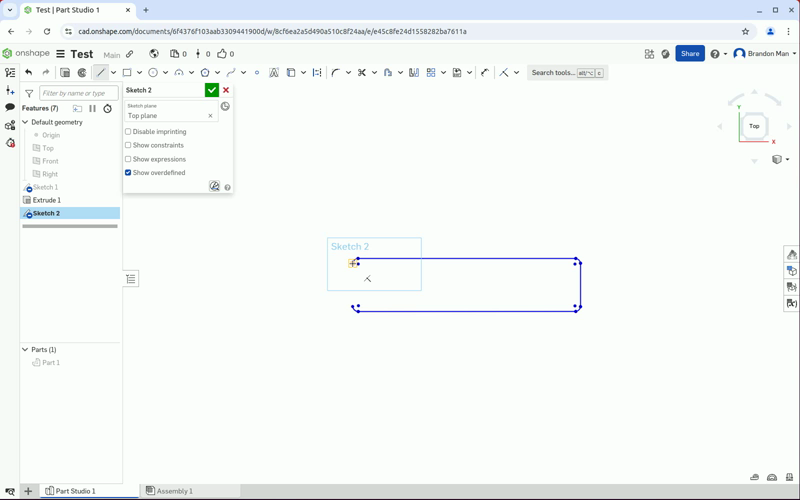
scroll(6)
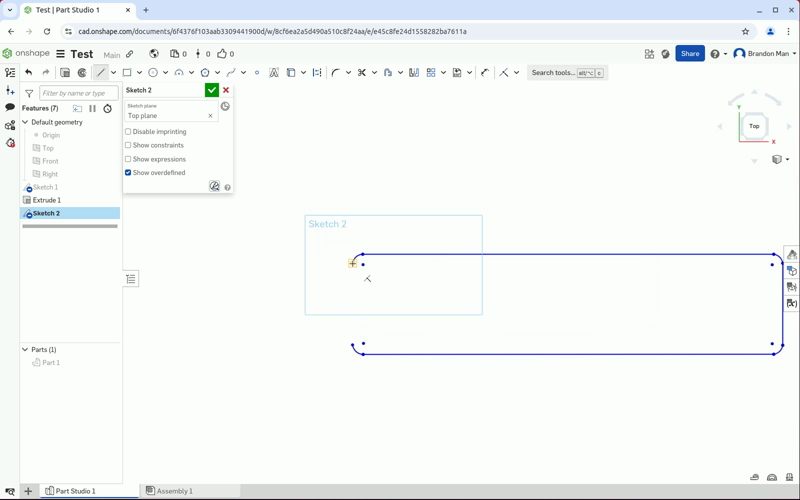
scroll(6)
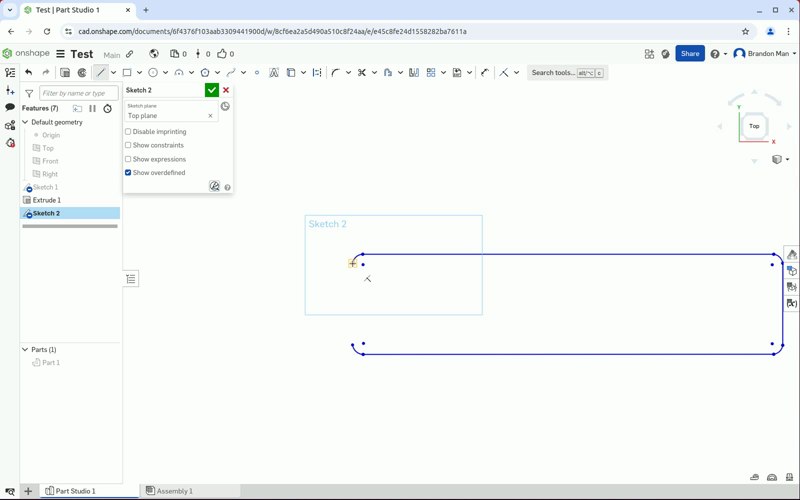
scroll(6)
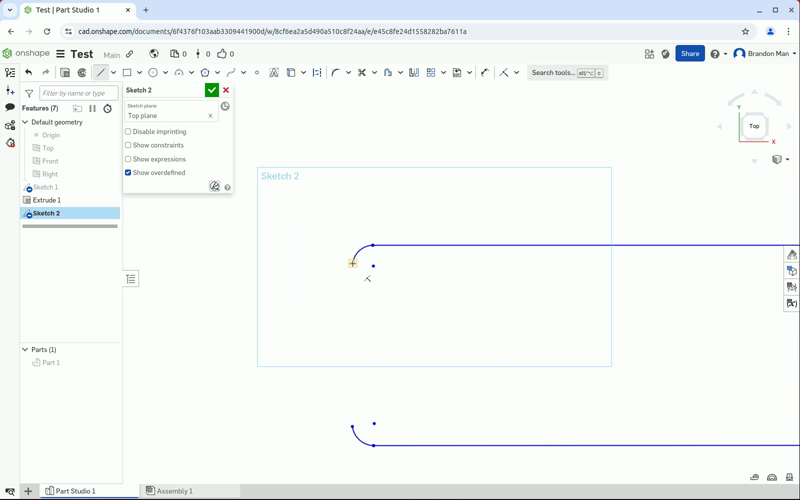
scroll(6)
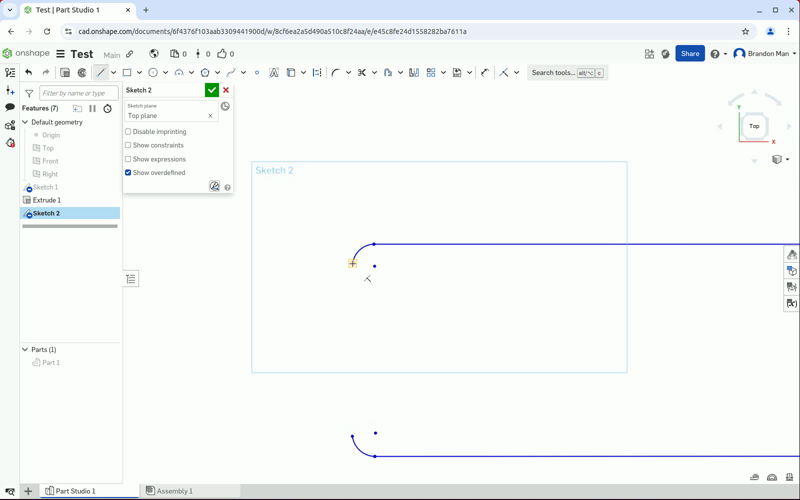
scroll(6)
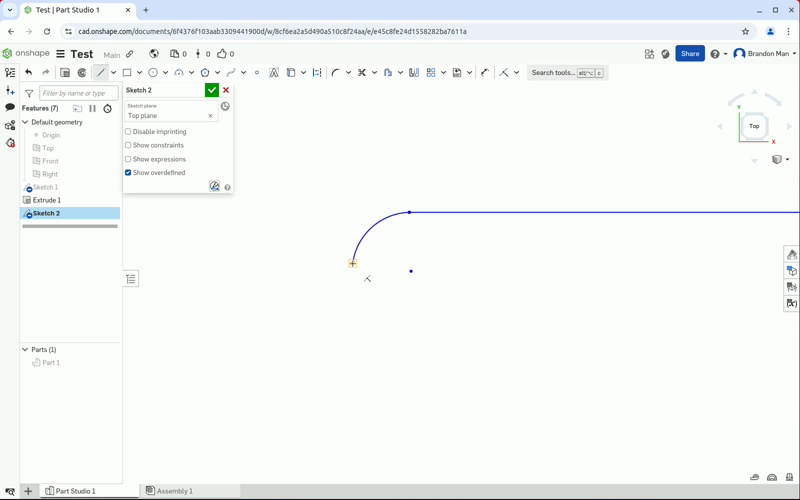
click(352, 263)
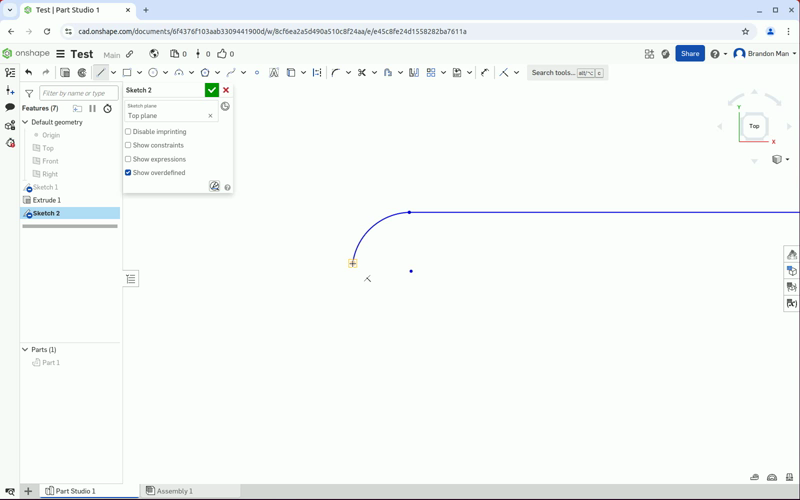
scroll(-6)
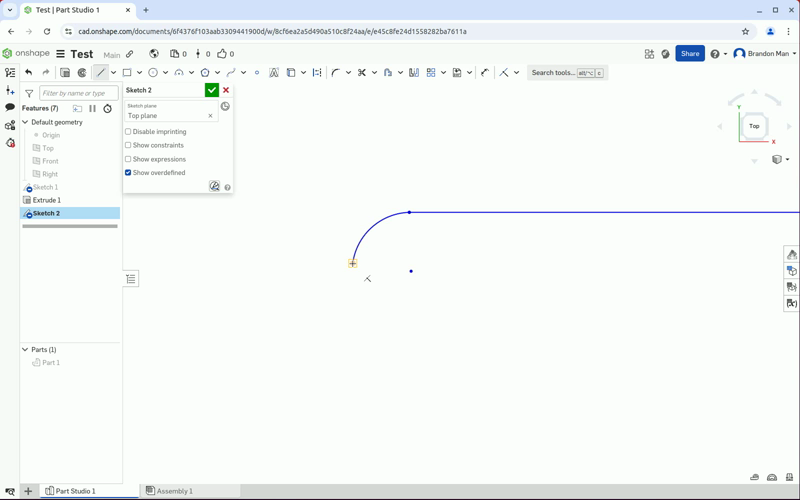
scroll(-6)
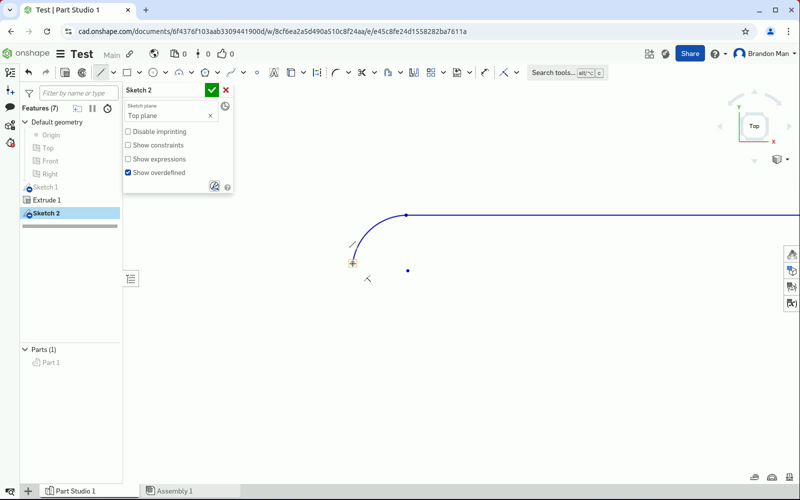
scroll(-6)
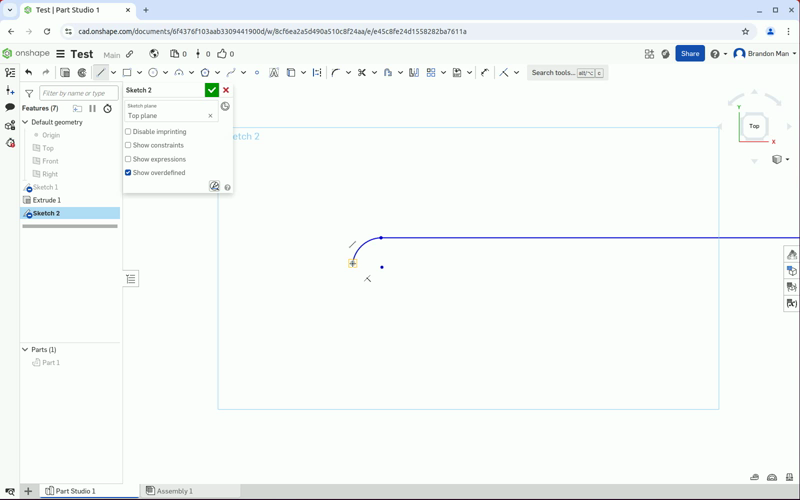
scroll(-6)
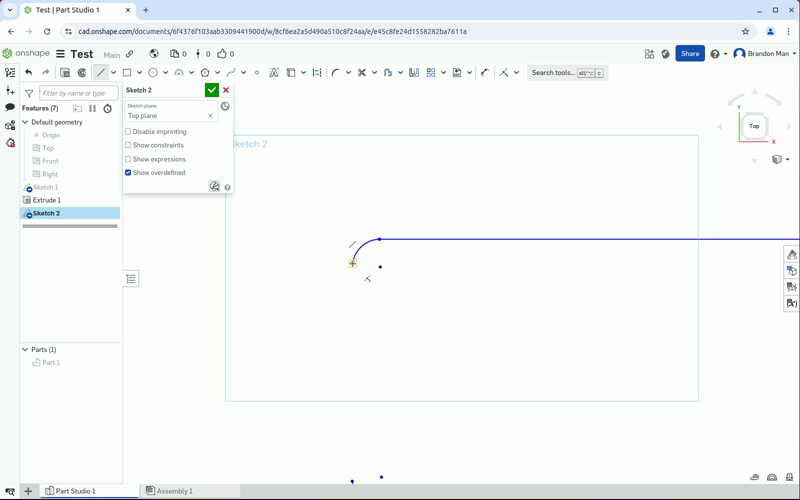
scroll(-6)
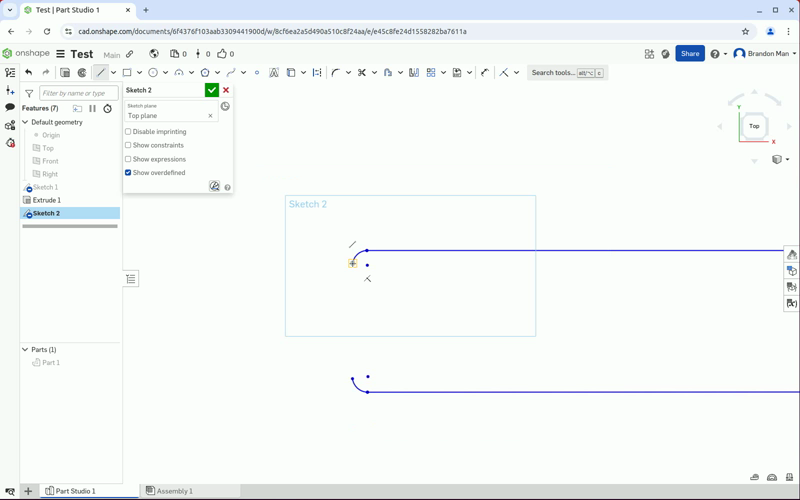
scroll(-6)
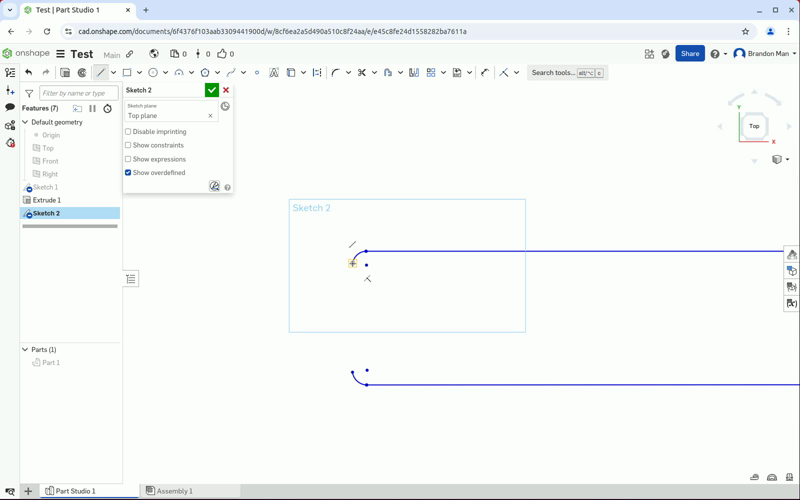
scroll(-6)
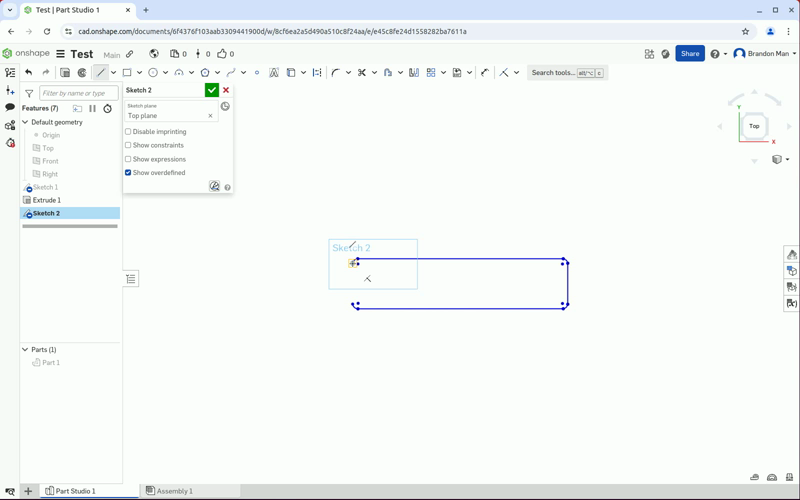
mouse_move(382, 263)
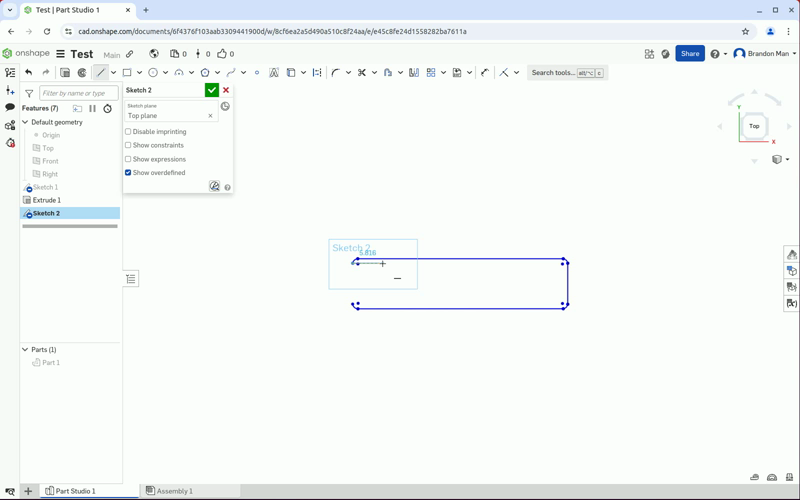
key_down(shift)
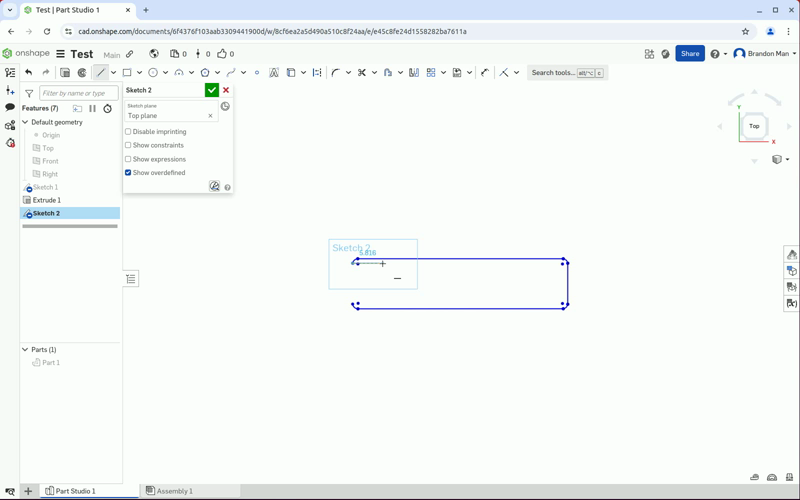
mouse_move(352, 304)
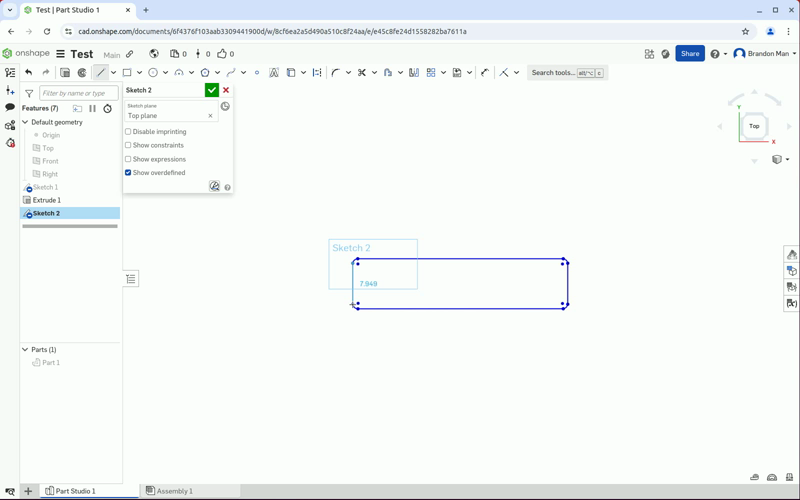
scroll(6)
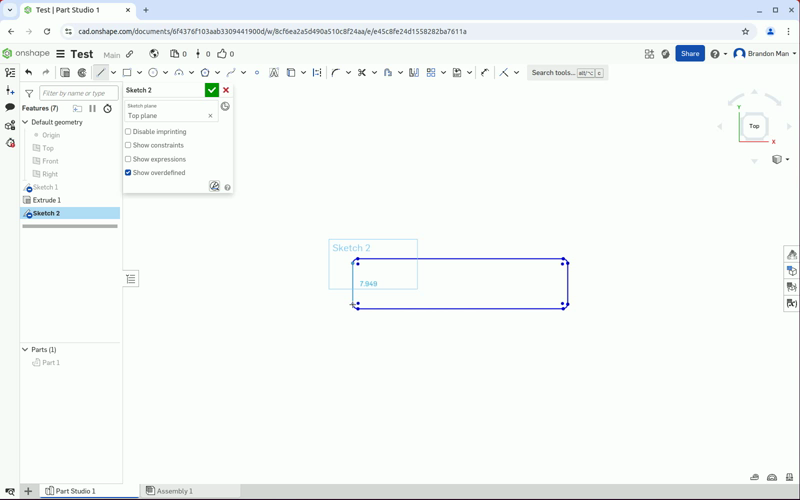
scroll(6)
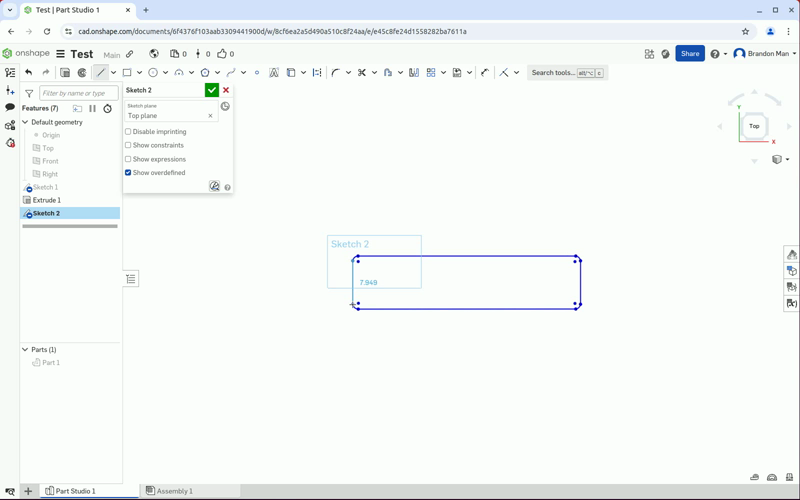
scroll(6)
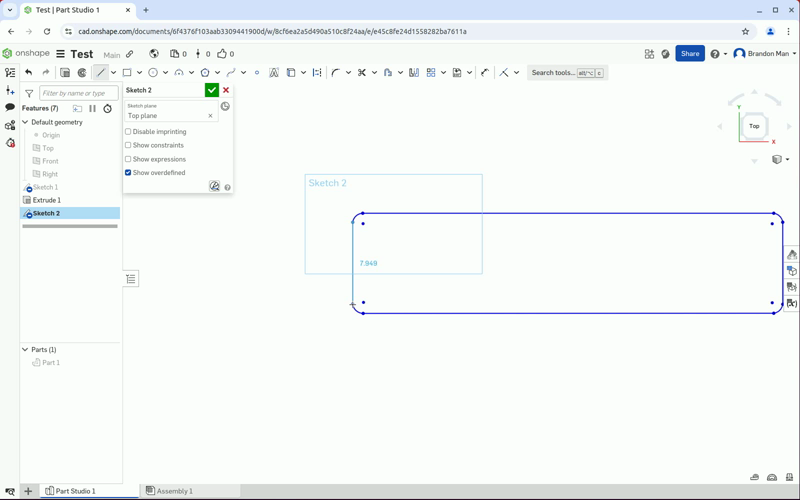
scroll(6)
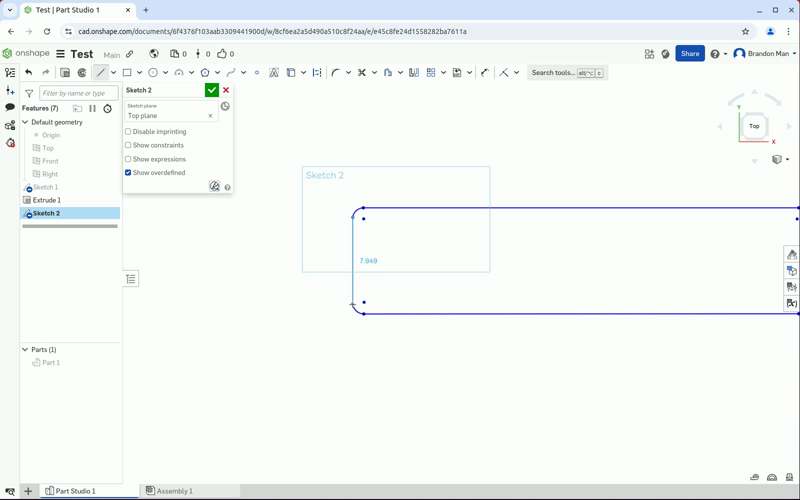
scroll(6)
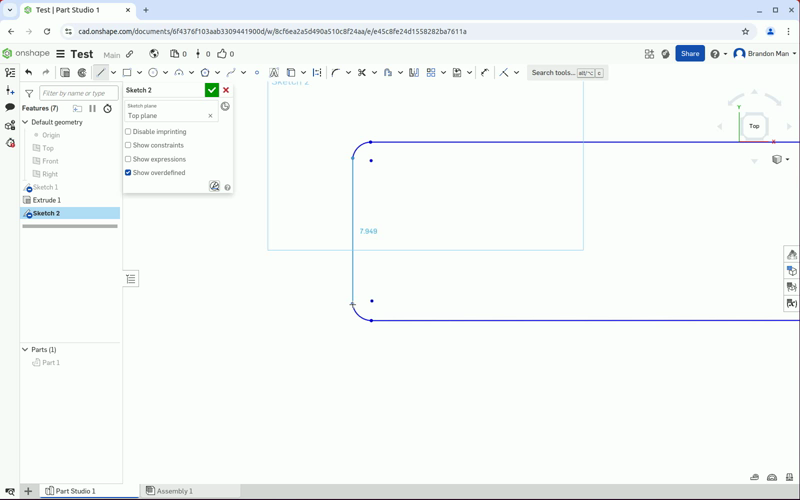
scroll(6)
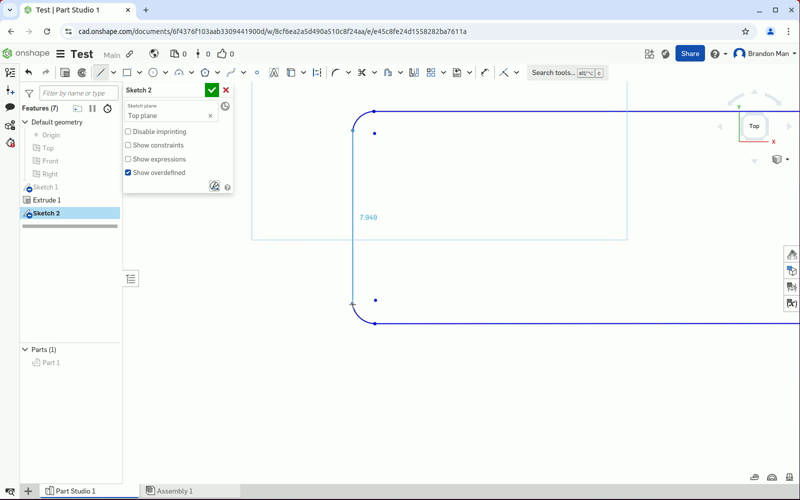
scroll(6)
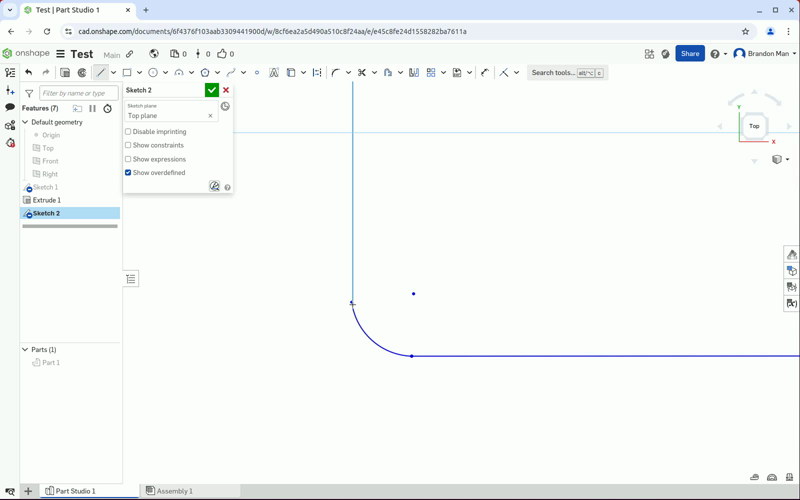
key_up(shift)
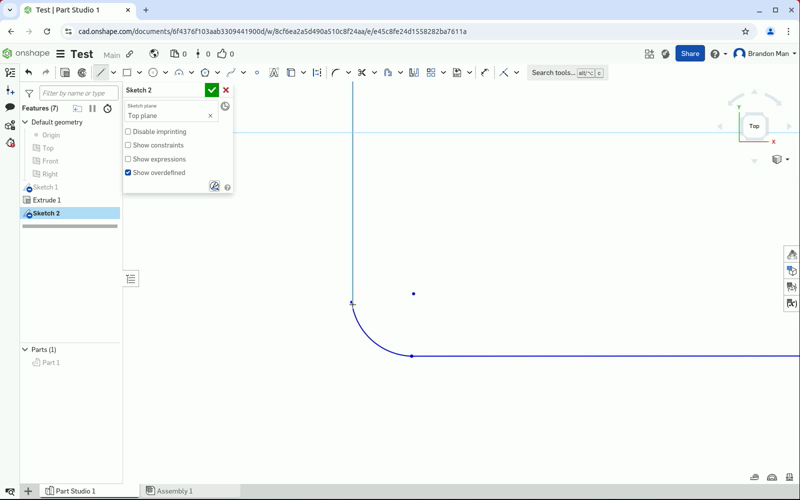
click(352, 304)
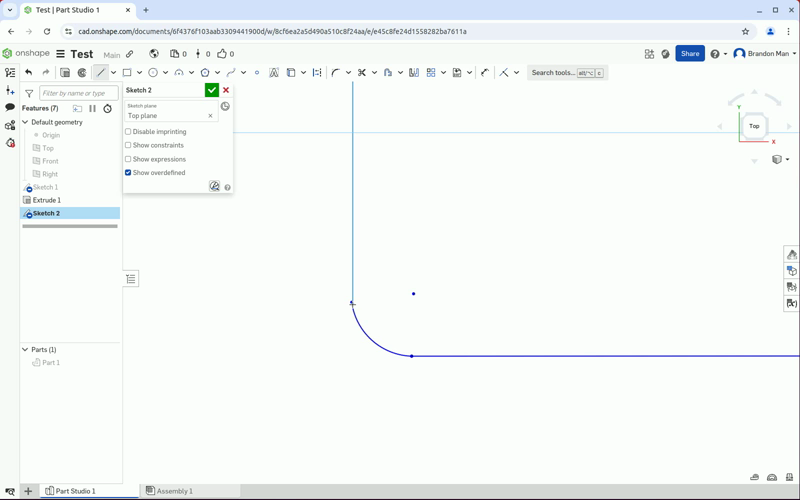
scroll(-6)
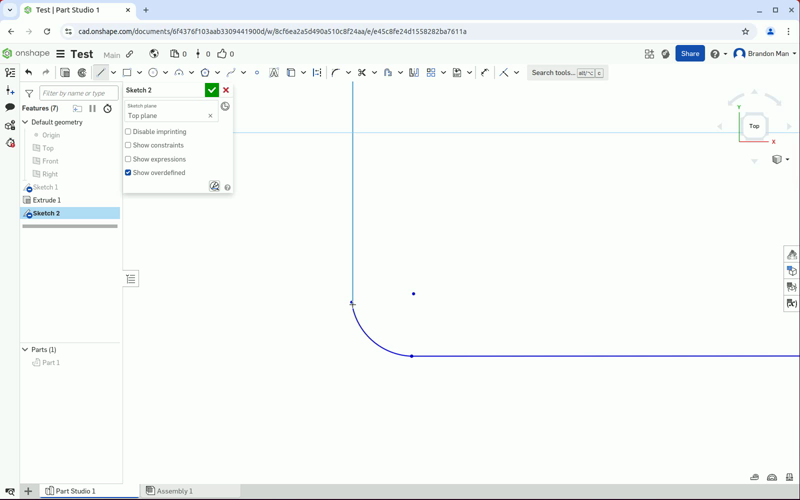
scroll(-6)
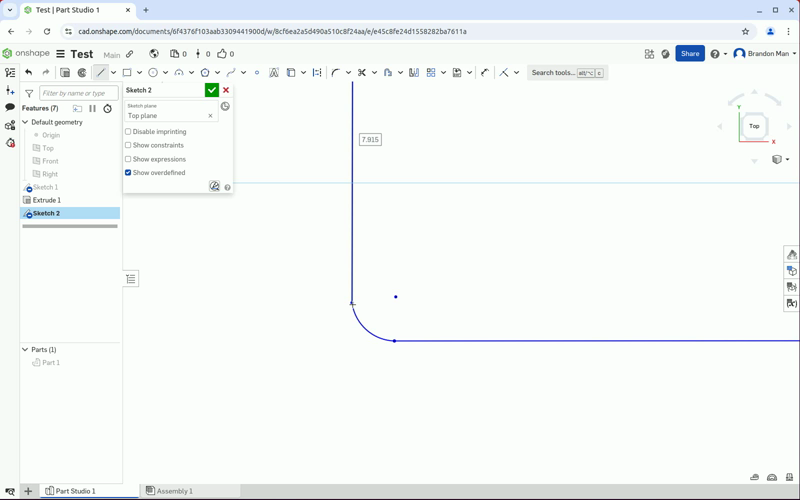
scroll(-6)
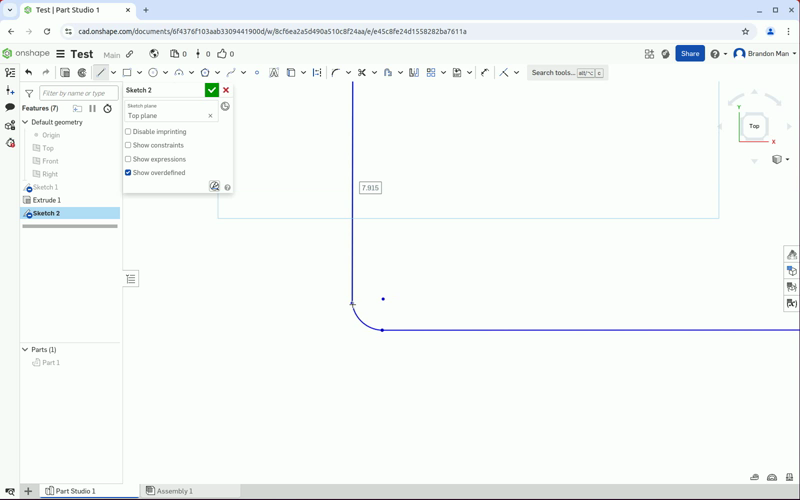
scroll(-6)
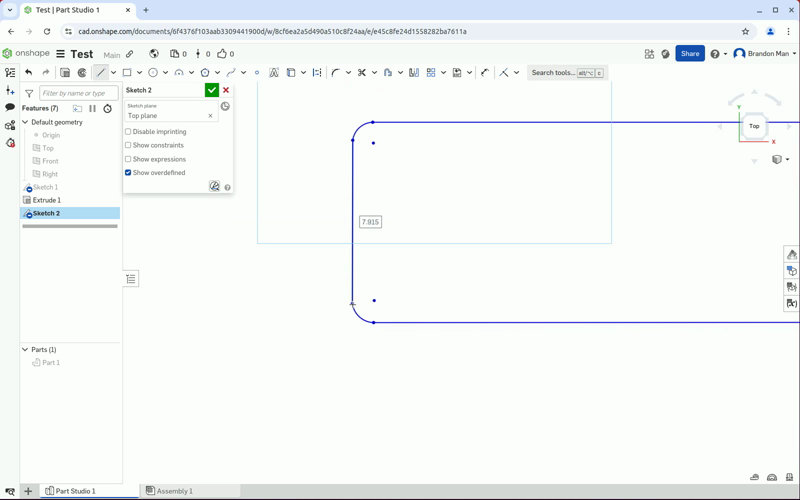
scroll(-6)
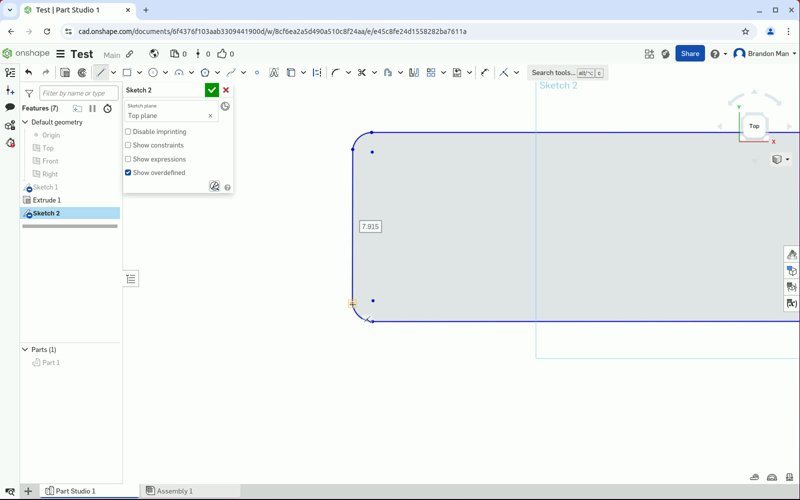
scroll(-6)
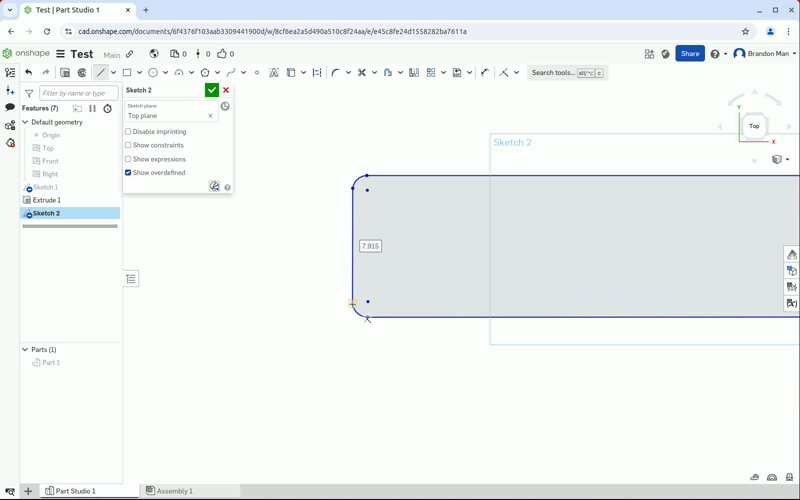
scroll(-6)
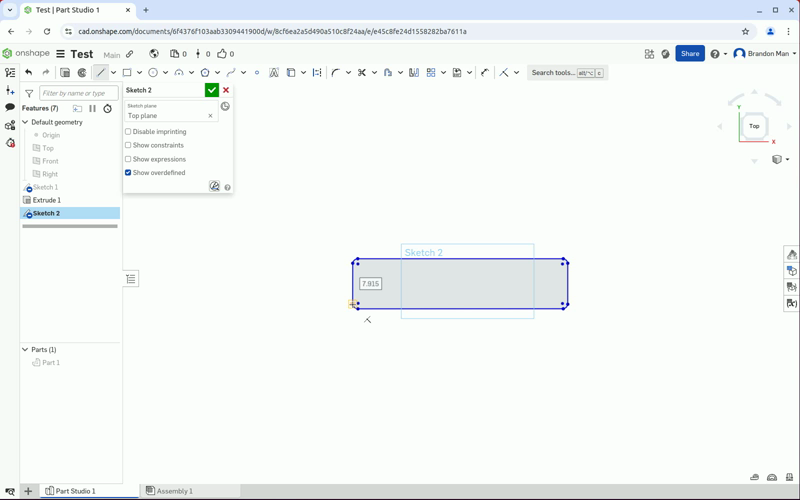
key(esc)
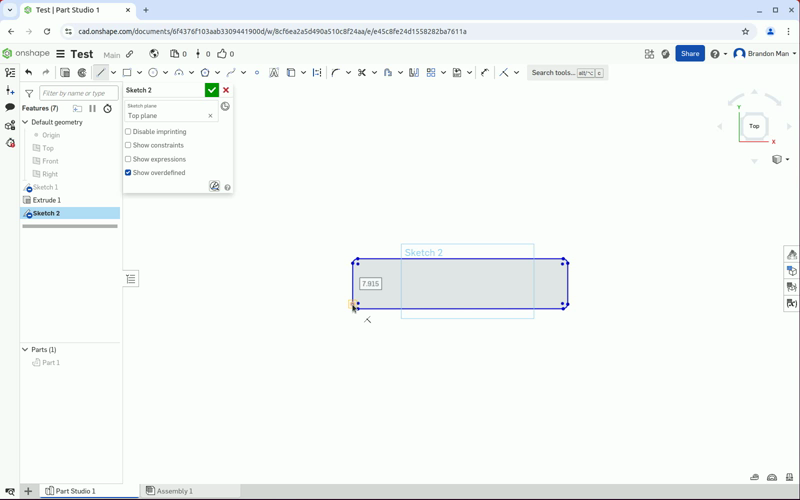
key(a)
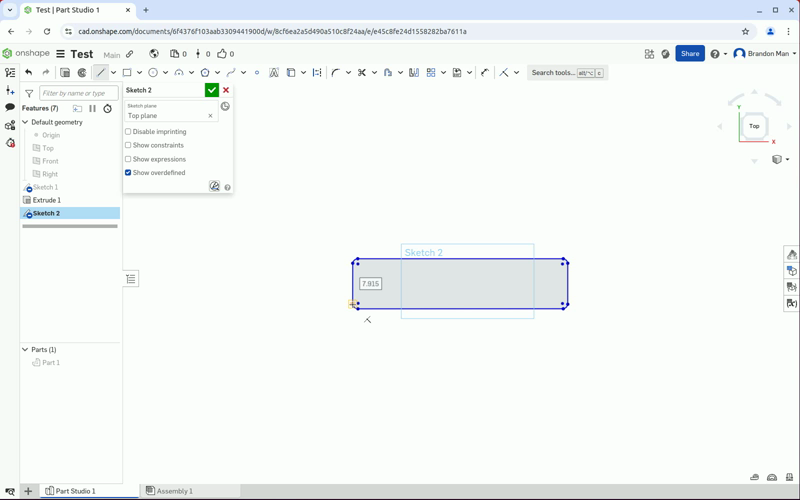
key_down(shift)
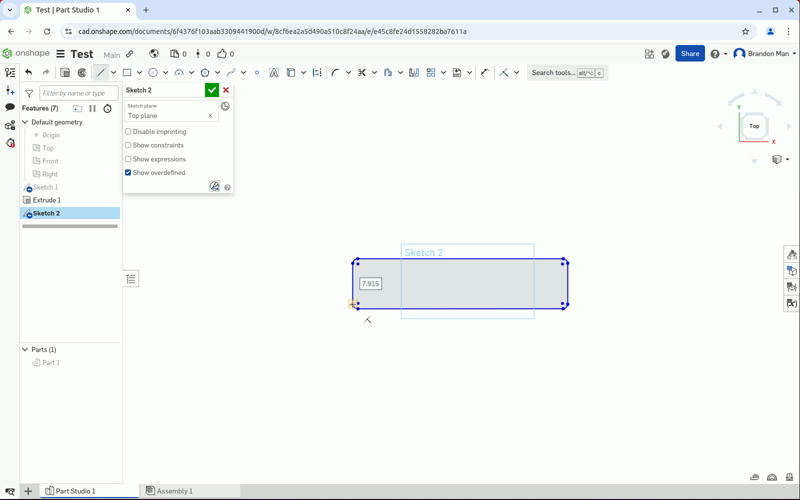
mouse_move(355, 292)
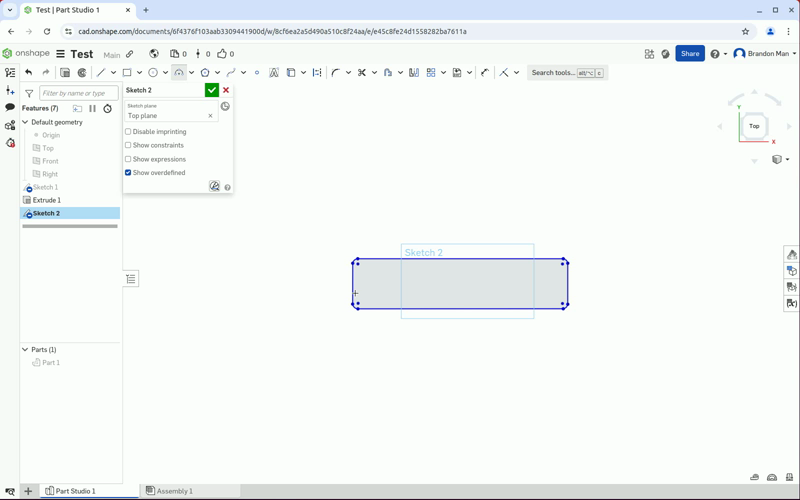
click(355, 292)
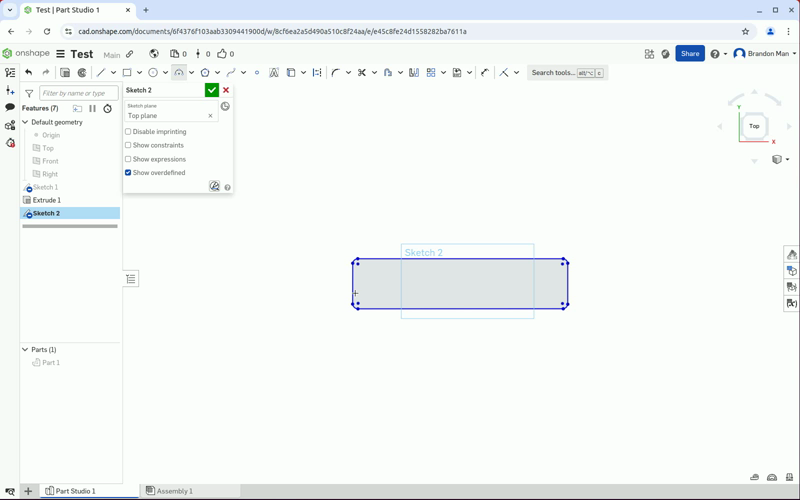
key_up(shift)
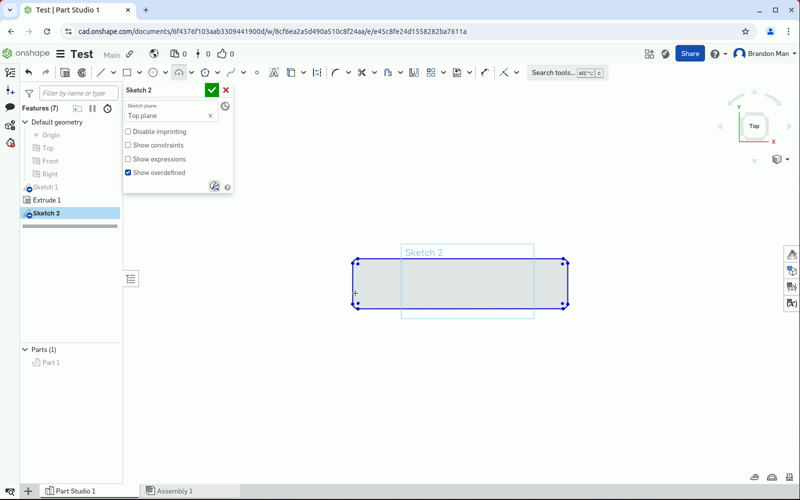
key_down(shift)
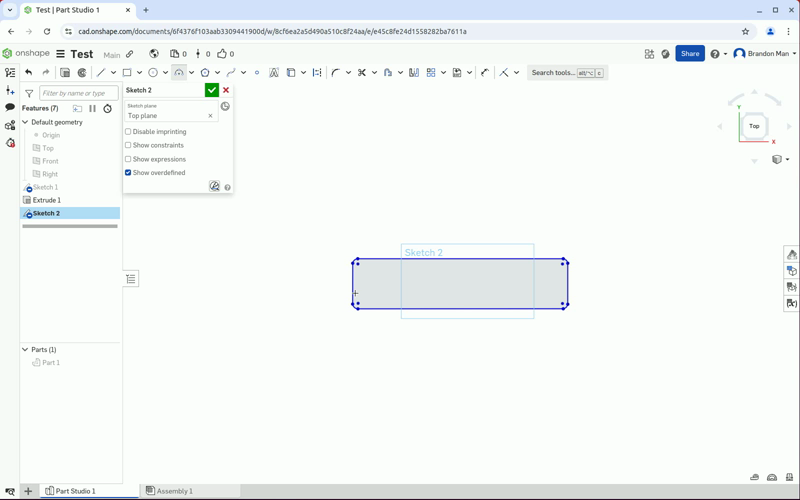
mouse_move(362, 292)
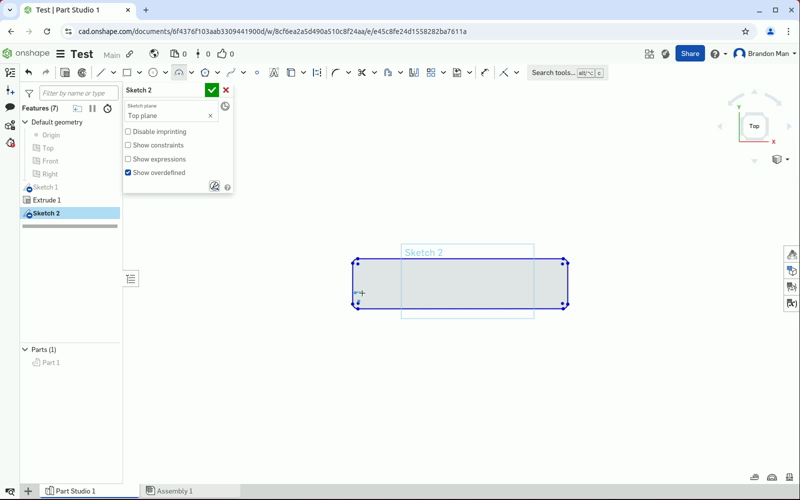
scroll(6)
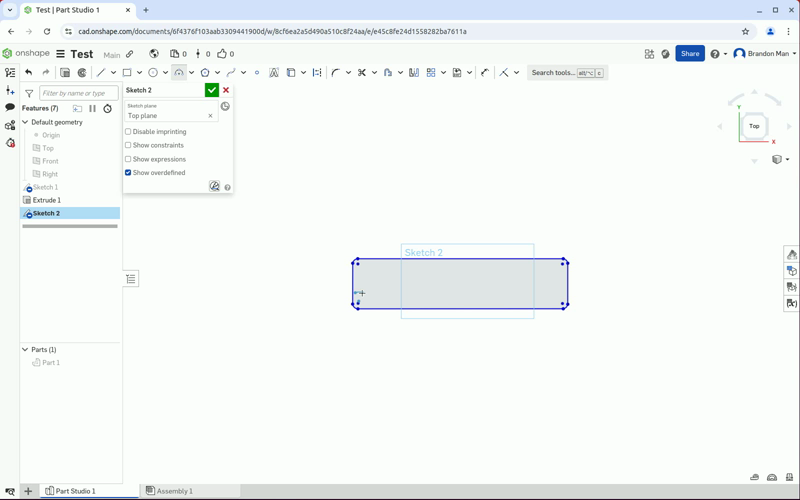
scroll(6)
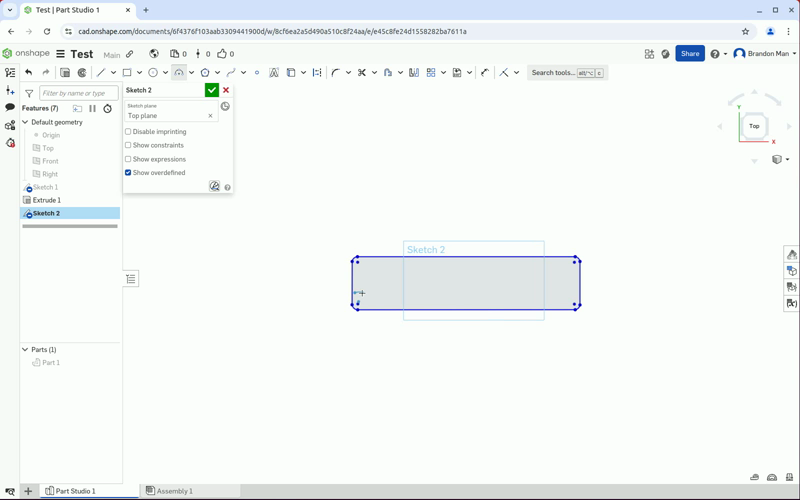
scroll(6)
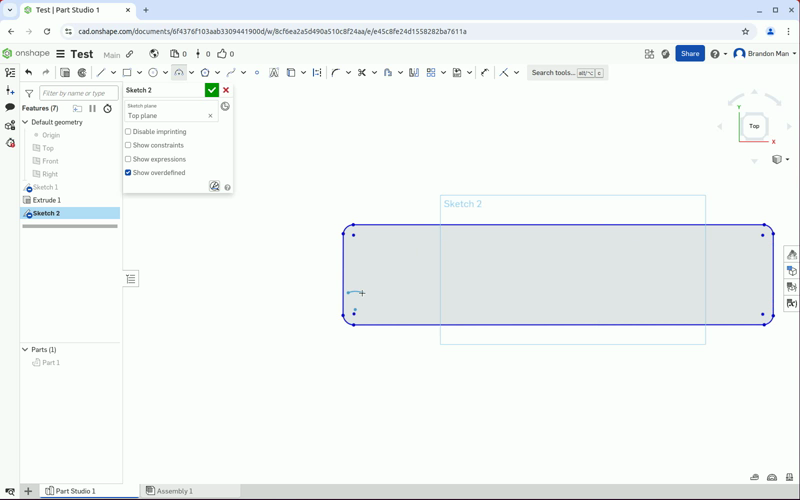
scroll(6)
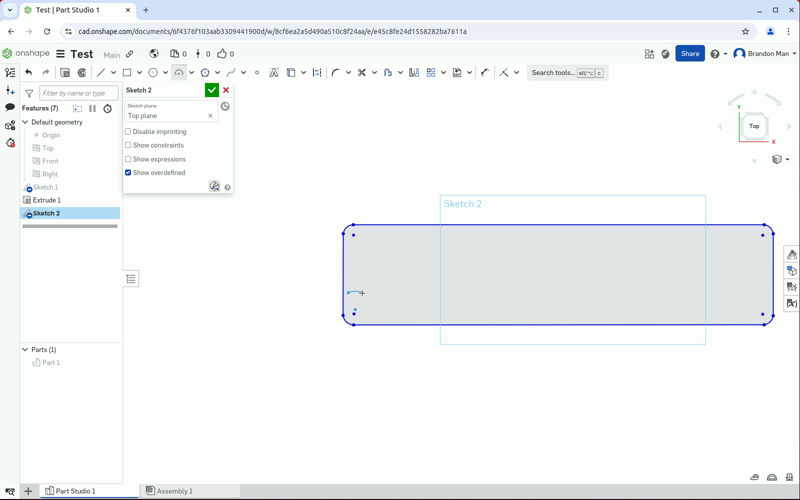
scroll(6)
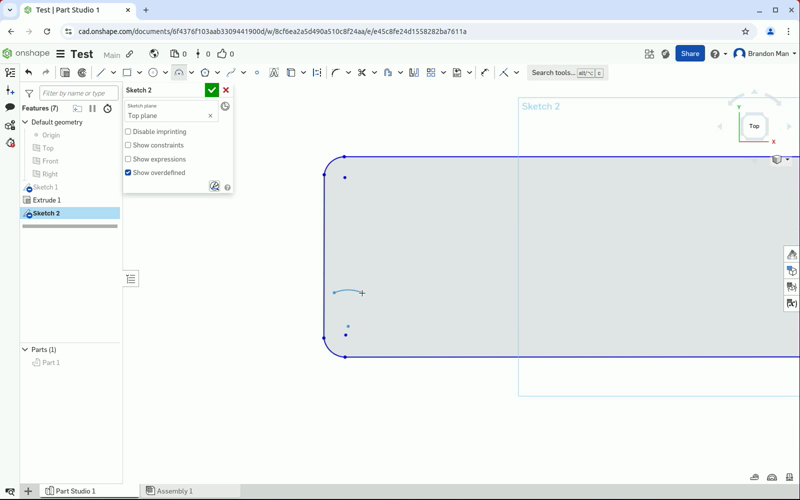
scroll(6)
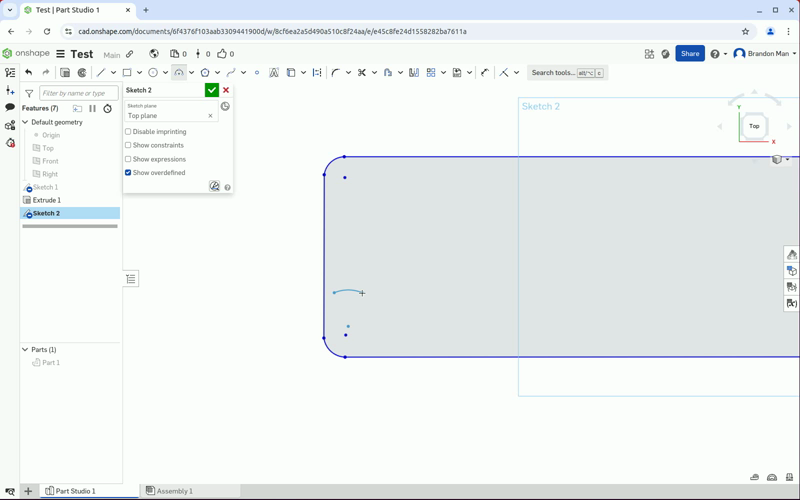
scroll(6)
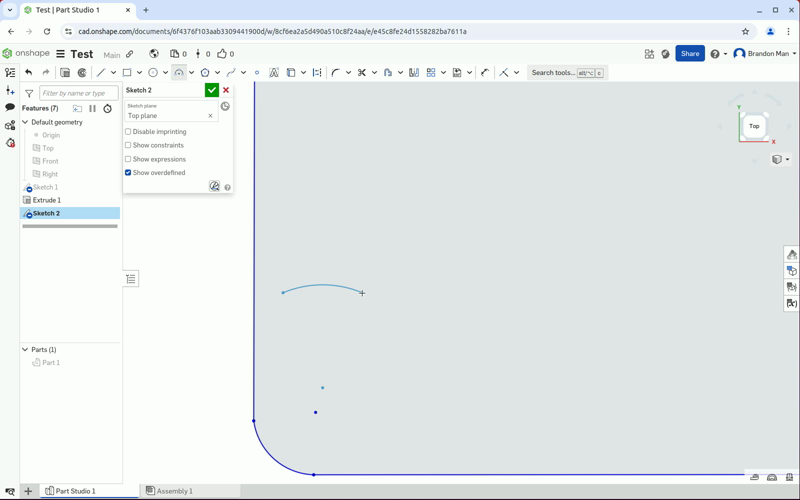
click(362, 292)
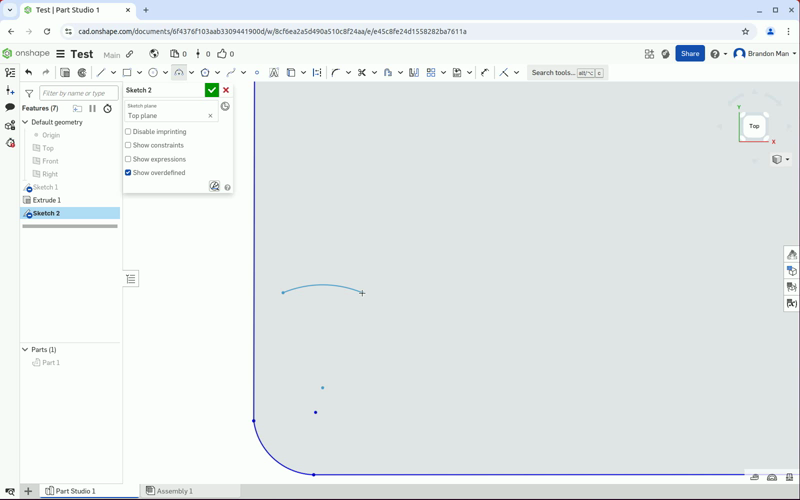
scroll(-6)
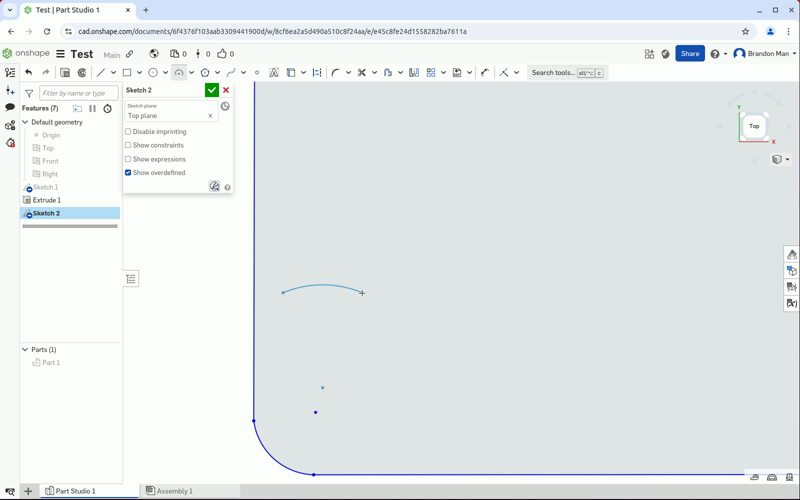
scroll(-6)
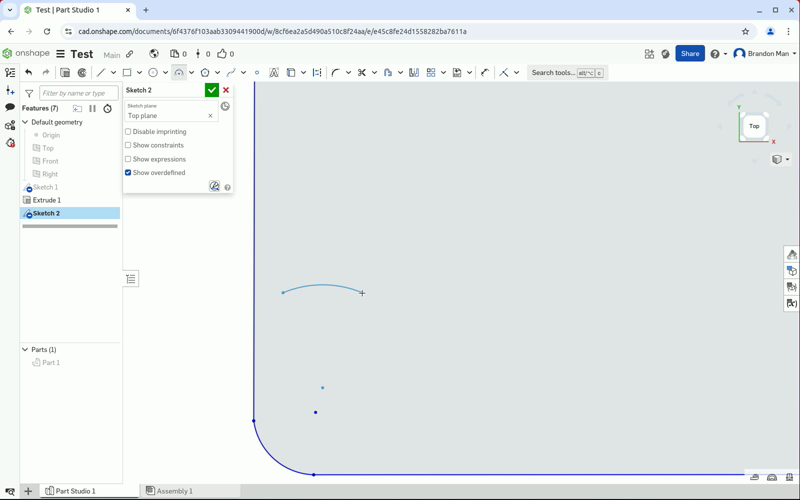
scroll(-6)
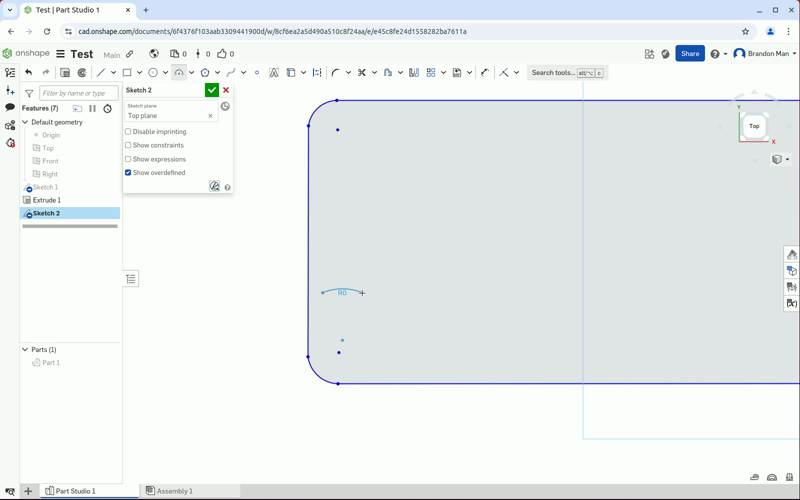
scroll(-6)
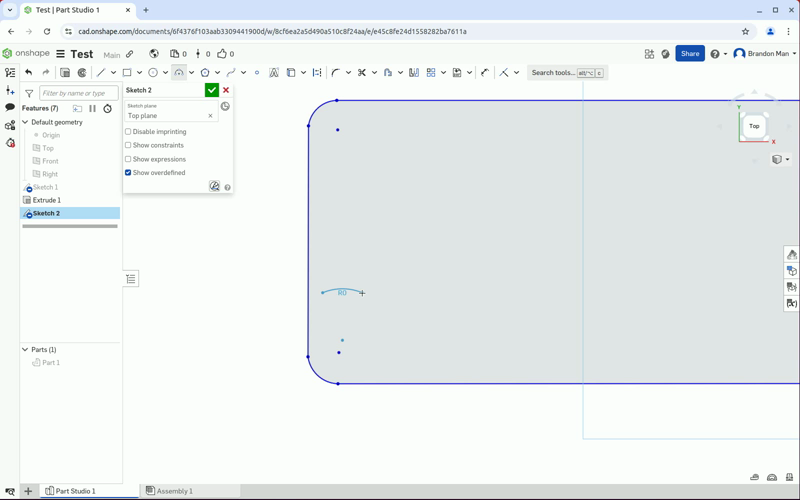
scroll(-6)
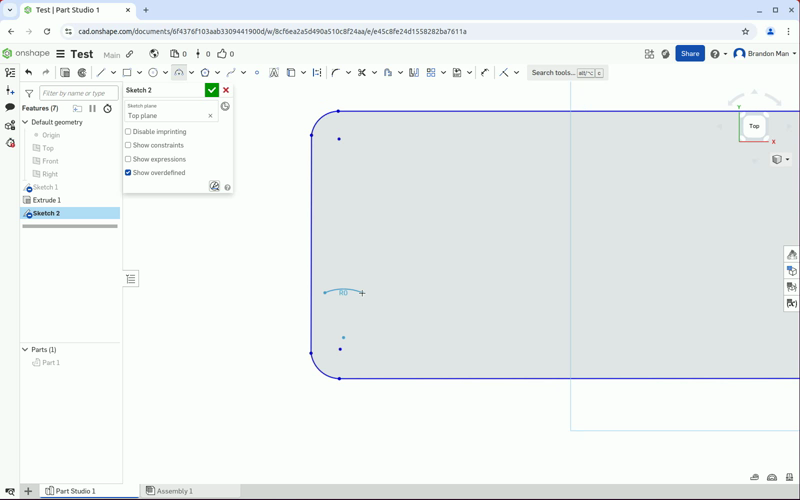
scroll(-6)
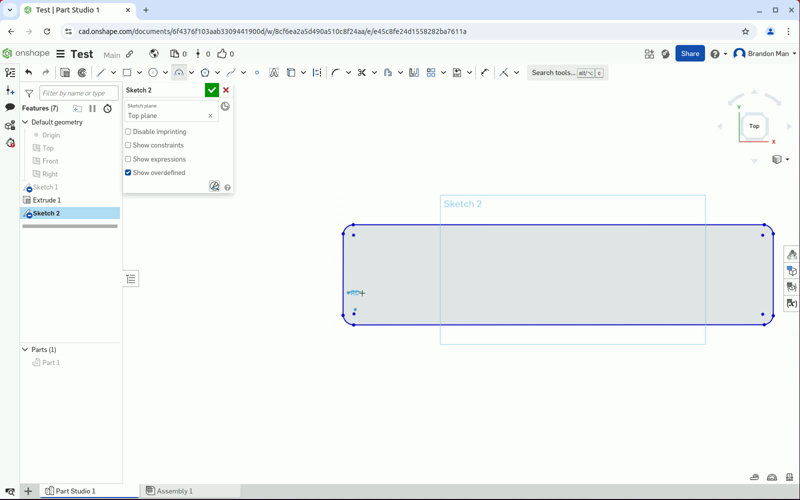
scroll(-6)
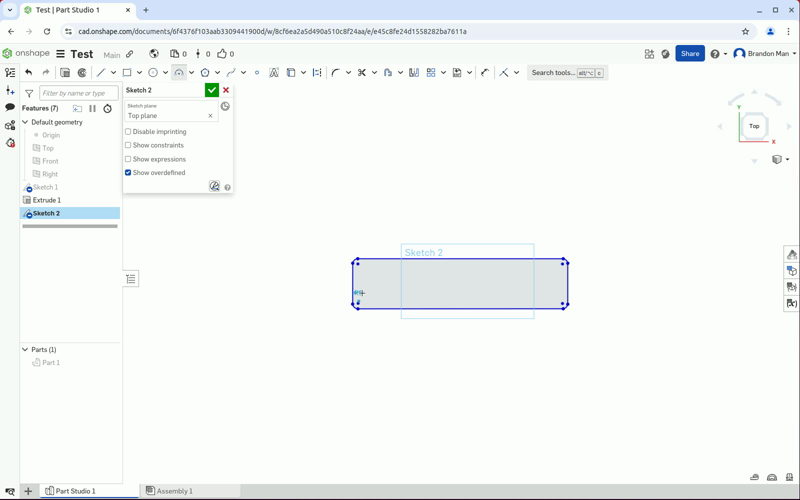
mouse_move(358, 296)
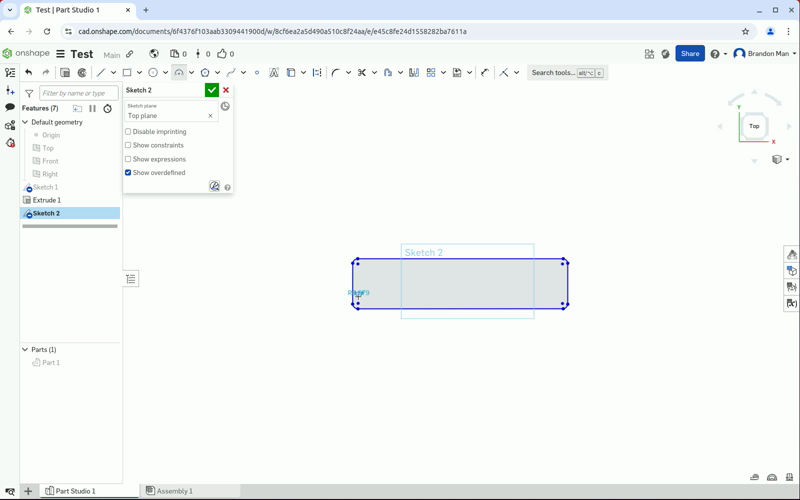
scroll(6)
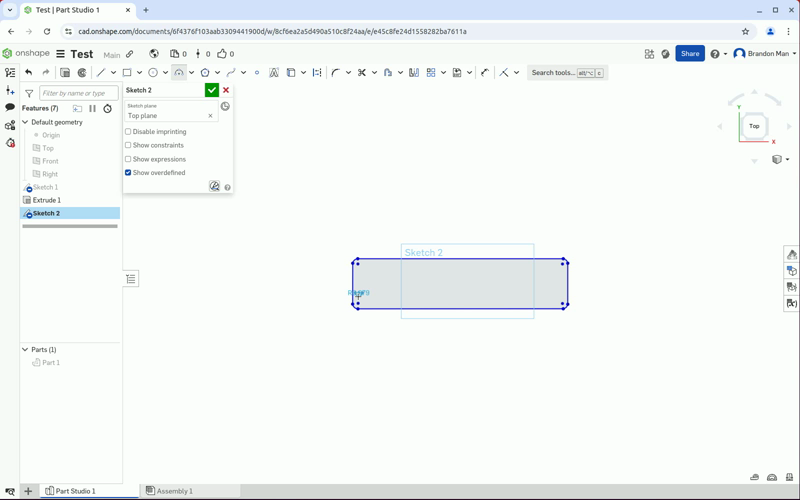
scroll(6)
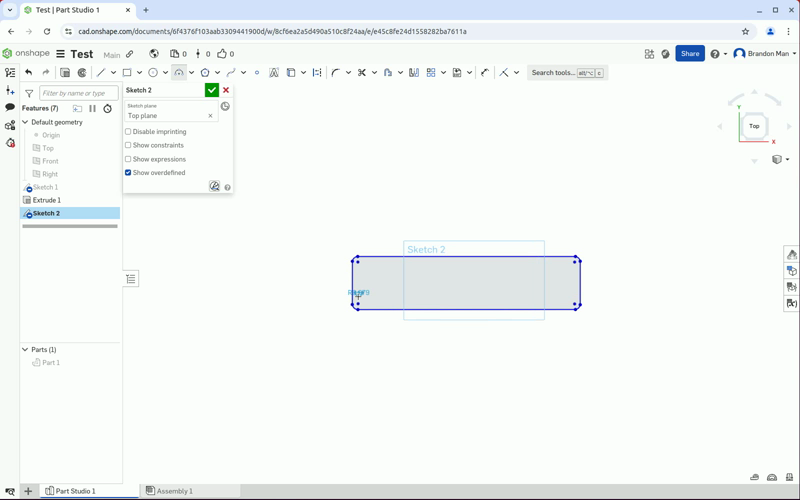
scroll(6)
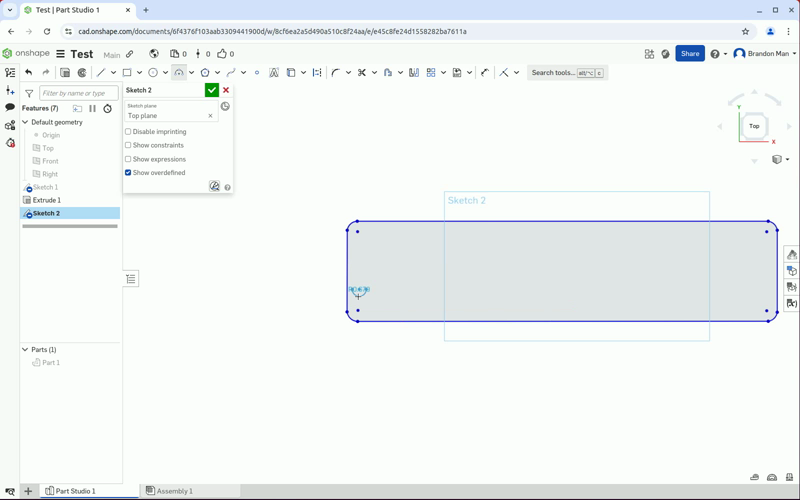
scroll(6)
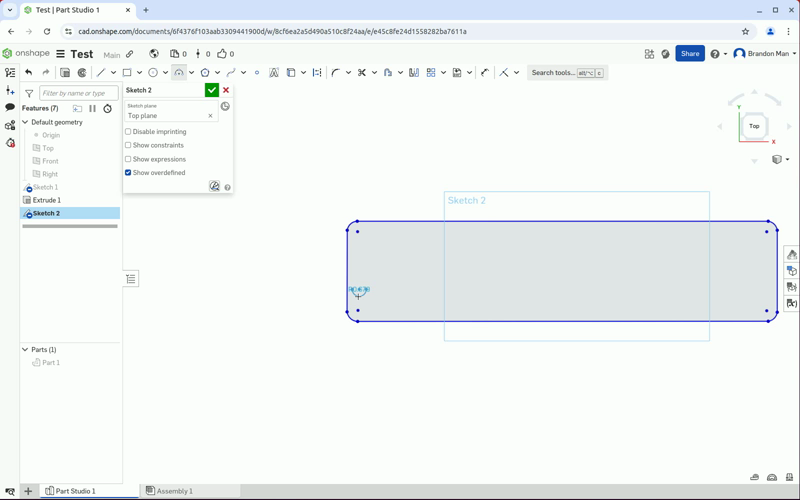
scroll(6)
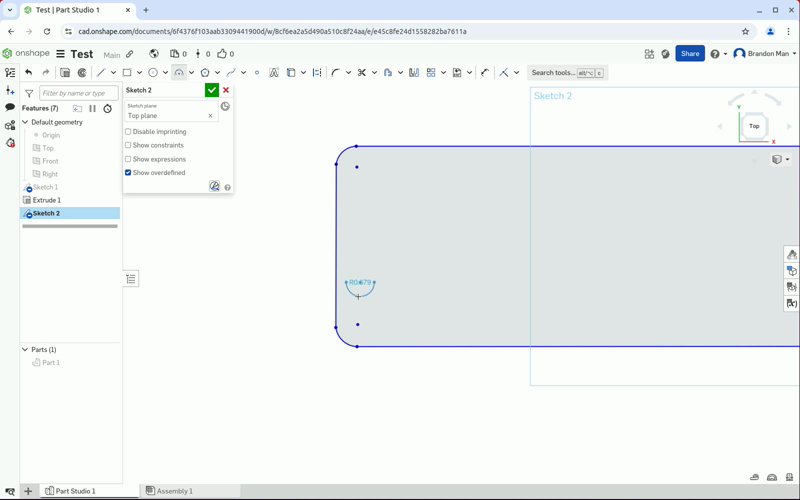
scroll(6)
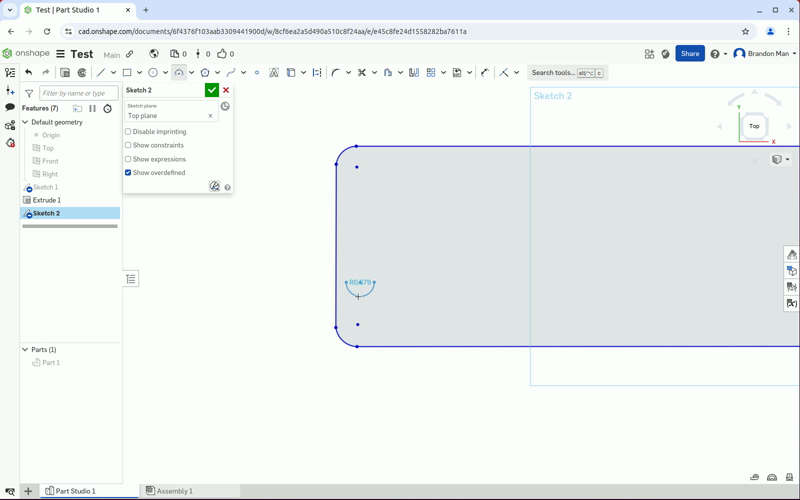
scroll(6)
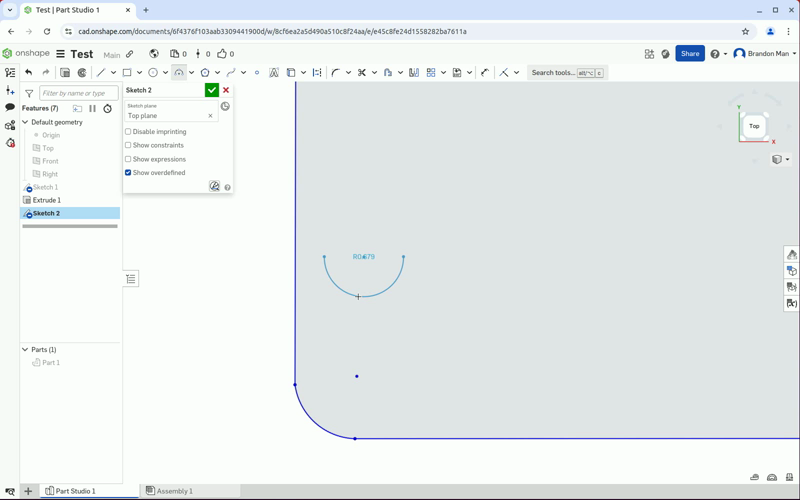
click(358, 296)
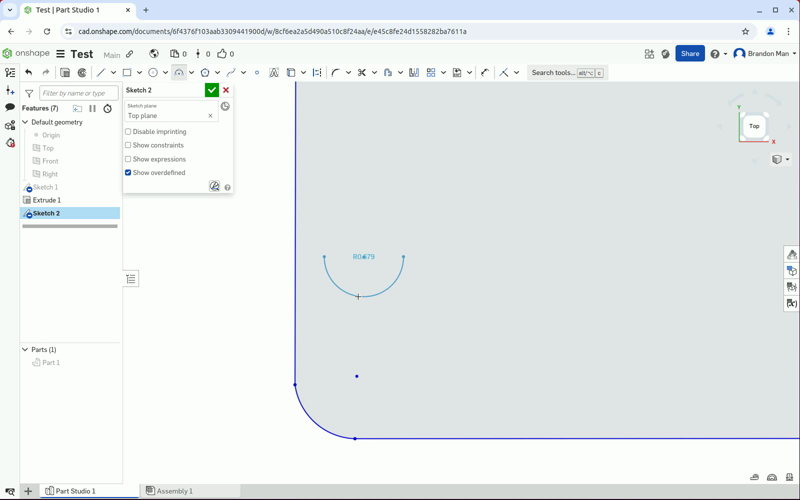
scroll(-6)
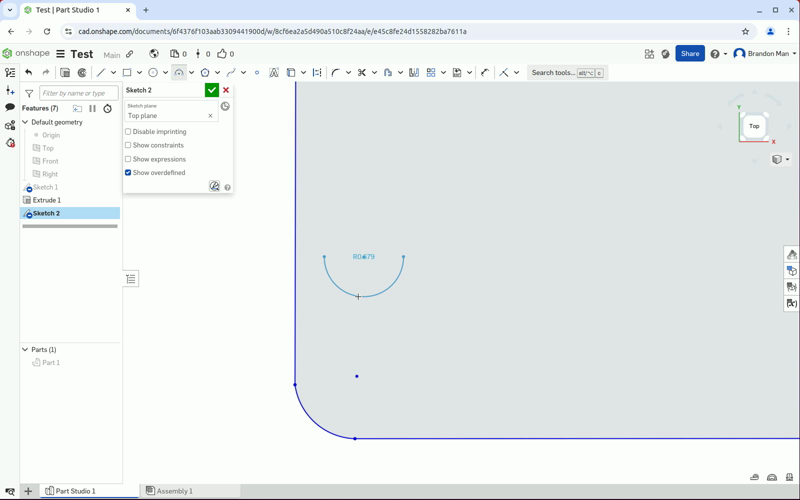
scroll(-6)
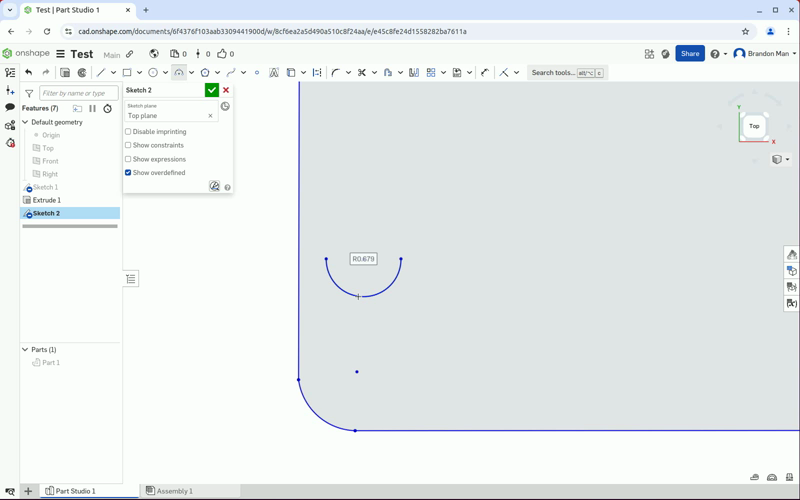
scroll(-6)
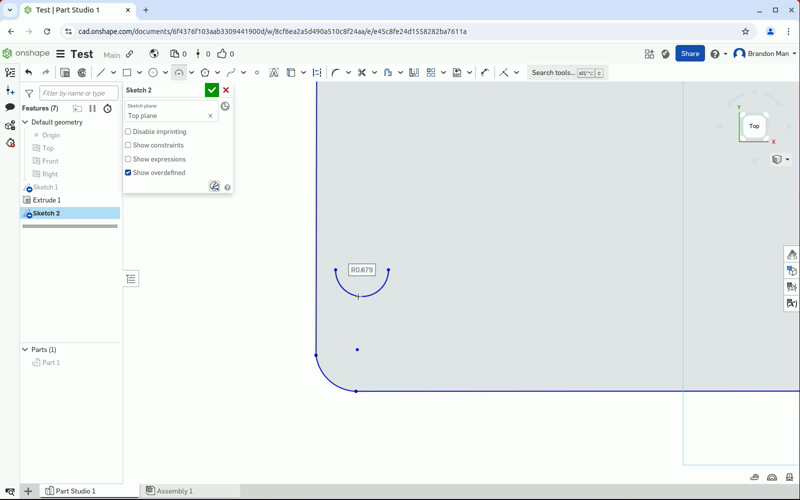
scroll(-6)
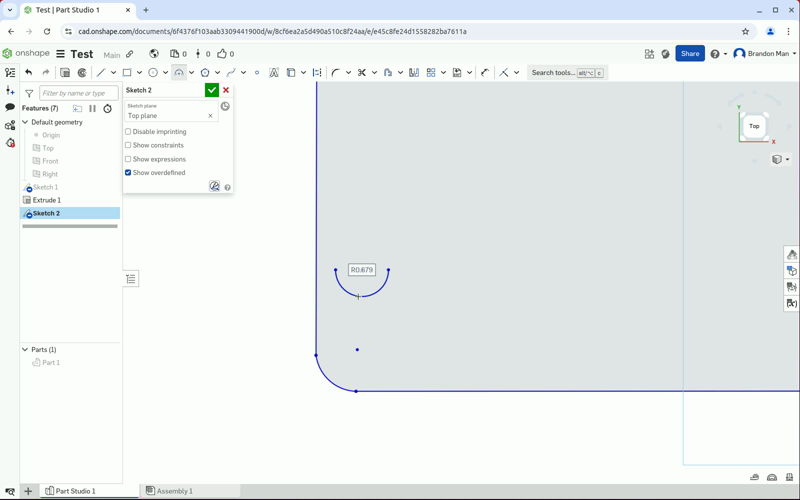
scroll(-6)
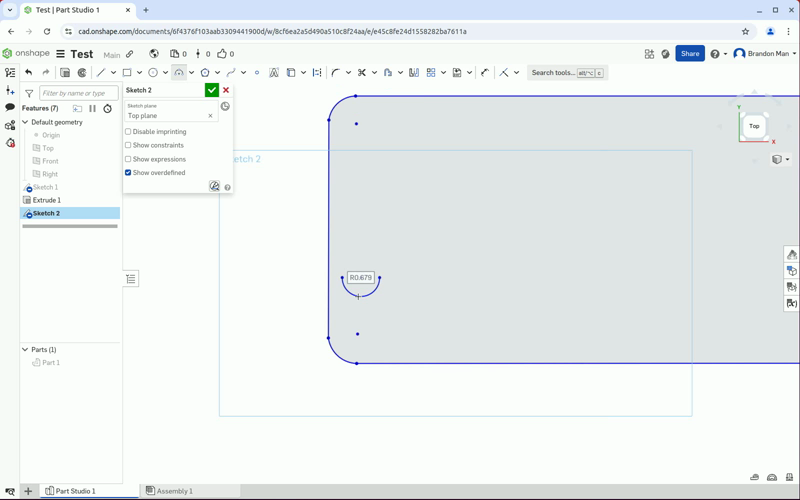
scroll(-6)
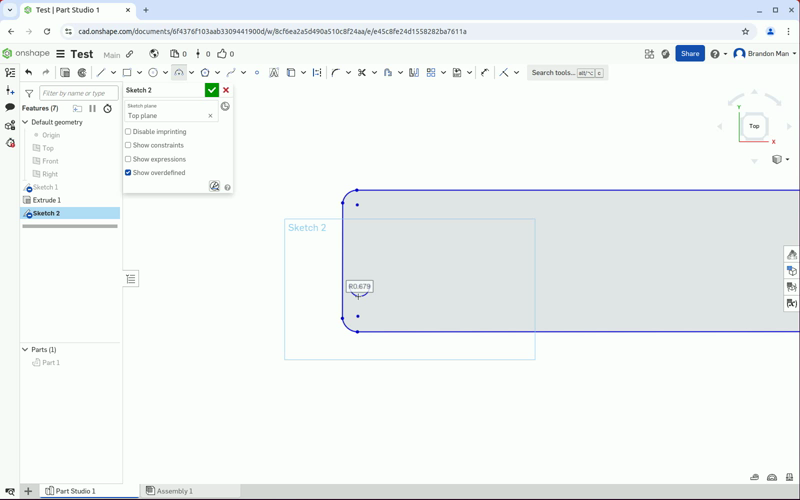
scroll(-6)
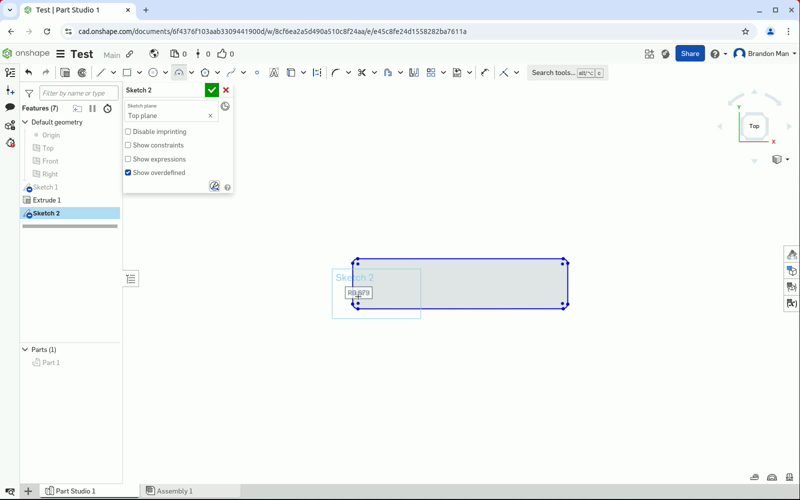
key_up(shift)
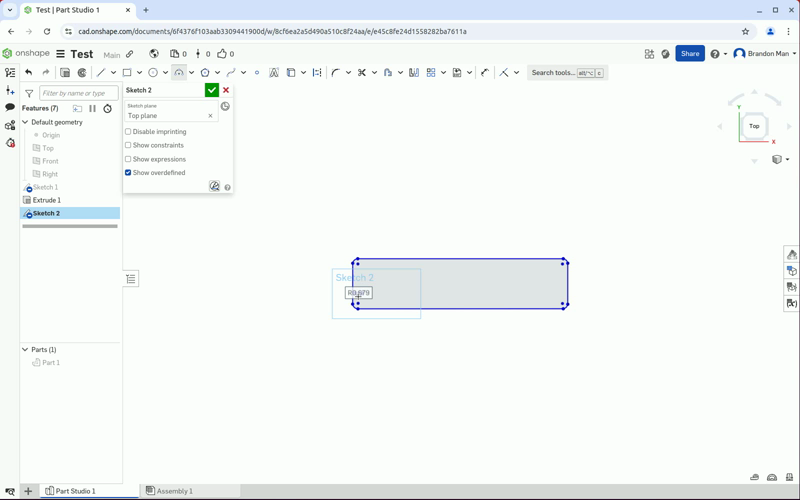
key(esc)
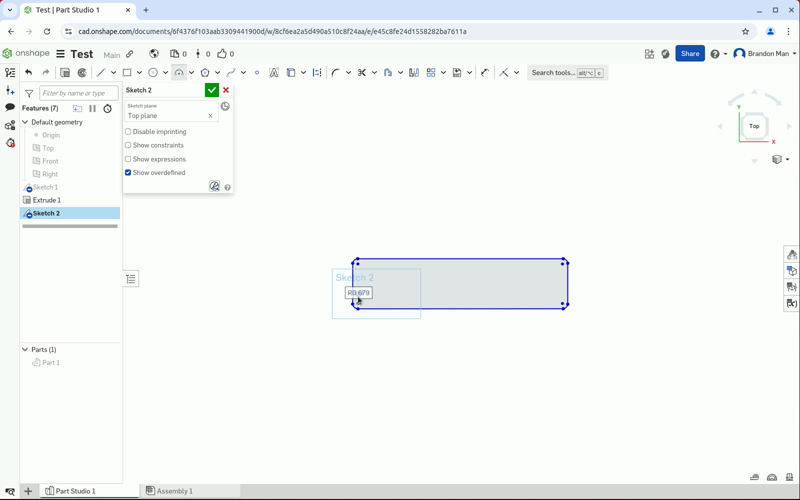
key(l)
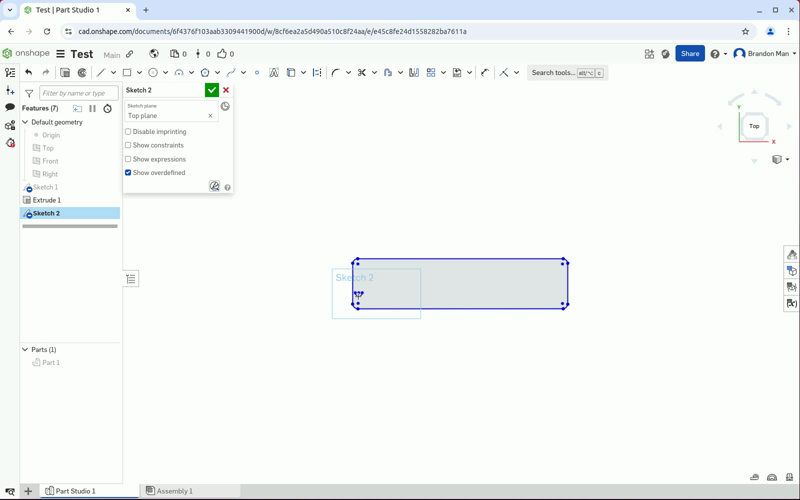
mouse_move(362, 292)
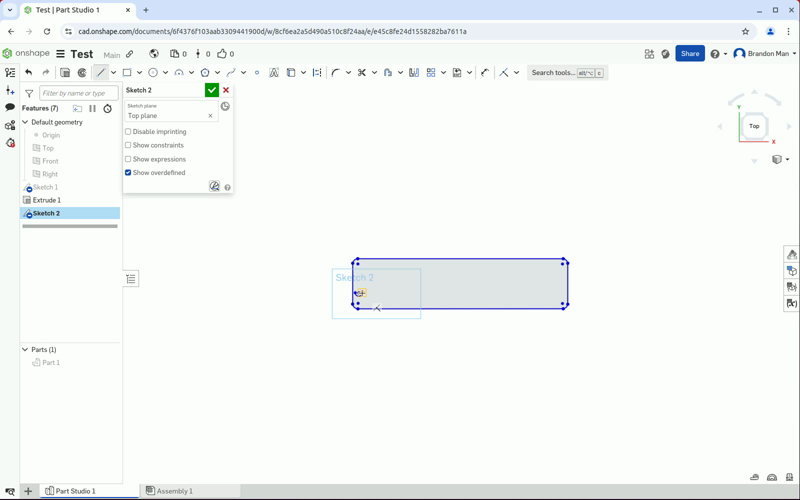
scroll(6)
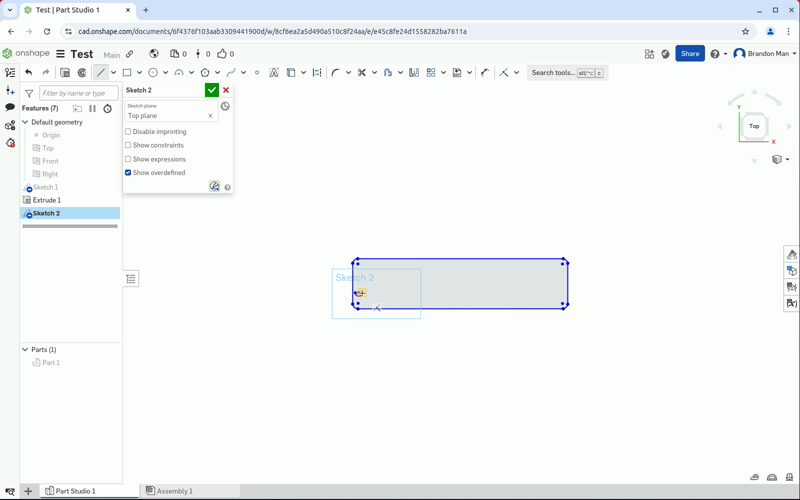
scroll(6)
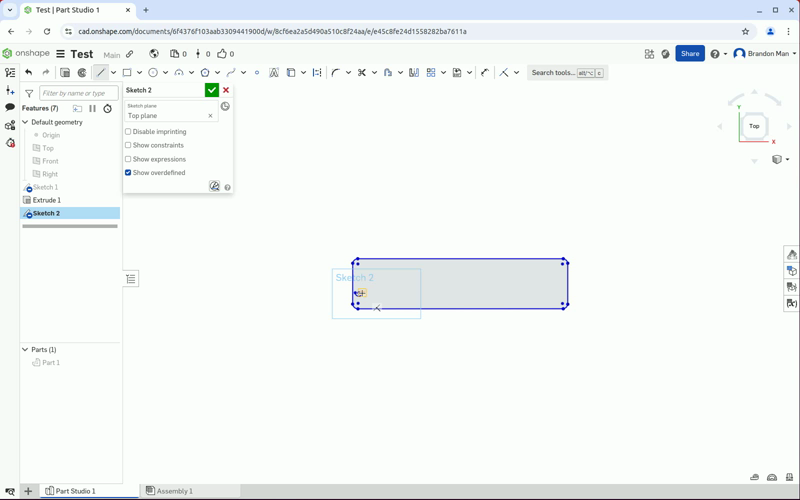
scroll(6)
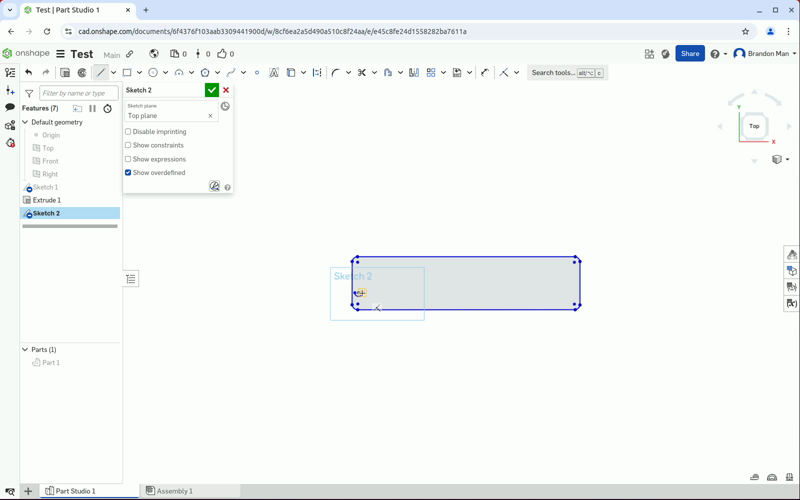
scroll(6)
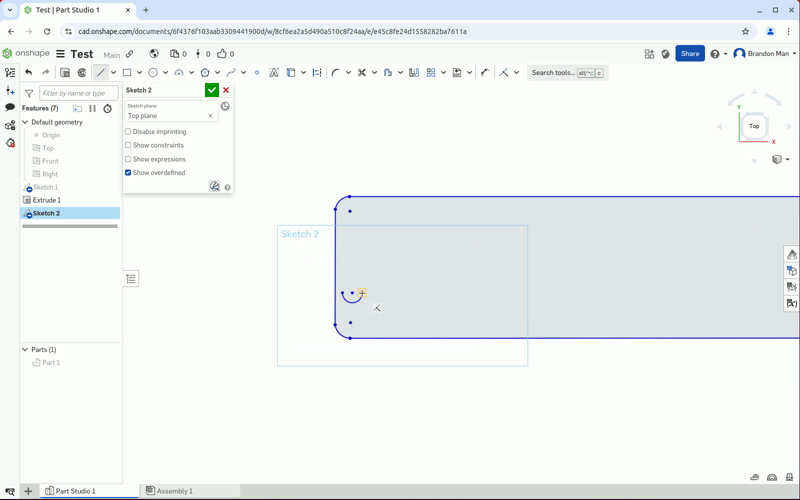
scroll(6)
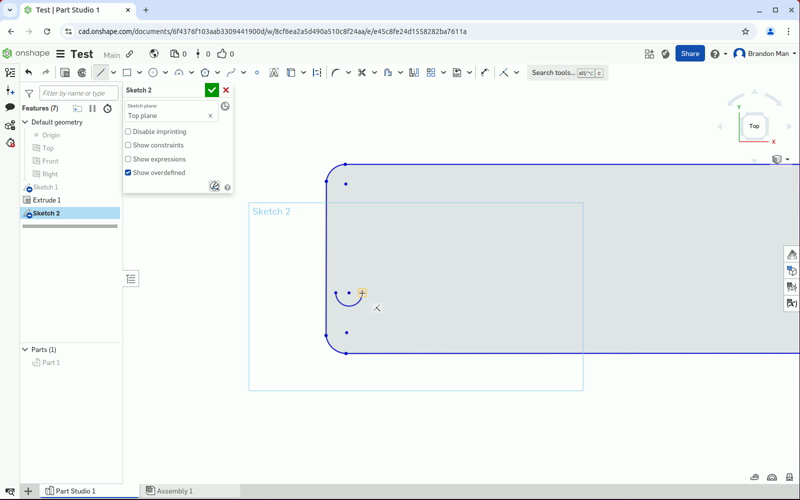
scroll(6)
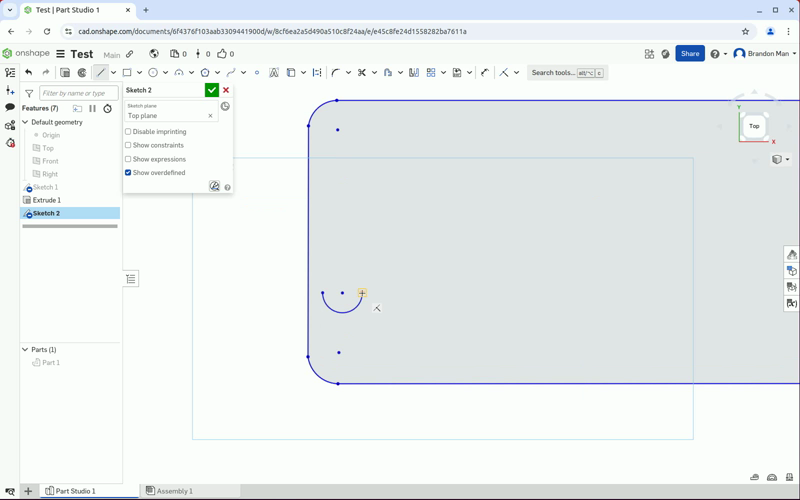
scroll(6)
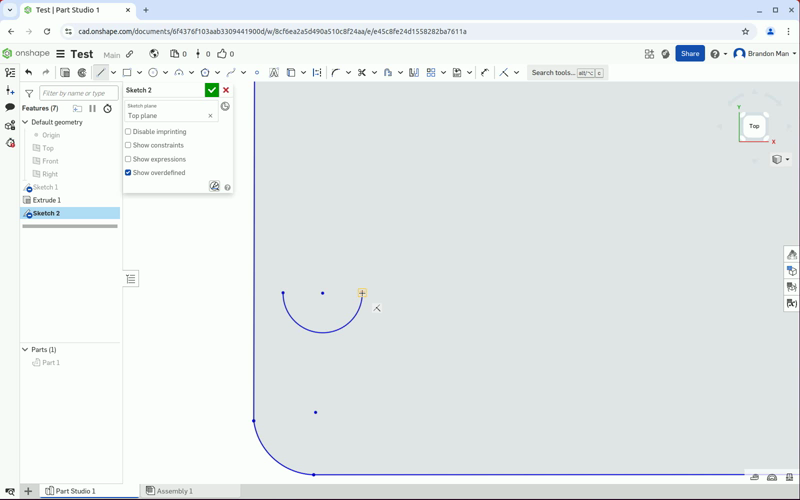
click(362, 292)
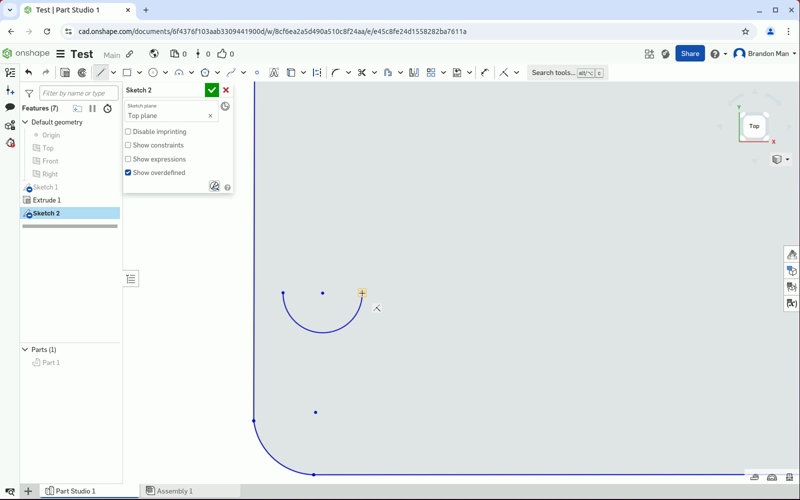
scroll(-6)
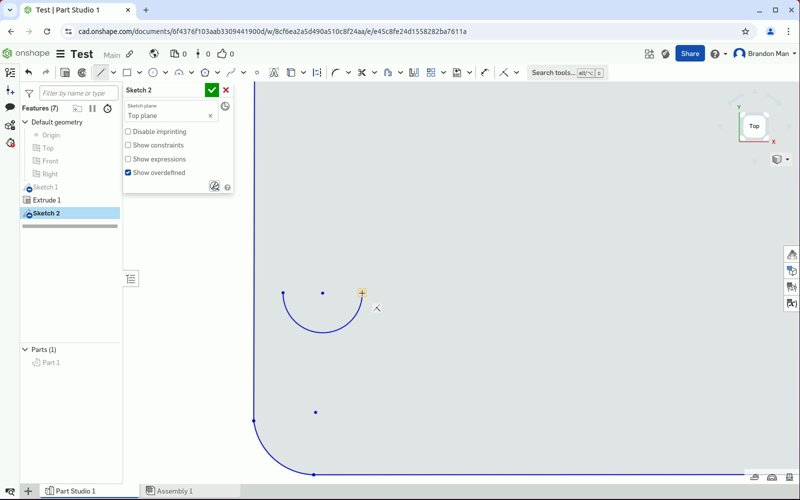
scroll(-6)
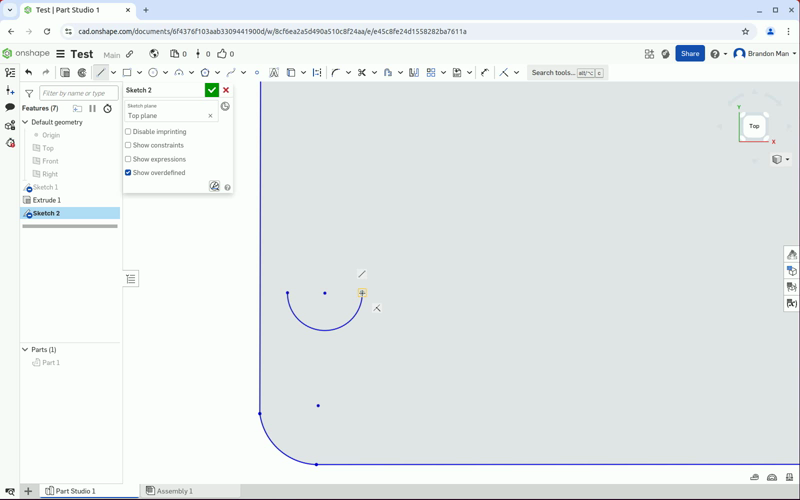
scroll(-6)
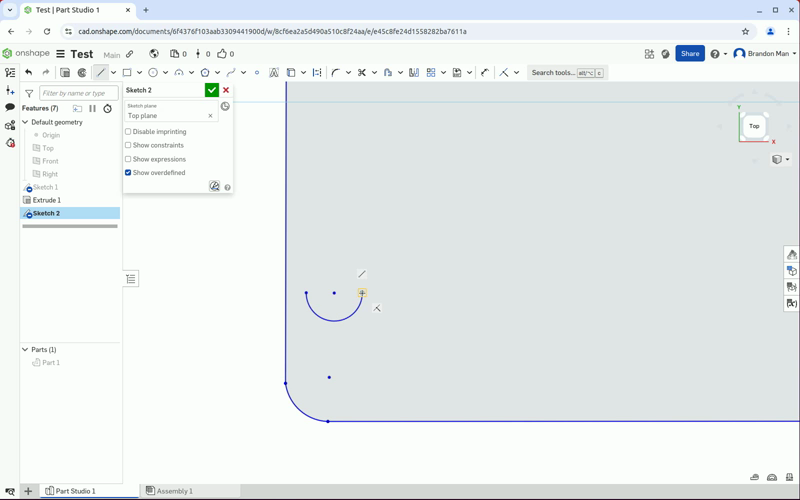
scroll(-6)
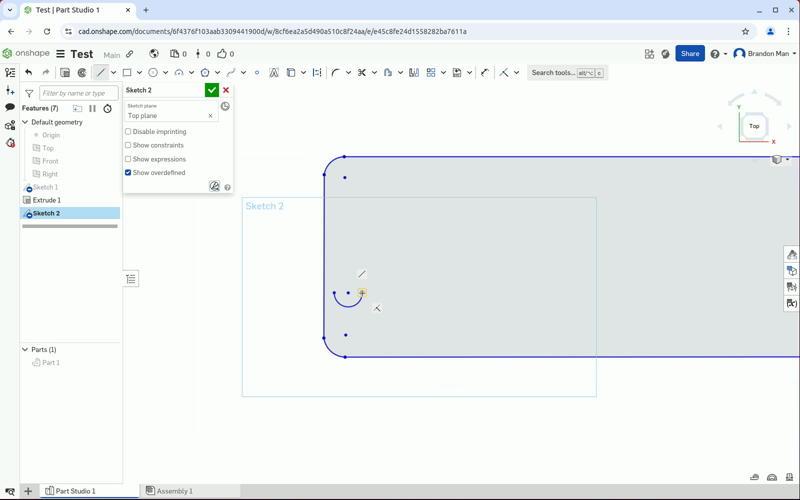
scroll(-6)
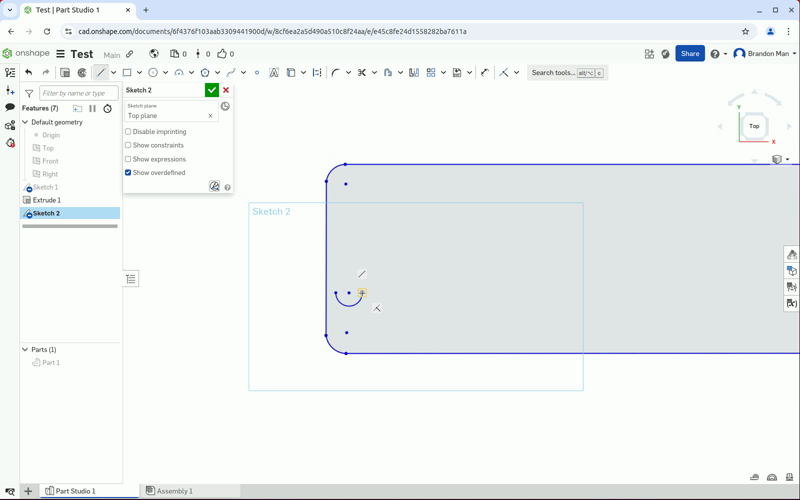
scroll(-6)
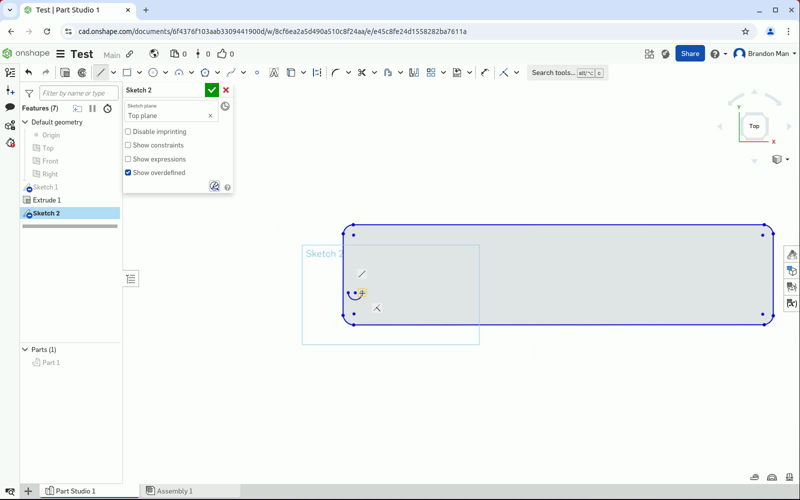
scroll(-6)
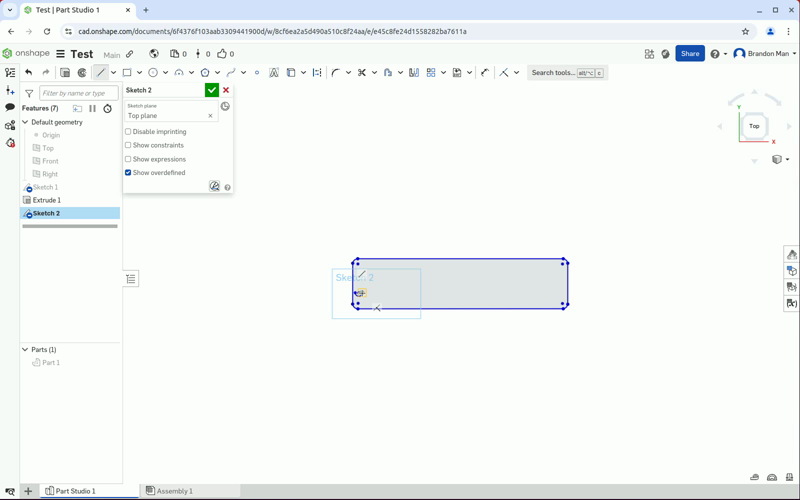
key_down(shift)
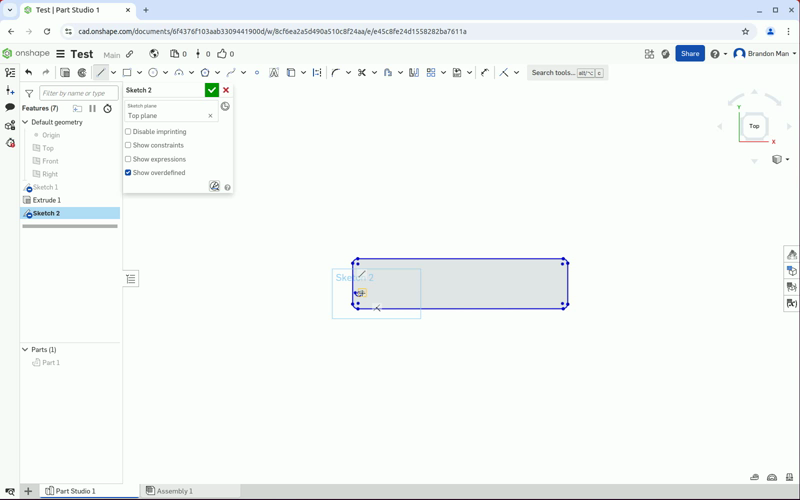
mouse_move(392, 292)
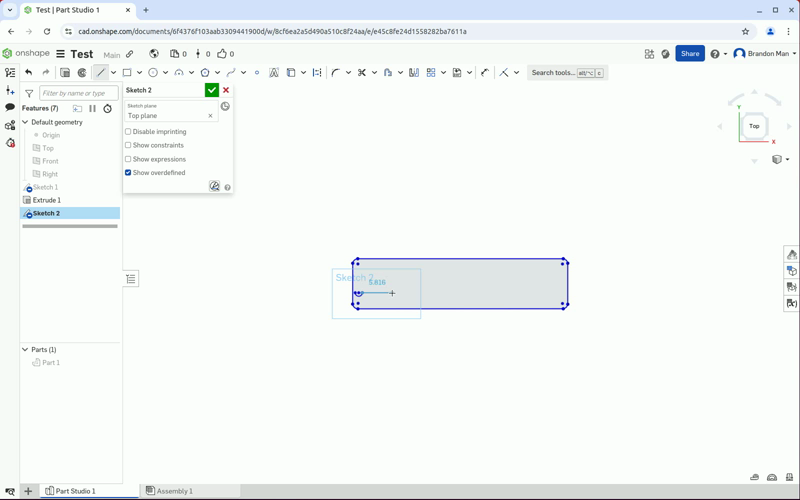
mouse_move(362, 272)
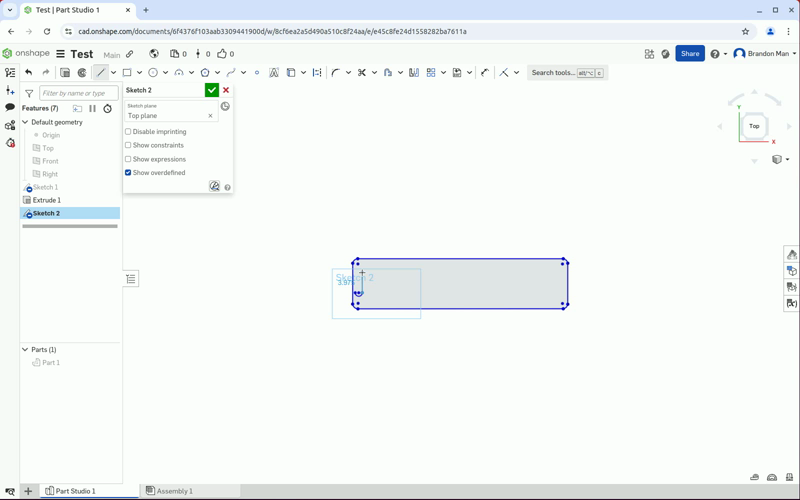
click(362, 272)
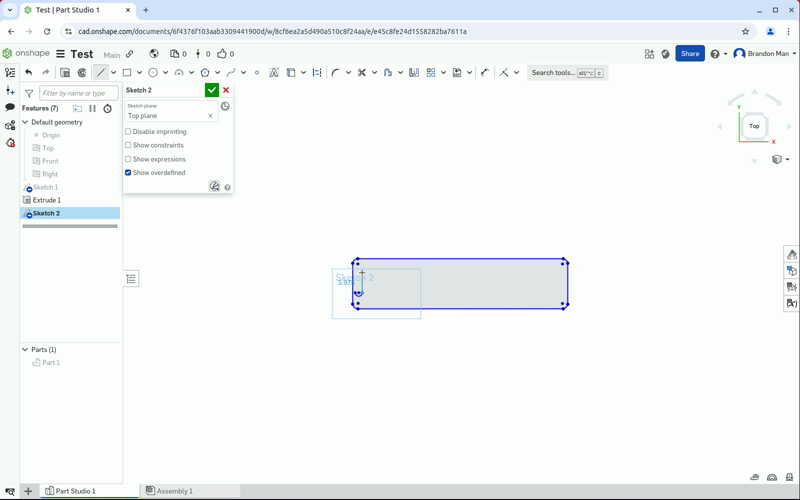
key_up(shift)
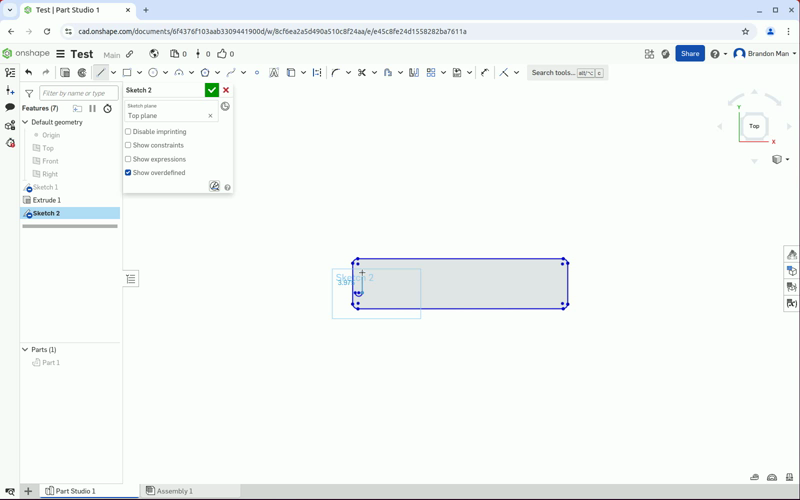
key(esc)
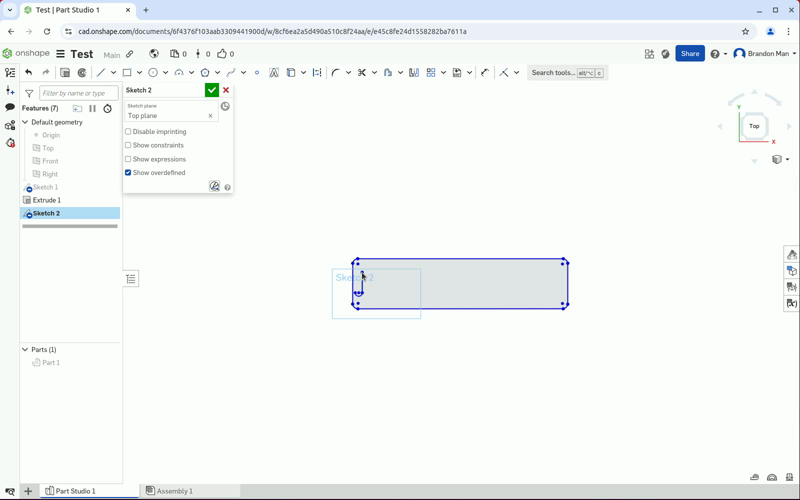
key(a)
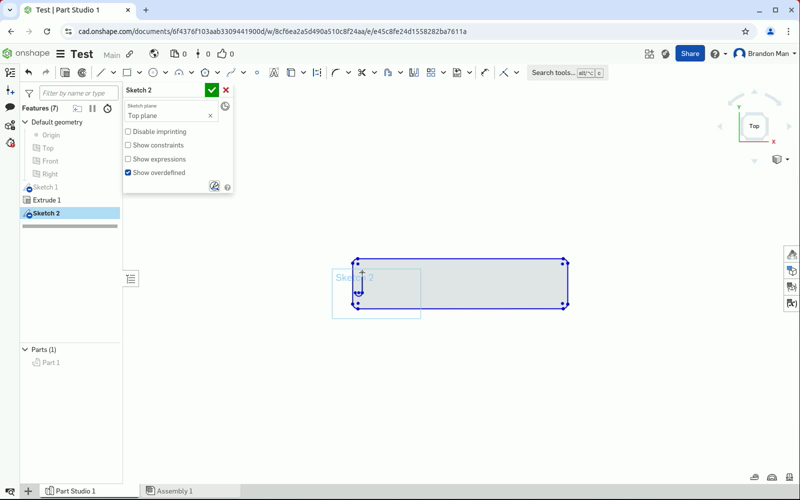
mouse_move(362, 272)
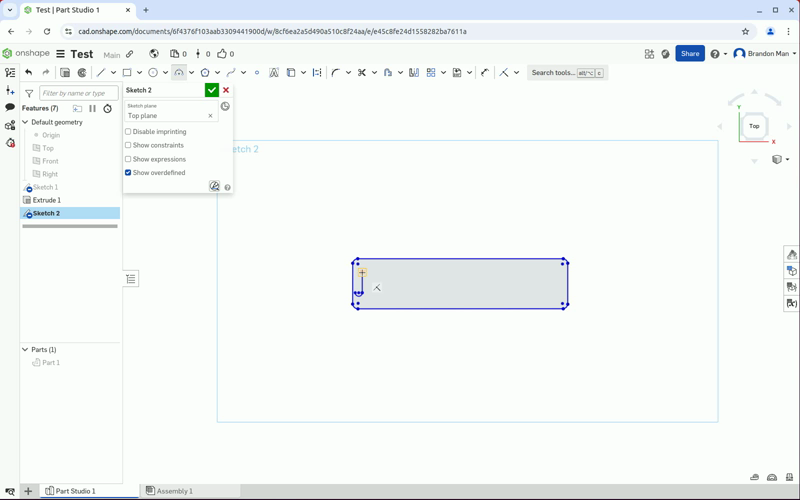
click(362, 272)
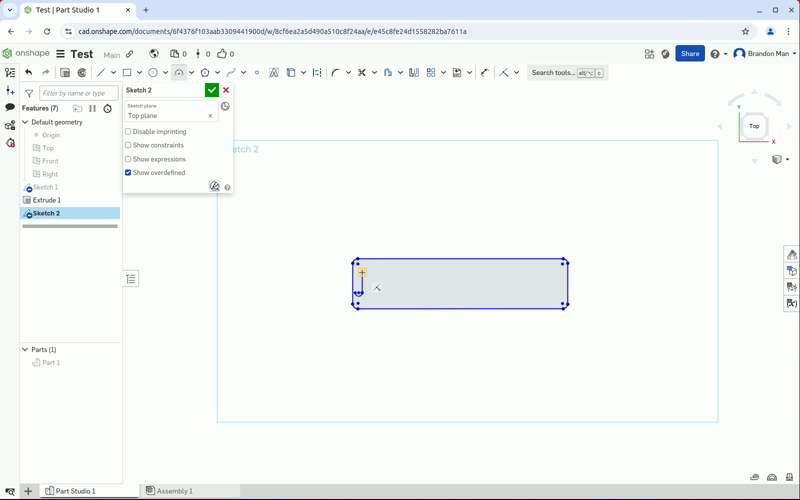
key_down(shift)
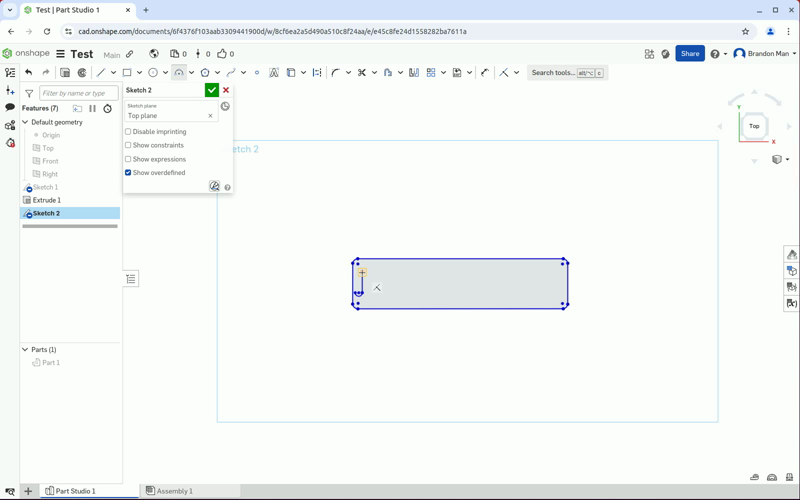
mouse_move(355, 272)
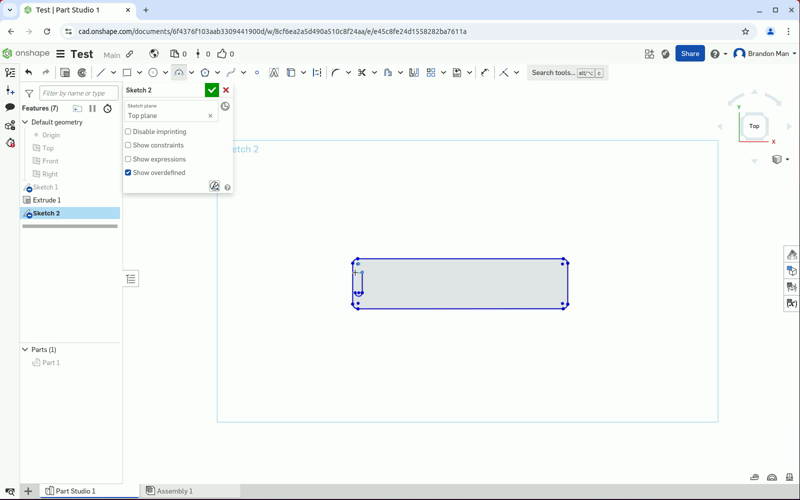
scroll(6)
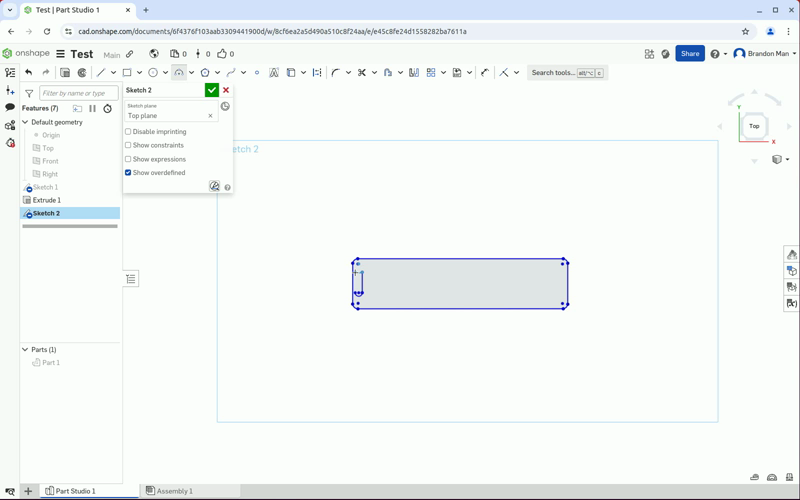
scroll(6)
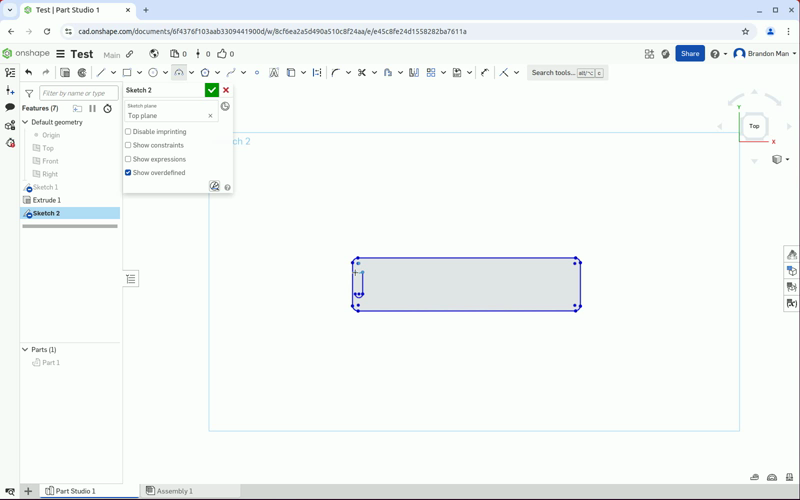
scroll(6)
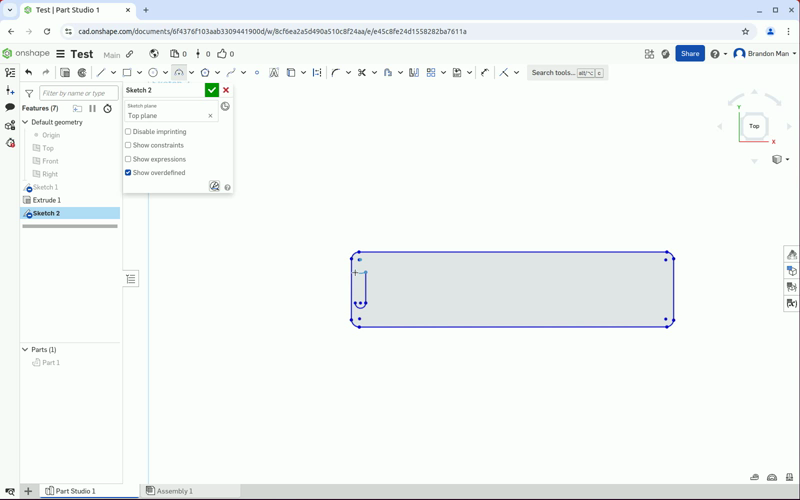
scroll(6)
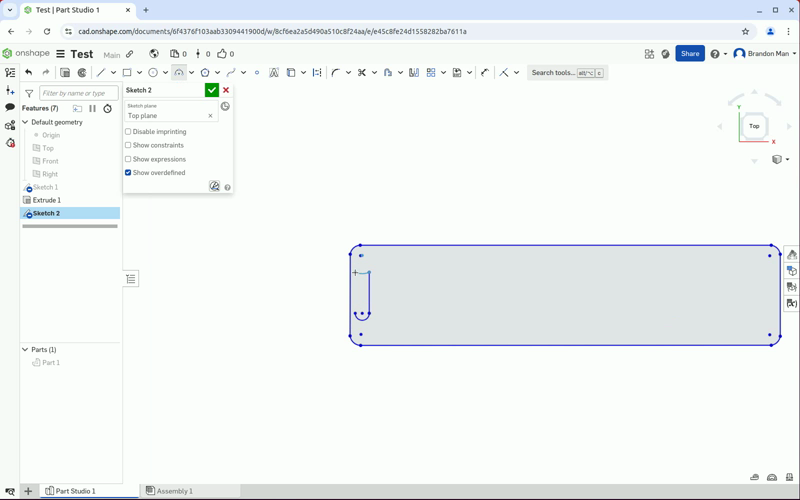
scroll(6)
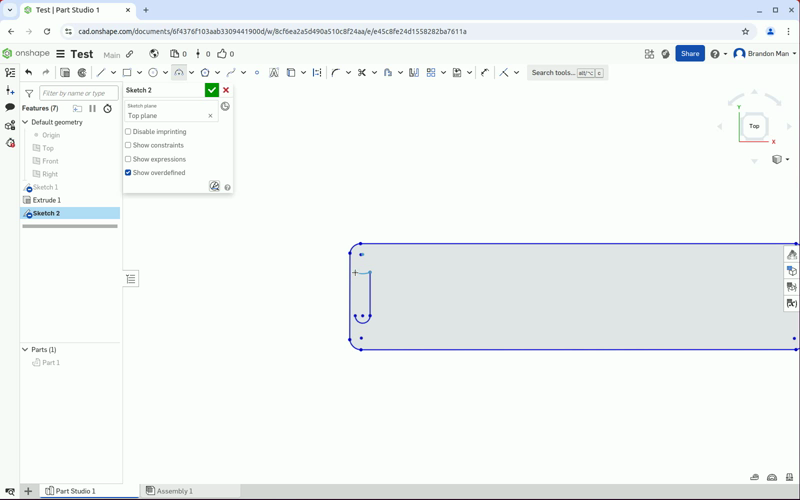
scroll(6)
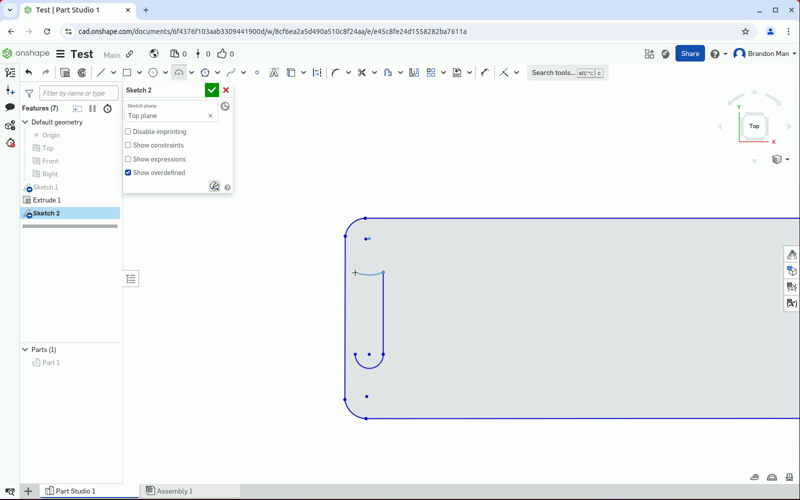
scroll(6)
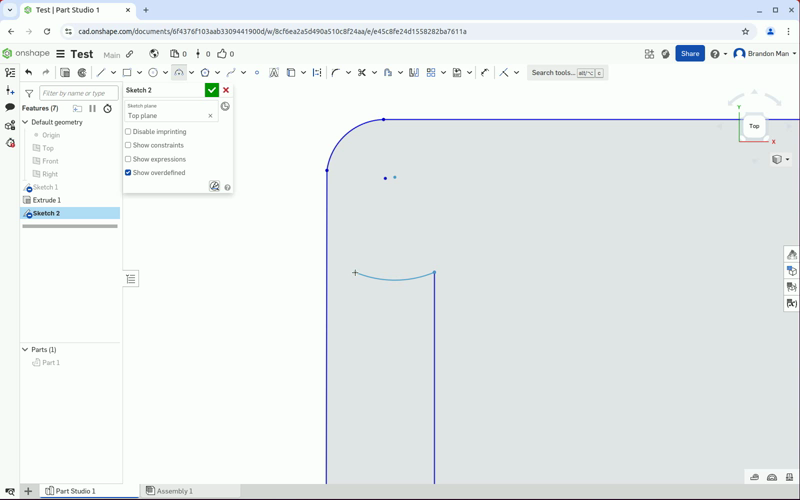
click(355, 272)
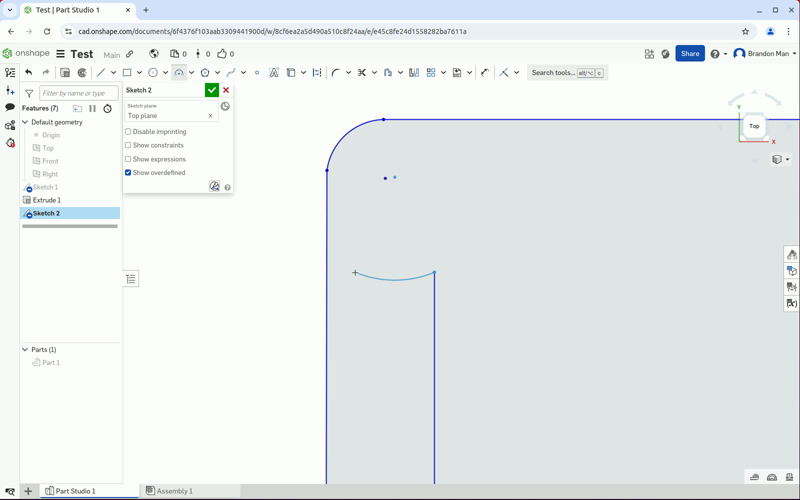
scroll(-6)
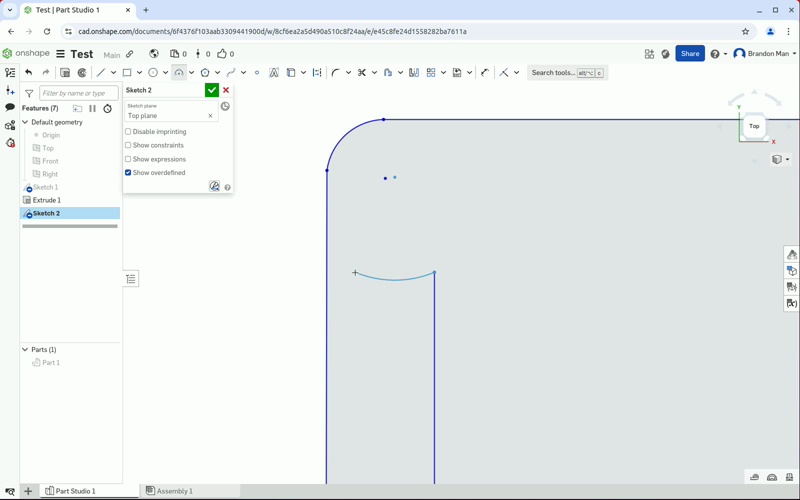
scroll(-6)
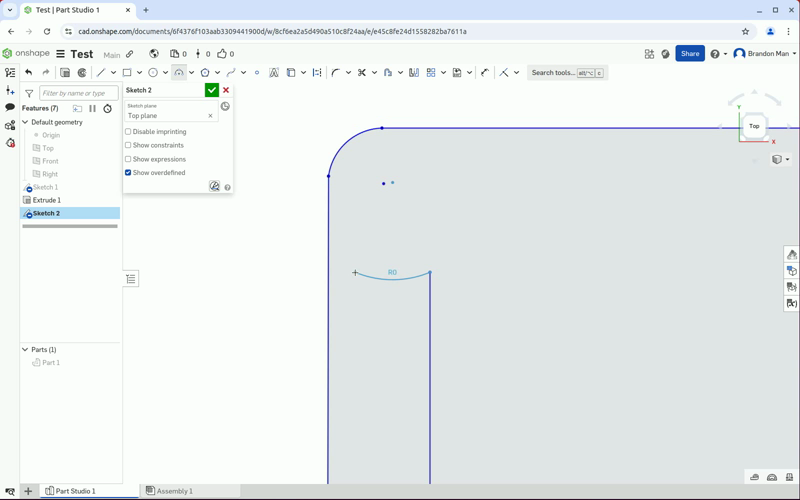
scroll(-6)
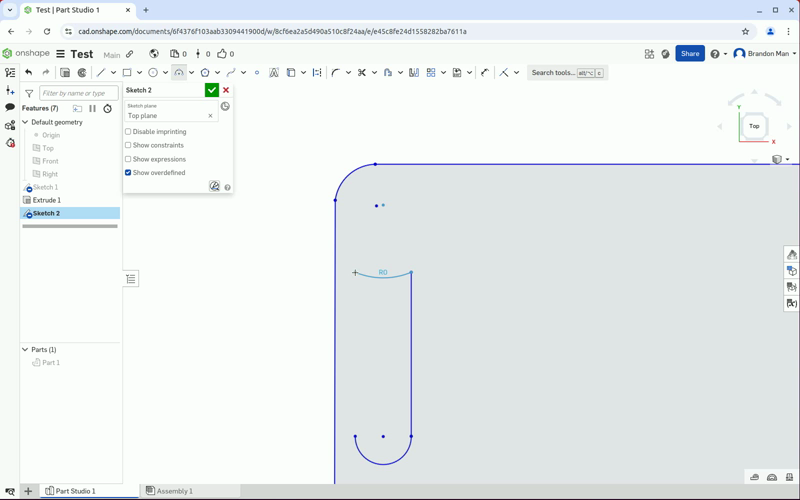
scroll(-6)
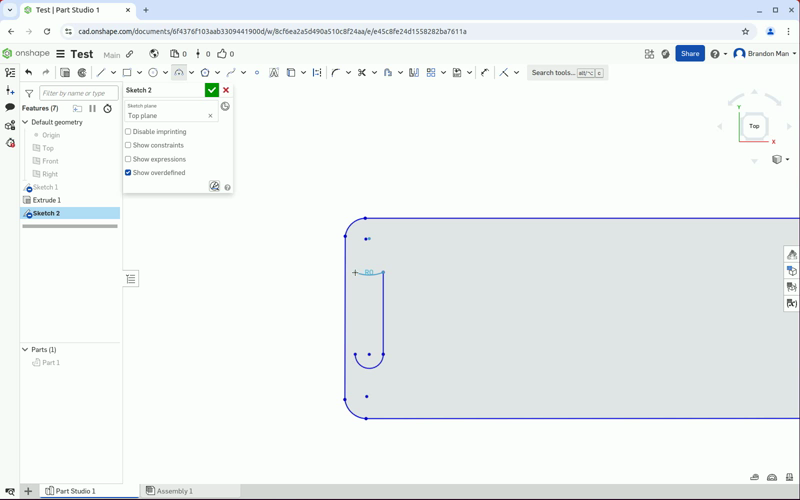
scroll(-6)
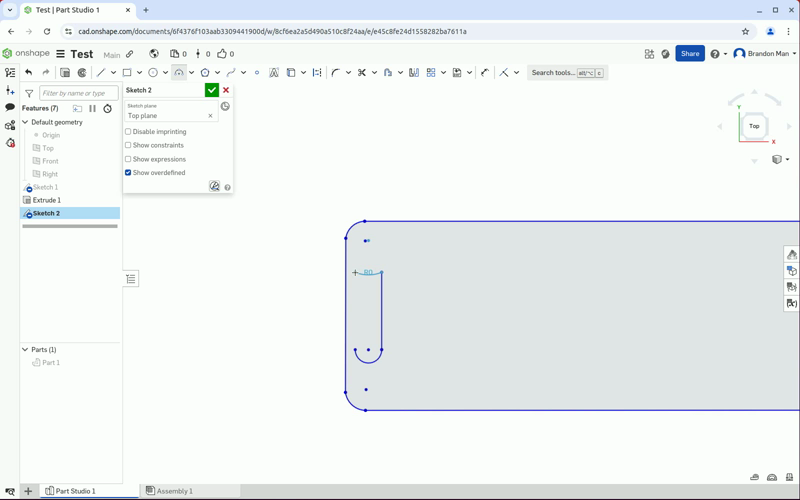
scroll(-6)
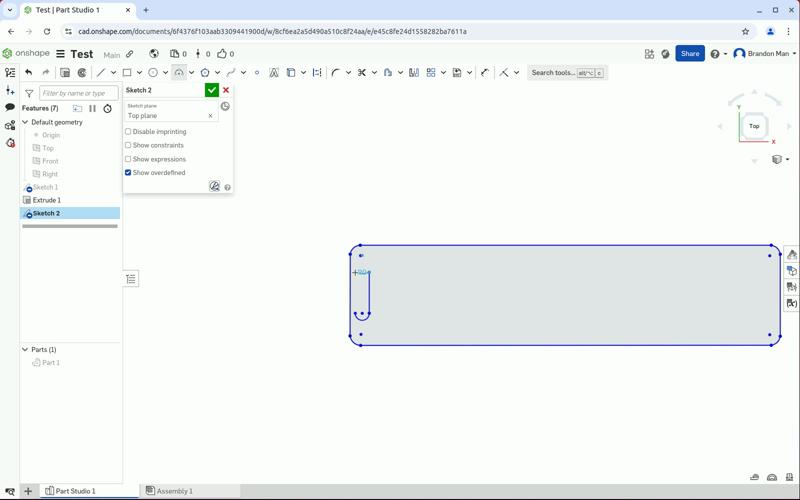
scroll(-6)
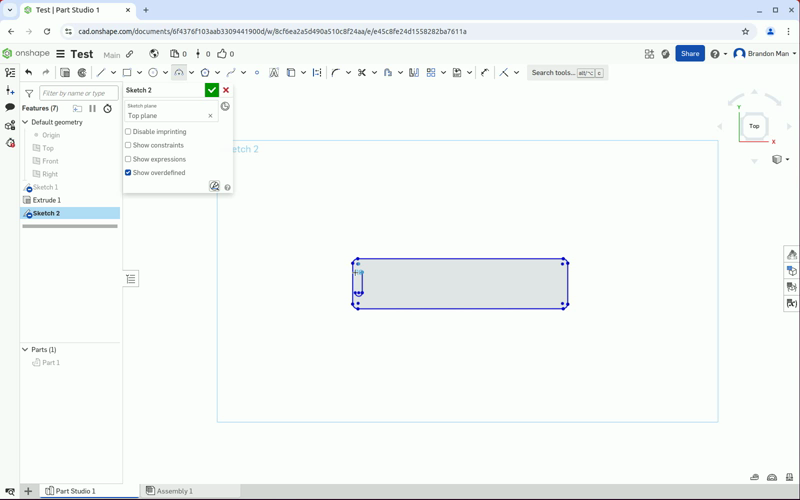
mouse_move(358, 269)
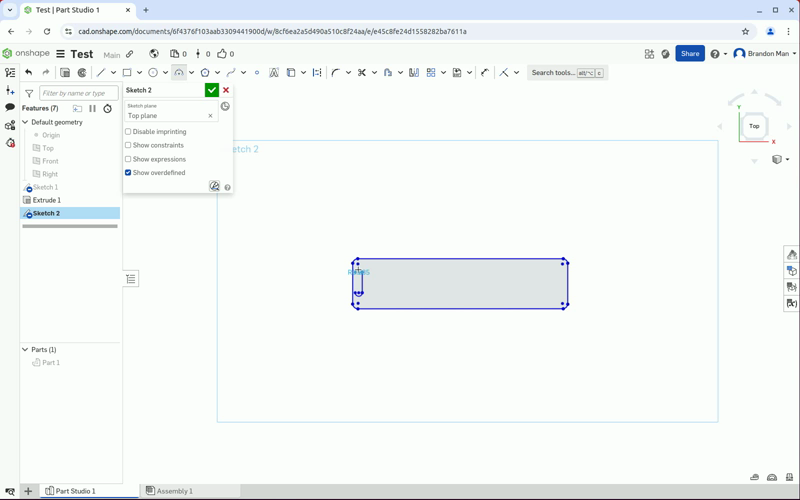
scroll(6)
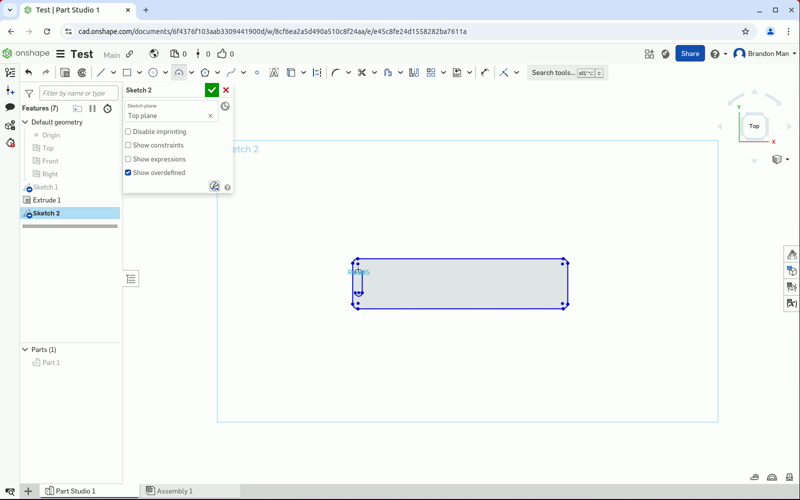
scroll(6)
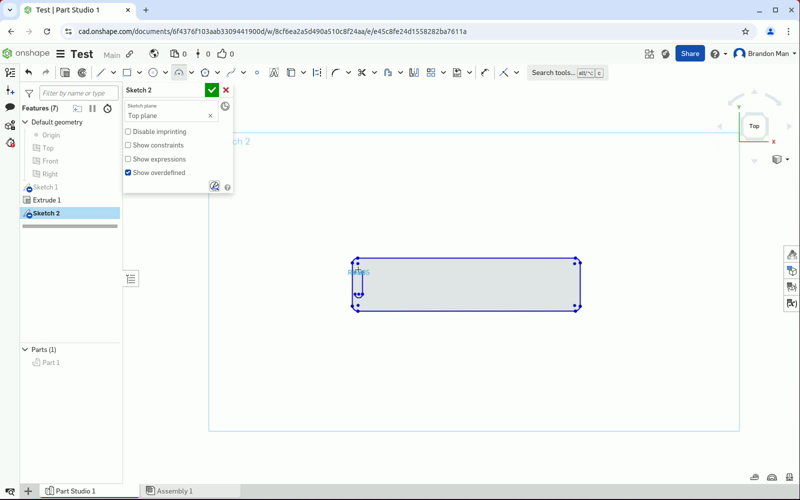
scroll(6)
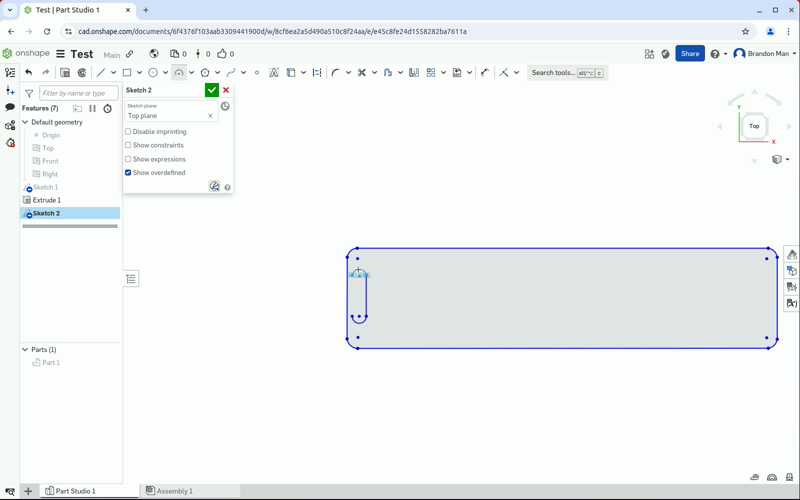
scroll(6)
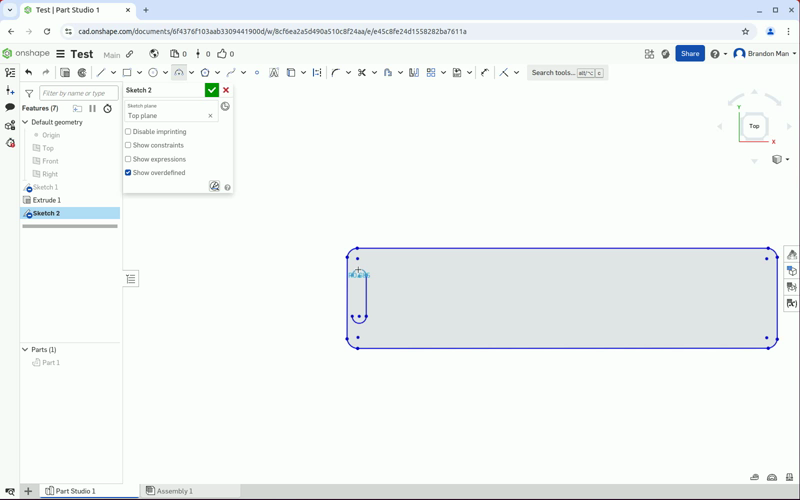
scroll(6)
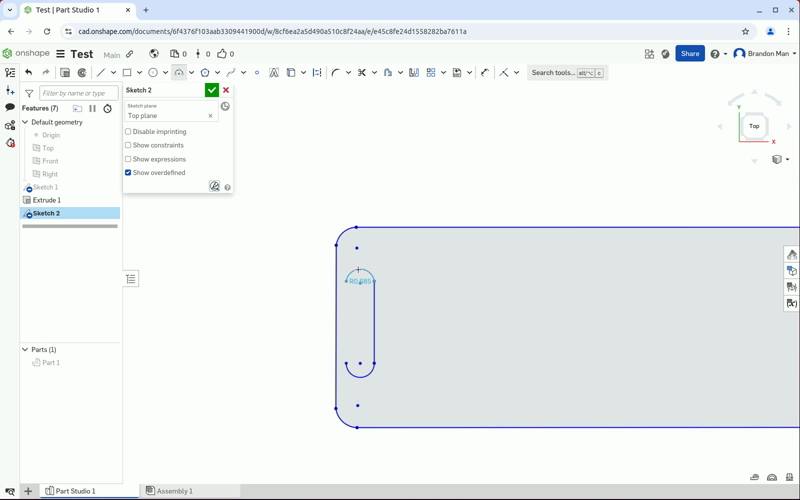
scroll(6)
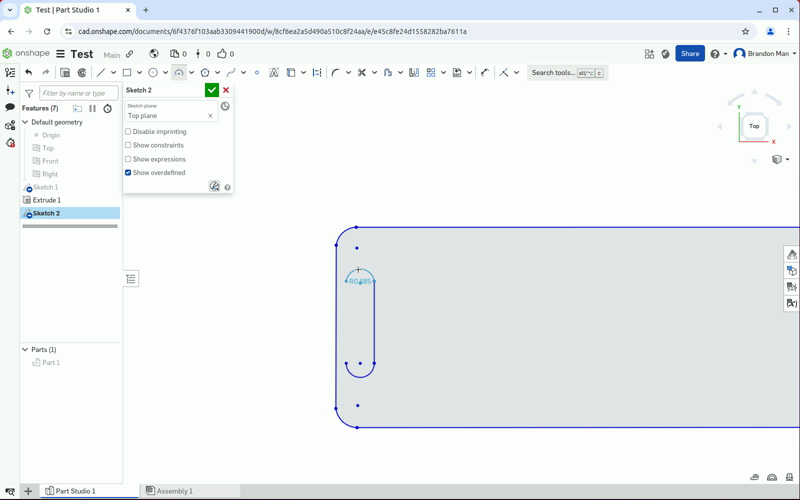
scroll(6)
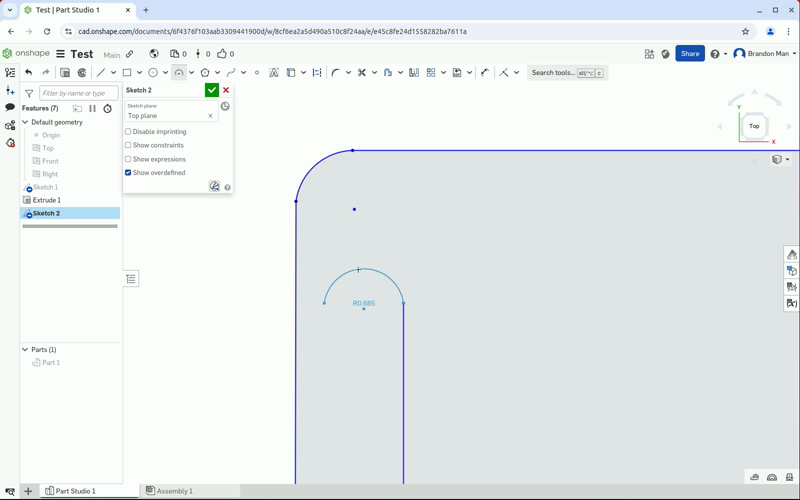
click(358, 269)
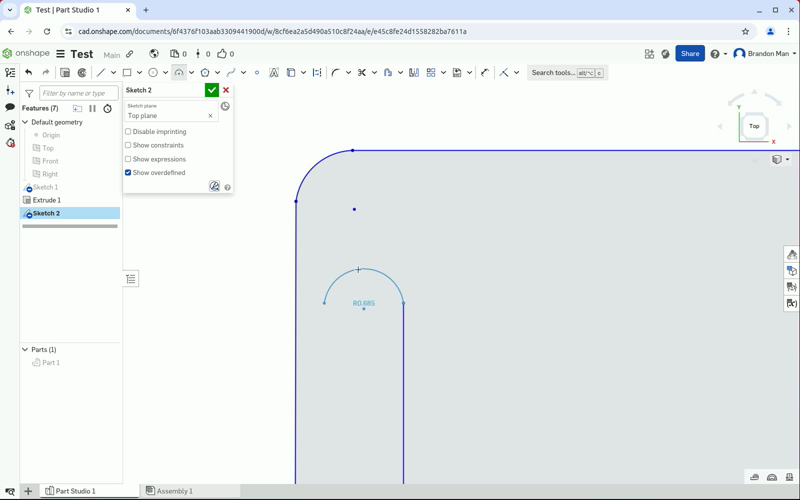
scroll(-6)
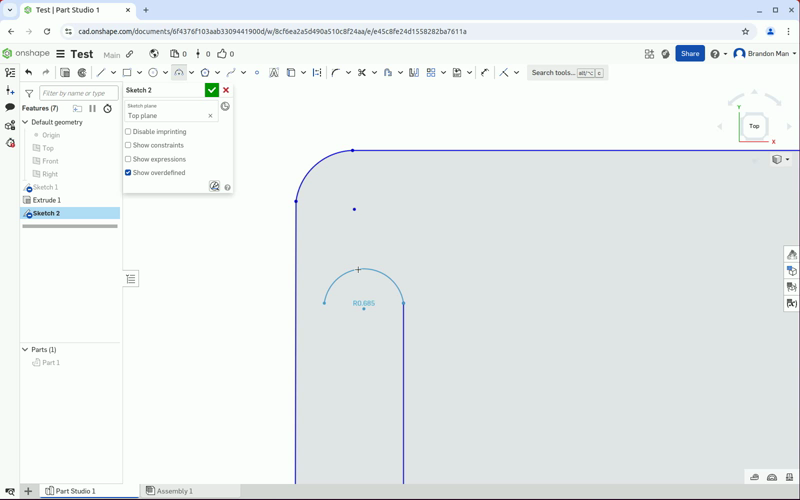
scroll(-6)
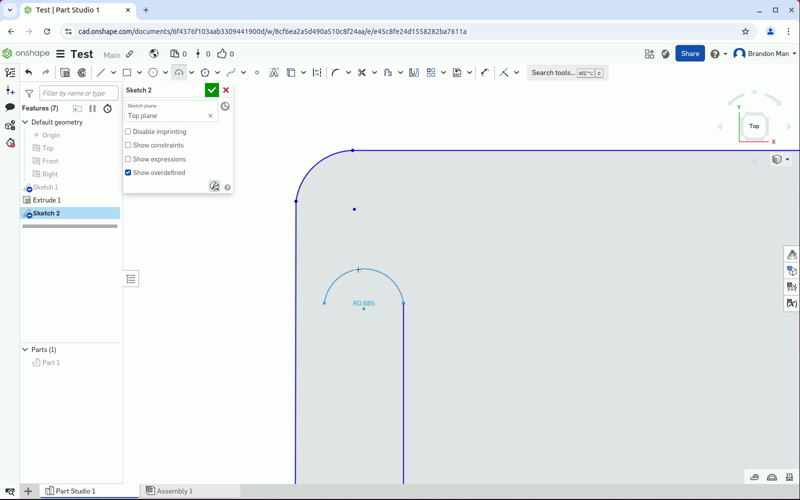
scroll(-6)
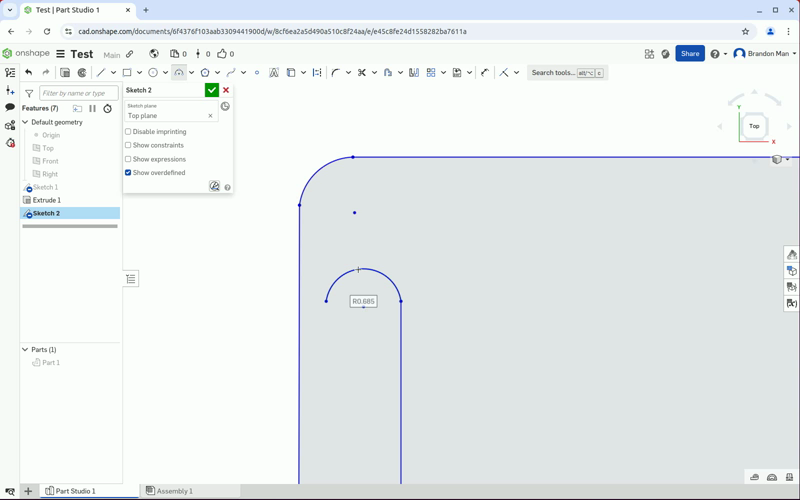
scroll(-6)
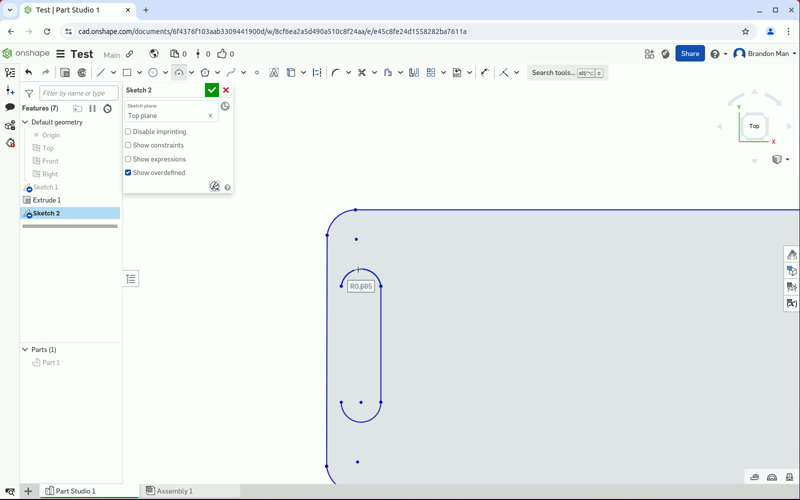
scroll(-6)
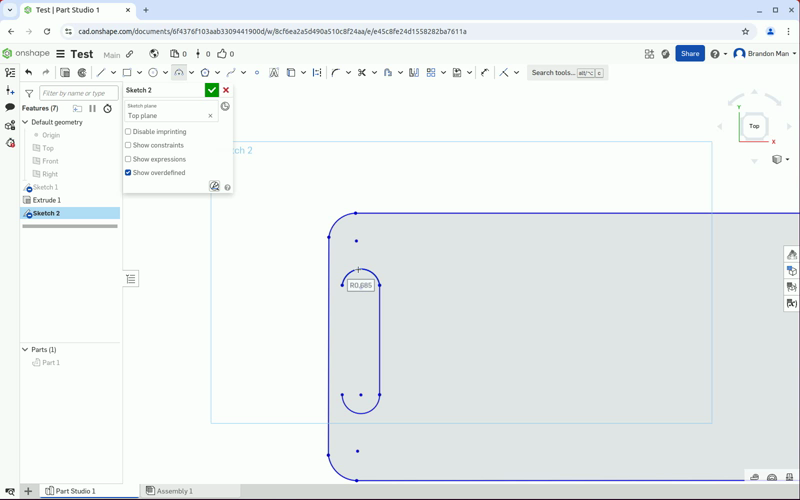
scroll(-6)
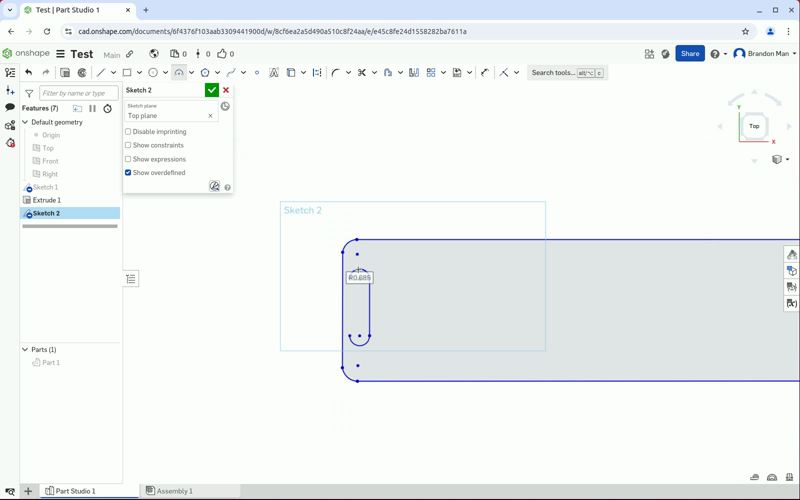
scroll(-6)
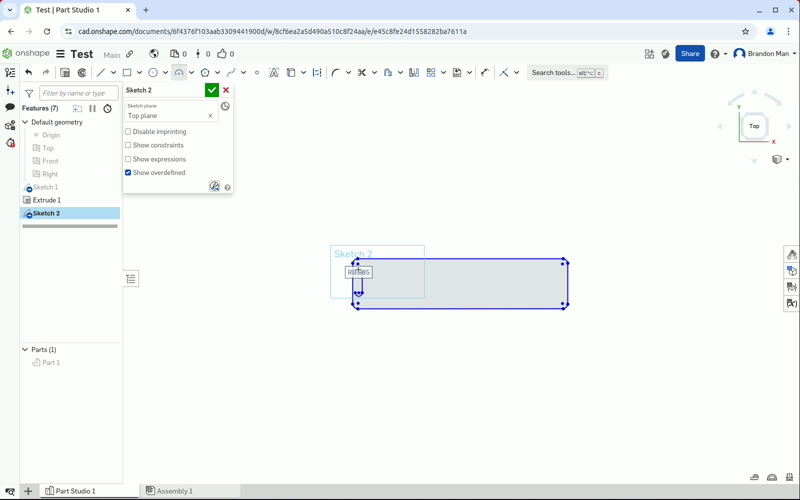
key_up(shift)
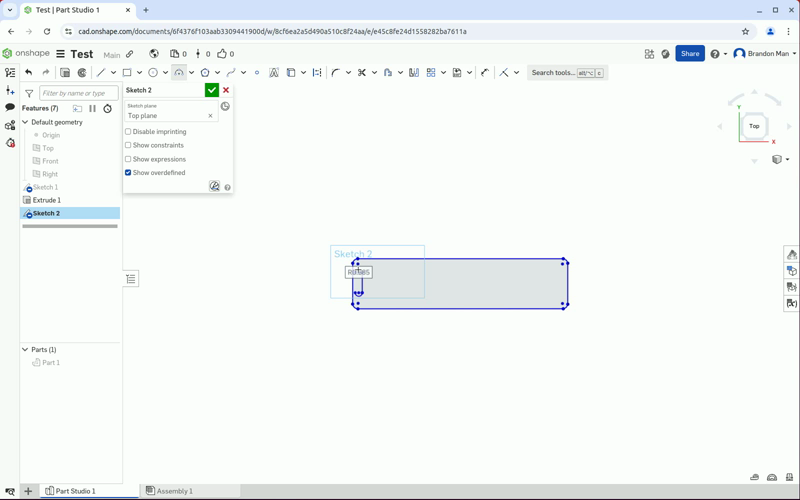
key(esc)
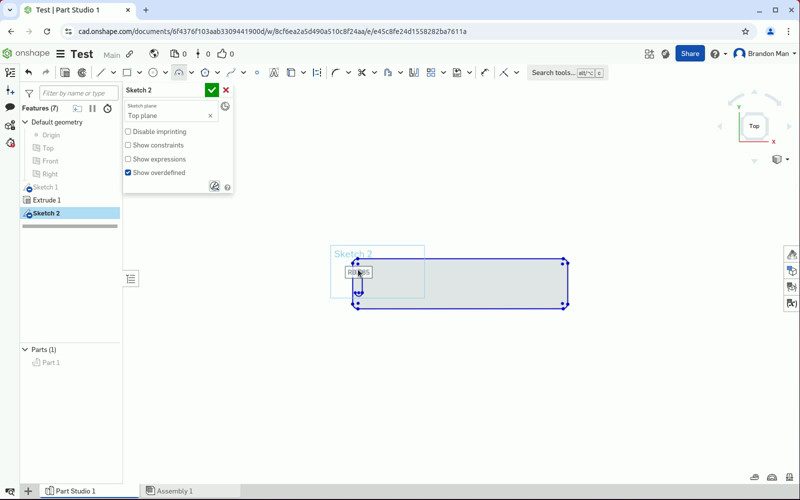
key(l)
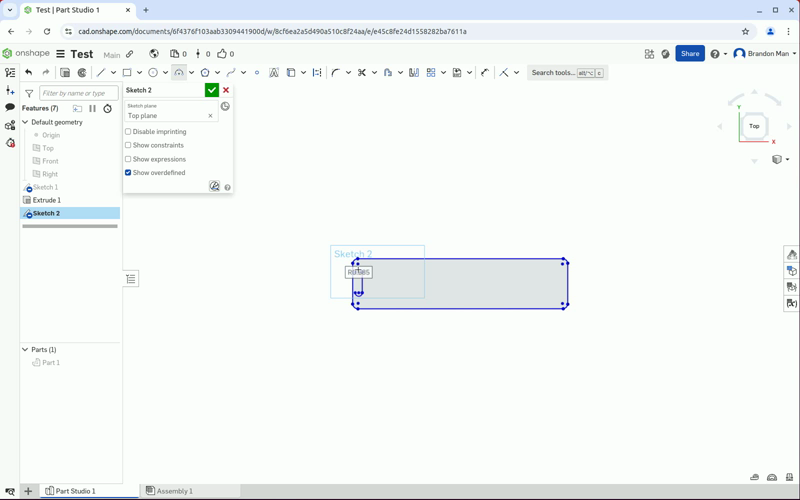
mouse_move(355, 272)
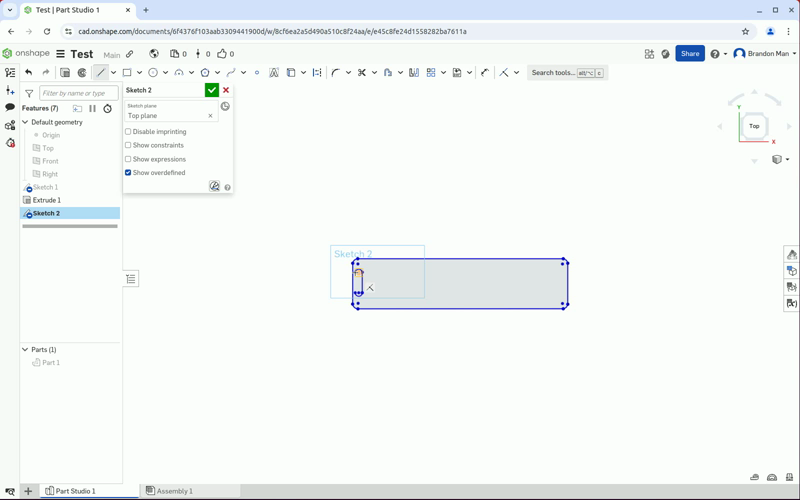
scroll(6)
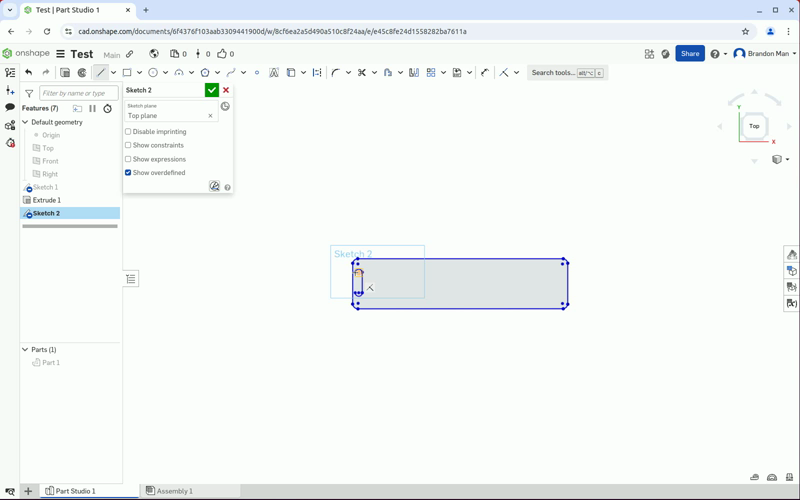
scroll(6)
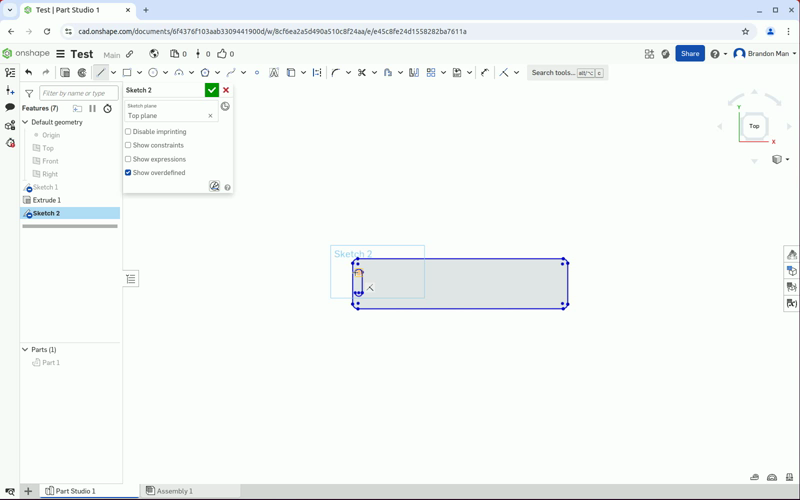
scroll(6)
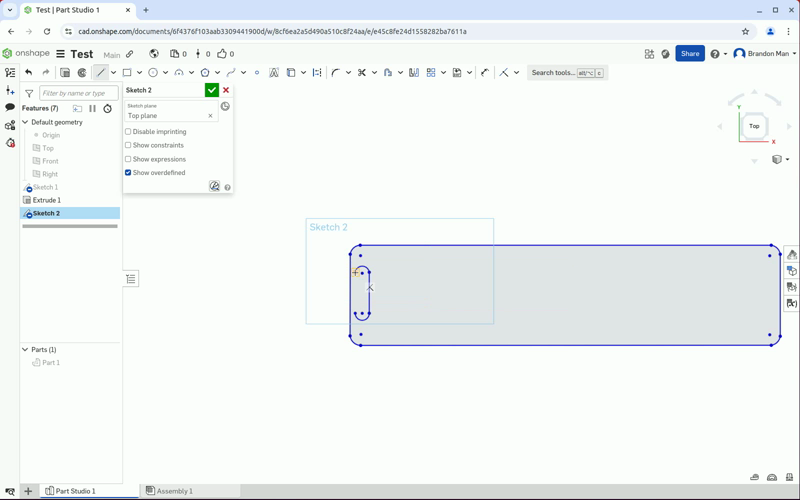
scroll(6)
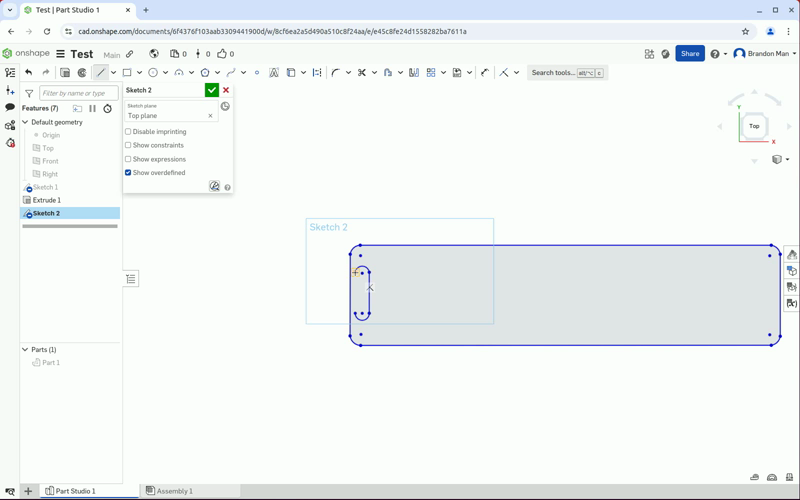
scroll(6)
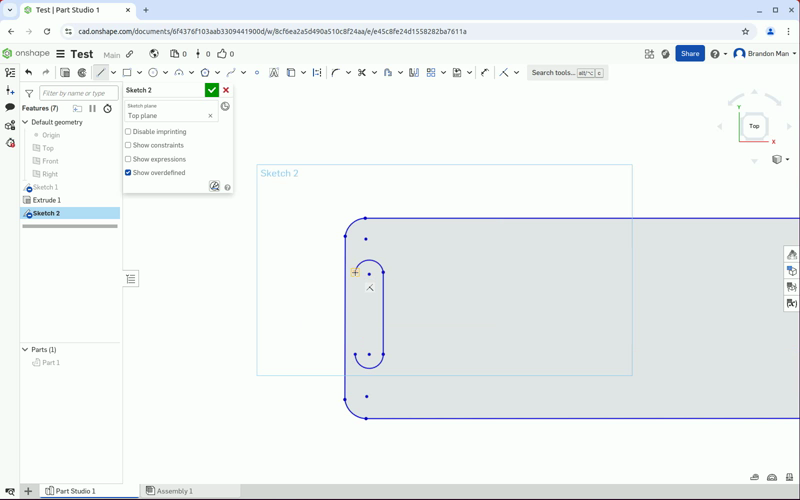
scroll(6)
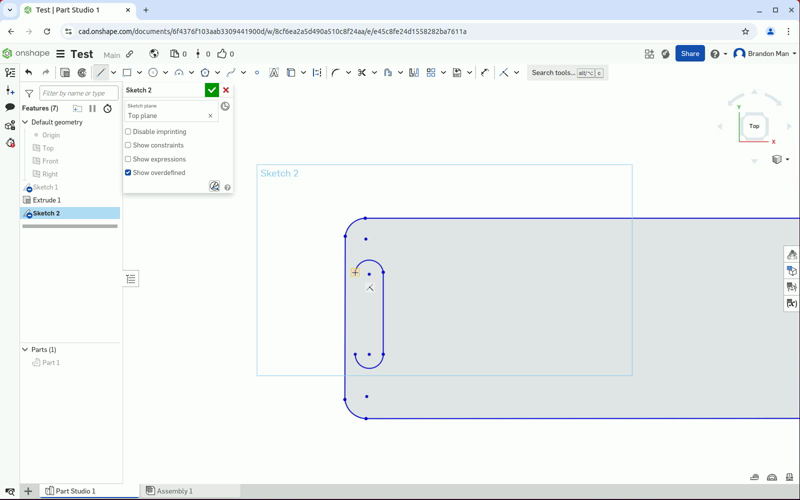
scroll(6)
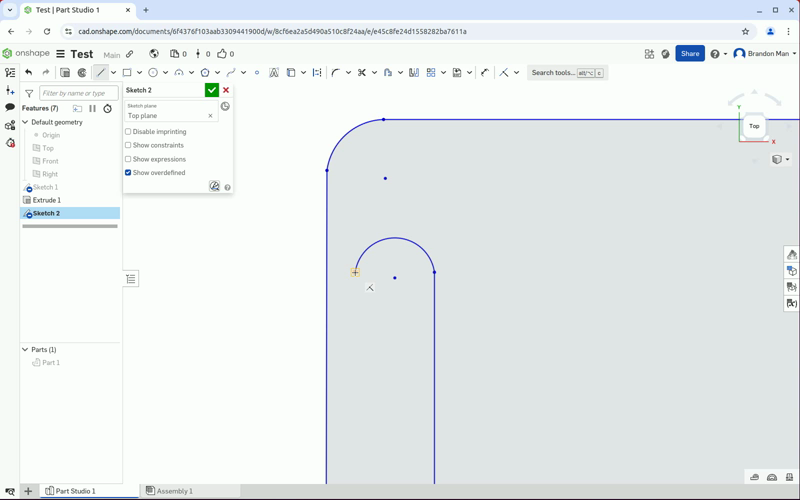
click(355, 272)
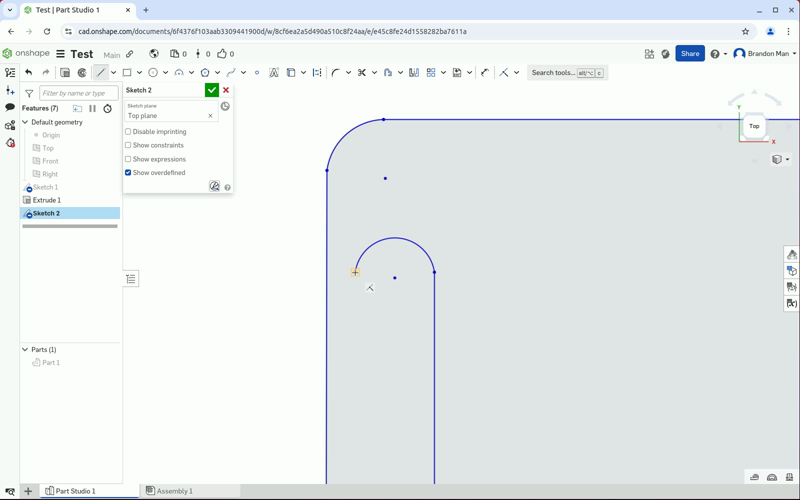
scroll(-6)
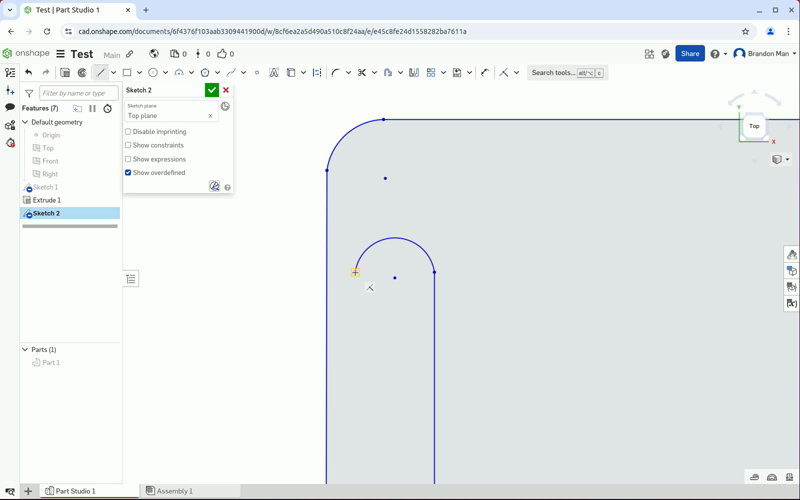
scroll(-6)
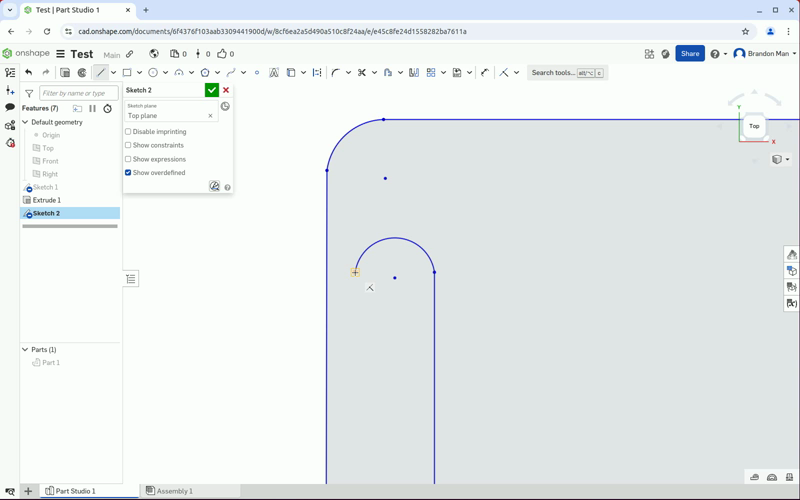
scroll(-6)
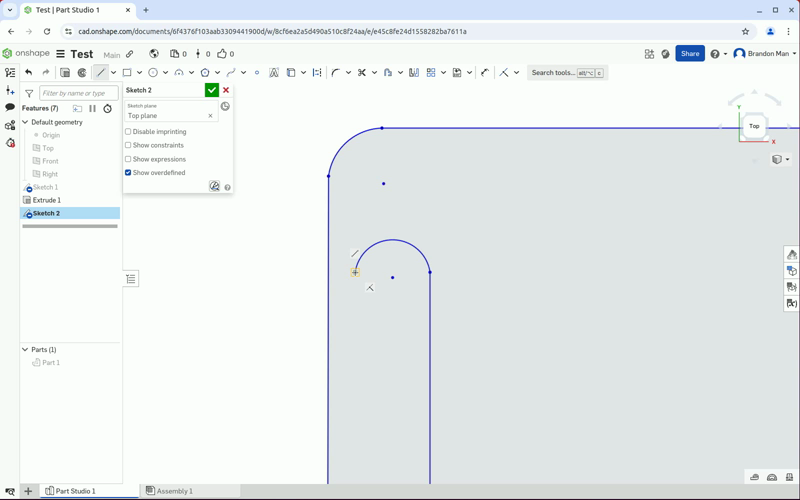
scroll(-6)
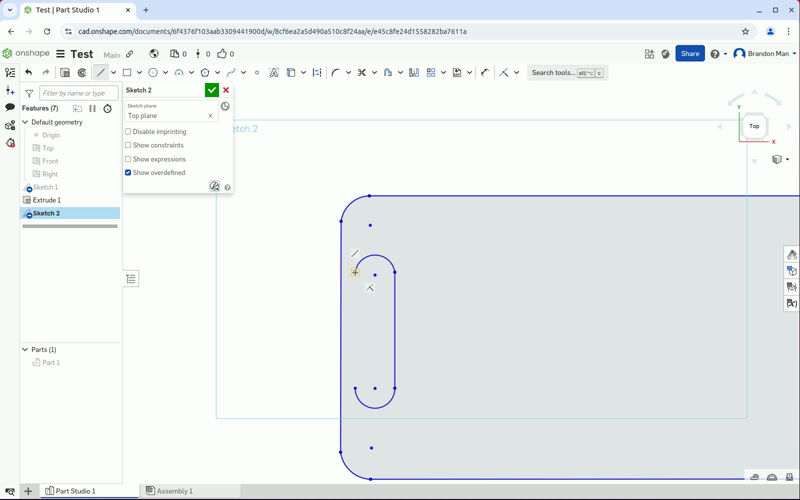
scroll(-6)
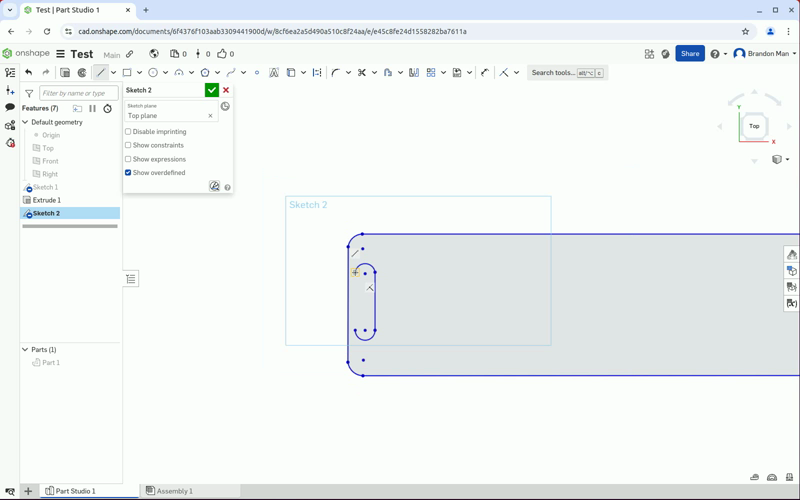
scroll(-6)
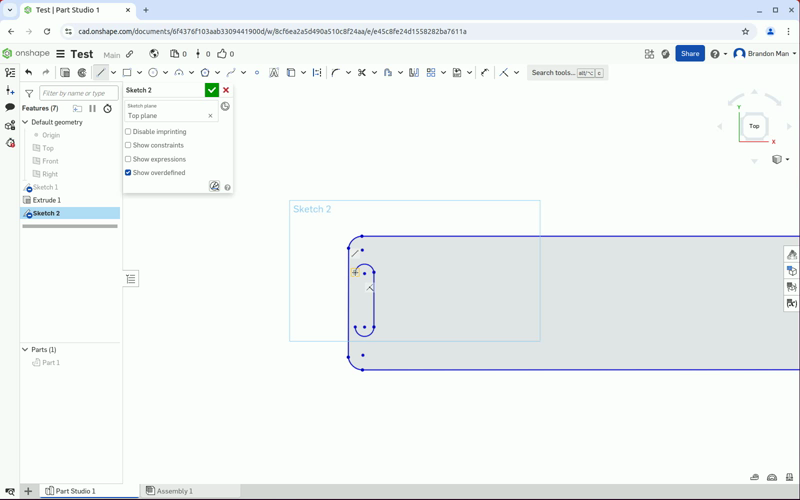
scroll(-6)
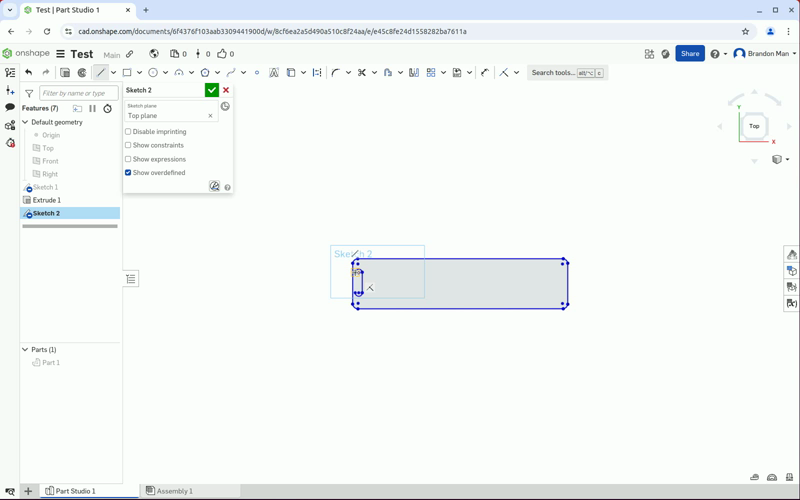
mouse_move(385, 272)
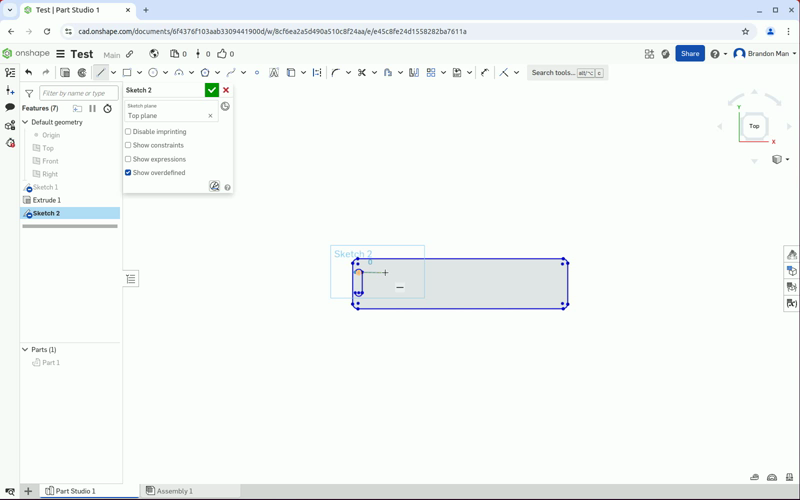
key_down(shift)
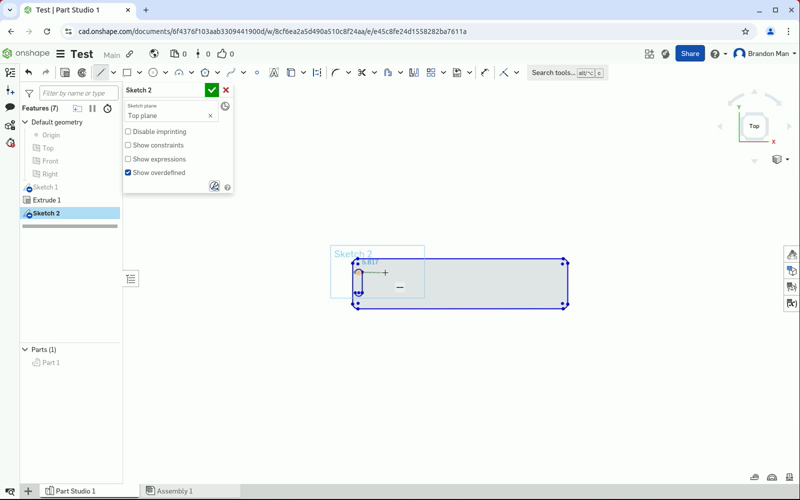
mouse_move(355, 292)
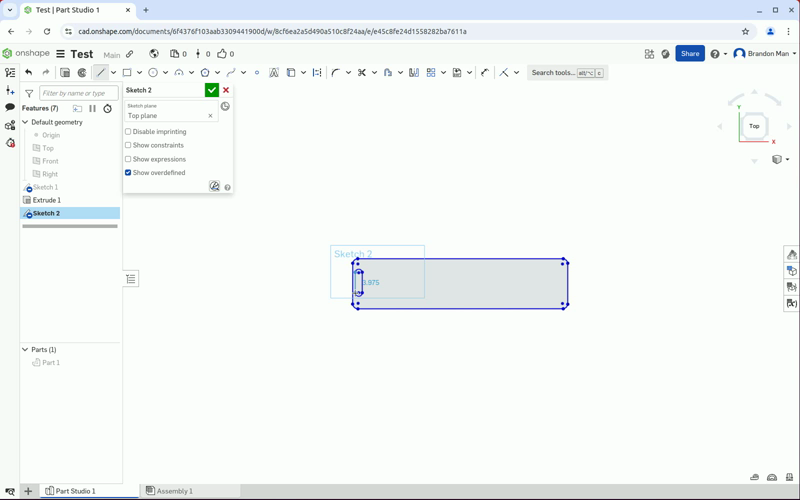
scroll(6)
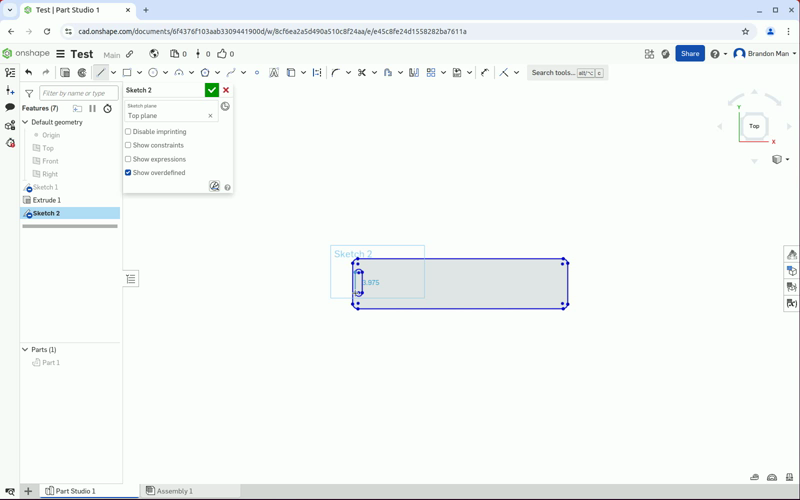
scroll(6)
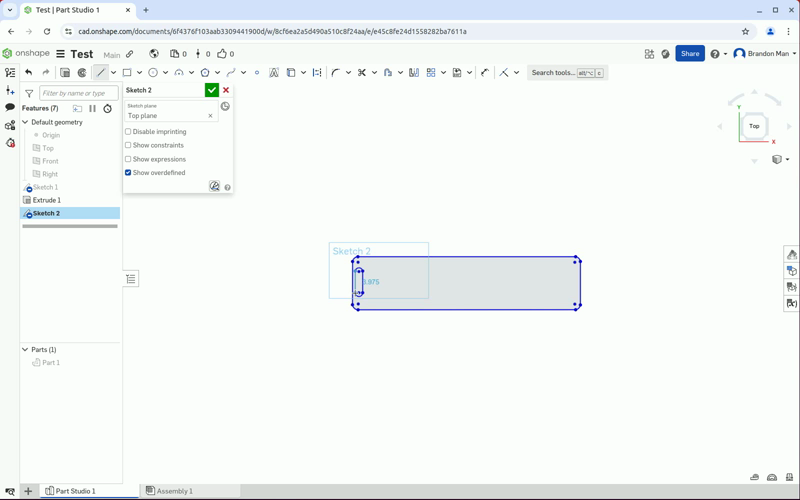
scroll(6)
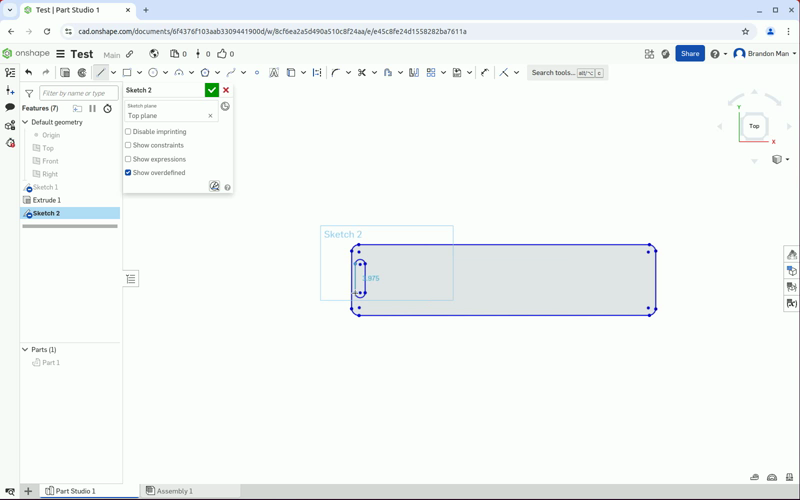
scroll(6)
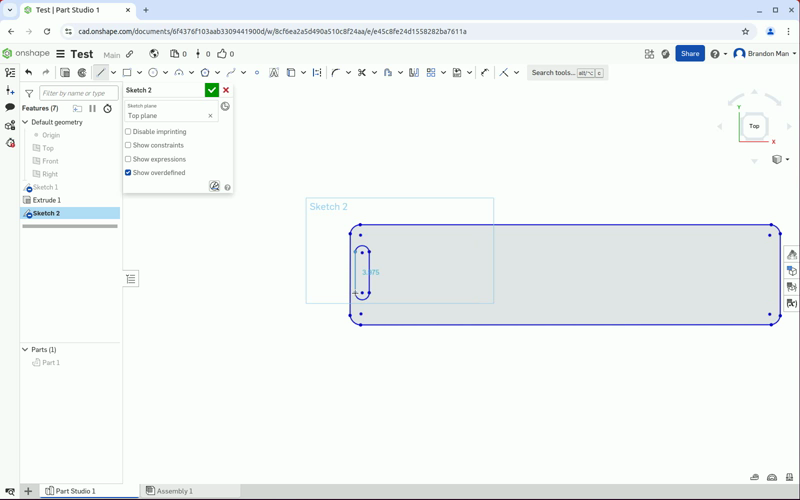
scroll(6)
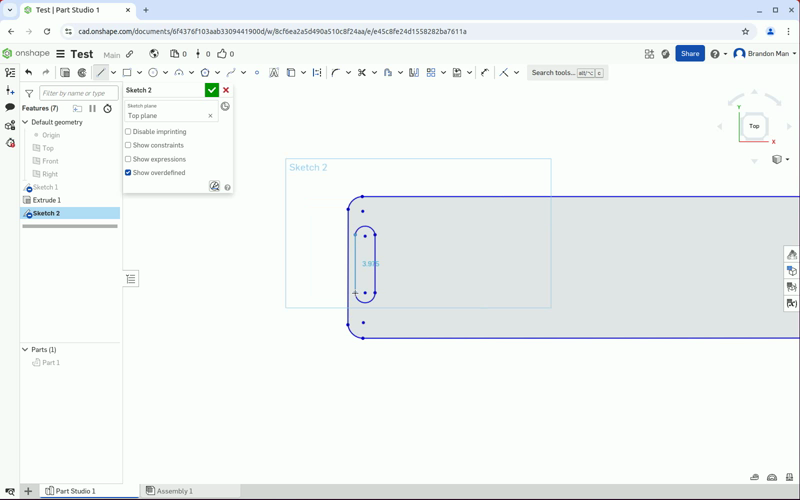
scroll(6)
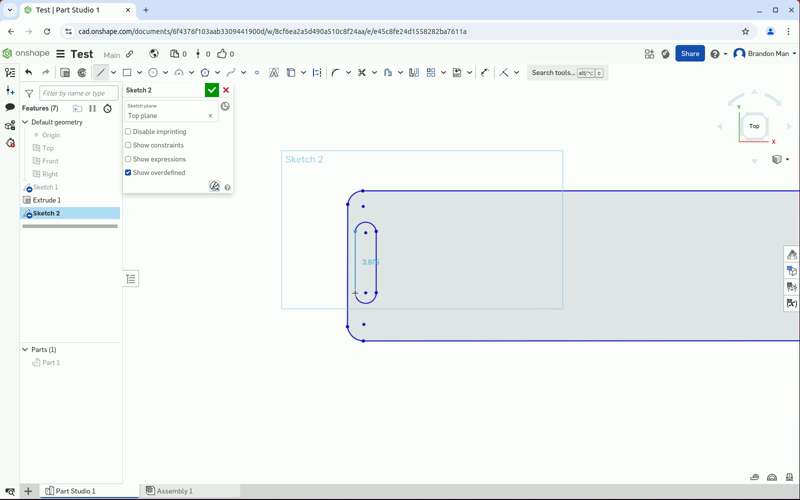
scroll(6)
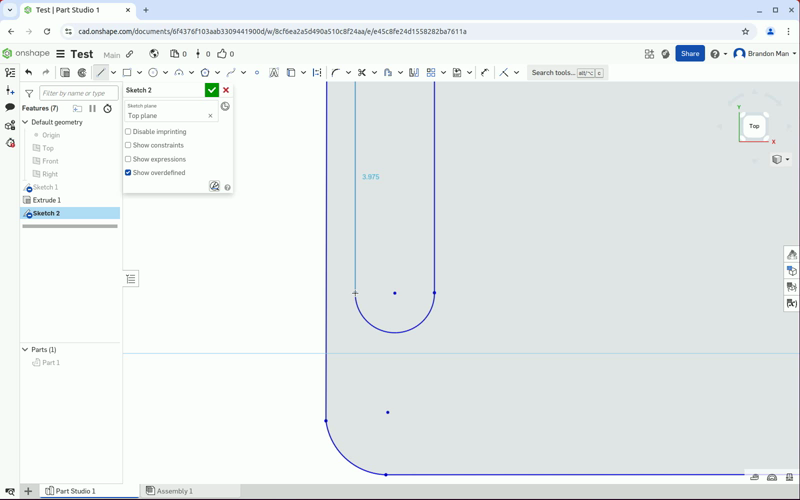
key_up(shift)
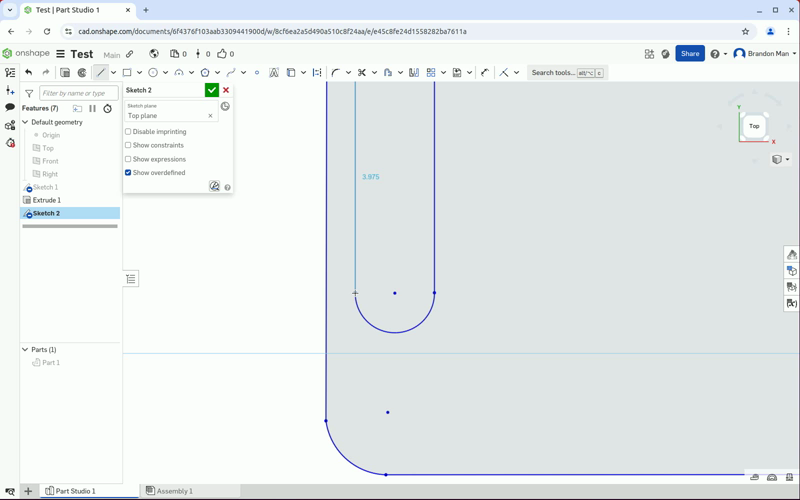
click(355, 292)
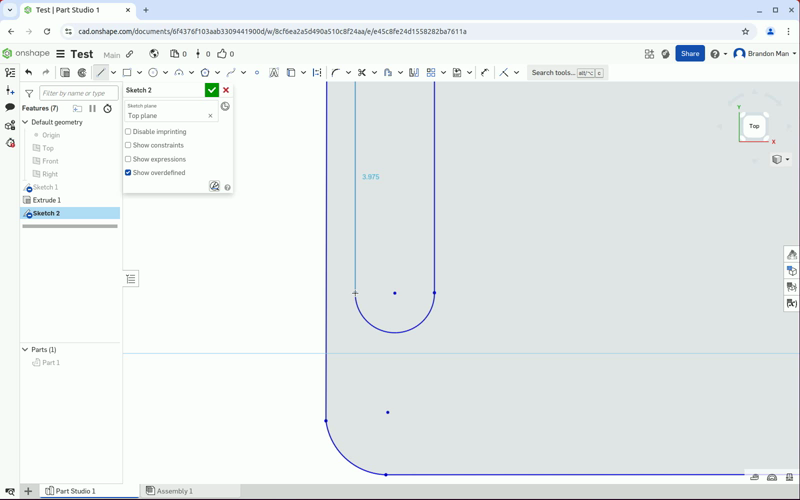
scroll(-6)
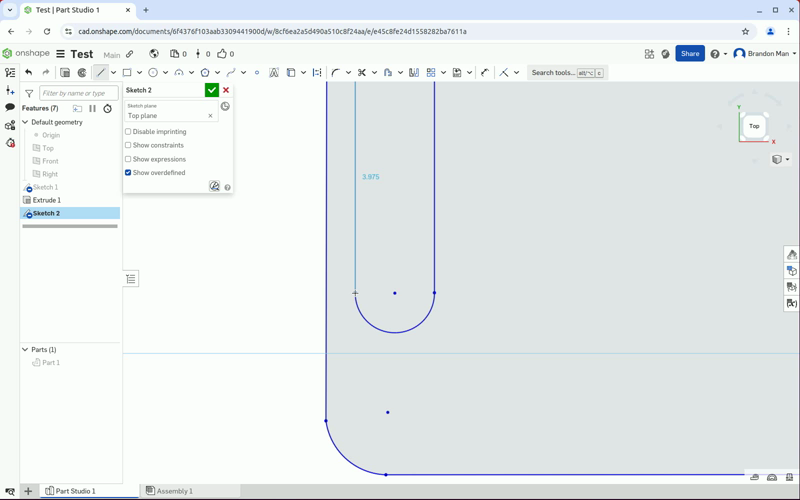
scroll(-6)
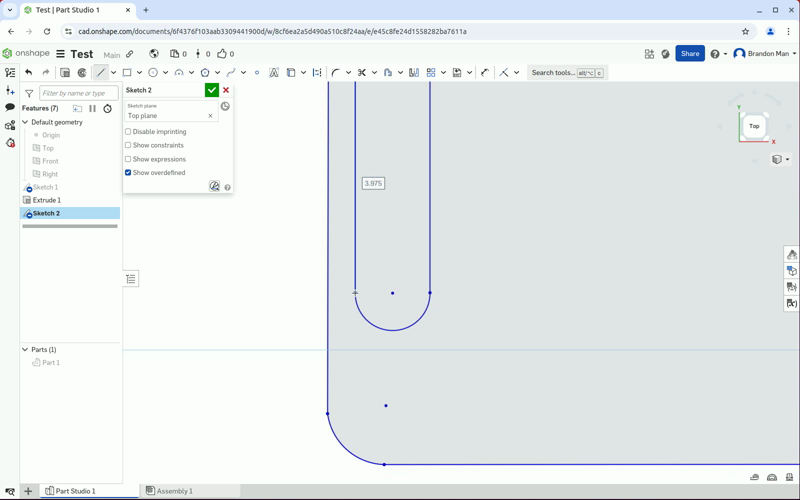
scroll(-6)
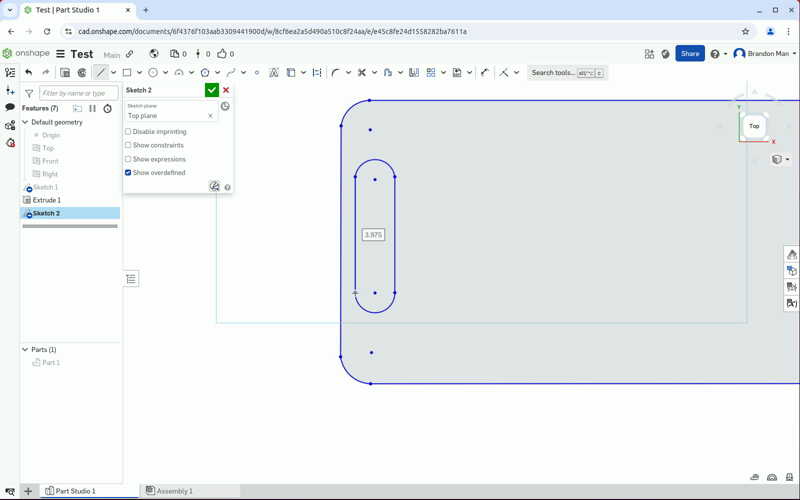
scroll(-6)
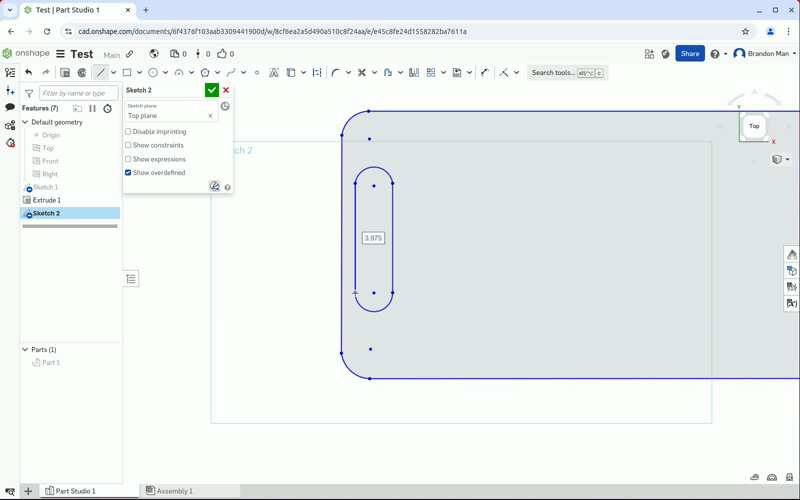
scroll(-6)
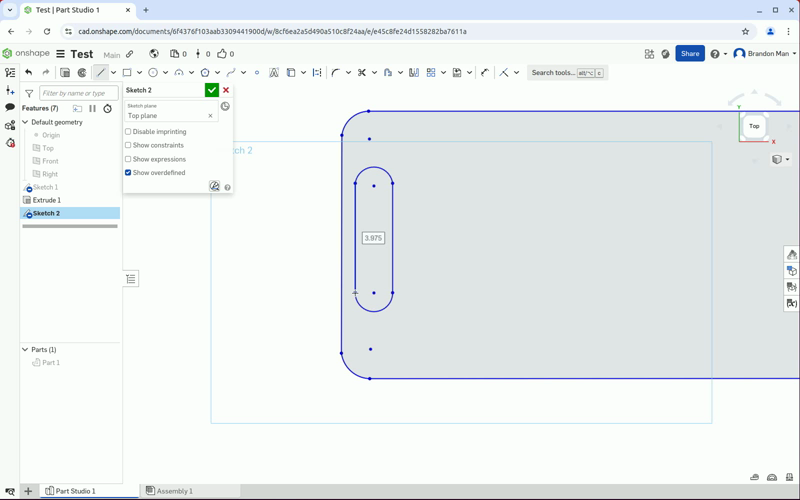
scroll(-6)
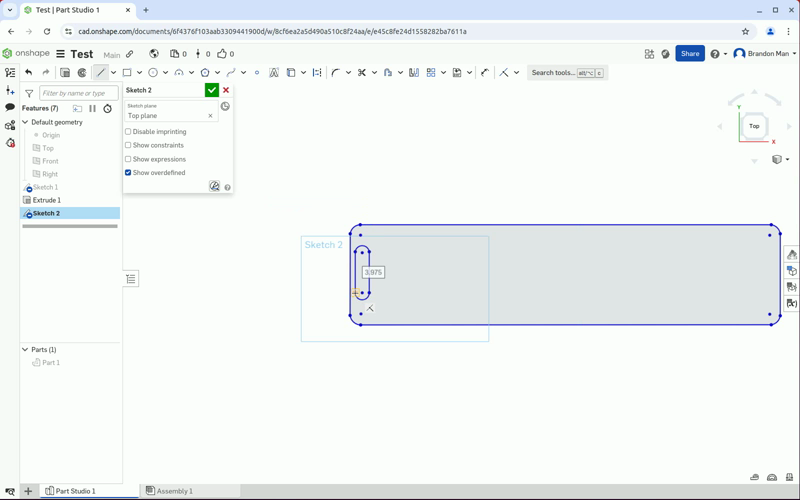
scroll(-6)
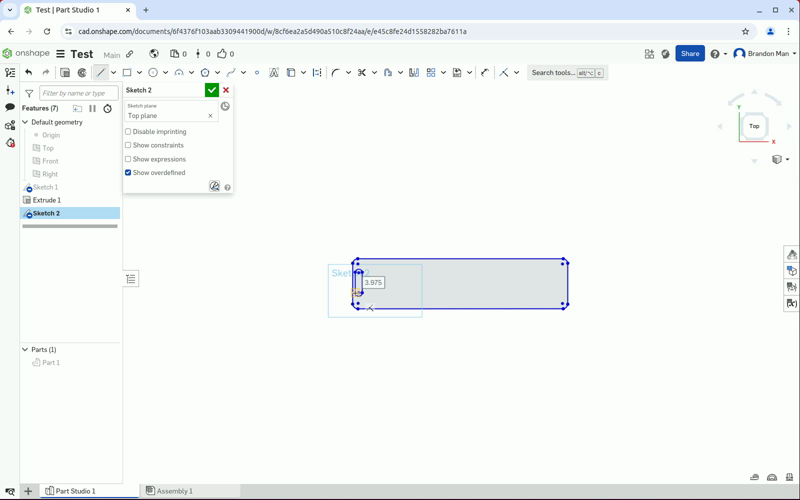
key(esc)
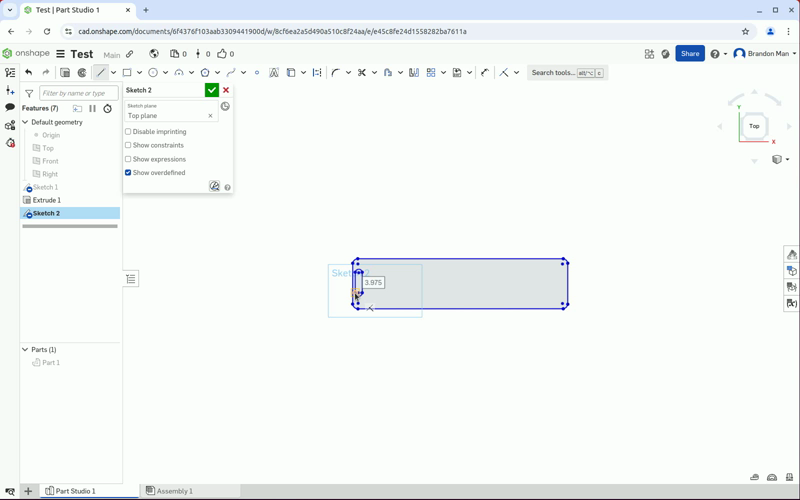
mouse_move(535, 300)
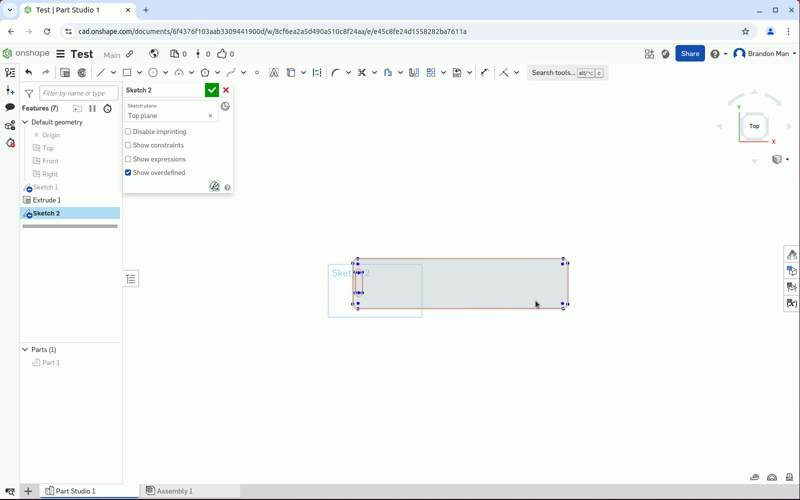
click(535, 300)
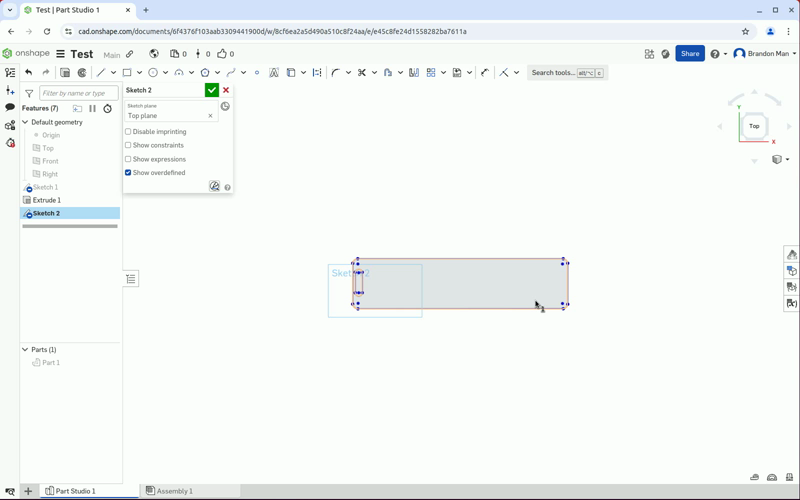
mouse_move(73, 352)
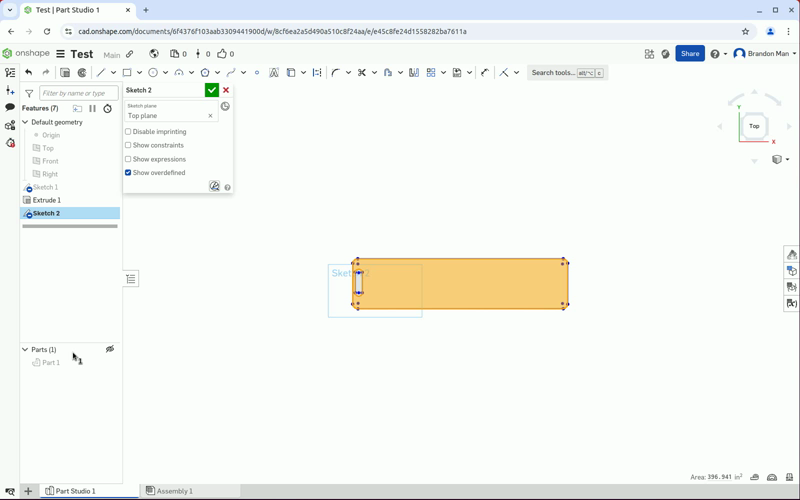
key(shift+y)
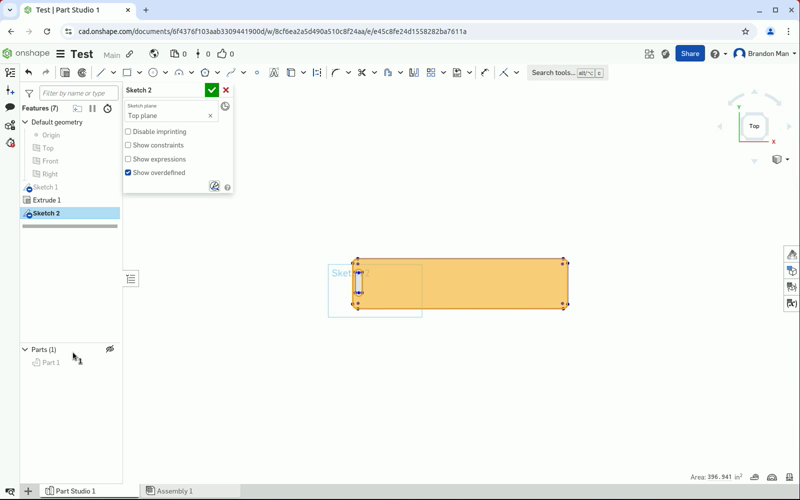
key(shift+e)
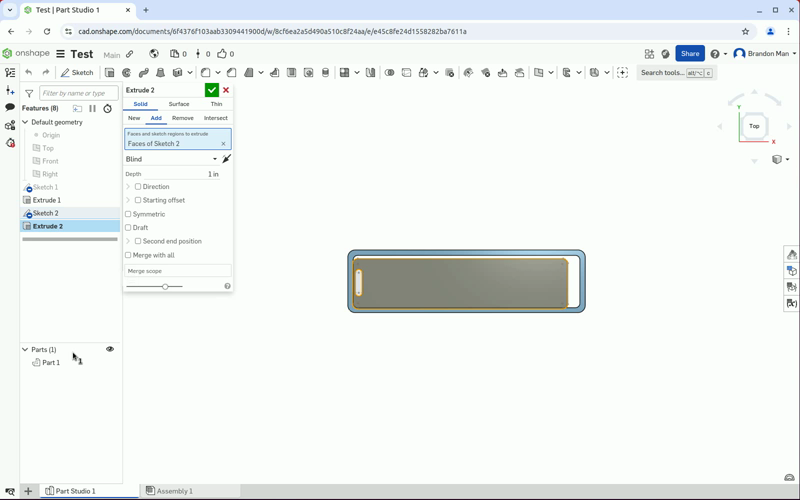
mouse_move(143, 106)
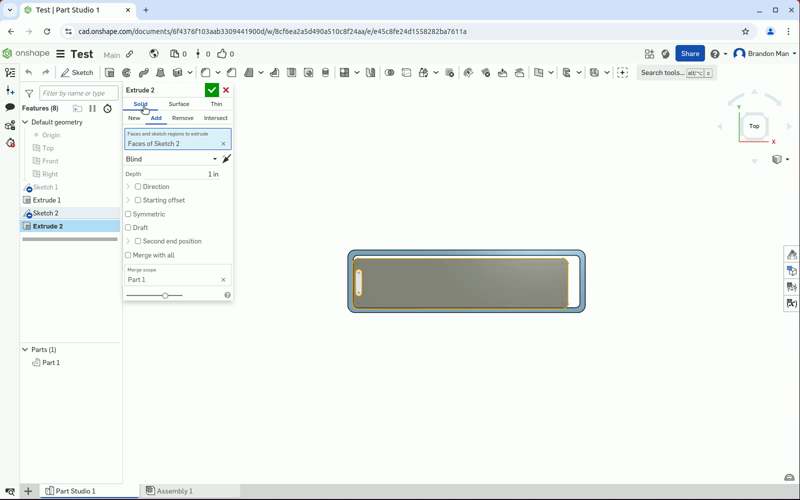
click(143, 106)
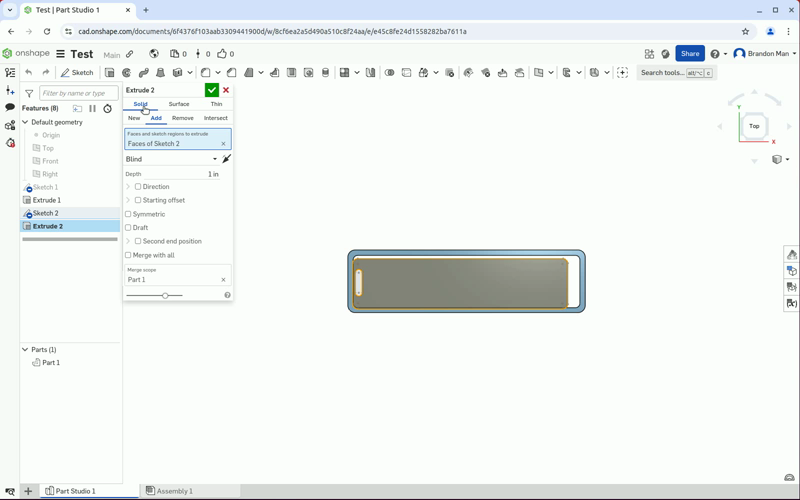
mouse_move(137, 120)
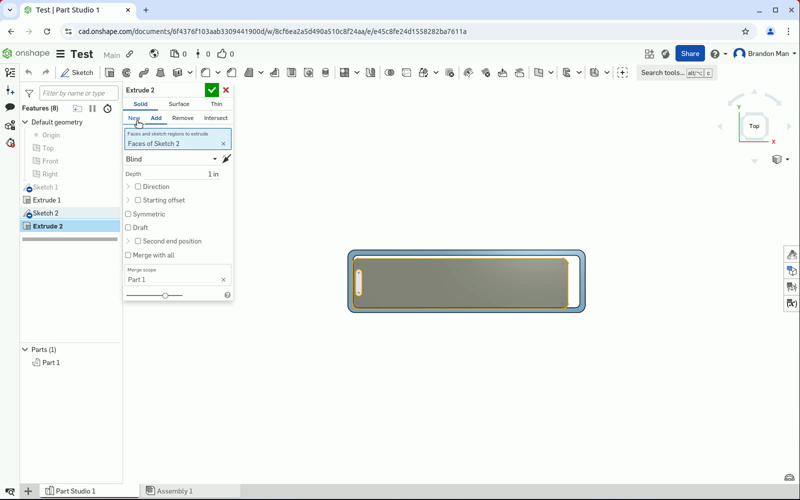
click(137, 120)
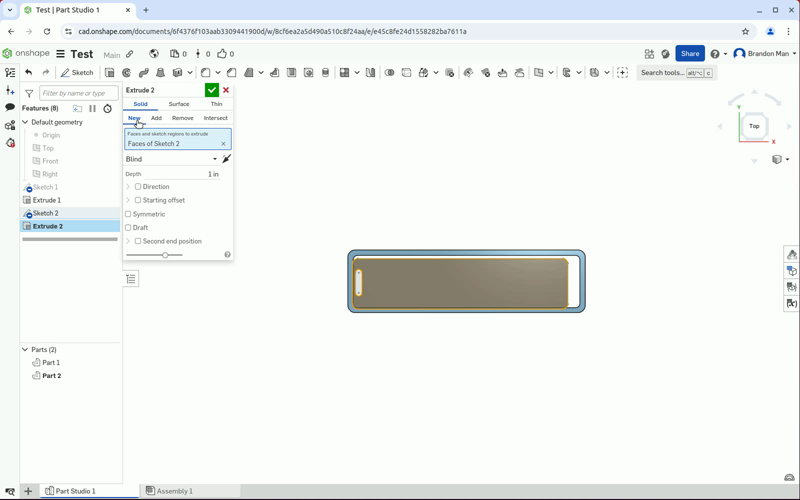
key(tab, 4)
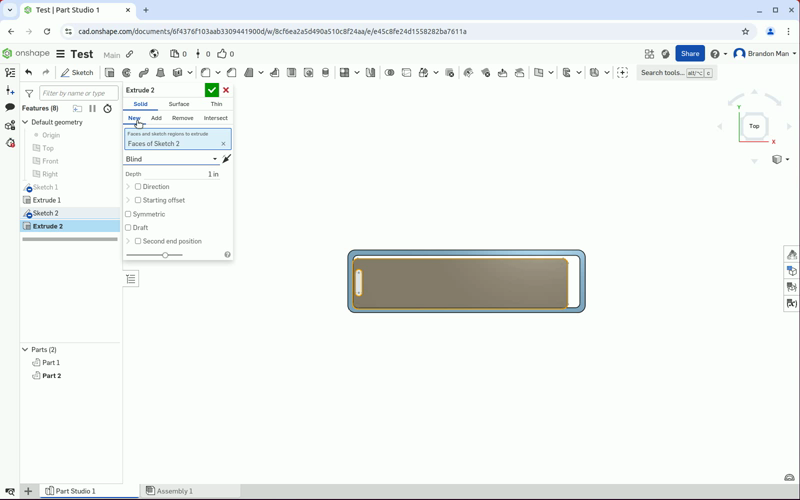
text(1.926)
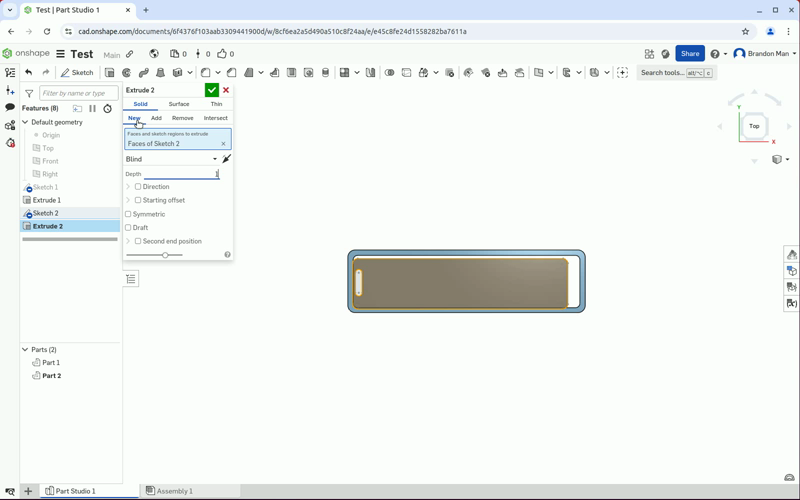
key(enter)
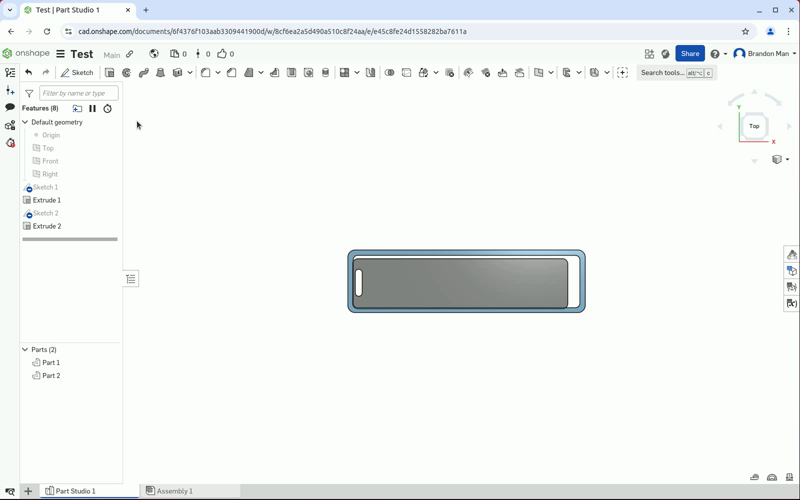
key(shift+h)
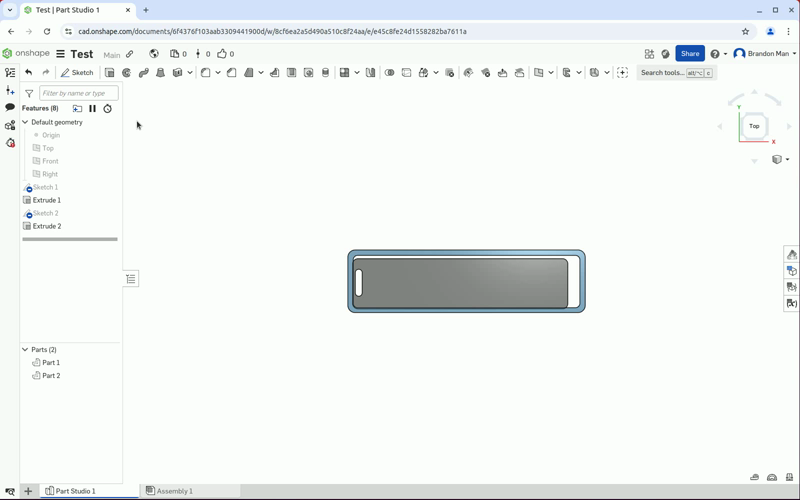
key(shift+h)
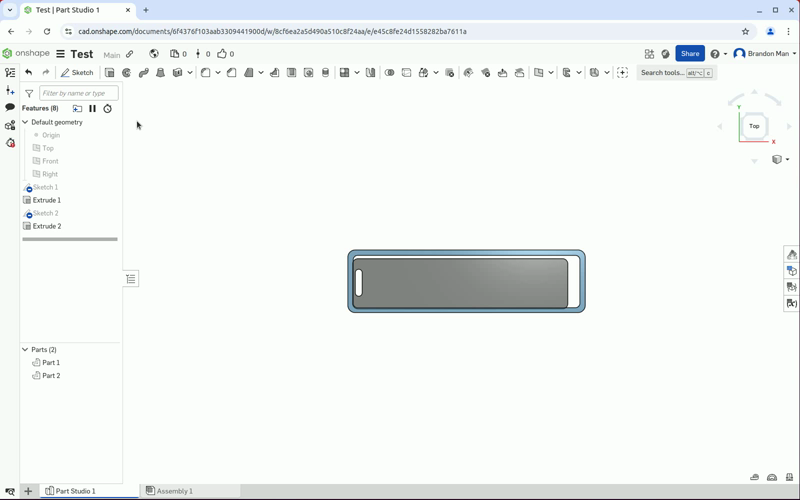
mouse_move(73, 189)
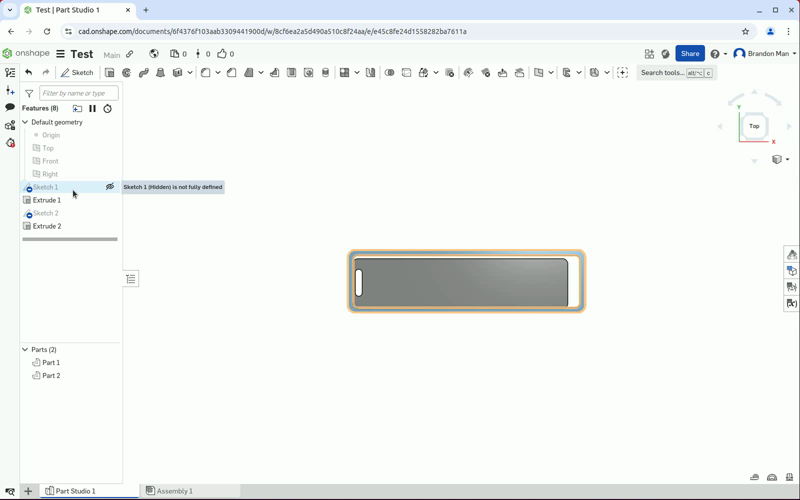
click(73, 189)
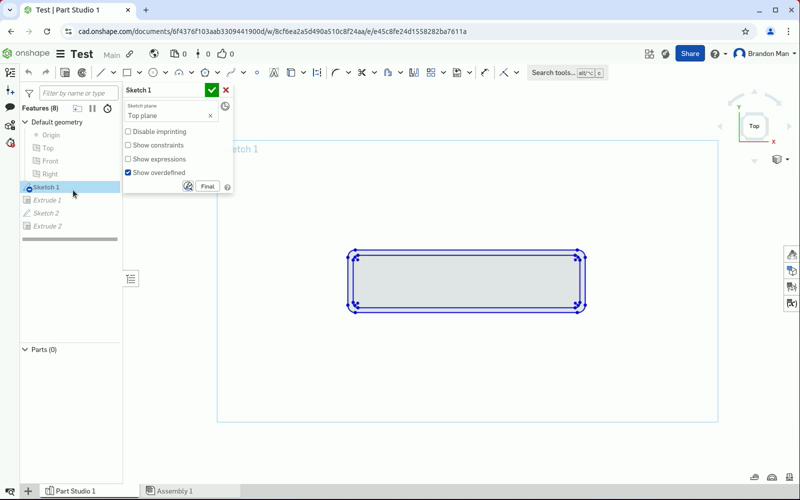
mouse_move(229, 92)
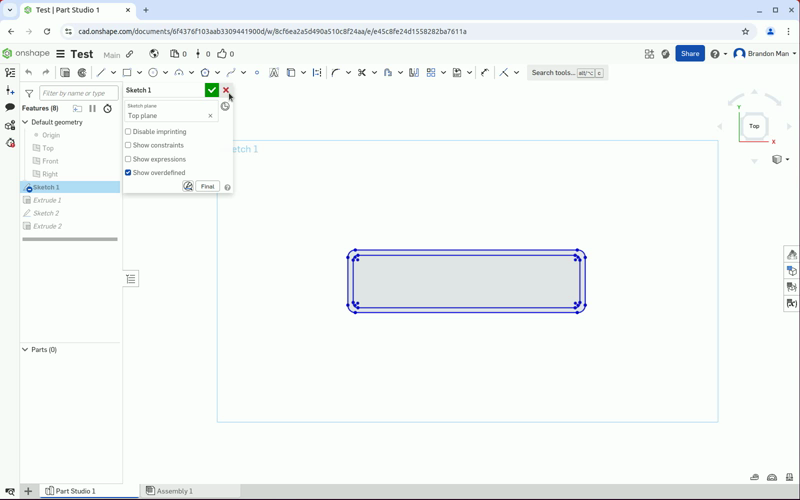
click(229, 92)
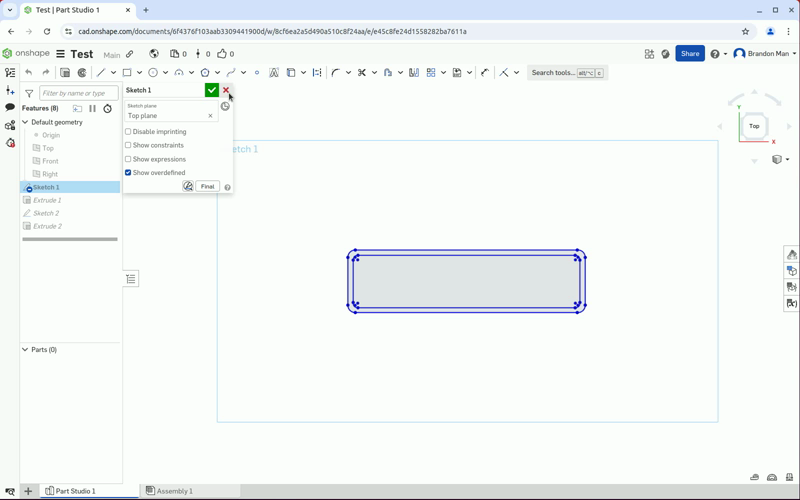
key(shift+s)
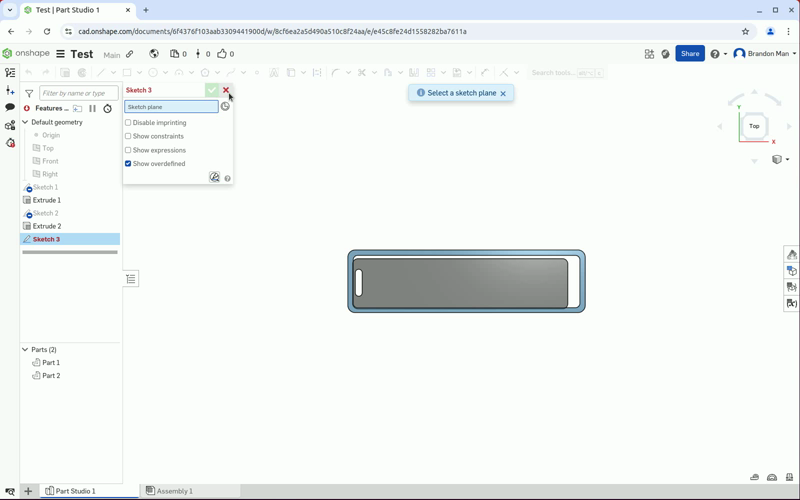
mouse_move(73, 150)
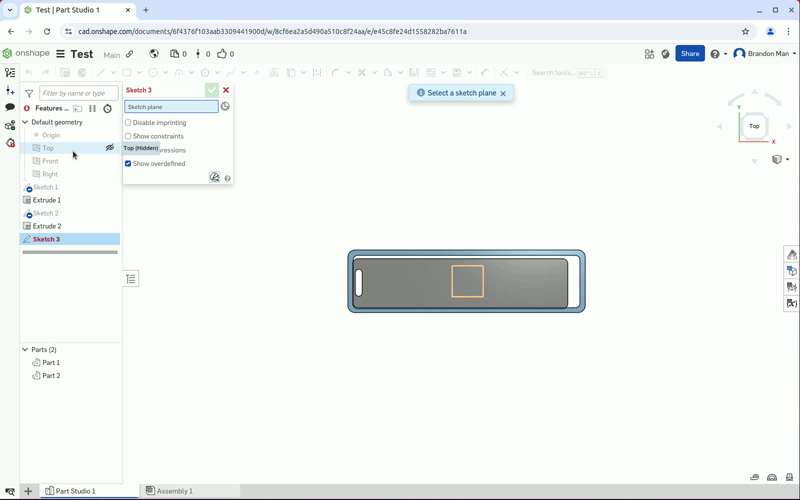
click(73, 150)
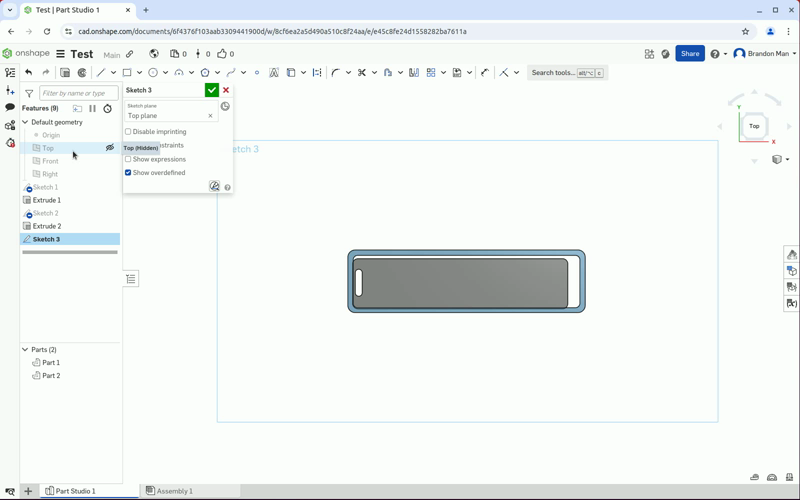
mouse_move(73, 352)
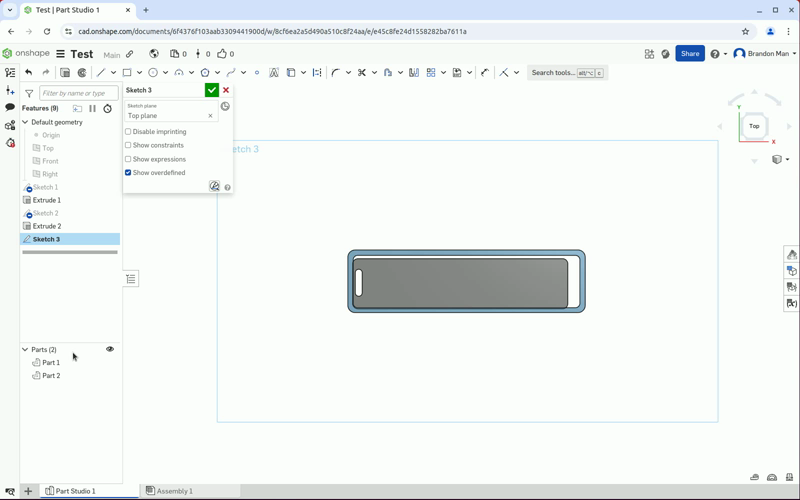
key(y)
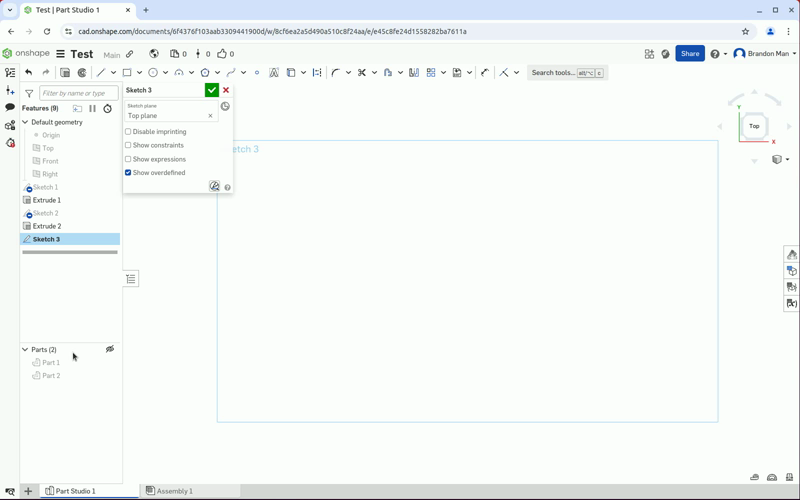
key(l)
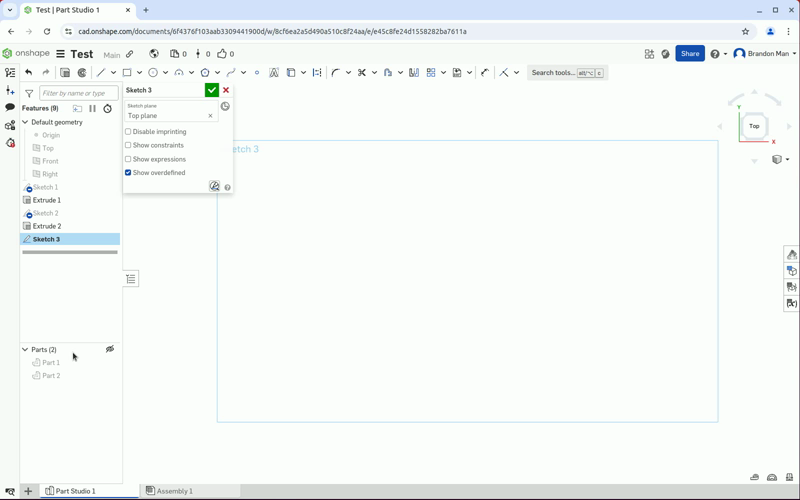
key_down(shift)
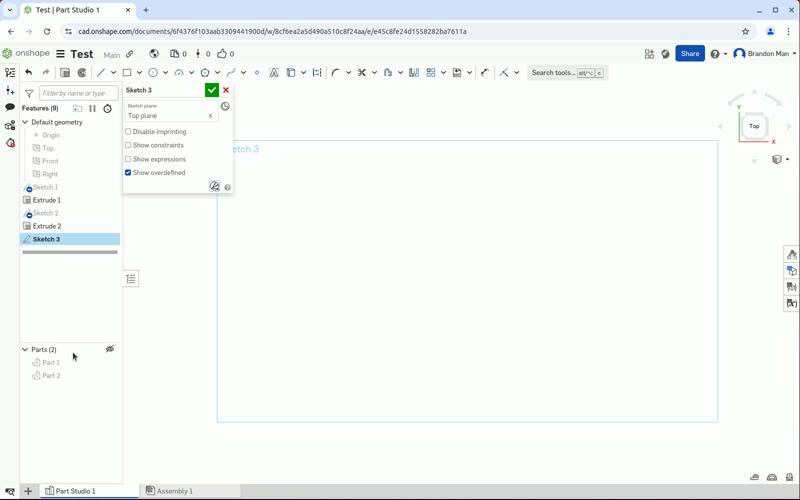
mouse_move(390, 273)
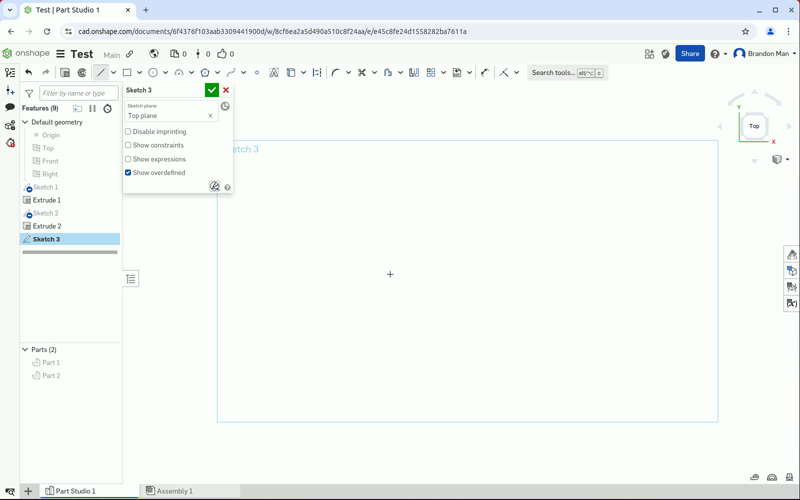
click(390, 273)
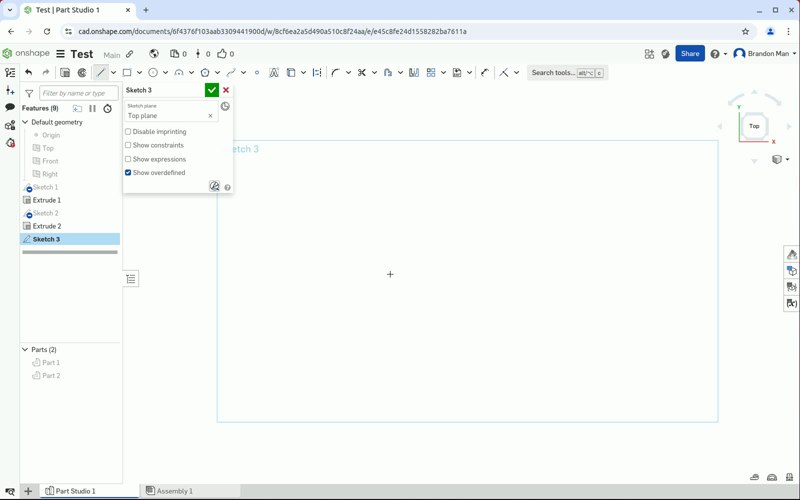
key_up(shift)
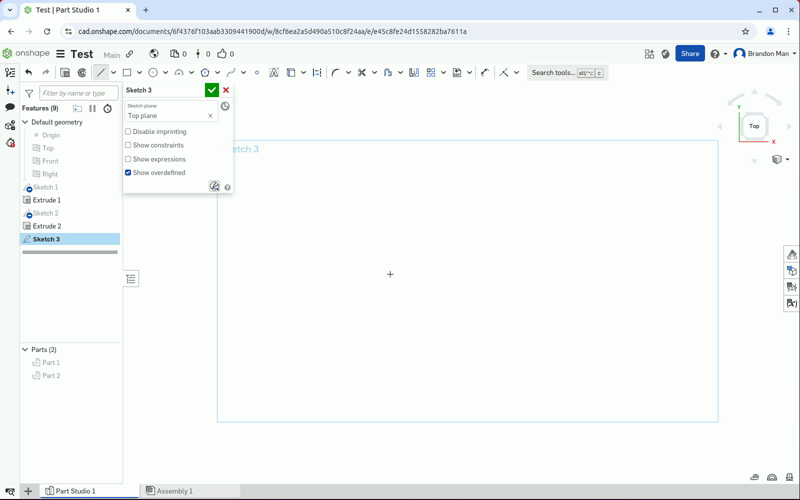
key_down(shift)
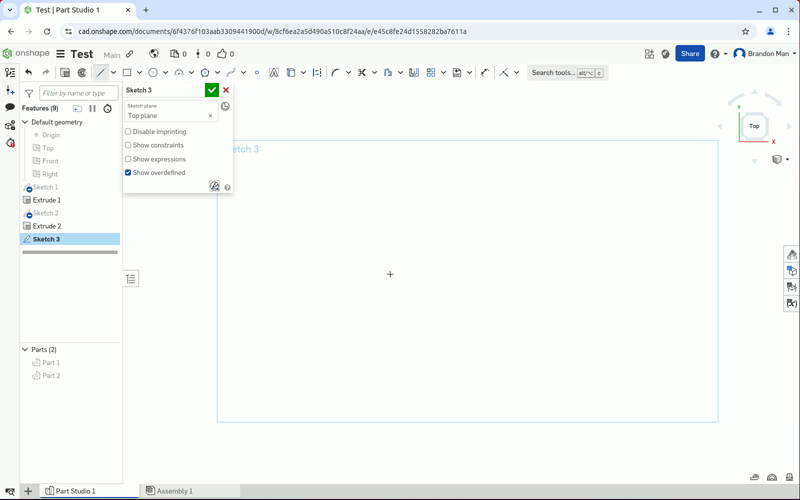
mouse_move(420, 273)
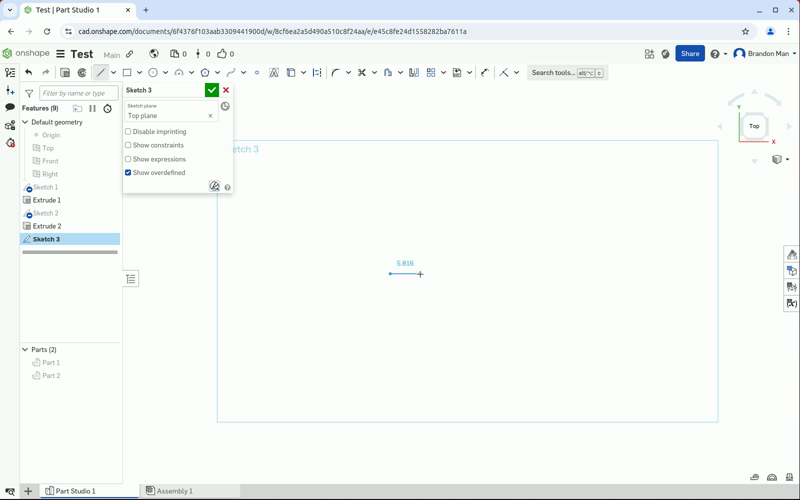
mouse_move(399, 289)
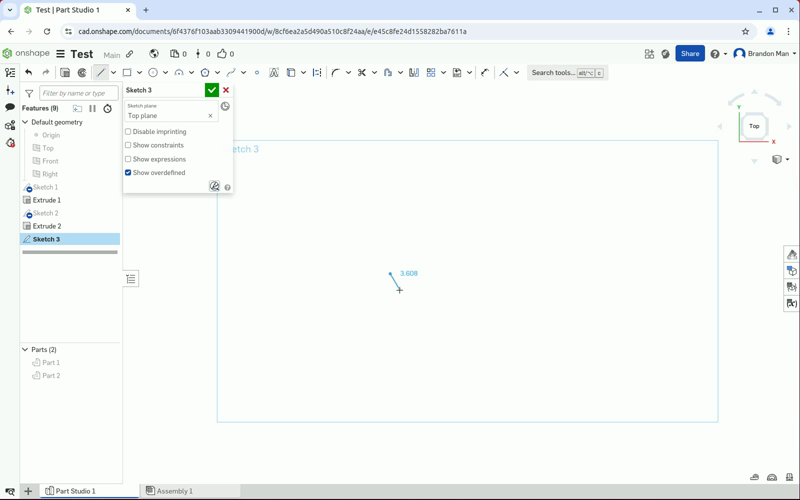
click(399, 289)
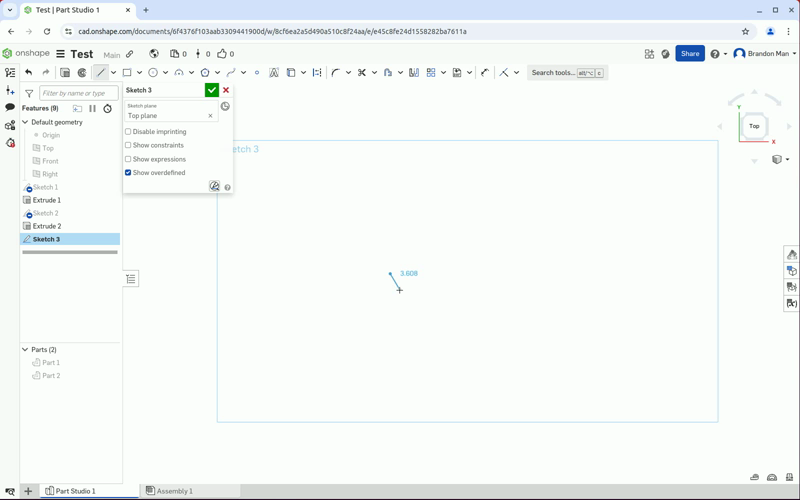
key_up(shift)
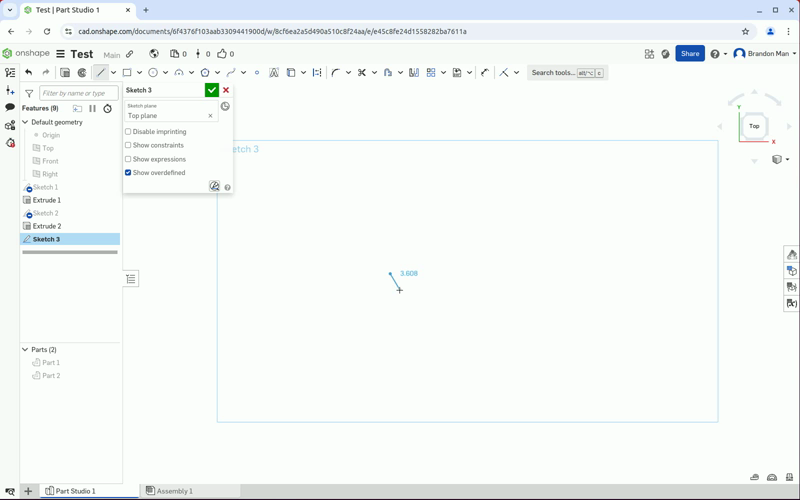
key_down(shift)
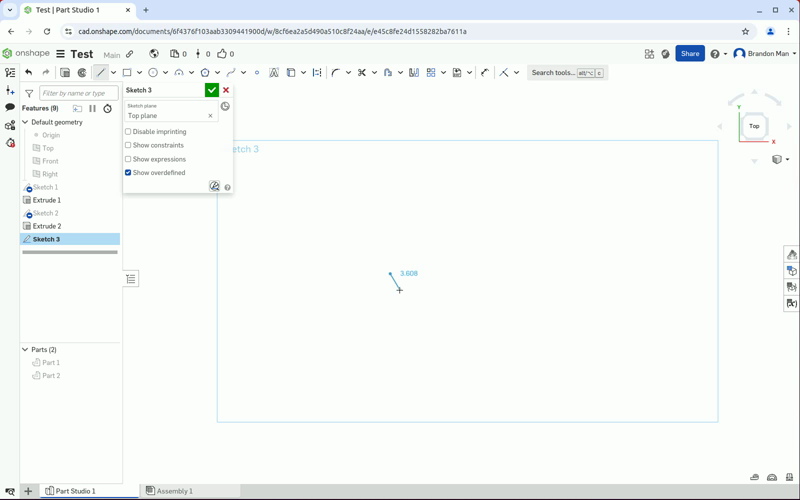
mouse_move(429, 289)
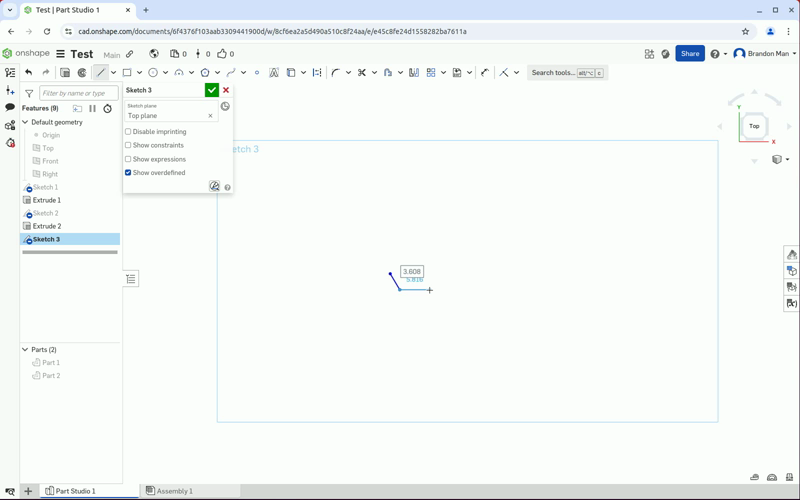
mouse_move(408, 273)
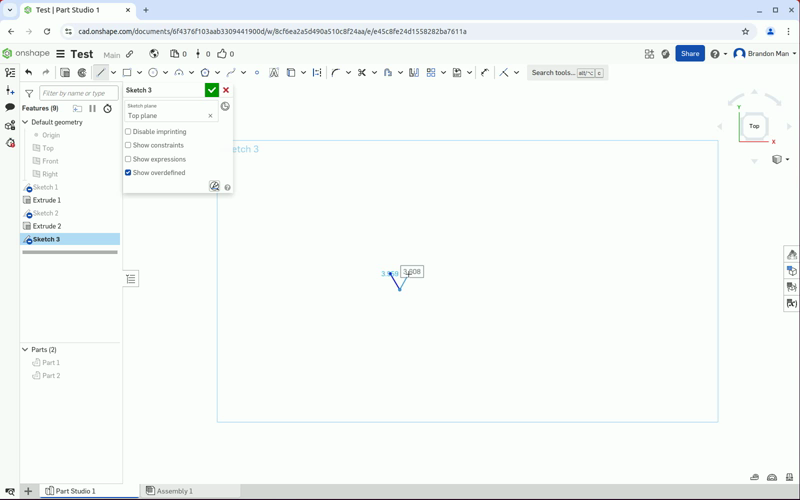
click(408, 273)
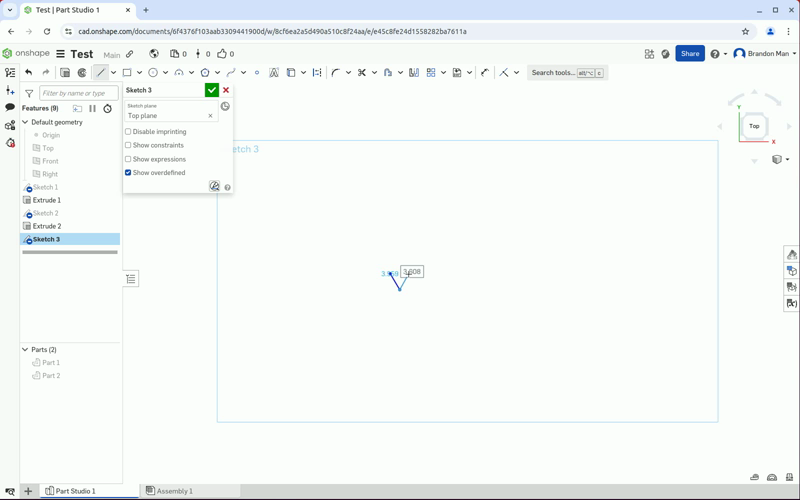
key_up(shift)
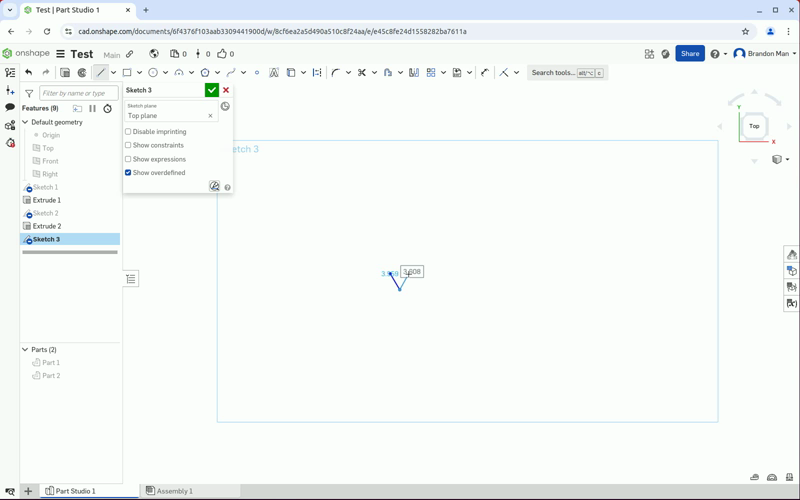
key_down(shift)
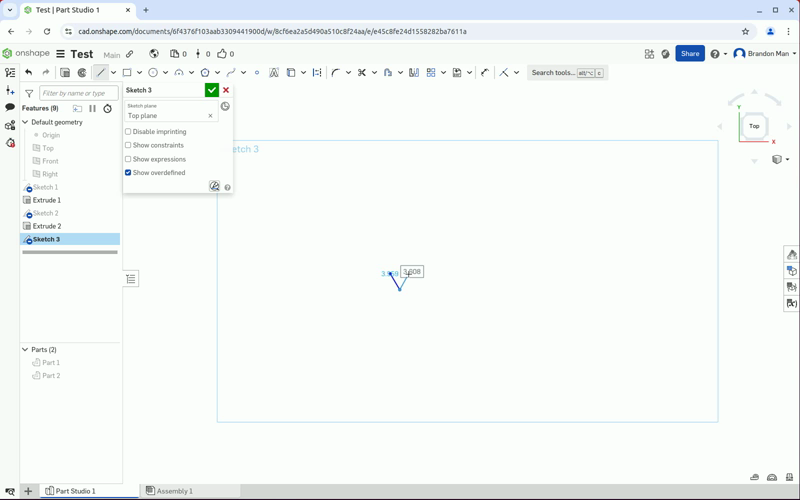
mouse_move(438, 273)
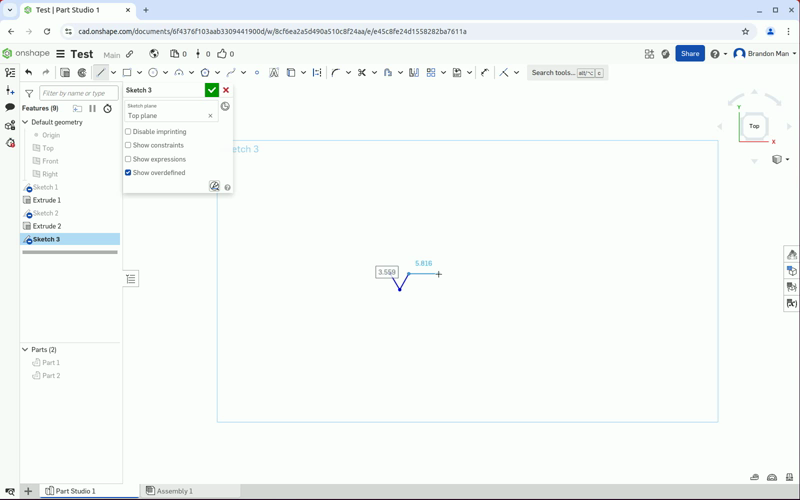
mouse_move(399, 257)
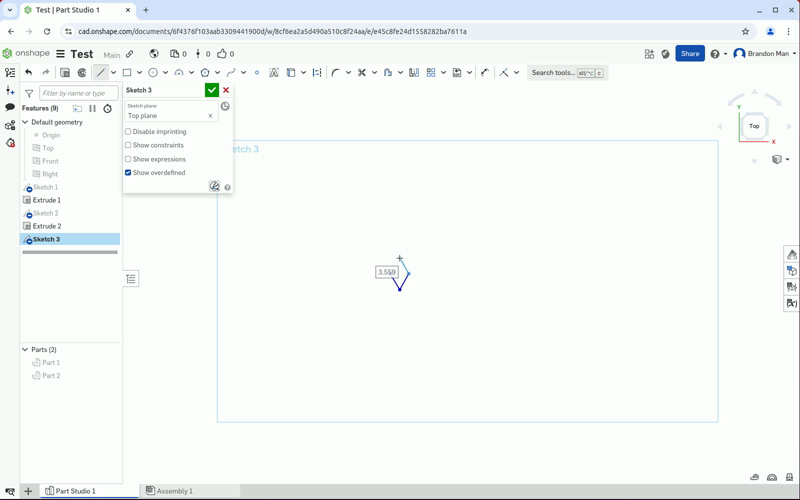
click(399, 257)
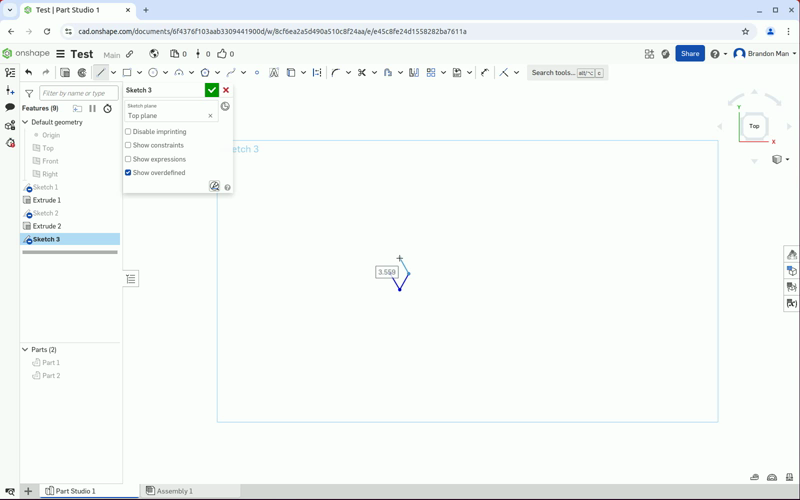
key_up(shift)
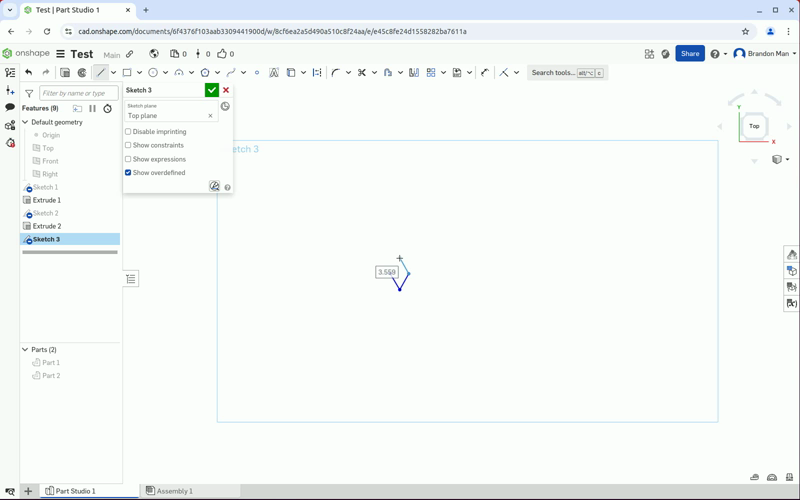
mouse_move(429, 257)
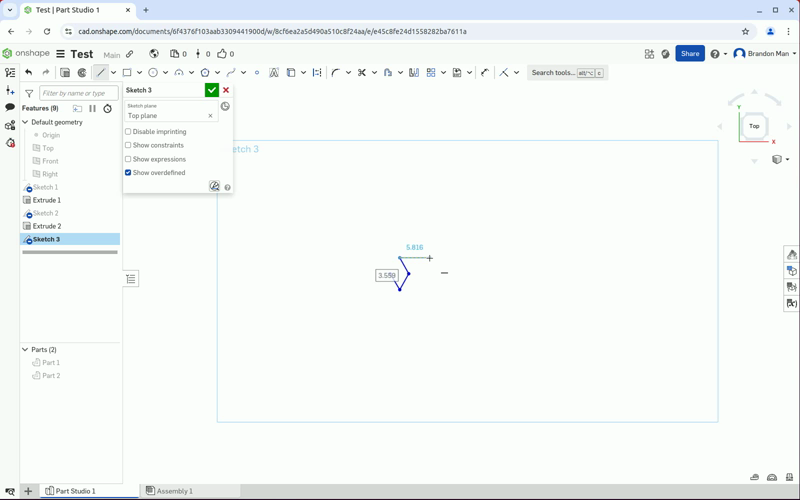
key_down(shift)
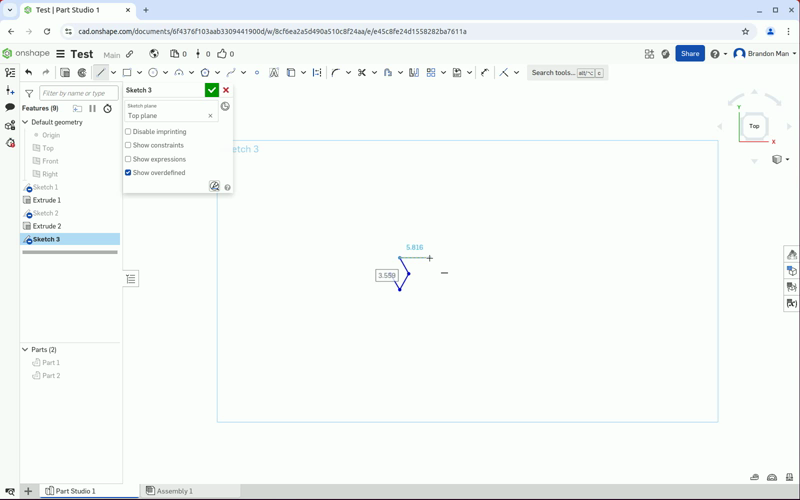
mouse_move(390, 273)
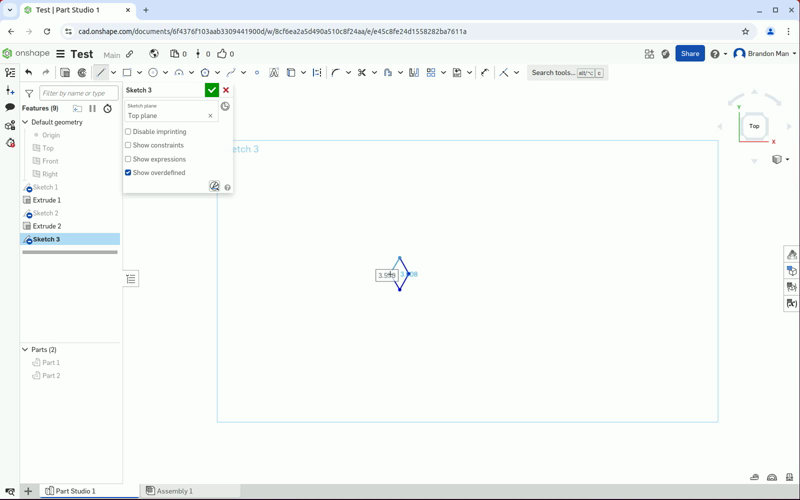
key_up(shift)
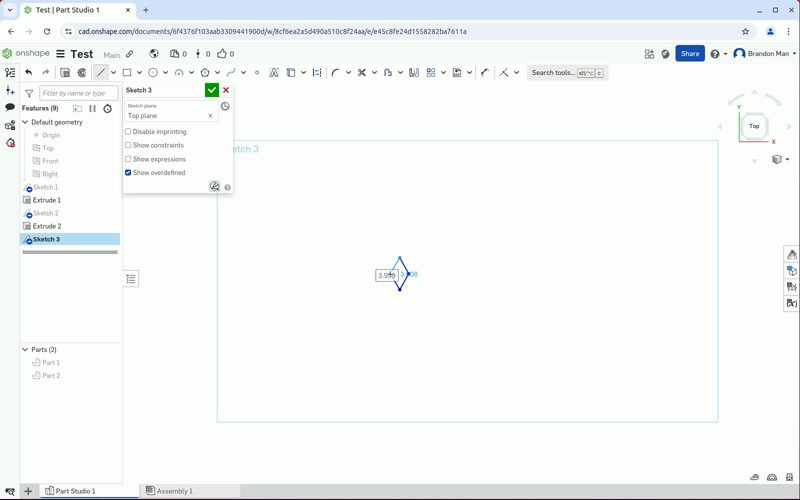
click(390, 273)
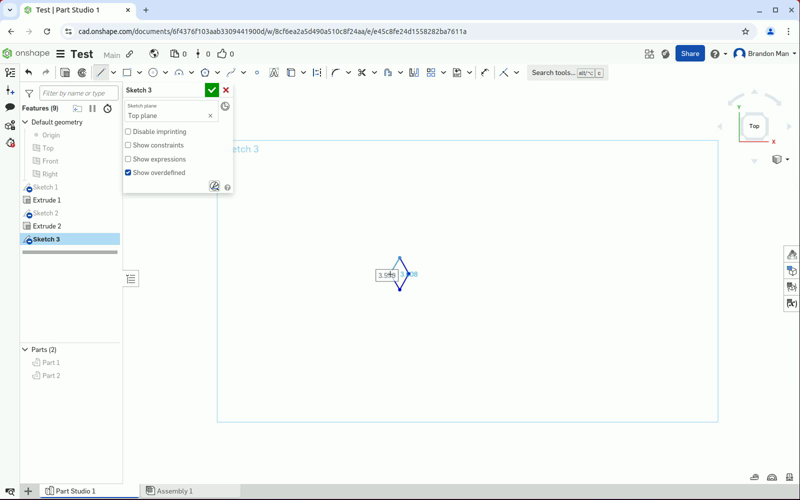
key(esc)
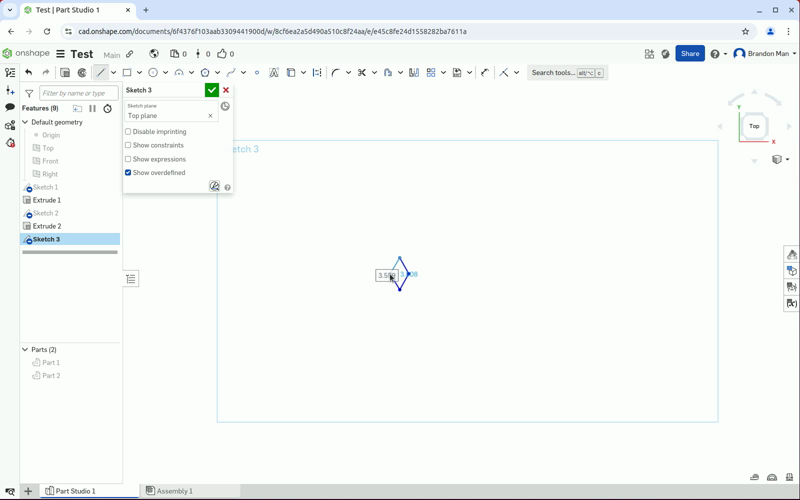
mouse_move(402, 272)
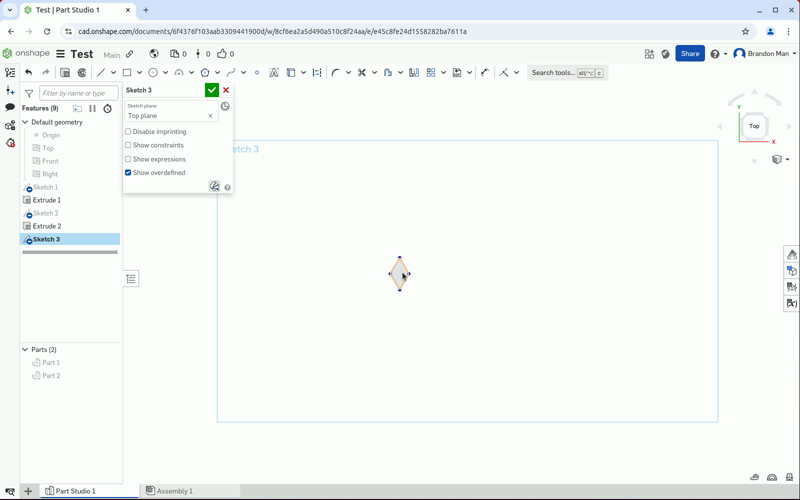
scroll(6)
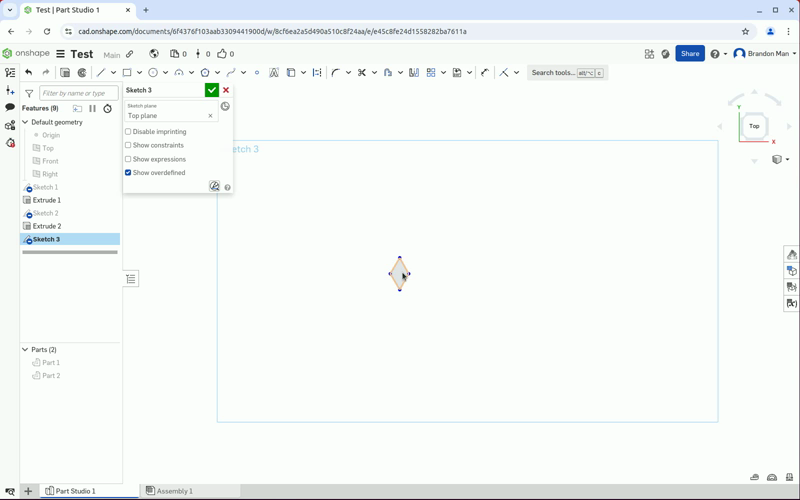
scroll(6)
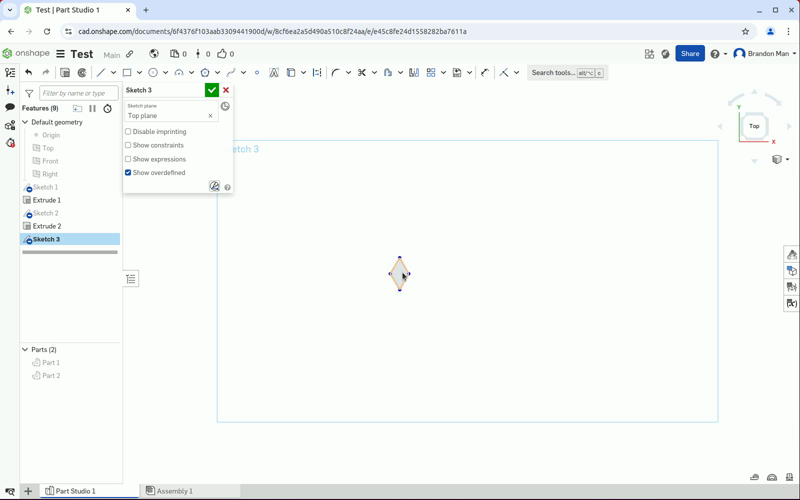
scroll(6)
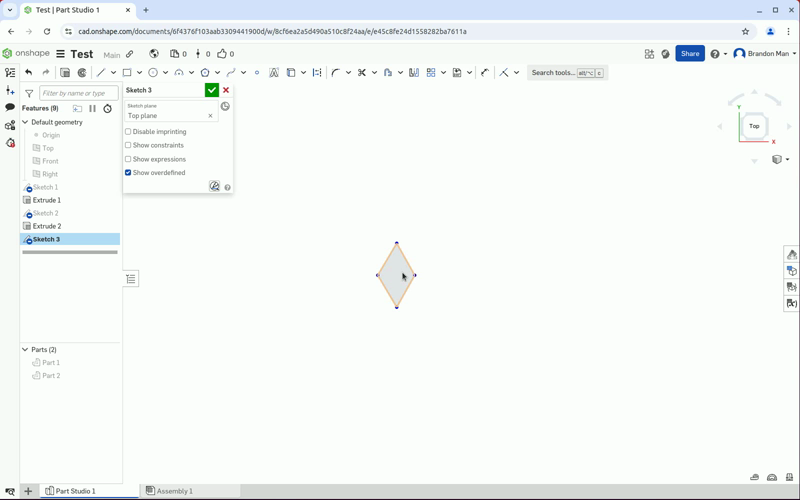
scroll(6)
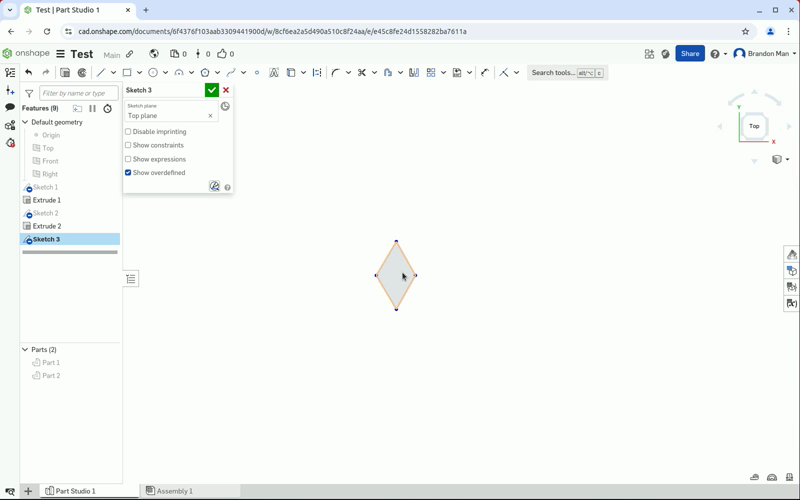
scroll(6)
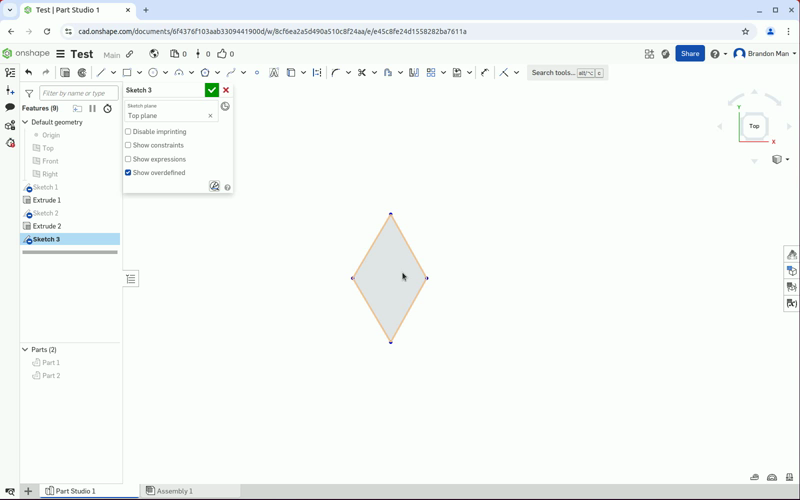
scroll(6)
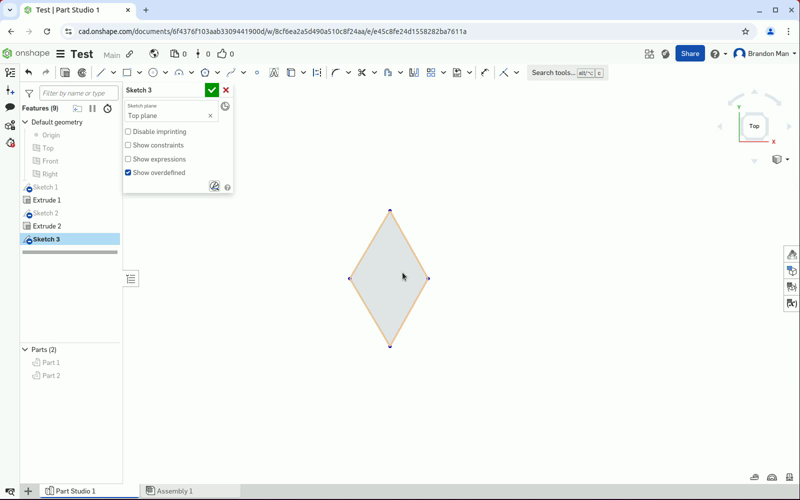
scroll(6)
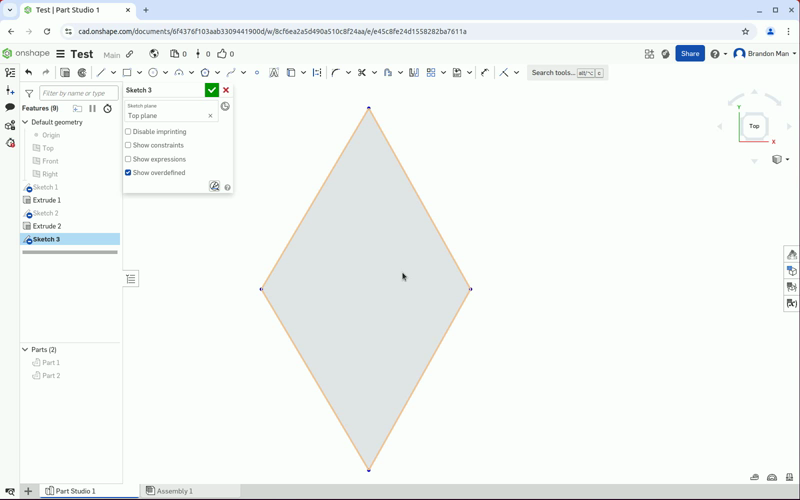
click(402, 272)
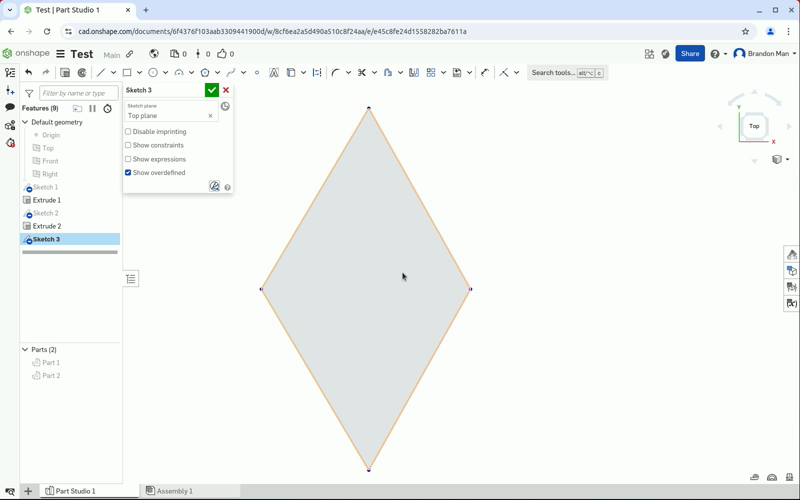
scroll(-6)
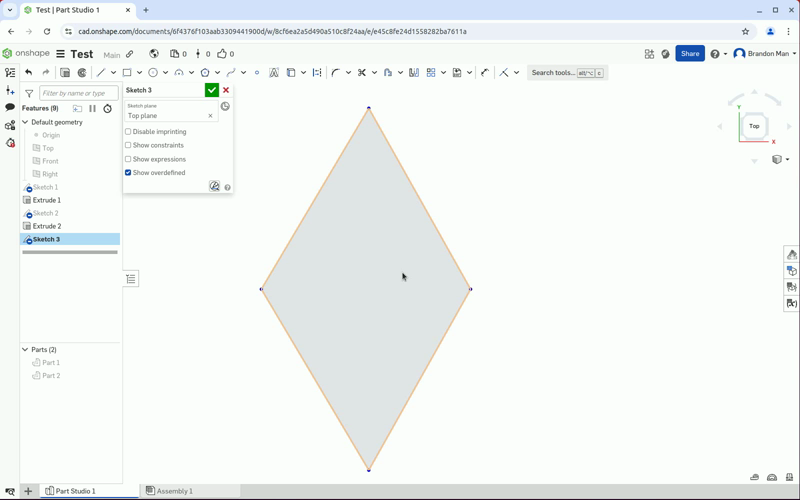
scroll(-6)
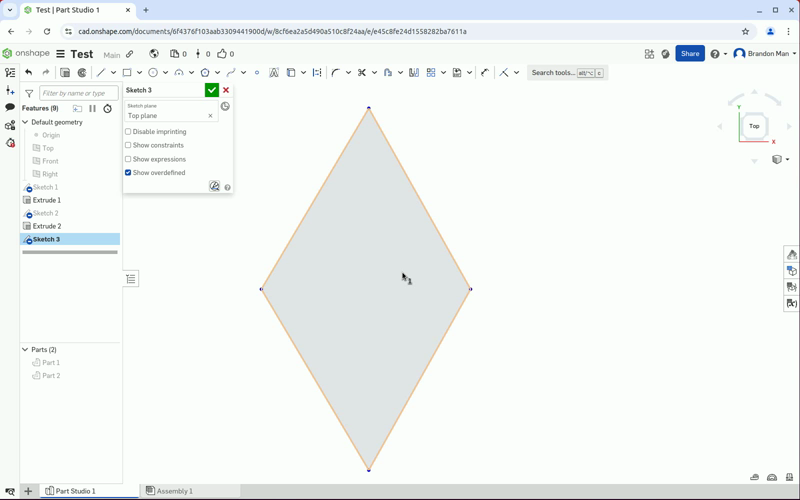
scroll(-6)
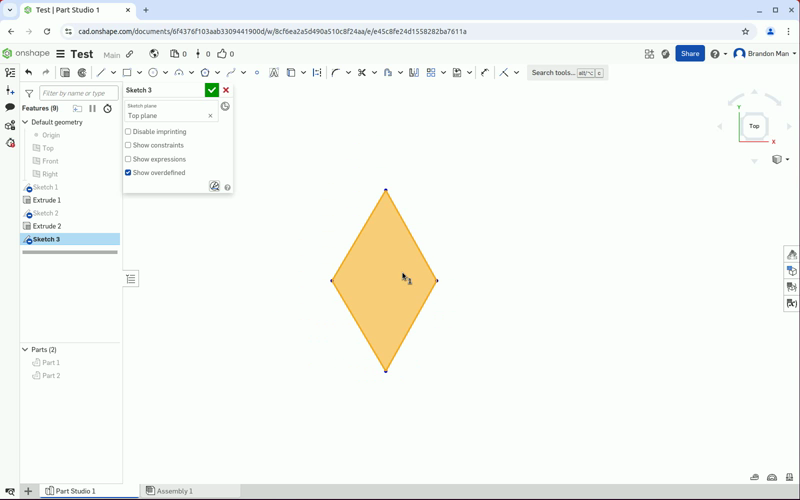
scroll(-6)
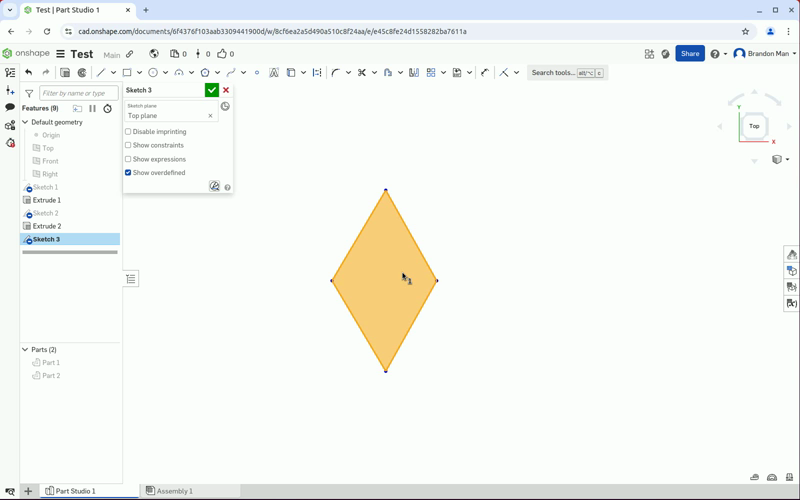
scroll(-6)
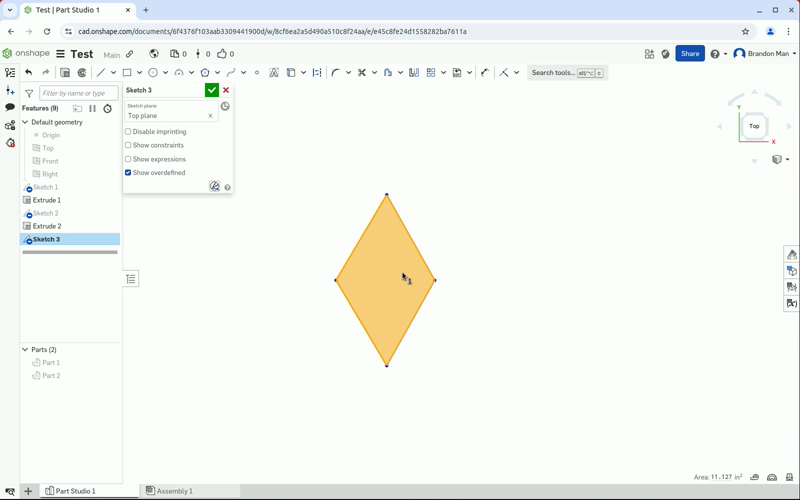
scroll(-6)
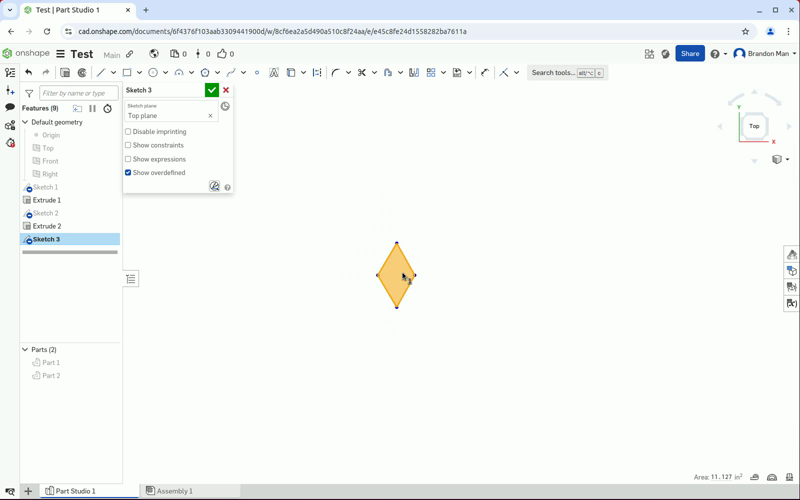
scroll(-6)
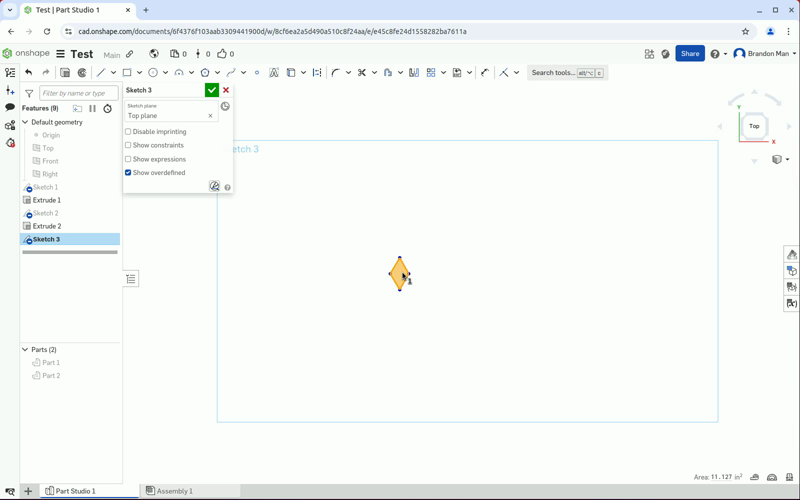
mouse_move(73, 352)
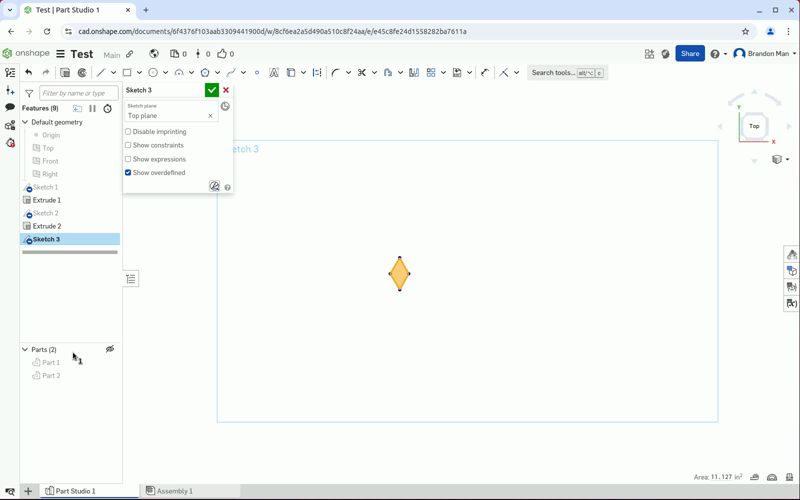
key(shift+y)
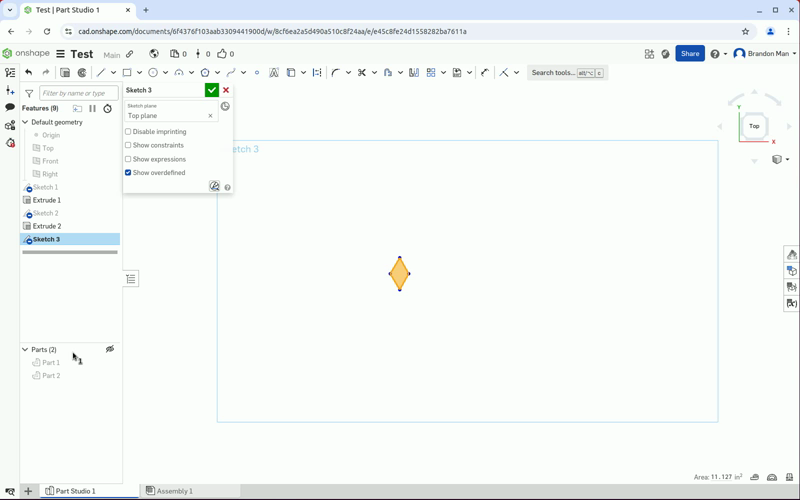
key(shift+e)
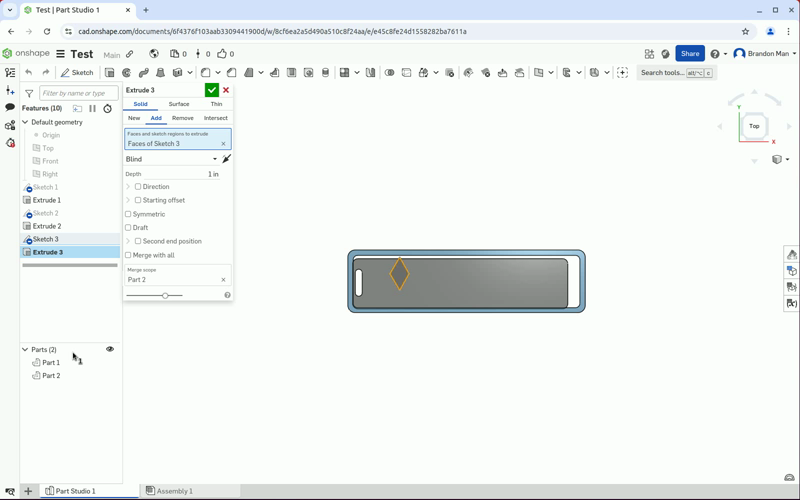
mouse_move(143, 106)
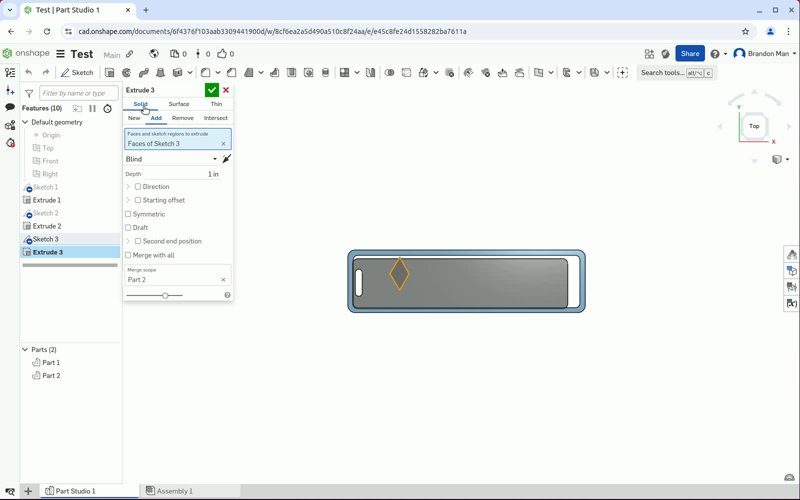
click(143, 106)
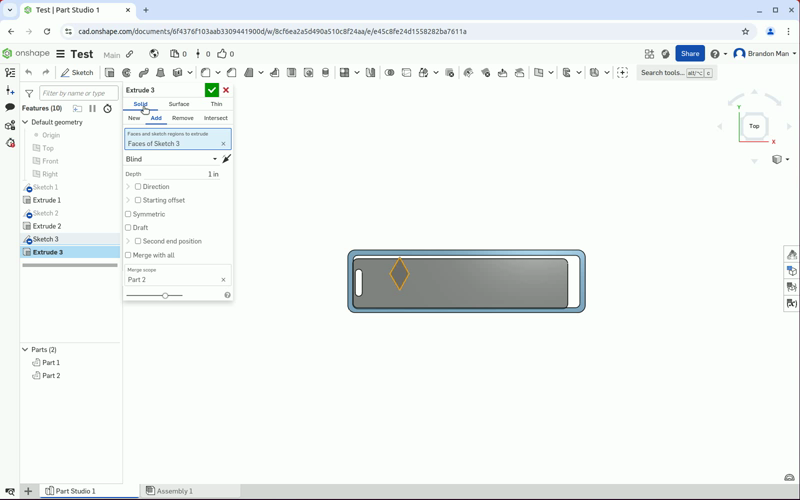
mouse_move(137, 120)
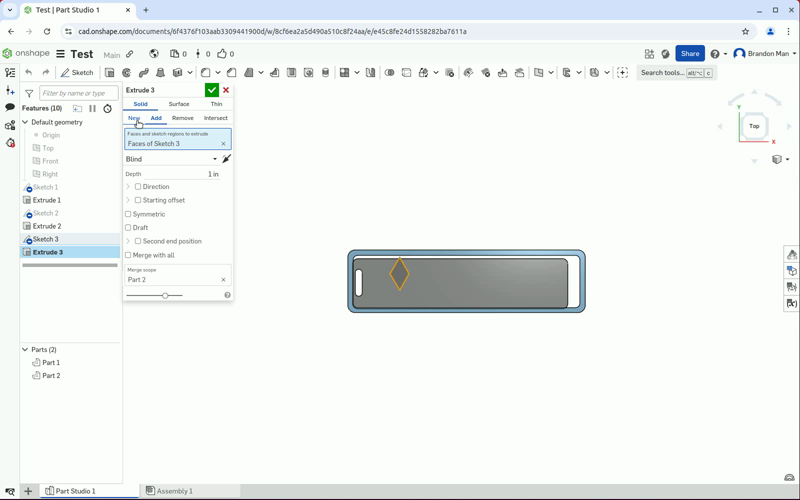
click(137, 120)
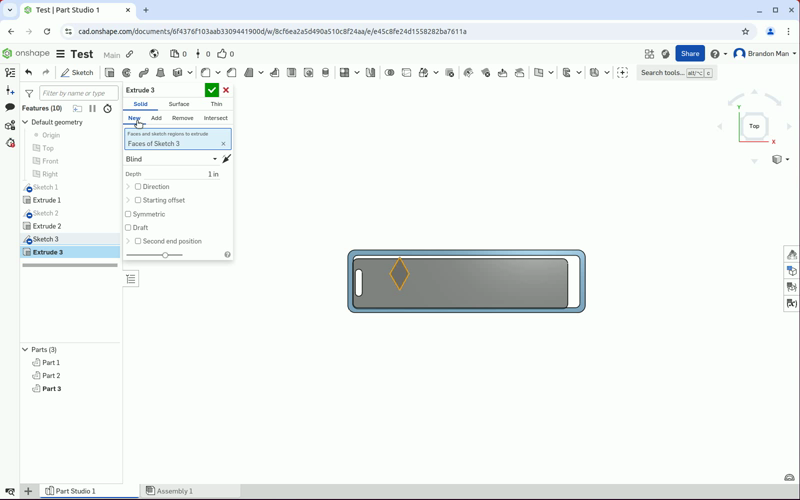
key(tab, 4)
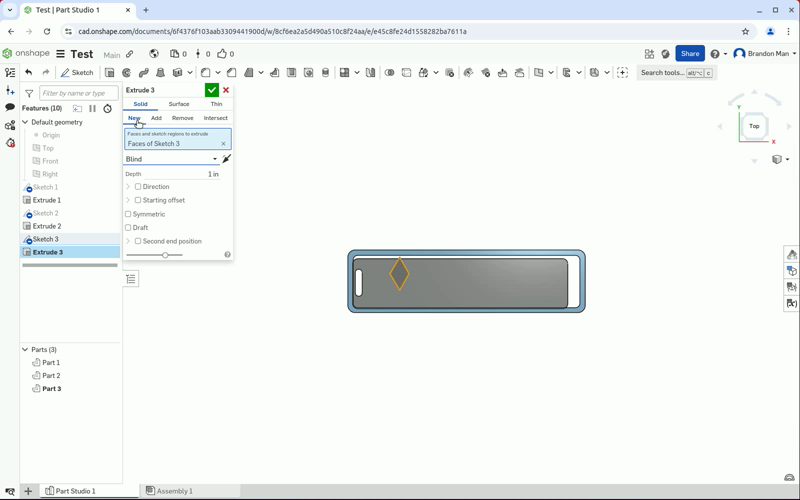
text(2.889)
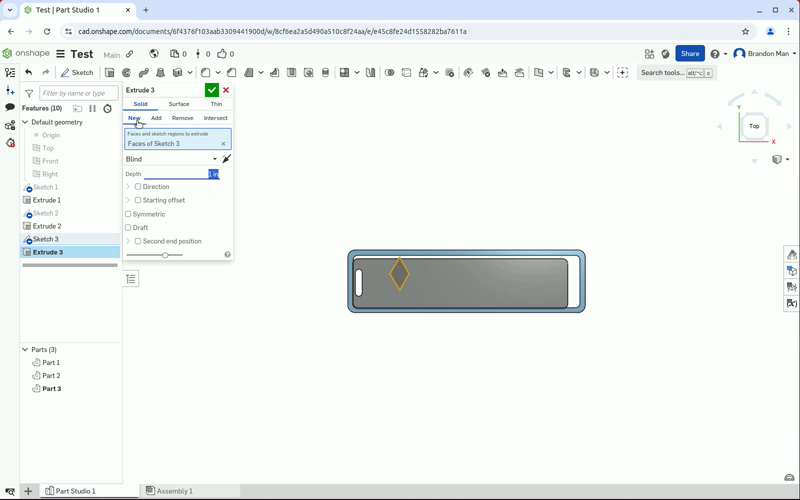
key(enter)
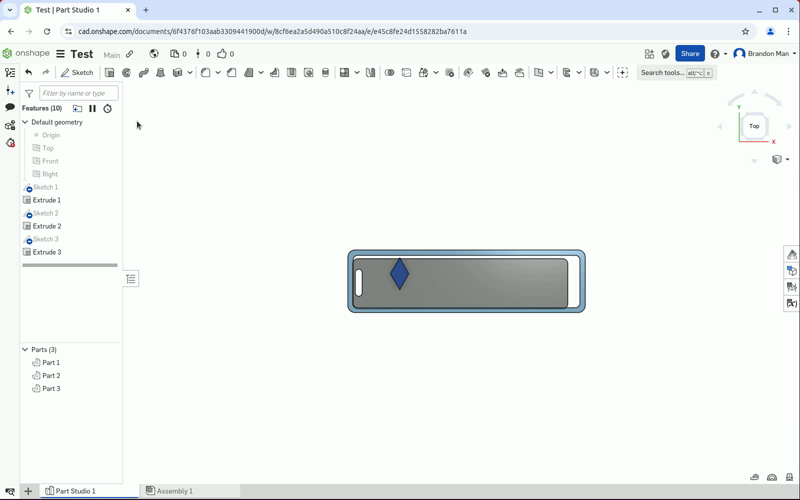
key(shift+h)
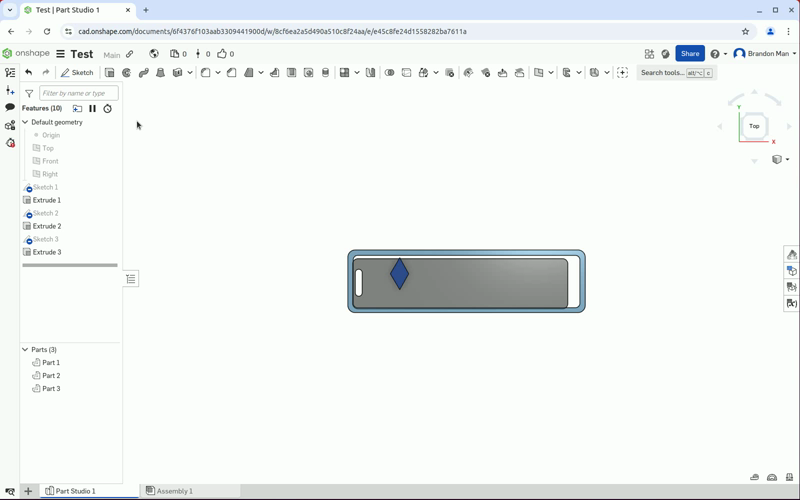
key(shift+h)
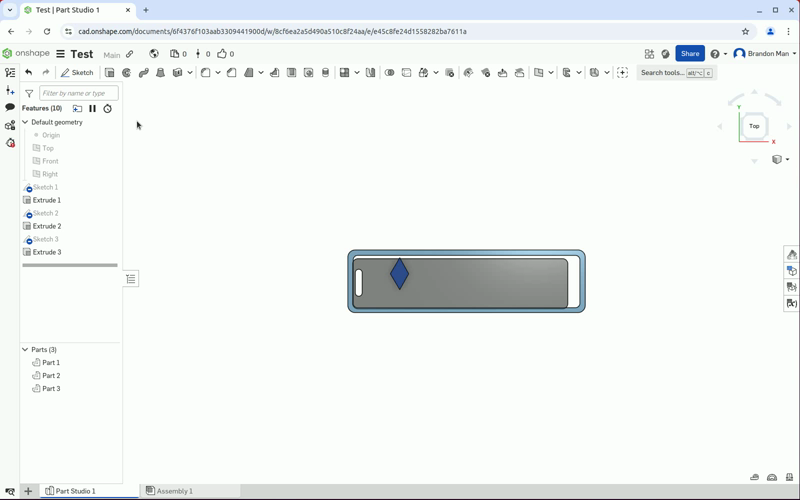
mouse_move(73, 189)
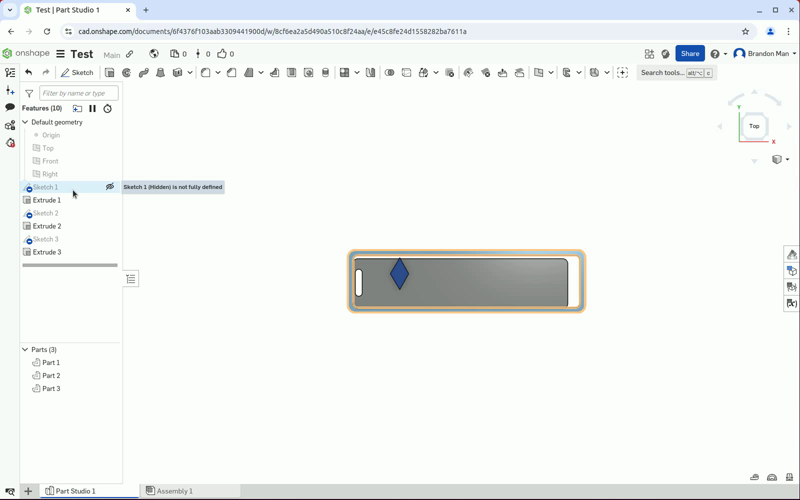
click(73, 189)
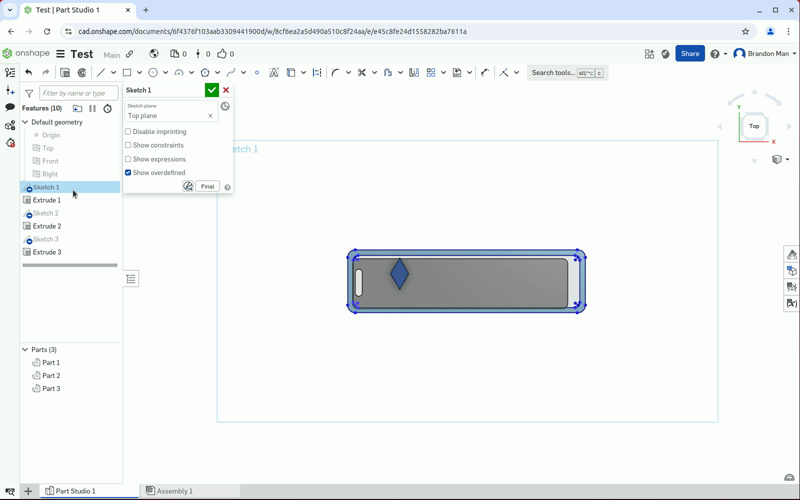
mouse_move(229, 92)
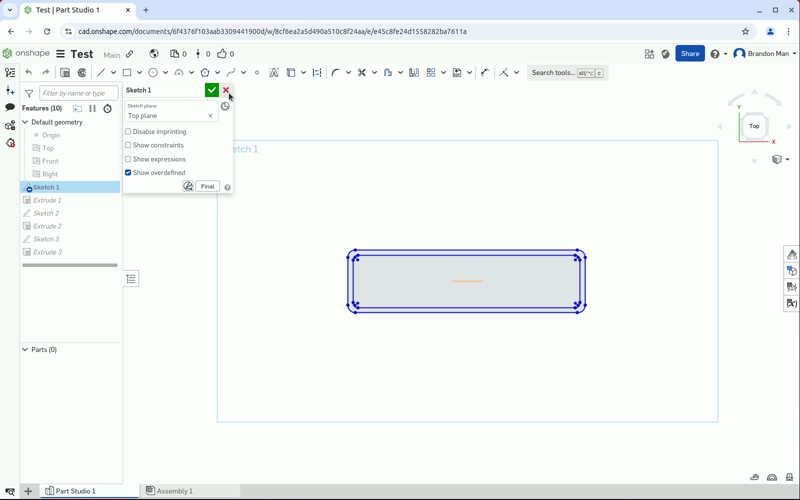
click(229, 92)
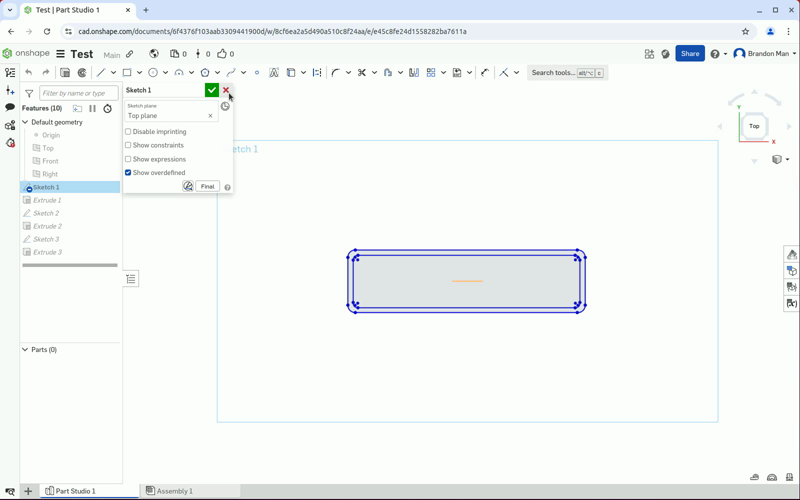
key(shift+s)
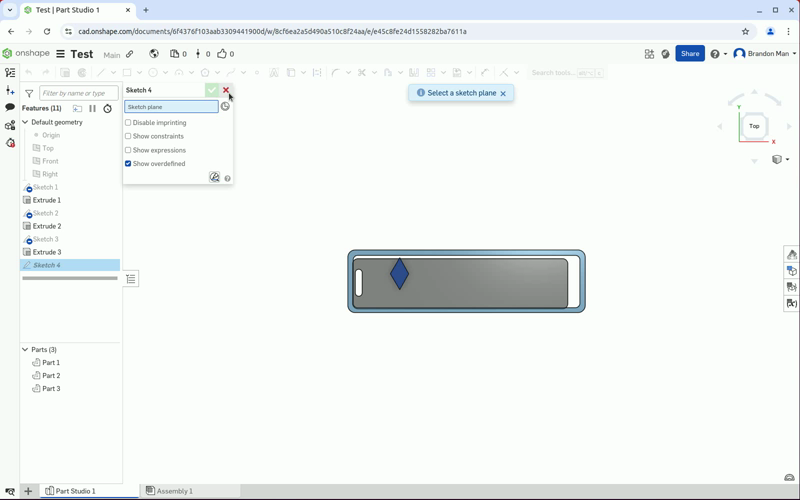
mouse_move(73, 150)
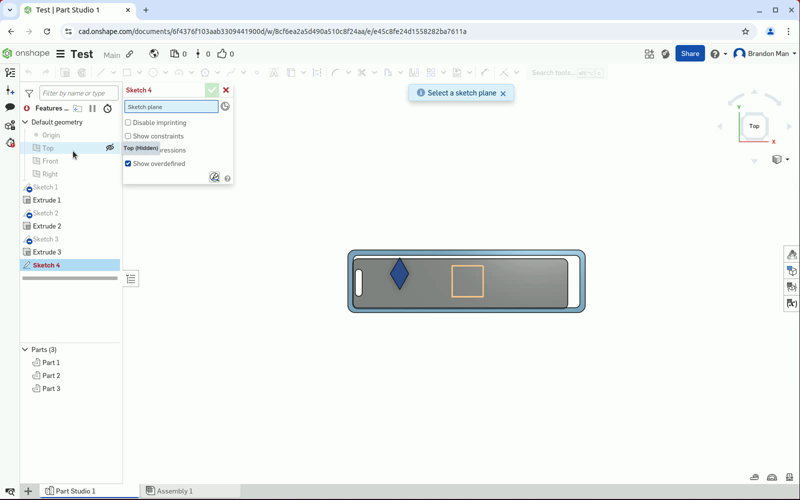
click(73, 150)
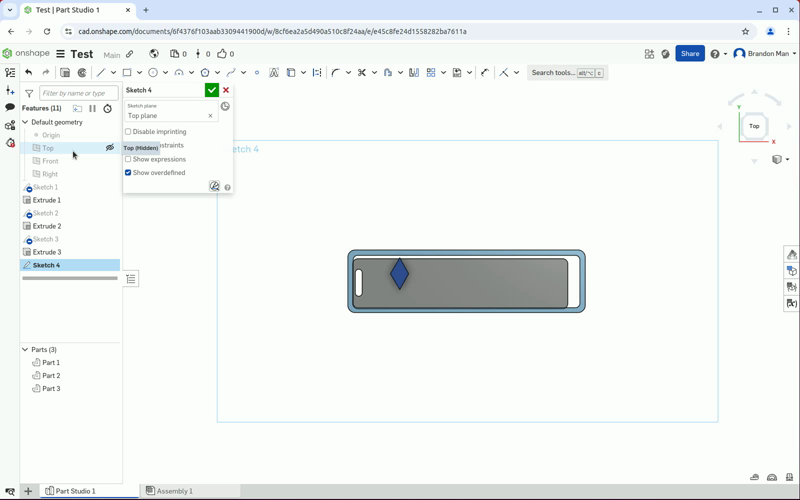
mouse_move(73, 352)
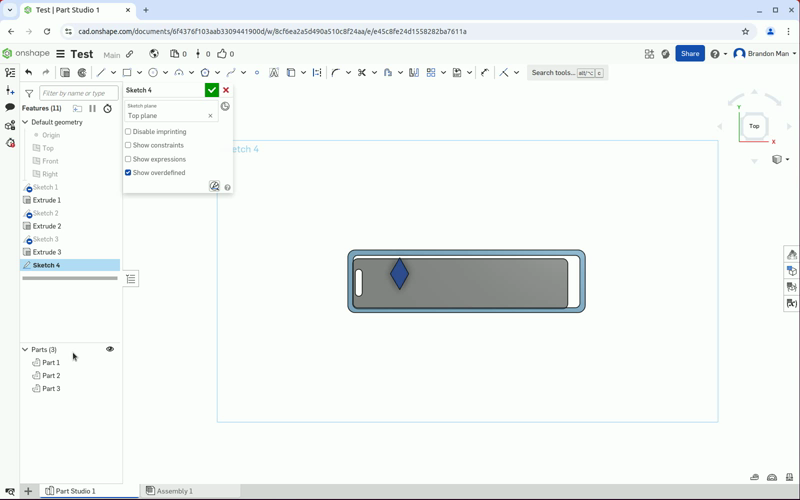
key(y)
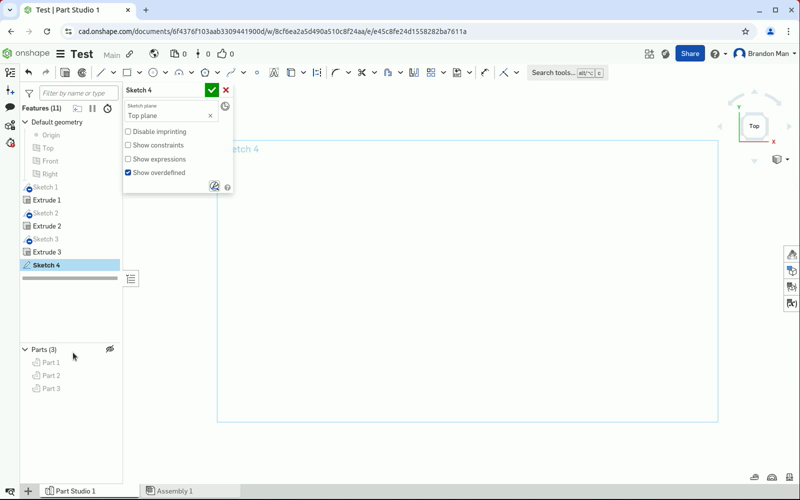
key(l)
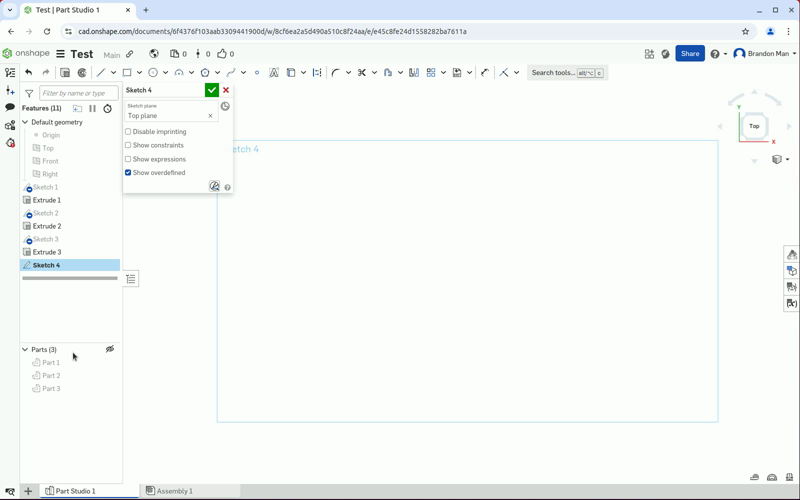
key_down(shift)
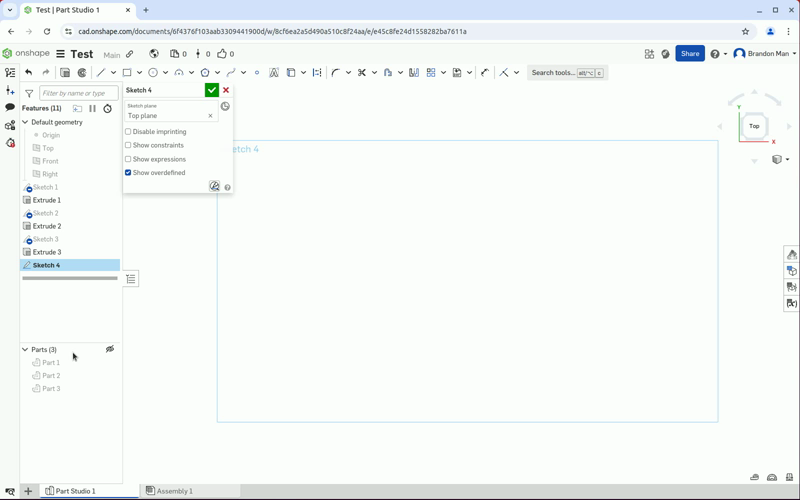
mouse_move(372, 305)
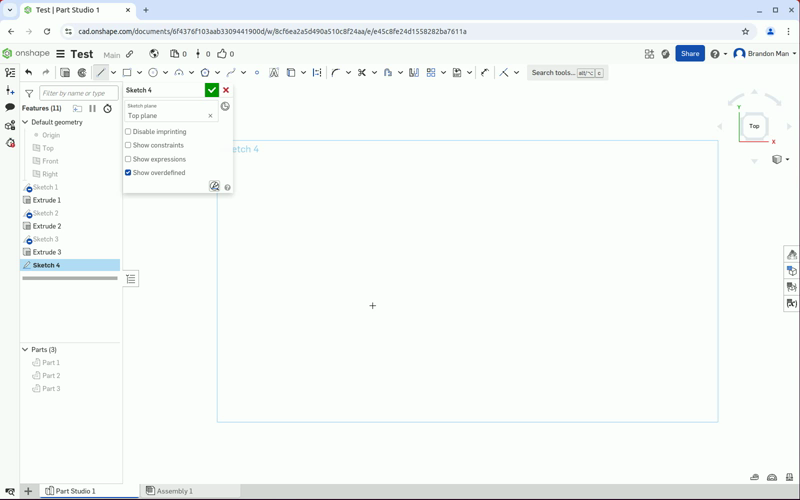
click(372, 305)
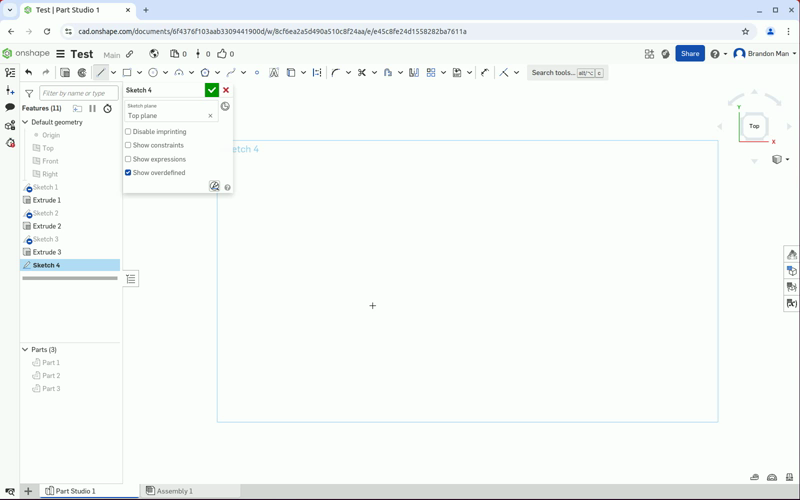
key_up(shift)
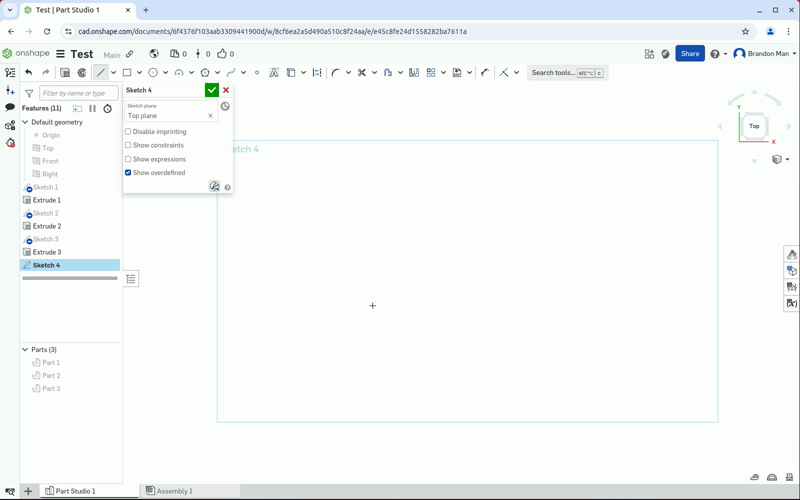
key_down(shift)
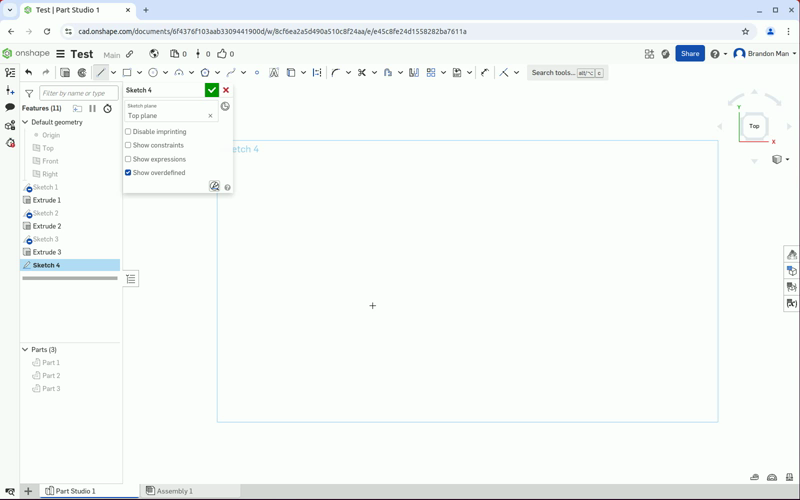
mouse_move(402, 305)
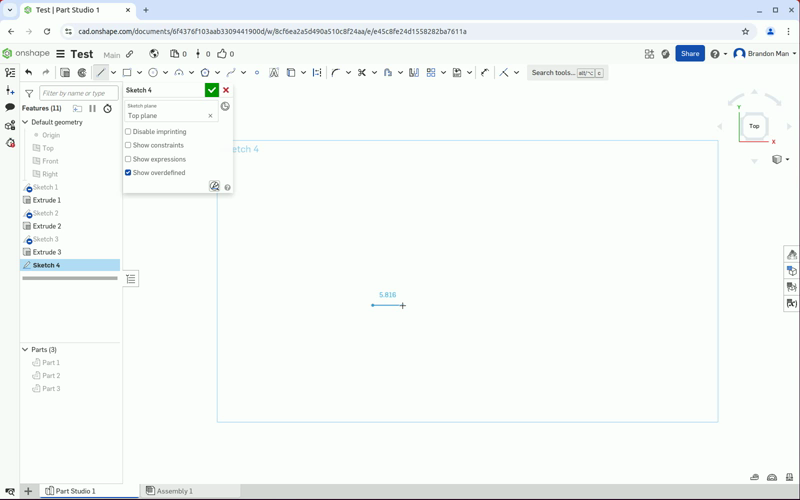
mouse_move(391, 305)
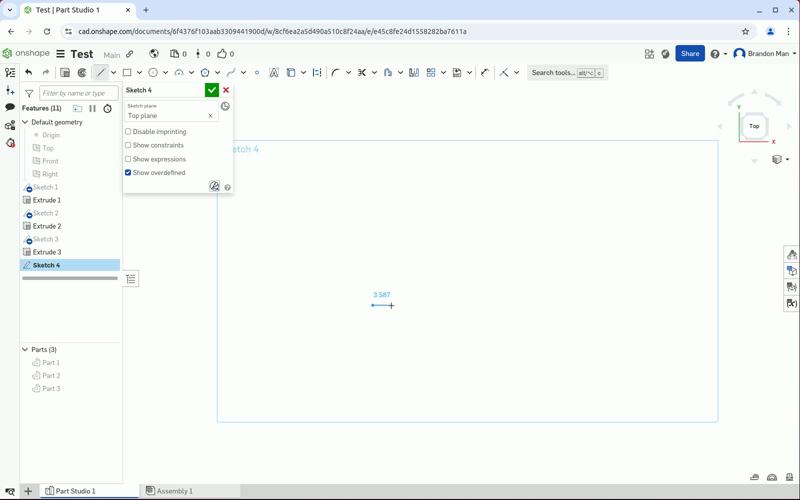
click(391, 305)
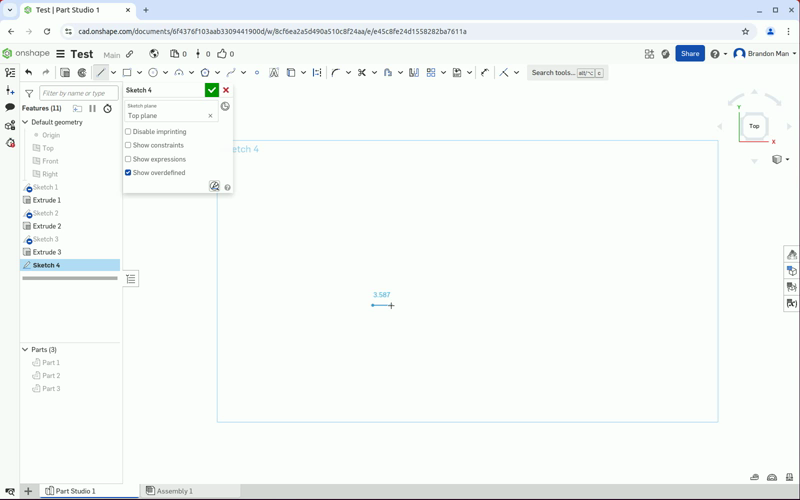
key_up(shift)
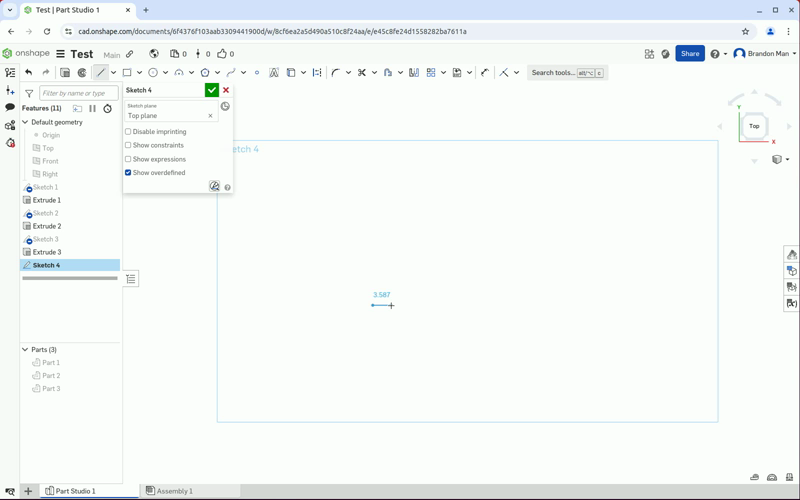
key_down(shift)
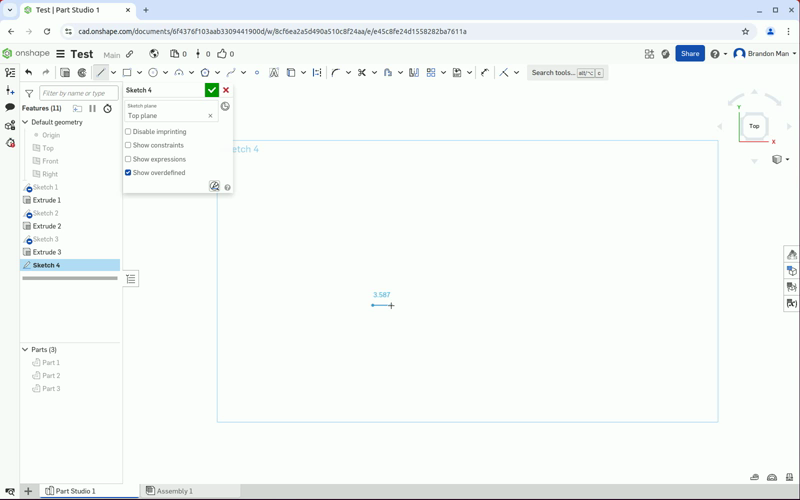
mouse_move(421, 305)
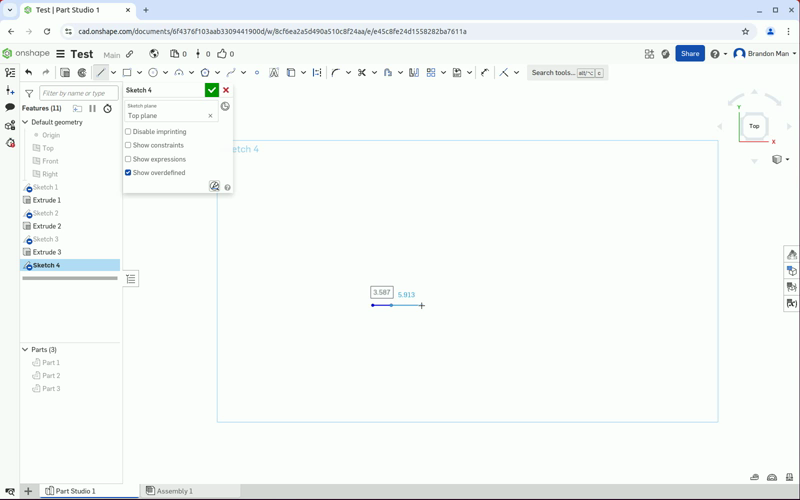
mouse_move(400, 288)
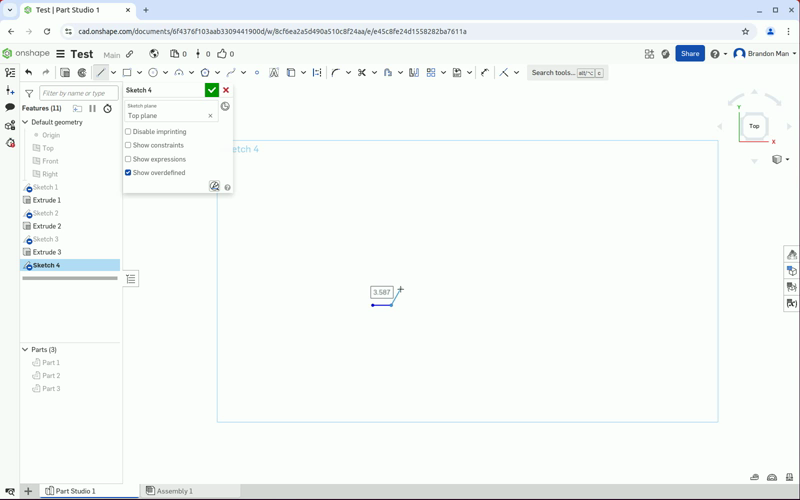
click(400, 288)
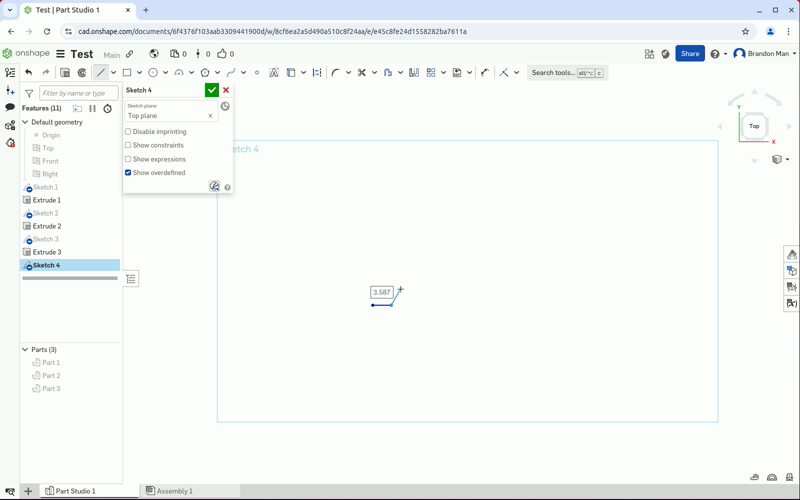
key_up(shift)
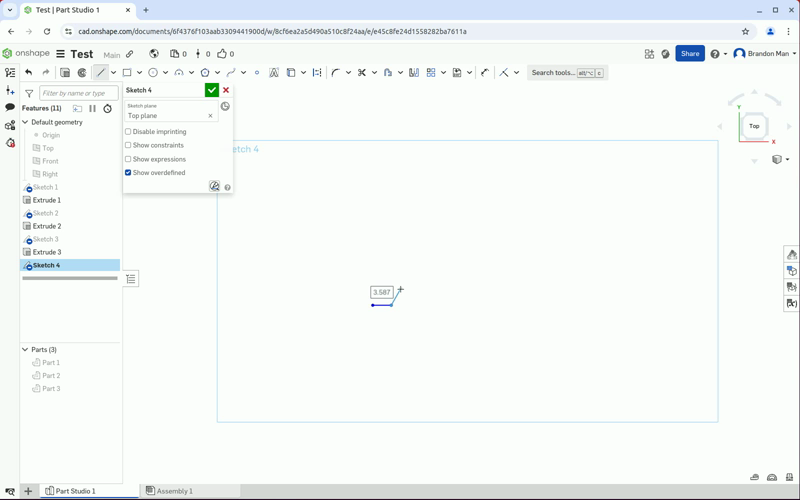
key_down(shift)
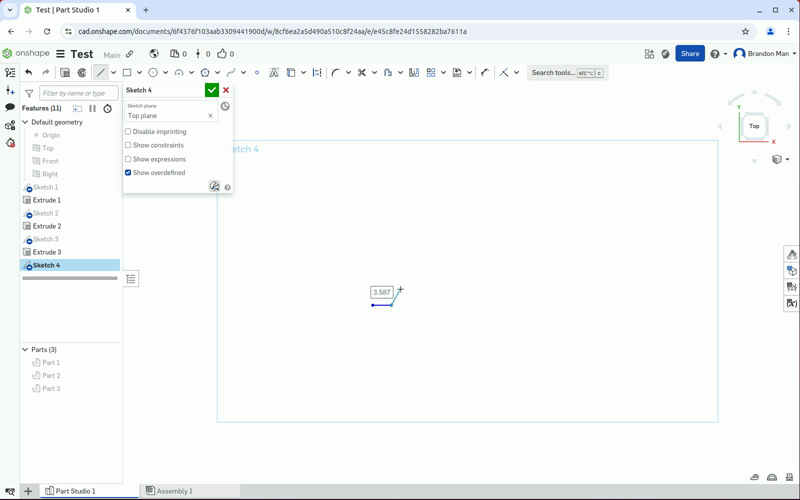
mouse_move(430, 288)
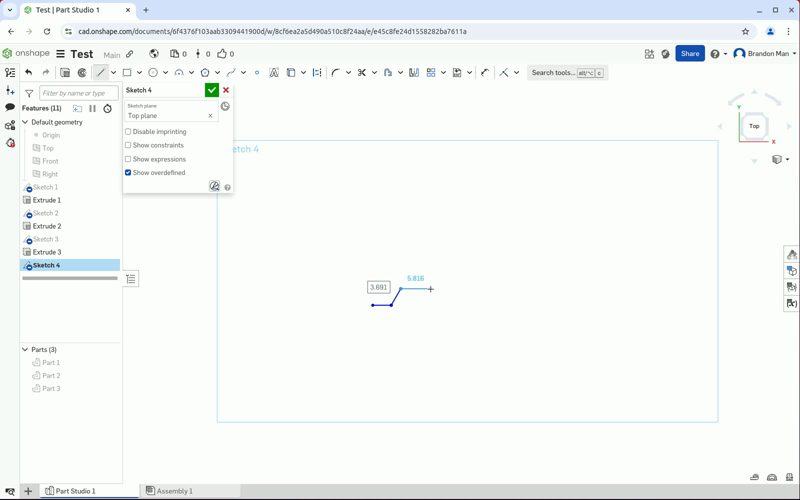
mouse_move(382, 288)
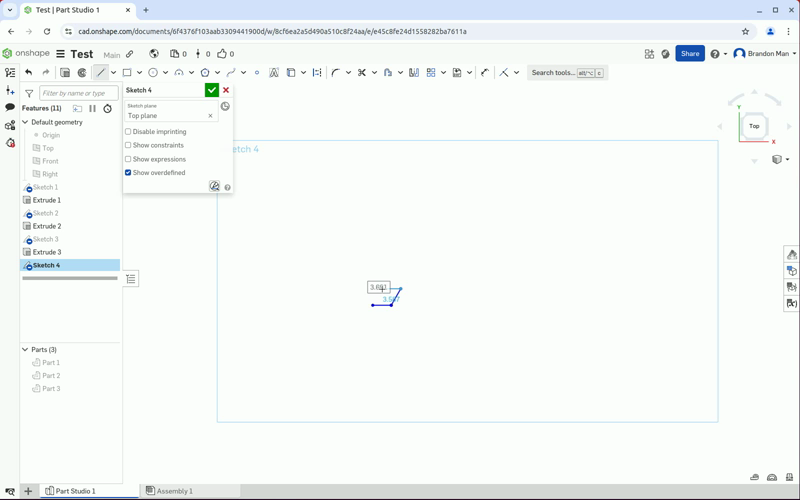
click(382, 288)
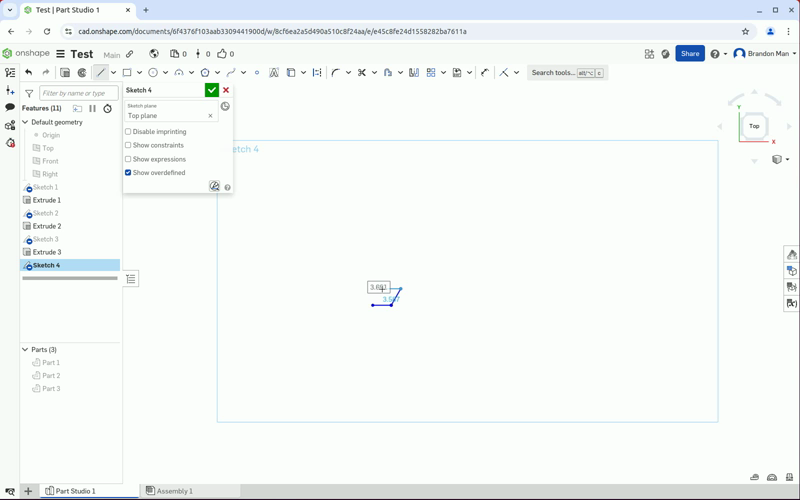
key_up(shift)
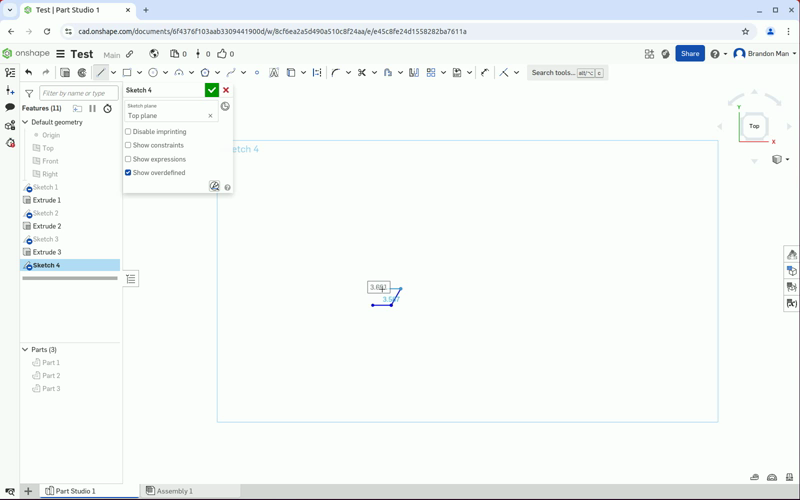
mouse_move(412, 288)
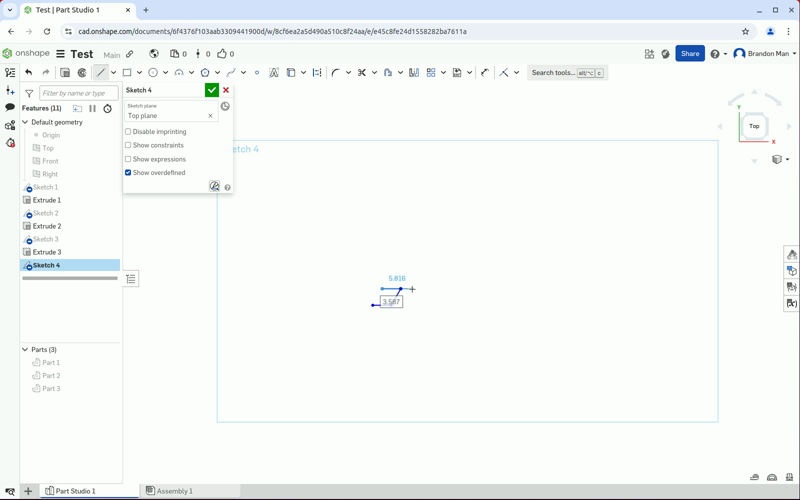
key_down(shift)
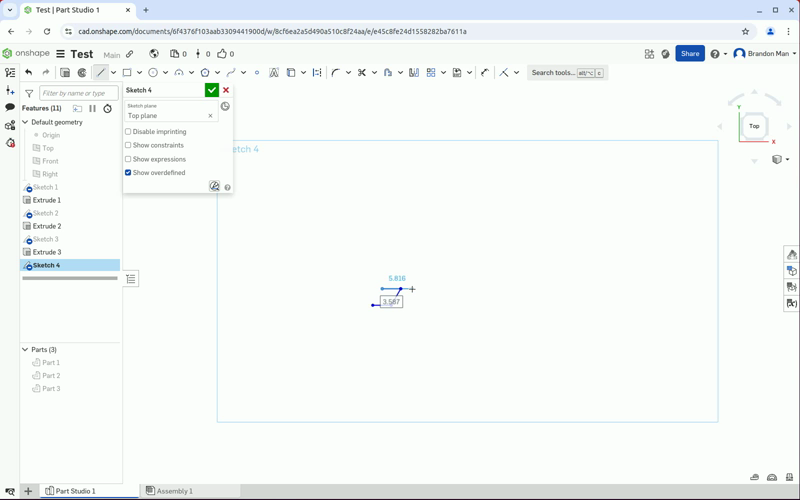
mouse_move(372, 305)
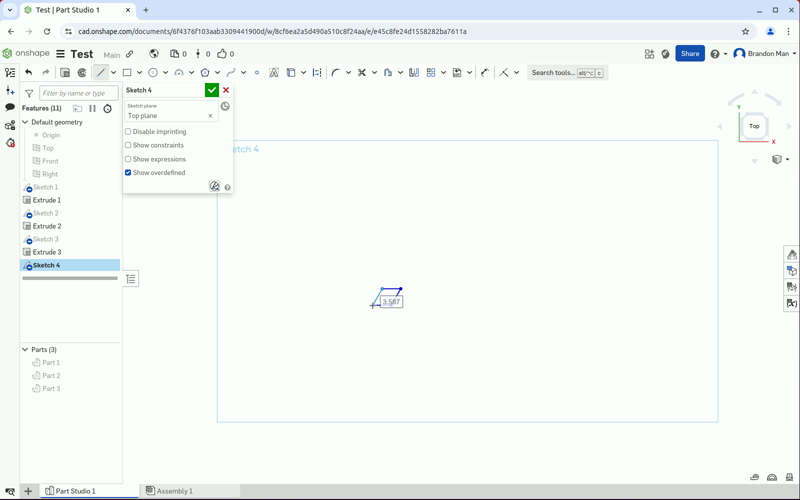
key_up(shift)
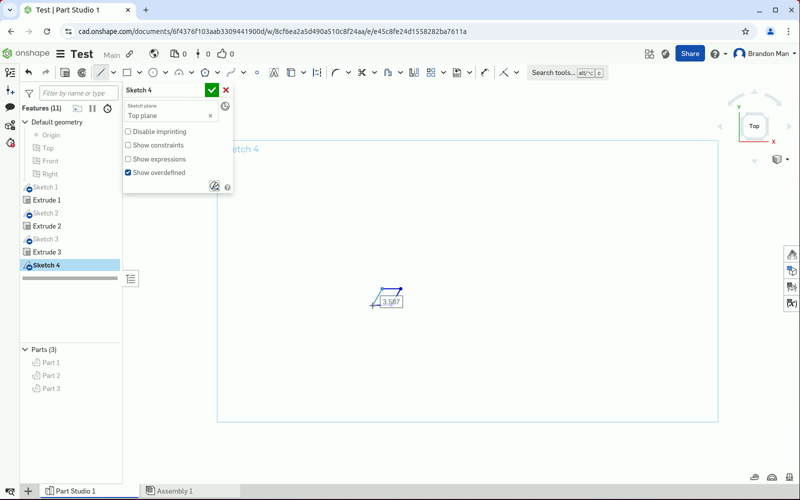
click(372, 305)
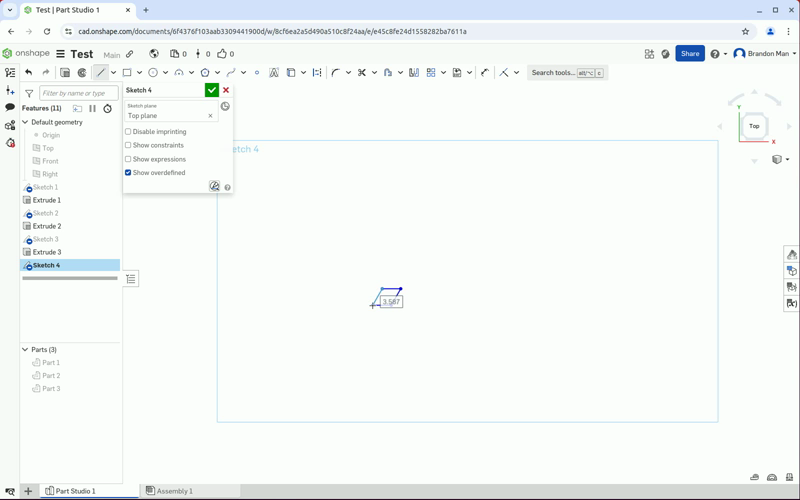
key(esc)
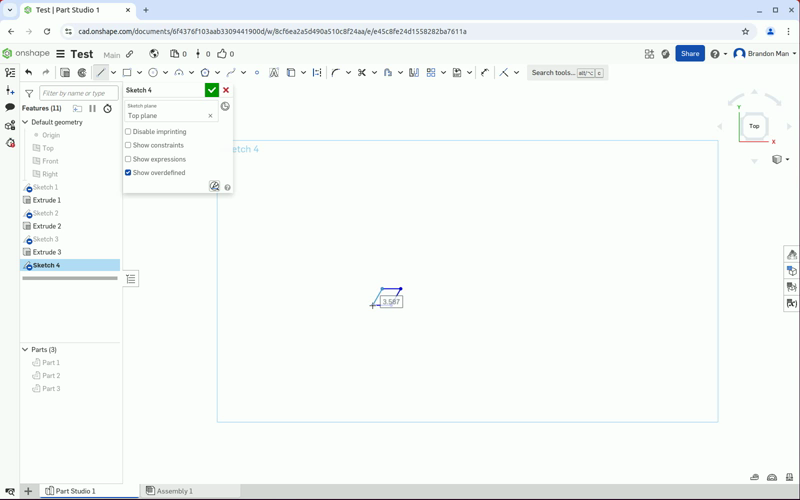
mouse_move(395, 296)
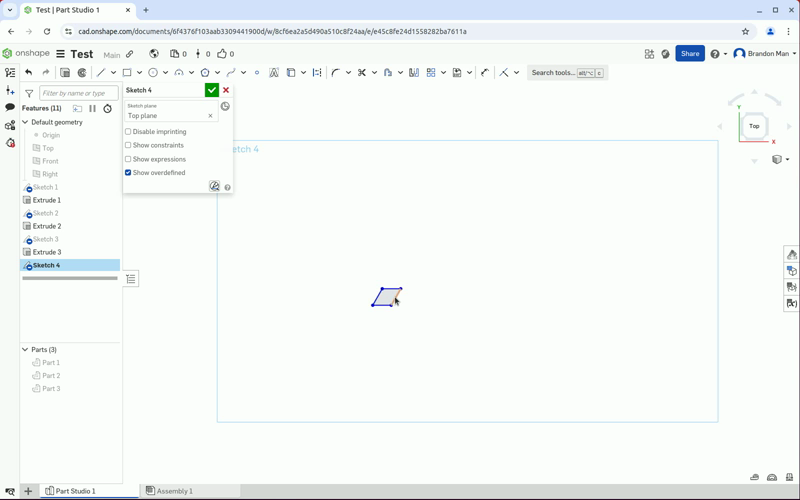
scroll(6)
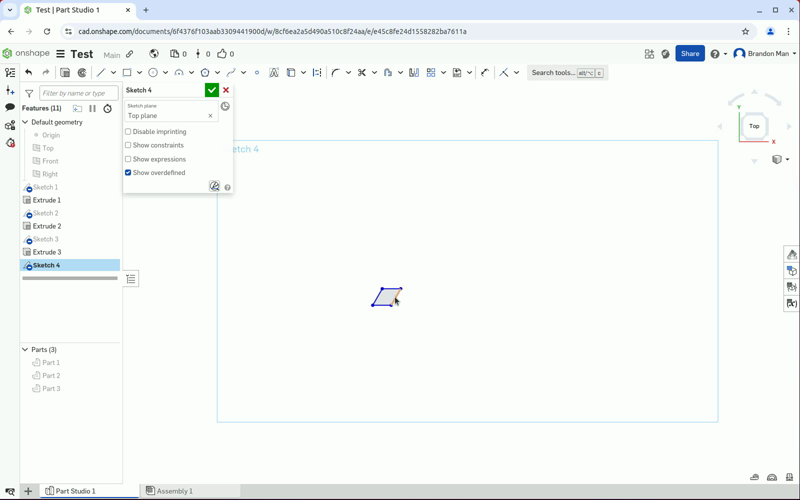
scroll(6)
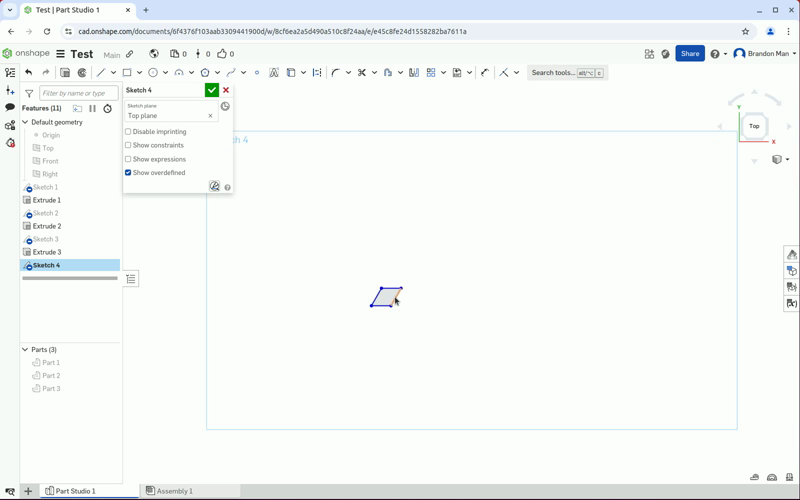
scroll(6)
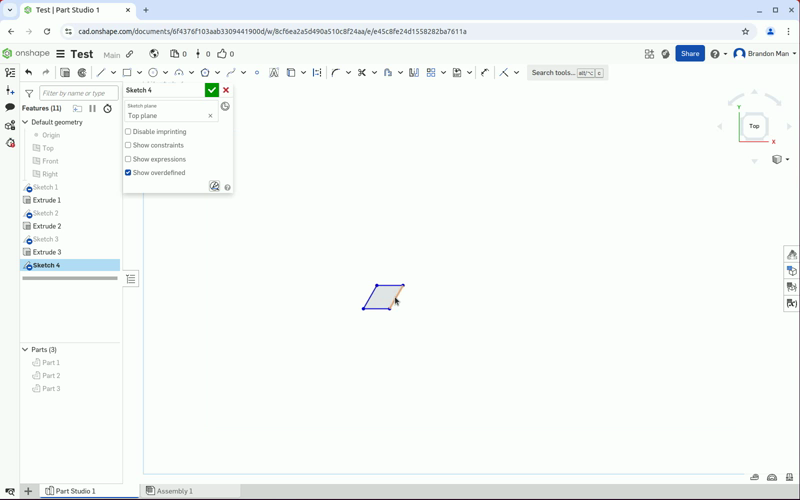
scroll(6)
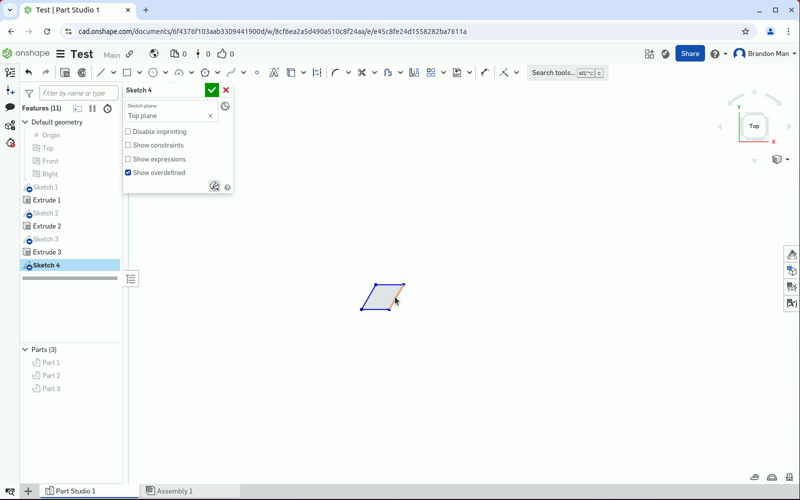
scroll(6)
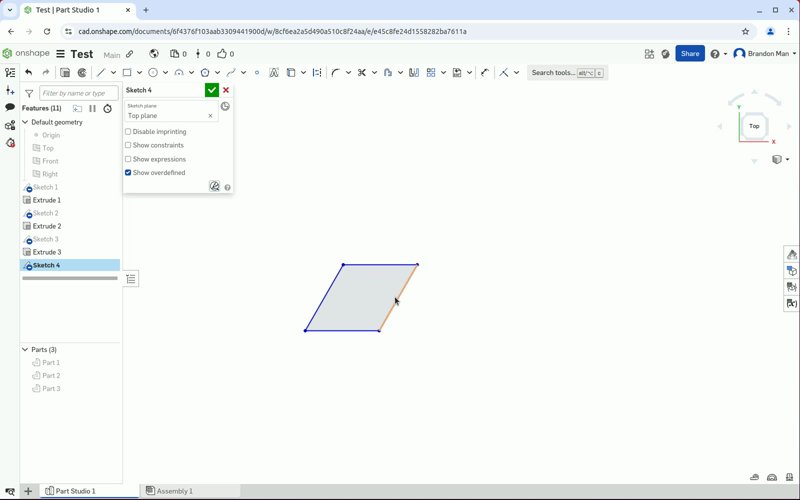
scroll(6)
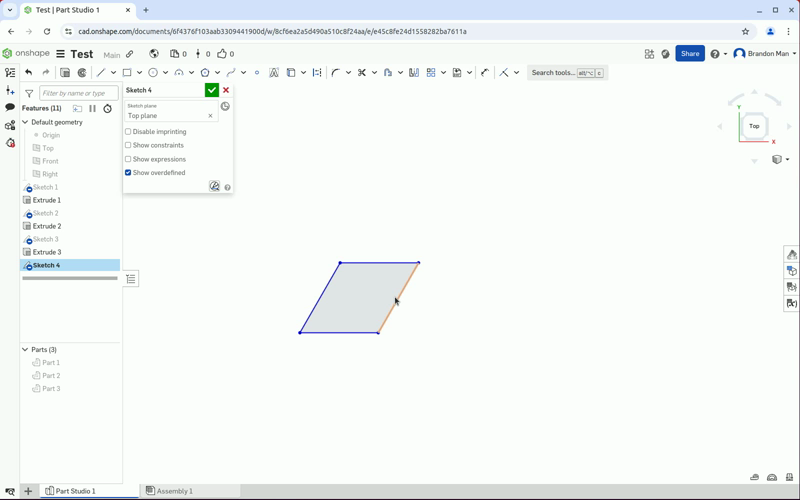
scroll(6)
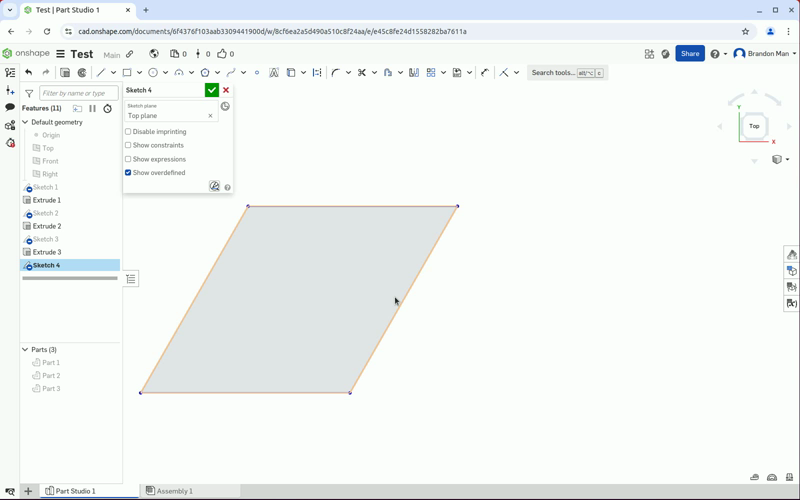
click(395, 296)
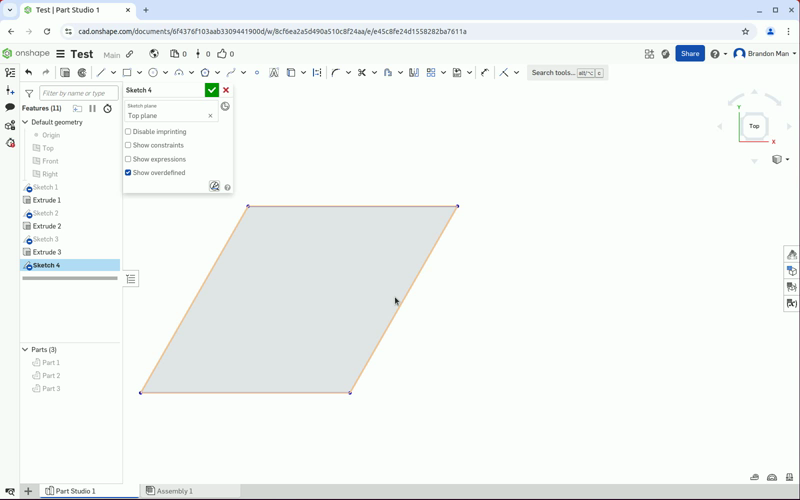
scroll(-6)
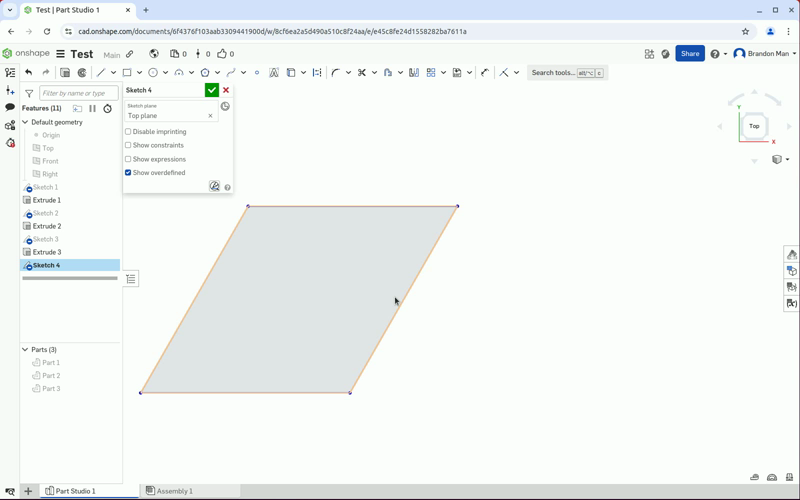
scroll(-6)
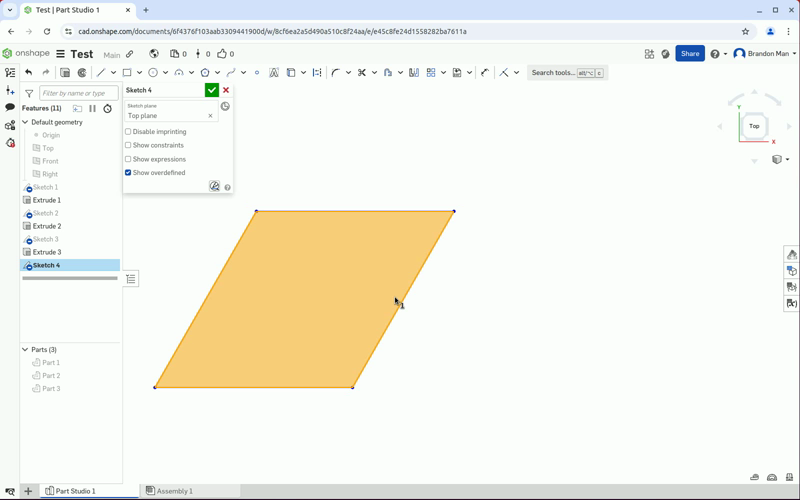
scroll(-6)
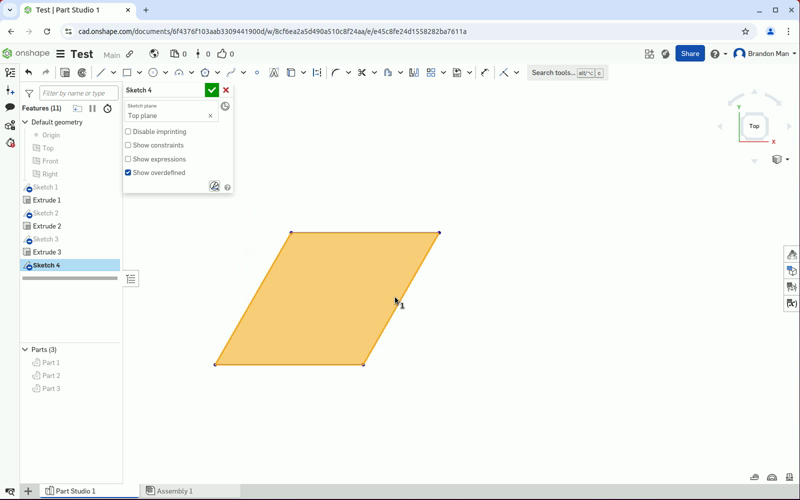
scroll(-6)
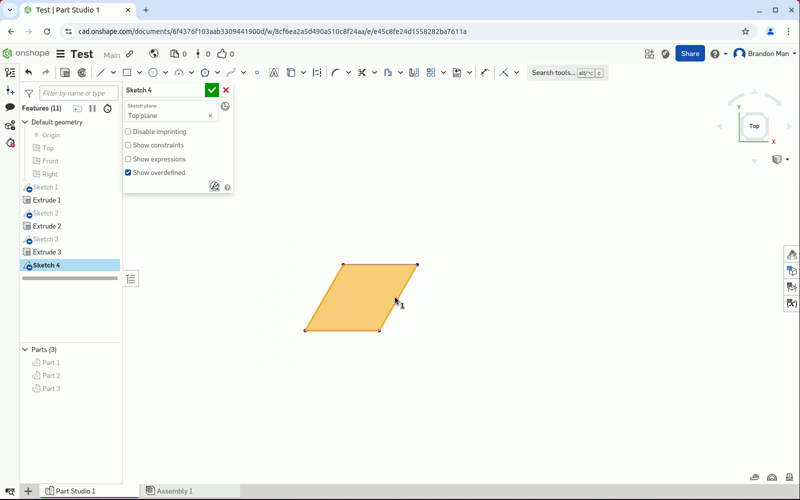
scroll(-6)
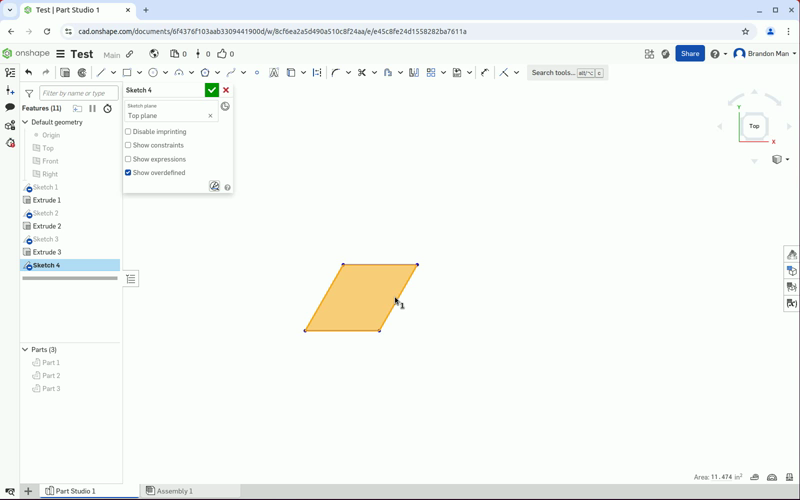
scroll(-6)
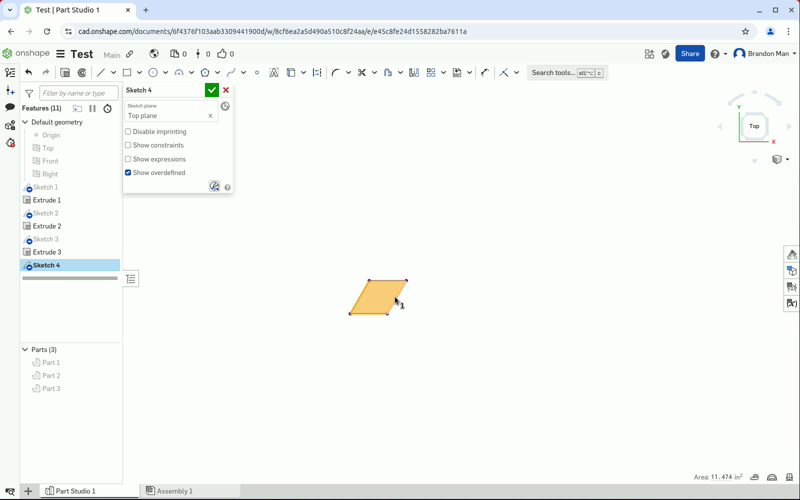
scroll(-6)
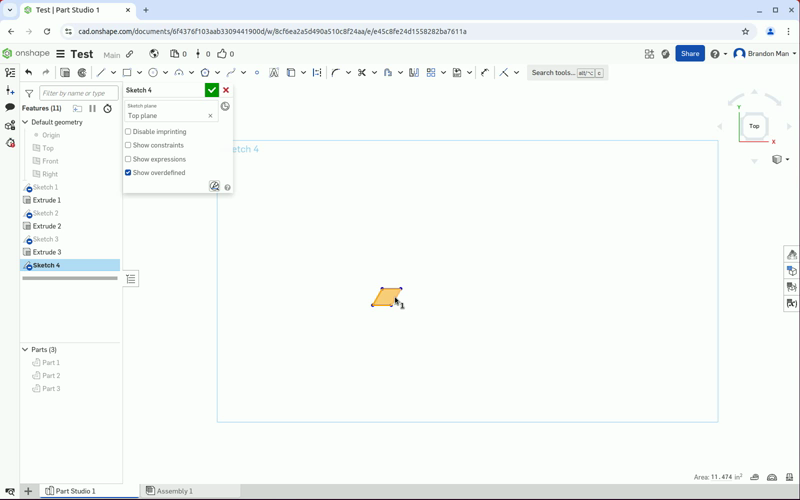
mouse_move(73, 352)
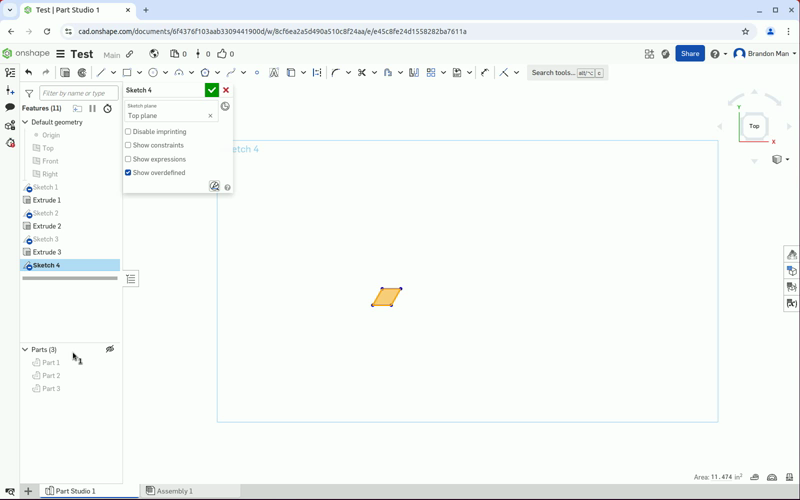
key(shift+y)
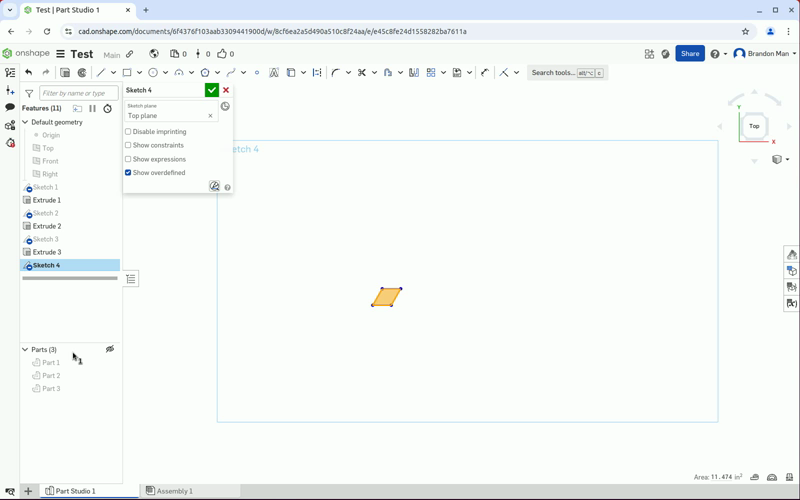
key(shift+e)
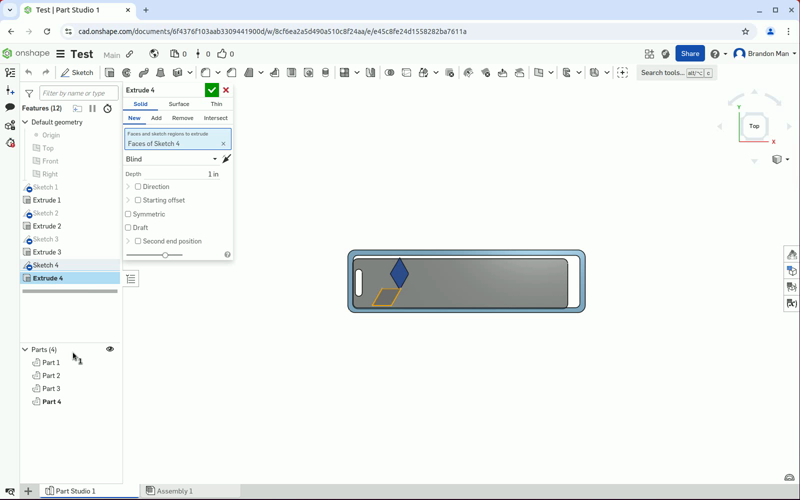
mouse_move(143, 106)
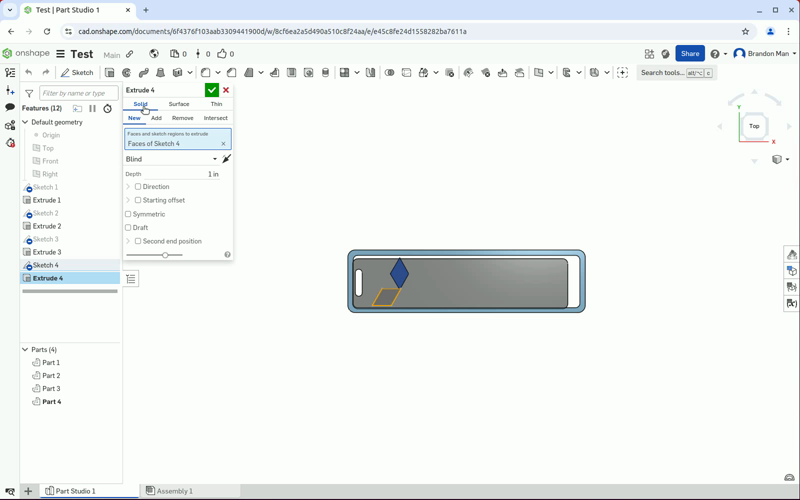
click(143, 106)
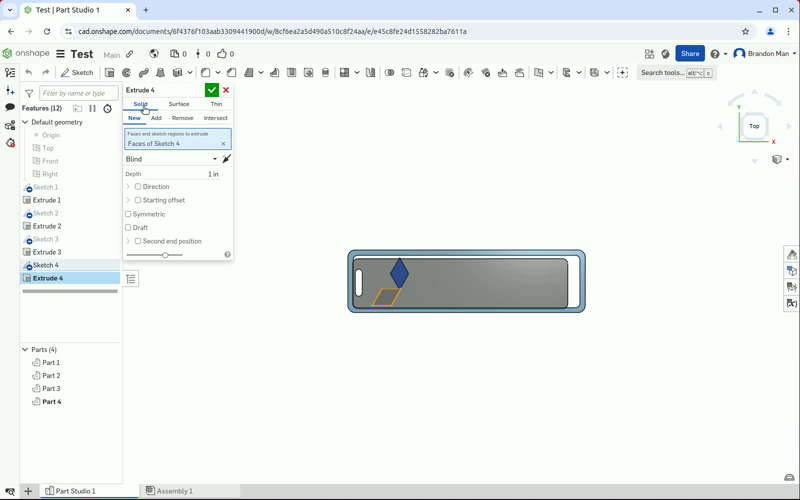
mouse_move(137, 120)
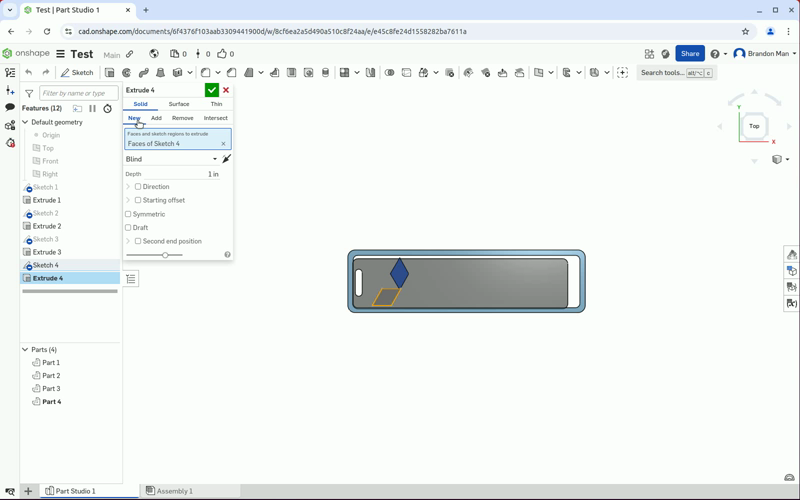
click(137, 120)
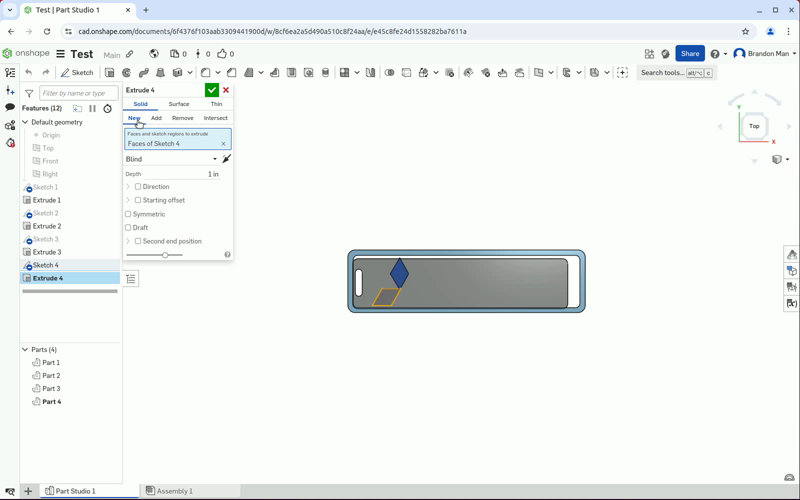
key(tab, 4)
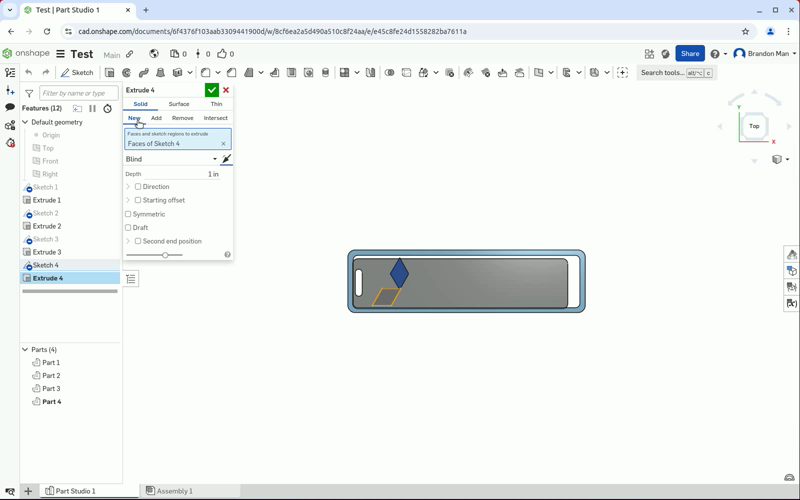
text(2.889)
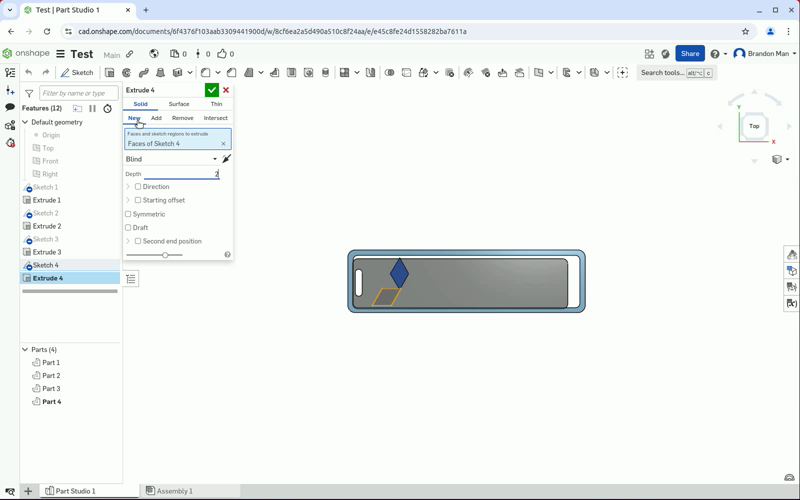
key(enter)
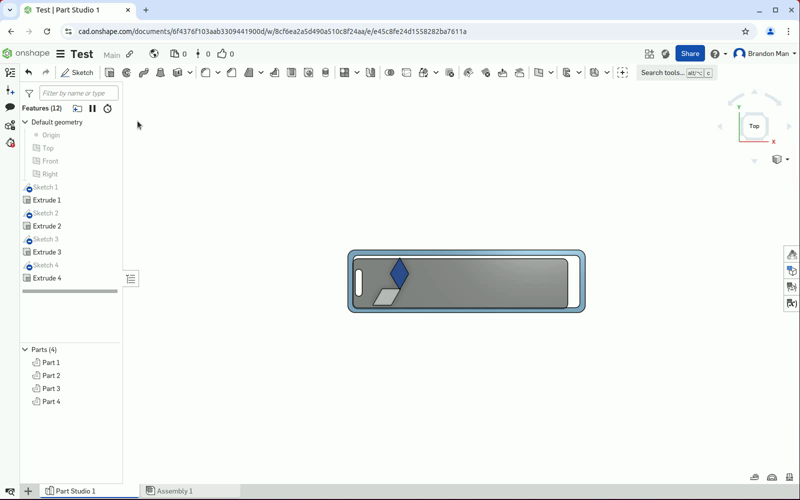
key(shift+h)
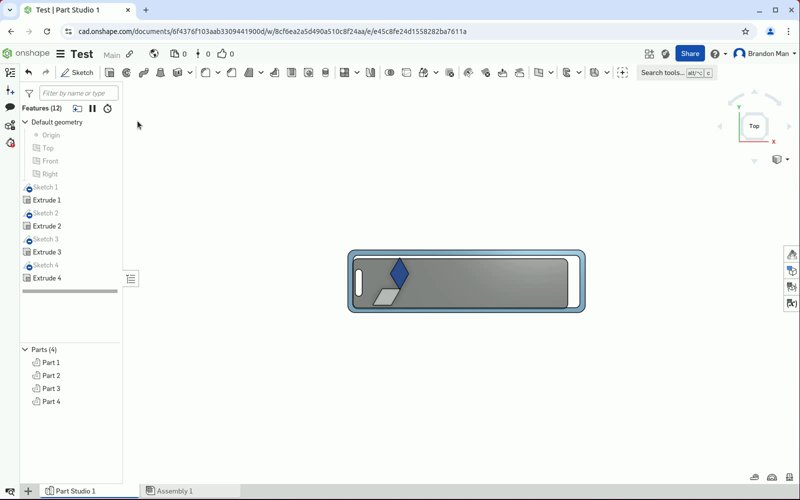
key(shift+h)
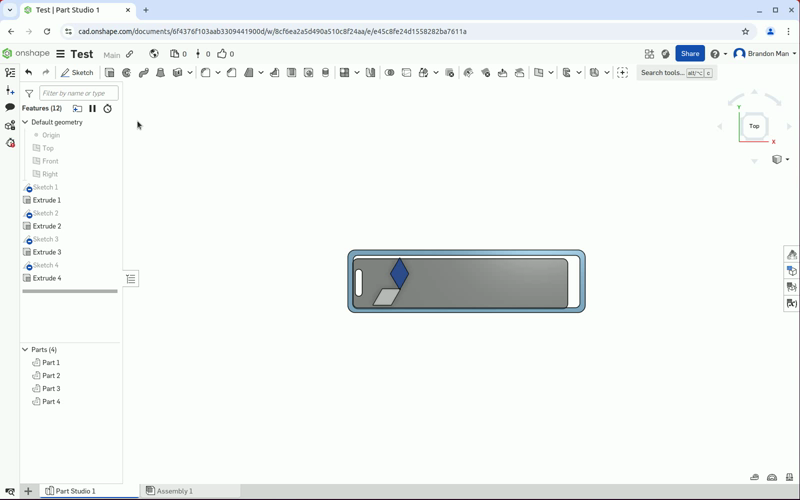
mouse_move(73, 189)
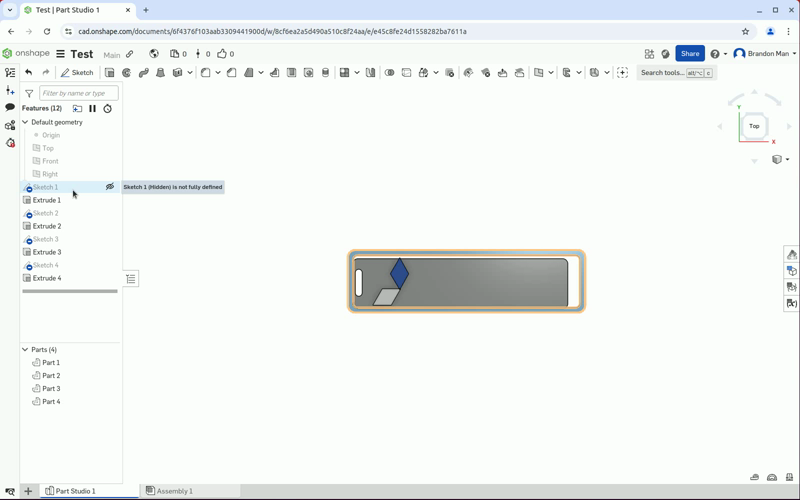
click(73, 189)
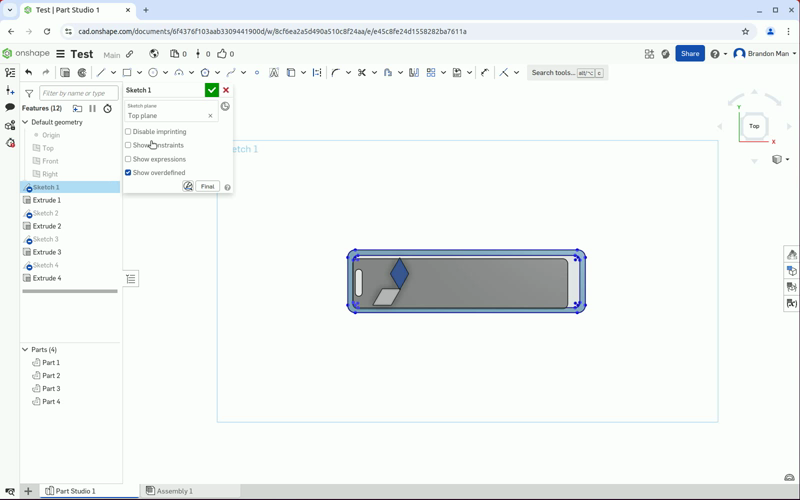
mouse_move(229, 92)
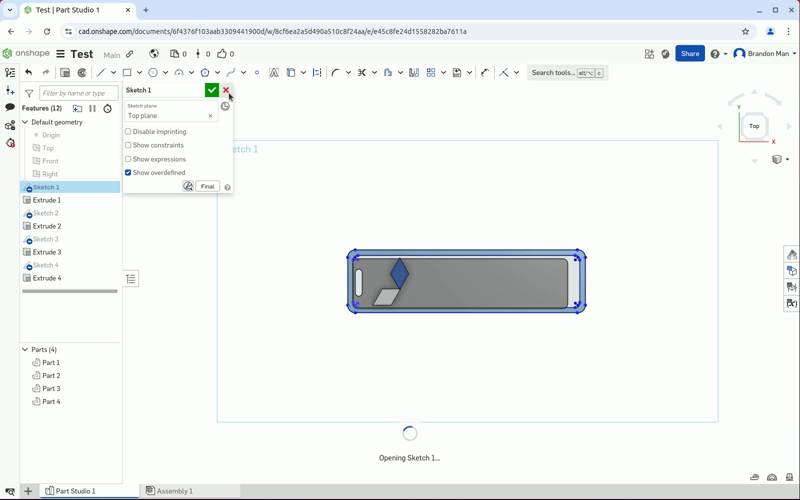
click(229, 92)
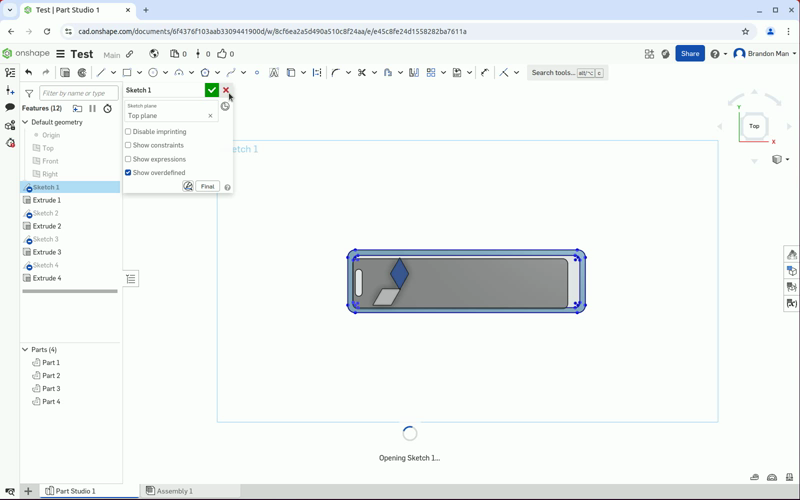
key(shift+s)
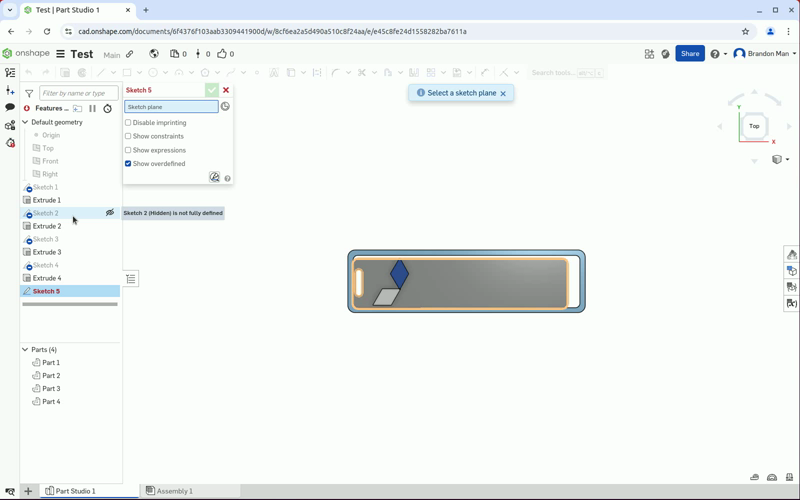
scroll(3)
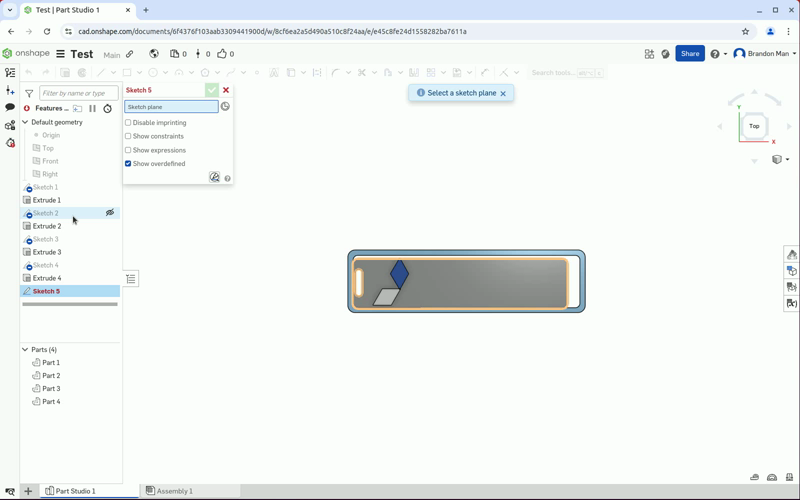
mouse_move(73, 150)
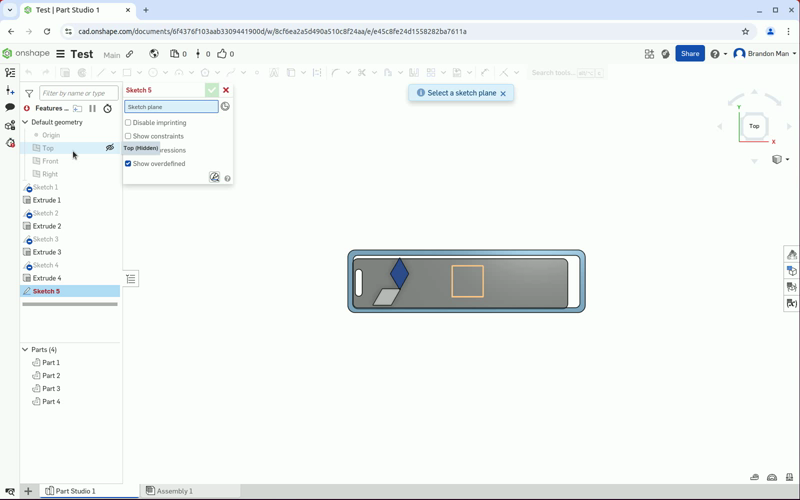
click(73, 150)
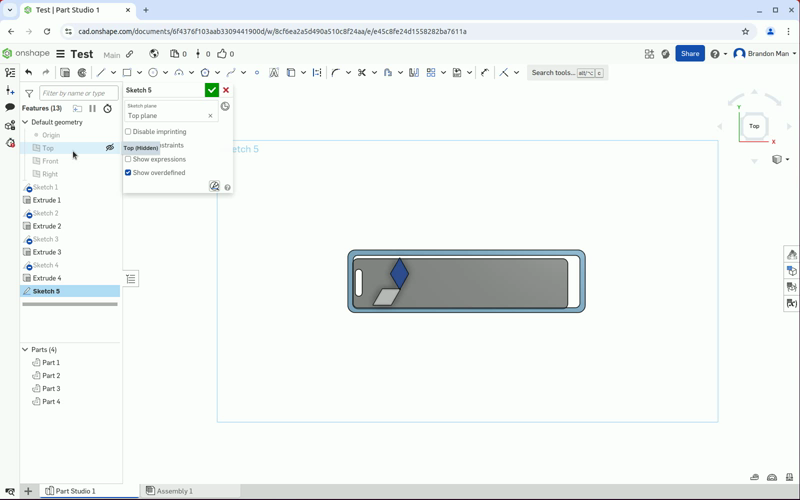
mouse_move(73, 352)
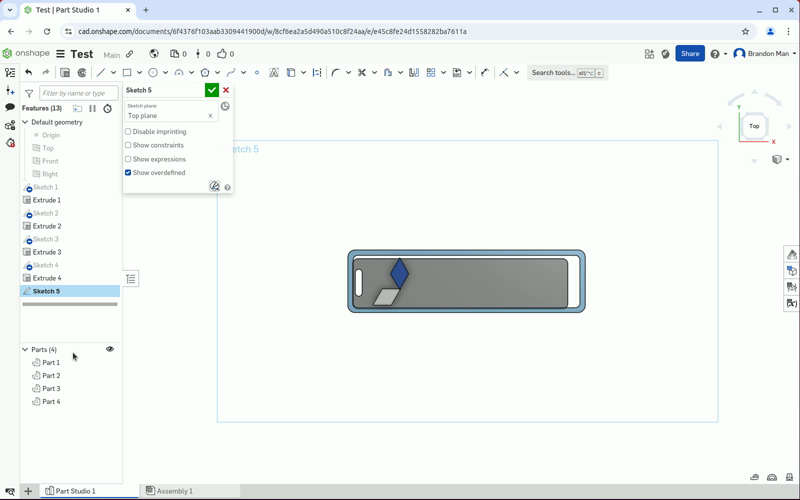
key(y)
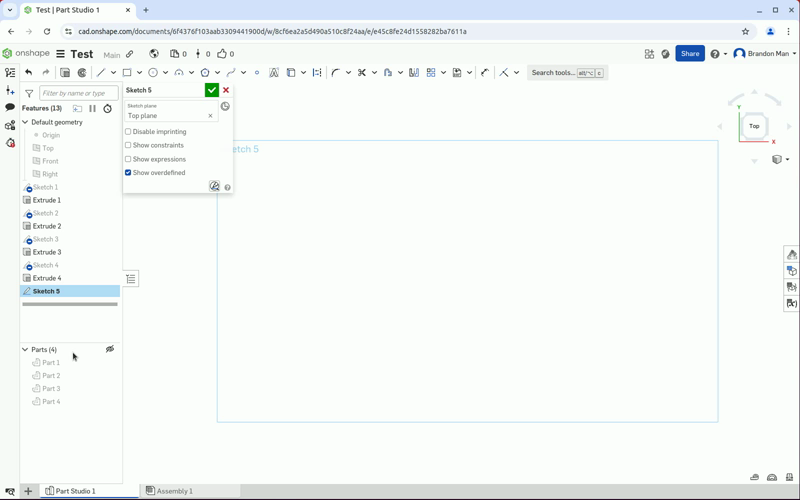
key(l)
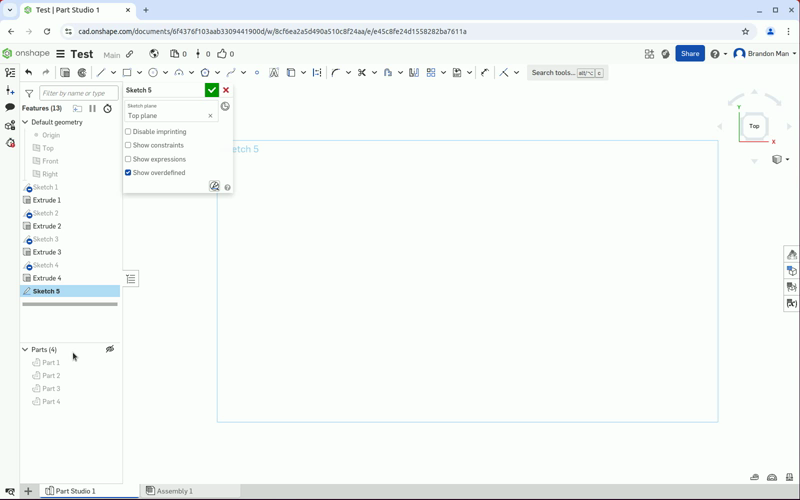
key_down(shift)
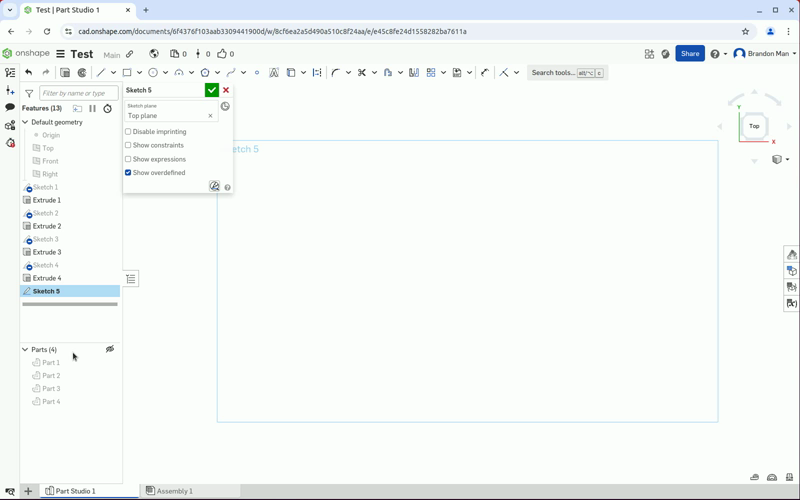
mouse_move(399, 290)
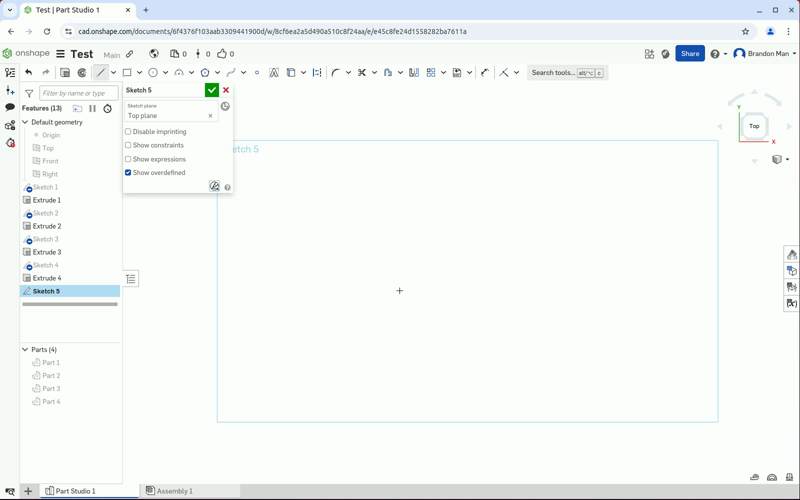
click(399, 290)
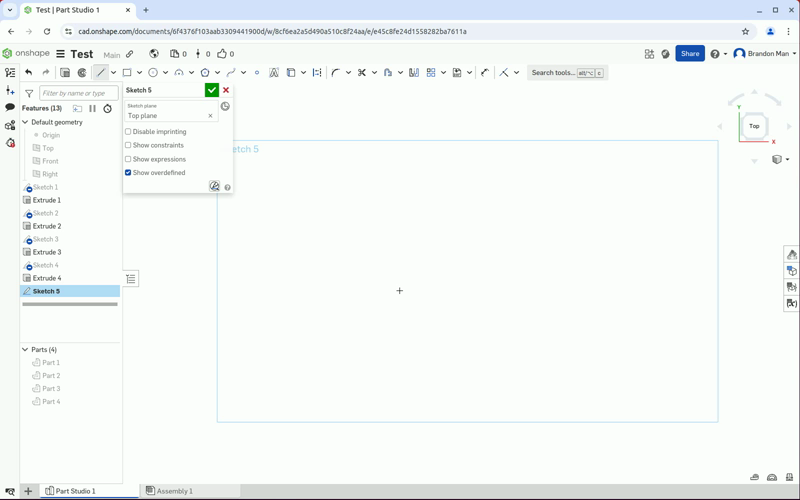
key_up(shift)
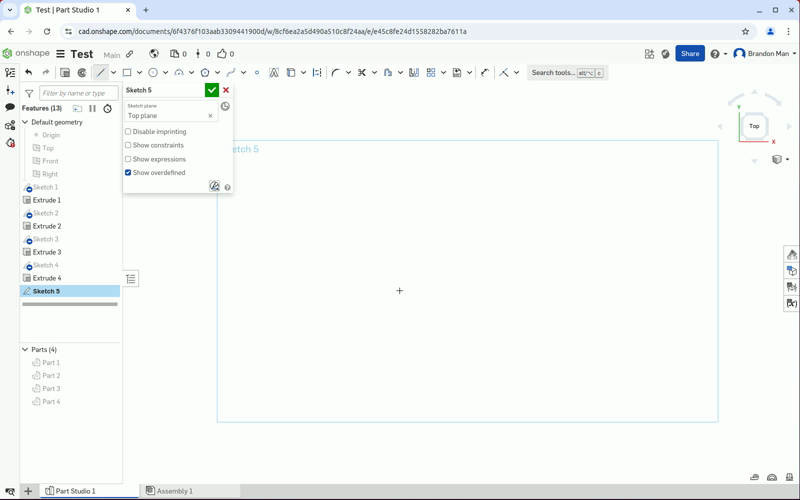
key_down(shift)
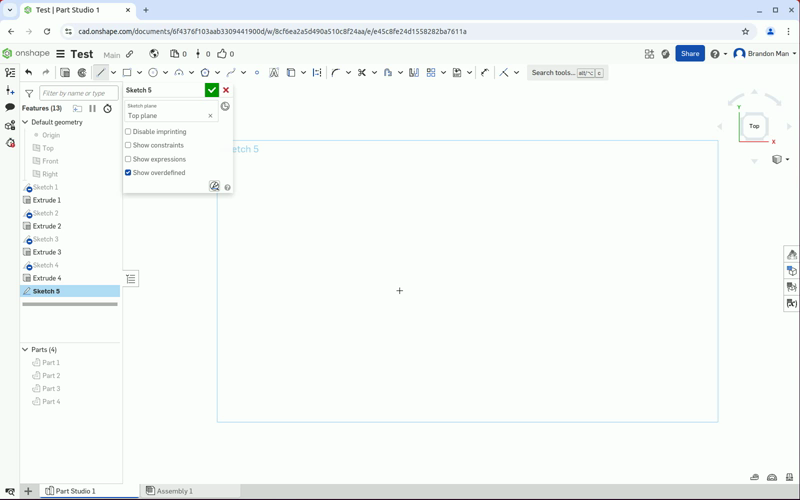
mouse_move(429, 290)
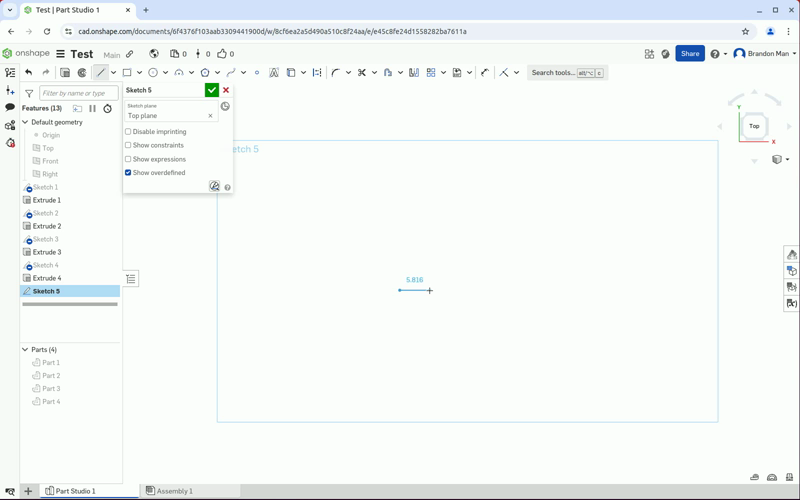
mouse_move(409, 306)
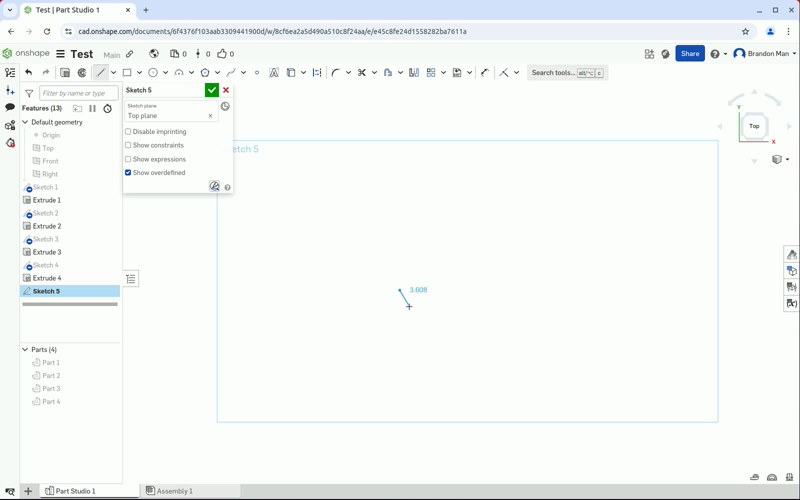
click(409, 306)
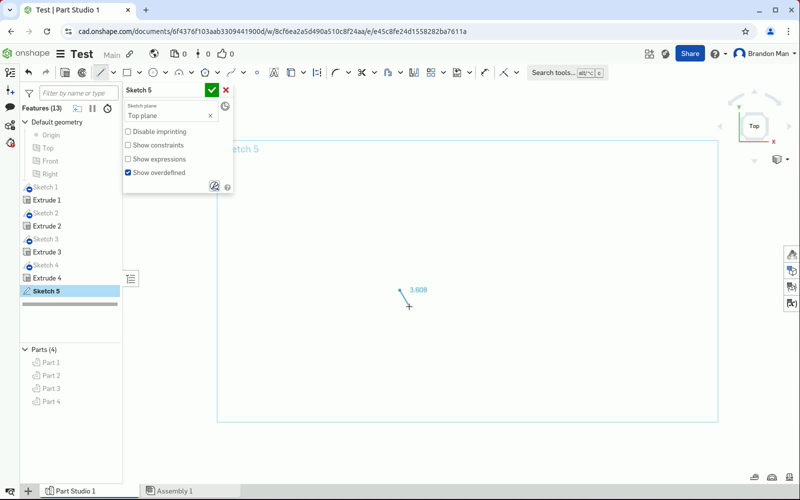
key_up(shift)
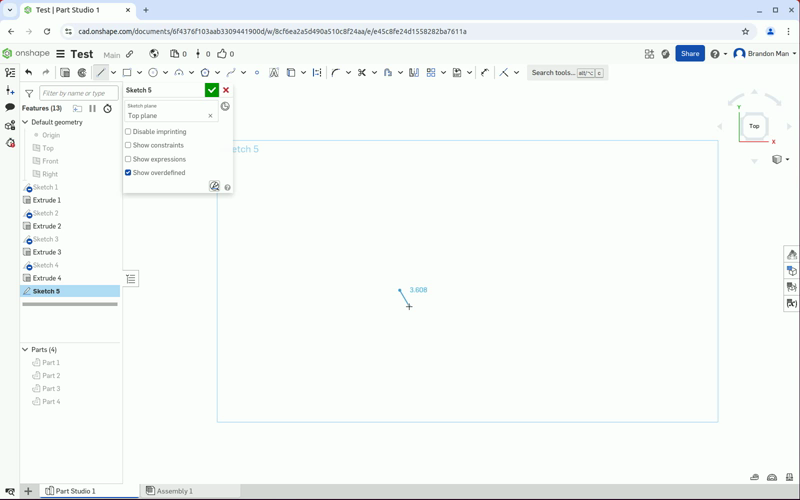
key_down(shift)
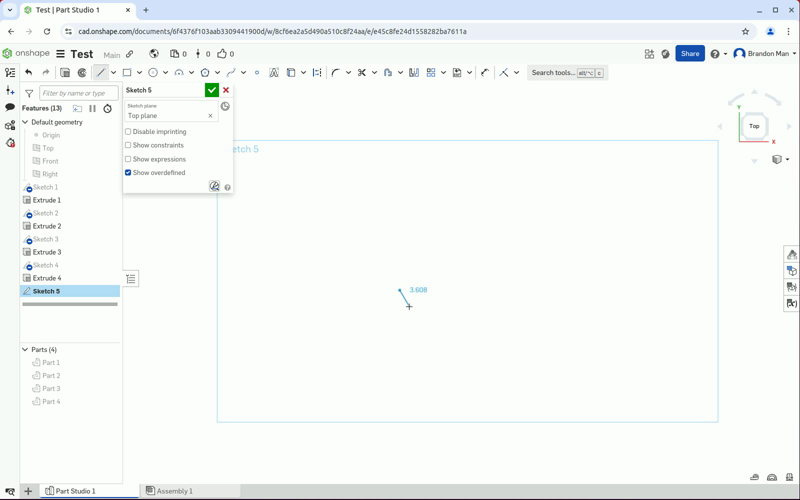
mouse_move(439, 306)
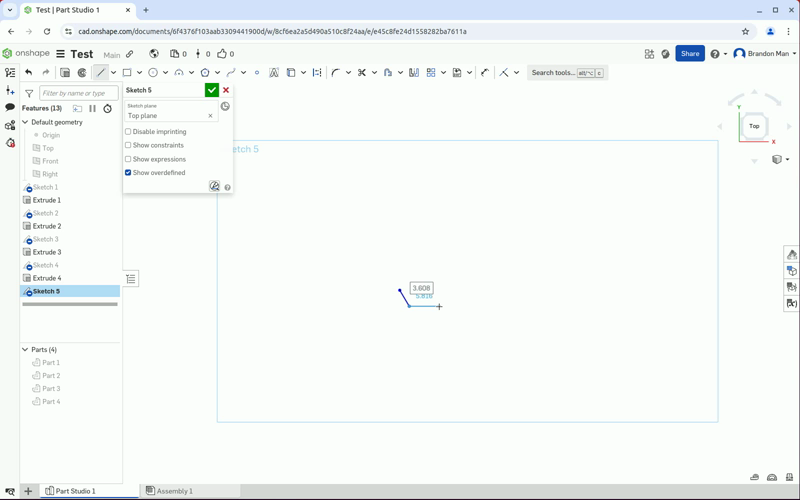
mouse_move(427, 306)
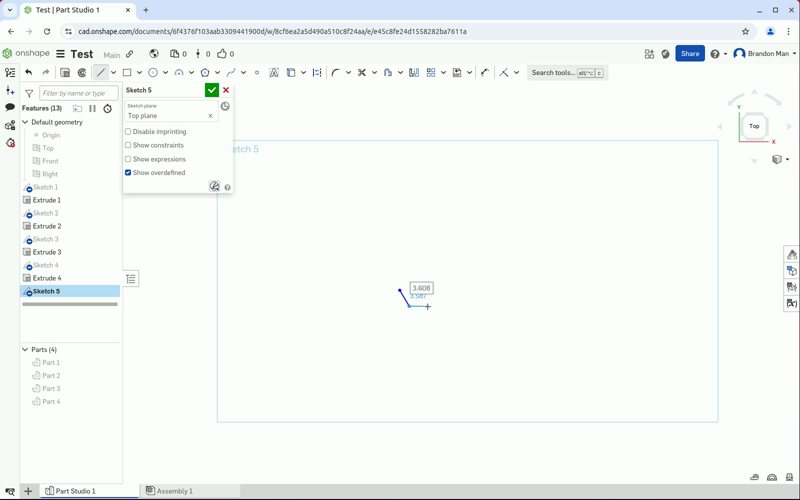
click(427, 306)
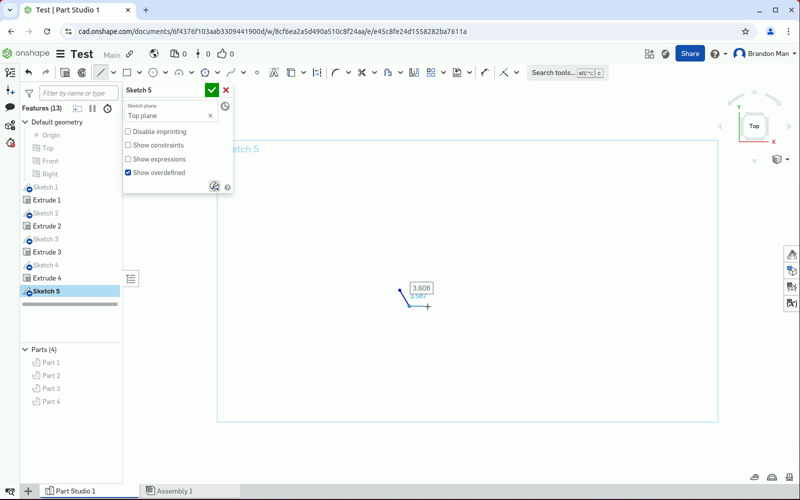
key_up(shift)
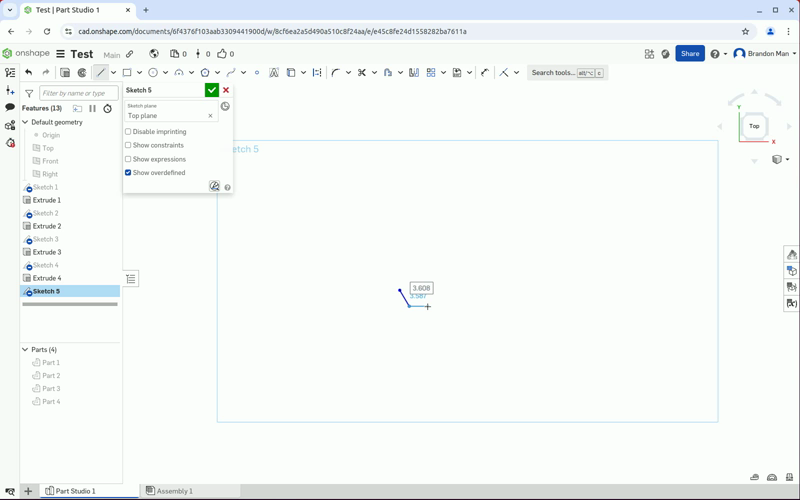
key_down(shift)
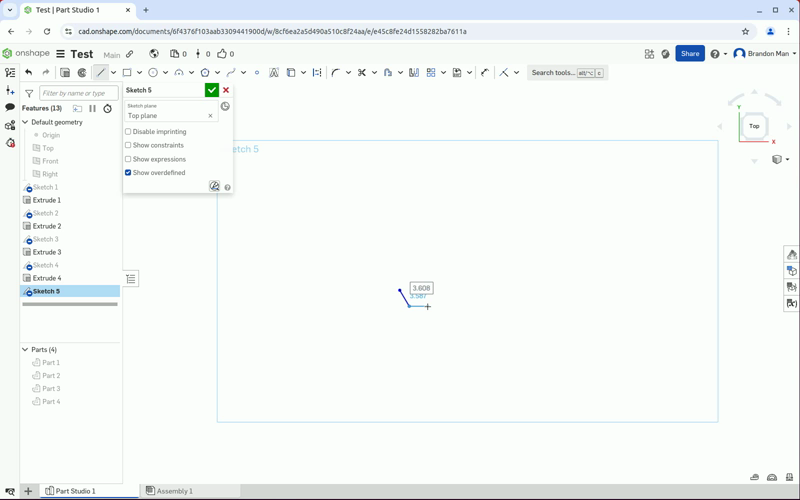
mouse_move(457, 306)
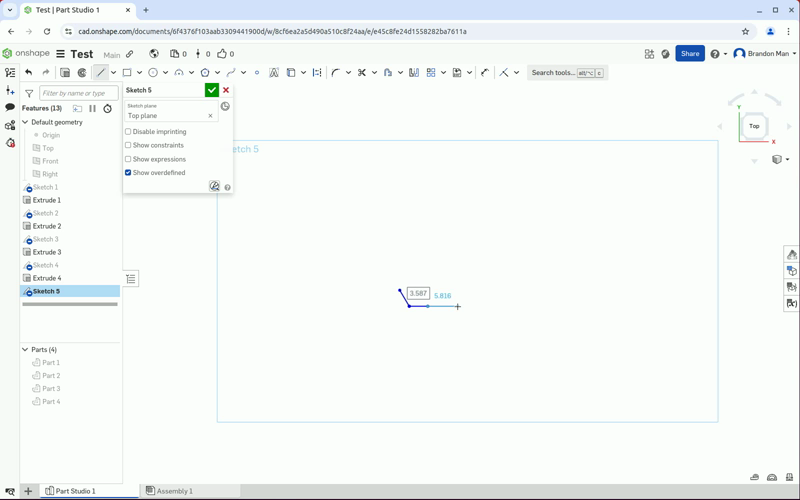
mouse_move(418, 290)
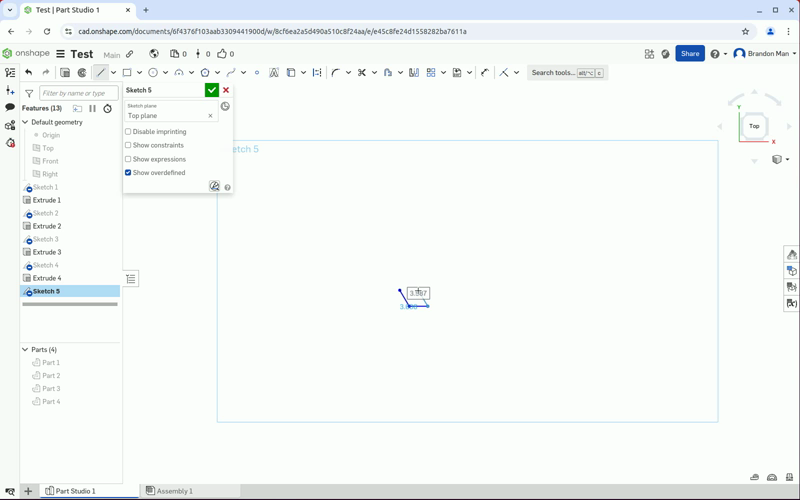
click(418, 290)
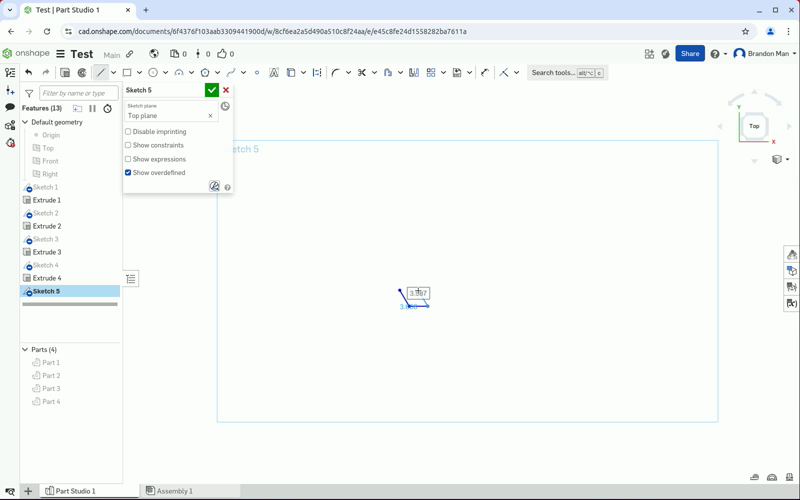
key_up(shift)
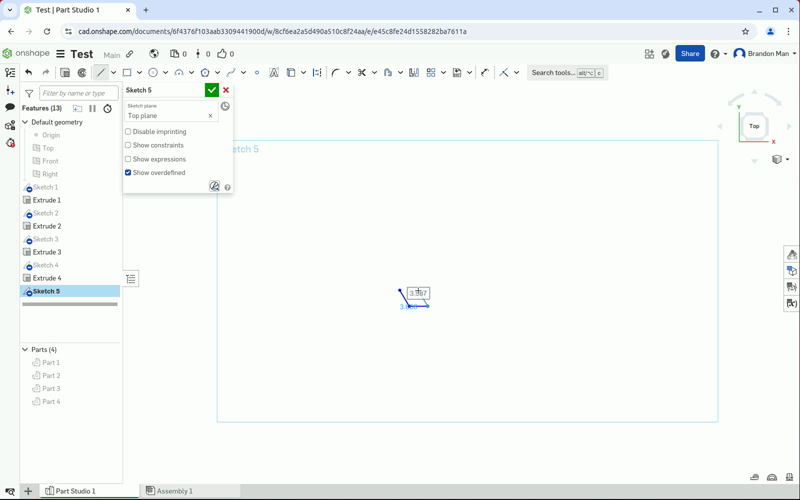
mouse_move(448, 290)
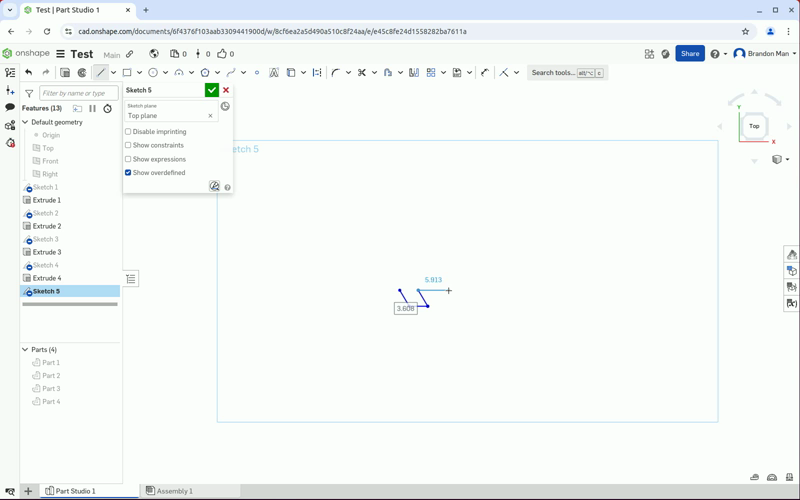
key_down(shift)
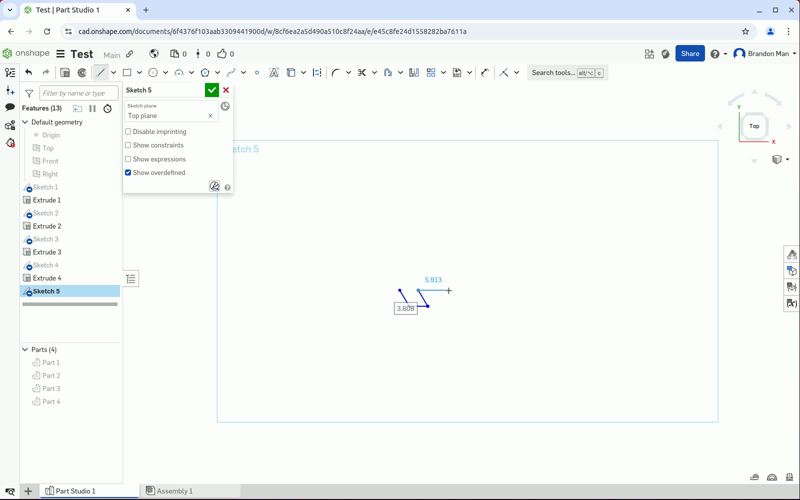
mouse_move(399, 290)
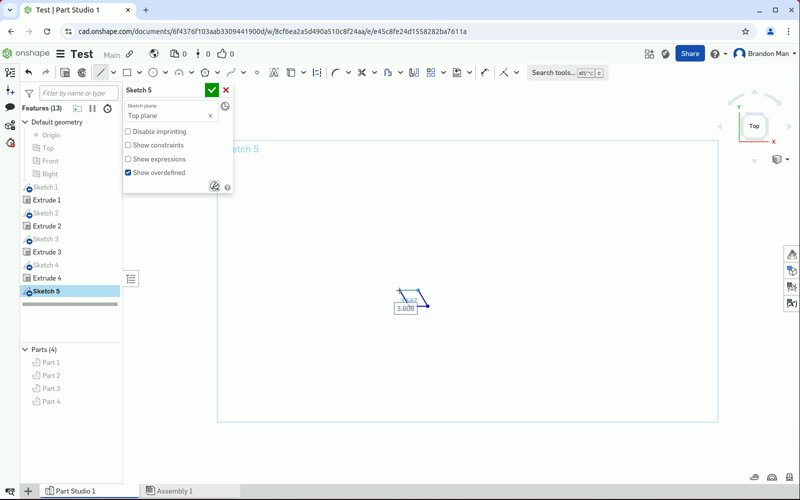
key_up(shift)
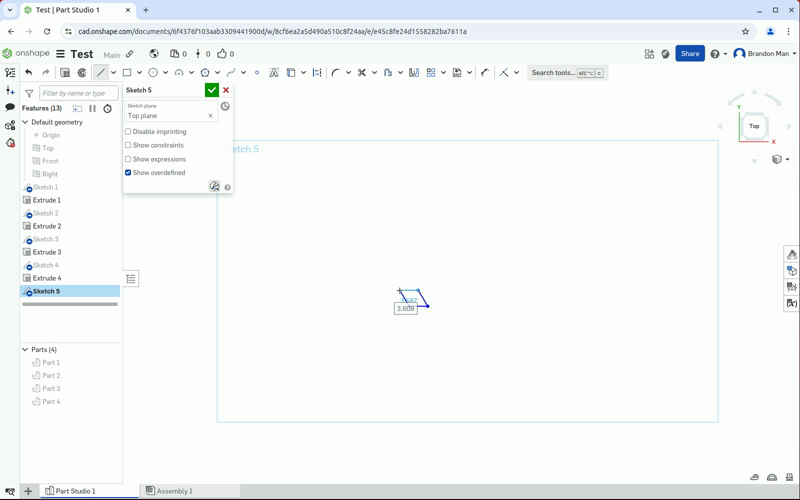
click(399, 290)
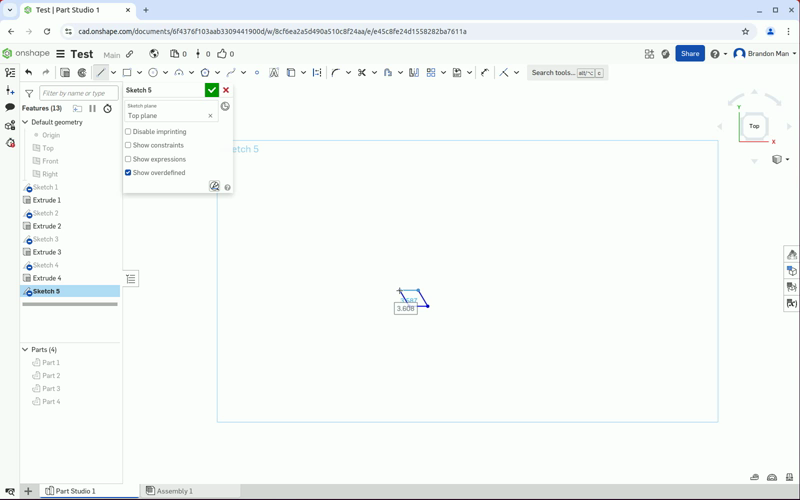
key(esc)
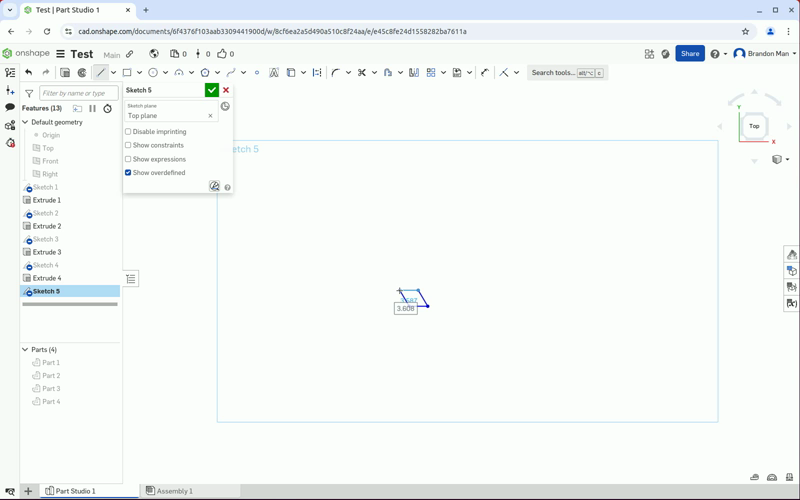
mouse_move(417, 300)
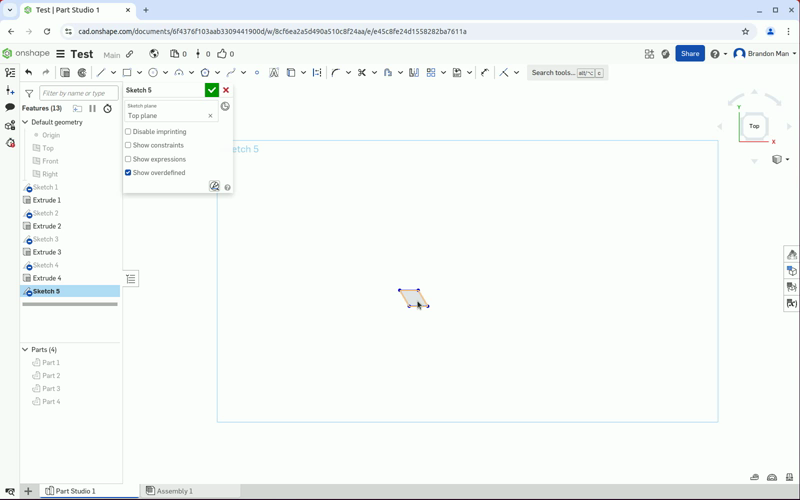
scroll(6)
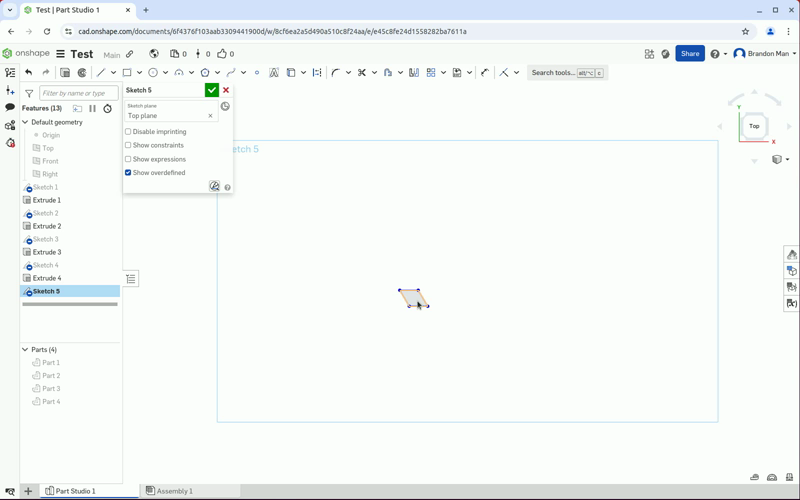
scroll(6)
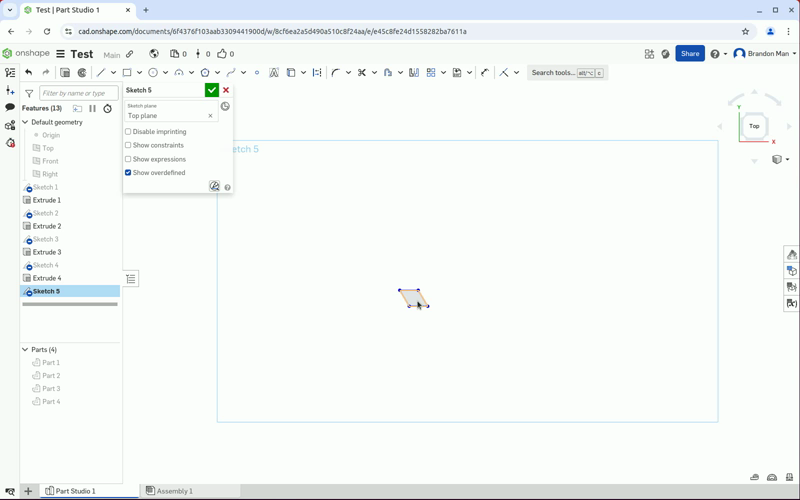
scroll(6)
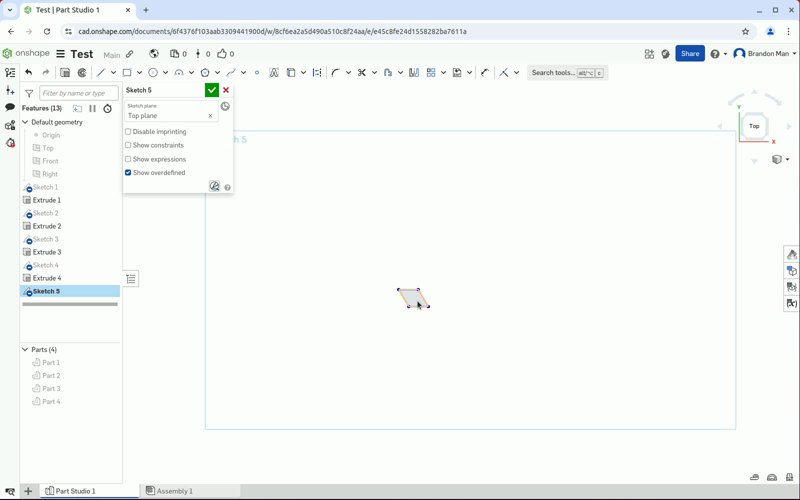
scroll(6)
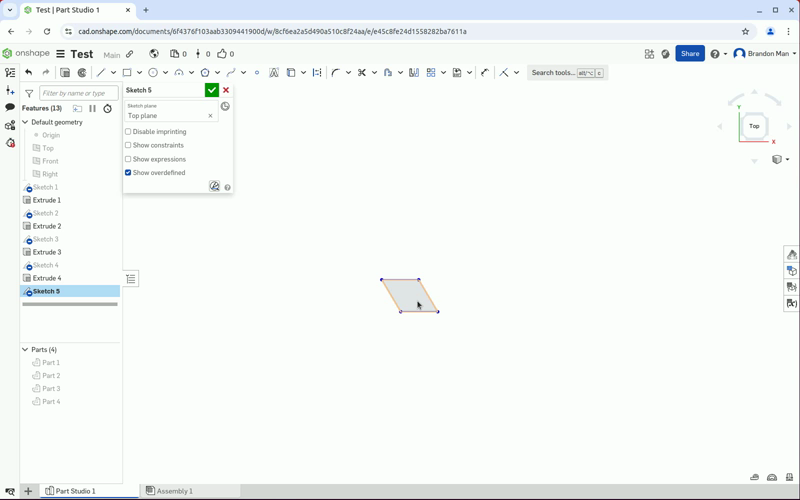
scroll(6)
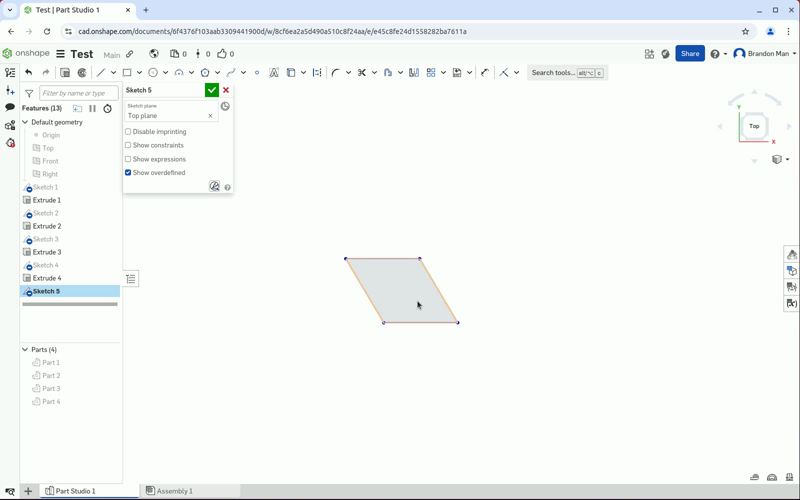
scroll(6)
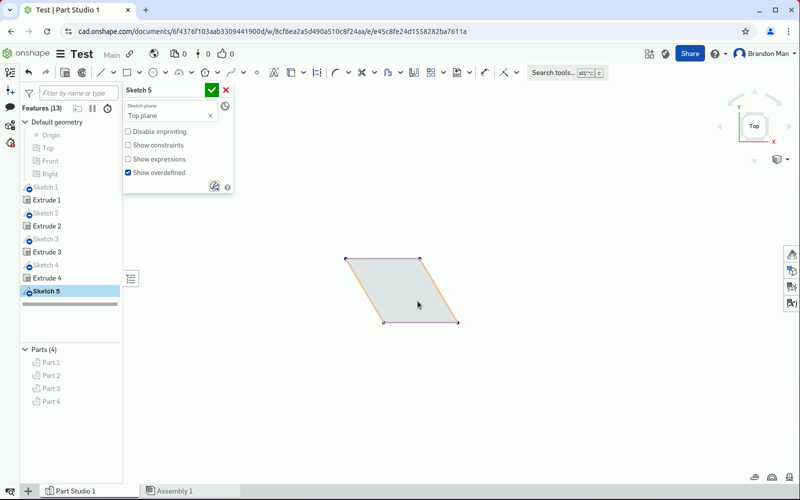
scroll(6)
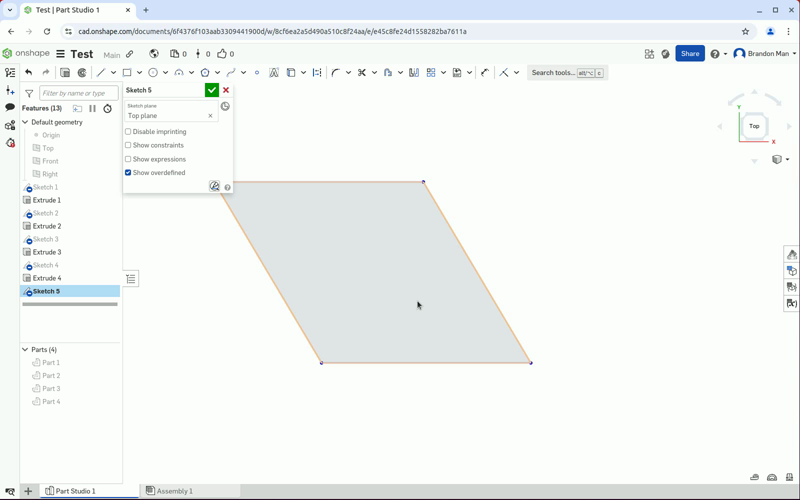
click(417, 300)
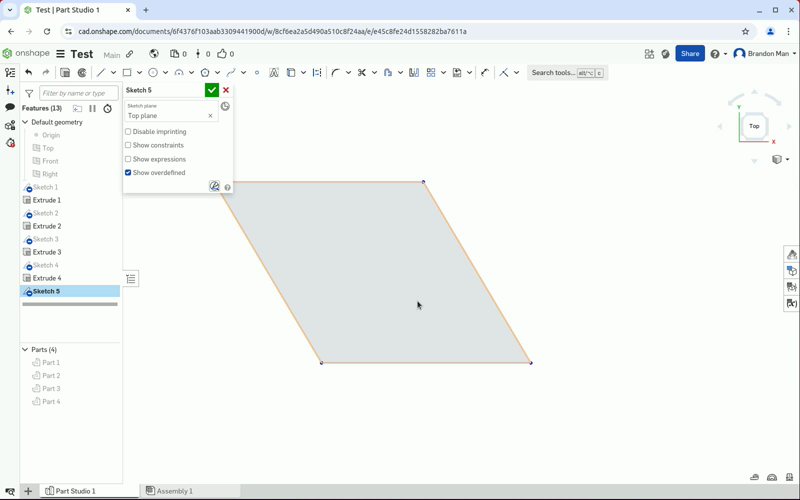
scroll(-6)
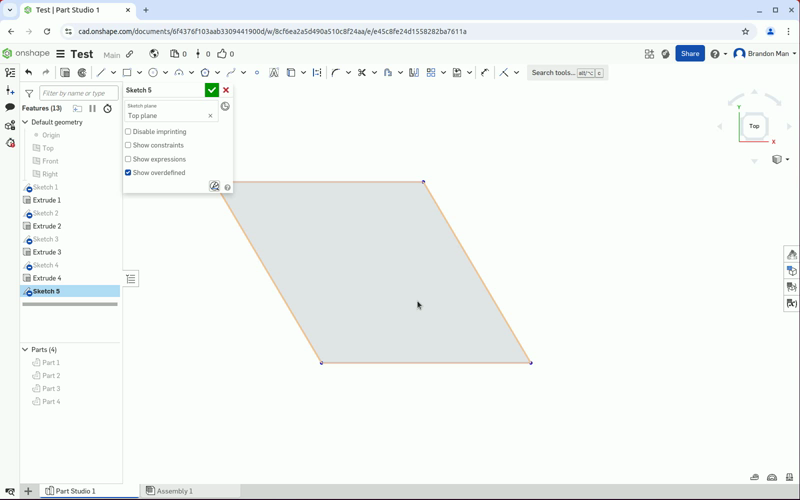
scroll(-6)
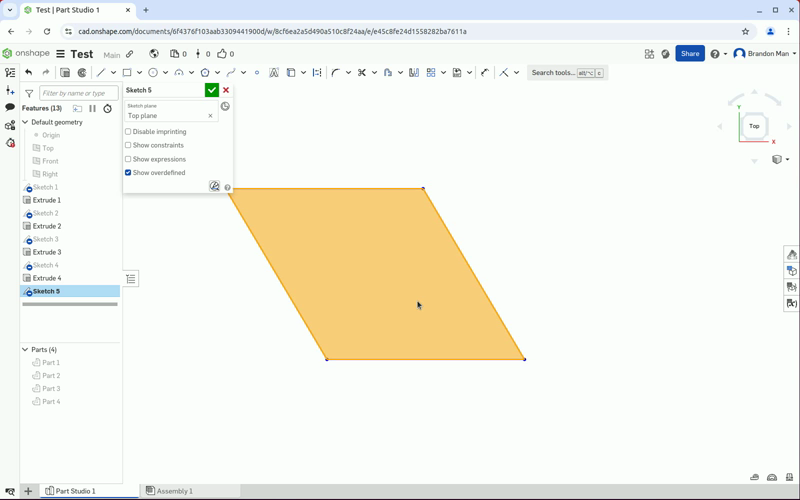
scroll(-6)
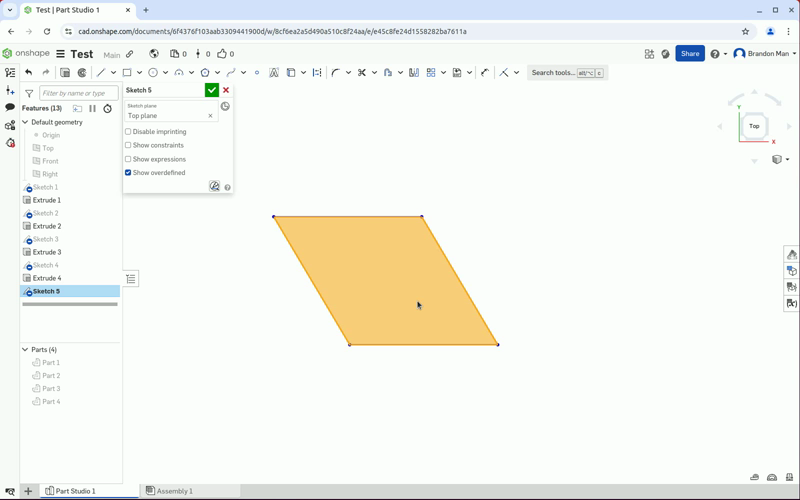
scroll(-6)
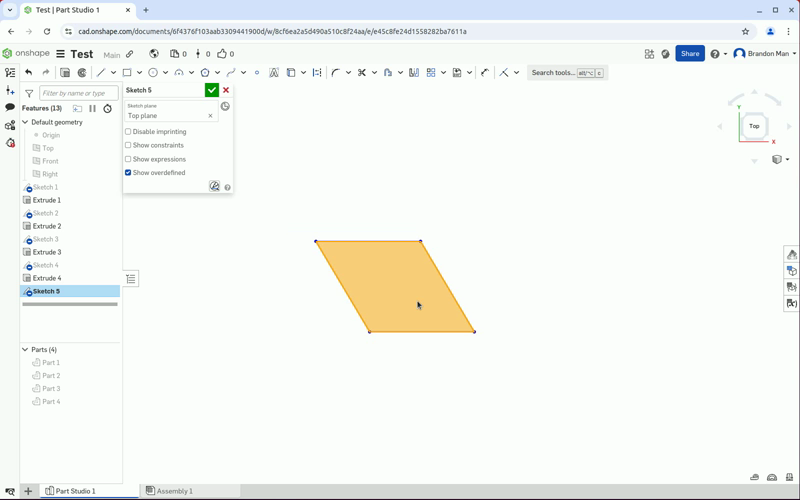
scroll(-6)
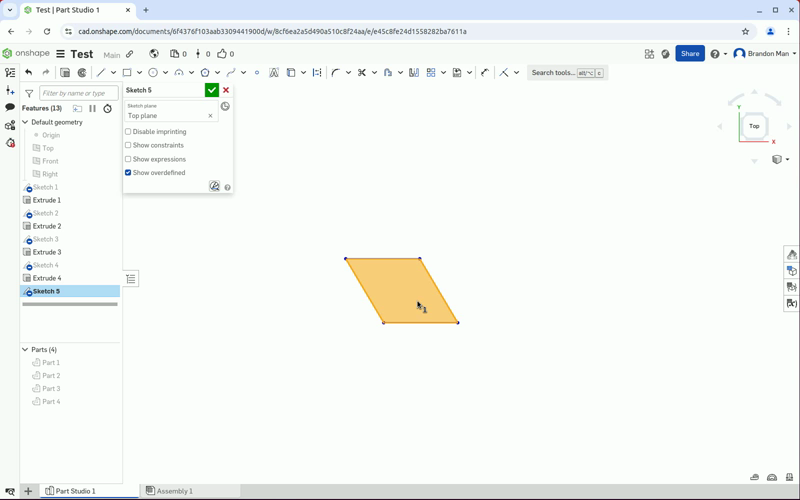
scroll(-6)
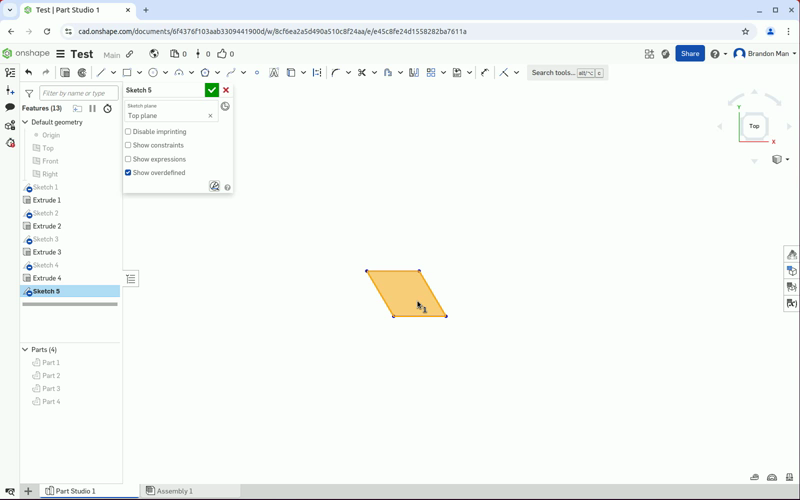
scroll(-6)
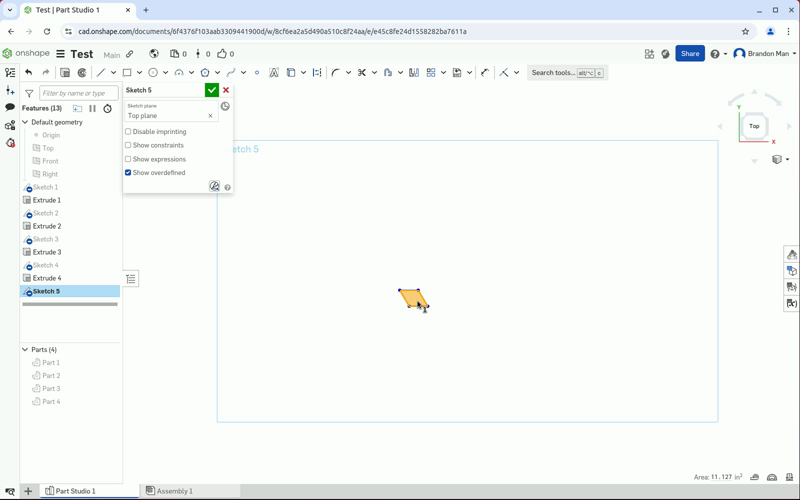
mouse_move(73, 352)
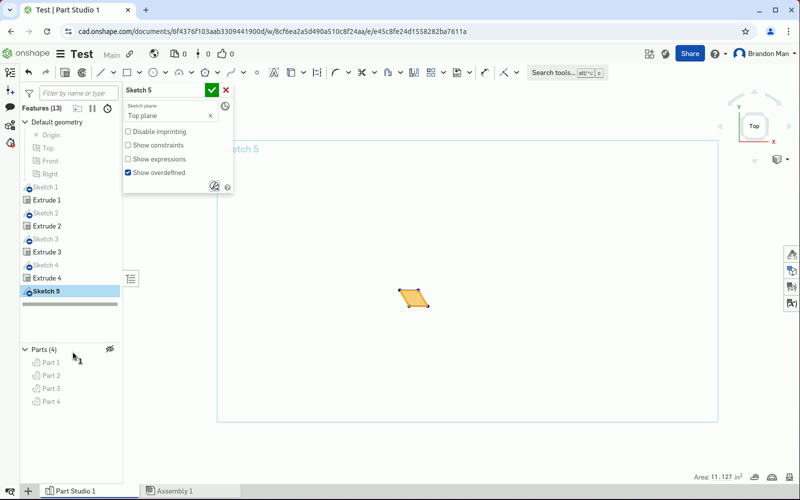
key(shift+y)
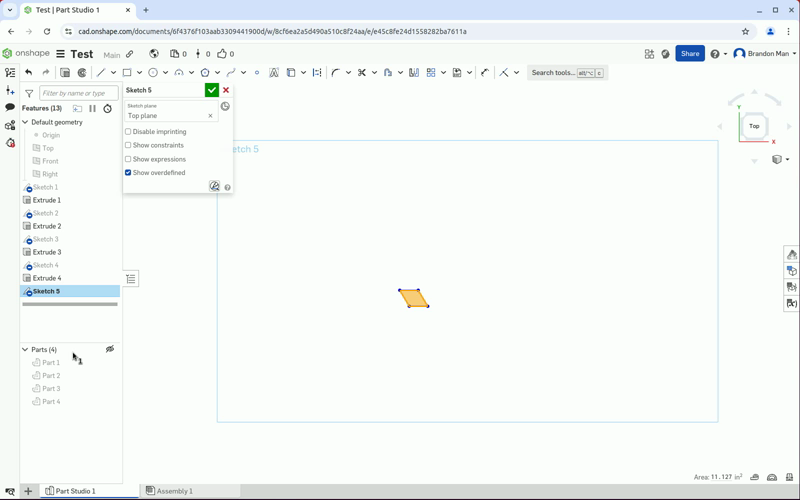
key(shift+e)
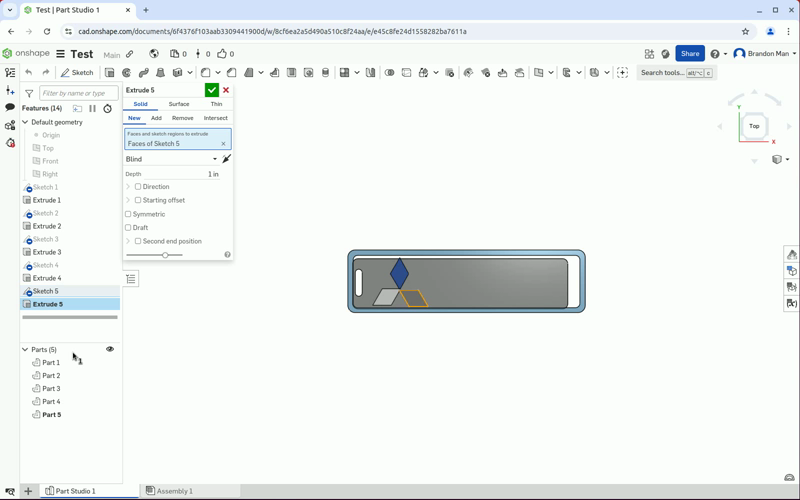
mouse_move(143, 106)
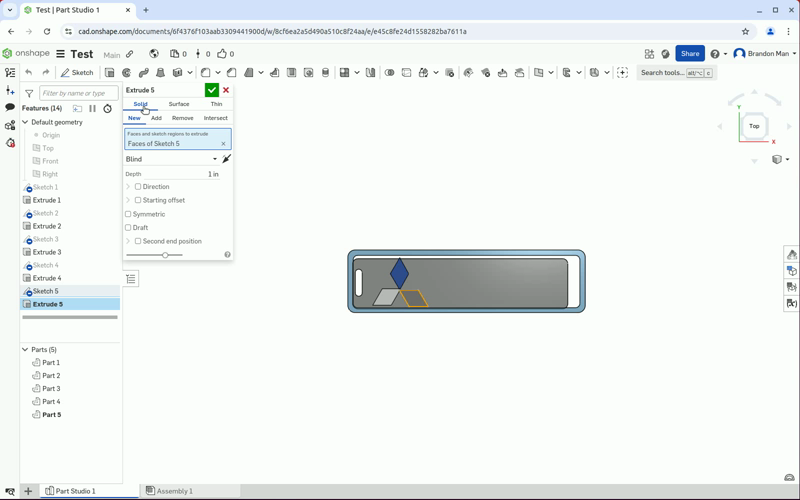
click(143, 106)
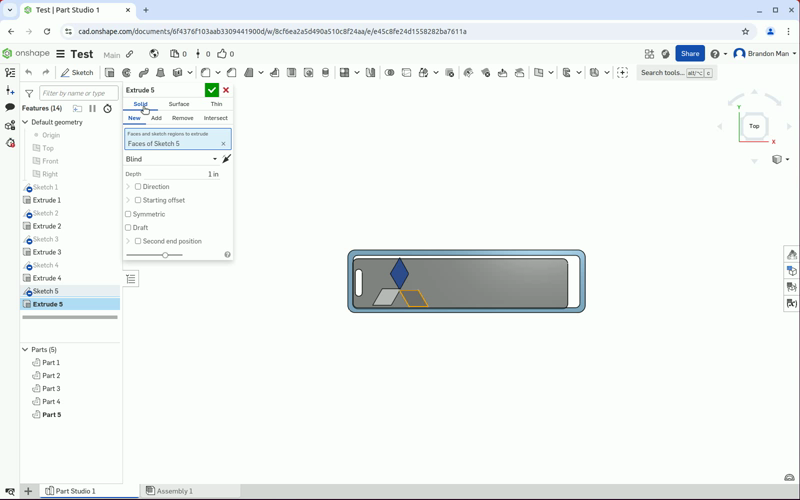
mouse_move(137, 120)
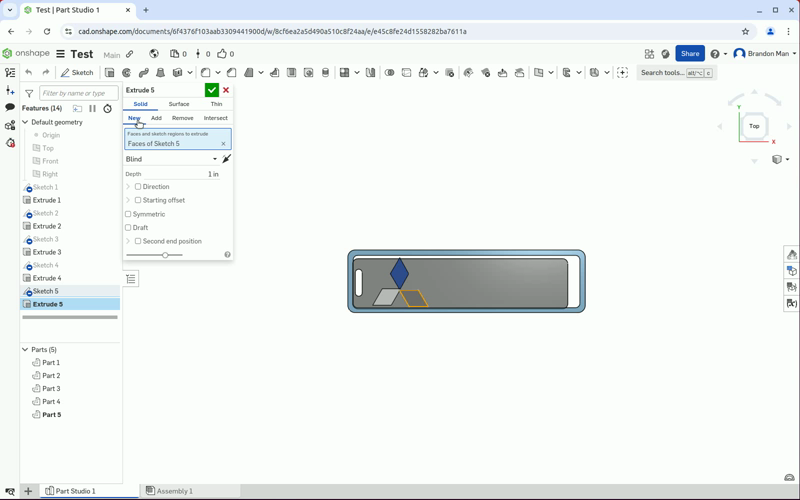
click(137, 120)
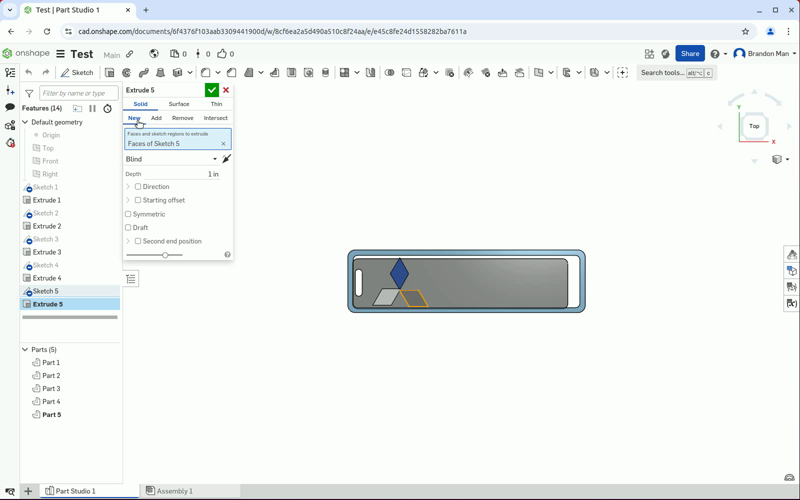
key(tab, 4)
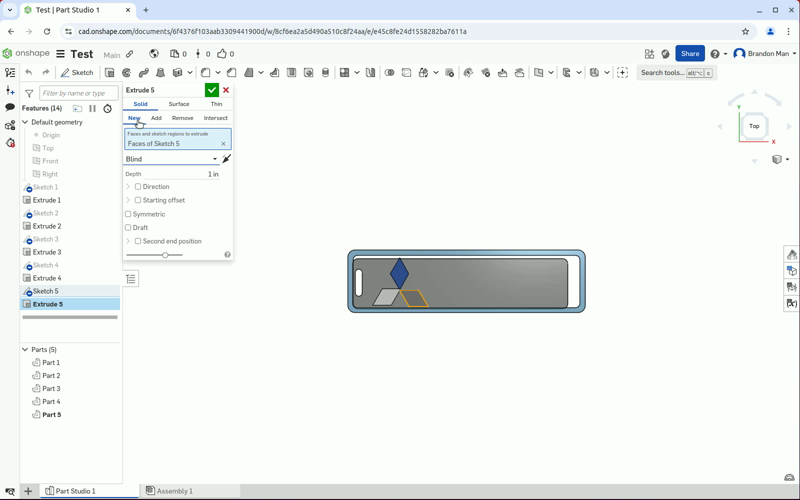
text(2.889)
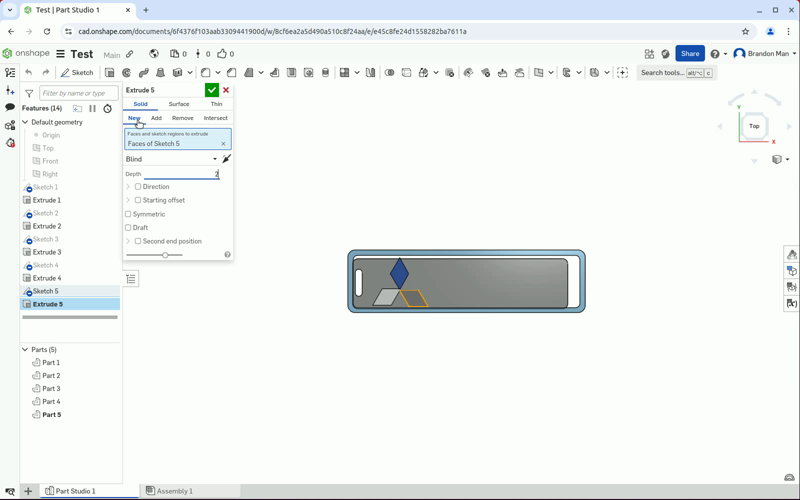
key(enter)
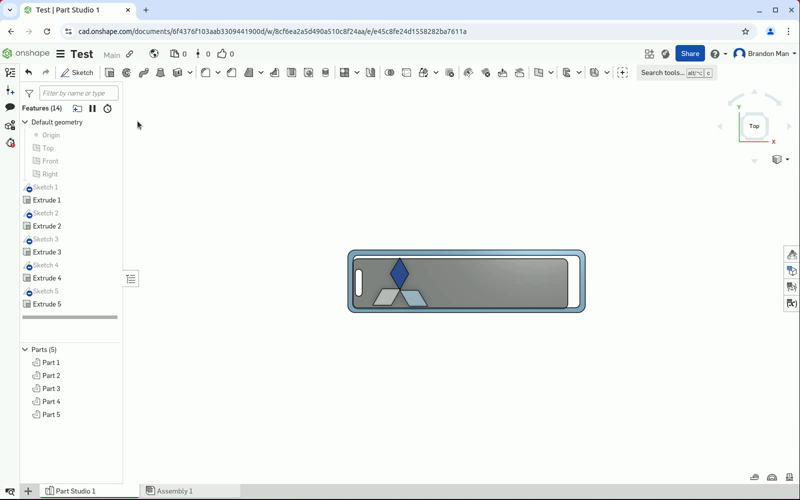
key(shift+h)
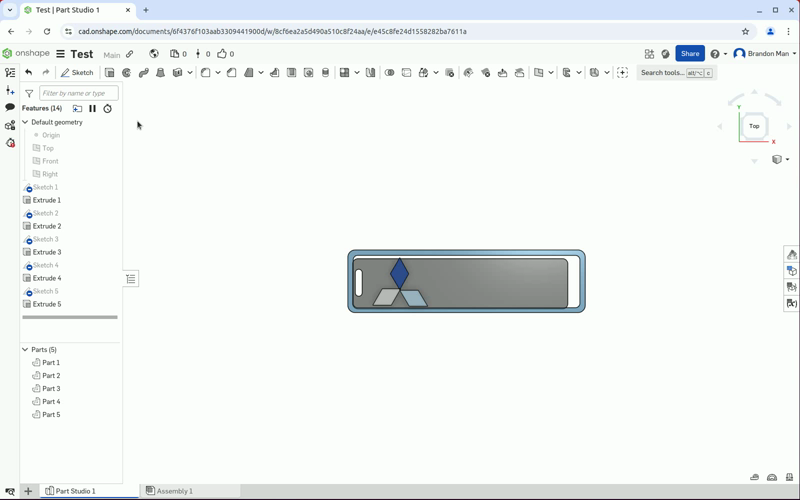
key(shift+h)
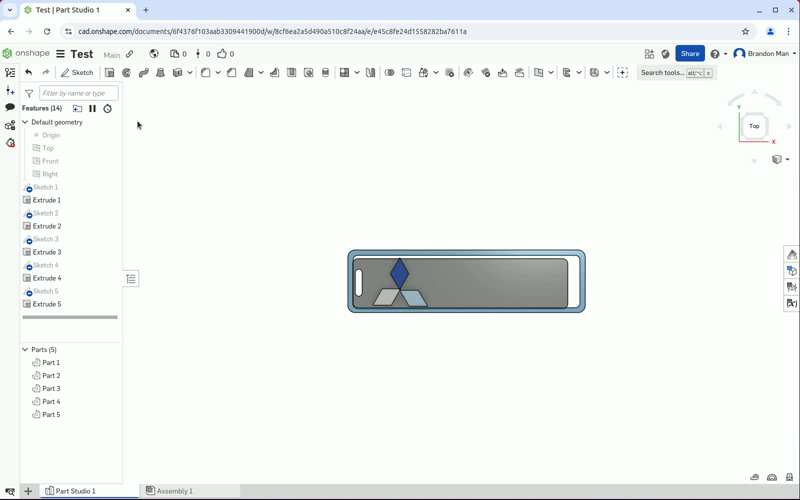
key(shift+7)
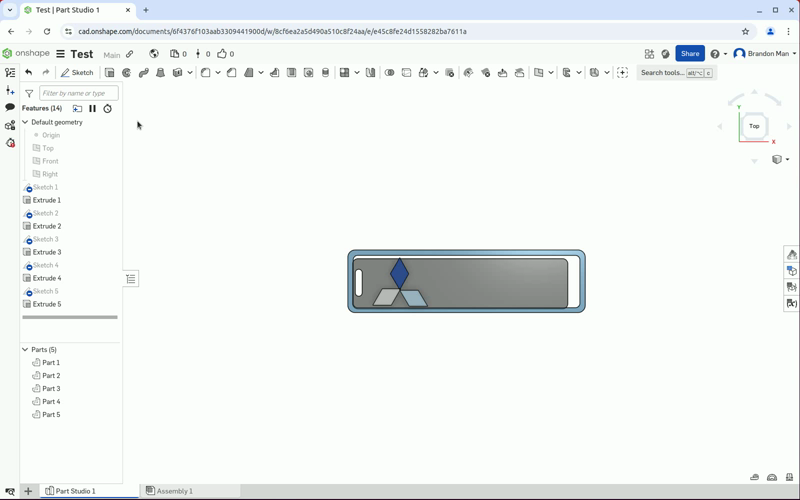
key(up, 3)
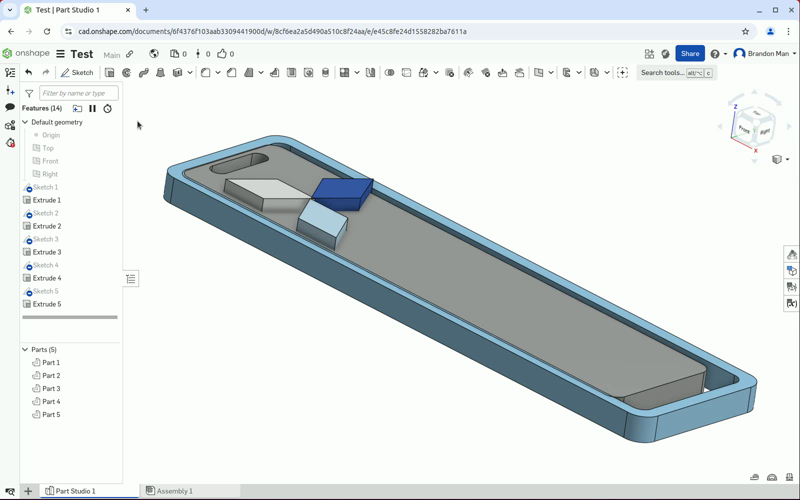
key(left, 3)
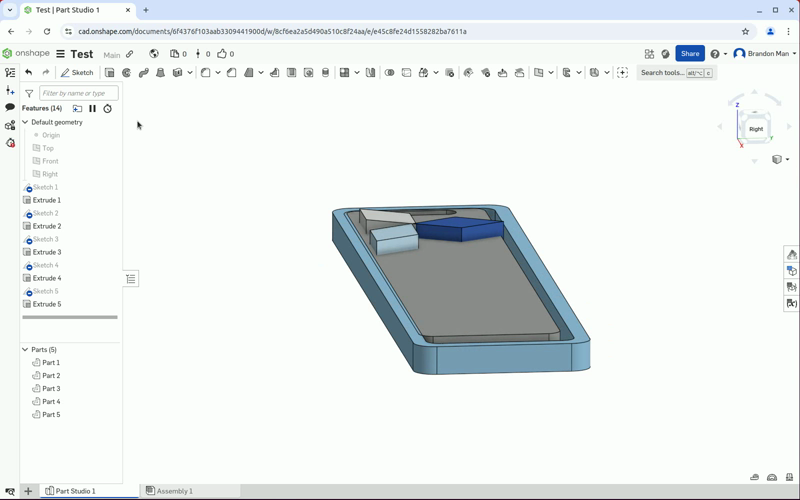
key(right, 3)
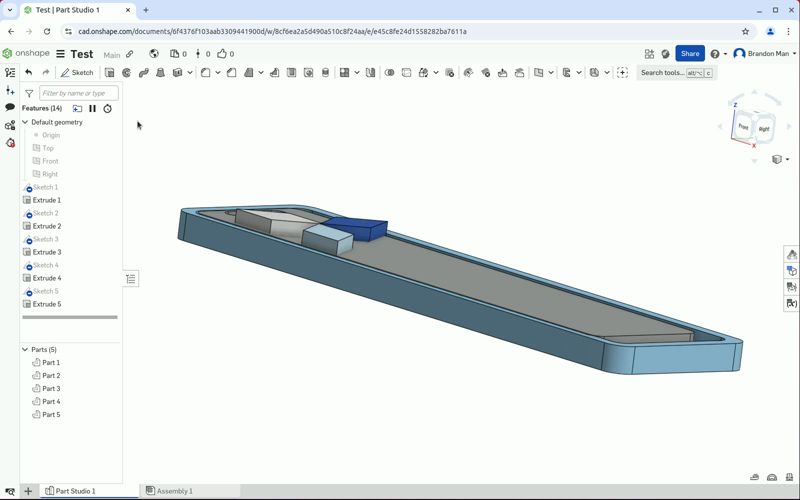
key(down, 3)
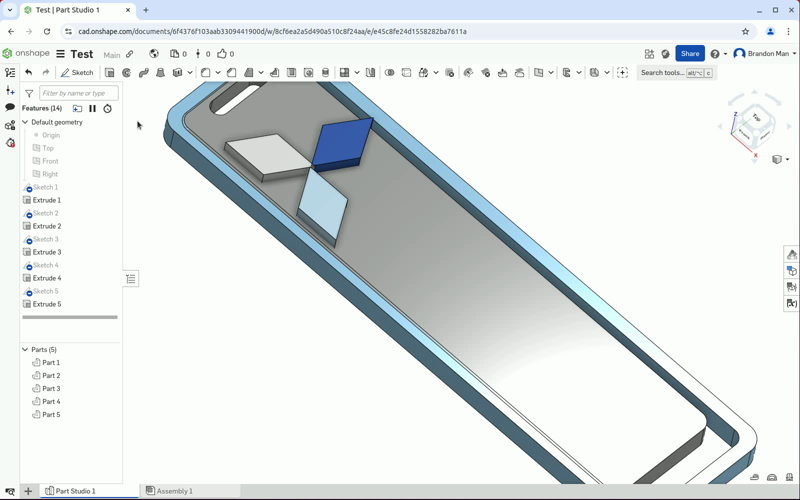
mouse_move(73, 189)
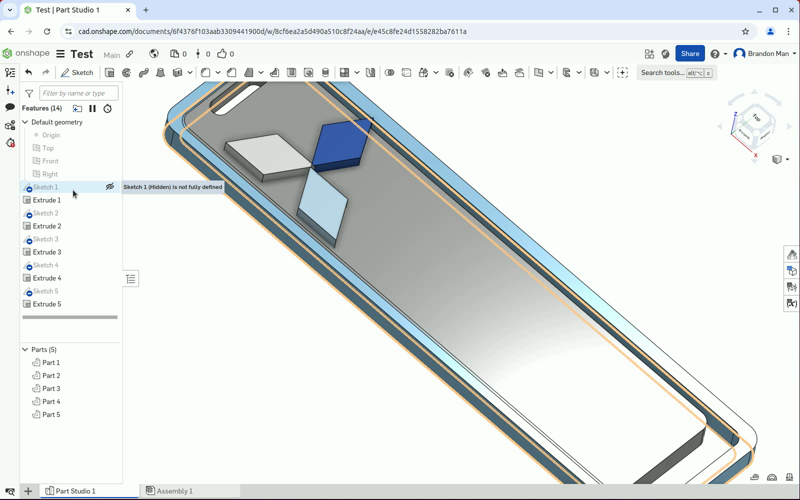
click(73, 189)